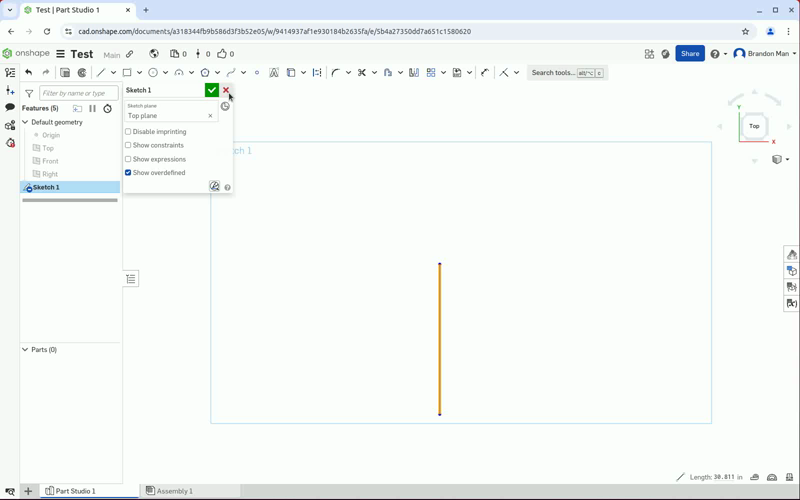
key(shift+h)
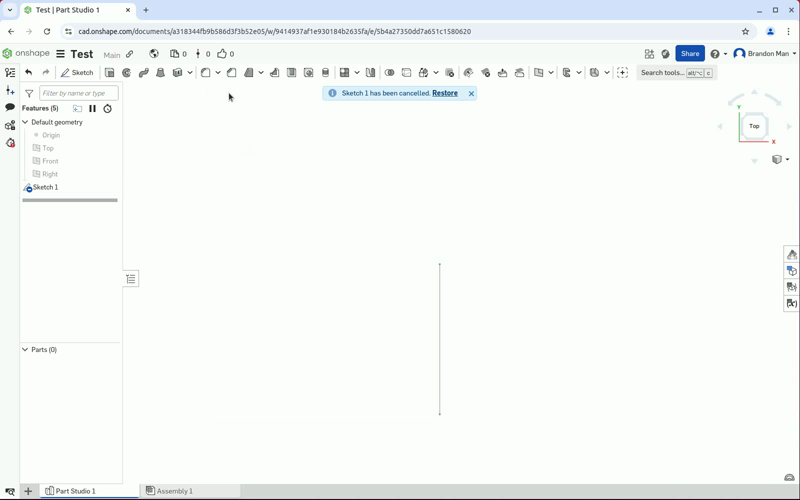
key(shift+s)
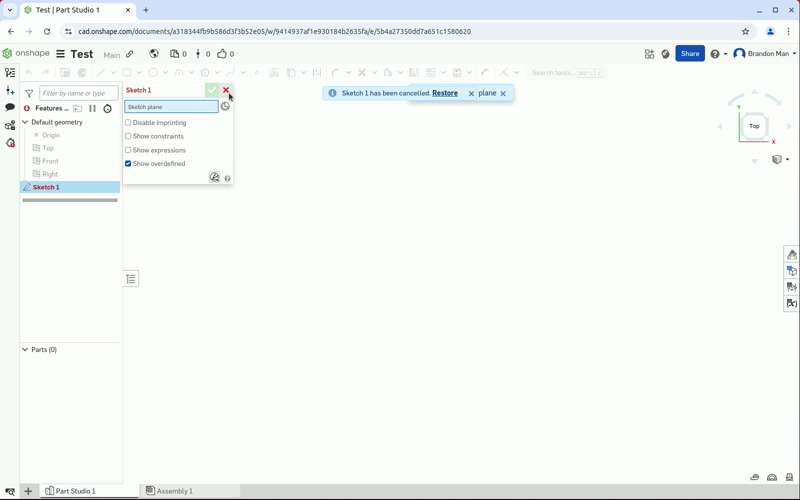
mouse_move(73, 150)
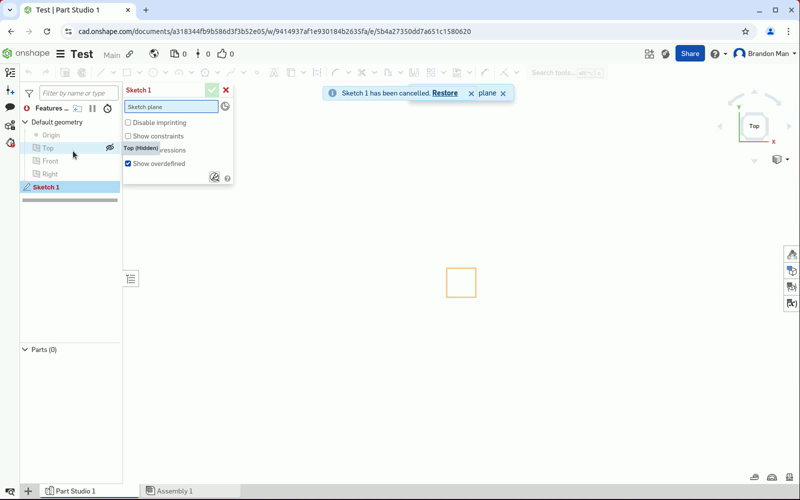
click(73, 150)
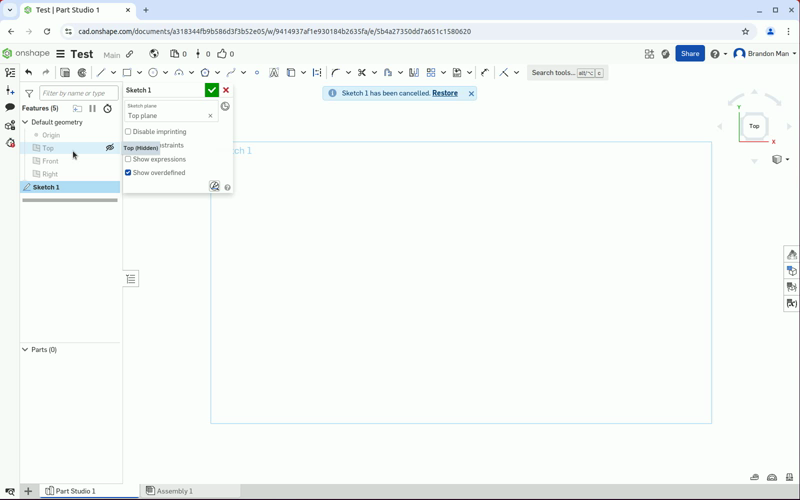
mouse_move(73, 352)
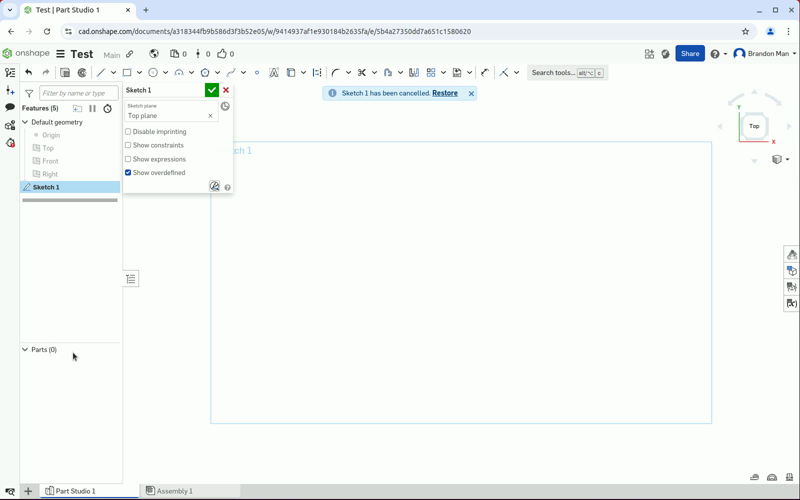
key(y)
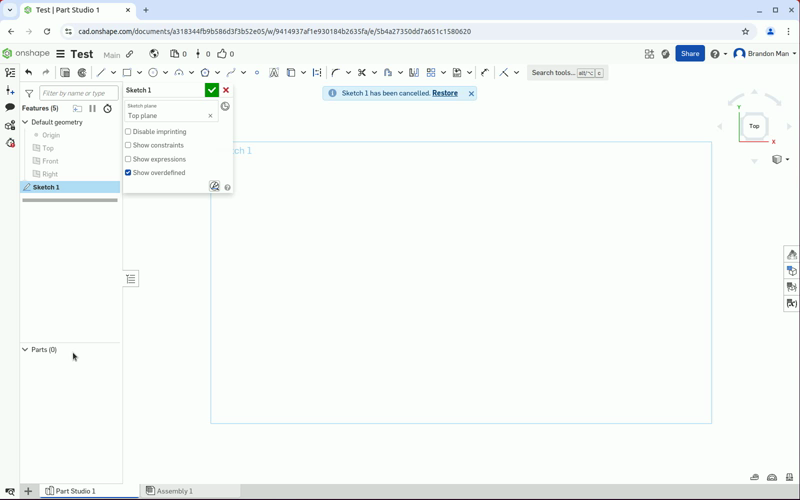
key(l)
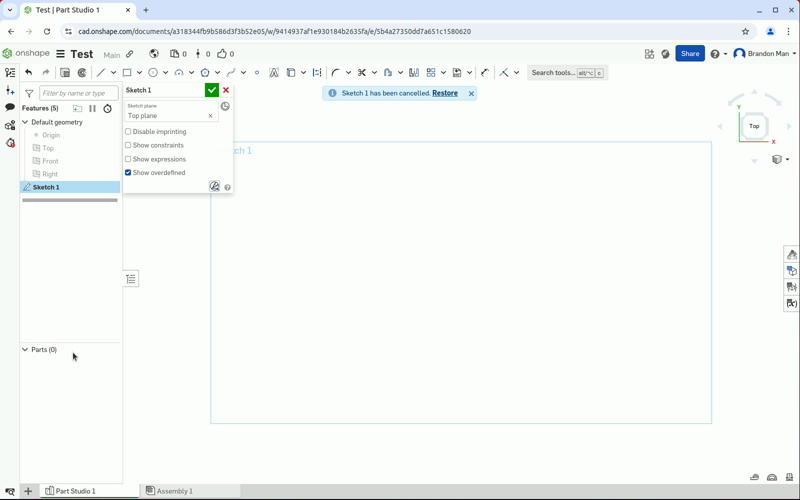
key_down(shift)
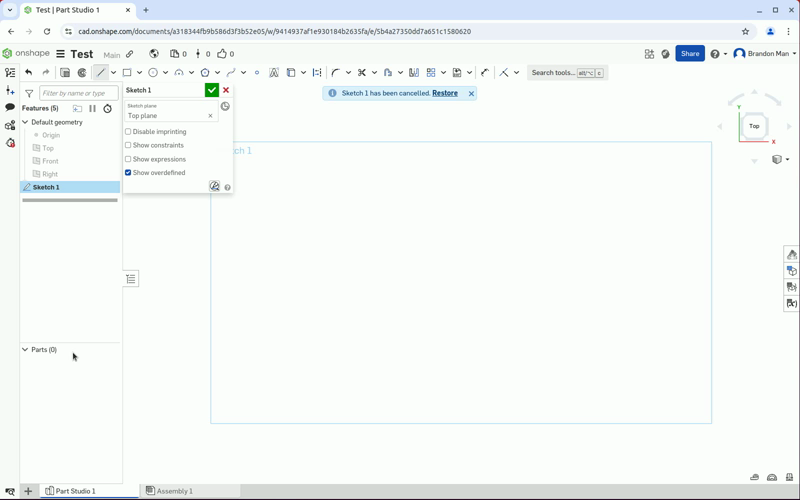
mouse_move(459, 284)
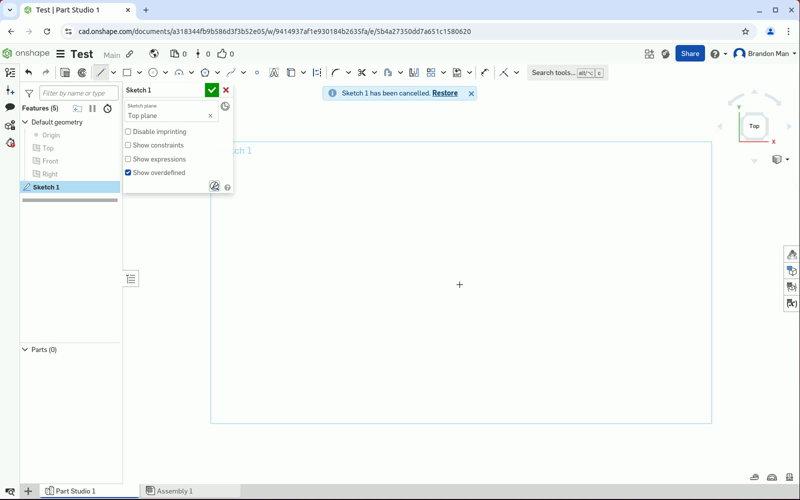
click(459, 284)
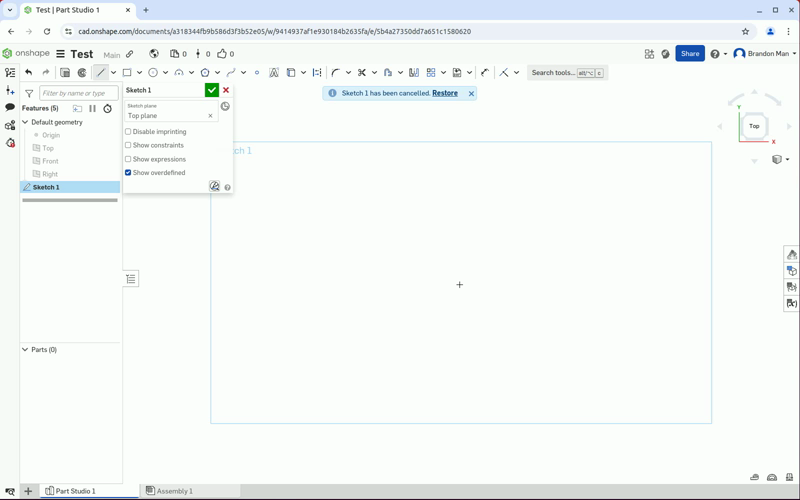
key_up(shift)
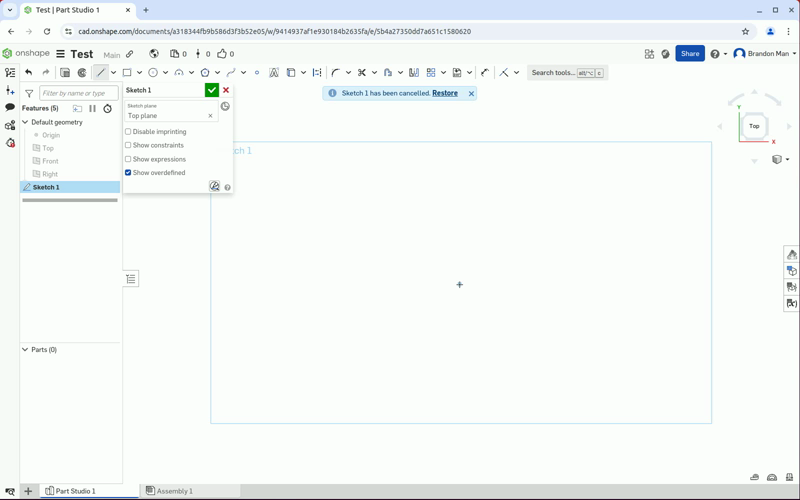
key_down(shift)
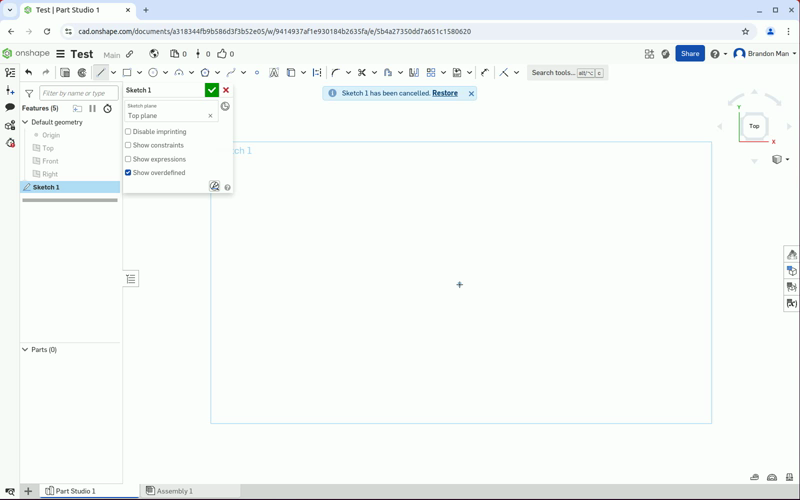
mouse_move(489, 284)
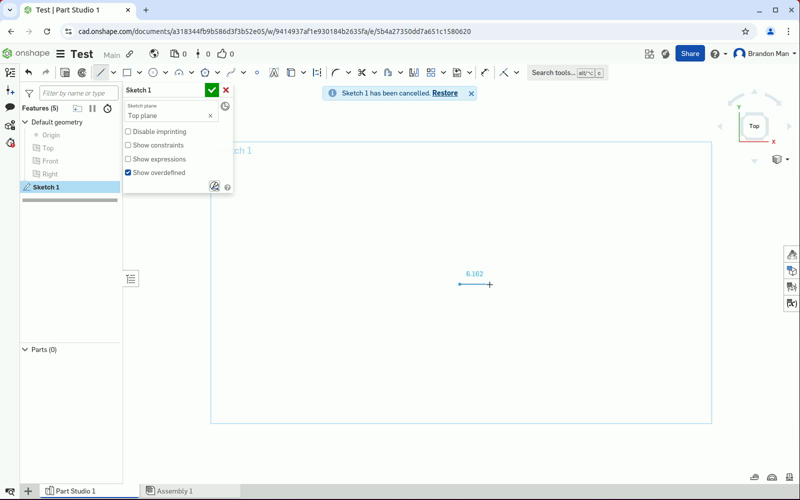
mouse_move(463, 284)
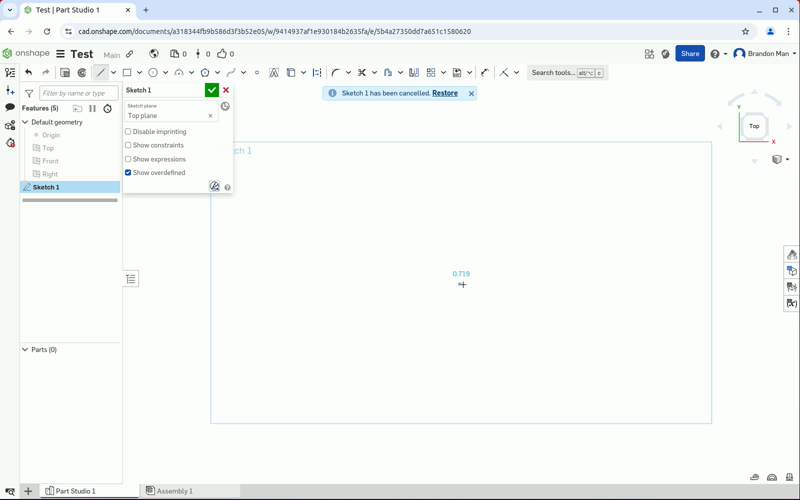
scroll(6)
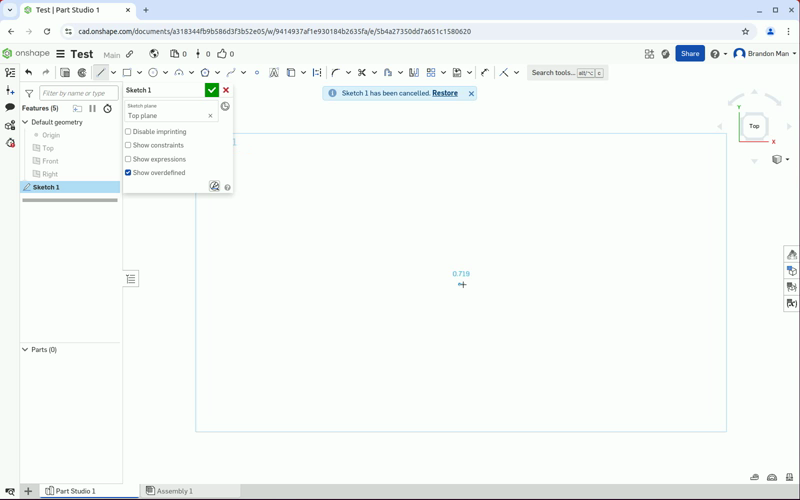
scroll(6)
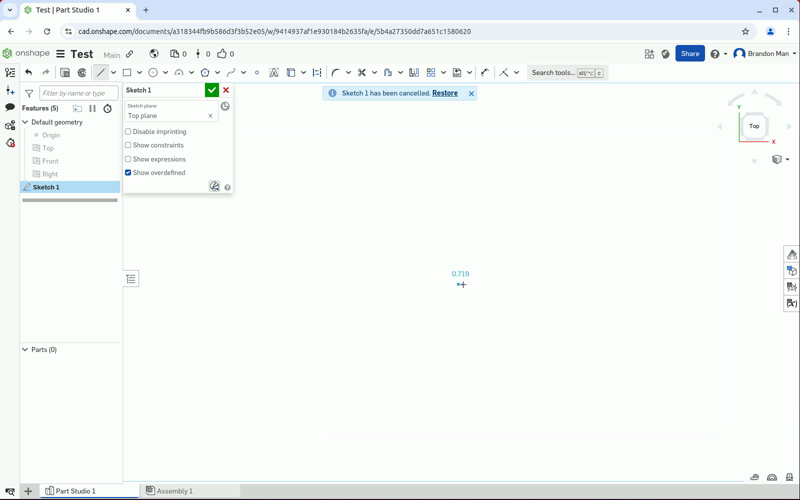
scroll(6)
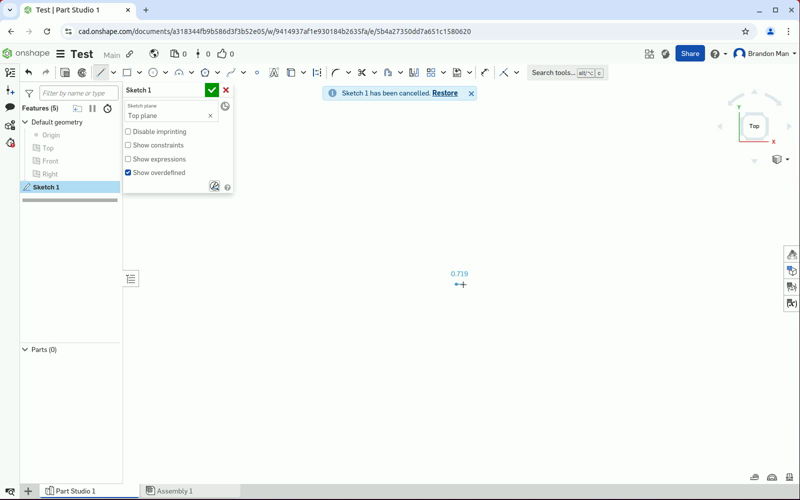
scroll(6)
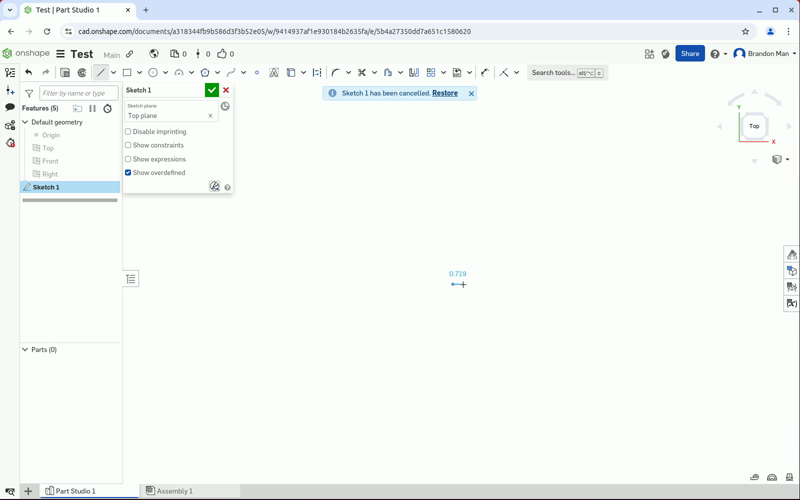
scroll(6)
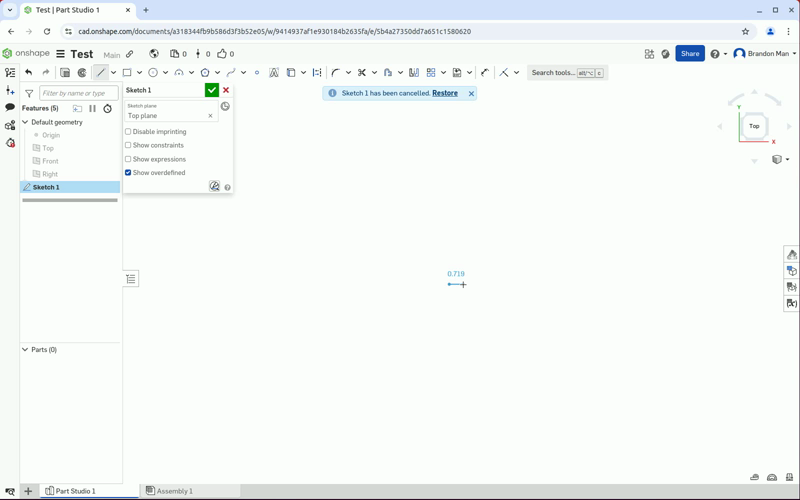
scroll(6)
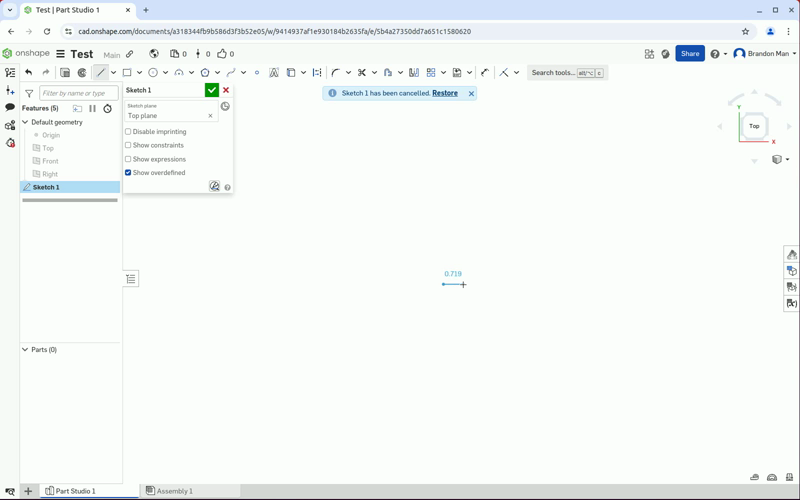
scroll(6)
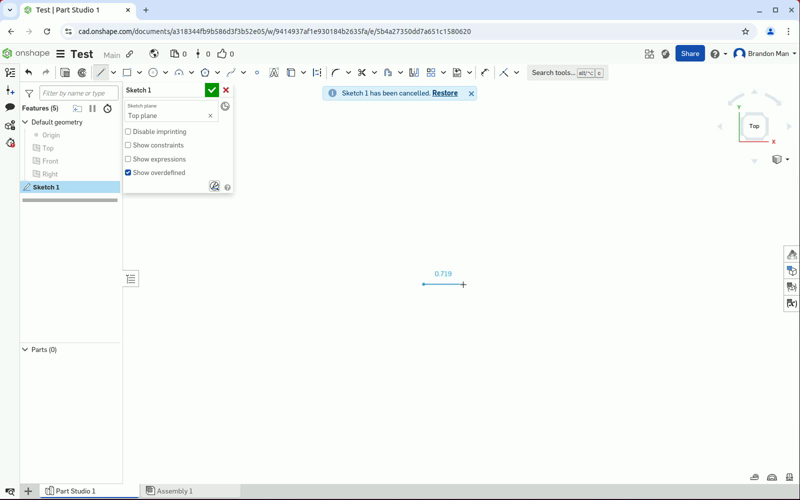
click(463, 284)
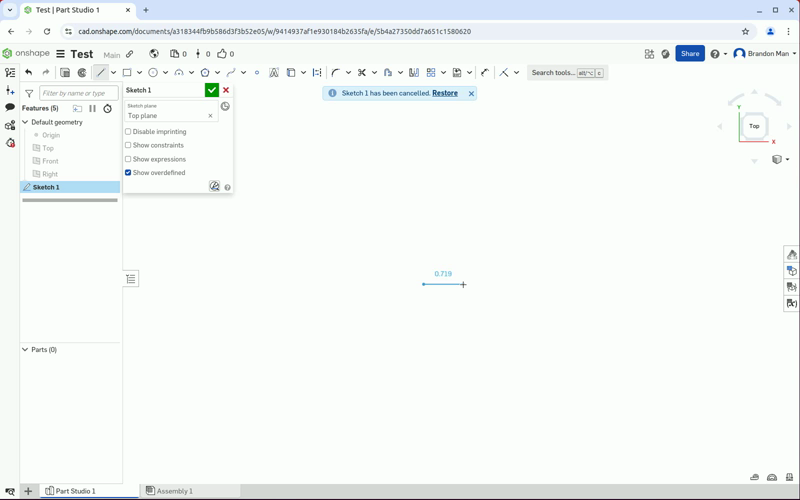
scroll(-6)
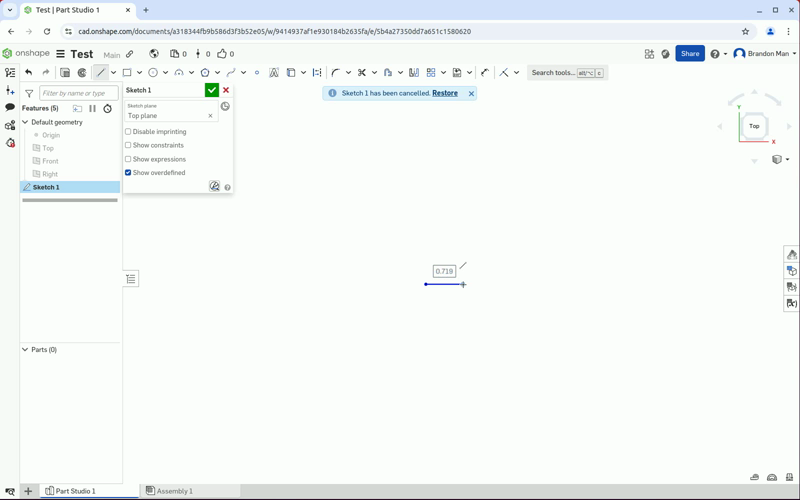
scroll(-6)
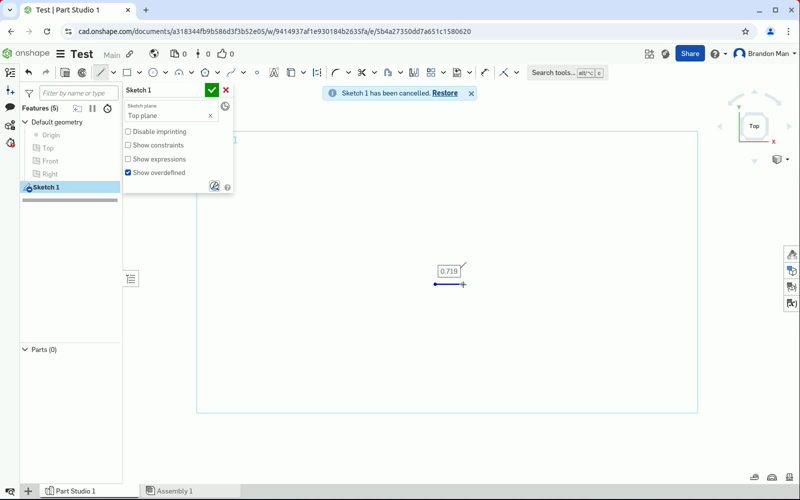
scroll(-6)
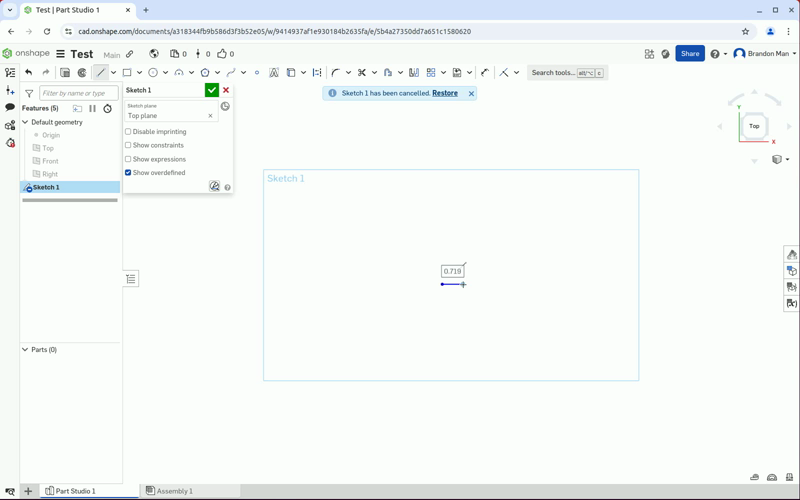
scroll(-6)
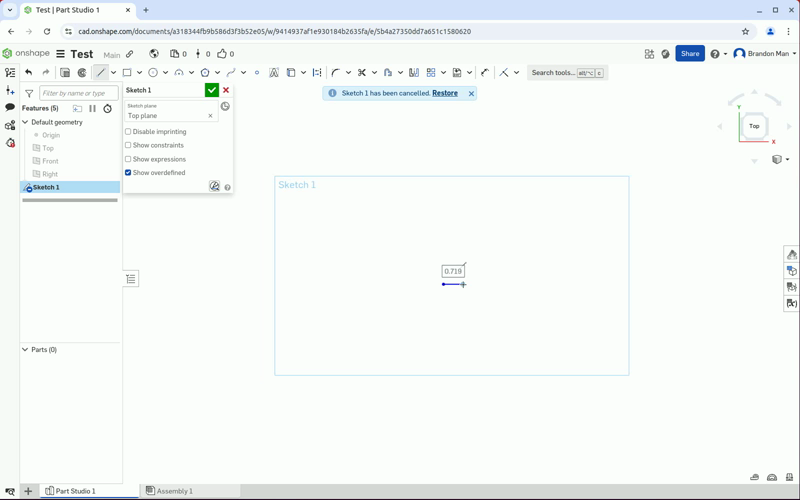
scroll(-6)
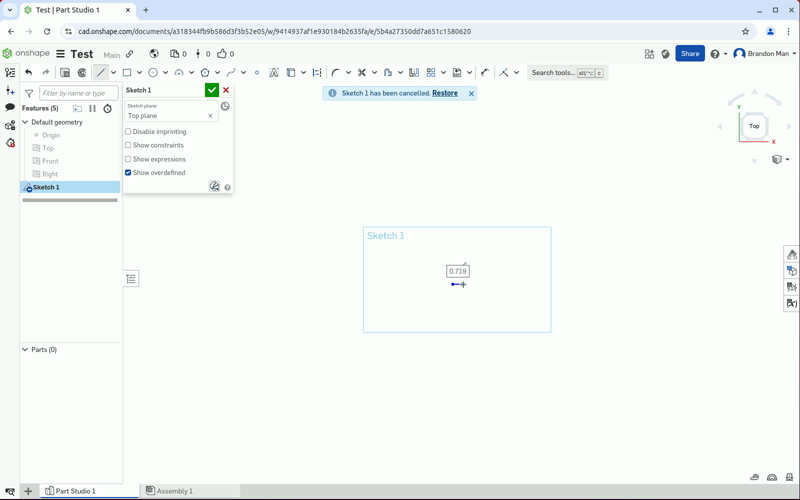
scroll(-6)
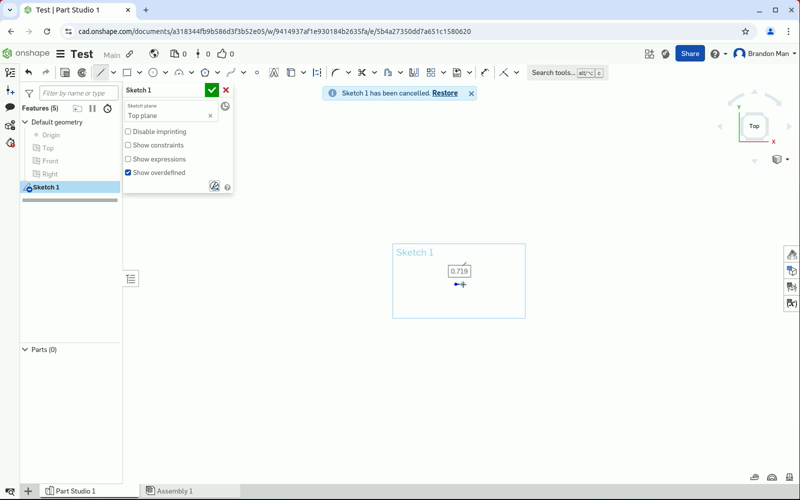
scroll(-6)
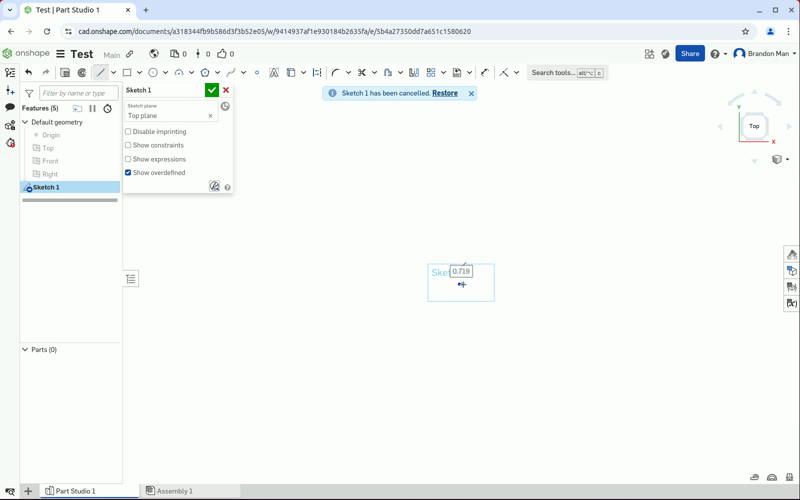
key_up(shift)
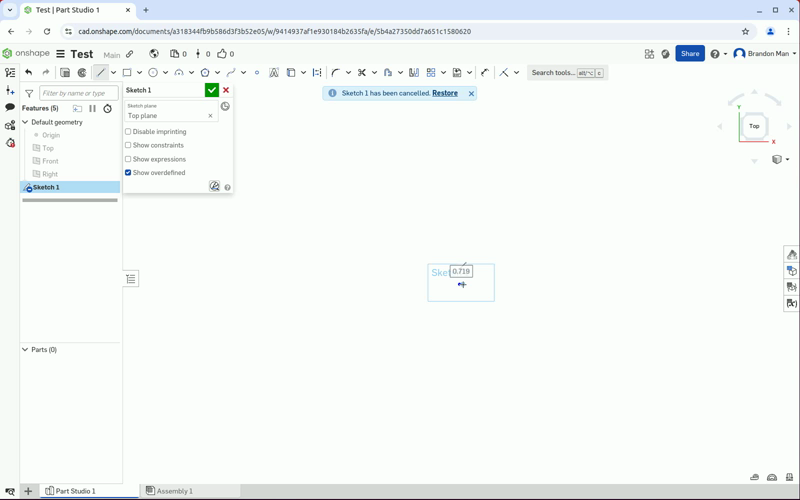
key_down(shift)
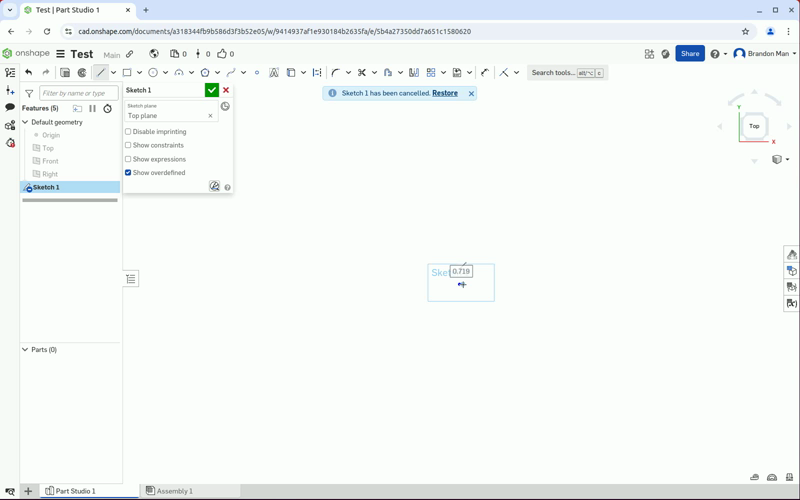
mouse_move(493, 284)
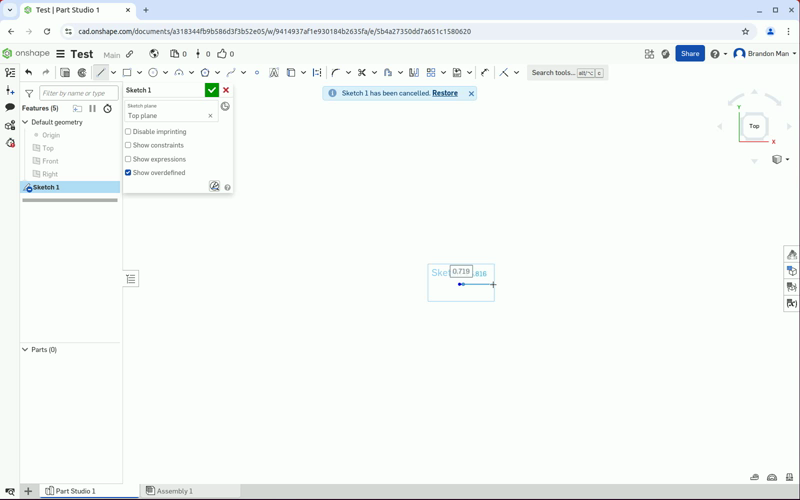
mouse_move(463, 280)
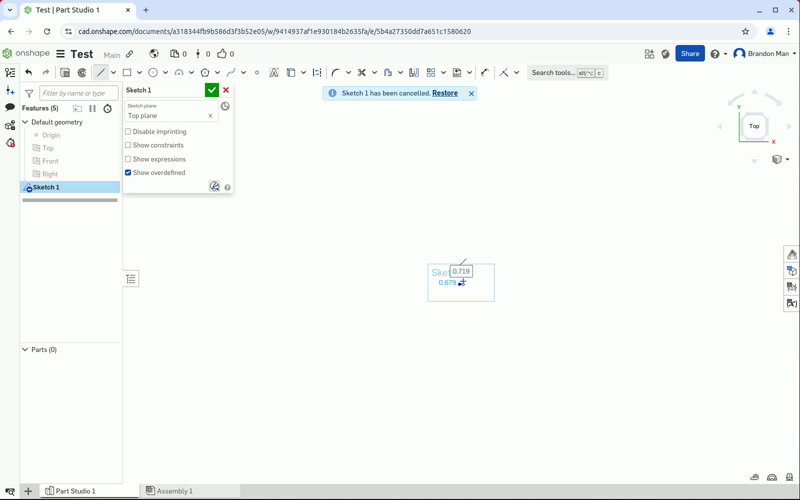
scroll(6)
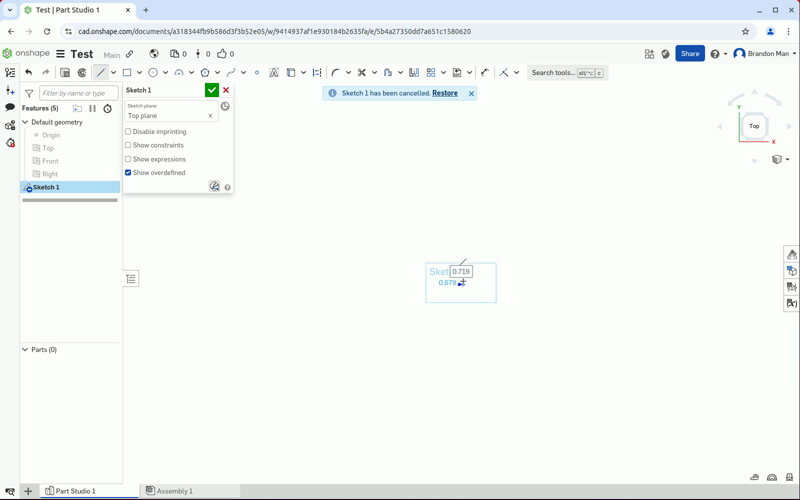
scroll(6)
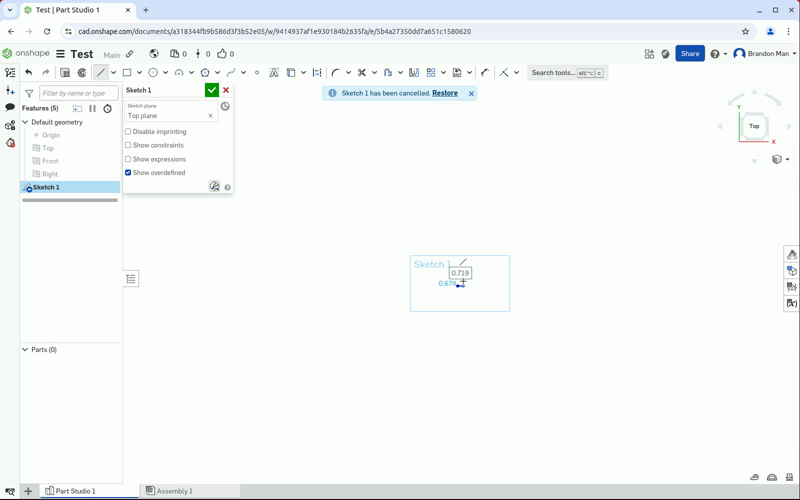
scroll(6)
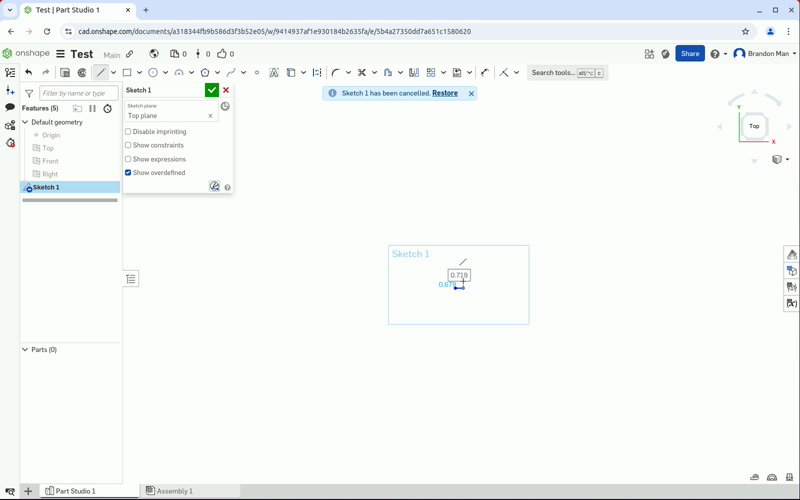
scroll(6)
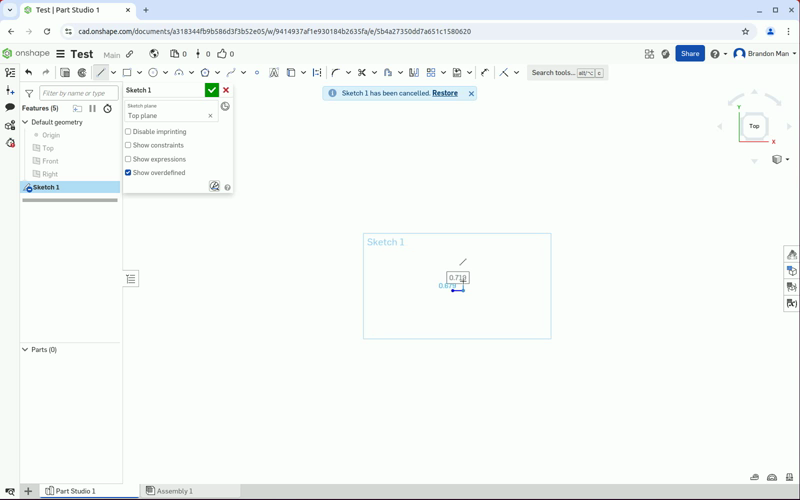
scroll(6)
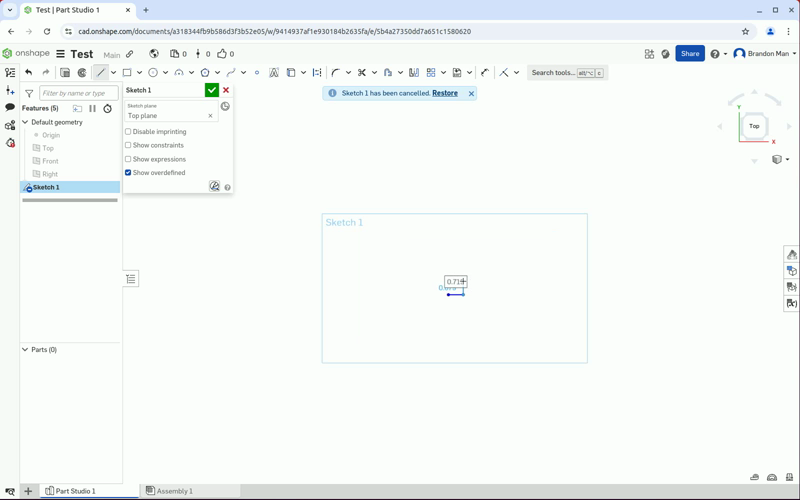
scroll(6)
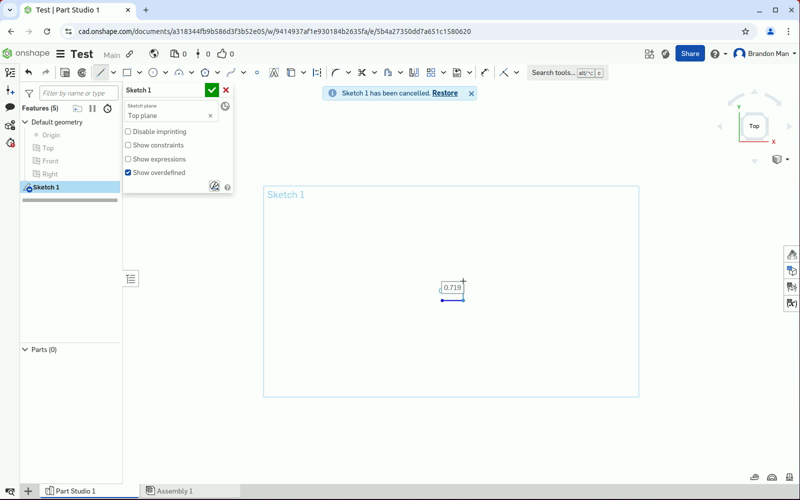
scroll(6)
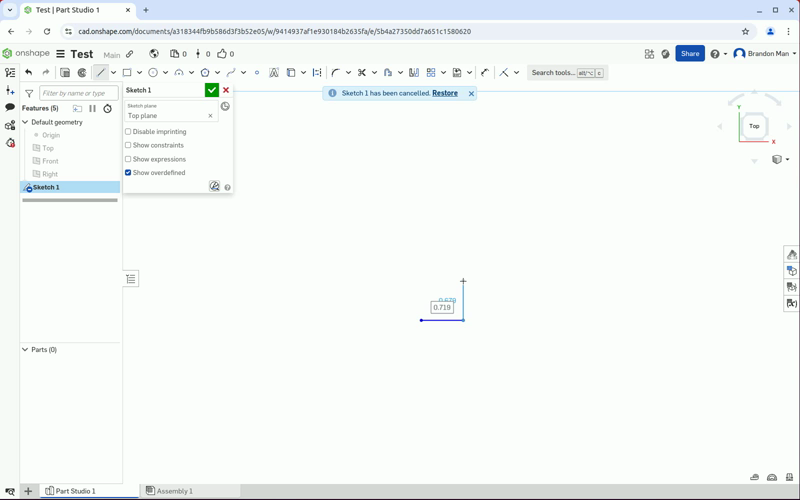
click(463, 280)
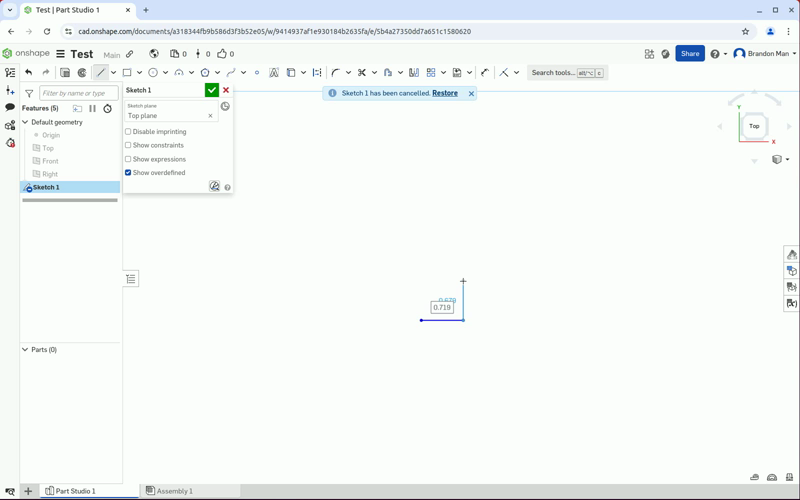
scroll(-6)
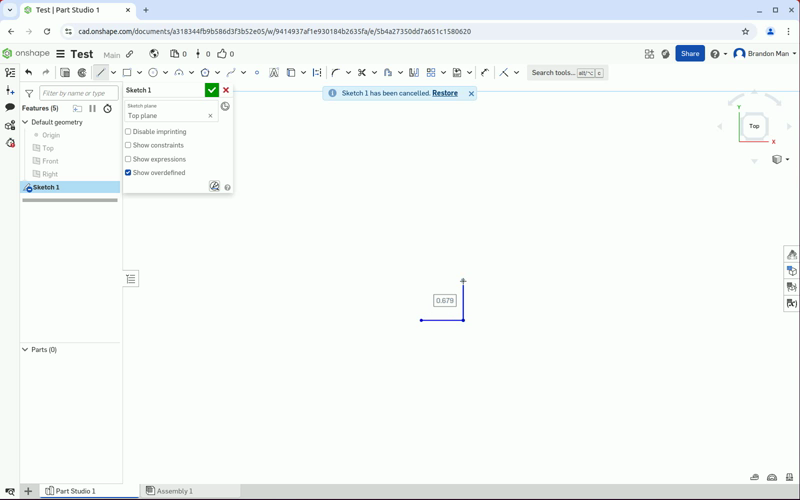
scroll(-6)
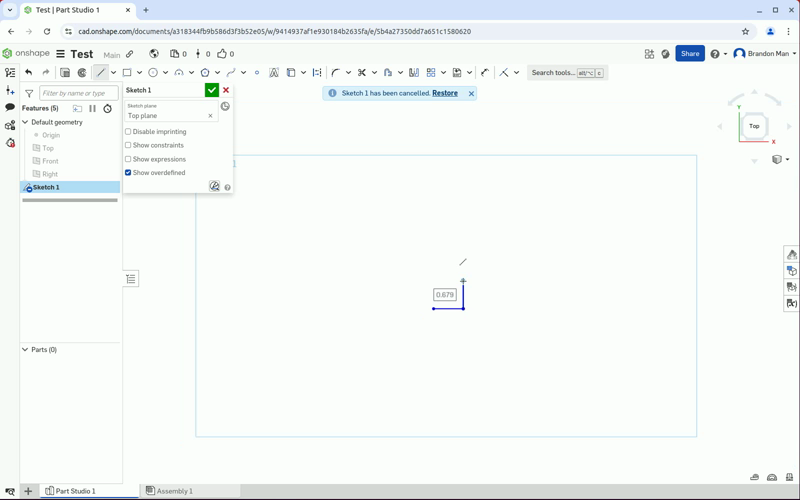
scroll(-6)
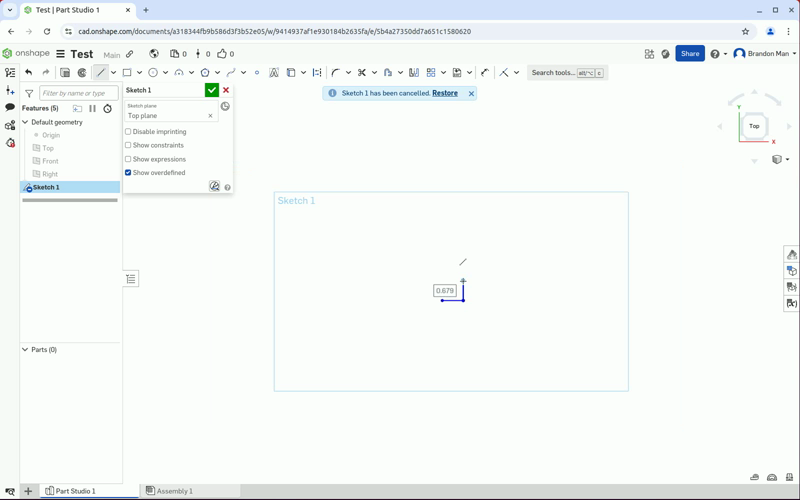
scroll(-6)
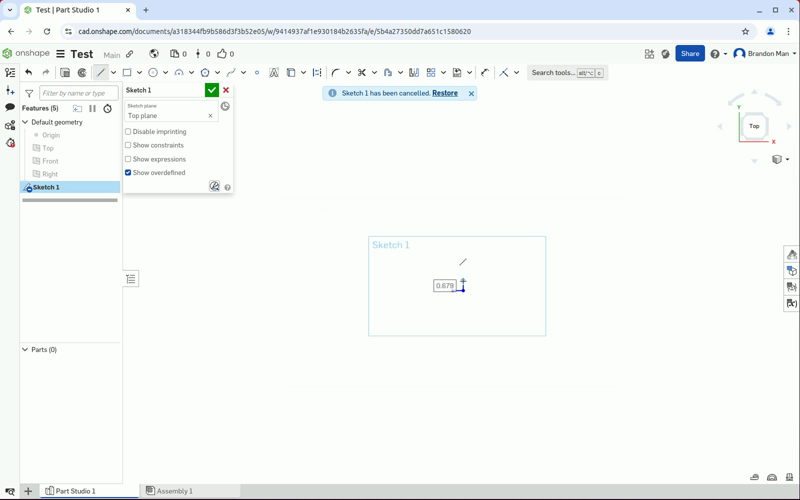
scroll(-6)
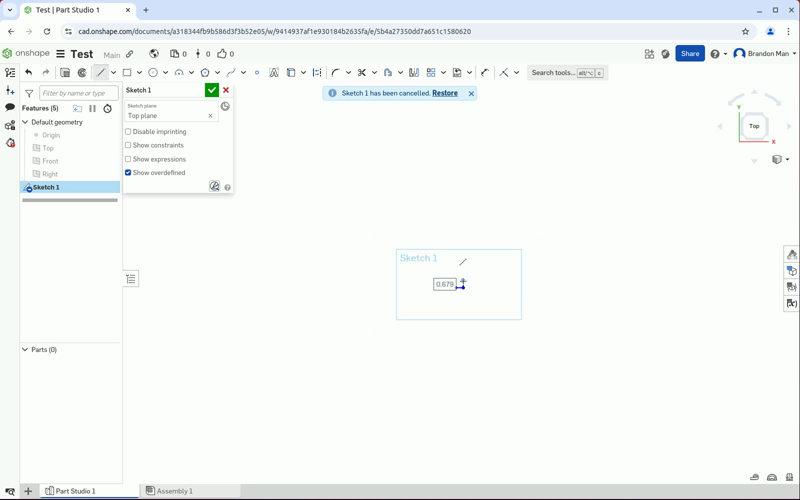
scroll(-6)
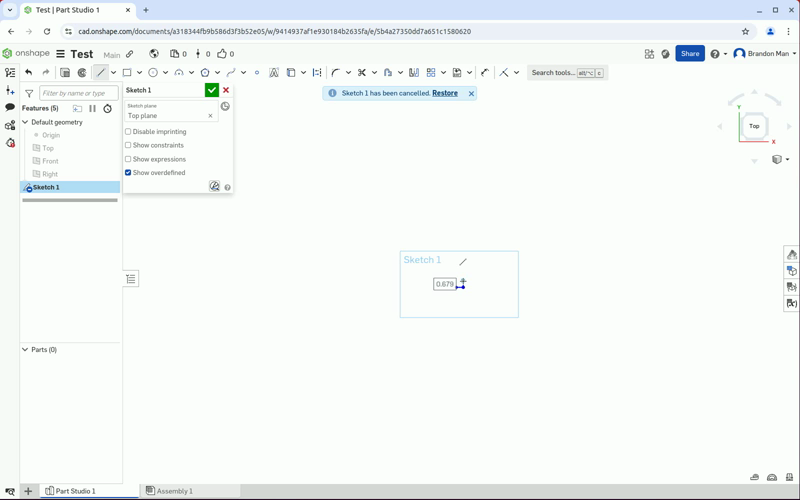
scroll(-6)
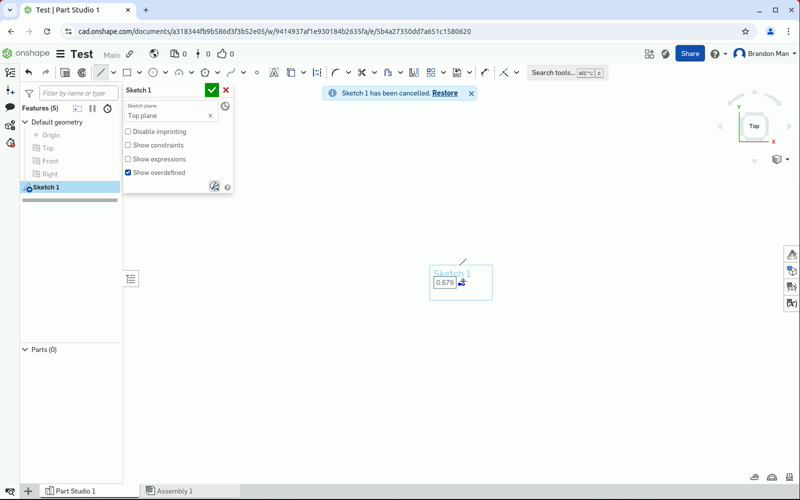
key_up(shift)
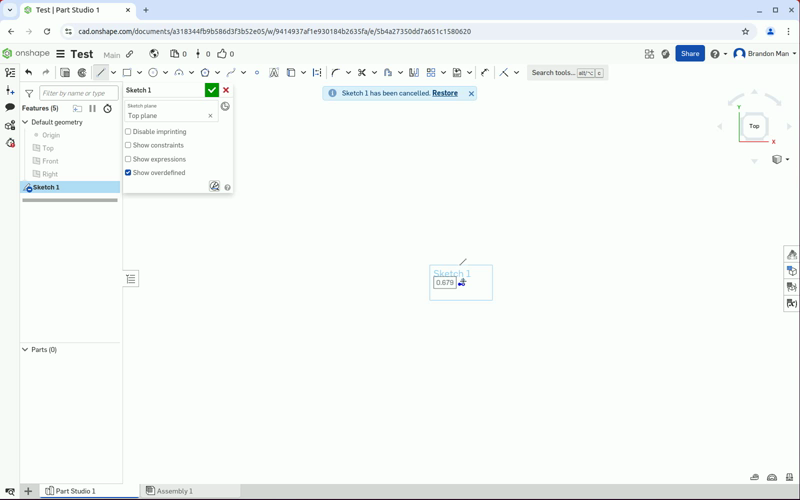
key_down(shift)
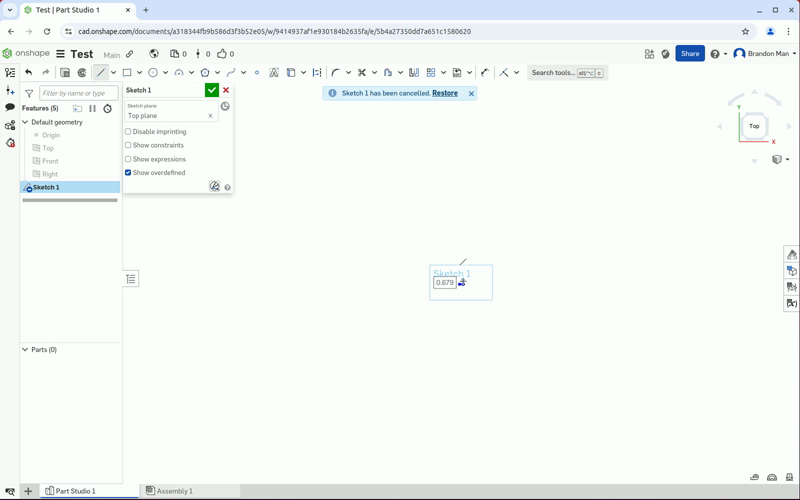
mouse_move(493, 280)
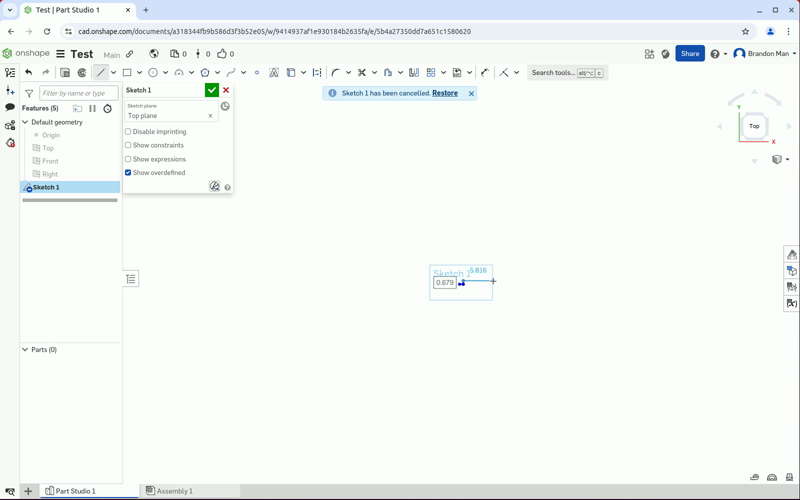
mouse_move(459, 280)
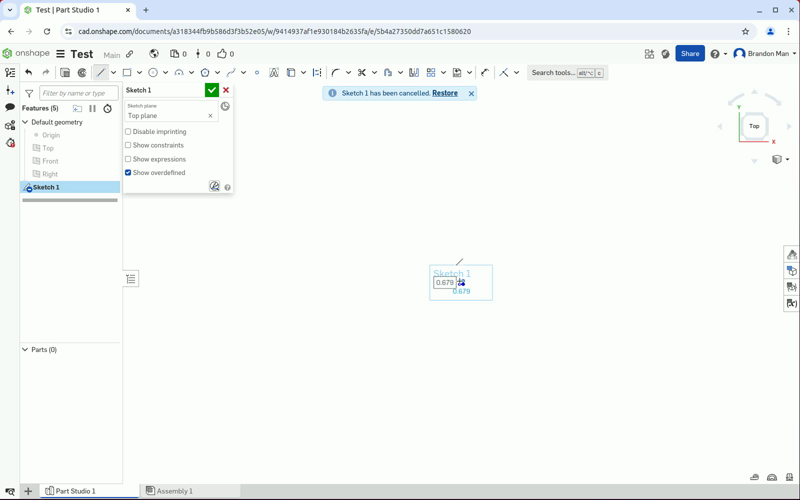
scroll(6)
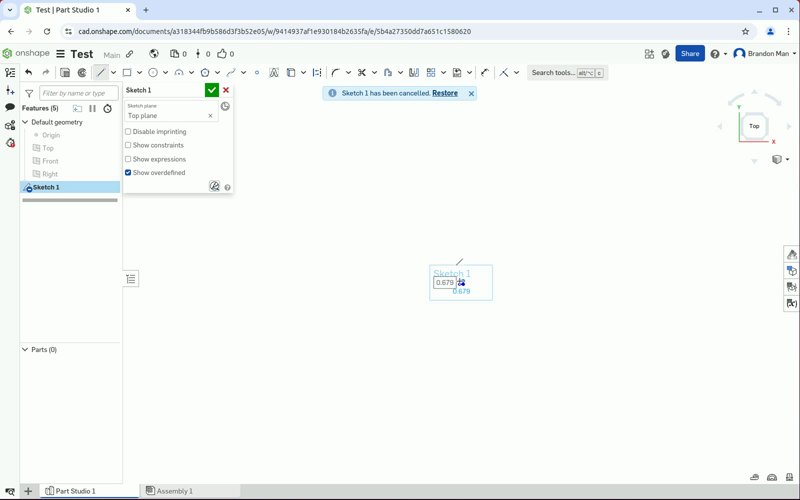
scroll(6)
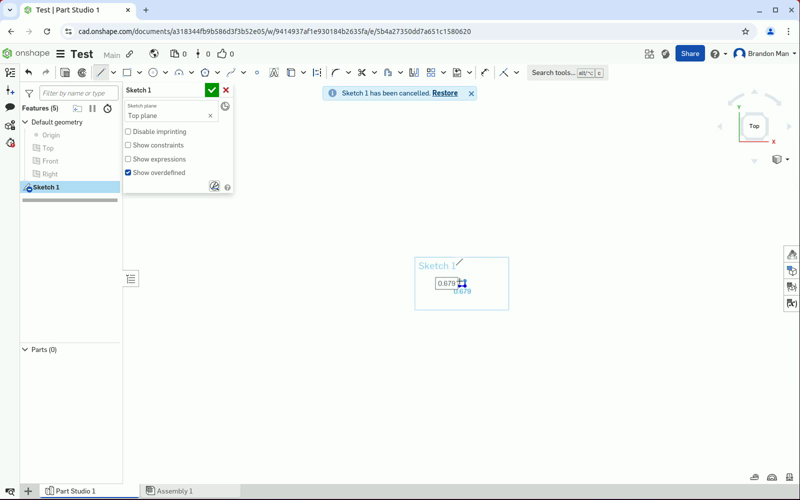
scroll(6)
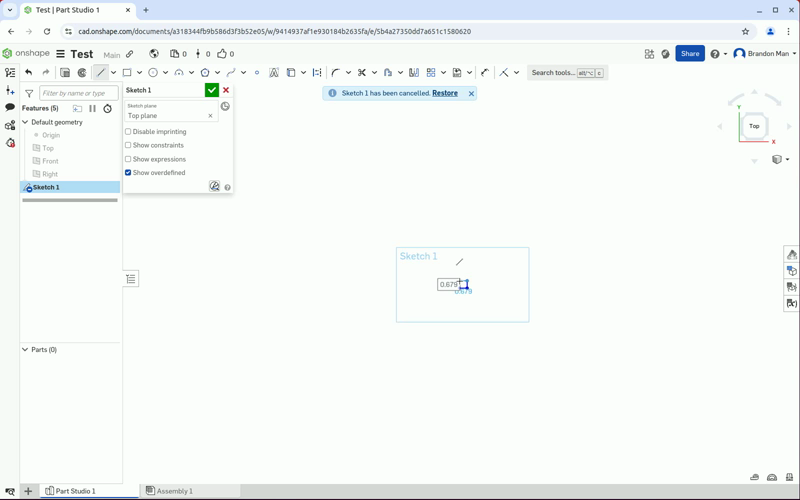
scroll(6)
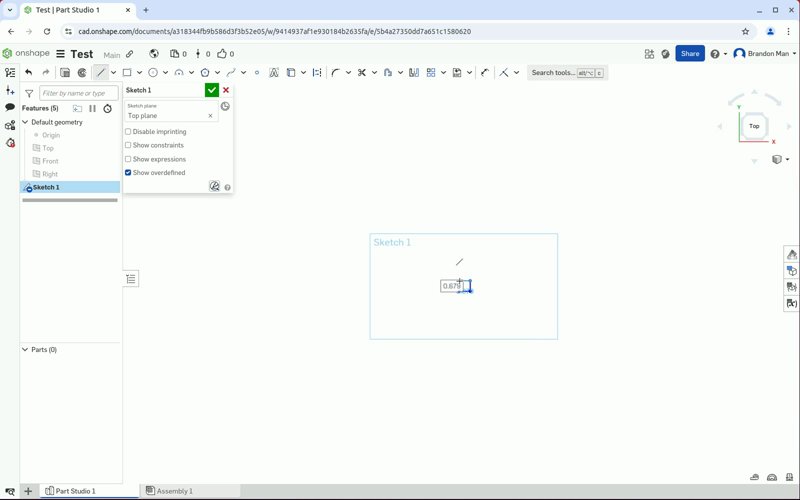
scroll(6)
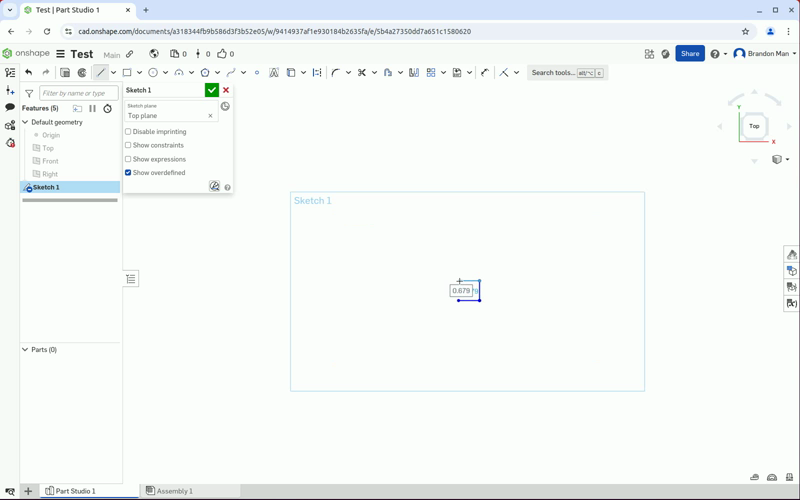
scroll(6)
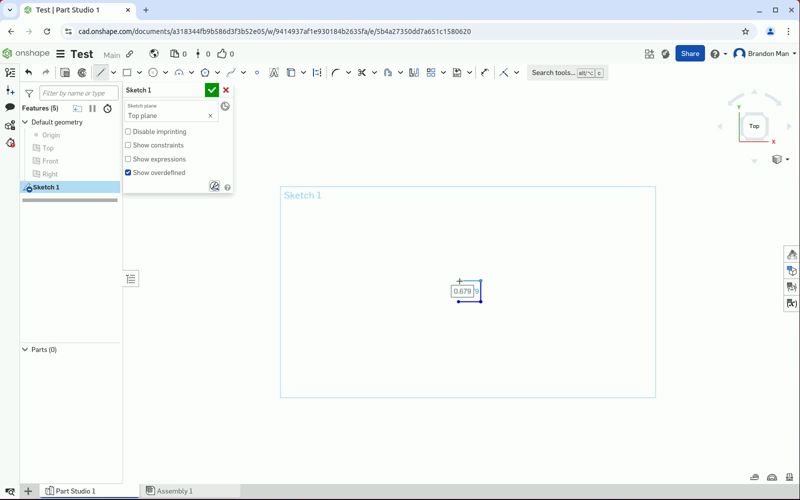
scroll(6)
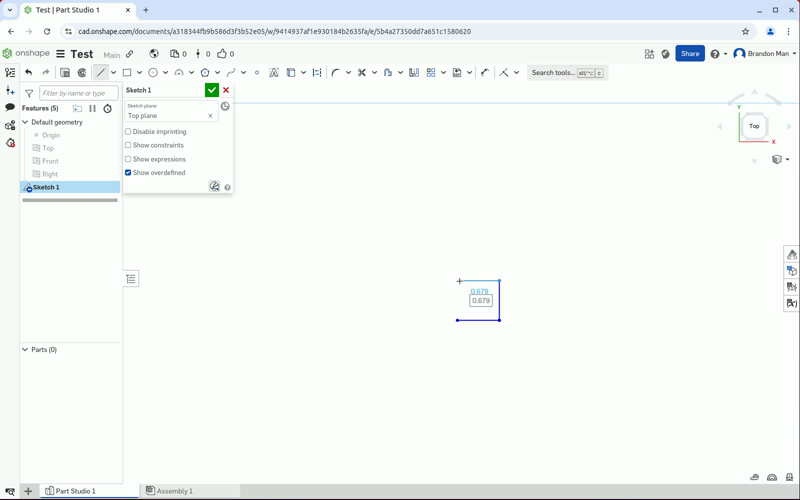
click(459, 280)
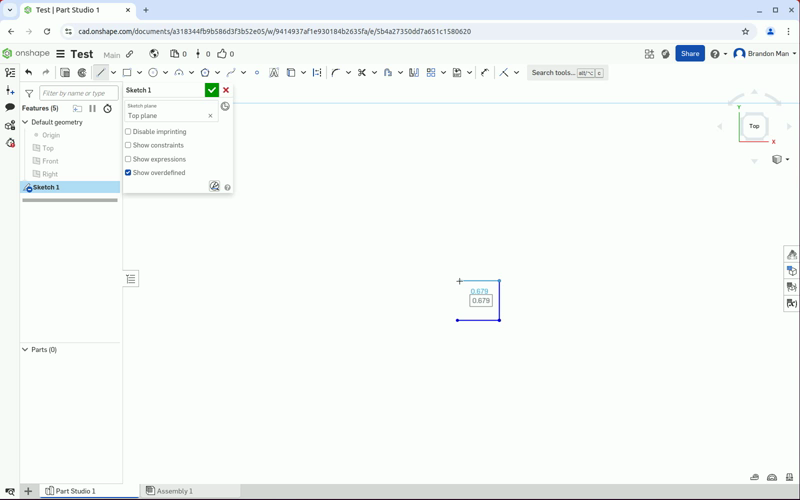
scroll(-6)
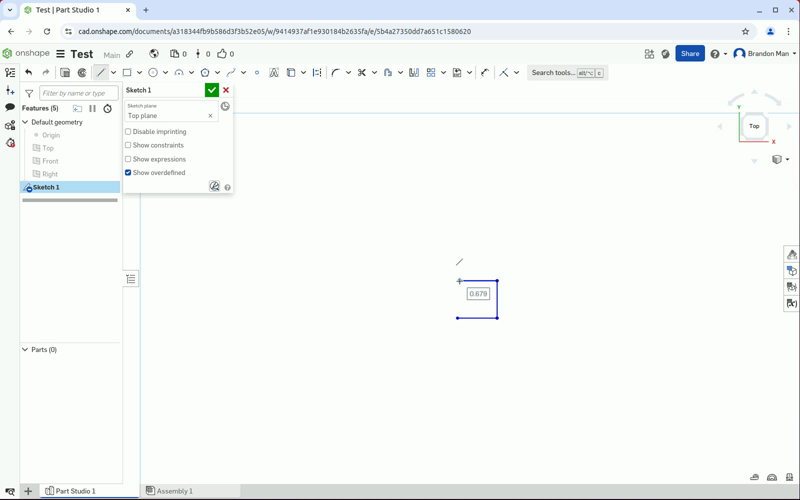
scroll(-6)
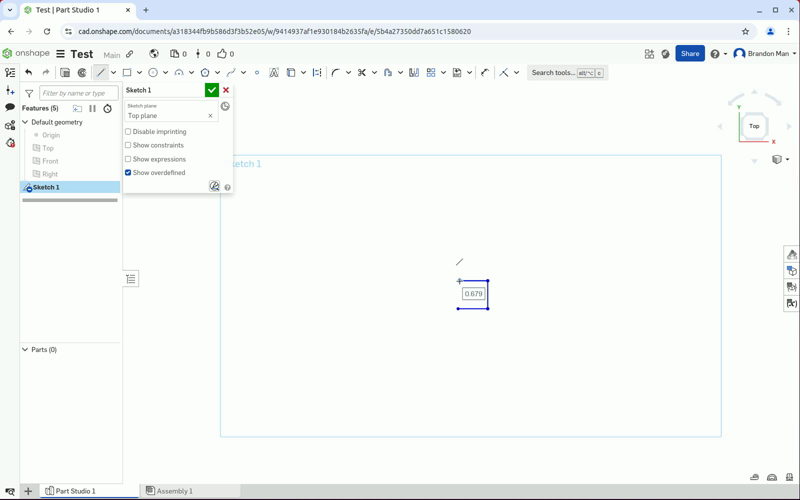
scroll(-6)
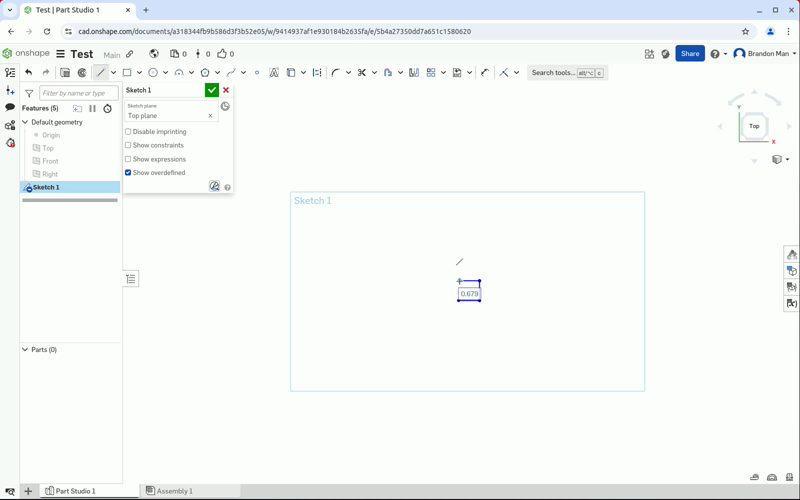
scroll(-6)
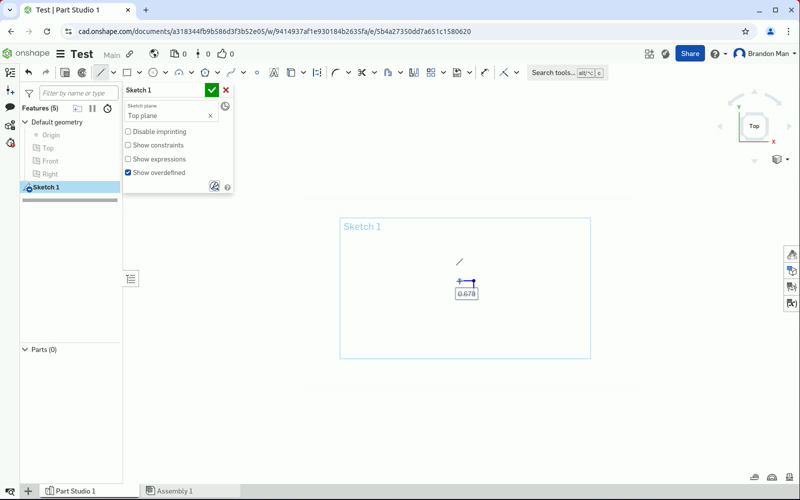
scroll(-6)
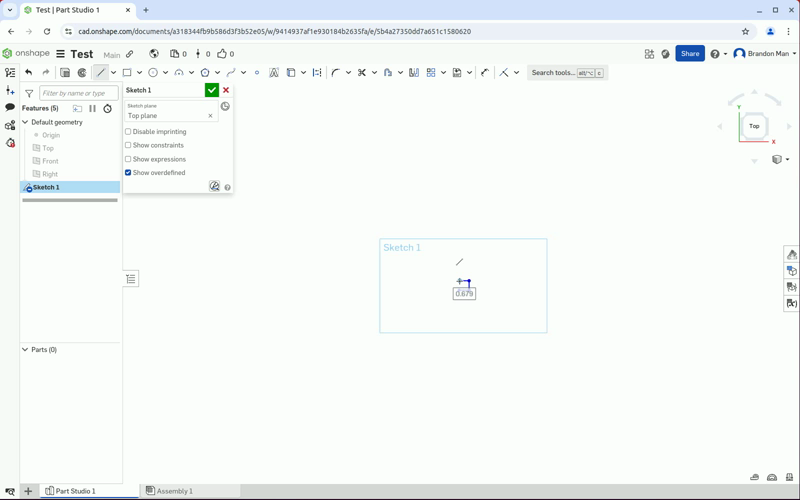
scroll(-6)
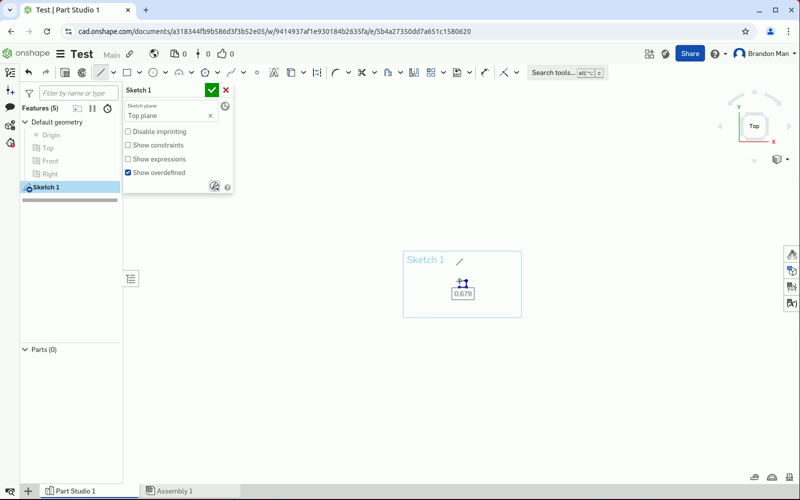
scroll(-6)
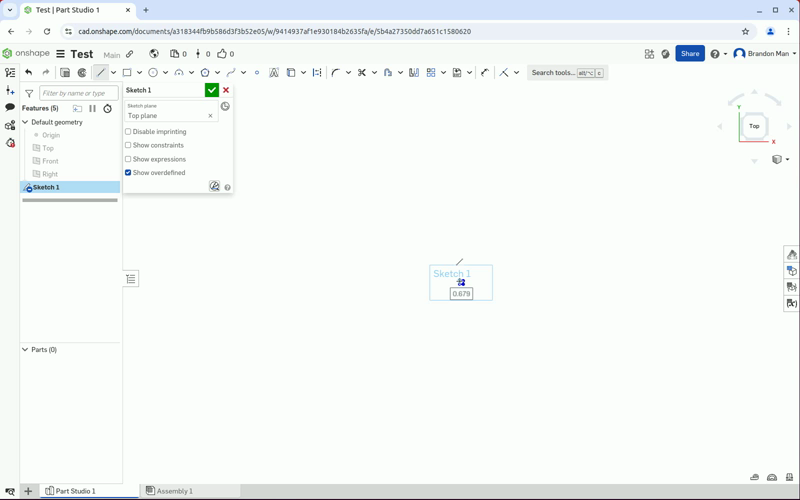
key_up(shift)
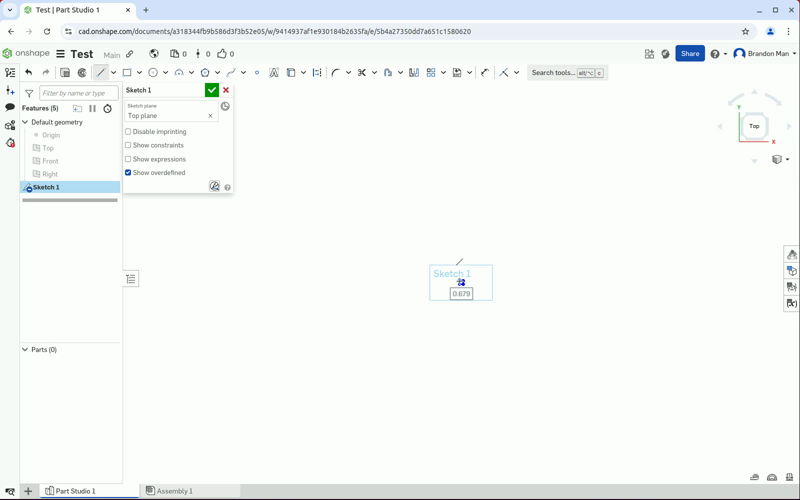
mouse_move(489, 280)
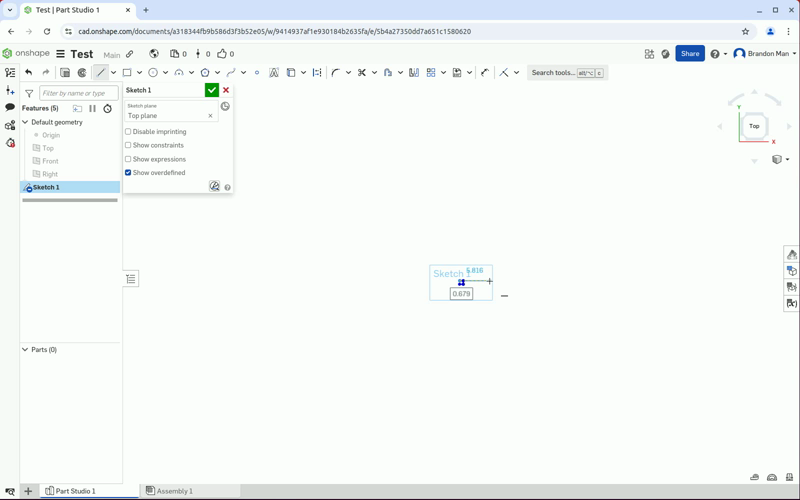
key_down(shift)
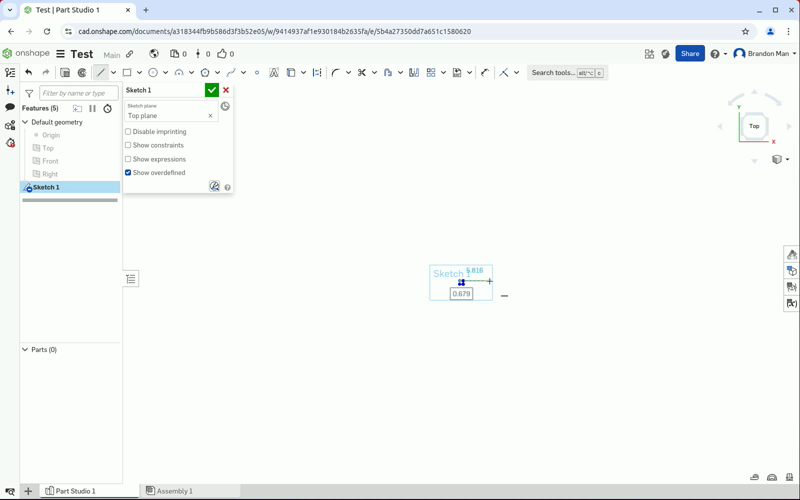
mouse_move(459, 284)
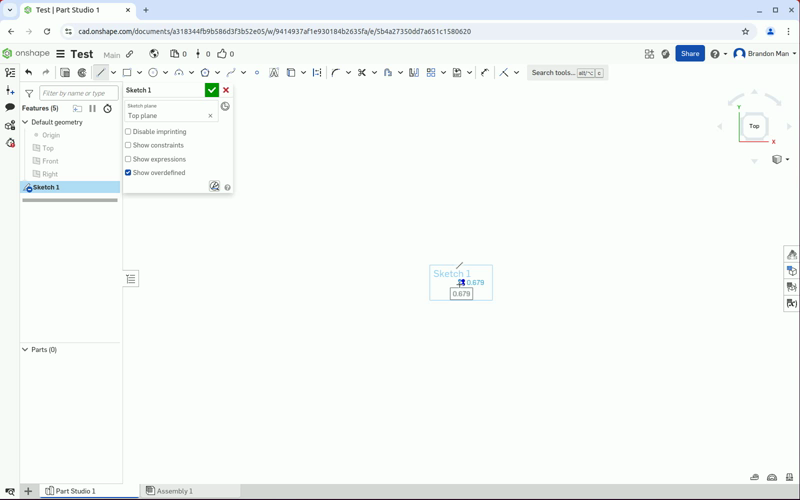
scroll(6)
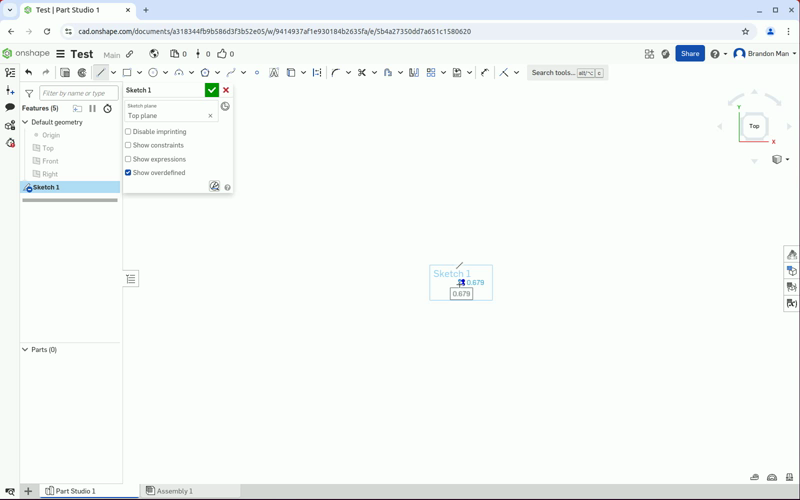
scroll(6)
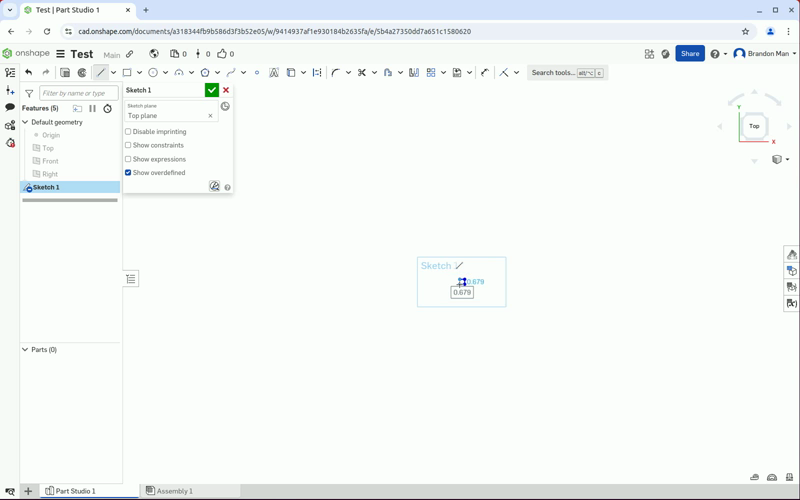
scroll(6)
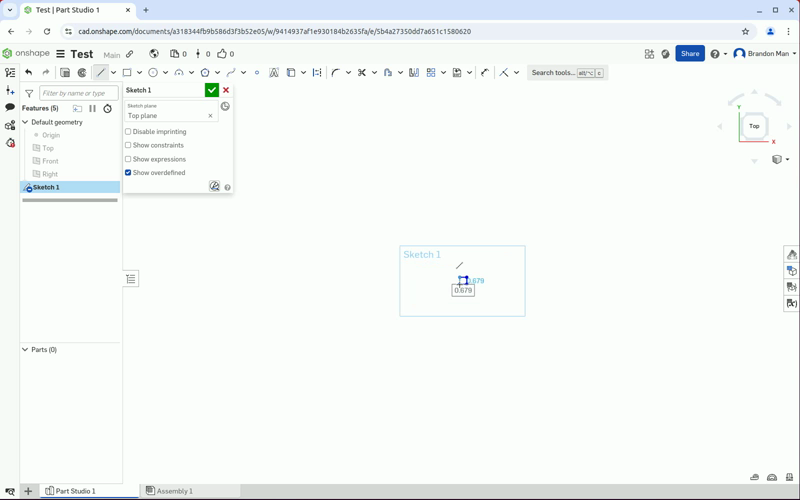
scroll(6)
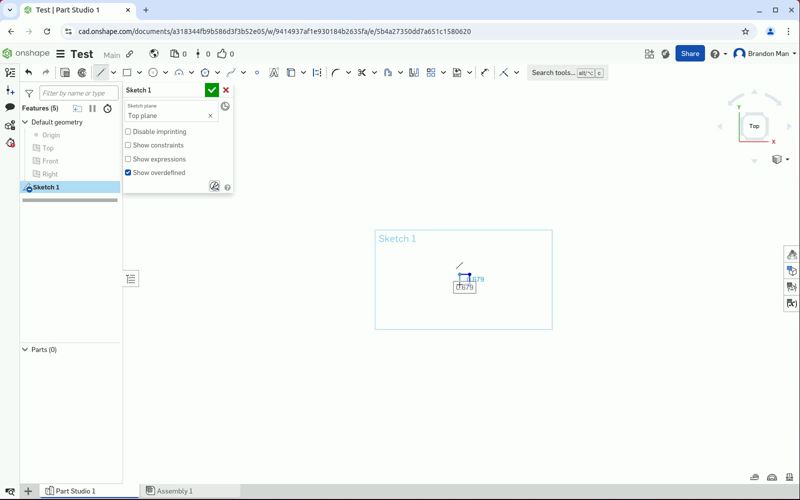
scroll(6)
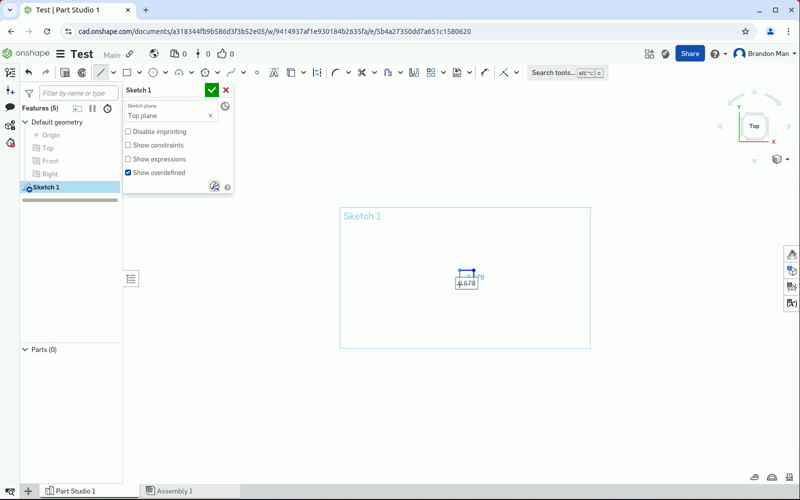
scroll(6)
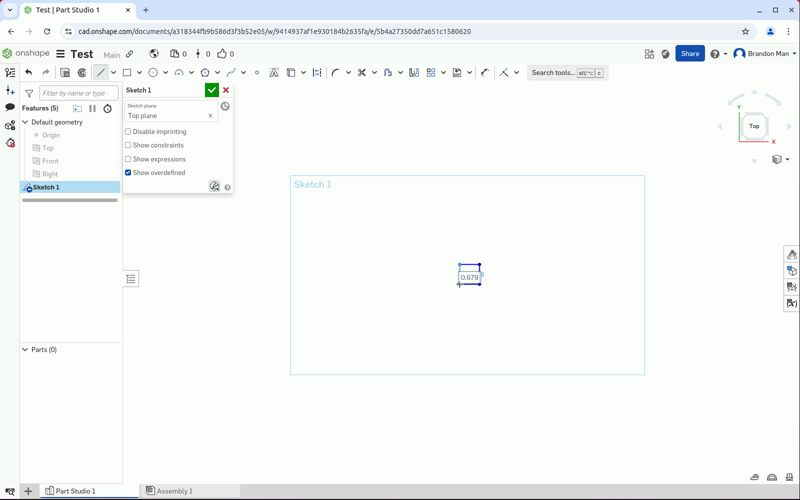
scroll(6)
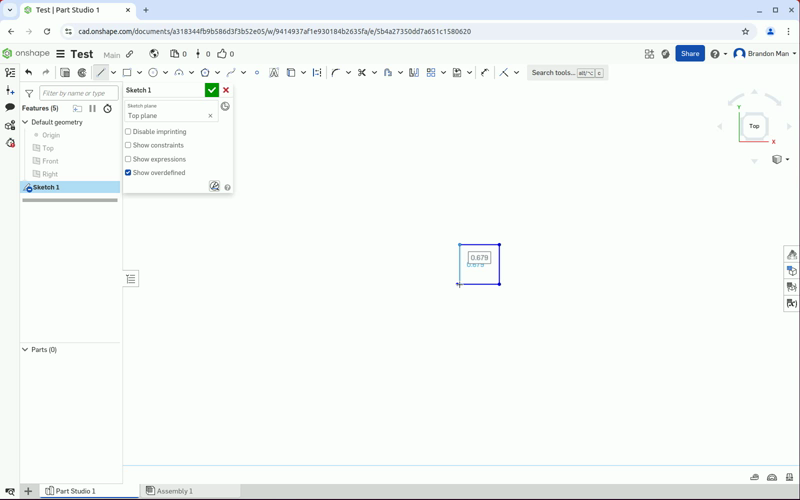
key_up(shift)
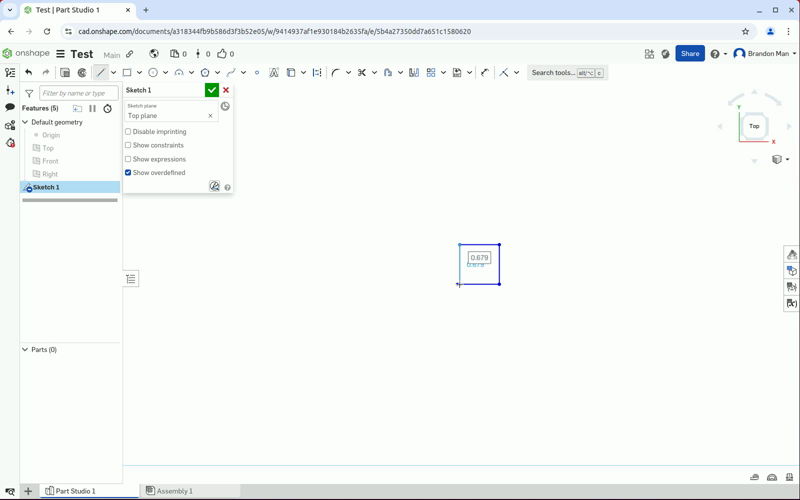
click(459, 284)
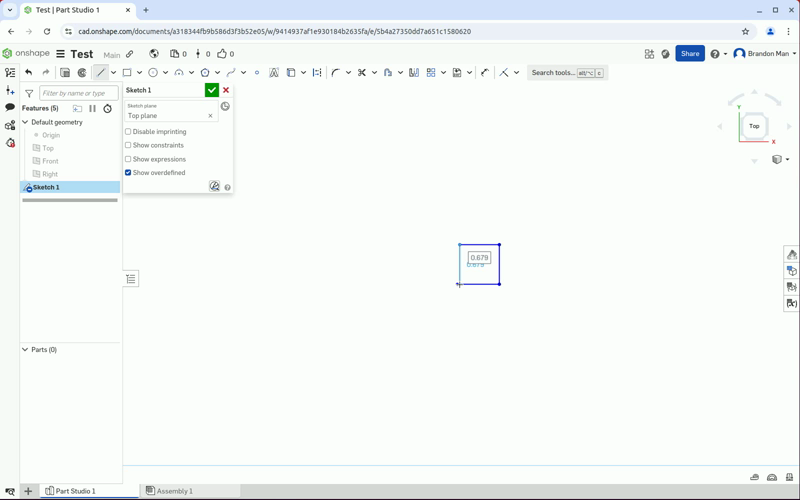
scroll(-6)
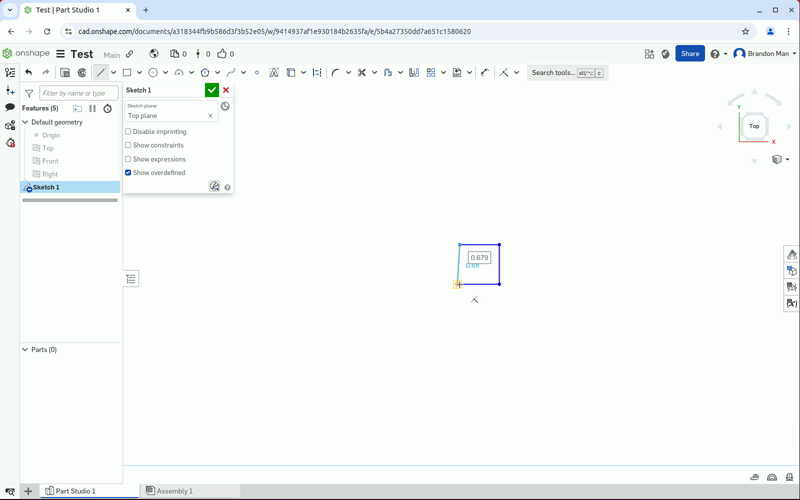
scroll(-6)
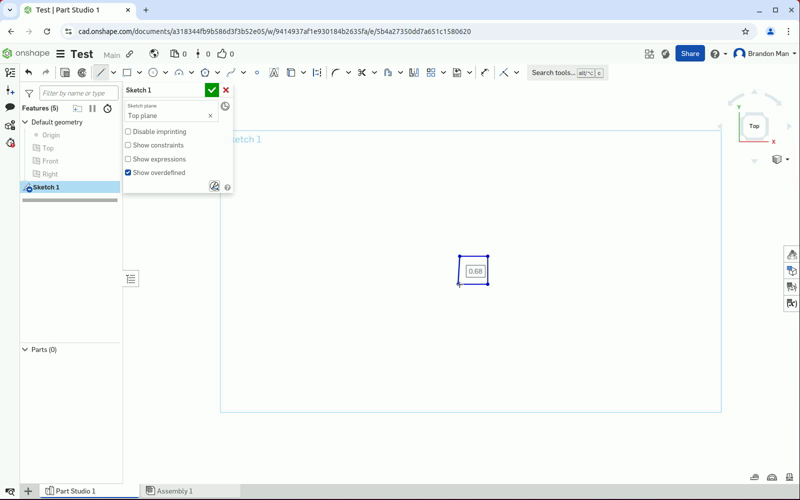
scroll(-6)
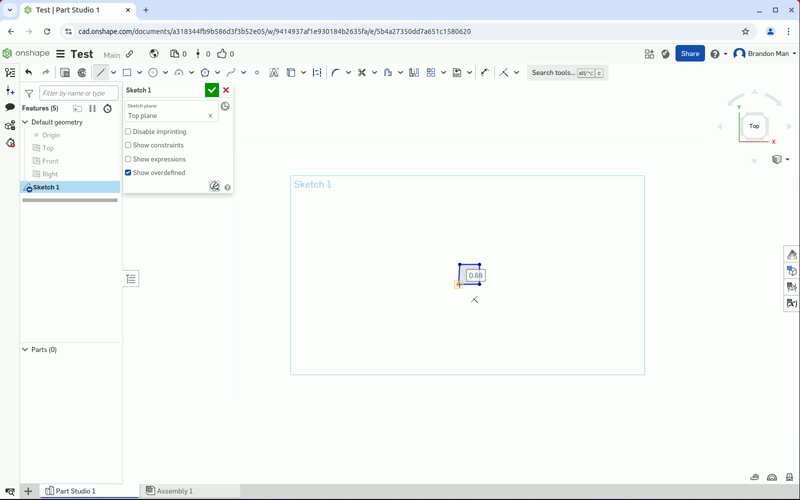
scroll(-6)
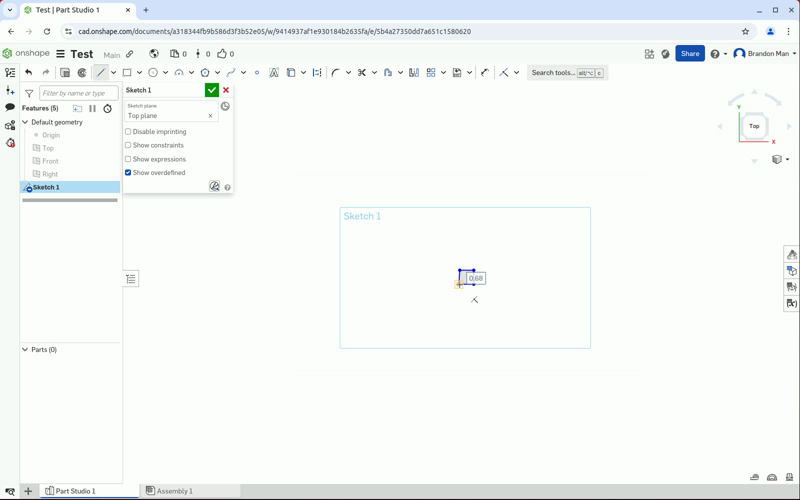
scroll(-6)
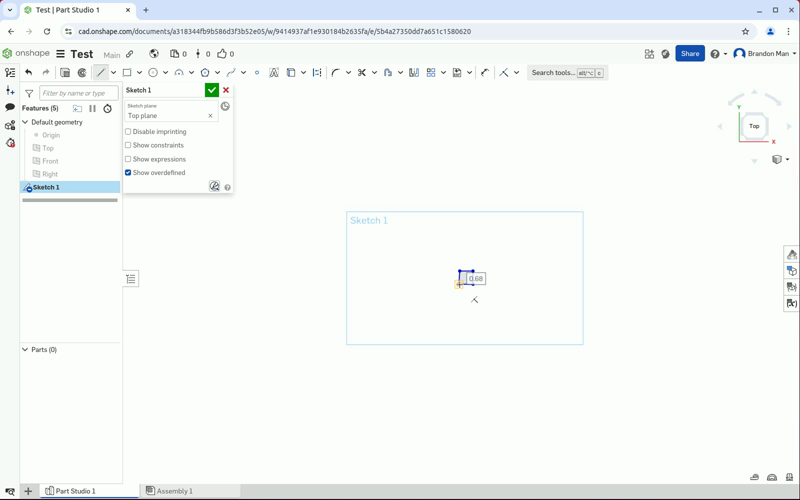
scroll(-6)
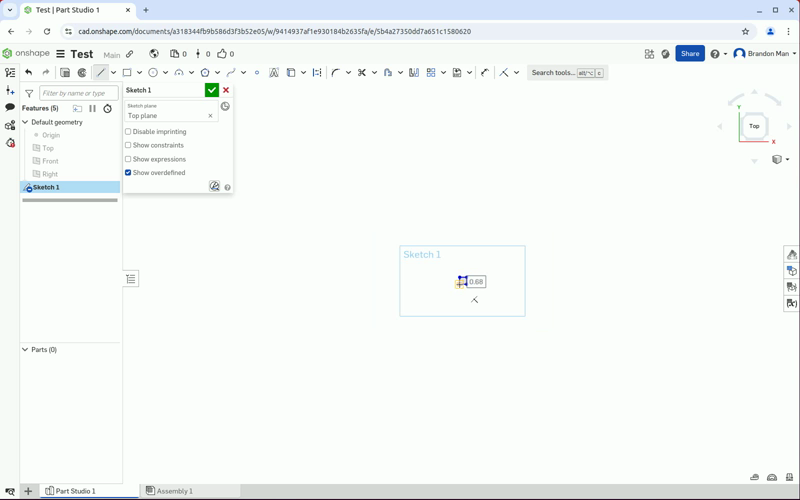
scroll(-6)
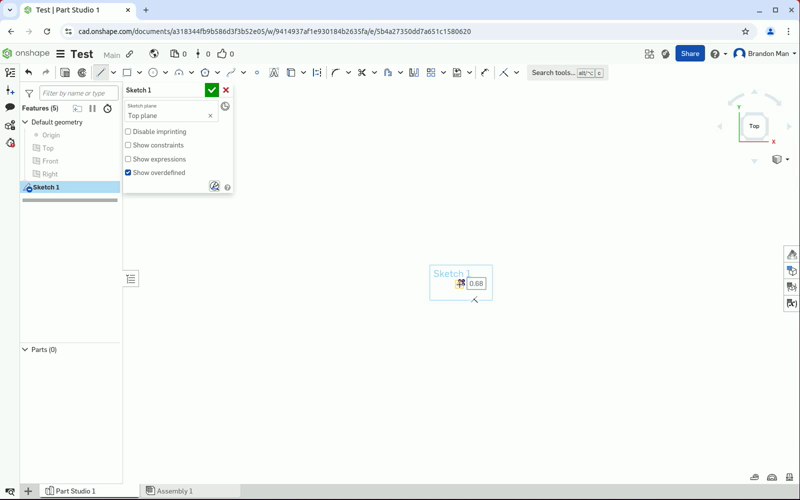
key(esc)
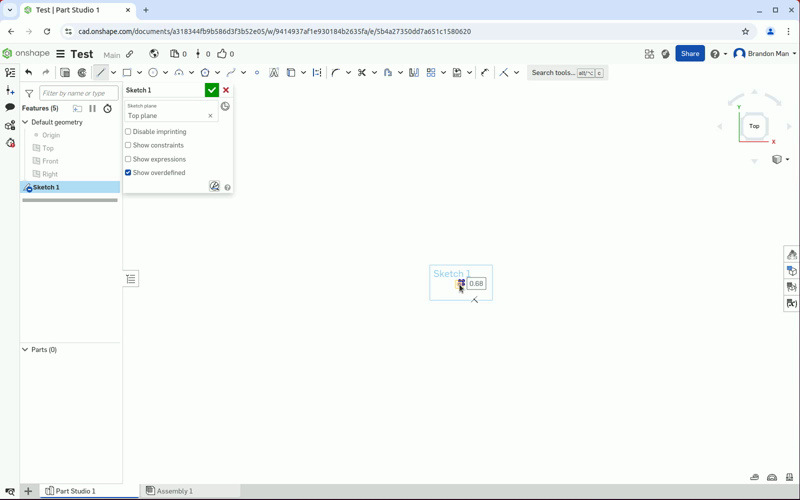
key(l)
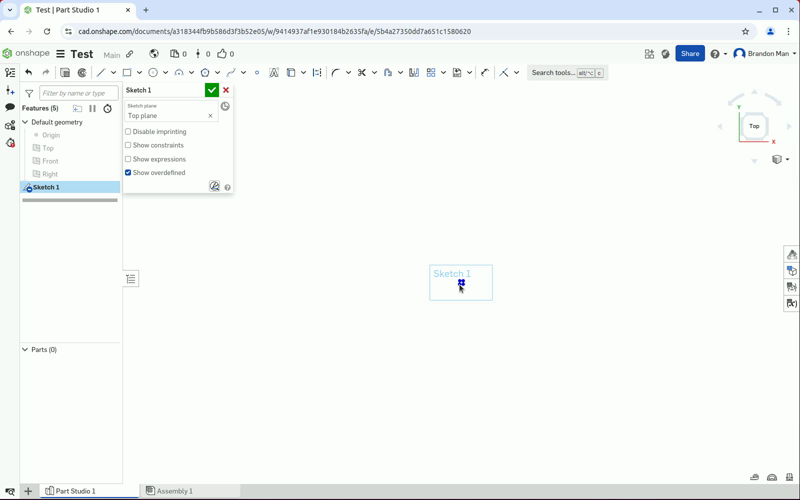
key_down(shift)
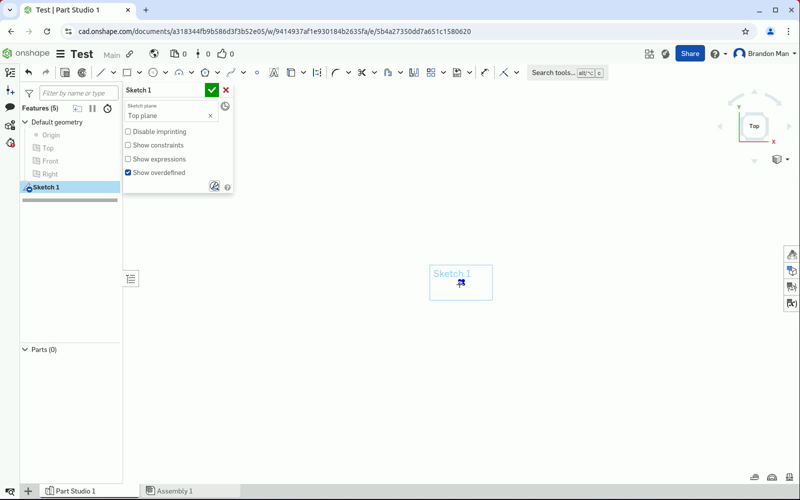
mouse_move(459, 283)
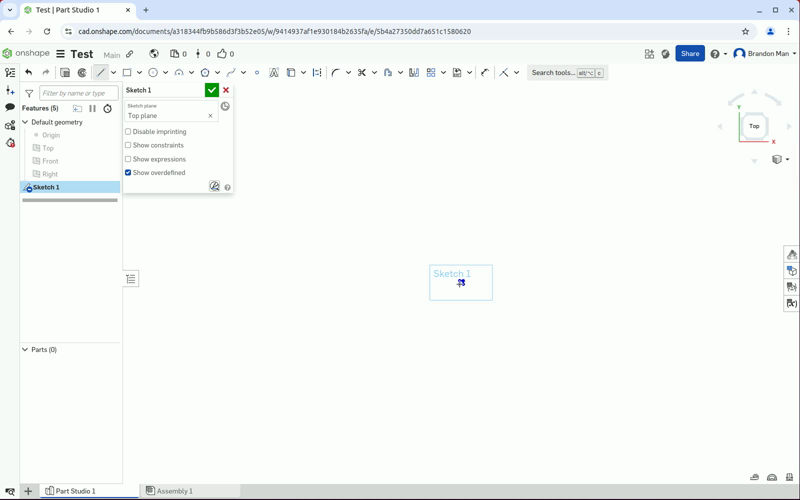
scroll(6)
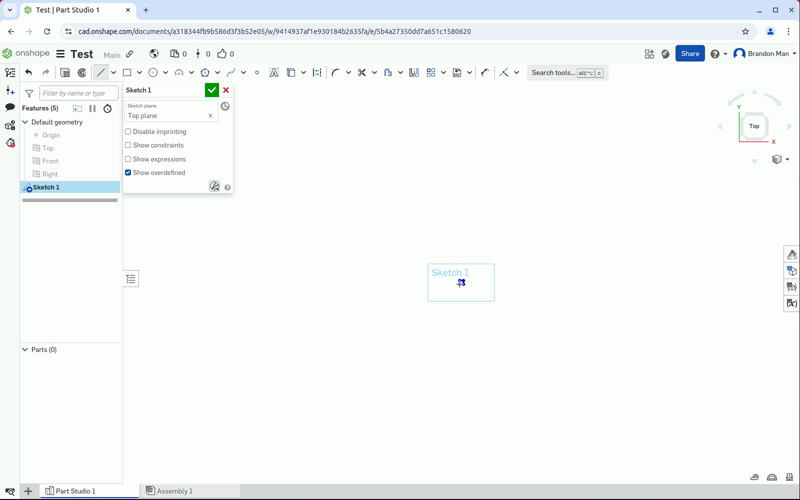
scroll(6)
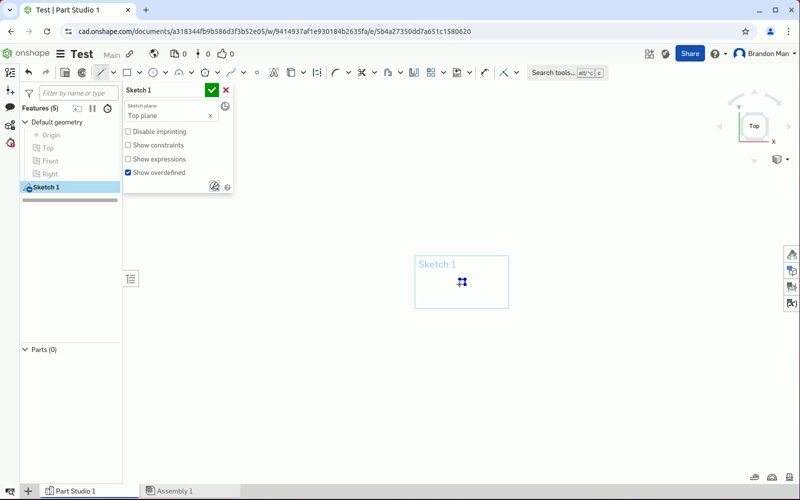
scroll(6)
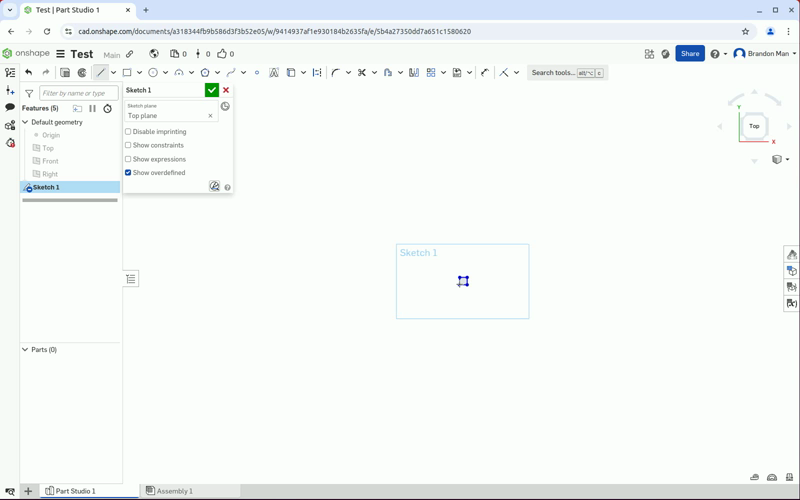
scroll(6)
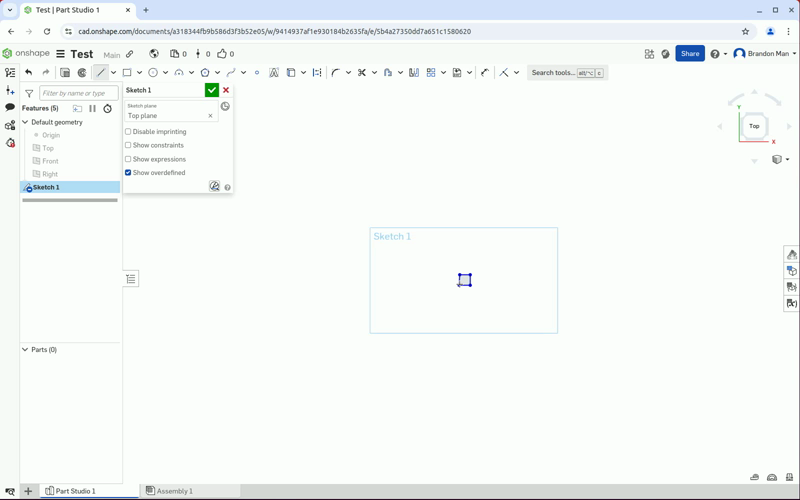
scroll(6)
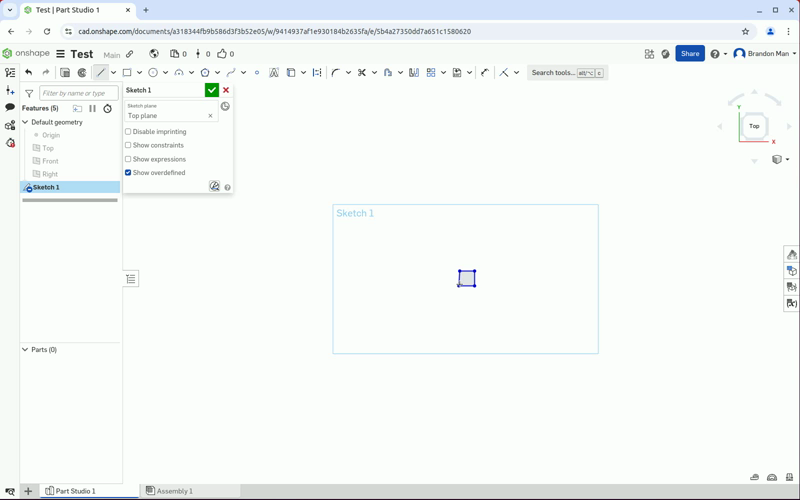
scroll(6)
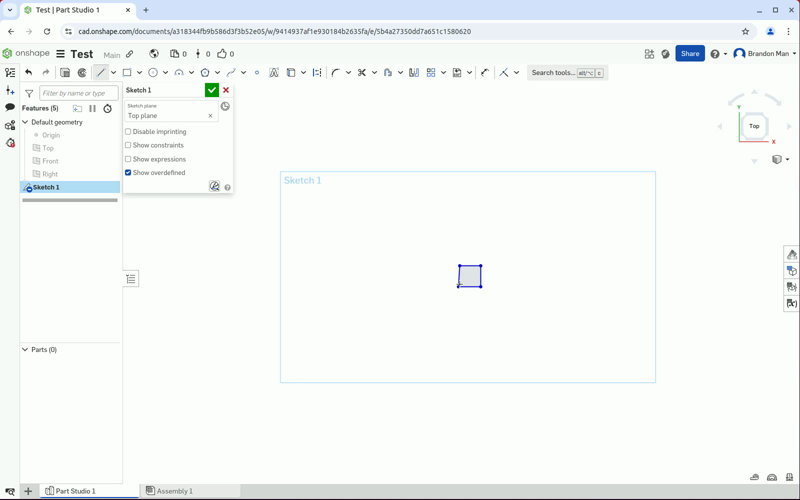
scroll(6)
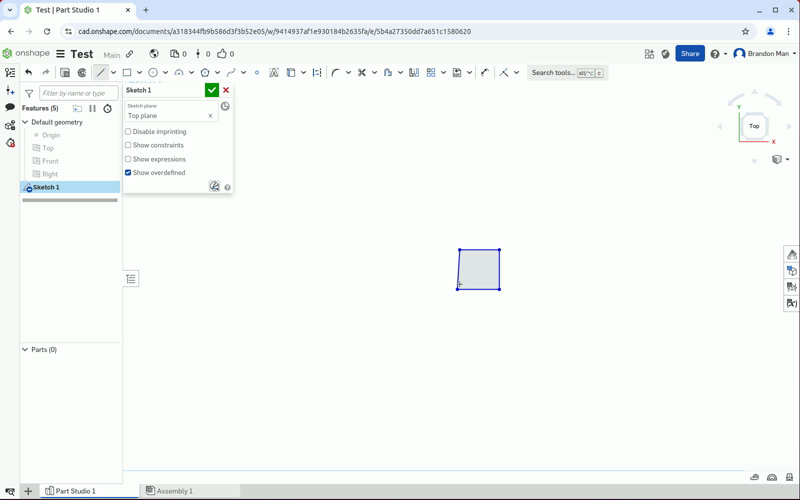
click(459, 283)
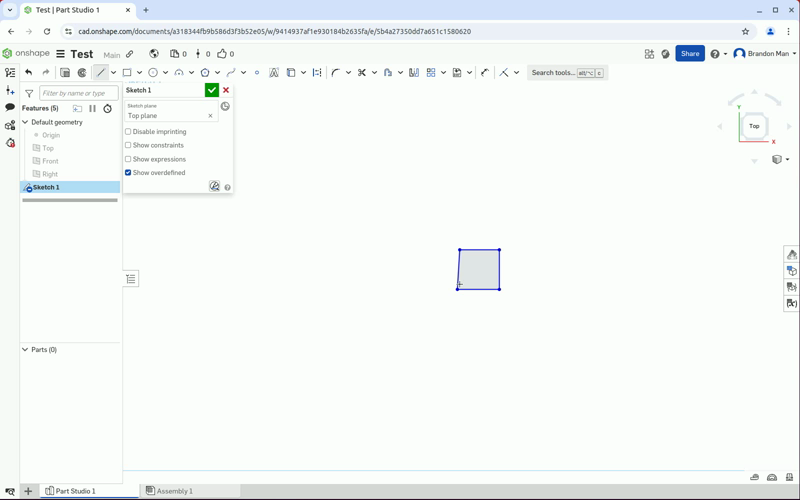
scroll(-6)
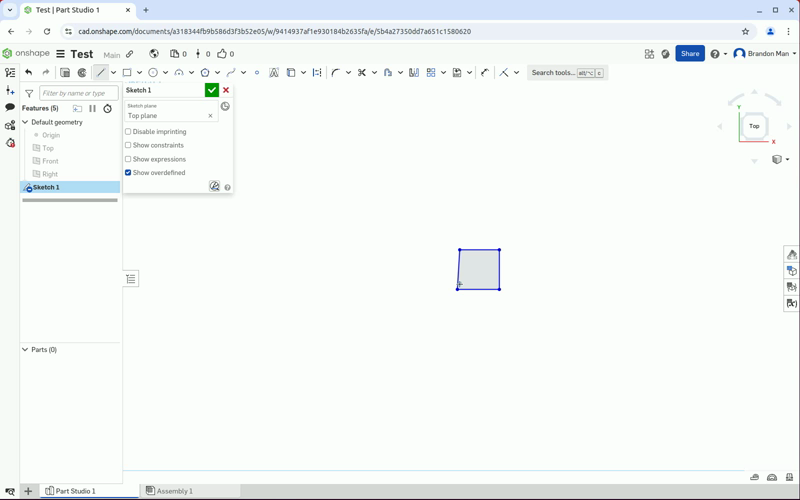
scroll(-6)
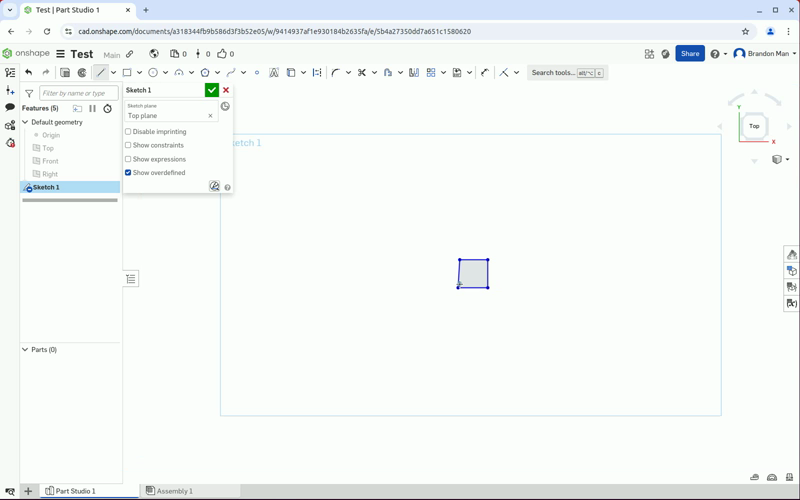
scroll(-6)
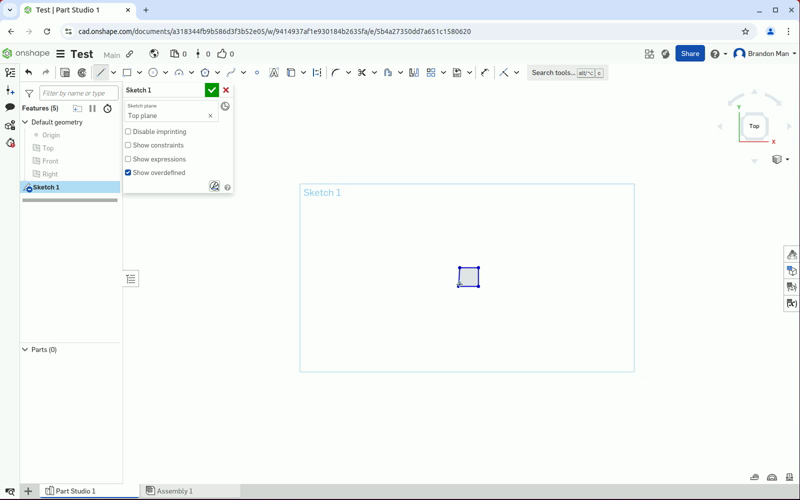
scroll(-6)
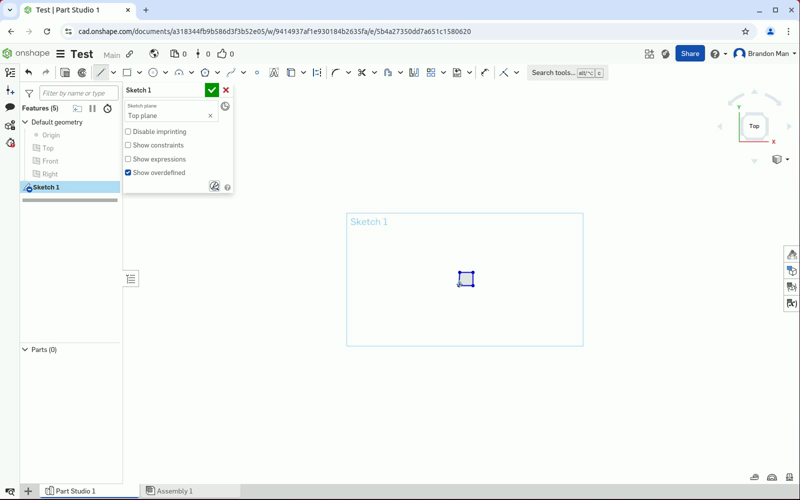
scroll(-6)
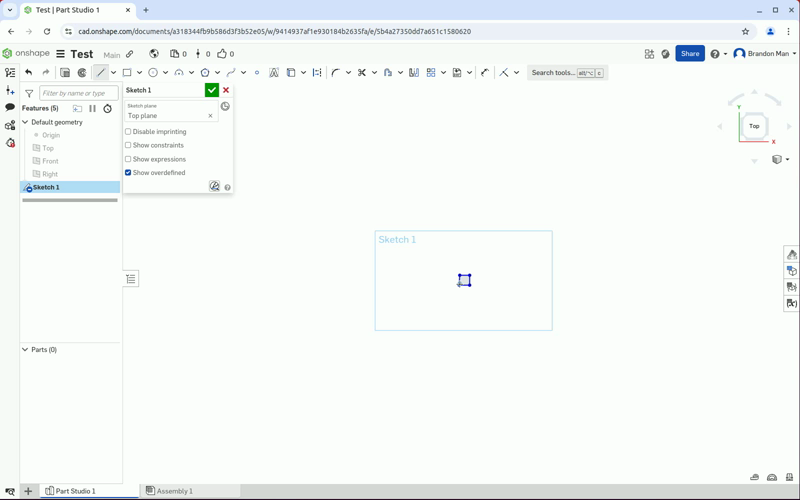
scroll(-6)
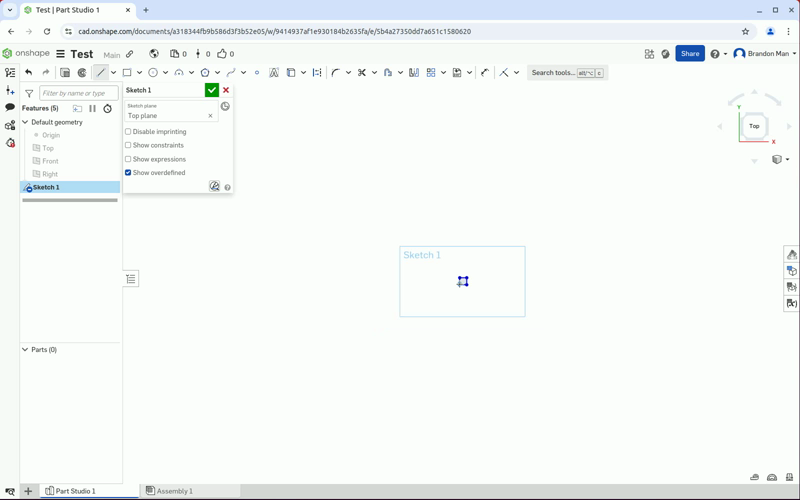
scroll(-6)
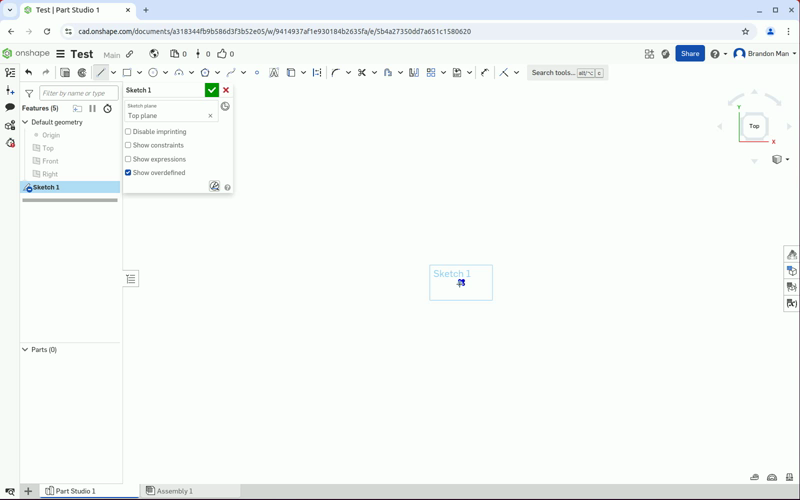
key_up(shift)
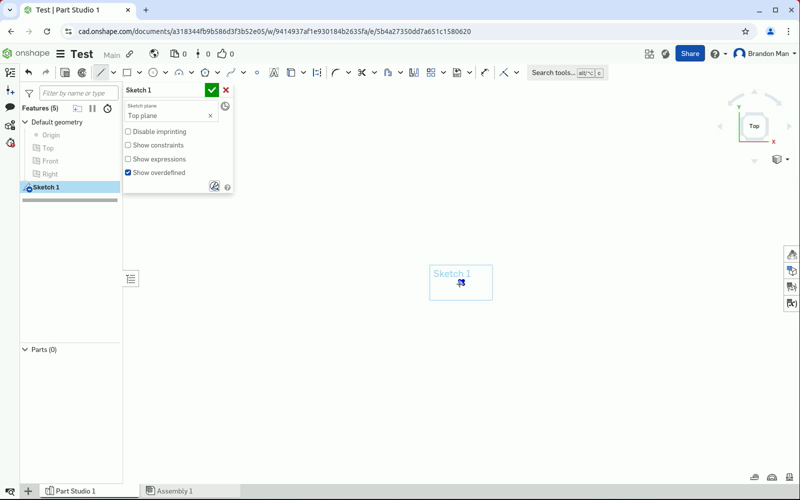
key_down(shift)
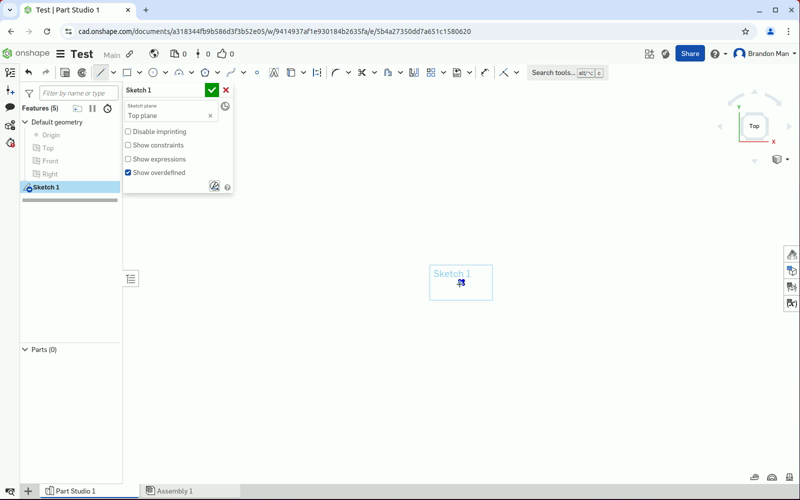
mouse_move(489, 283)
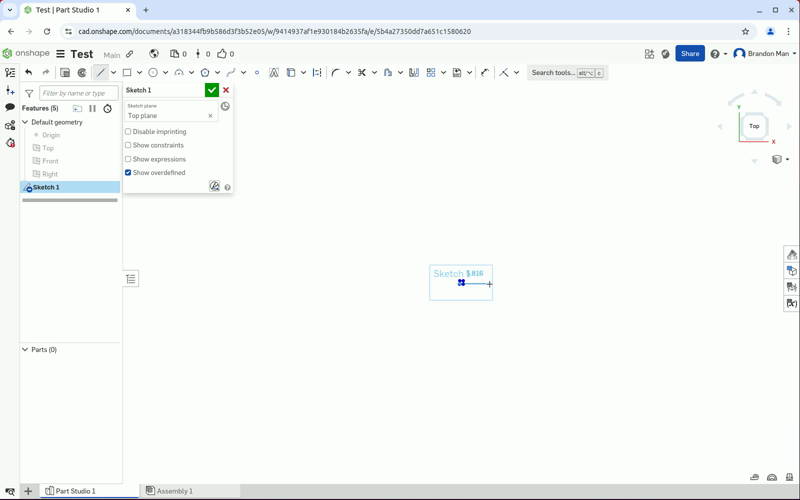
mouse_move(462, 283)
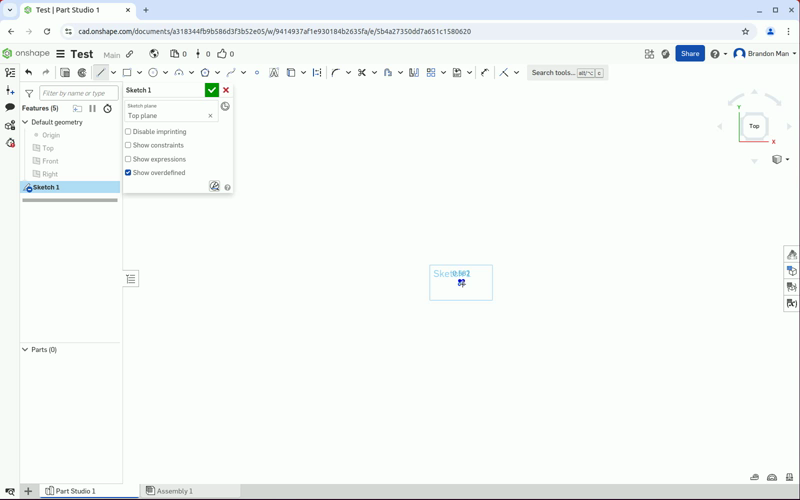
scroll(6)
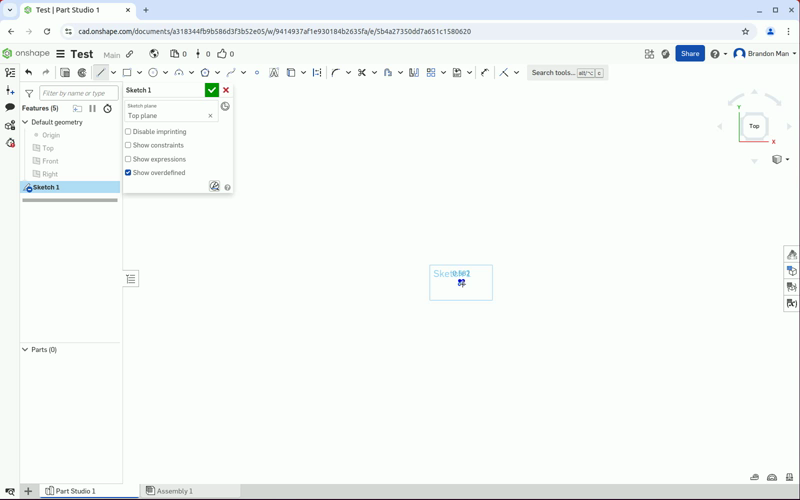
scroll(6)
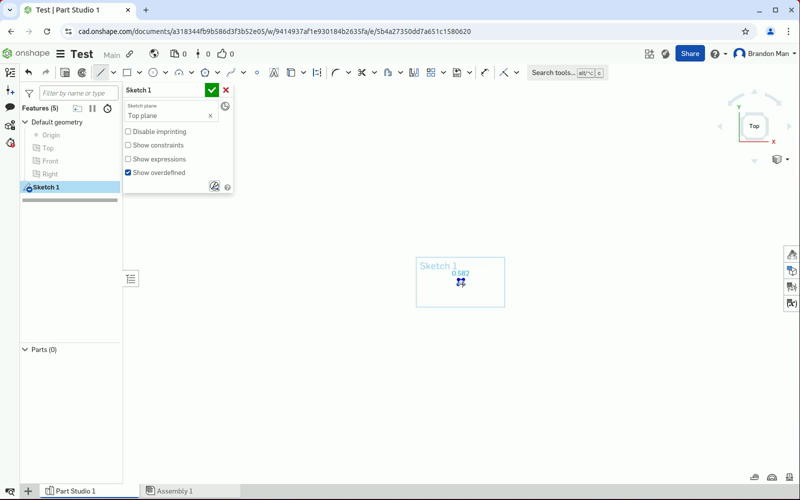
scroll(6)
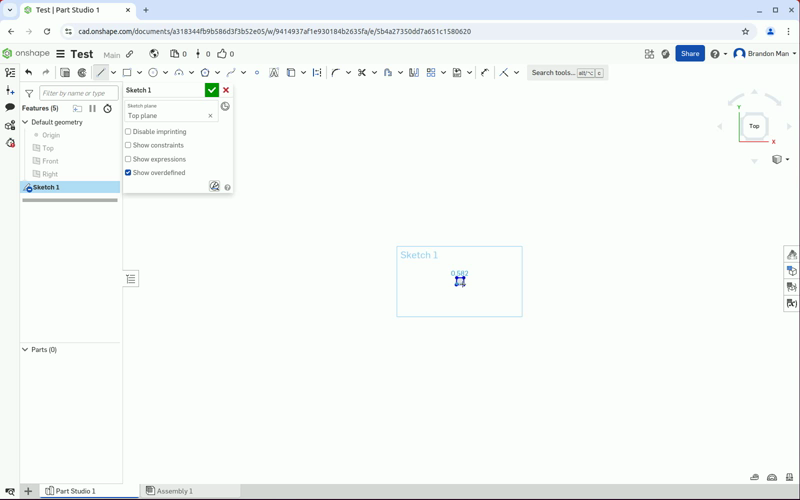
scroll(6)
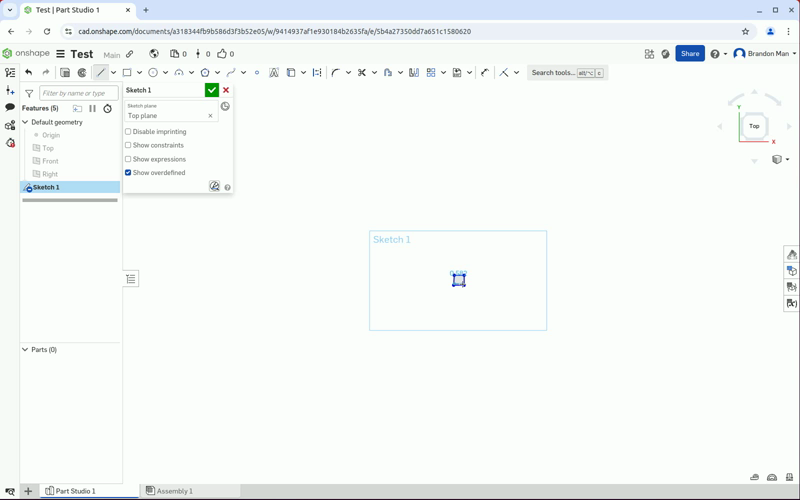
scroll(6)
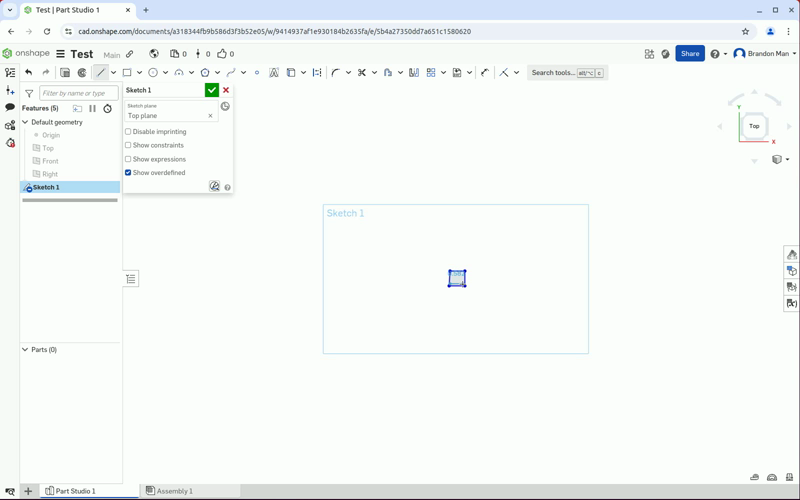
scroll(6)
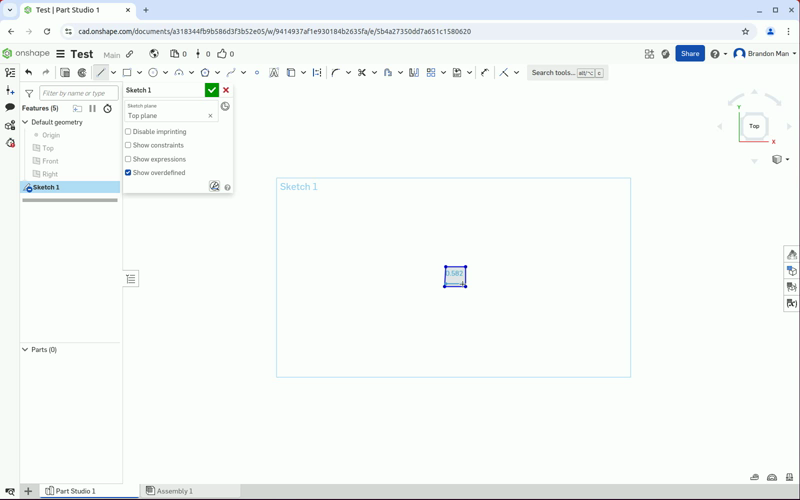
scroll(6)
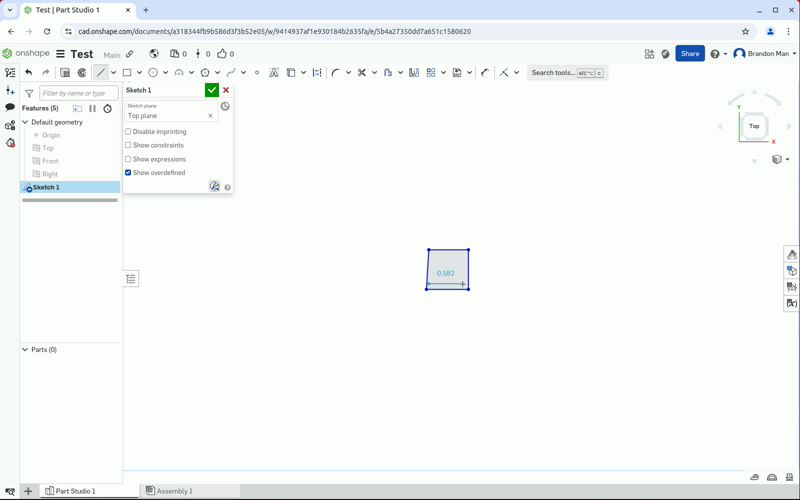
click(462, 283)
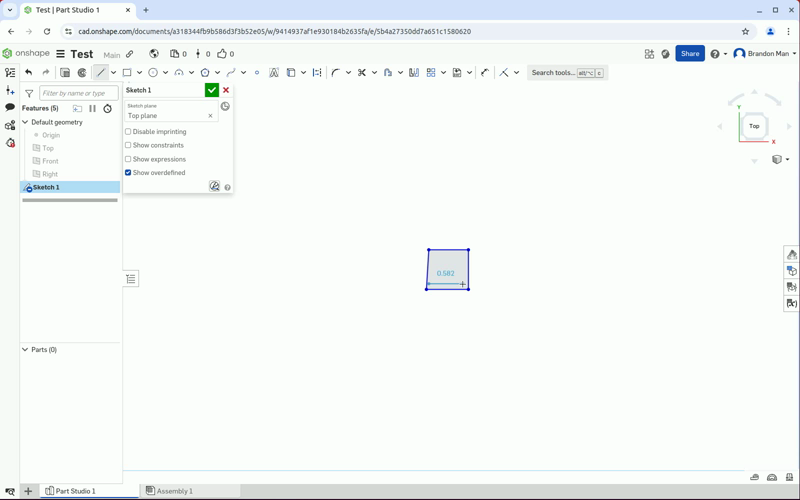
scroll(-6)
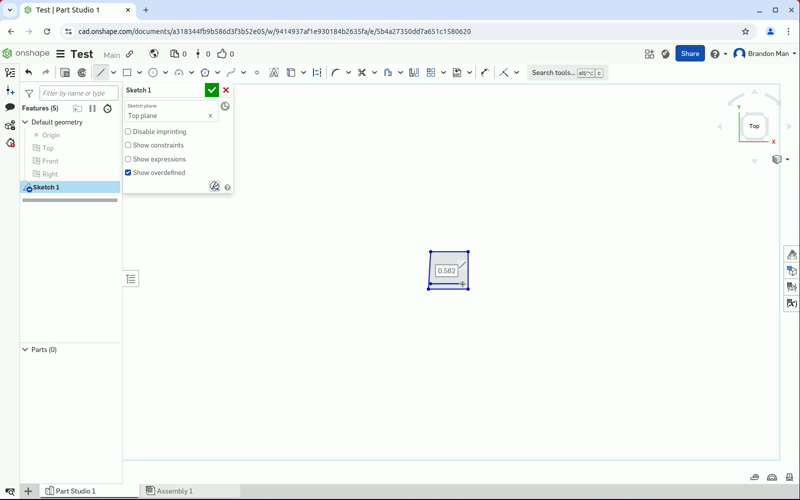
scroll(-6)
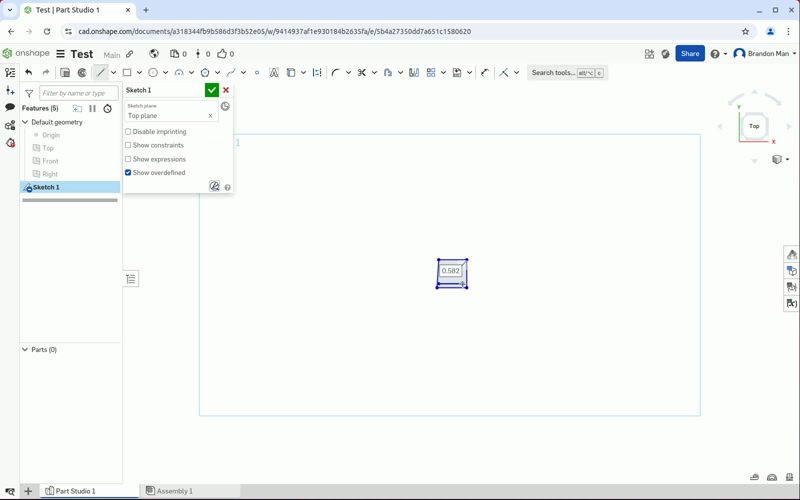
scroll(-6)
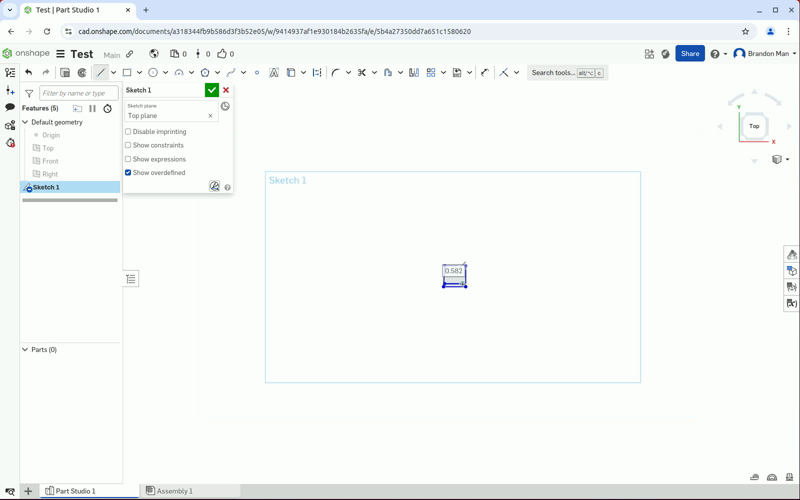
scroll(-6)
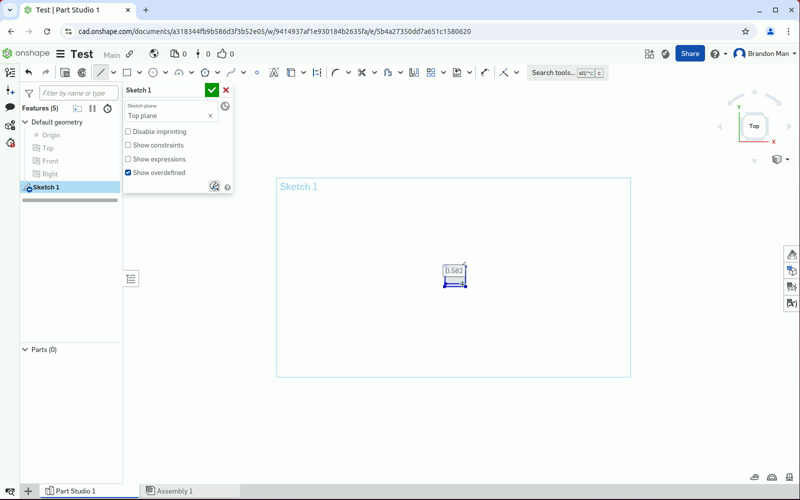
scroll(-6)
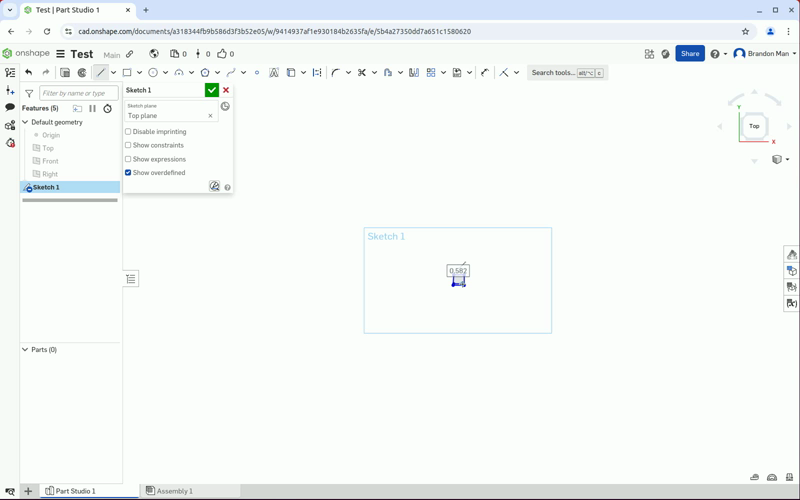
scroll(-6)
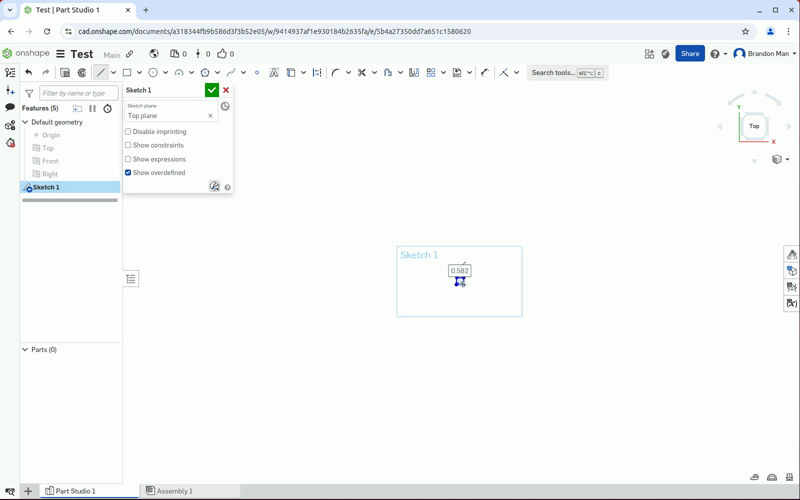
scroll(-6)
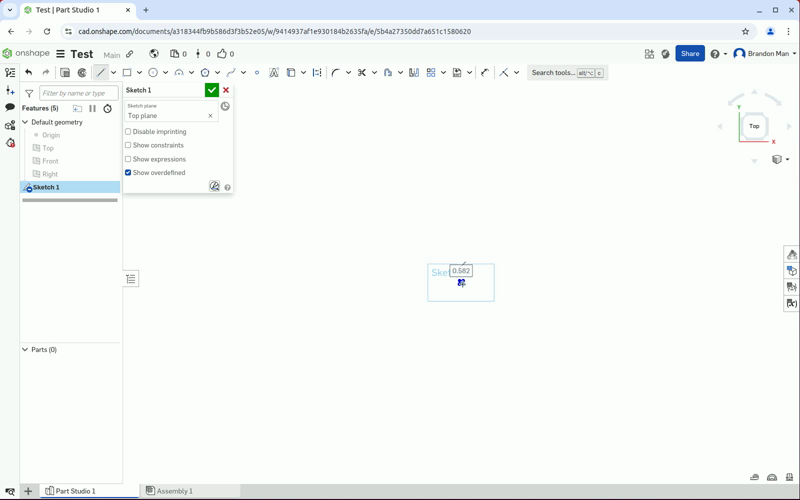
key_up(shift)
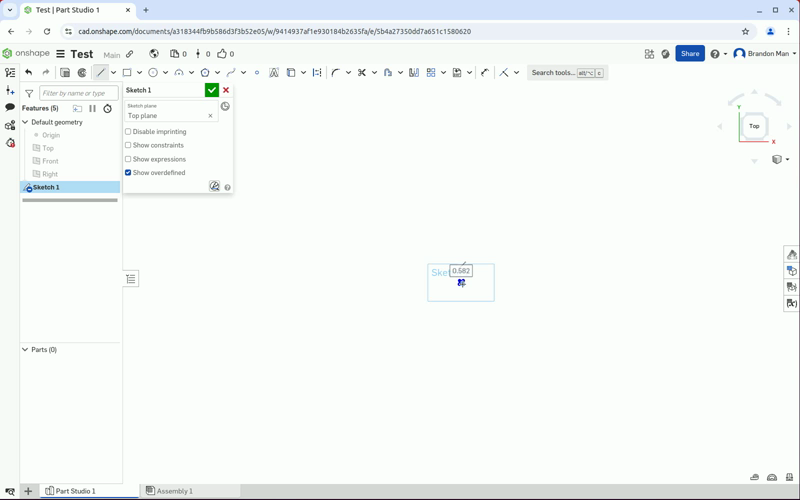
key_down(shift)
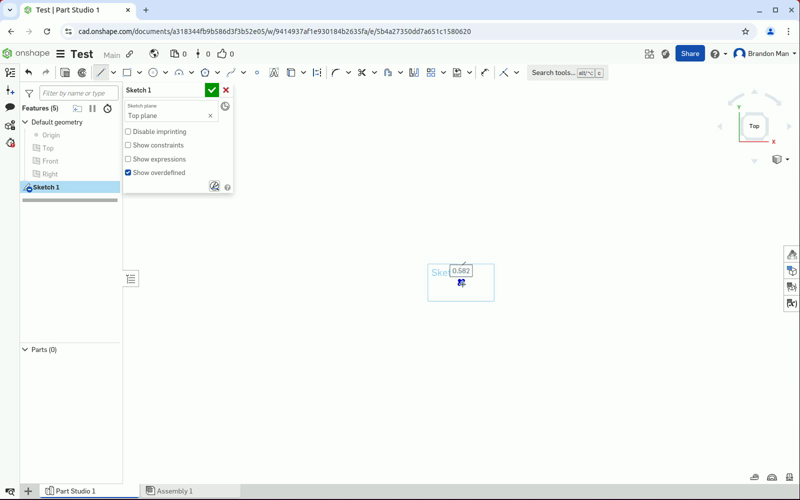
mouse_move(492, 283)
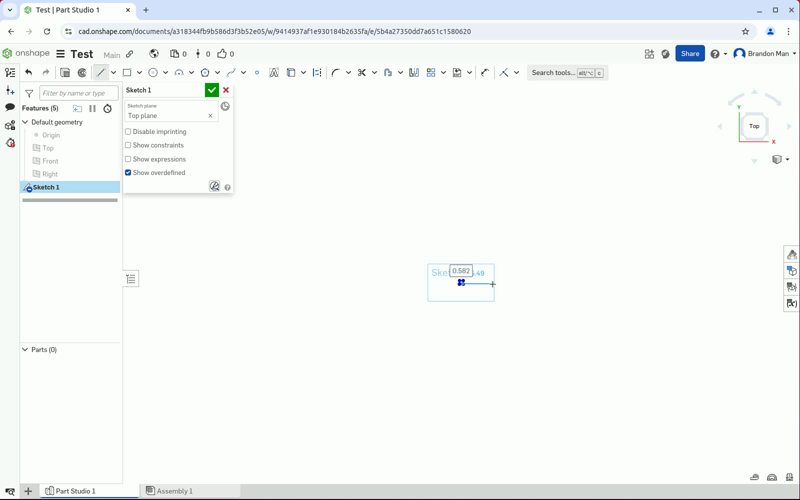
mouse_move(462, 280)
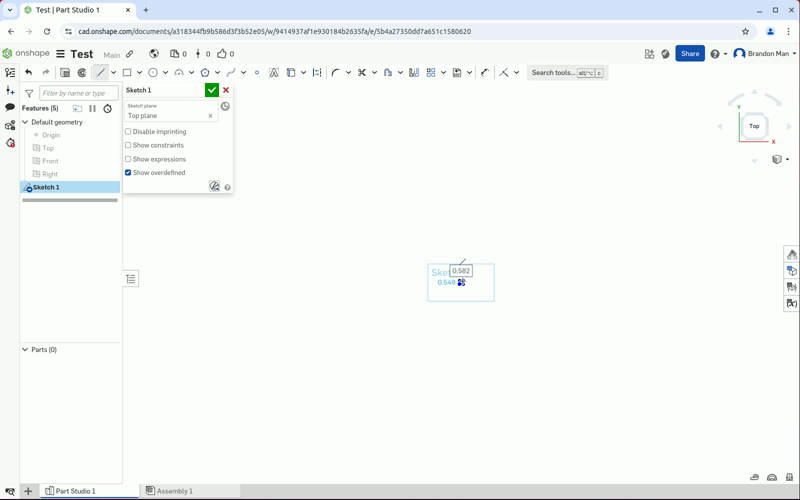
scroll(6)
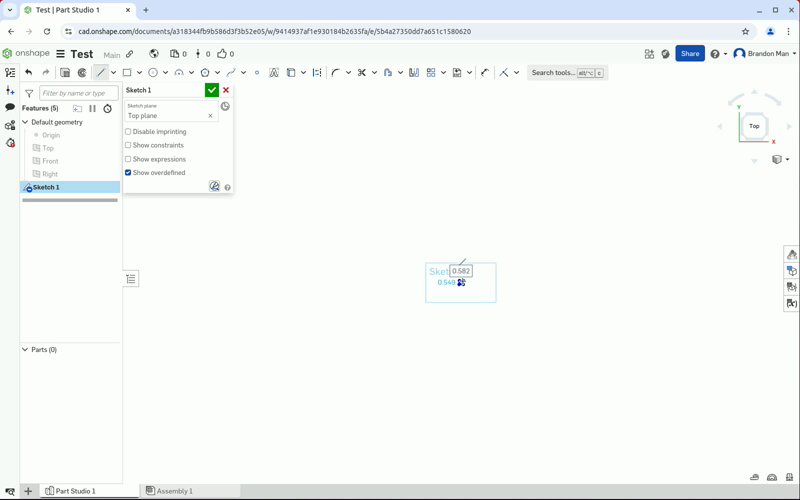
scroll(6)
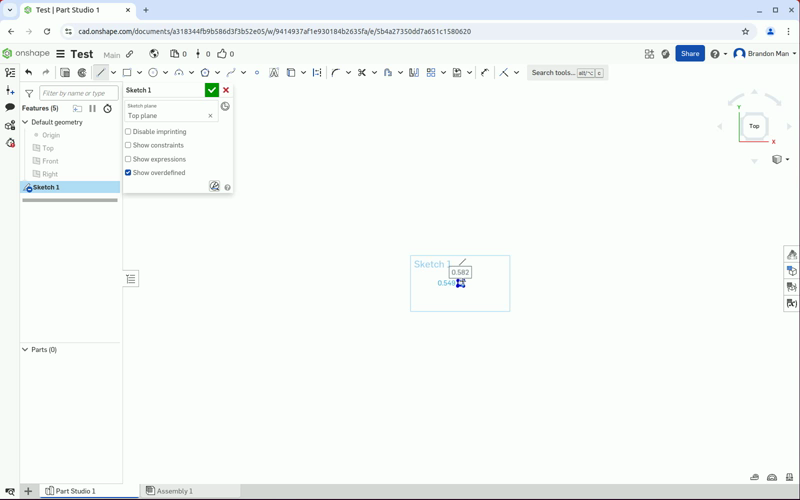
scroll(6)
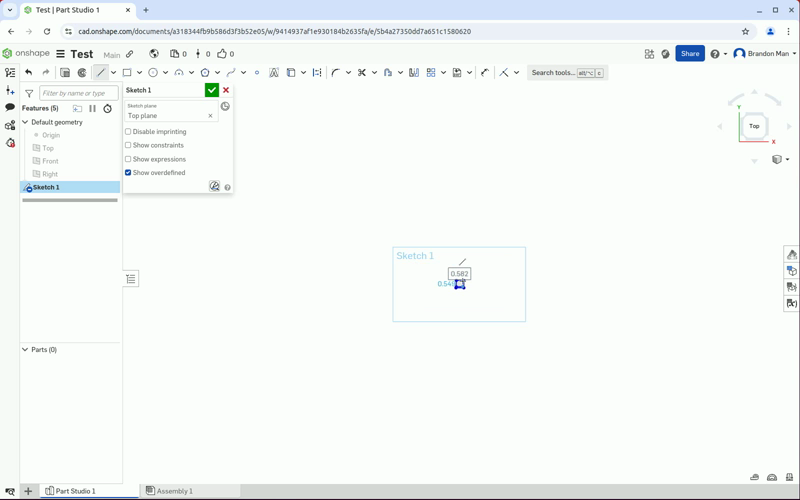
scroll(6)
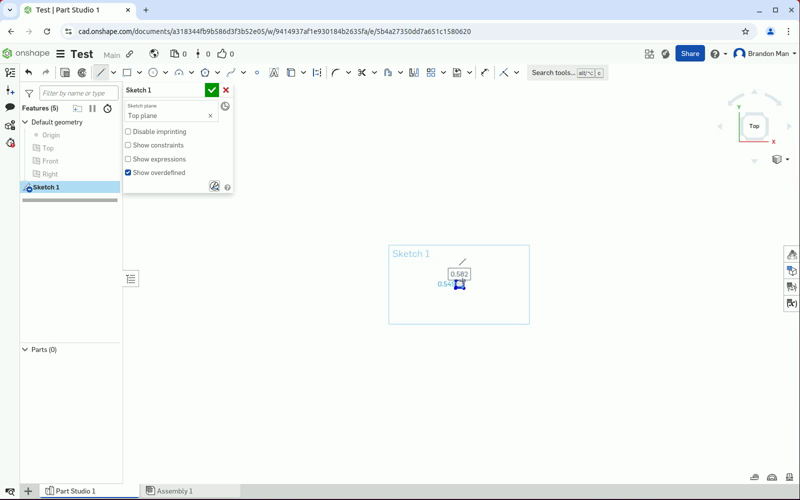
scroll(6)
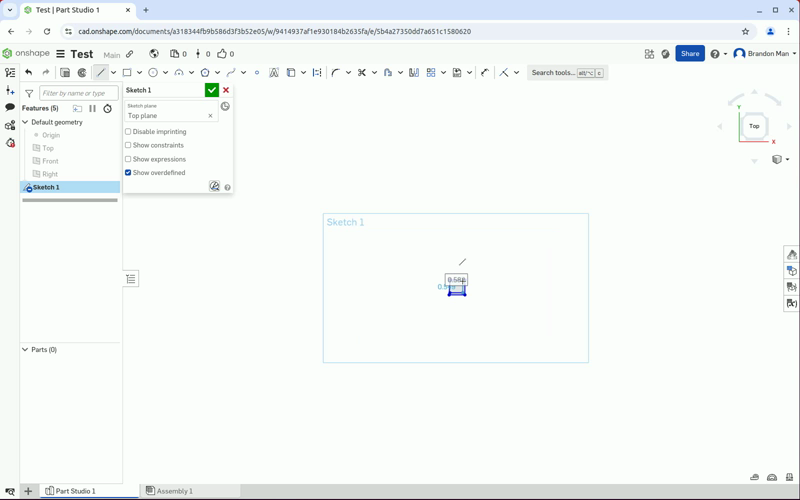
scroll(6)
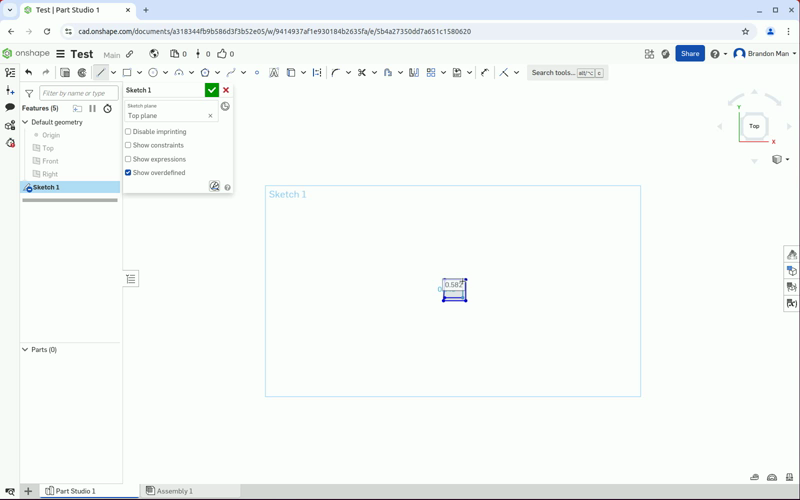
scroll(6)
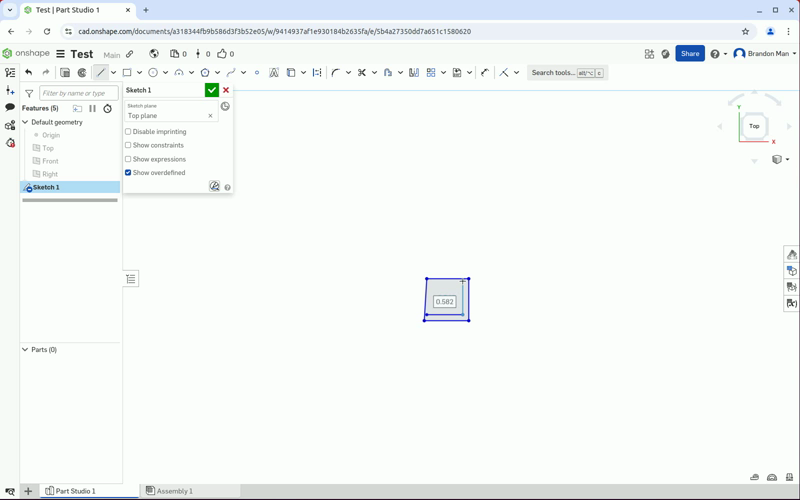
click(462, 280)
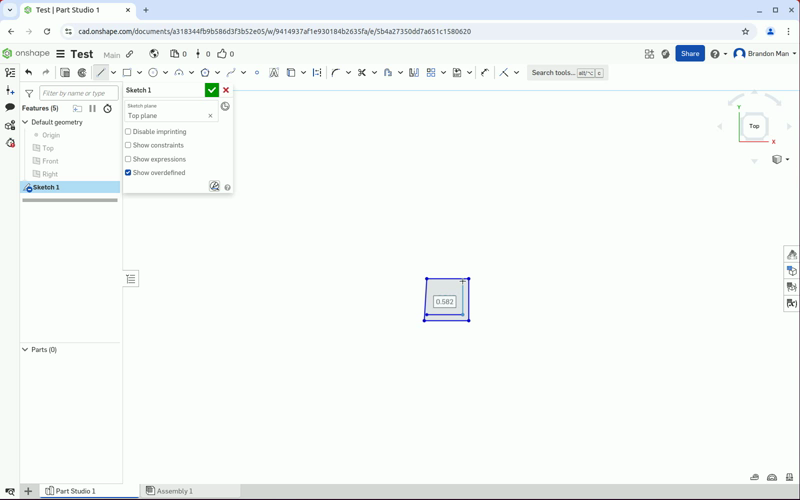
scroll(-6)
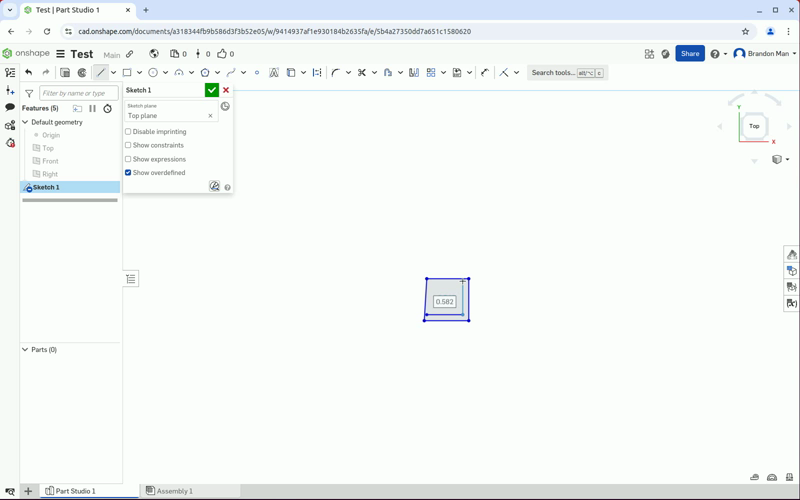
scroll(-6)
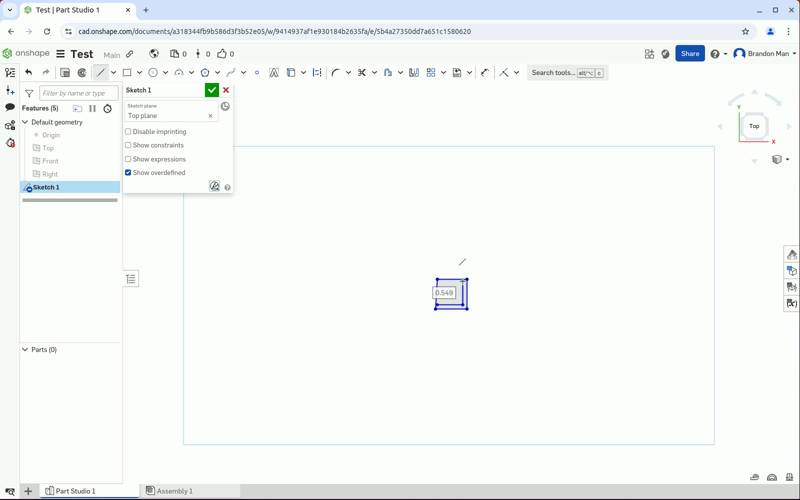
scroll(-6)
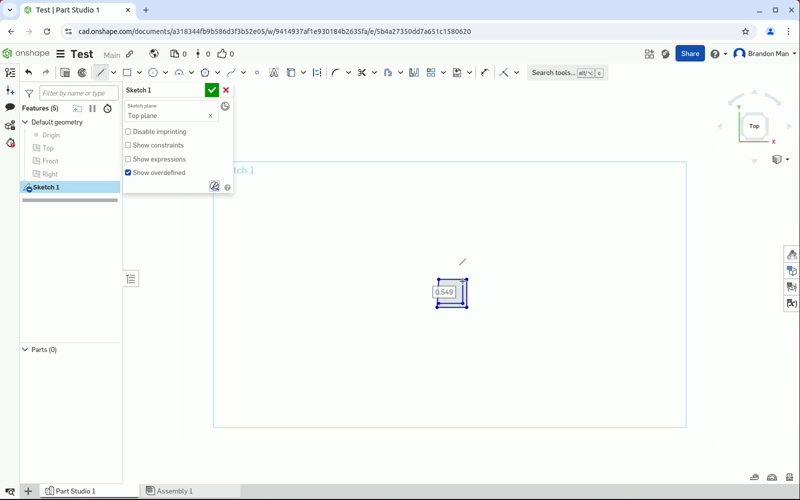
scroll(-6)
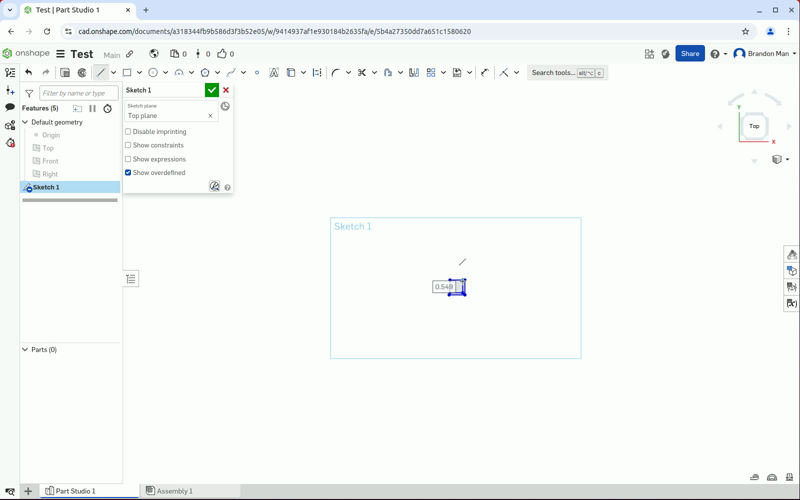
scroll(-6)
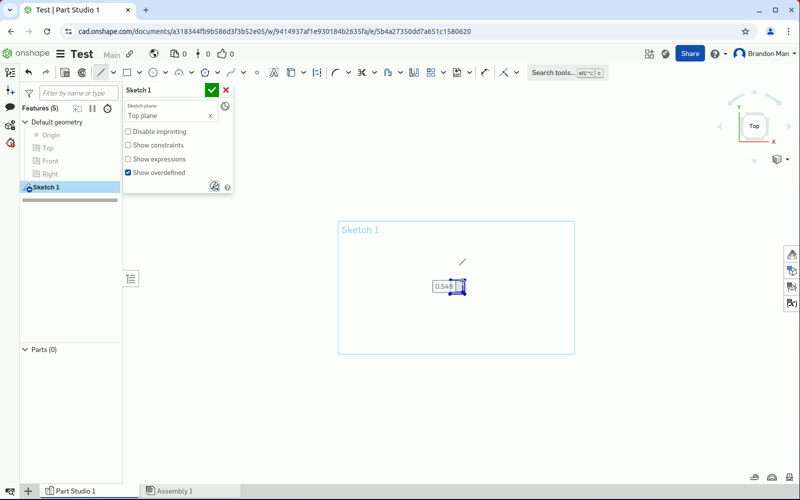
scroll(-6)
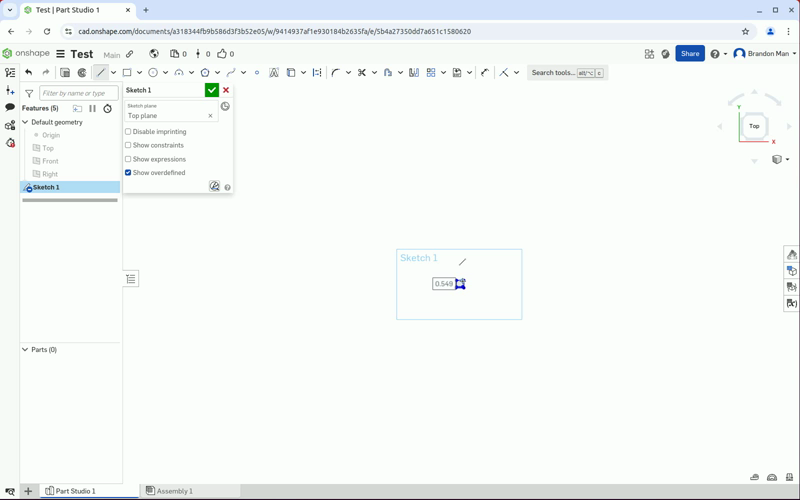
scroll(-6)
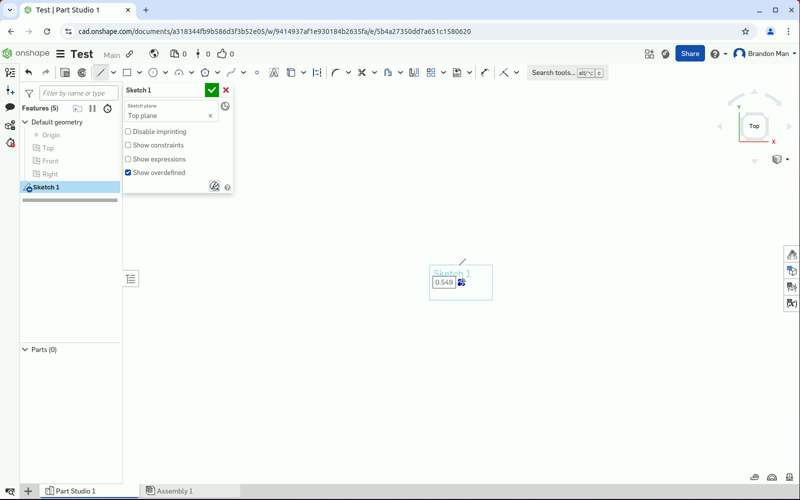
key_up(shift)
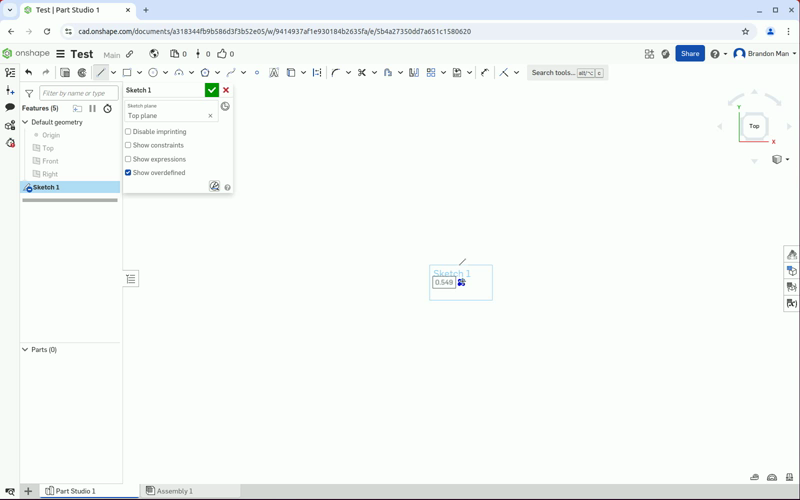
key_down(shift)
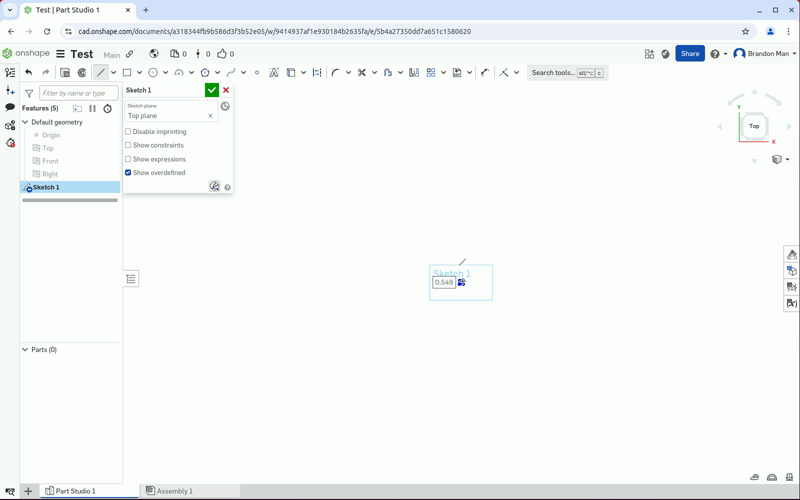
mouse_move(492, 280)
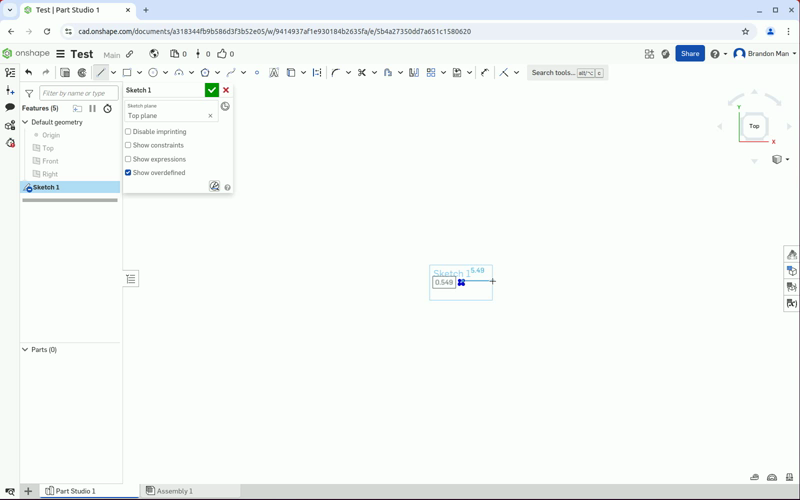
mouse_move(459, 280)
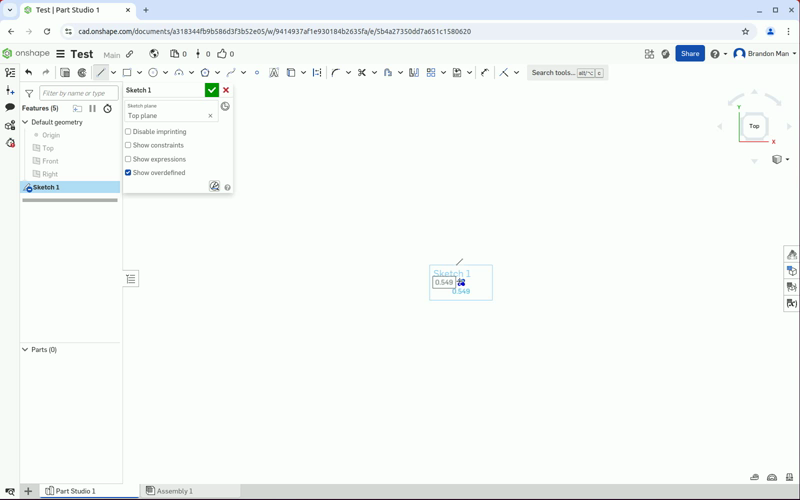
scroll(6)
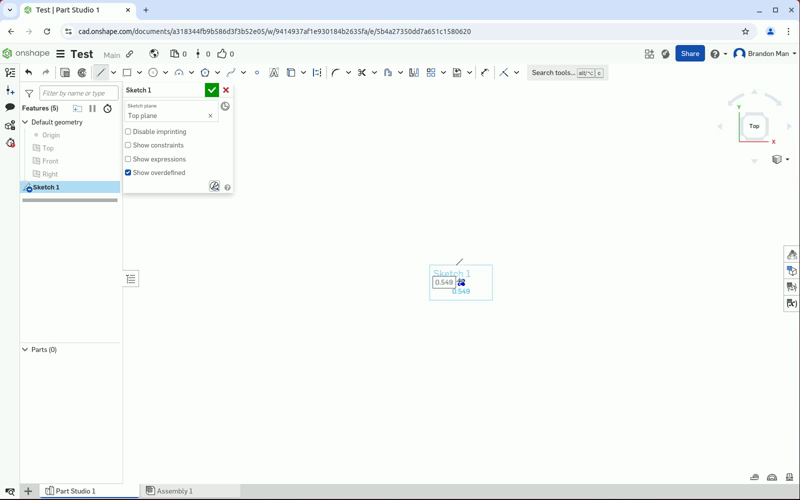
scroll(6)
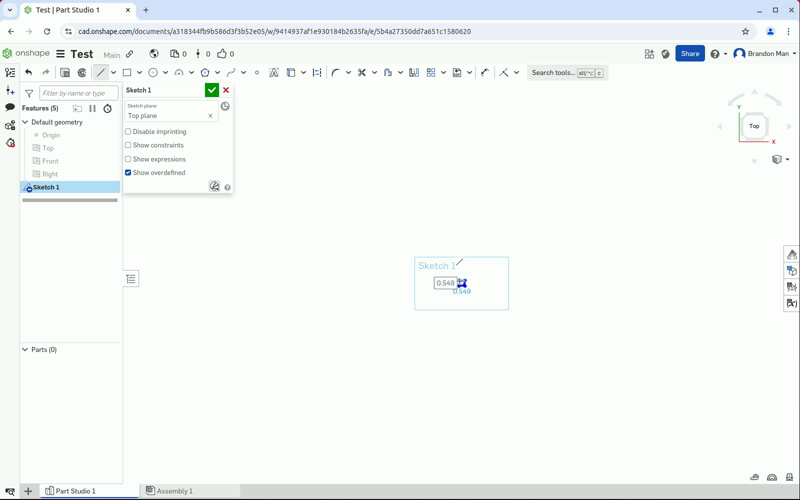
scroll(6)
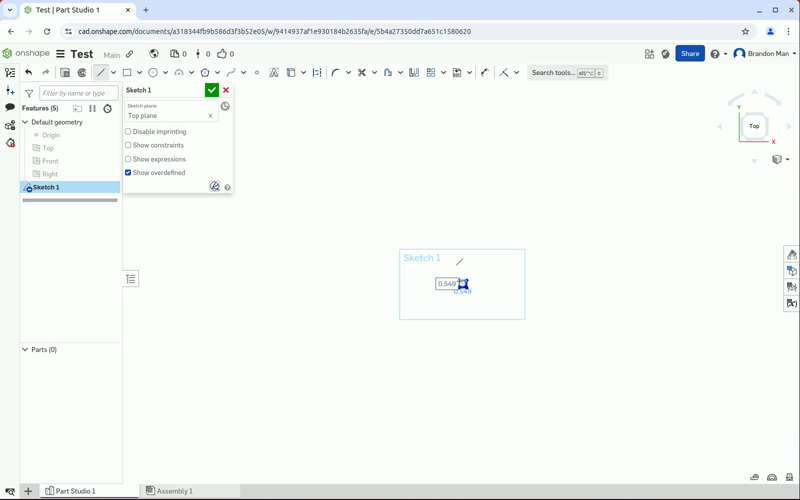
scroll(6)
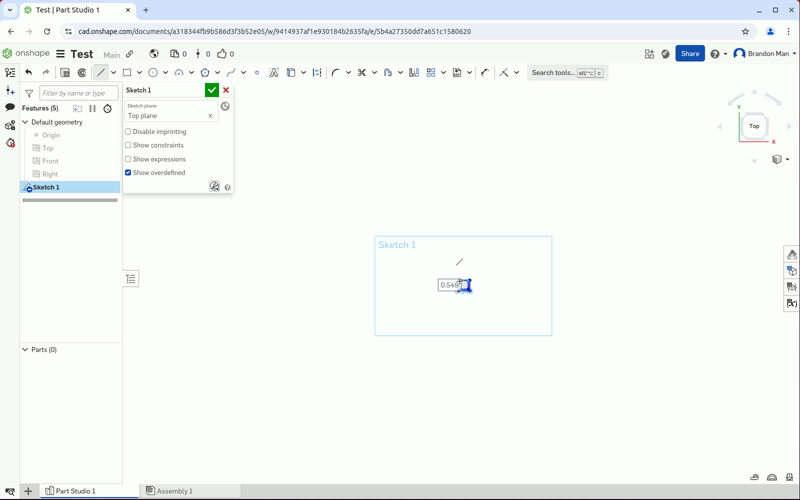
scroll(6)
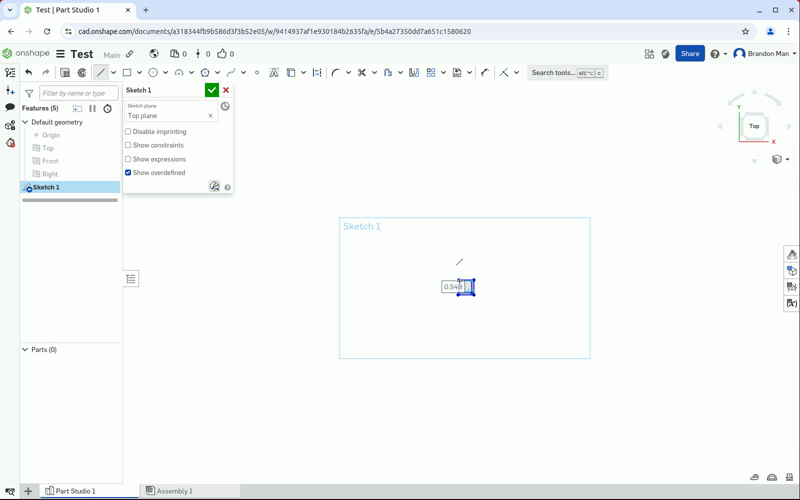
scroll(6)
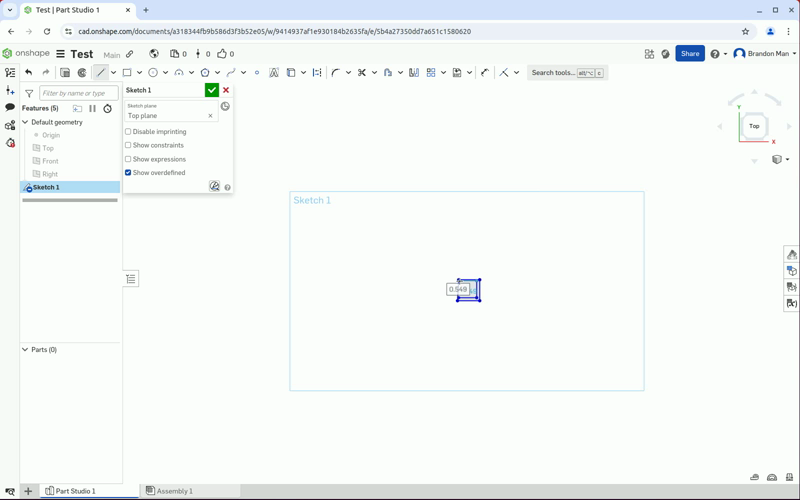
scroll(6)
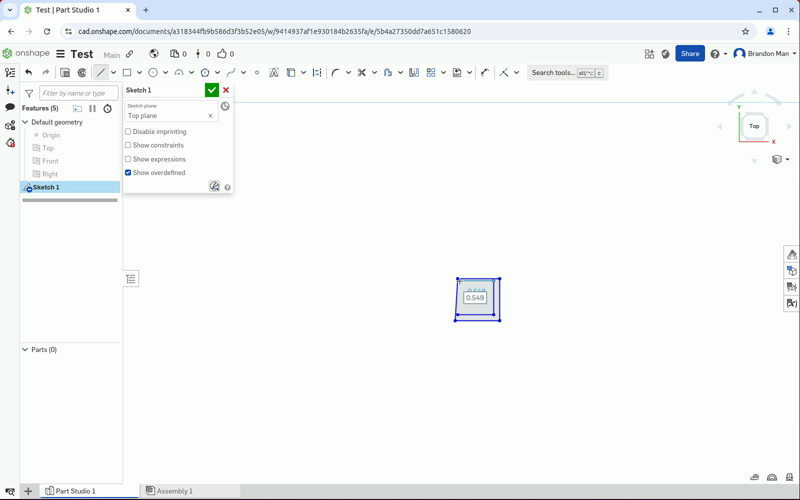
click(459, 280)
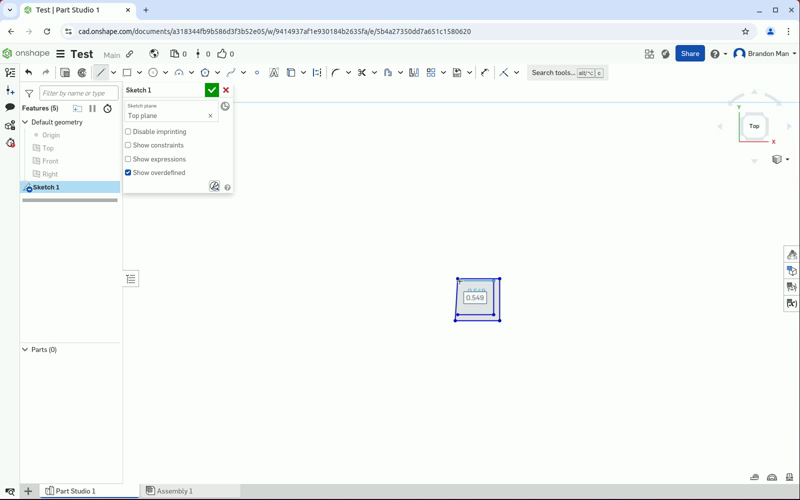
scroll(-6)
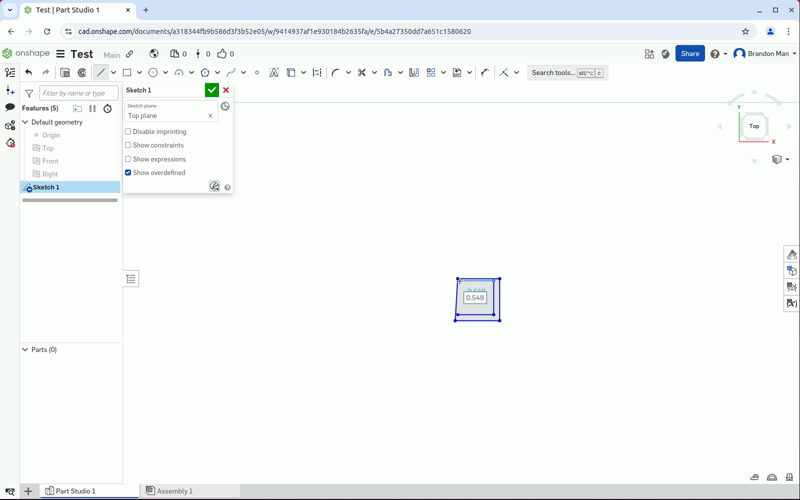
scroll(-6)
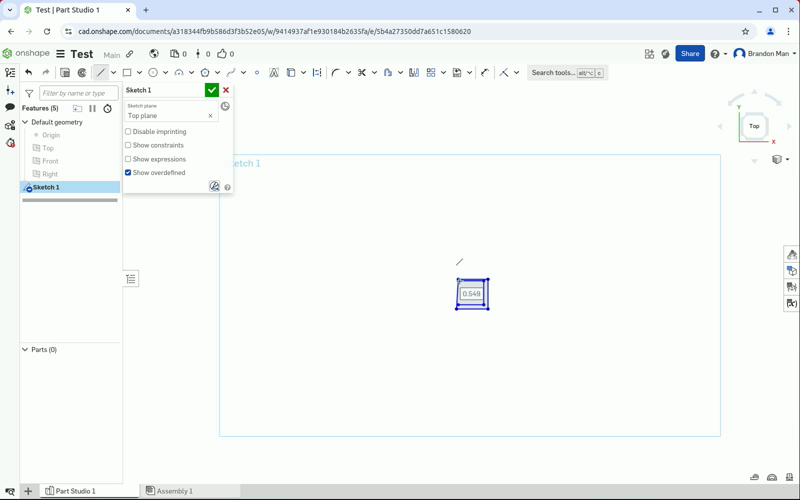
scroll(-6)
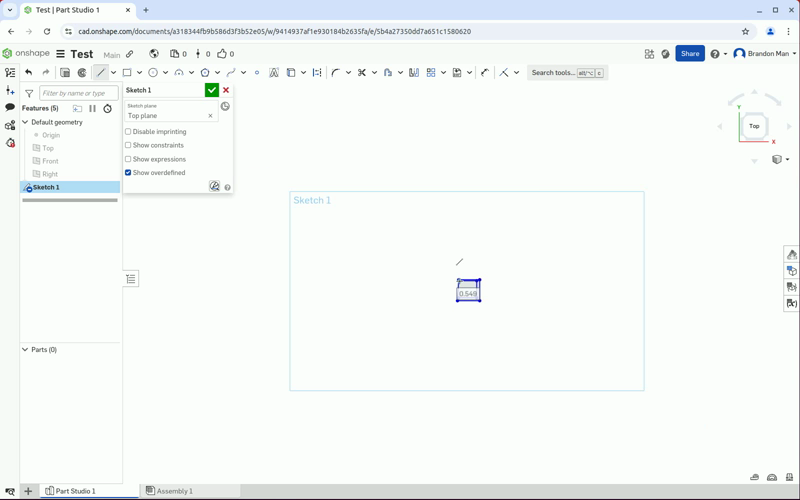
scroll(-6)
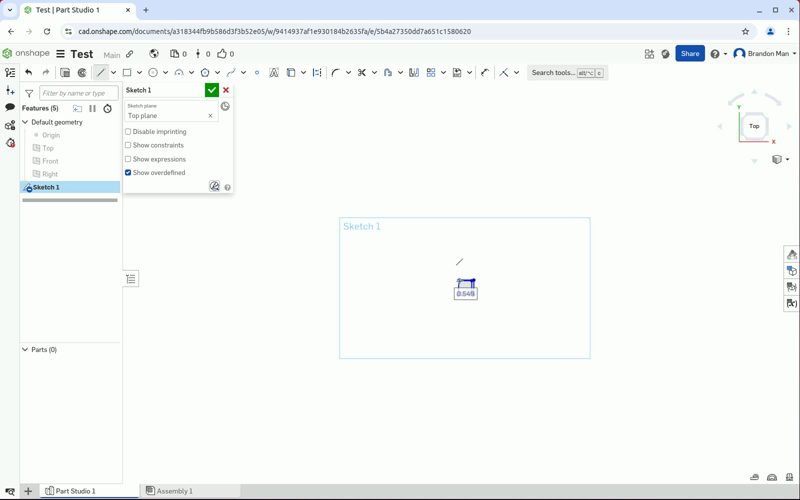
scroll(-6)
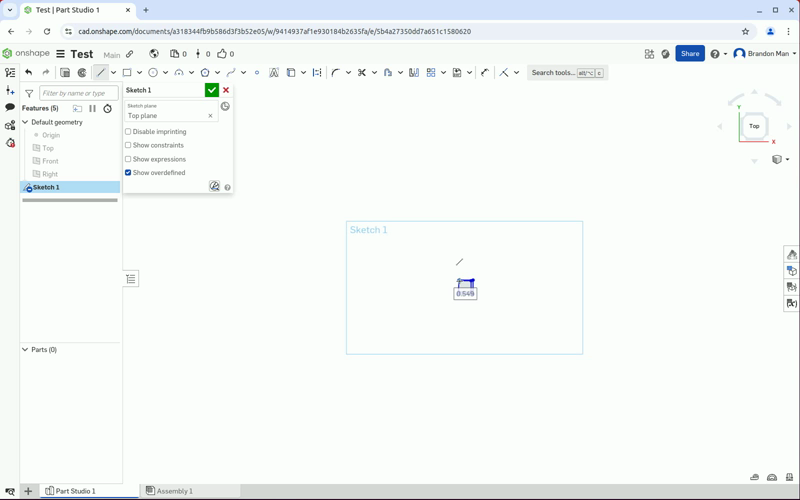
scroll(-6)
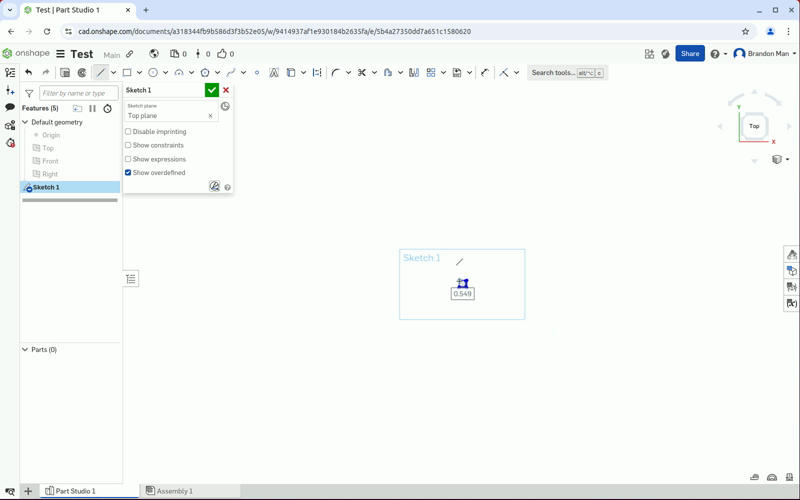
scroll(-6)
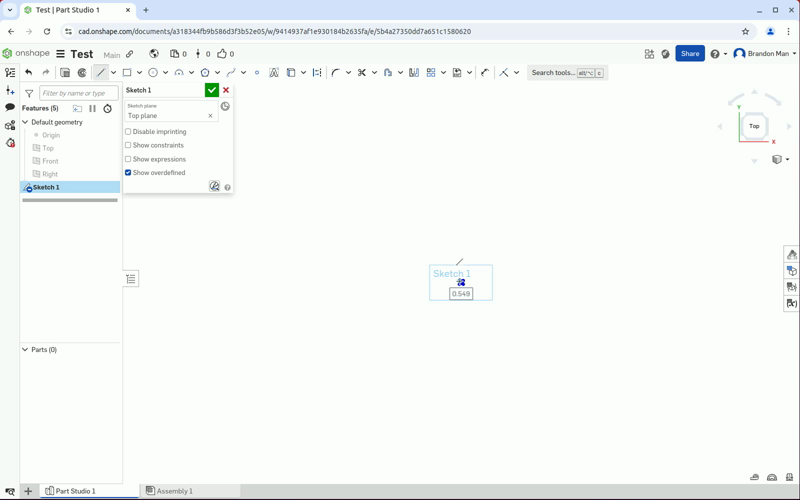
key_up(shift)
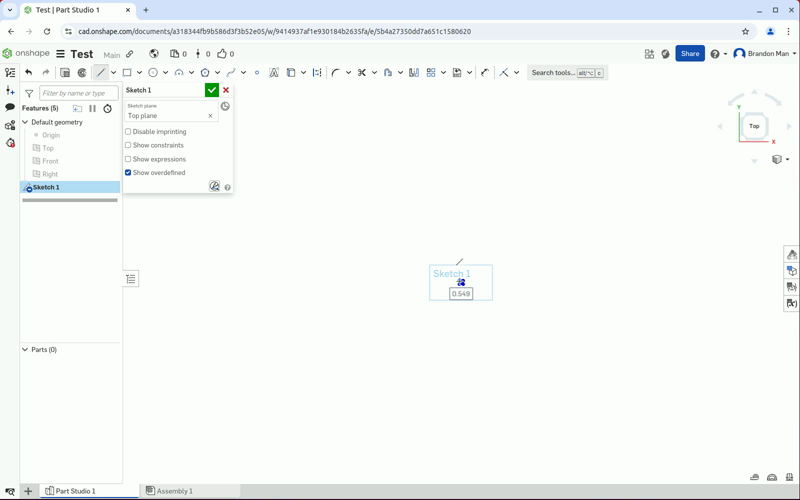
mouse_move(489, 280)
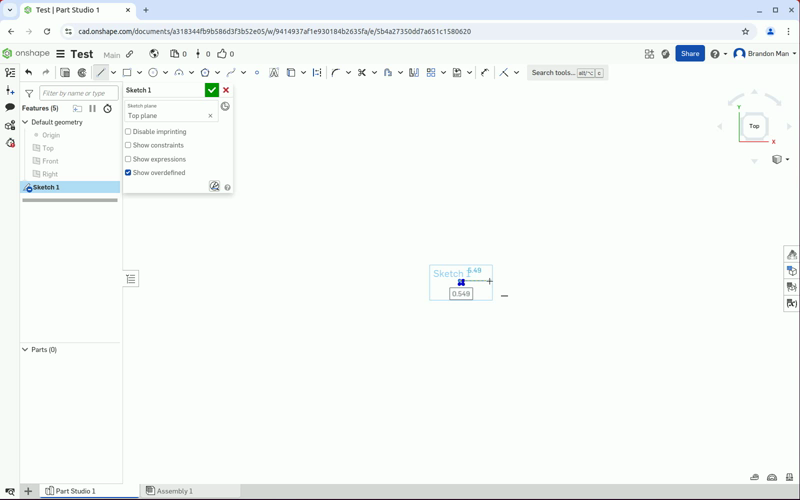
key_down(shift)
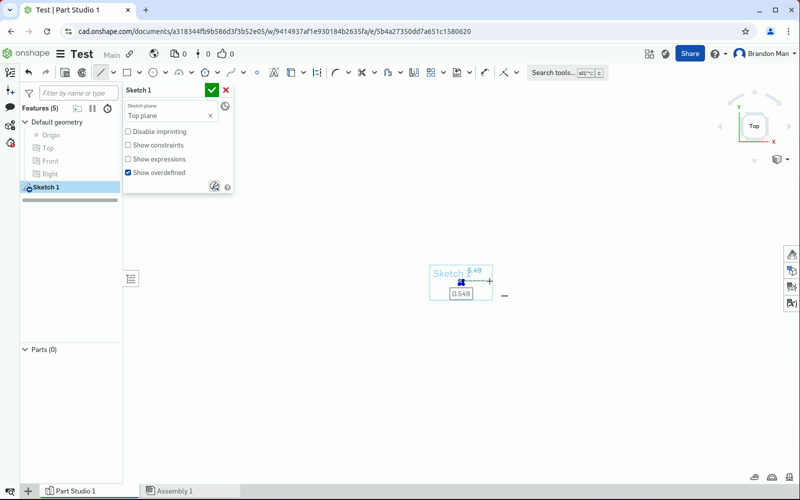
mouse_move(459, 283)
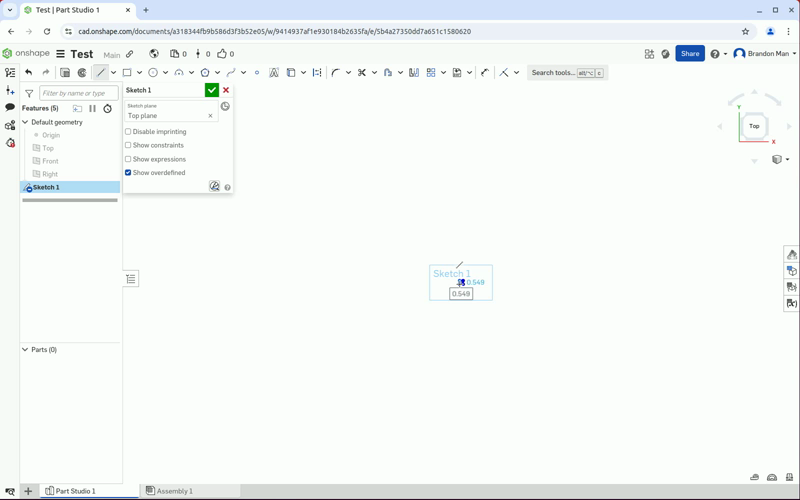
scroll(6)
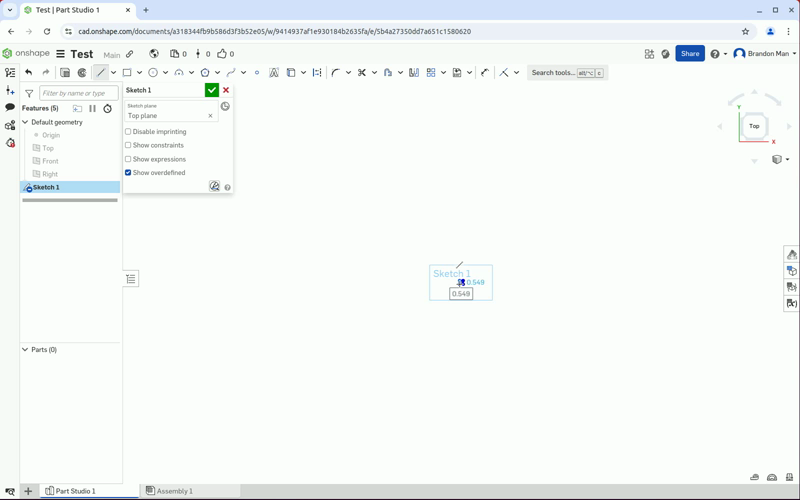
scroll(6)
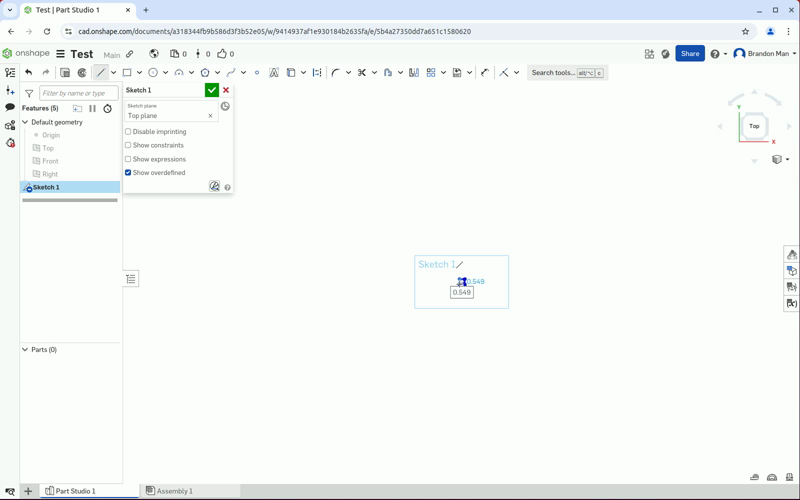
scroll(6)
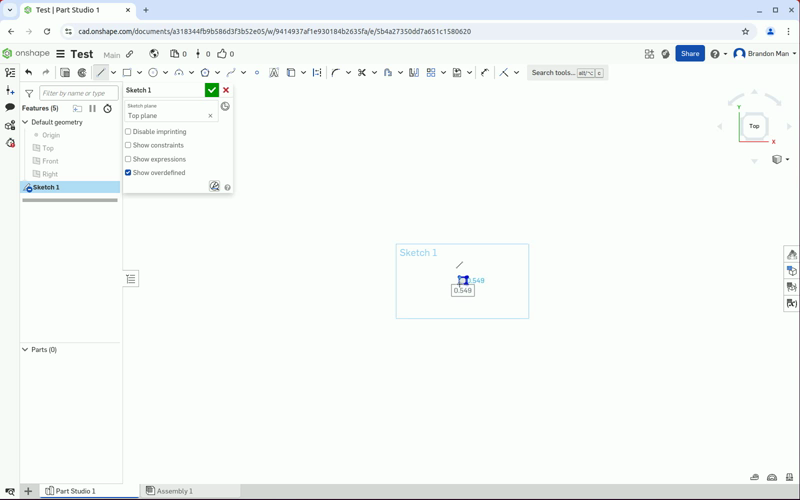
scroll(6)
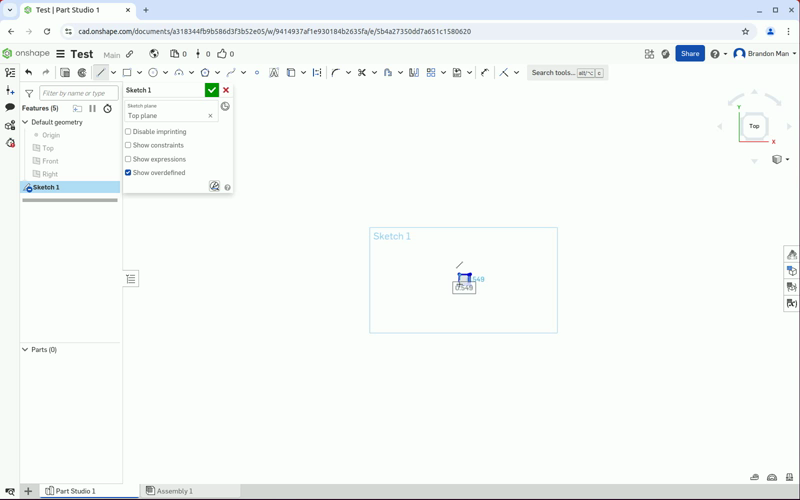
scroll(6)
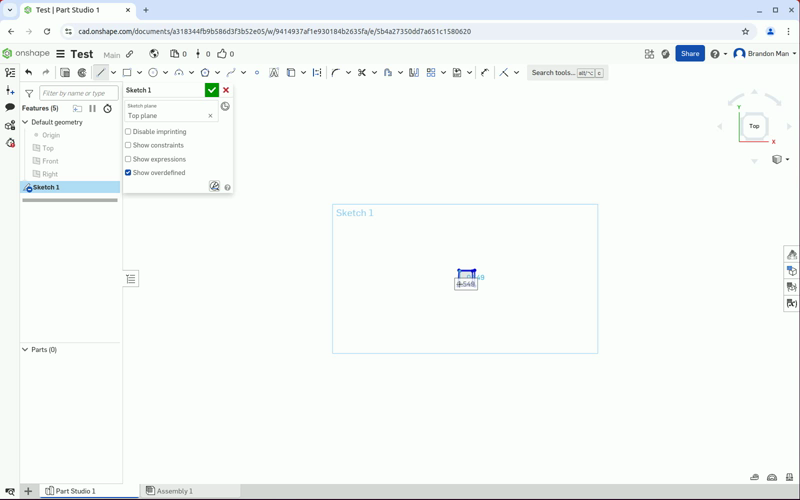
scroll(6)
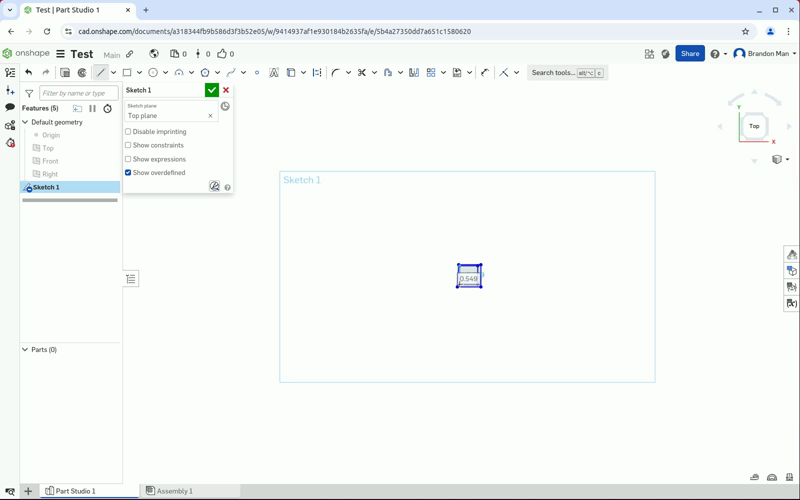
scroll(6)
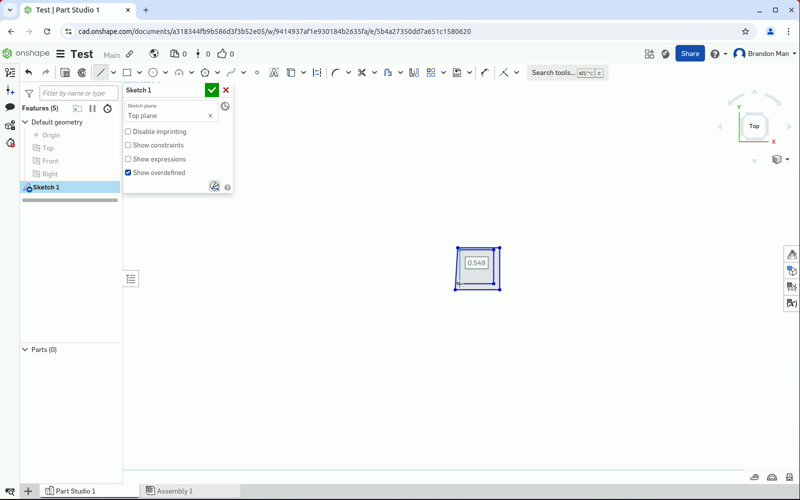
key_up(shift)
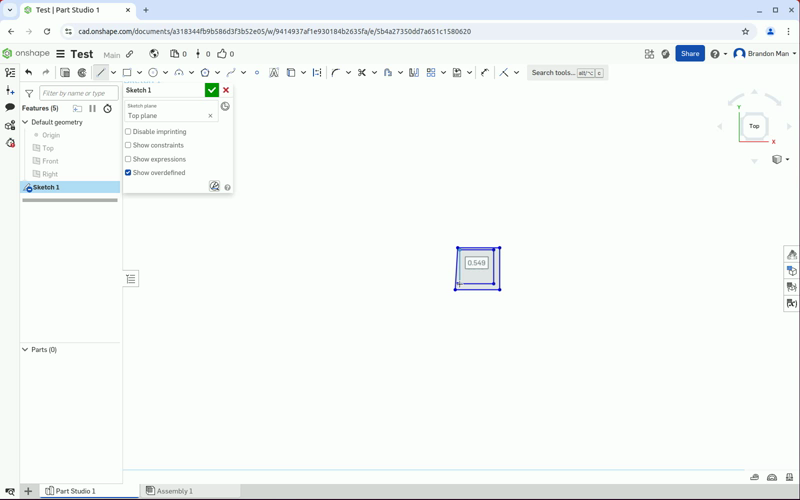
click(459, 283)
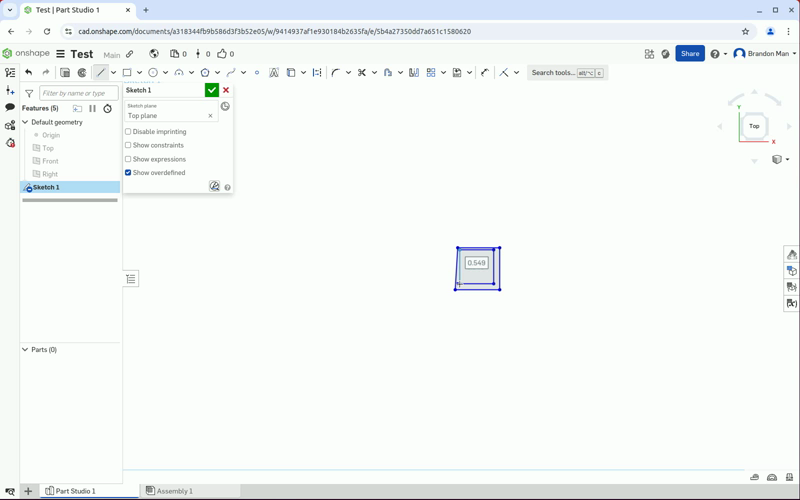
scroll(-6)
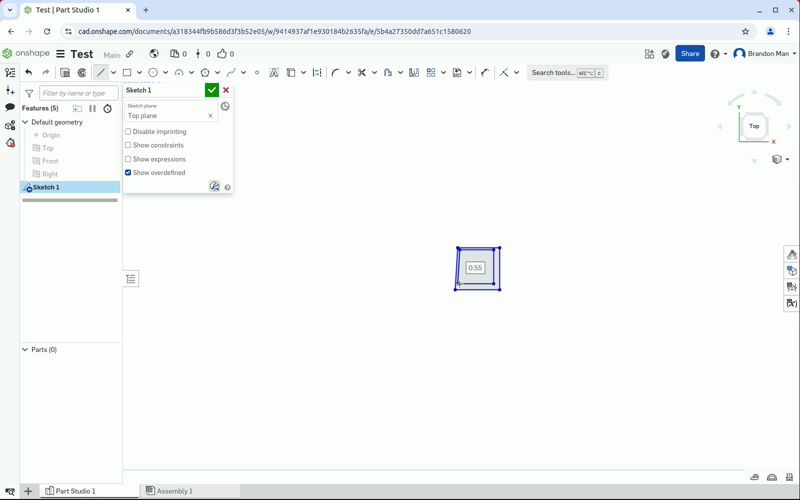
scroll(-6)
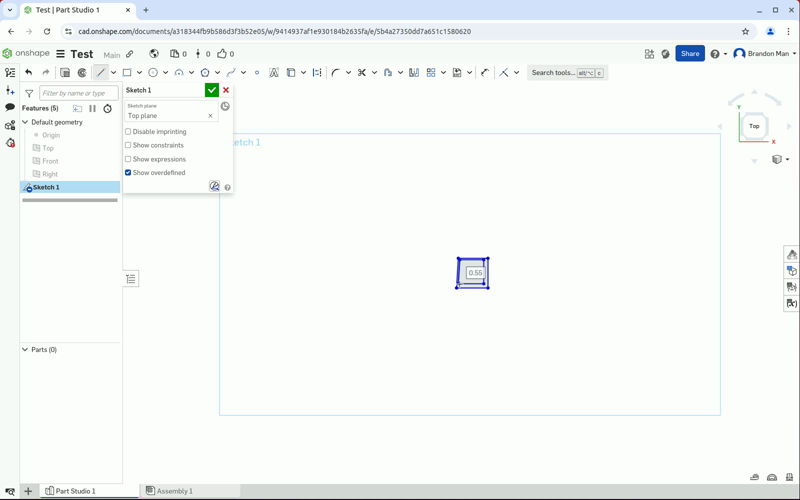
scroll(-6)
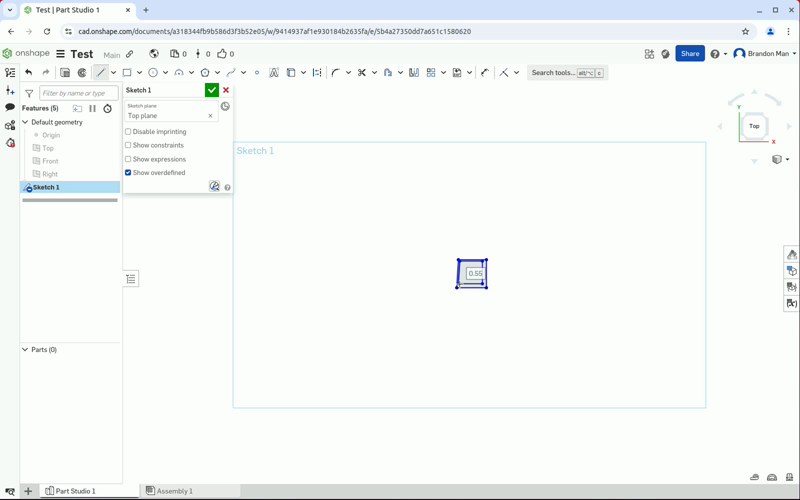
scroll(-6)
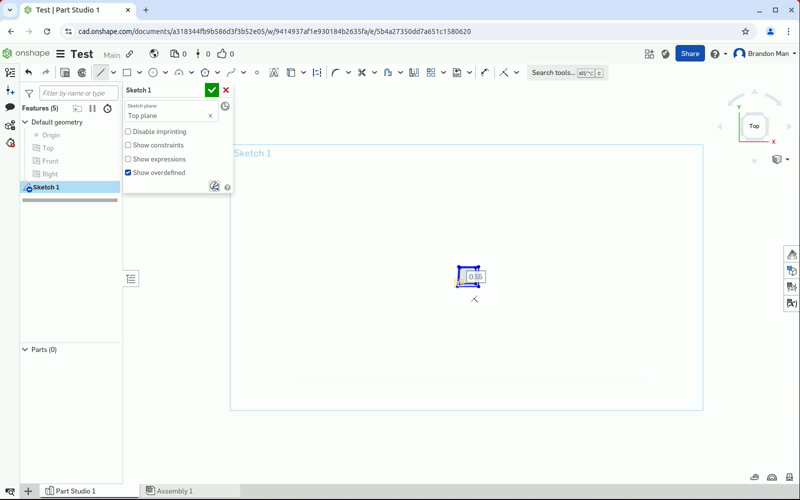
scroll(-6)
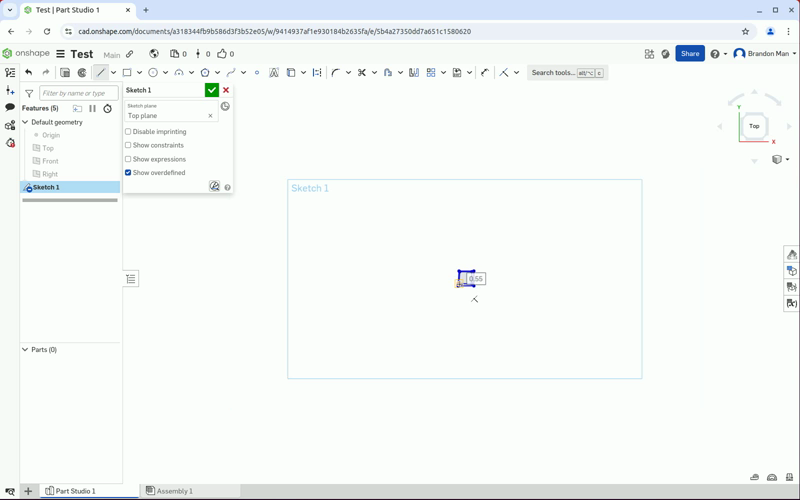
scroll(-6)
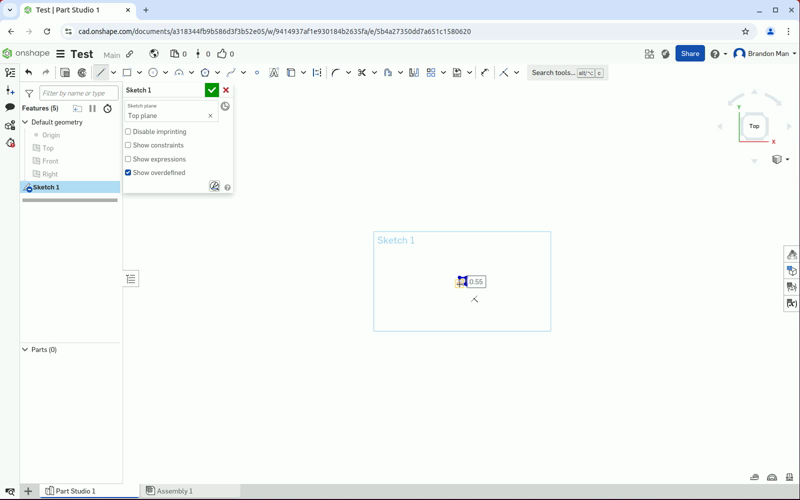
scroll(-6)
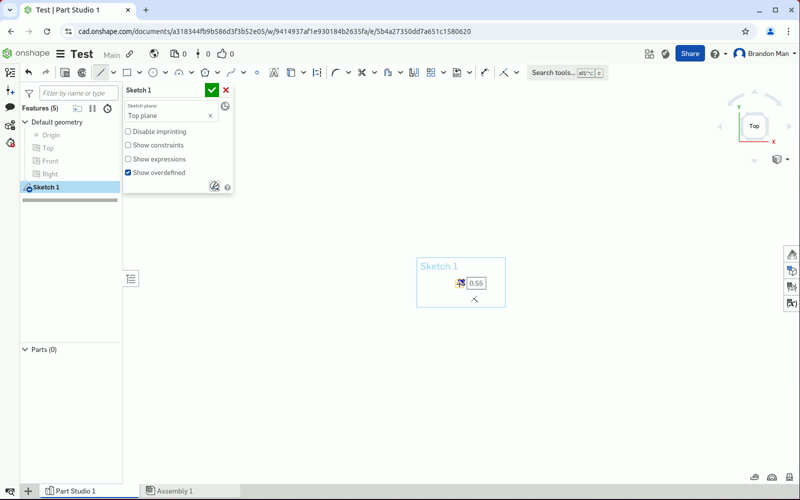
key(esc)
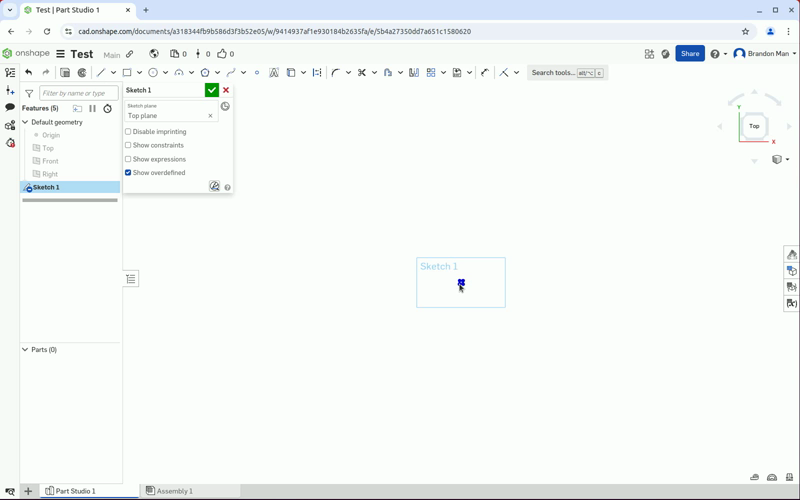
mouse_move(459, 281)
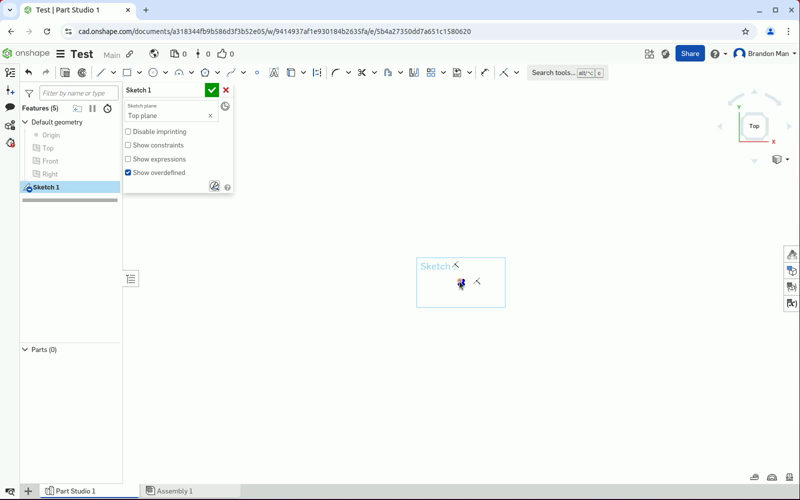
scroll(6)
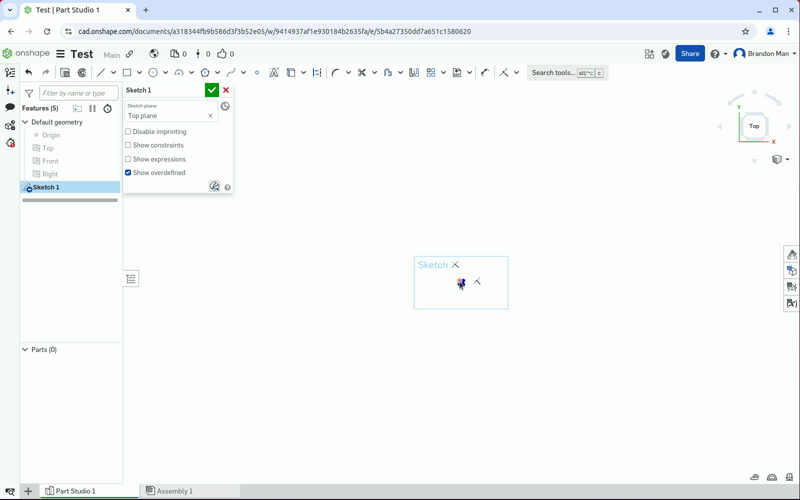
scroll(6)
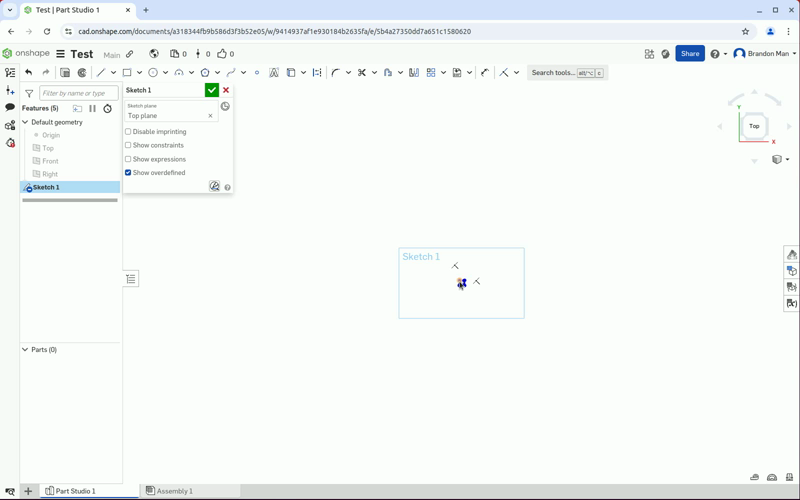
scroll(6)
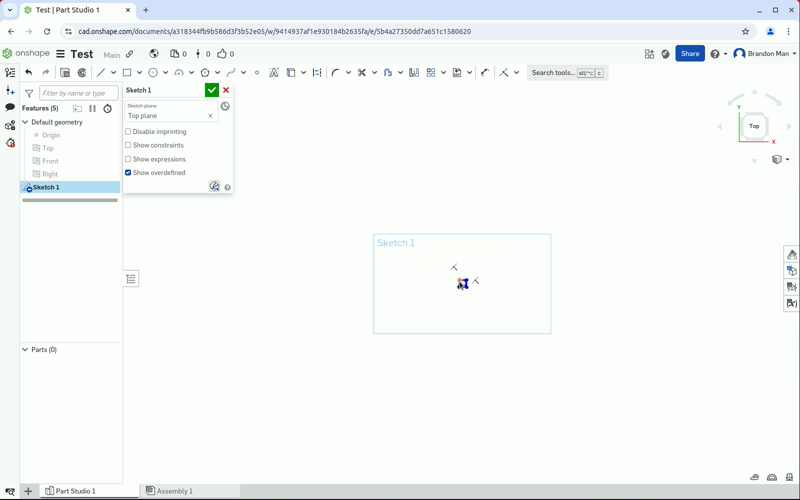
scroll(6)
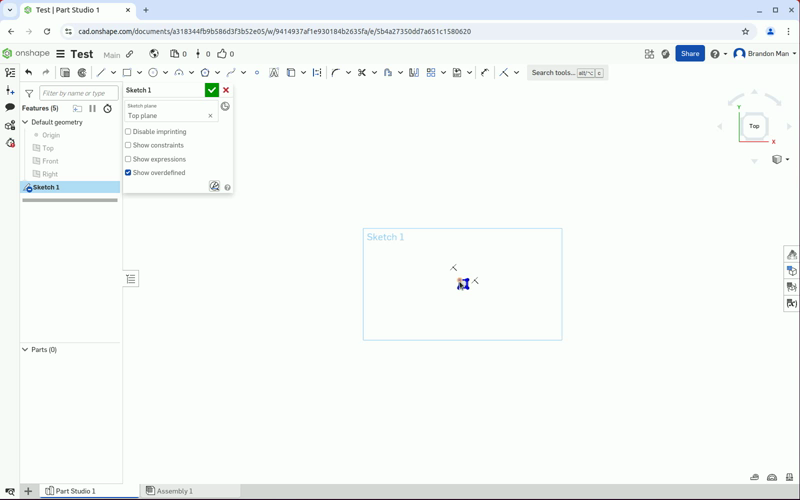
scroll(6)
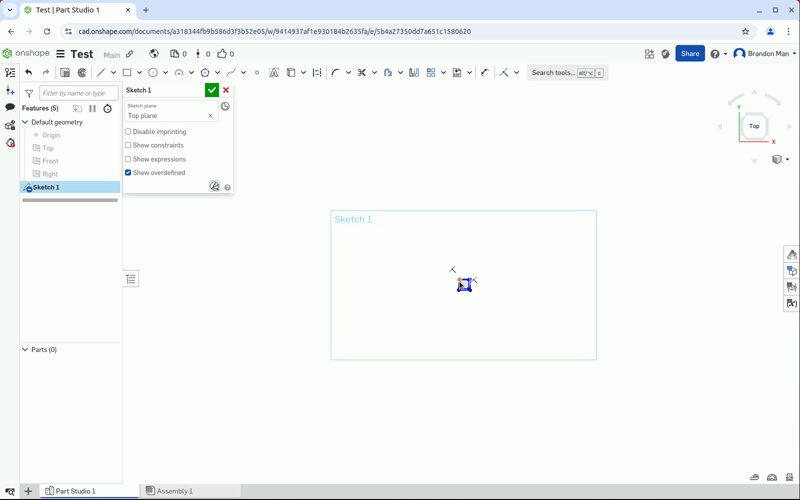
scroll(6)
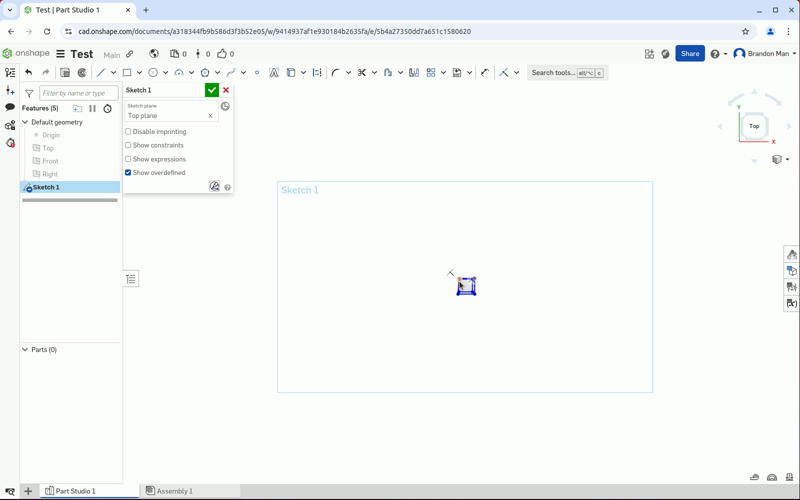
scroll(6)
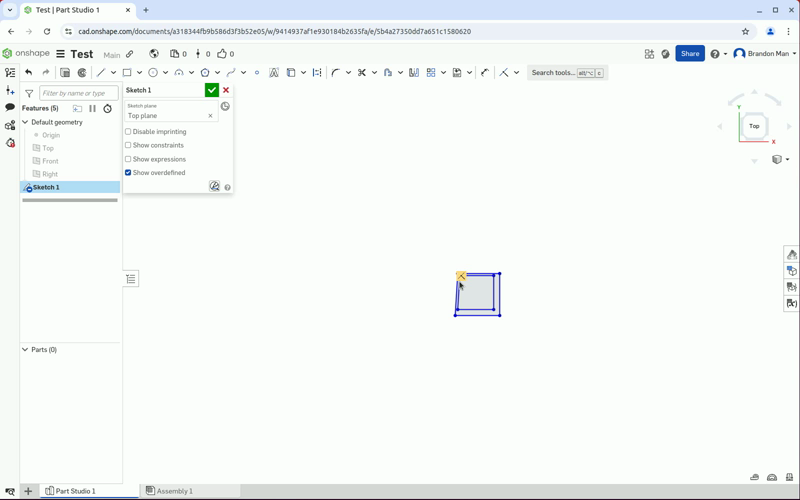
click(459, 281)
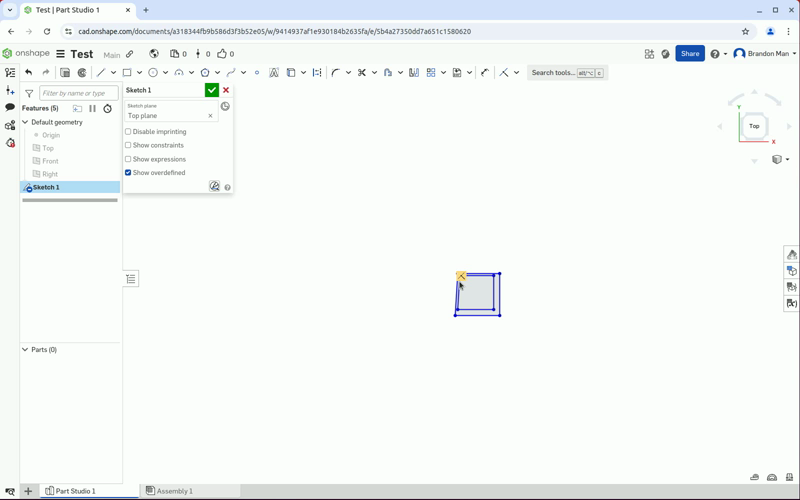
scroll(-6)
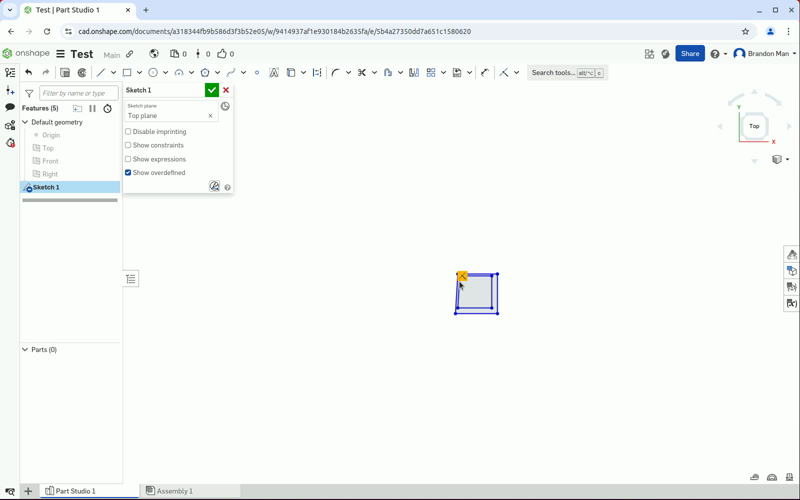
scroll(-6)
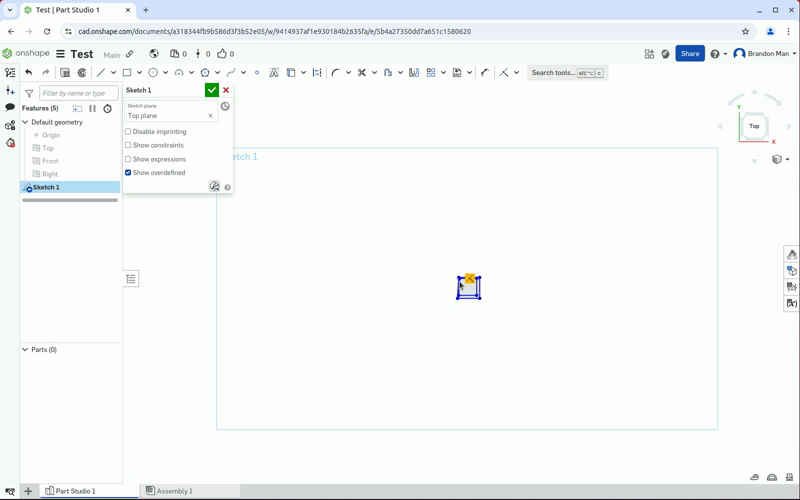
scroll(-6)
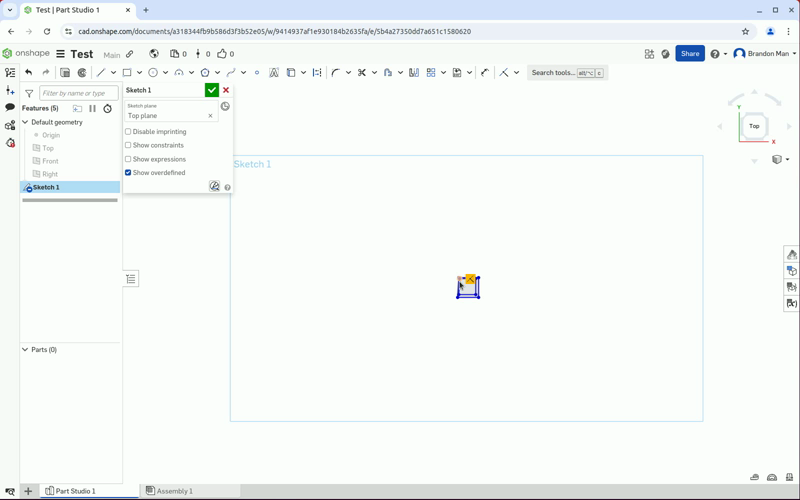
scroll(-6)
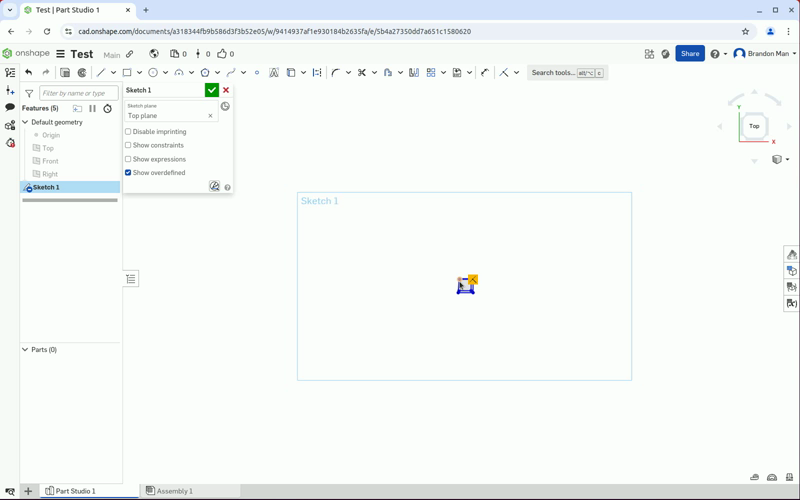
scroll(-6)
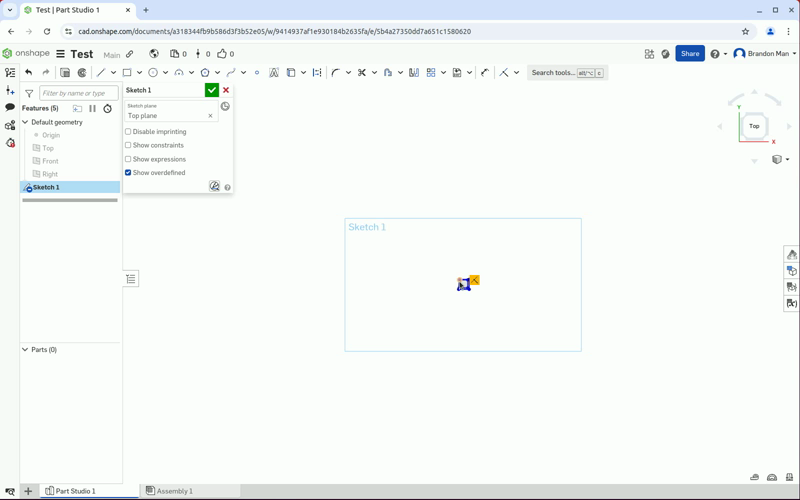
scroll(-6)
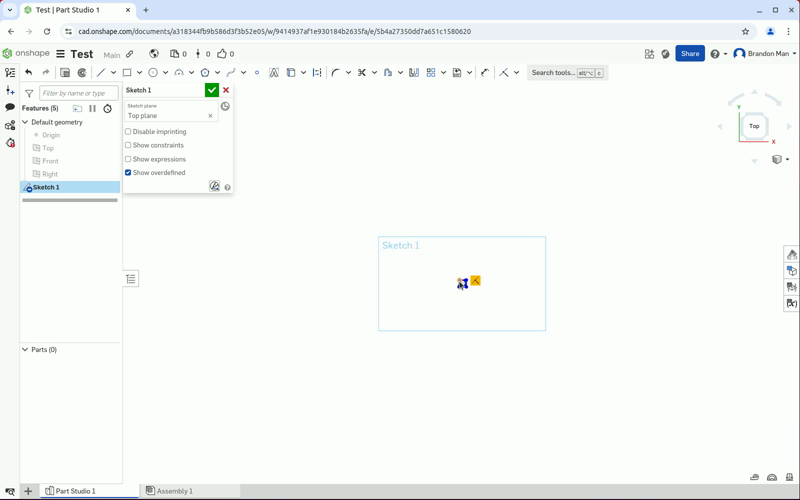
scroll(-6)
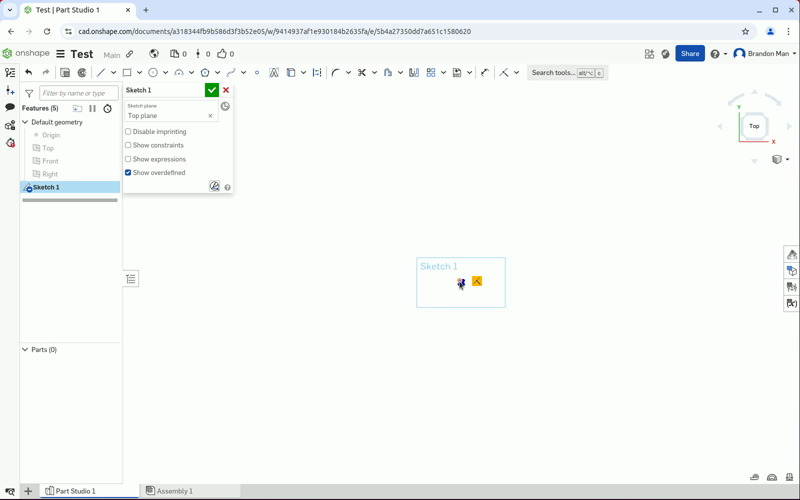
mouse_move(73, 352)
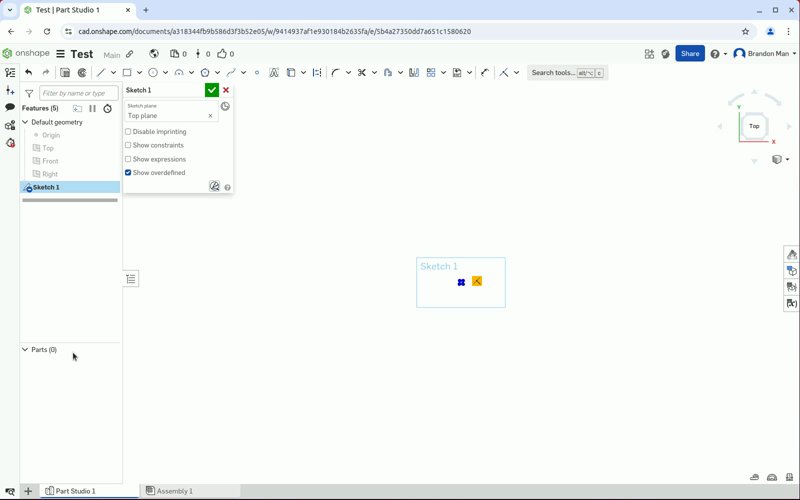
key(shift+y)
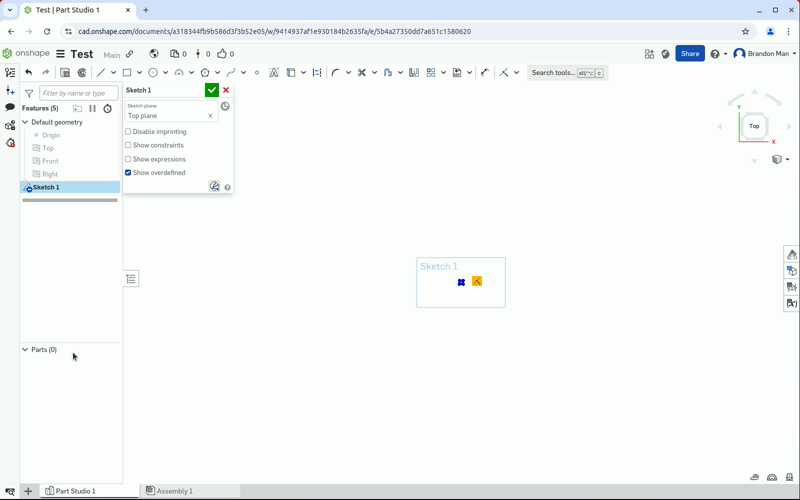
key(shift+e)
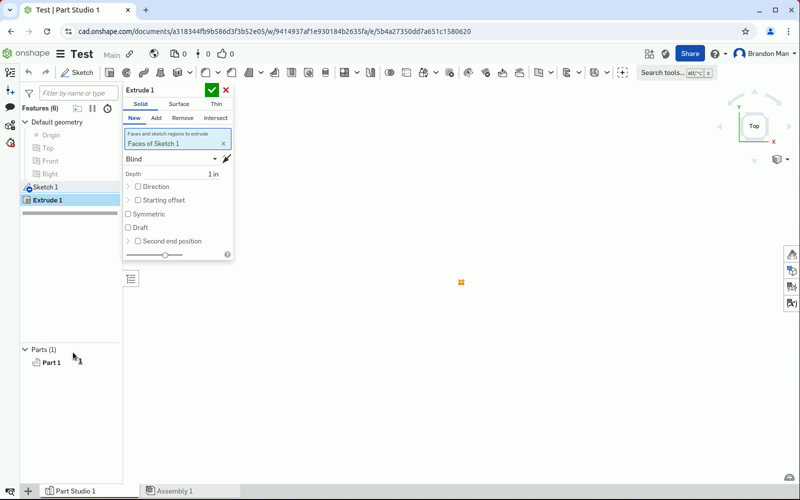
mouse_move(143, 106)
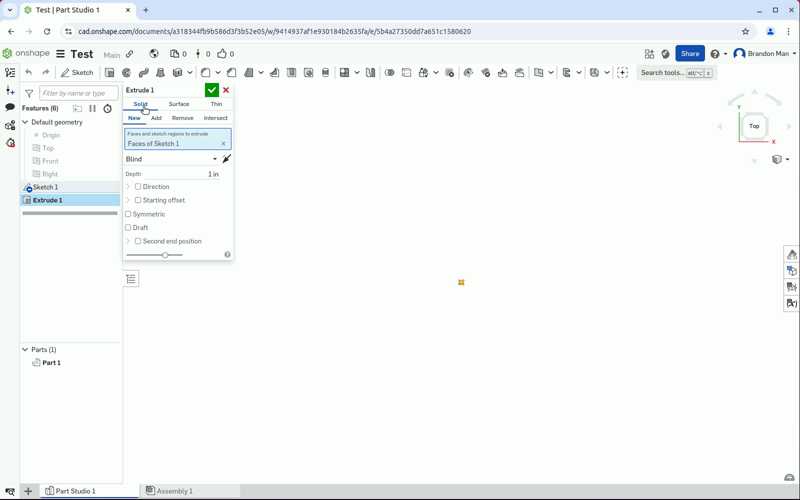
click(143, 106)
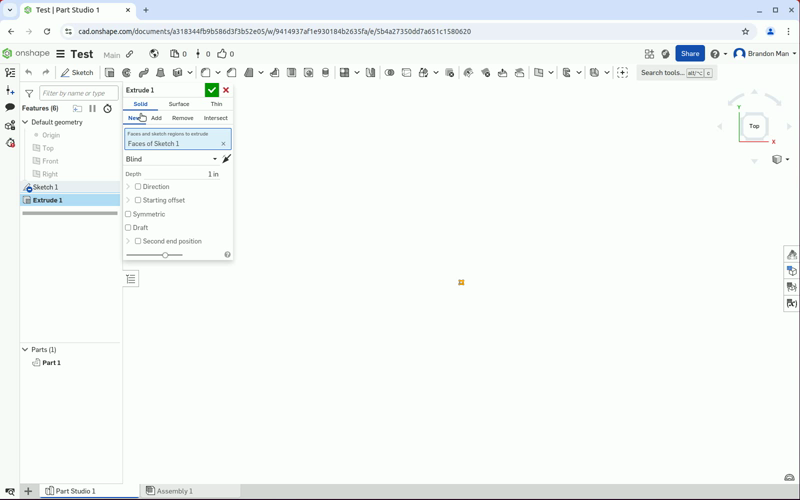
mouse_move(137, 120)
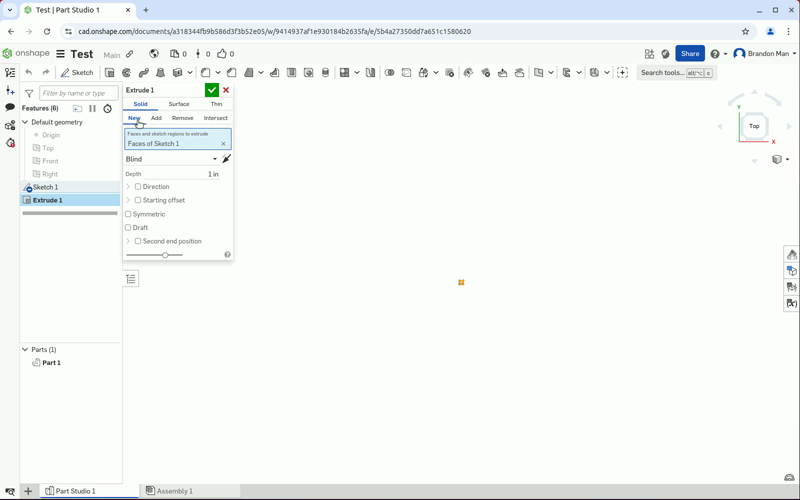
click(137, 120)
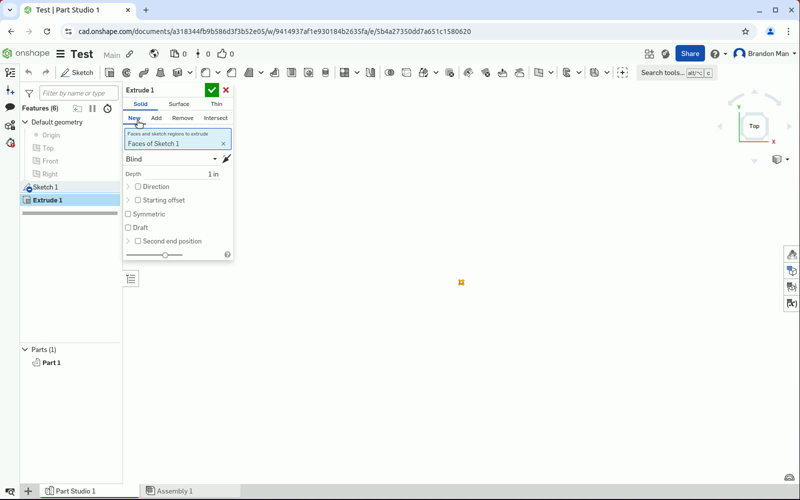
key(tab, 4)
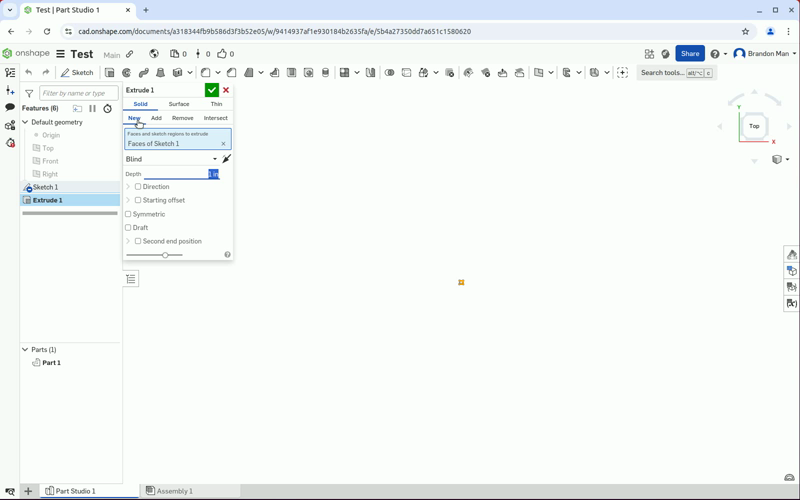
text(13.721)
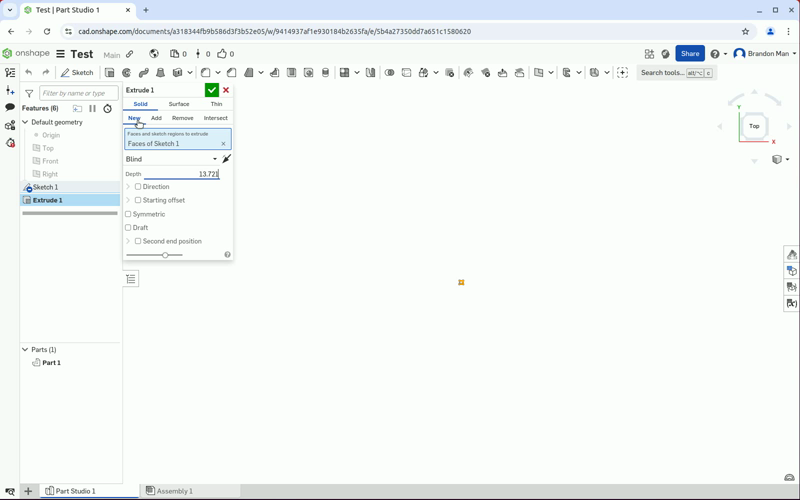
key(enter)
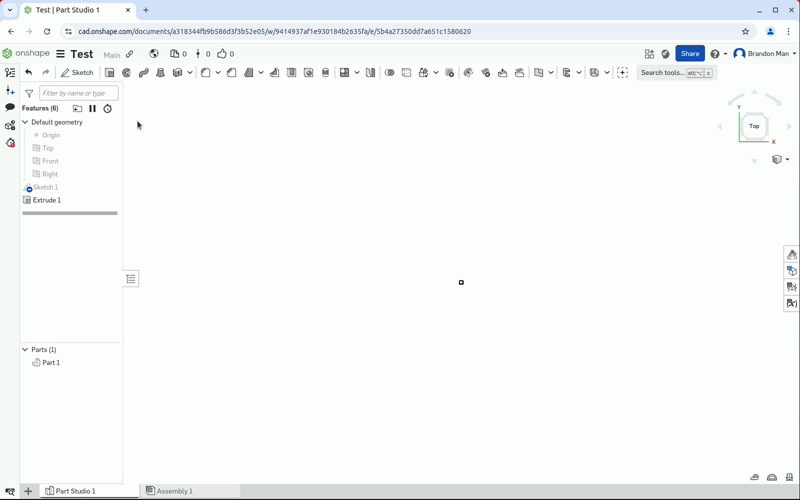
key(shift+h)
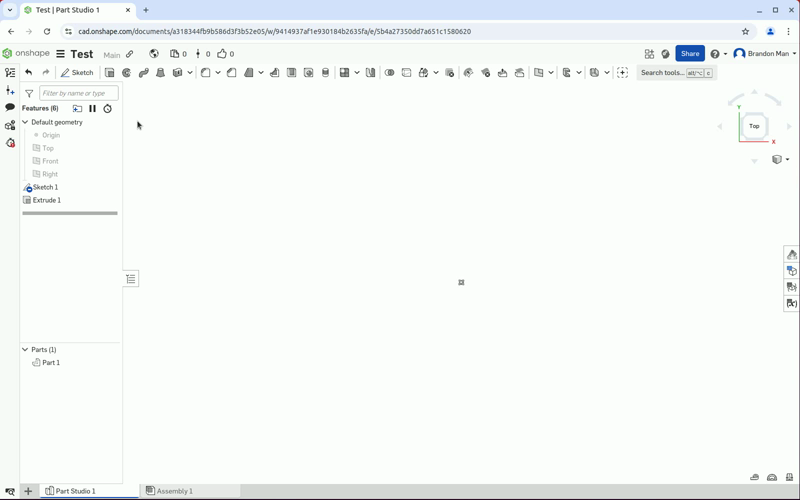
key(shift+h)
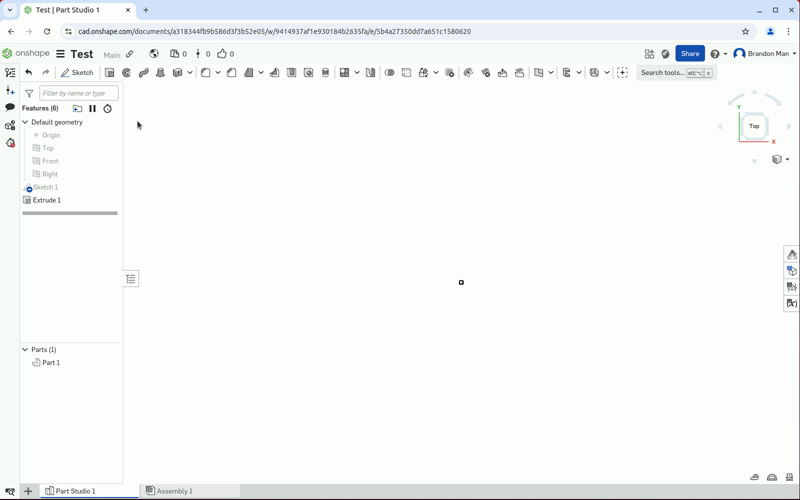
mouse_move(73, 189)
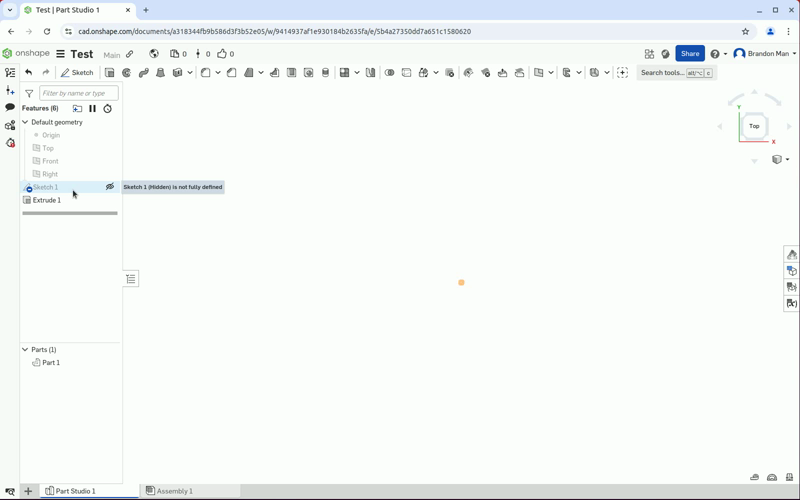
click(73, 189)
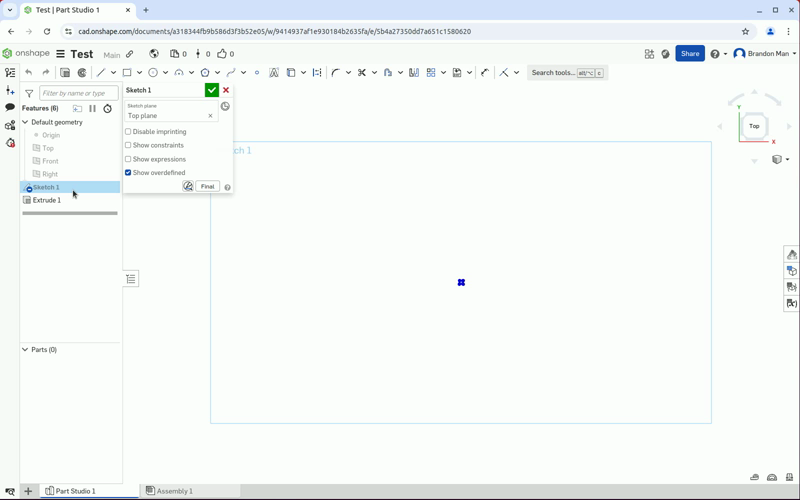
mouse_move(229, 92)
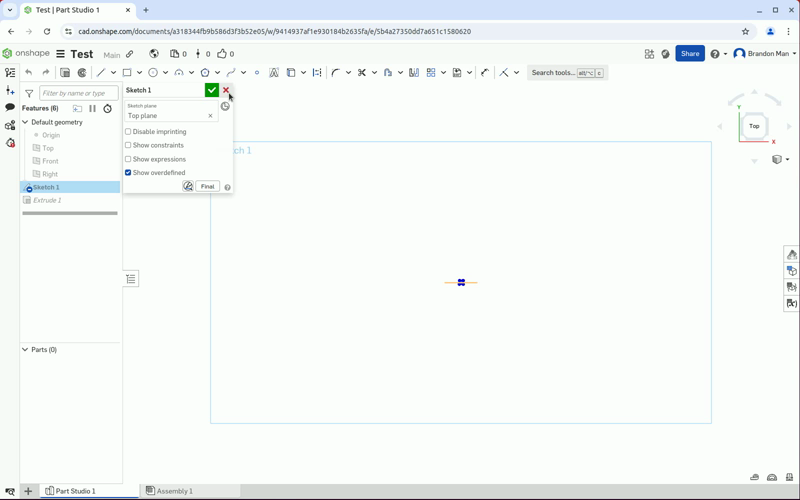
click(229, 92)
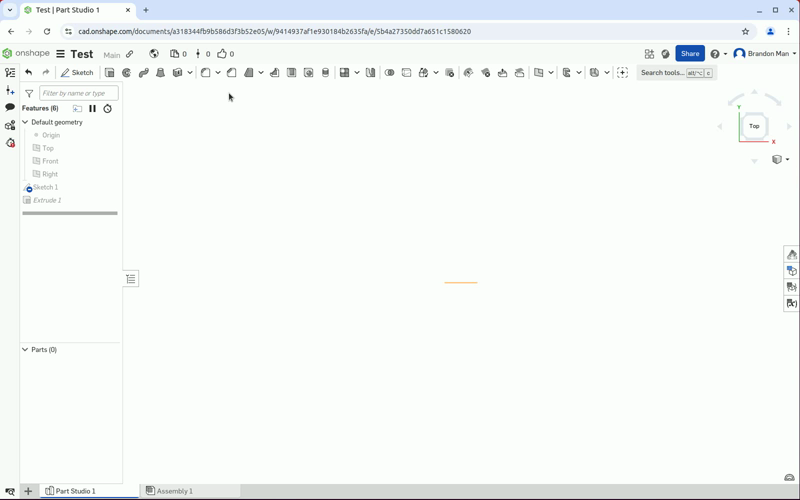
mouse_move(73, 352)
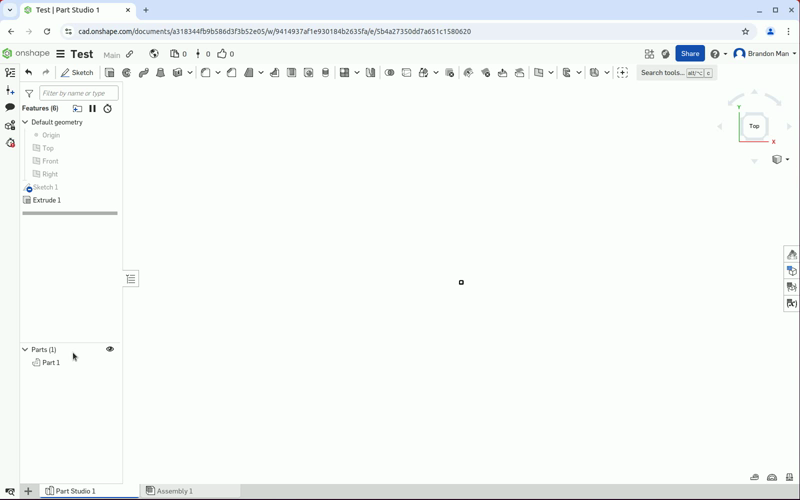
key(y)
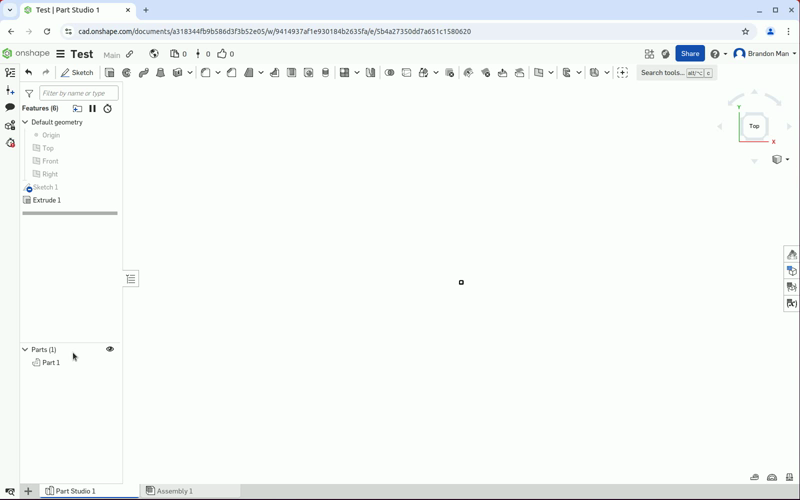
key(shift+p)
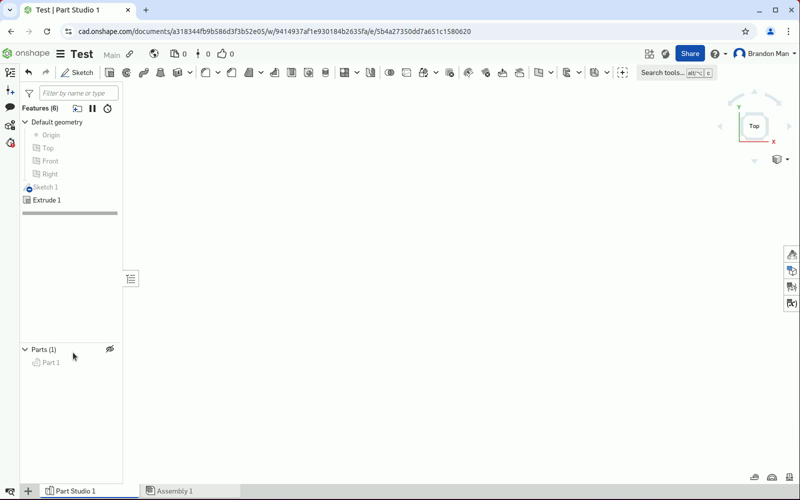
key(space)
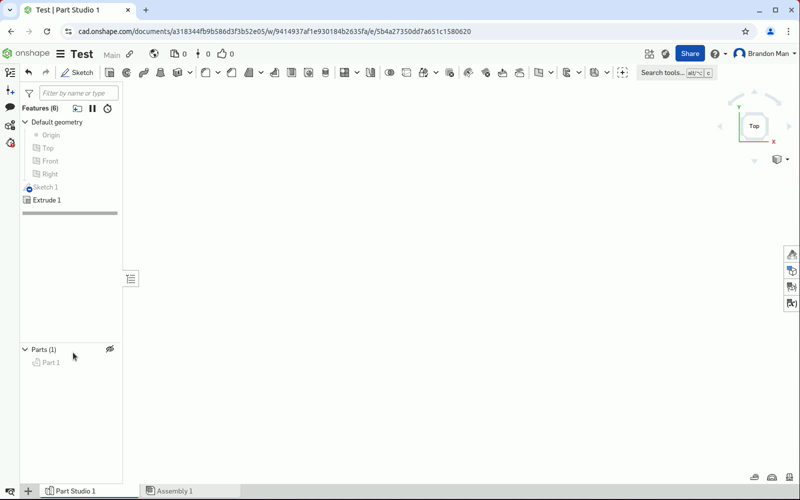
key_down(shift)
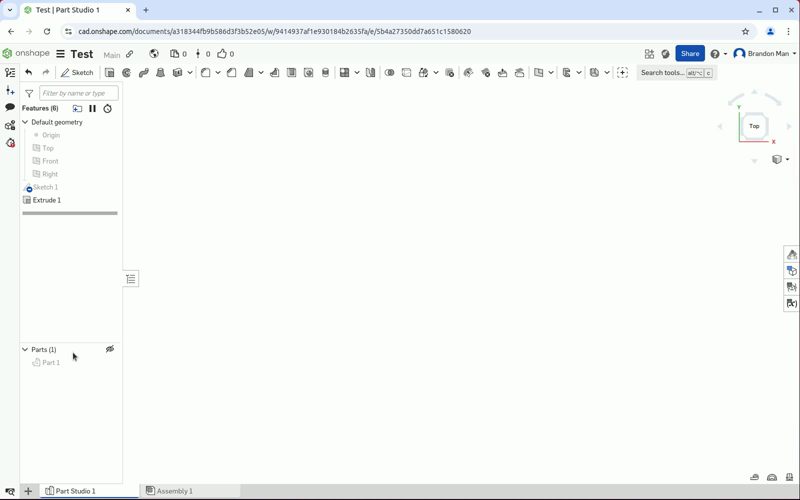
key(up)
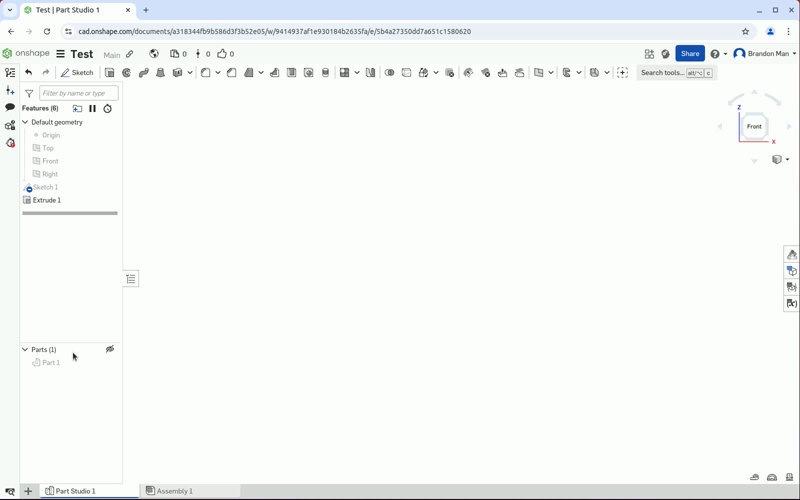
key_up(shift)
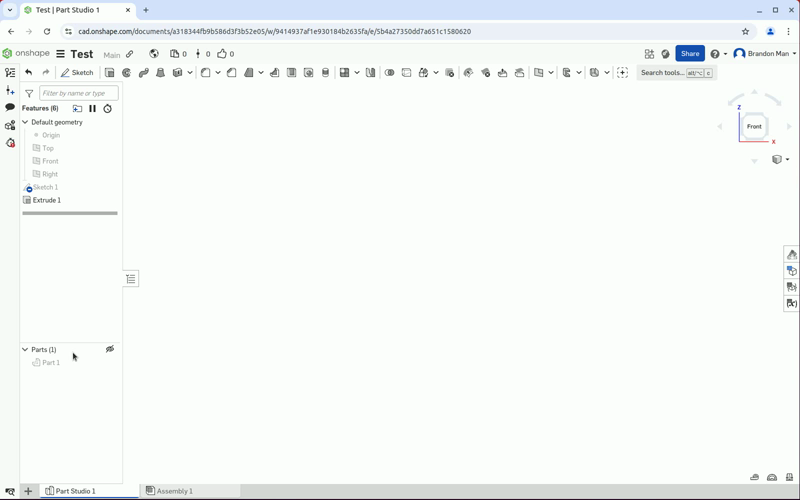
key(space)
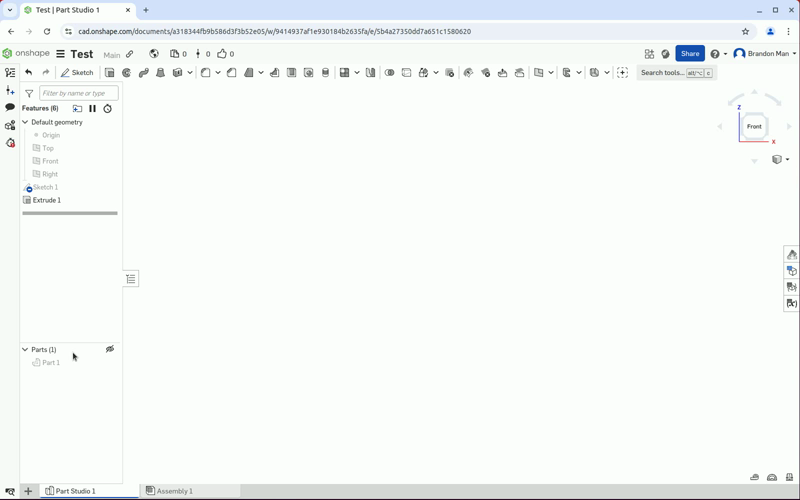
key_down(shift)
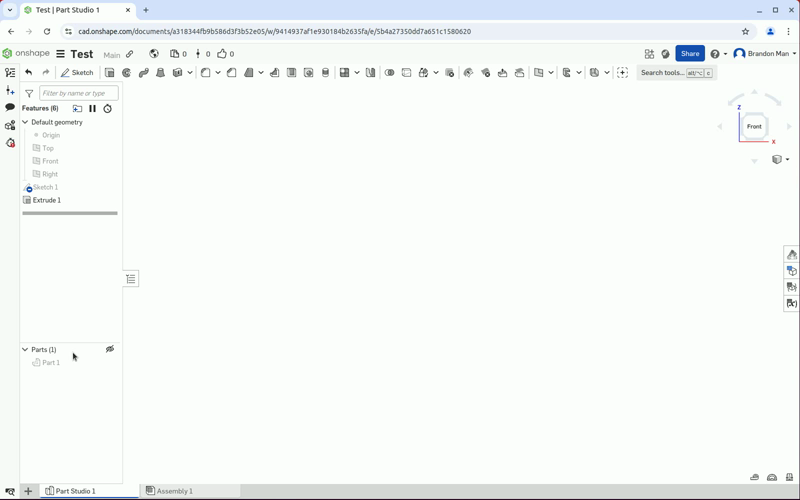
key(left)
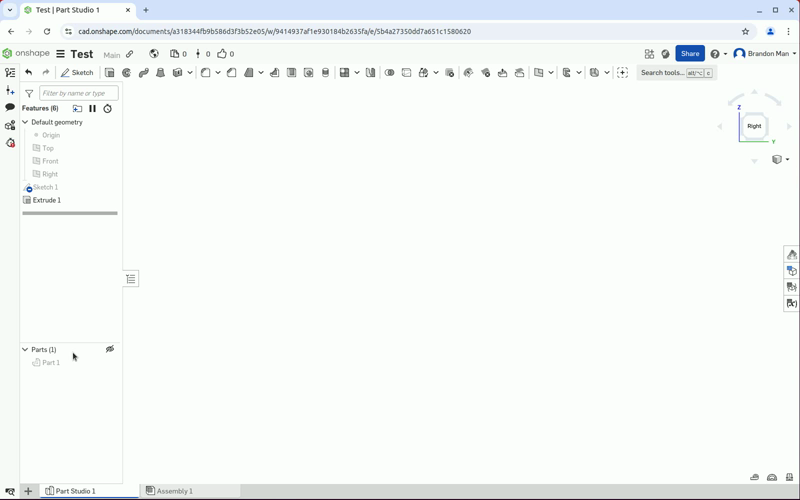
key_up(shift)
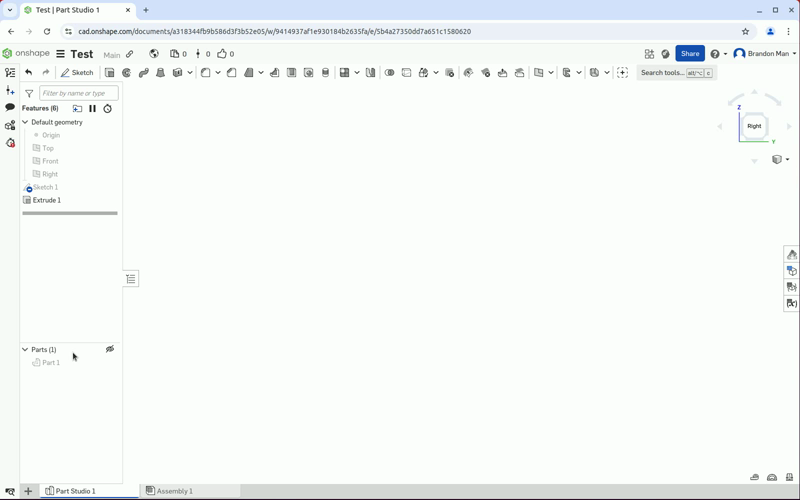
mouse_move(73, 352)
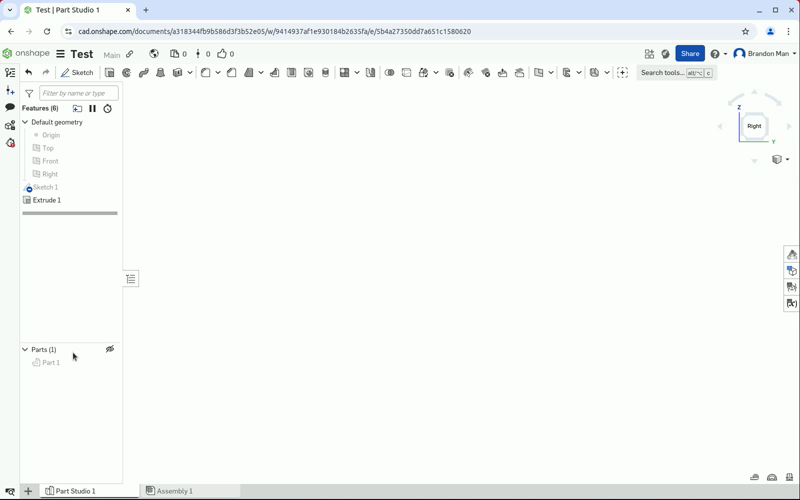
key(shift+y)
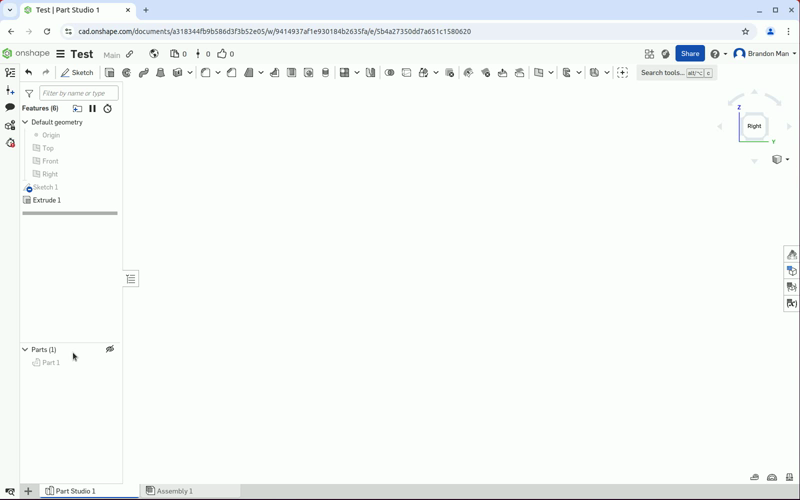
key(shift+s)
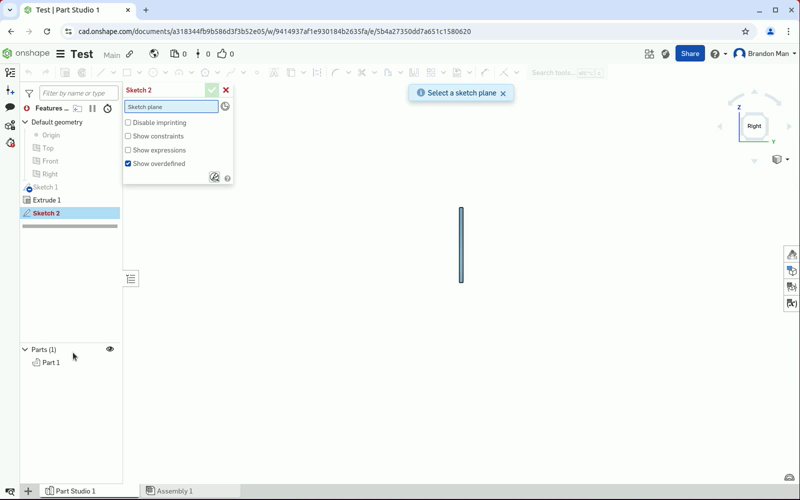
mouse_move(73, 176)
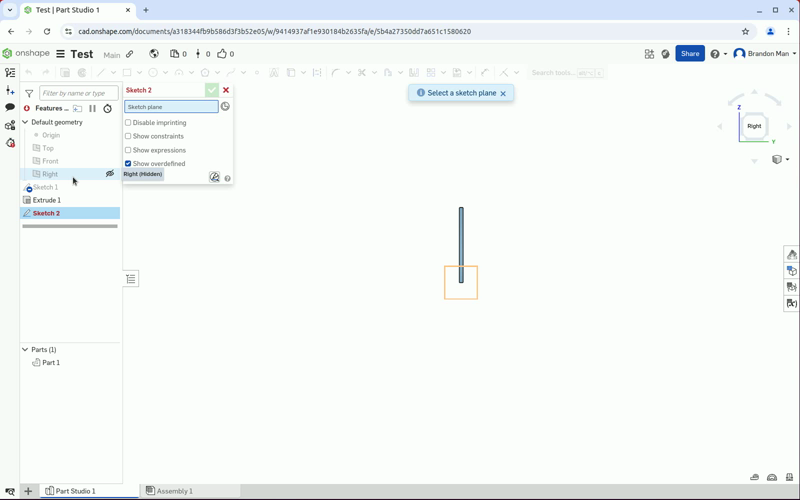
click(73, 176)
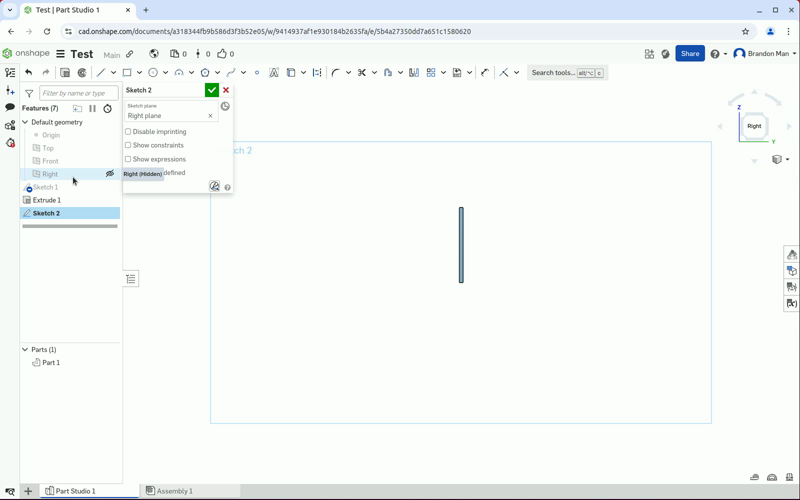
mouse_move(73, 352)
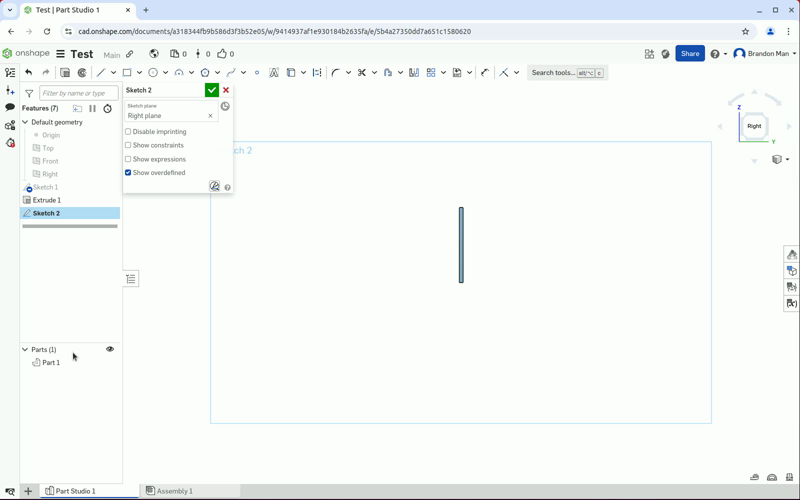
key(y)
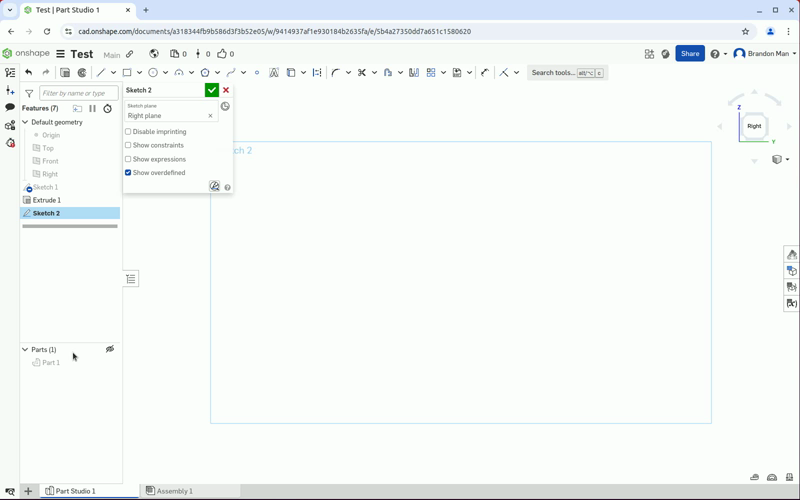
key(l)
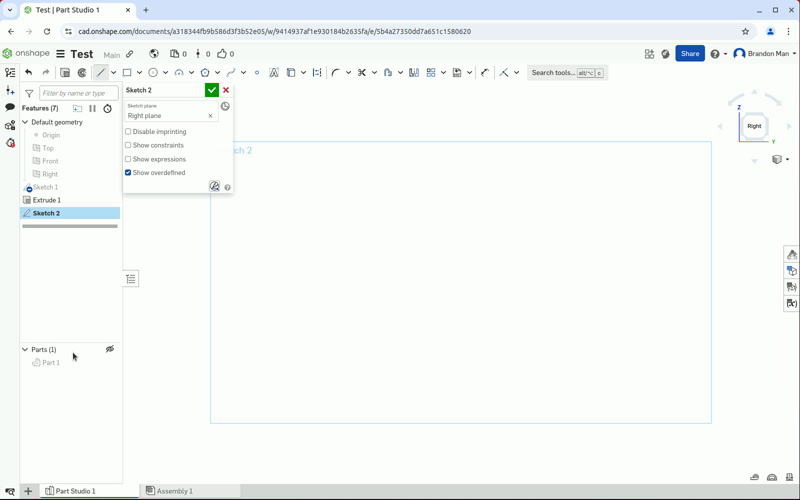
key_down(shift)
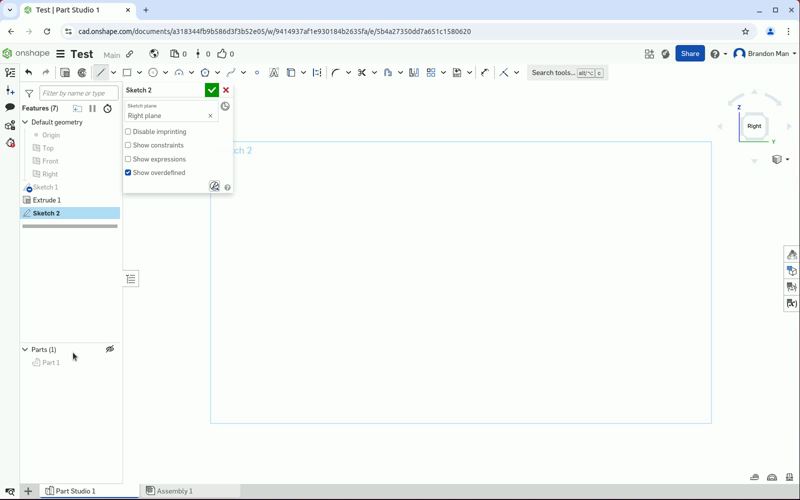
mouse_move(477, 259)
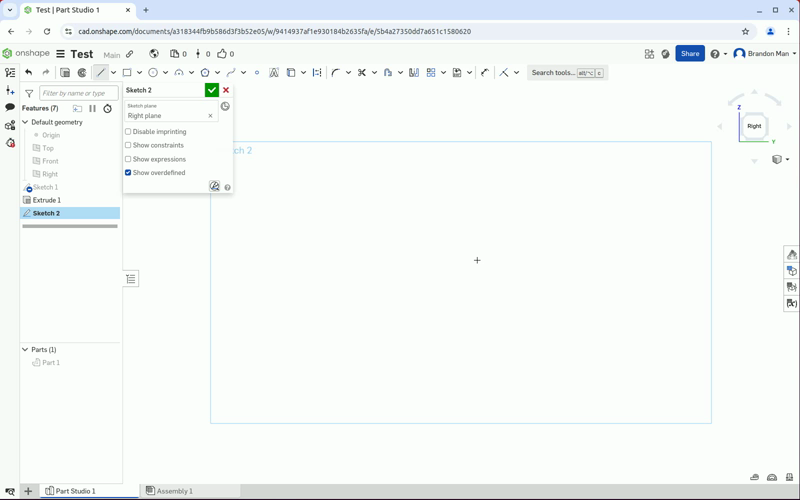
click(477, 259)
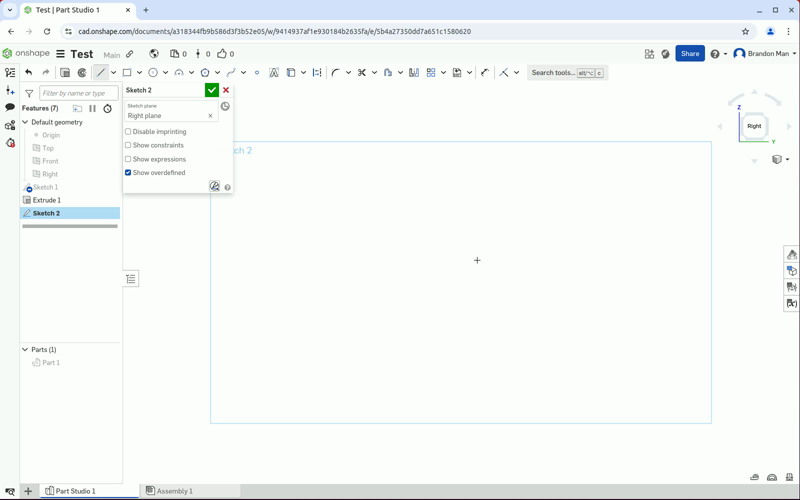
key_up(shift)
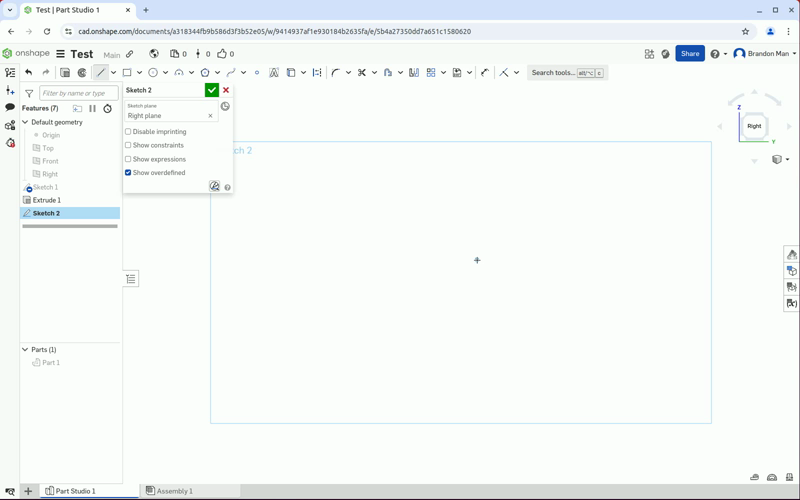
key_down(shift)
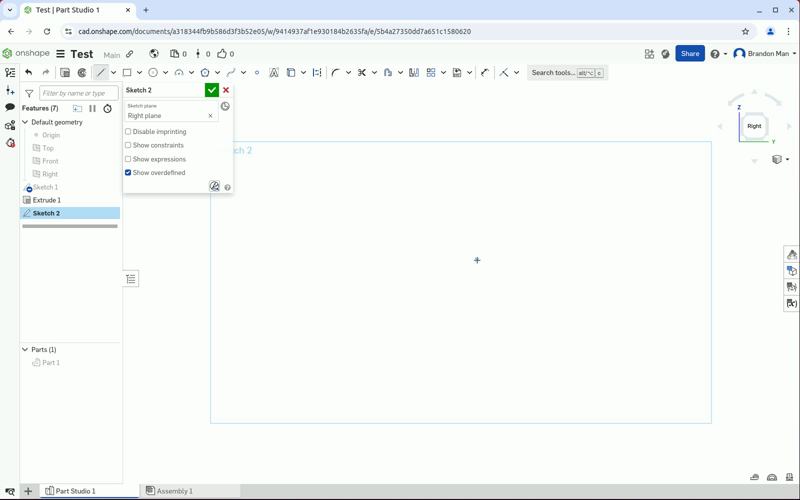
mouse_move(507, 259)
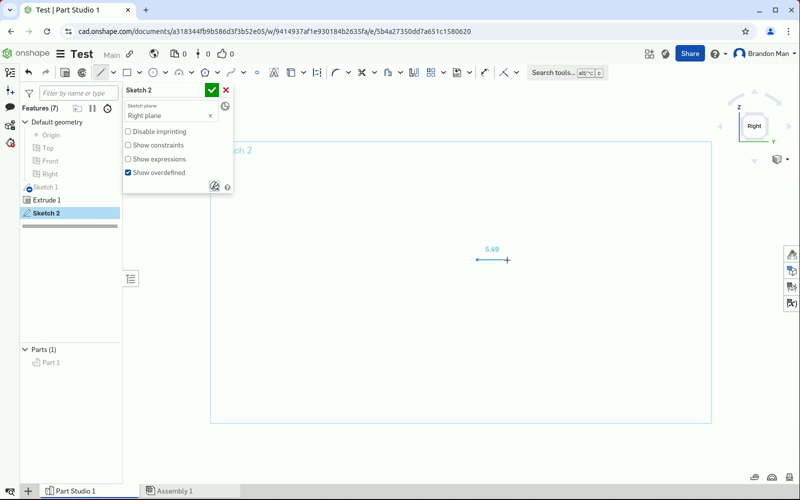
mouse_move(480, 259)
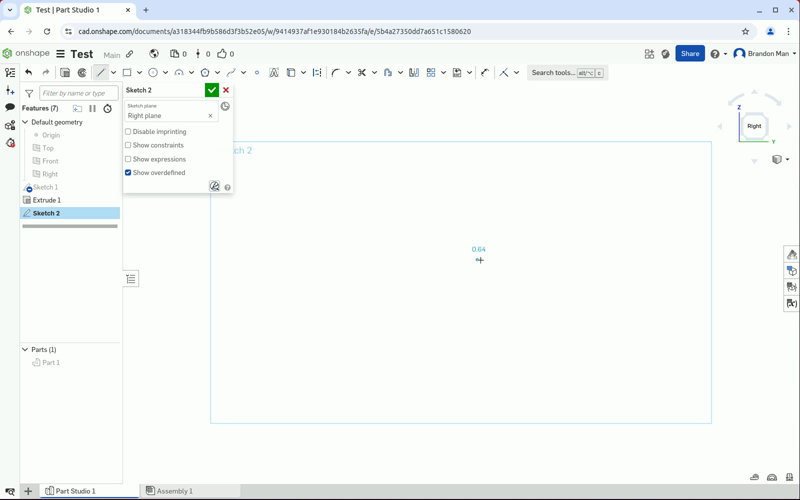
scroll(6)
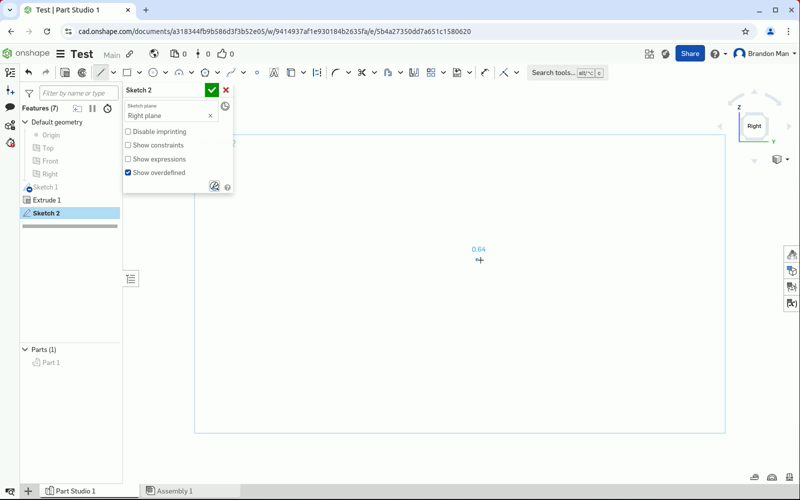
scroll(6)
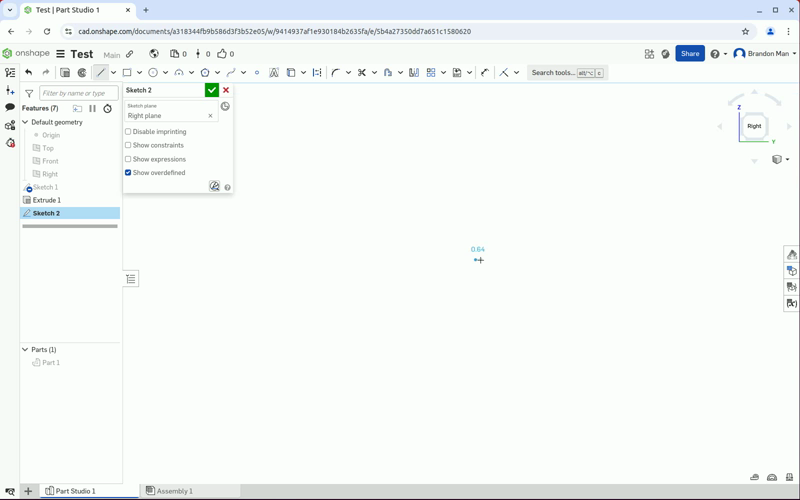
scroll(6)
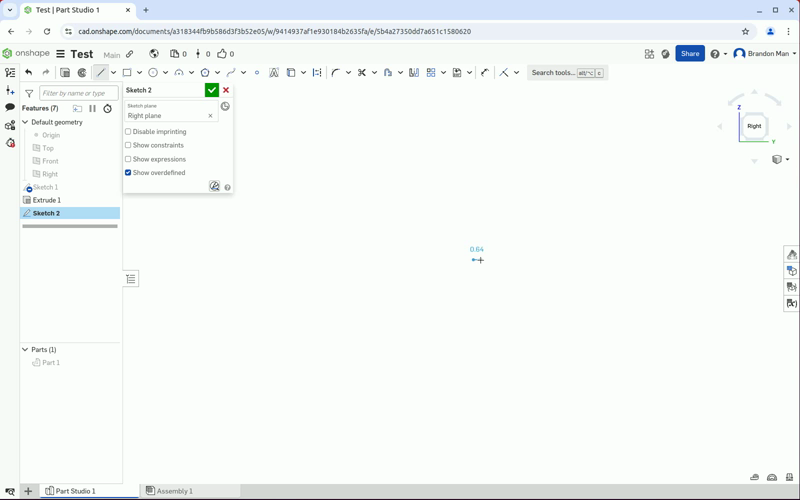
scroll(6)
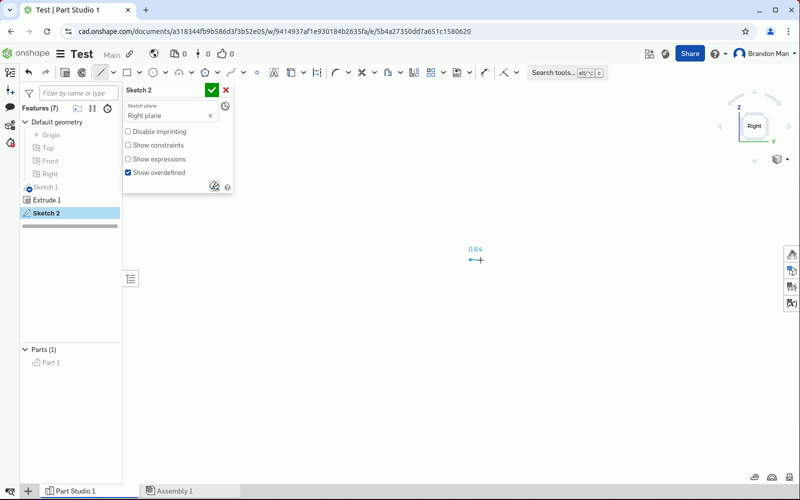
scroll(6)
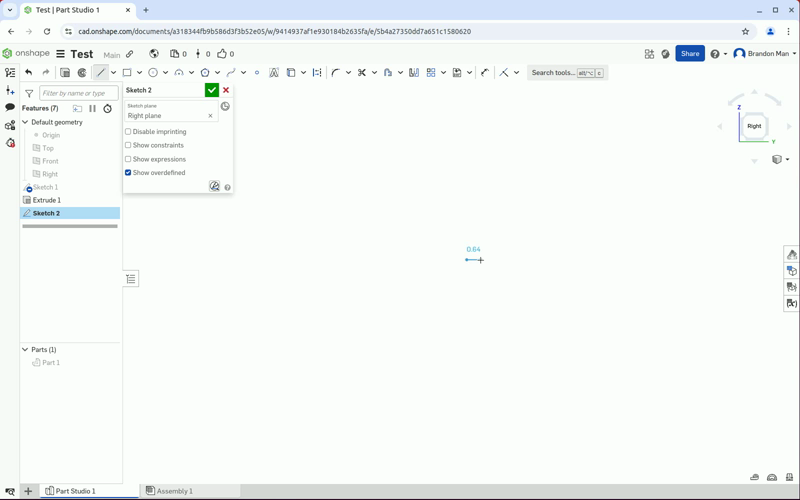
scroll(6)
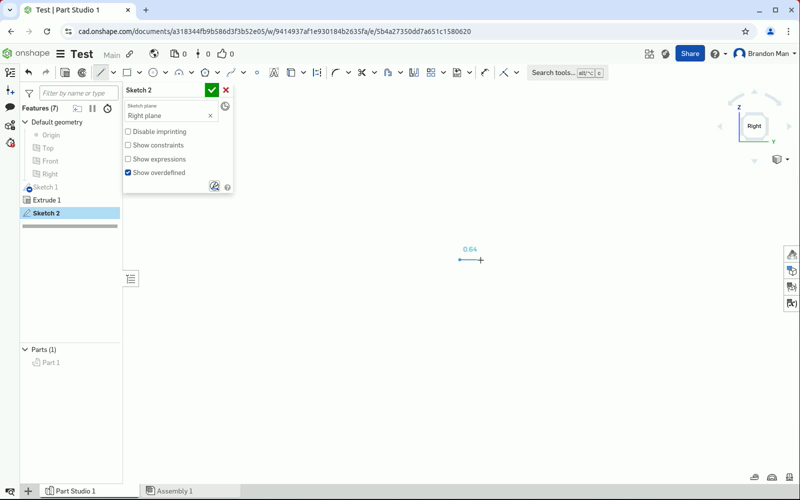
scroll(6)
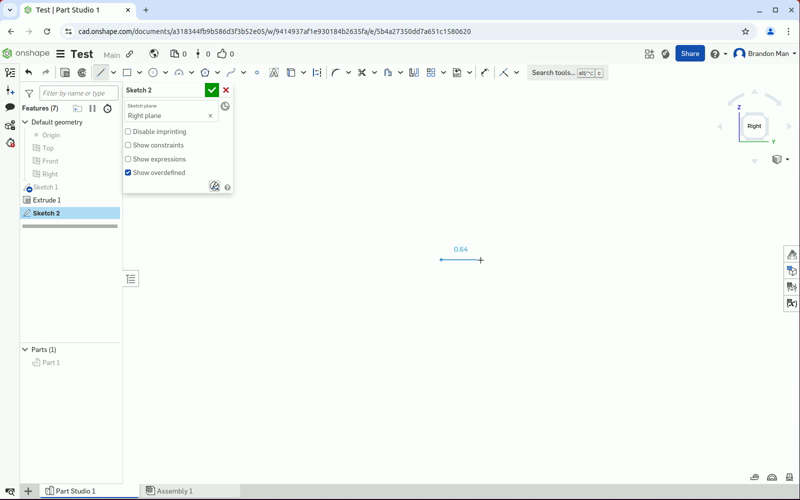
click(480, 259)
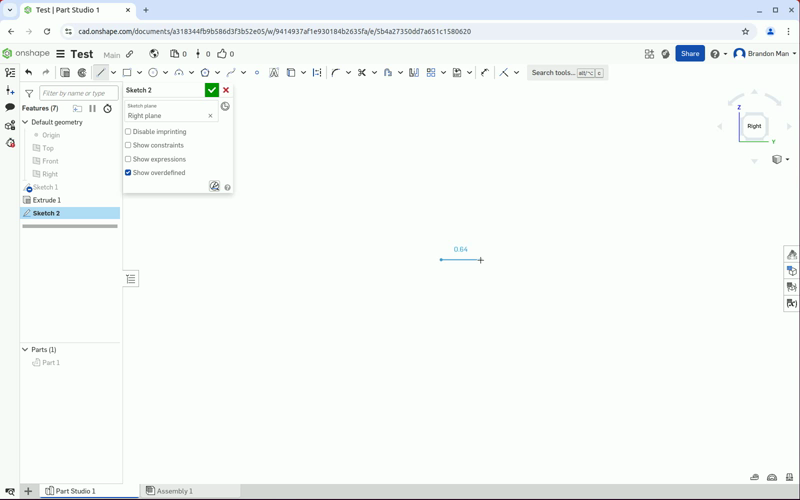
scroll(-6)
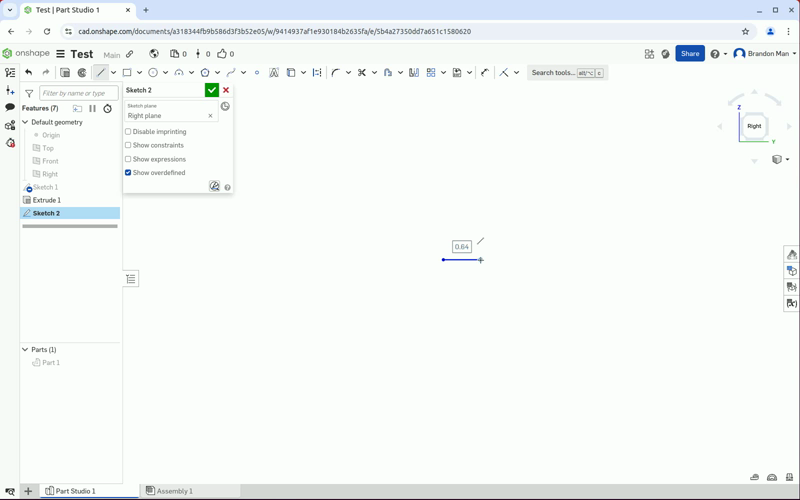
scroll(-6)
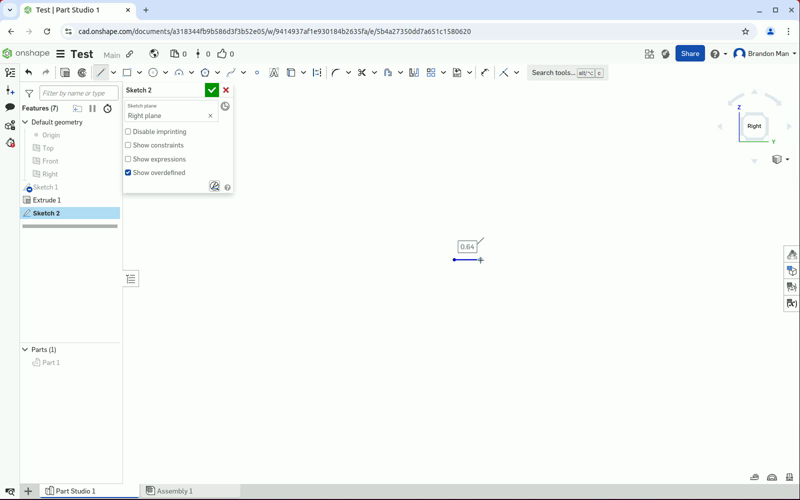
scroll(-6)
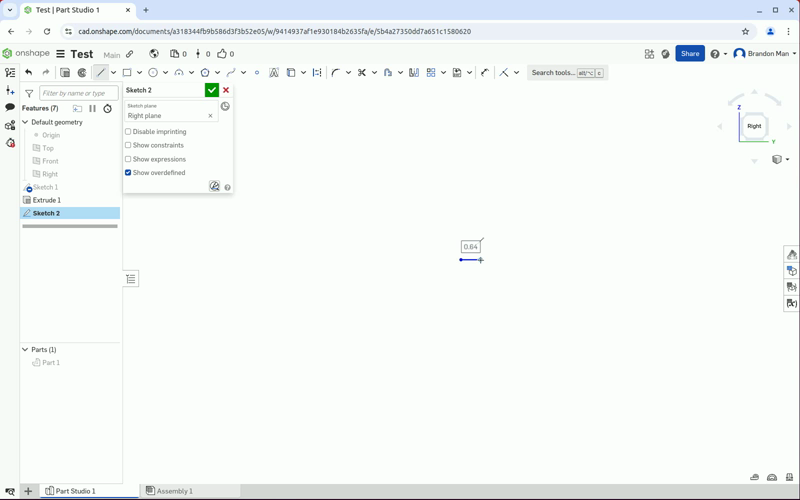
scroll(-6)
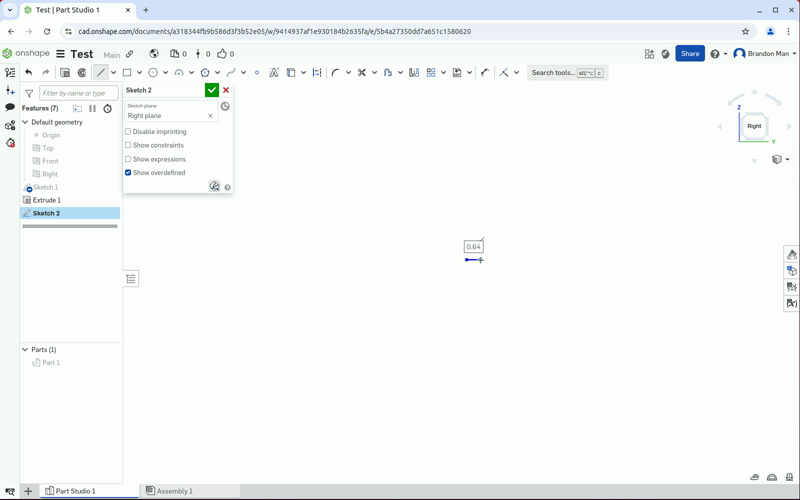
scroll(-6)
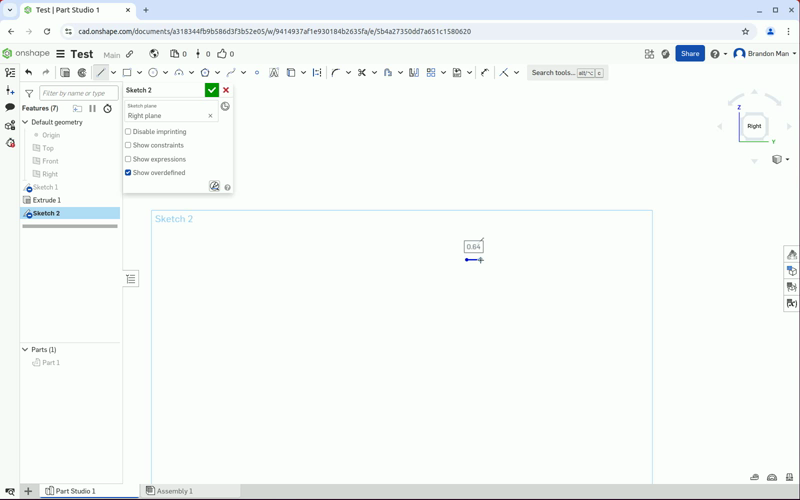
scroll(-6)
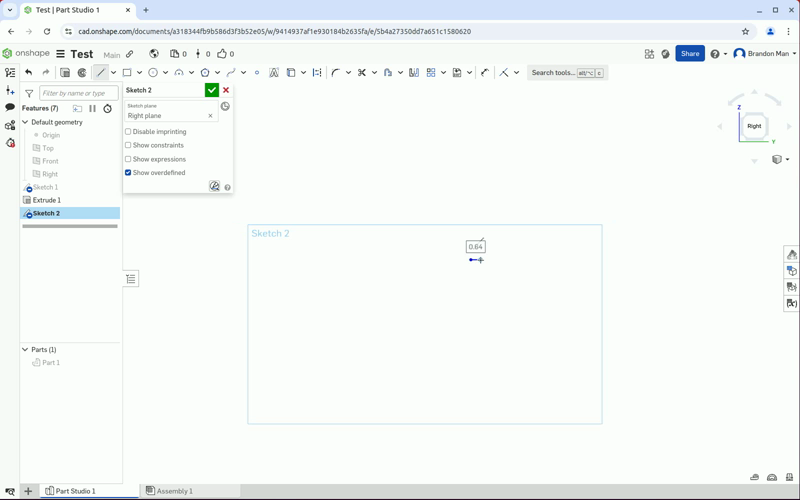
scroll(-6)
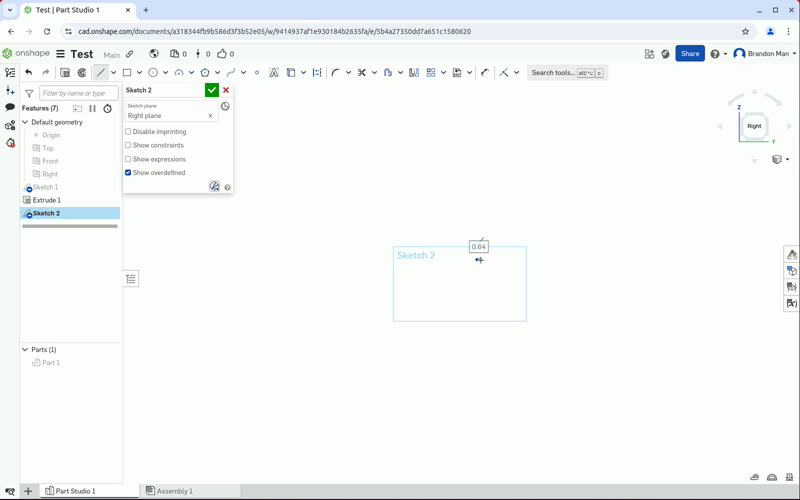
key_up(shift)
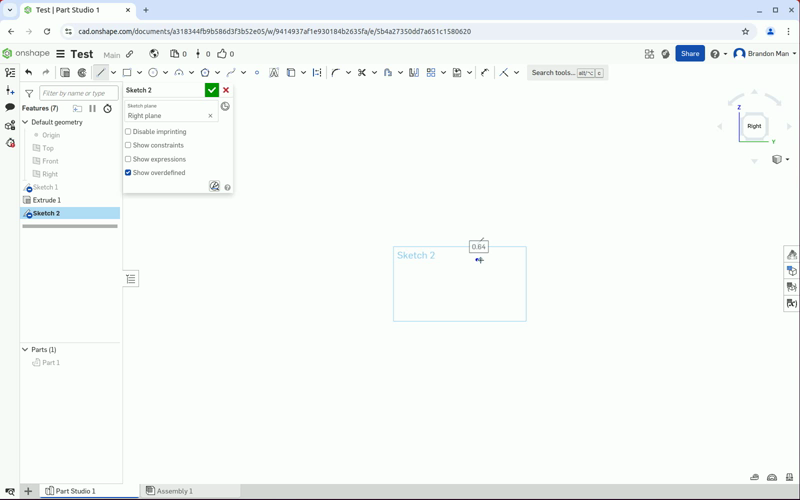
key_down(shift)
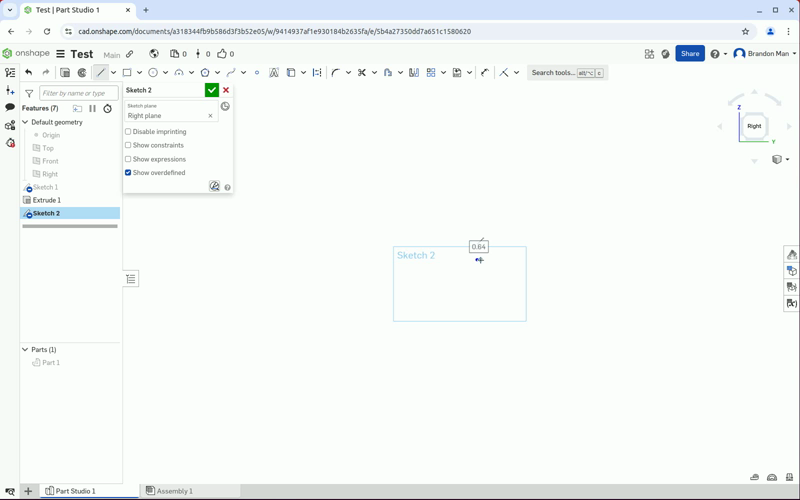
mouse_move(510, 259)
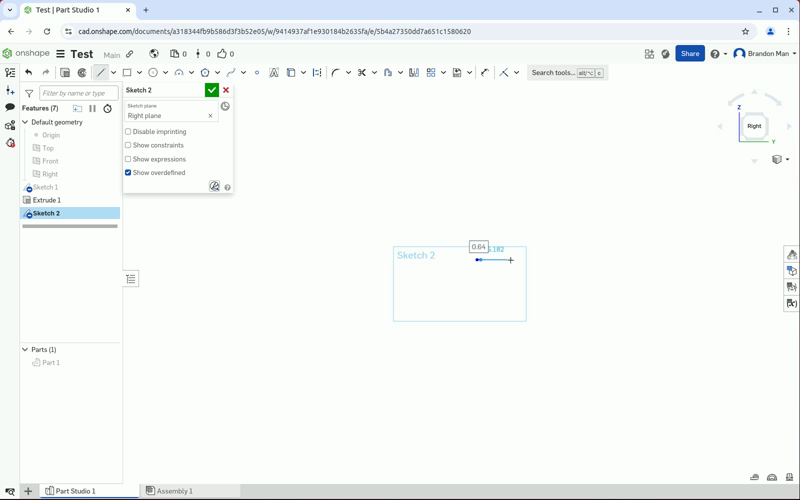
mouse_move(480, 255)
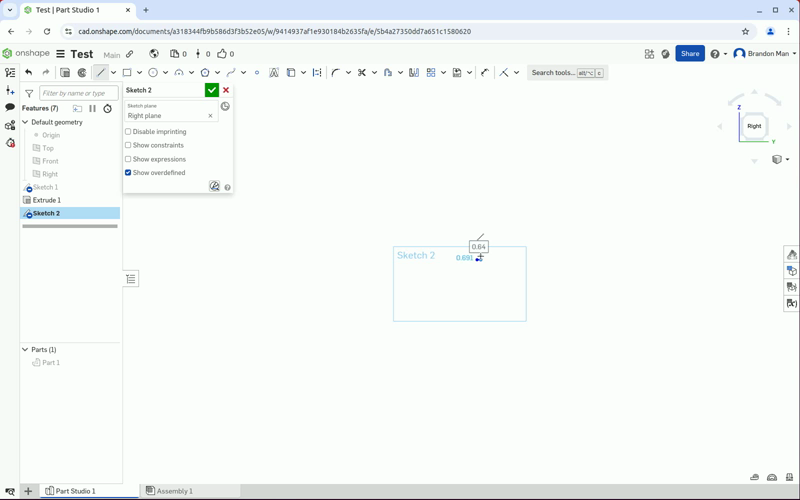
scroll(6)
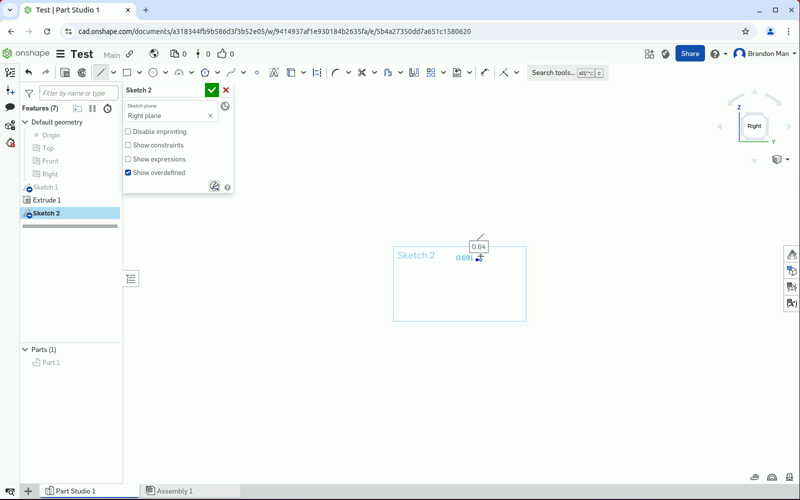
scroll(6)
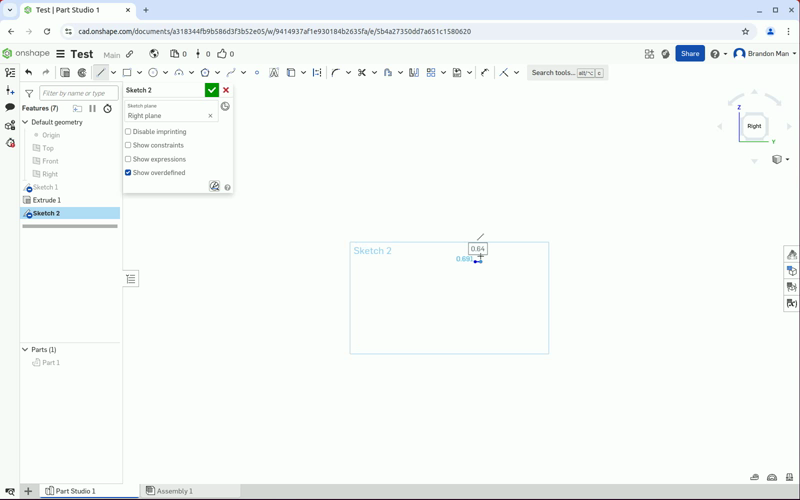
scroll(6)
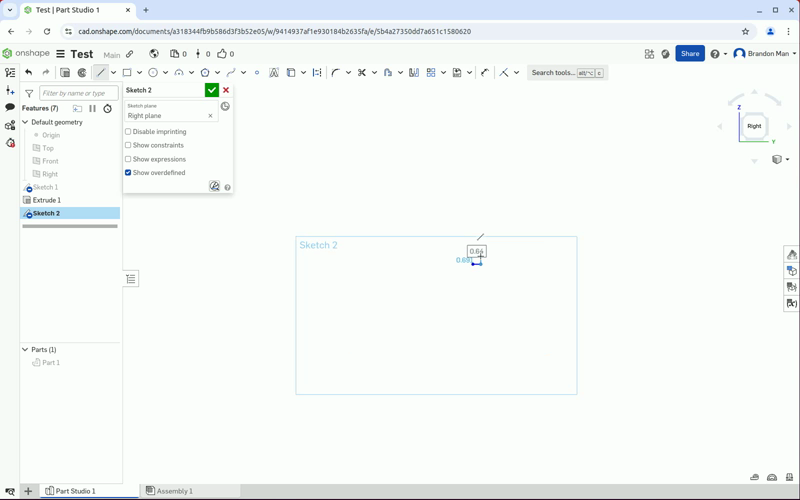
scroll(6)
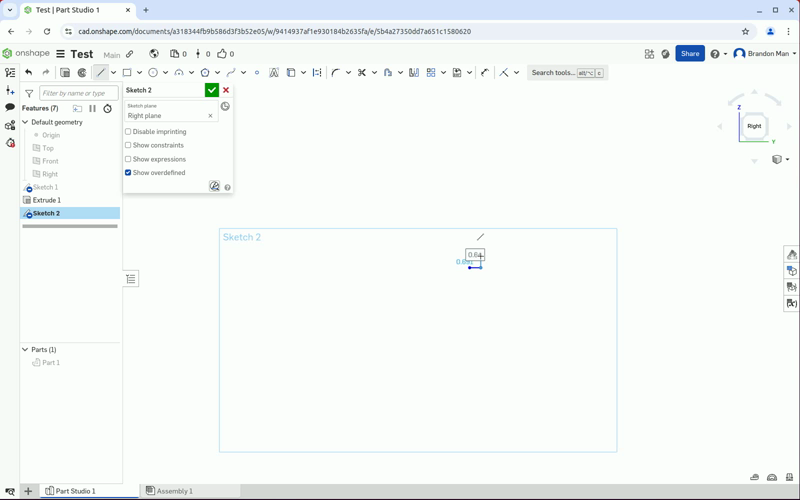
scroll(6)
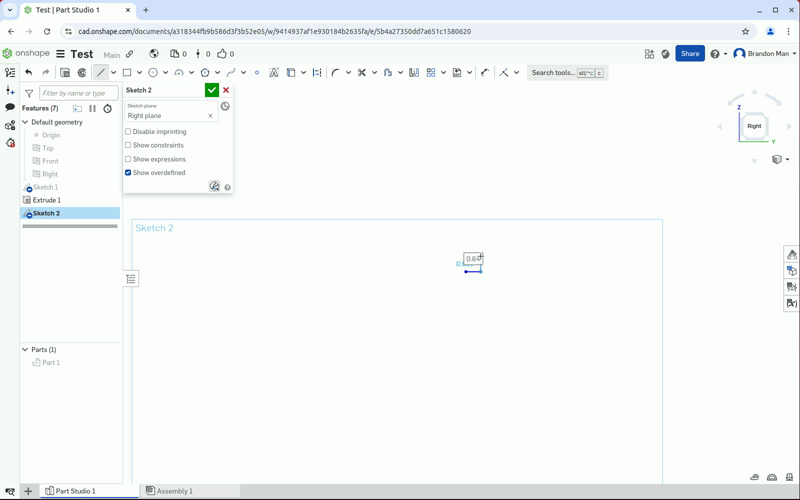
scroll(6)
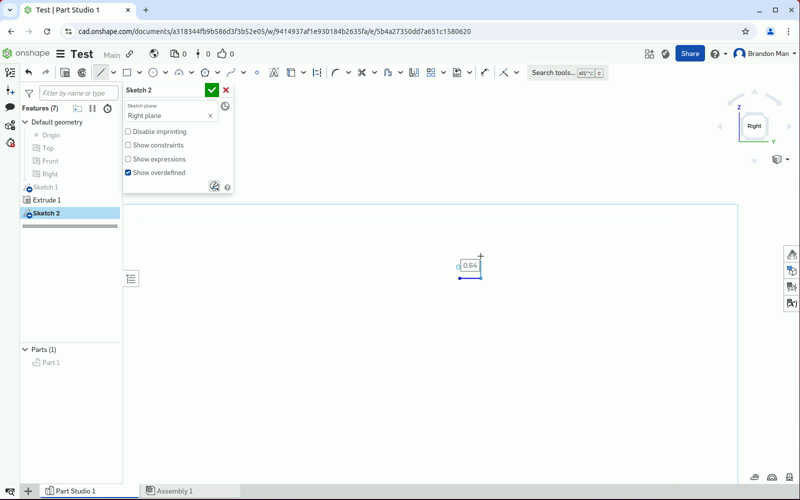
scroll(6)
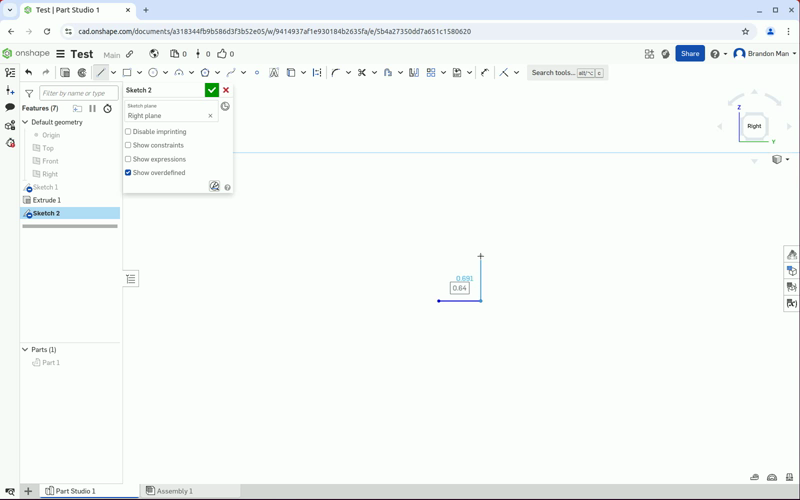
click(480, 255)
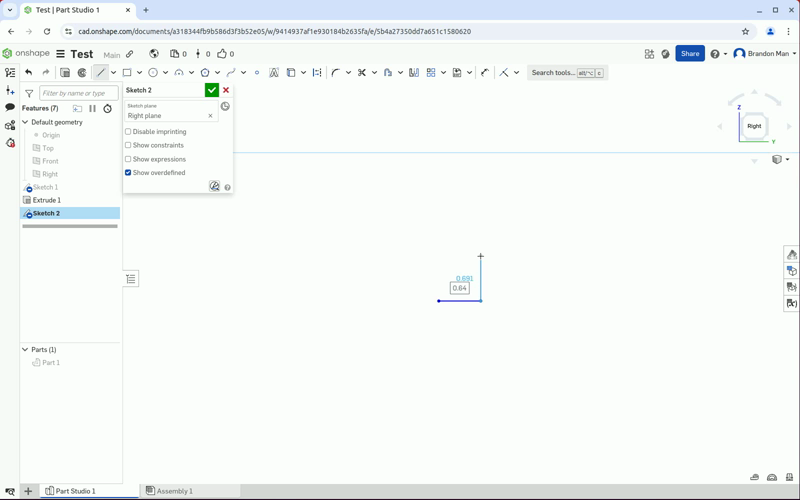
scroll(-6)
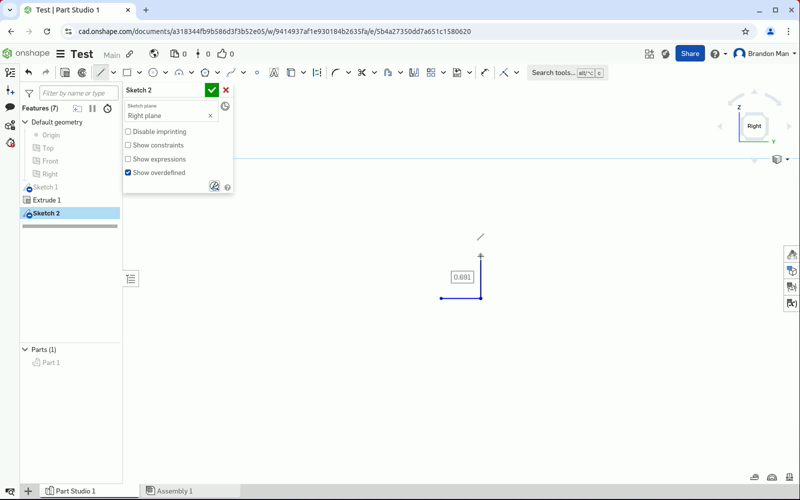
scroll(-6)
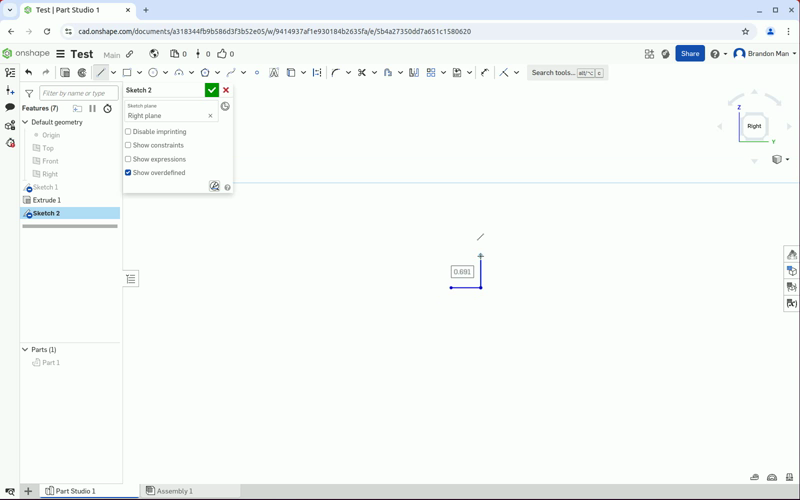
scroll(-6)
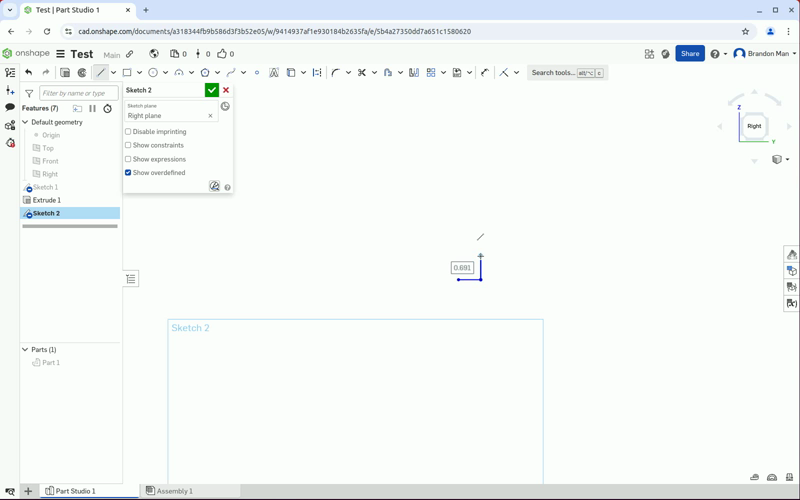
scroll(-6)
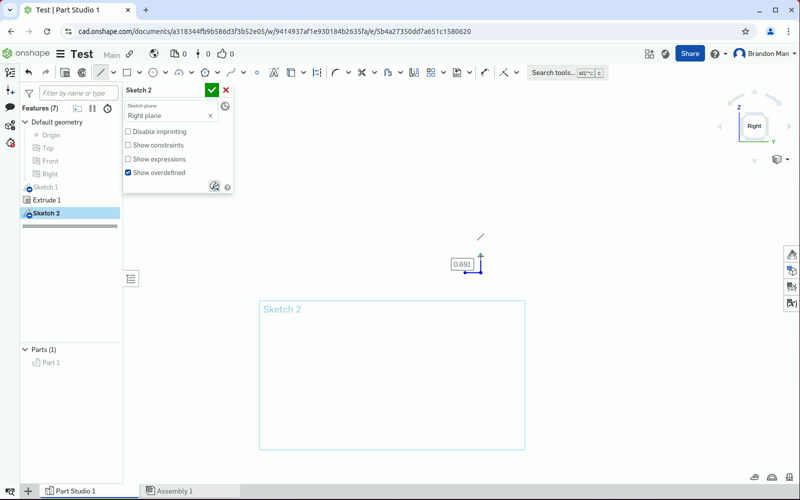
scroll(-6)
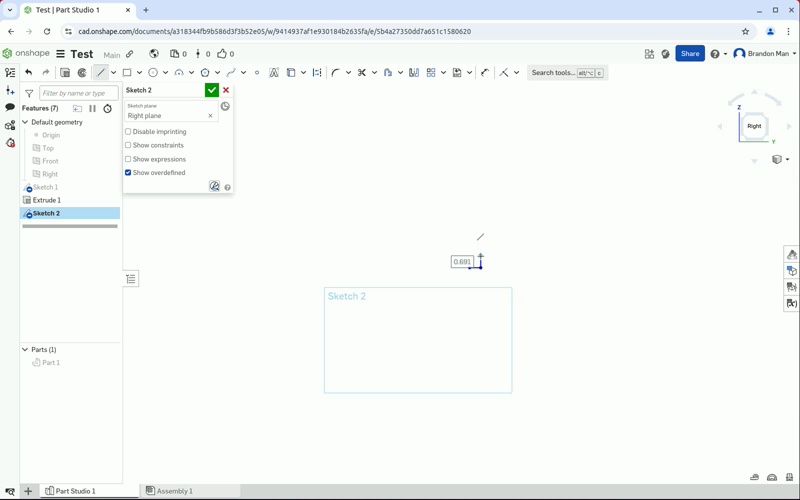
scroll(-6)
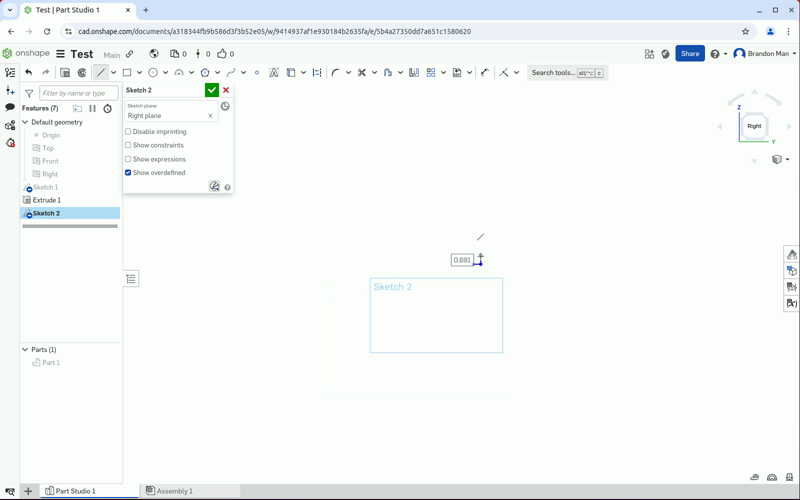
scroll(-6)
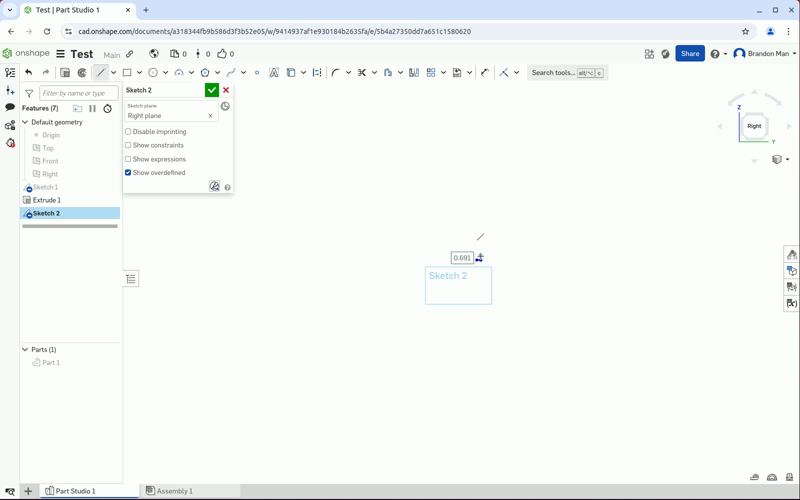
key_up(shift)
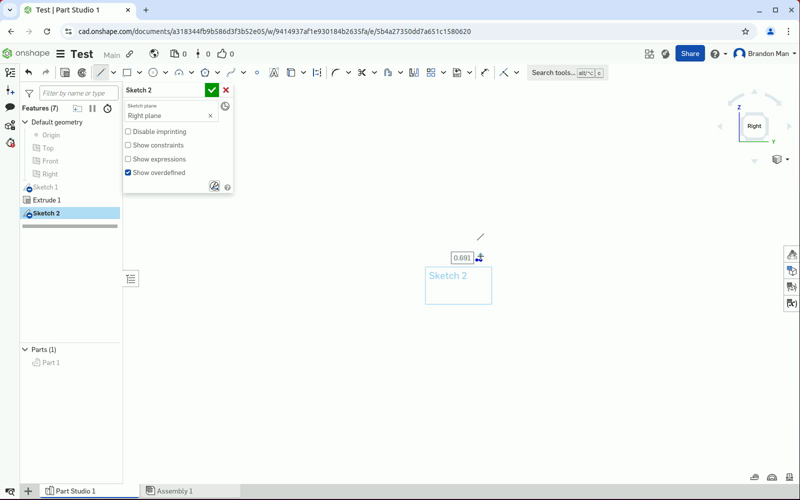
key_down(shift)
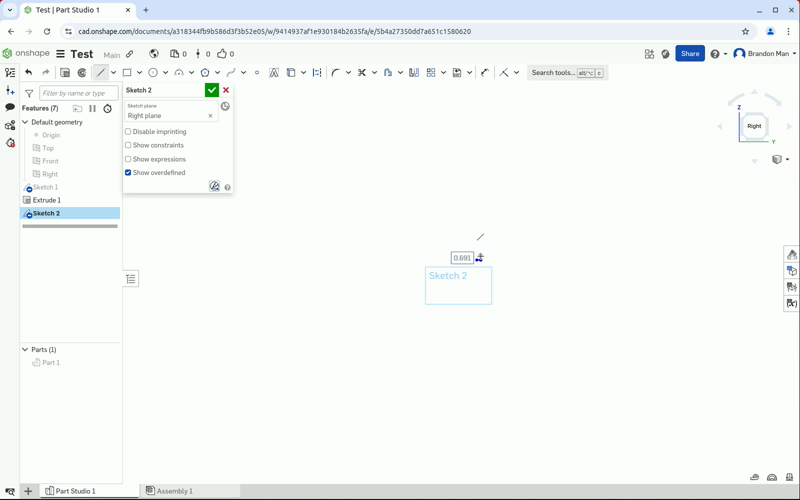
mouse_move(510, 255)
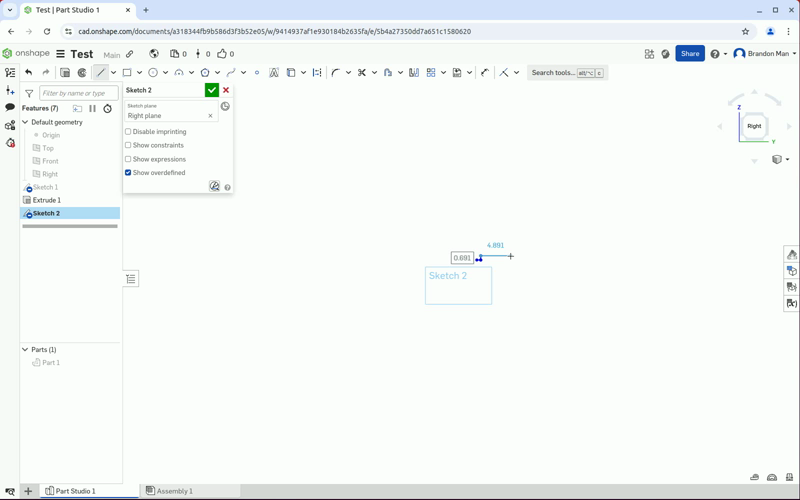
mouse_move(477, 255)
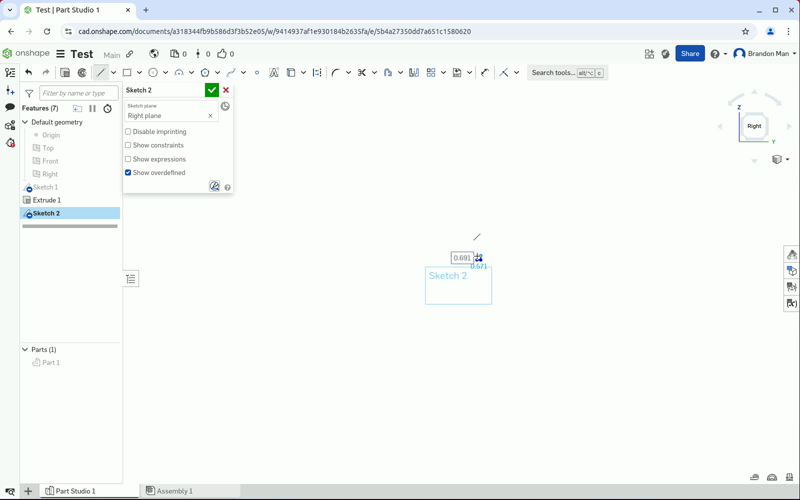
scroll(6)
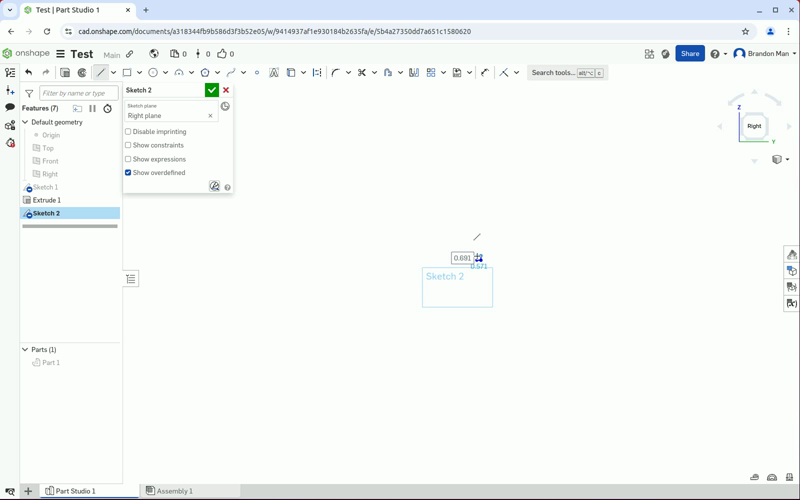
scroll(6)
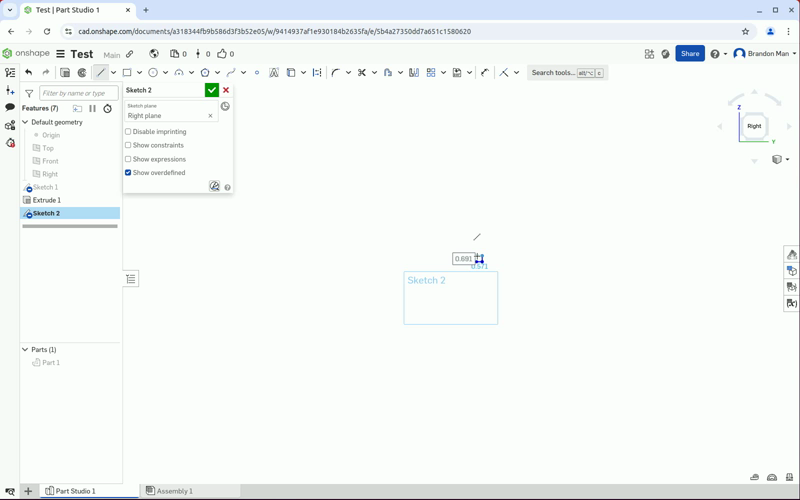
scroll(6)
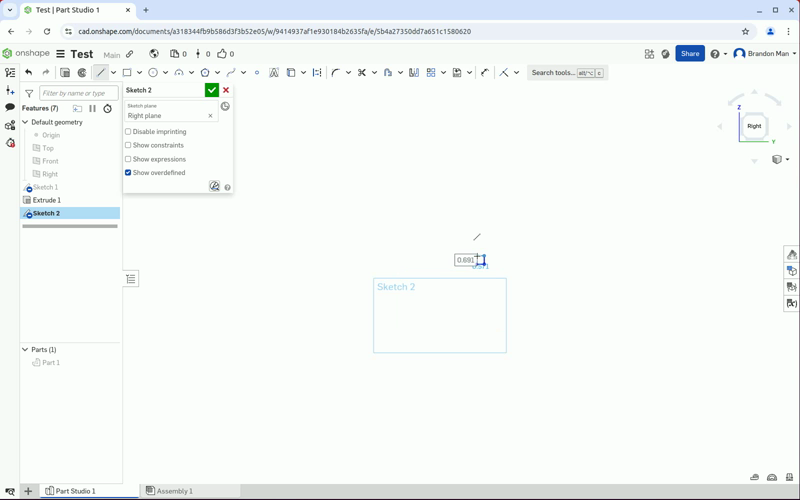
scroll(6)
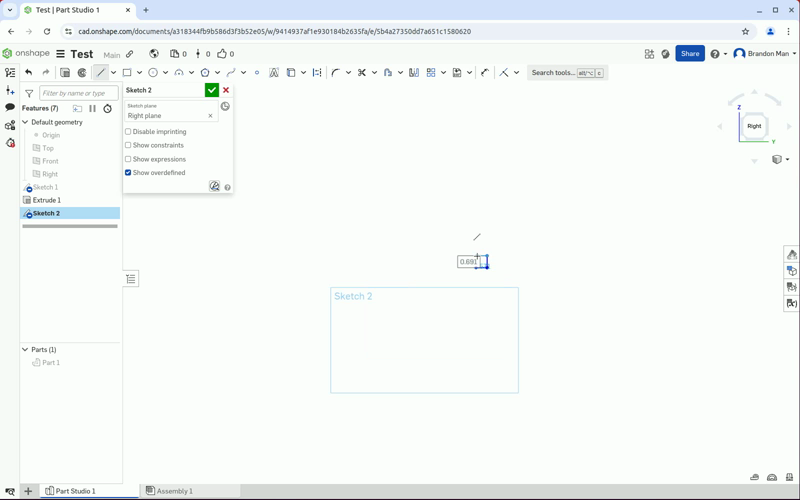
scroll(6)
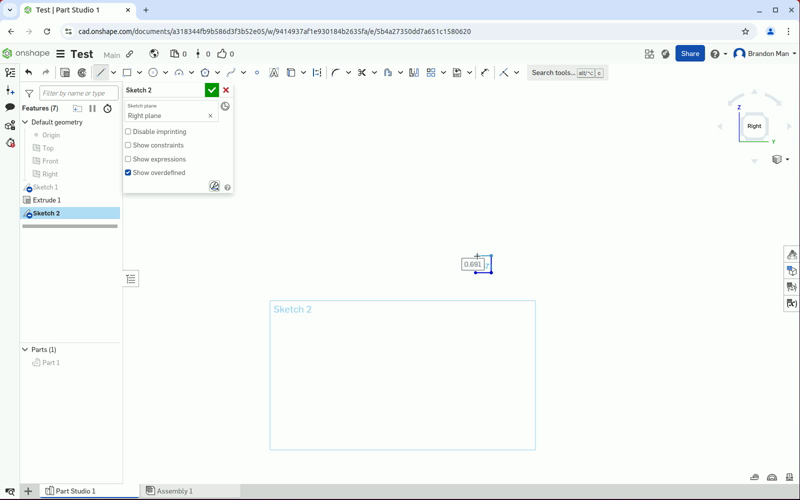
scroll(6)
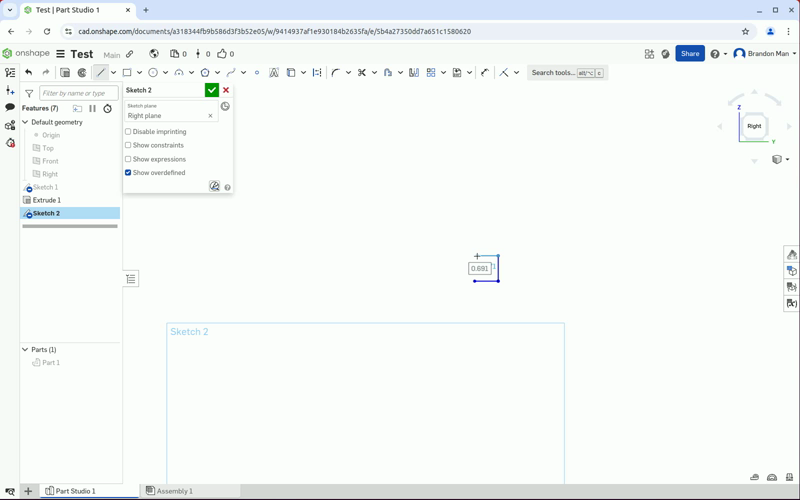
scroll(6)
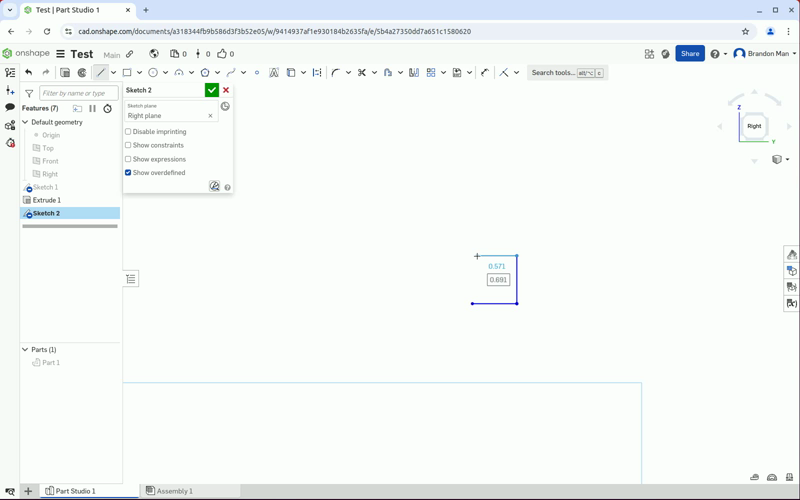
click(477, 255)
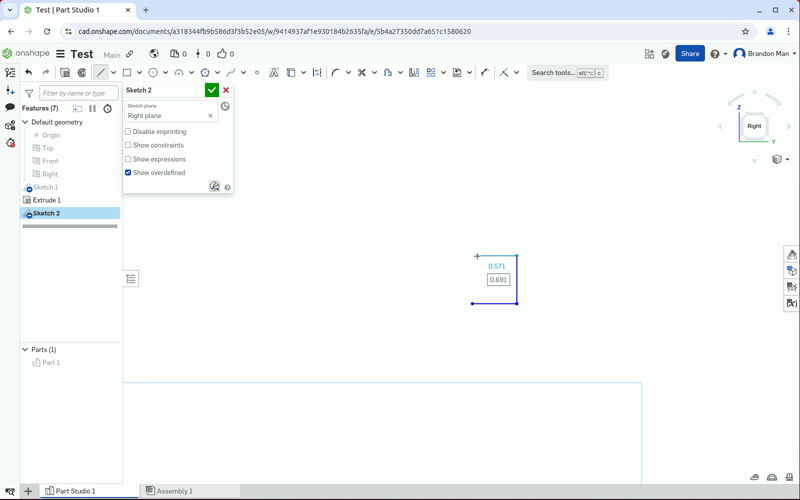
scroll(-6)
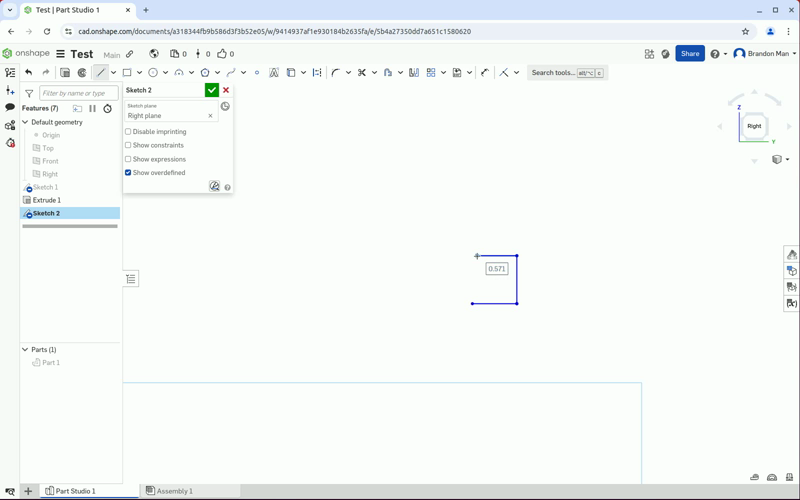
scroll(-6)
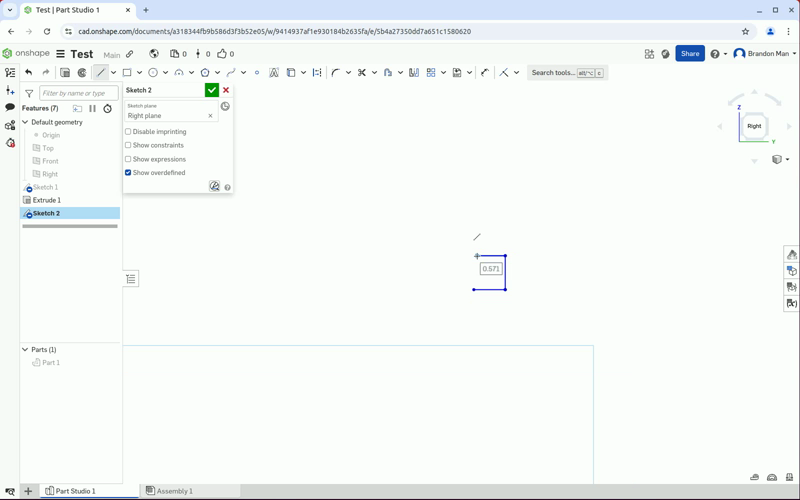
scroll(-6)
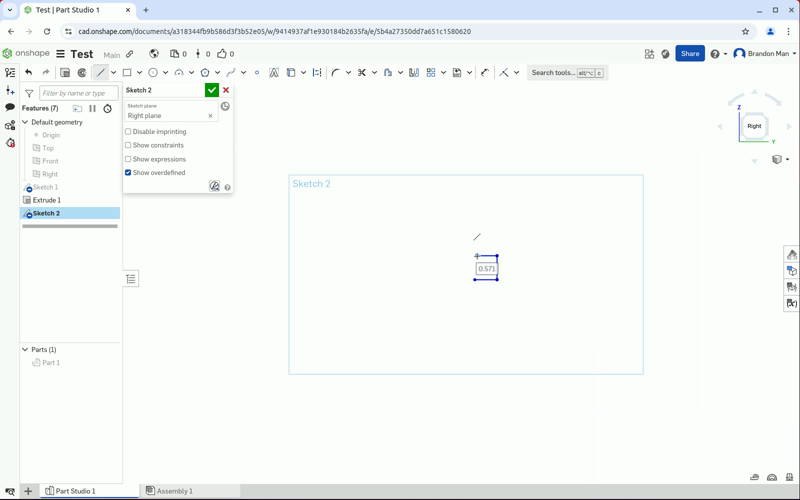
scroll(-6)
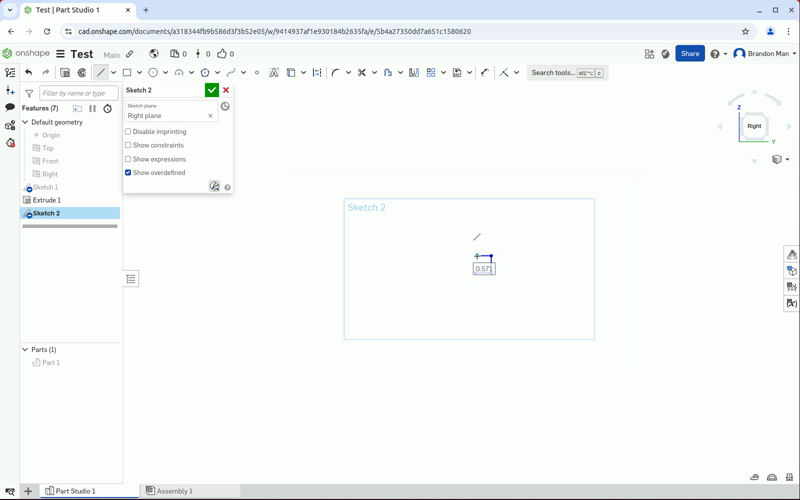
scroll(-6)
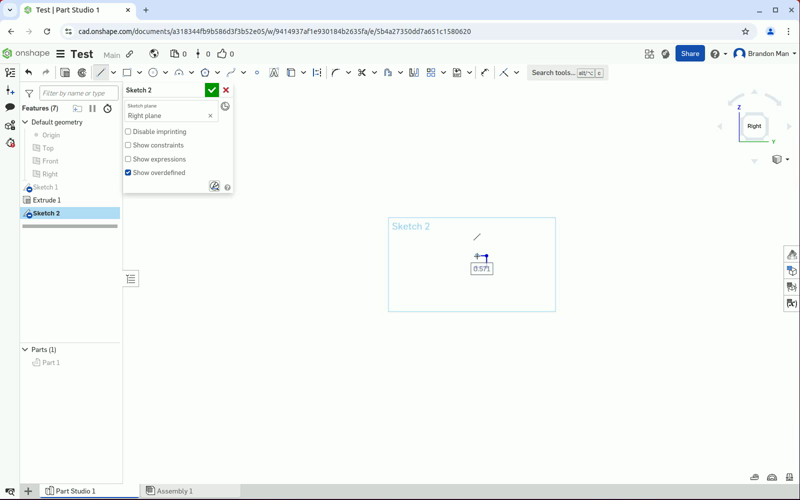
scroll(-6)
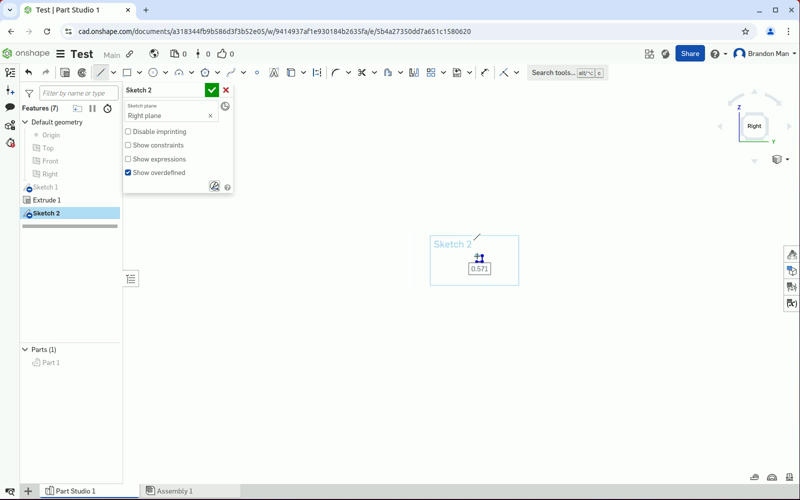
scroll(-6)
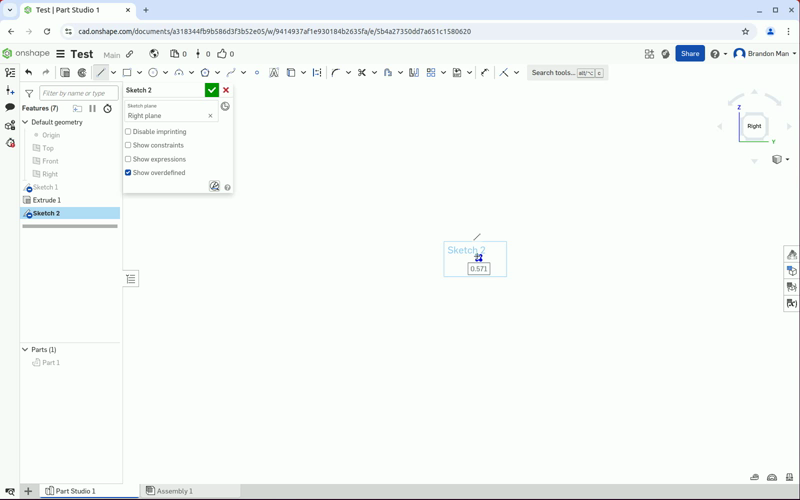
key_up(shift)
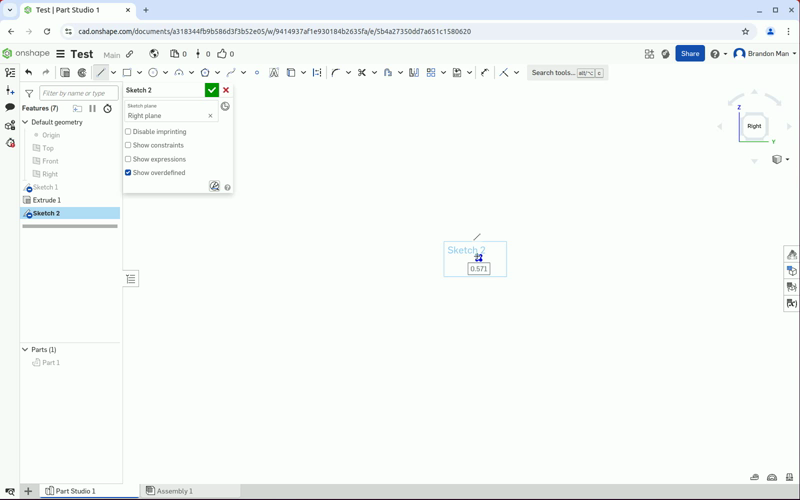
mouse_move(507, 255)
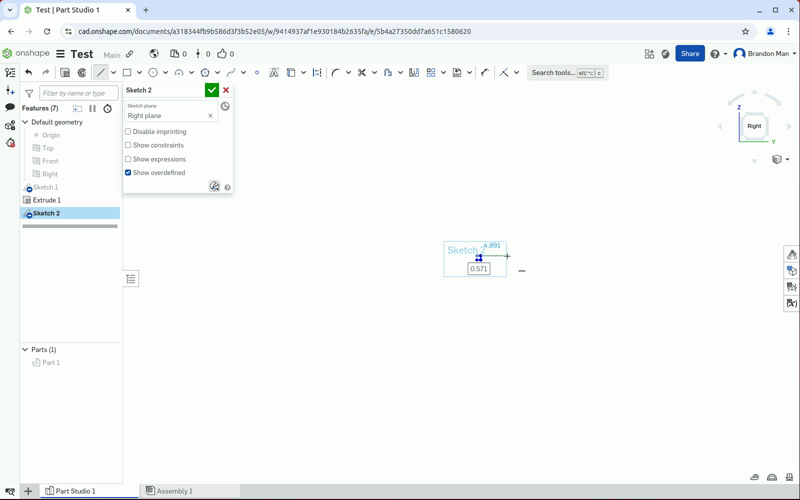
key_down(shift)
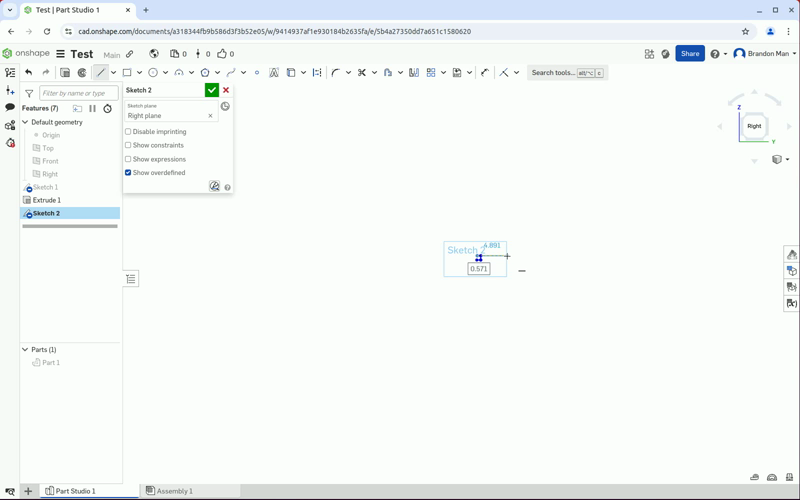
mouse_move(477, 259)
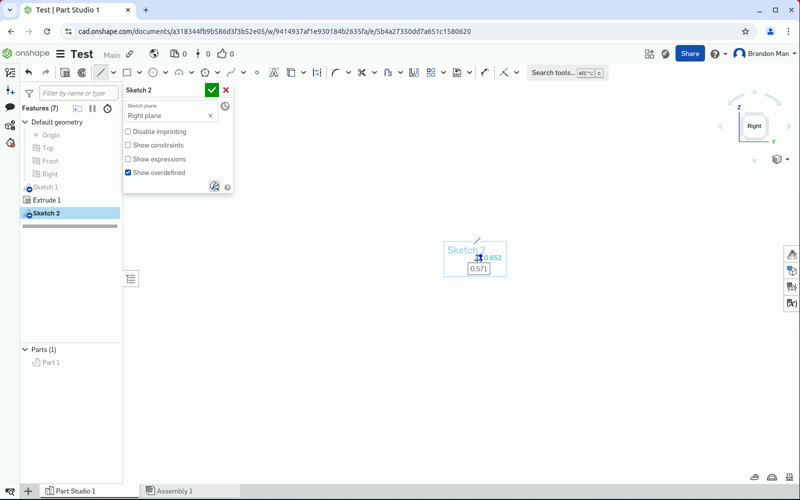
scroll(6)
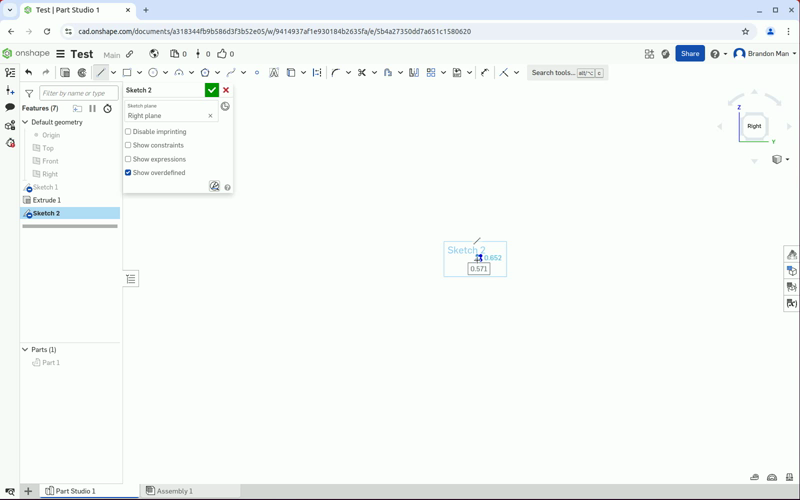
scroll(6)
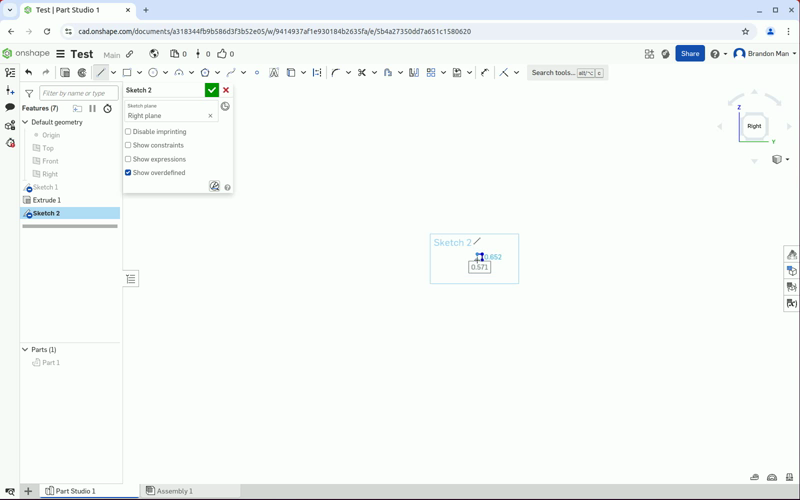
scroll(6)
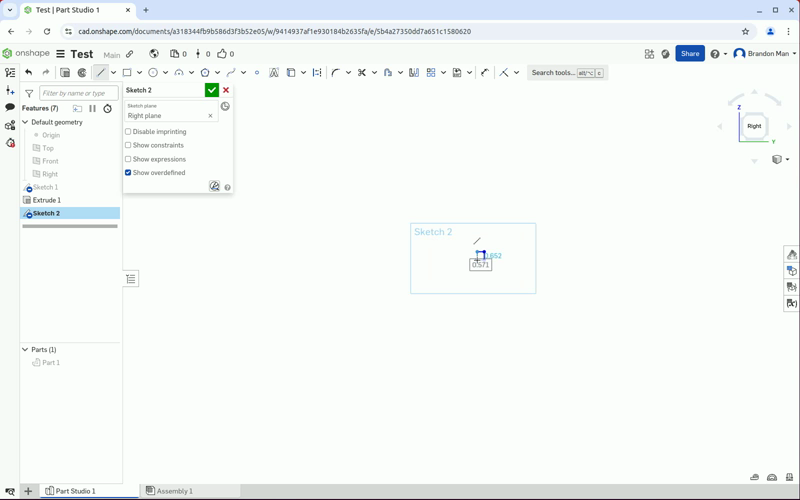
scroll(6)
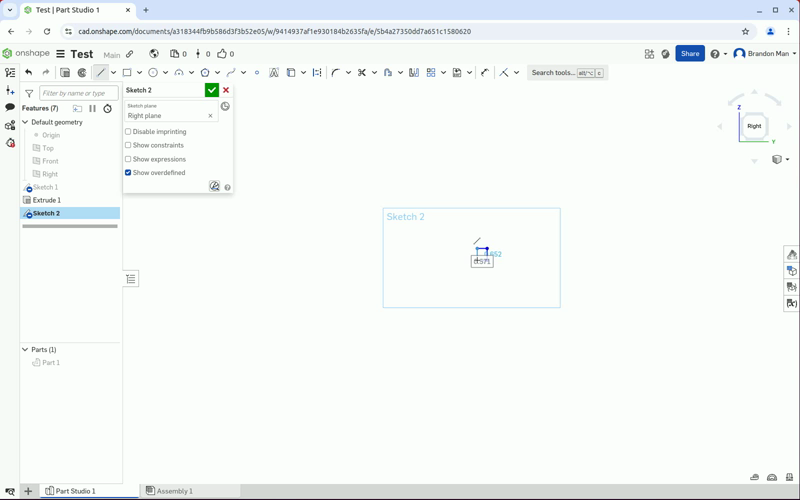
scroll(6)
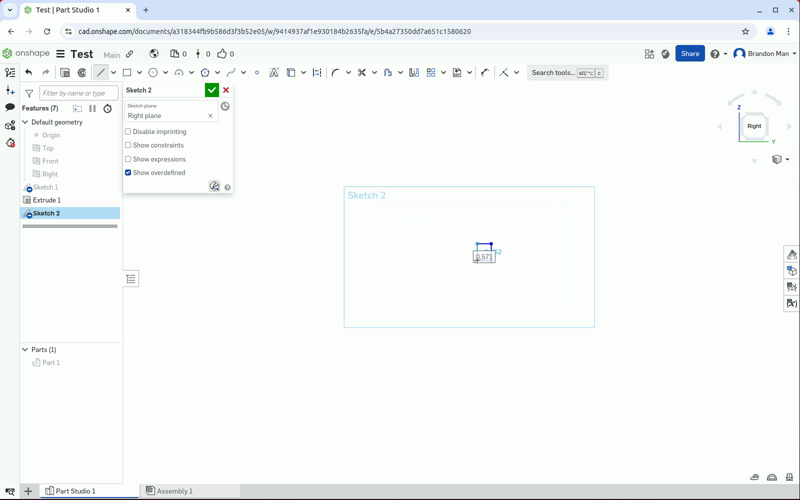
scroll(6)
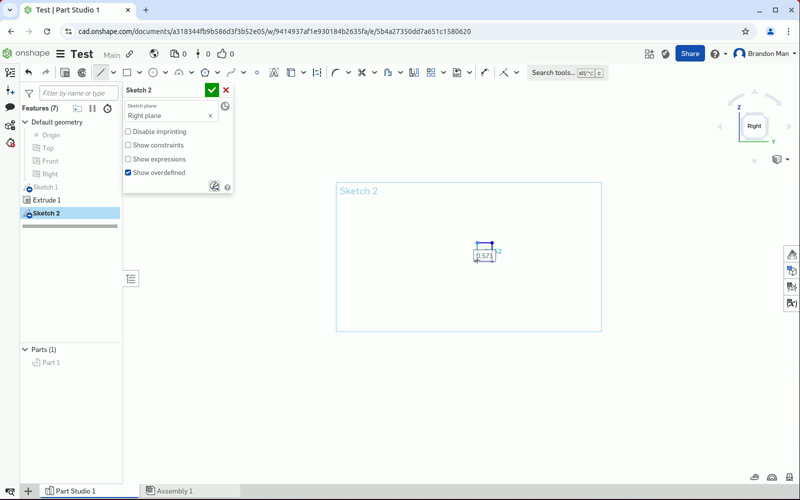
scroll(6)
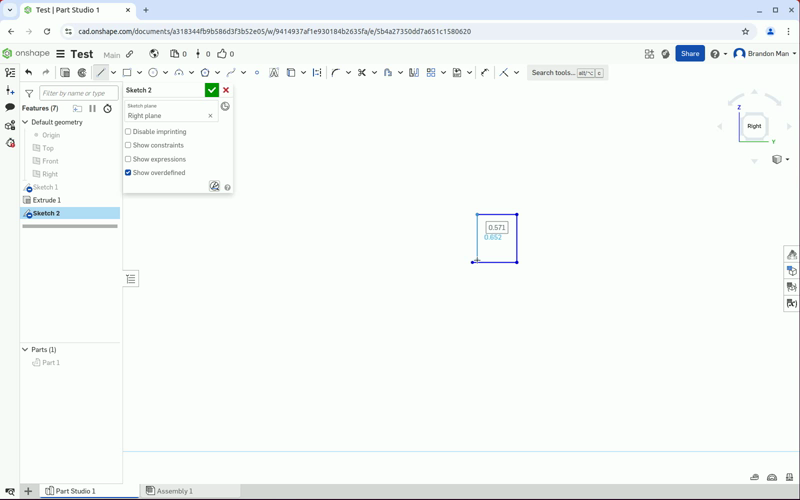
key_up(shift)
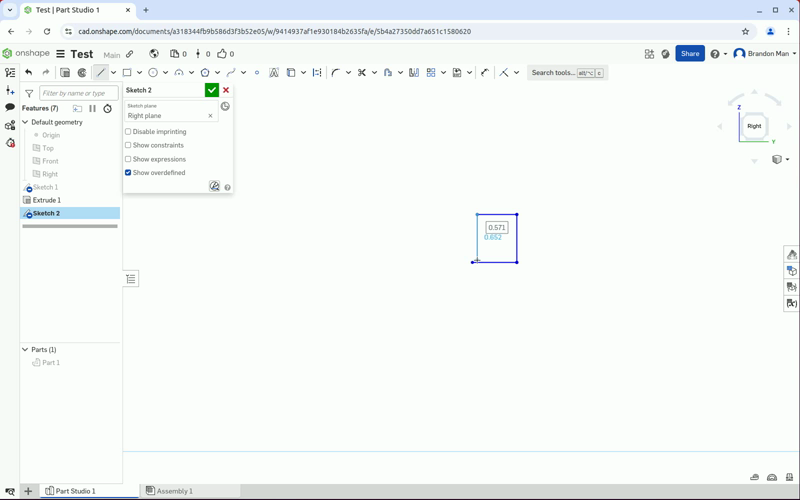
click(477, 259)
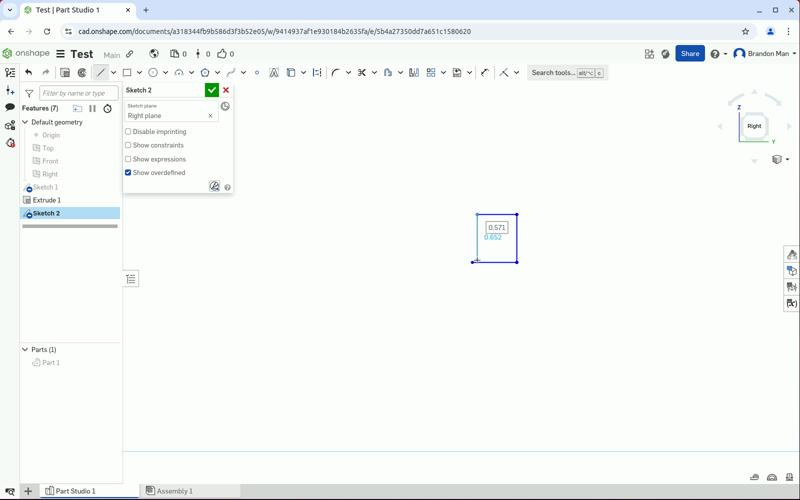
scroll(-6)
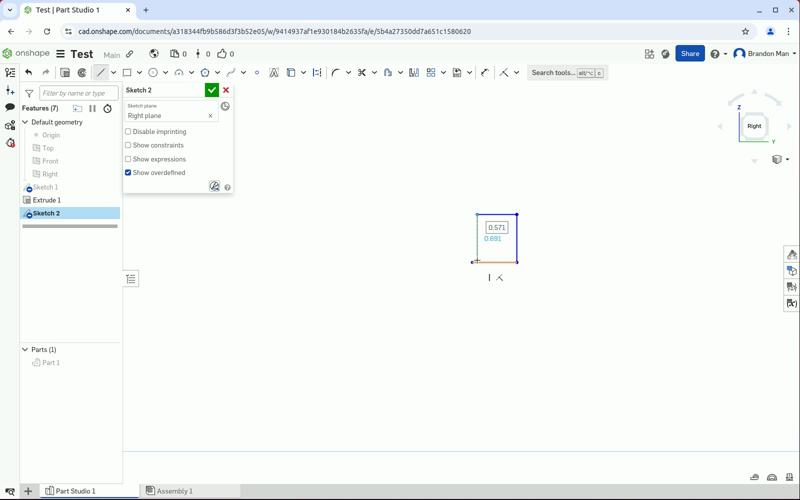
scroll(-6)
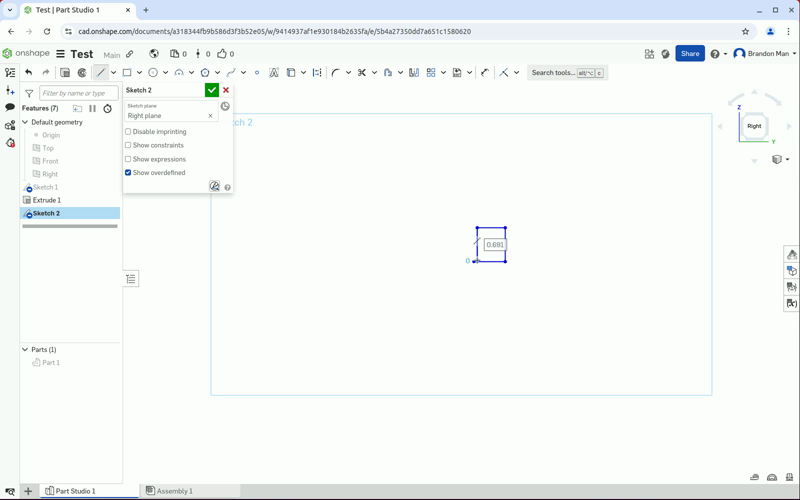
scroll(-6)
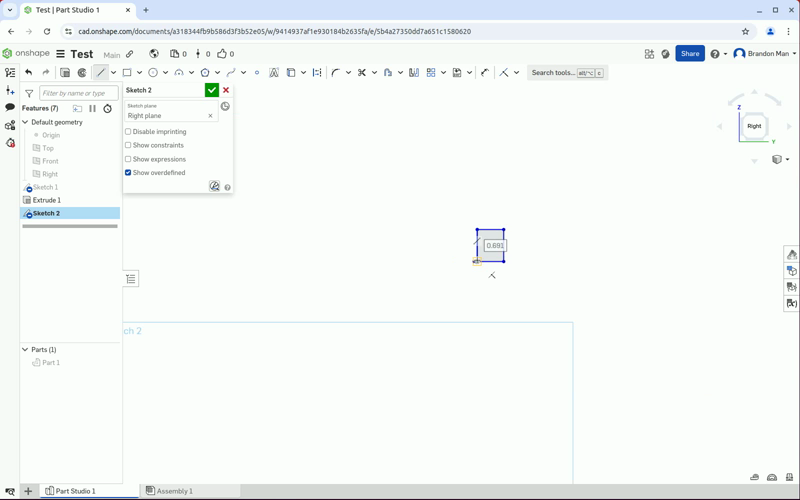
scroll(-6)
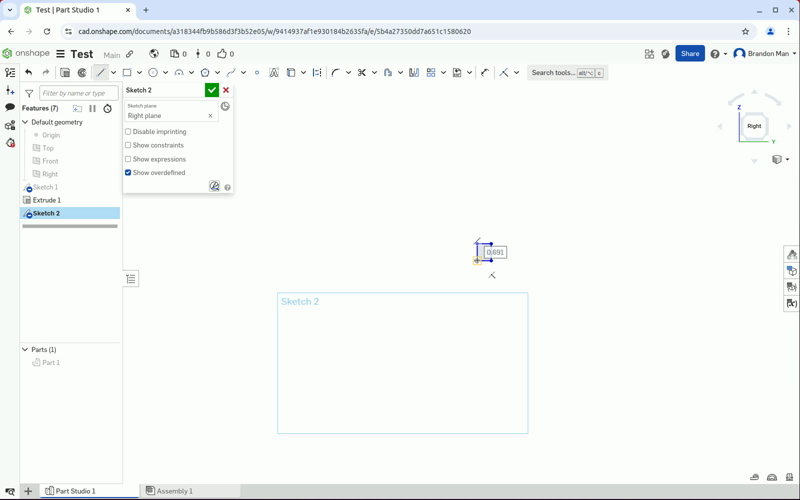
scroll(-6)
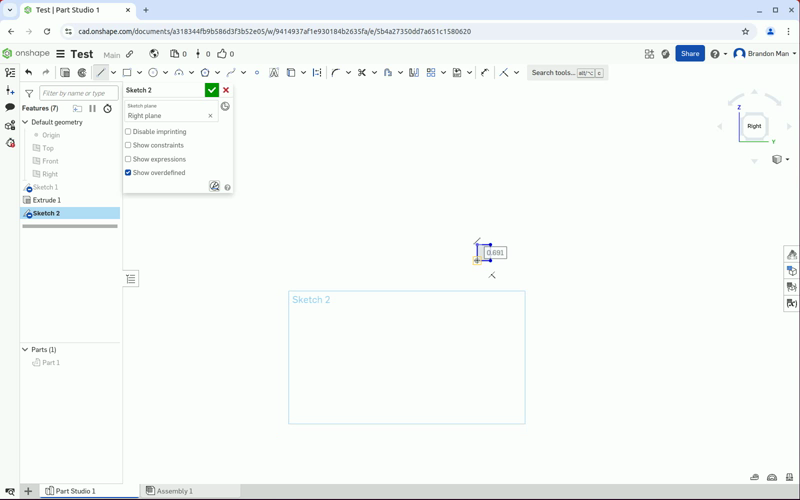
scroll(-6)
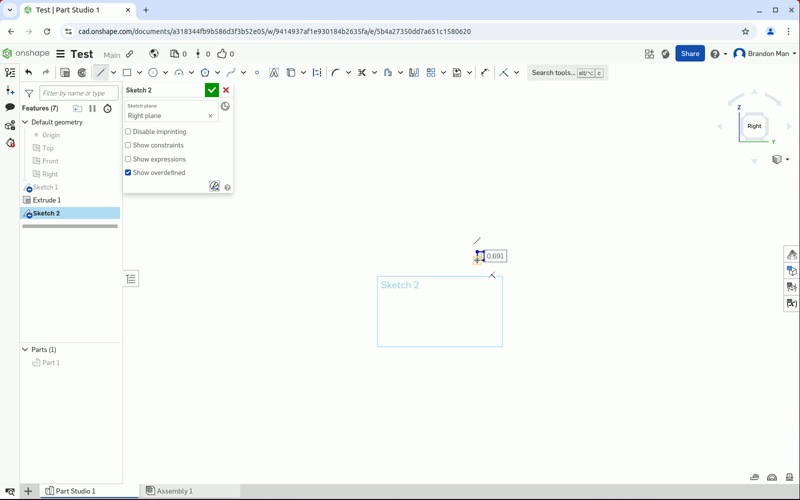
scroll(-6)
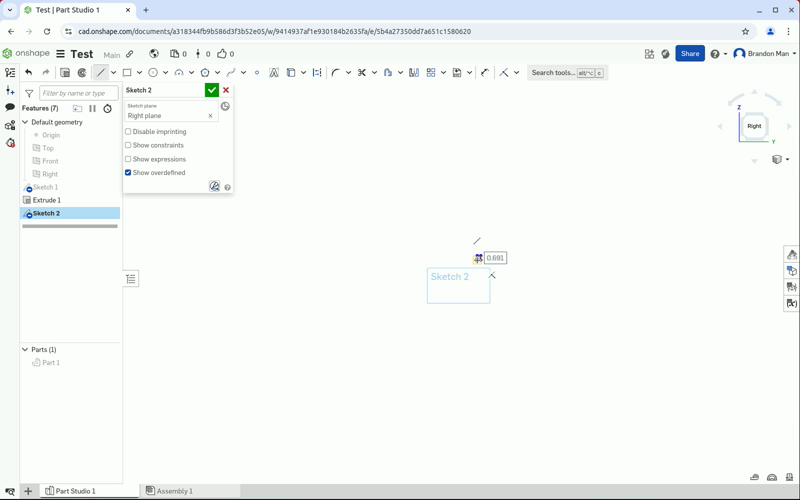
key(esc)
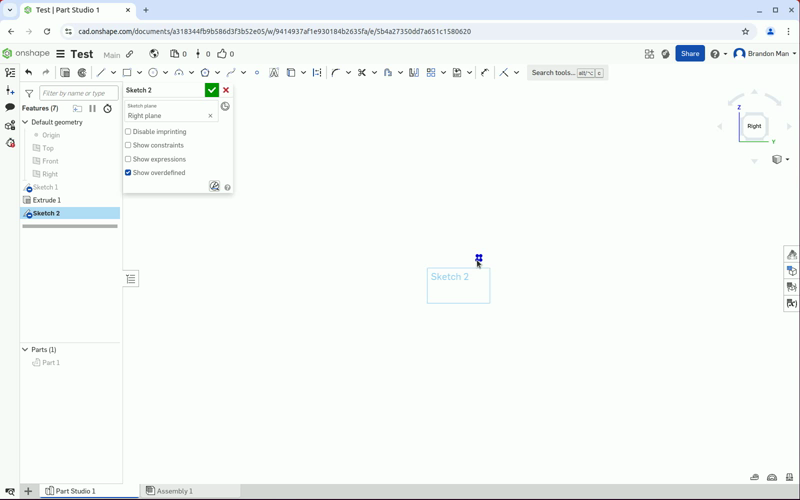
key(l)
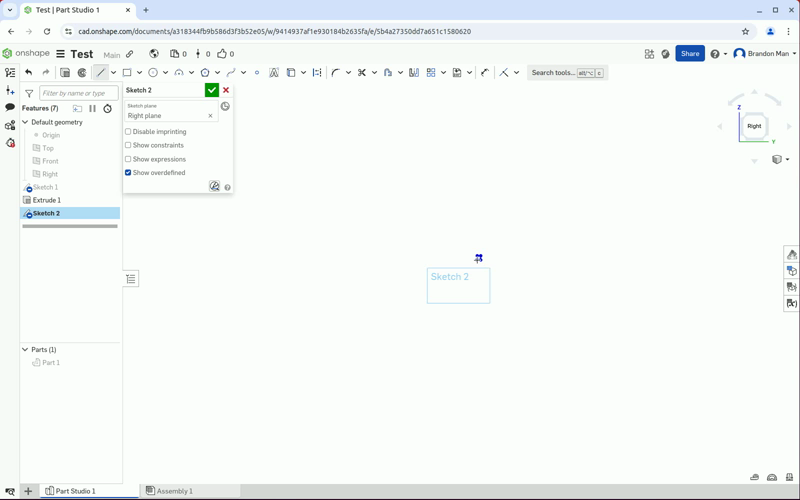
key_down(shift)
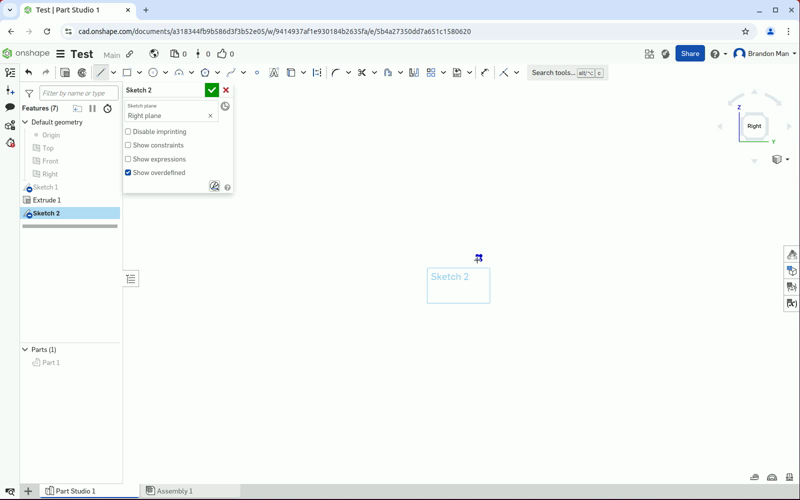
mouse_move(477, 259)
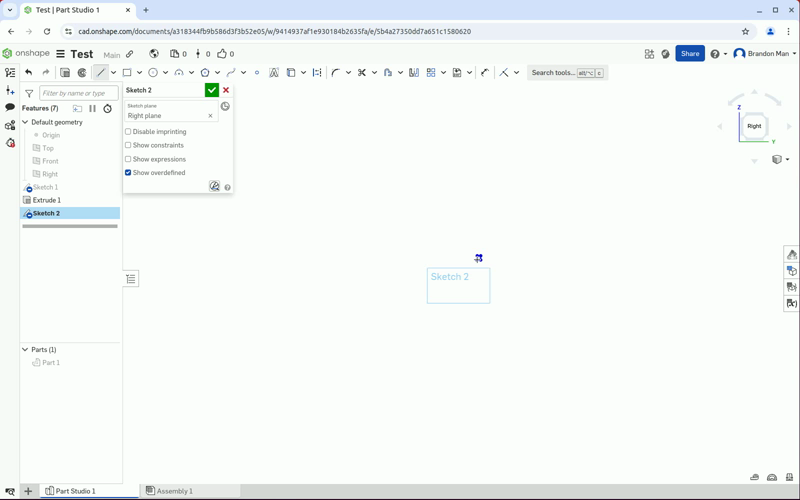
scroll(6)
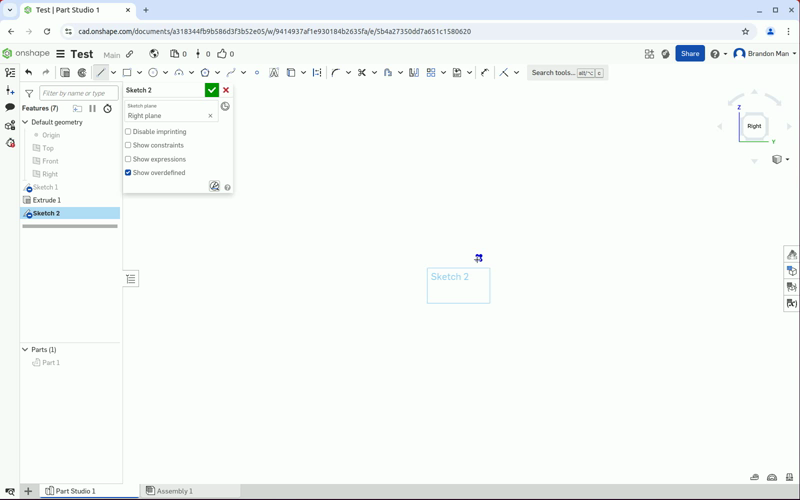
scroll(6)
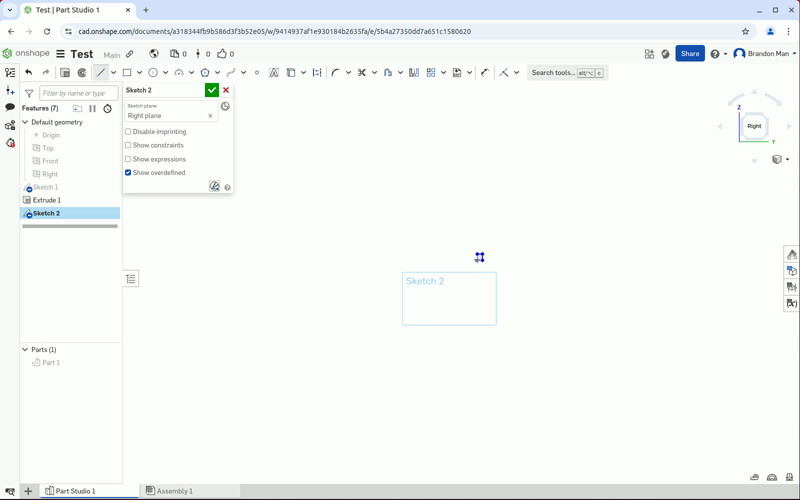
scroll(6)
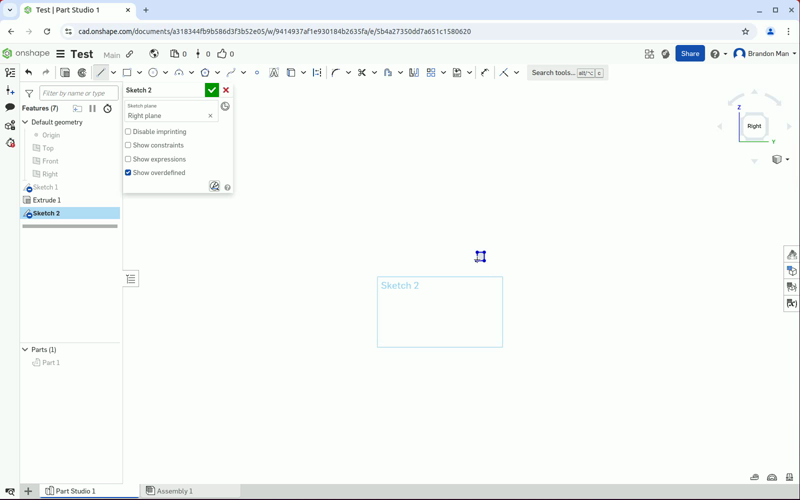
scroll(6)
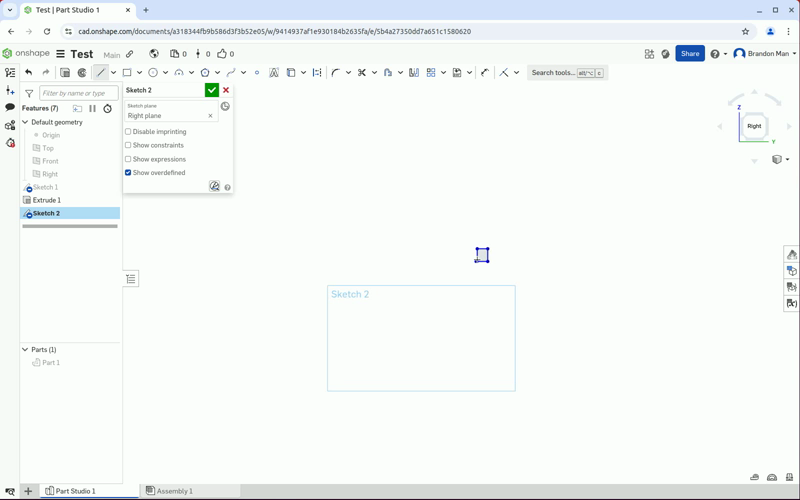
scroll(6)
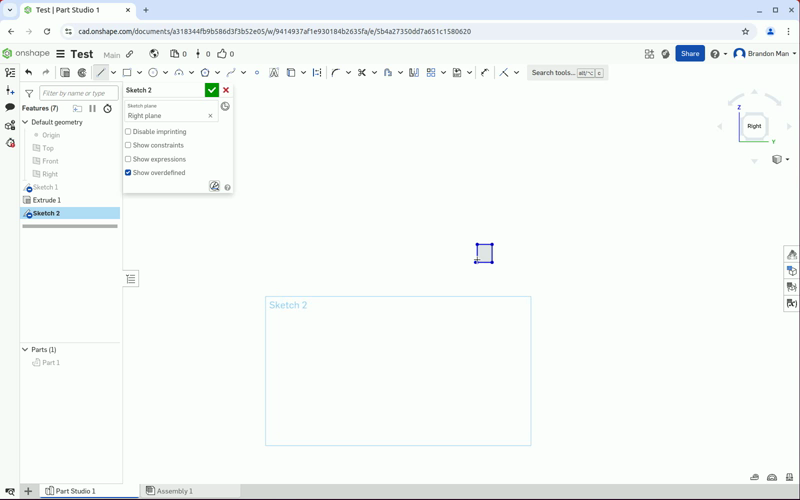
scroll(6)
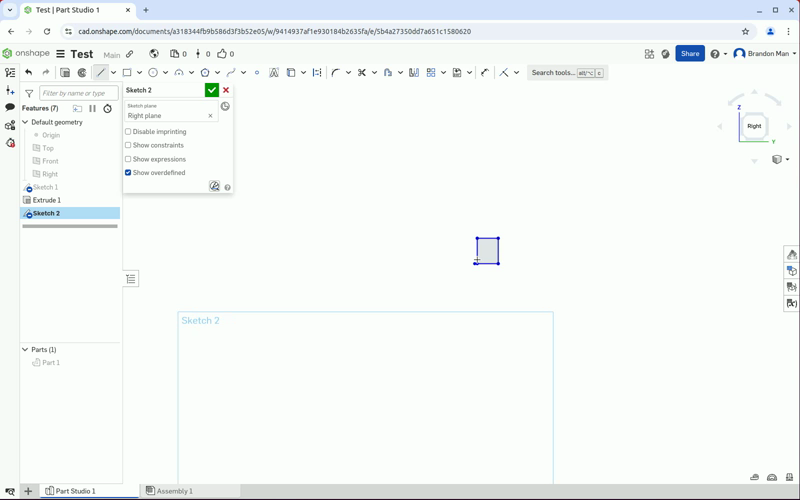
scroll(6)
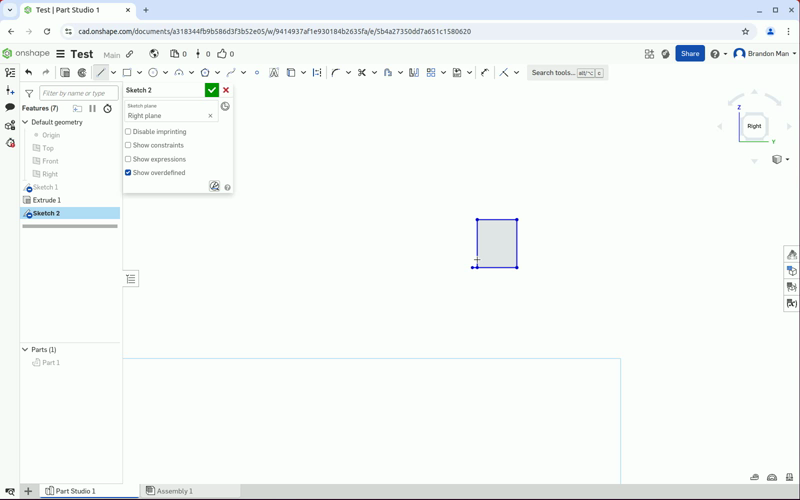
click(477, 259)
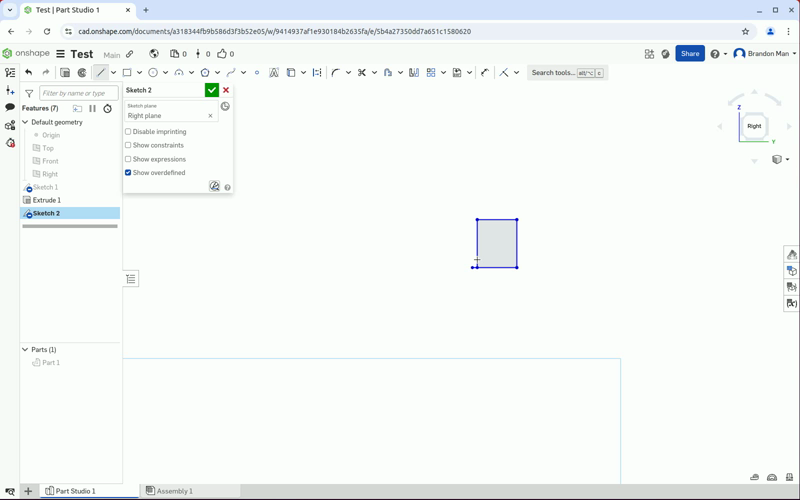
scroll(-6)
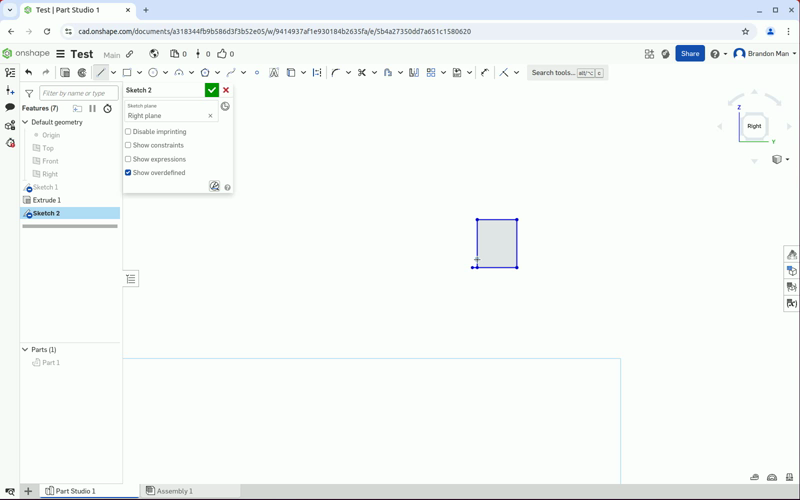
scroll(-6)
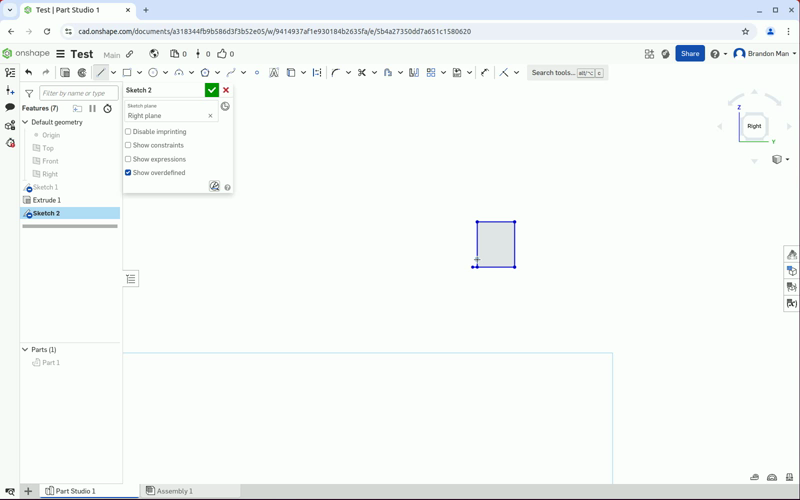
scroll(-6)
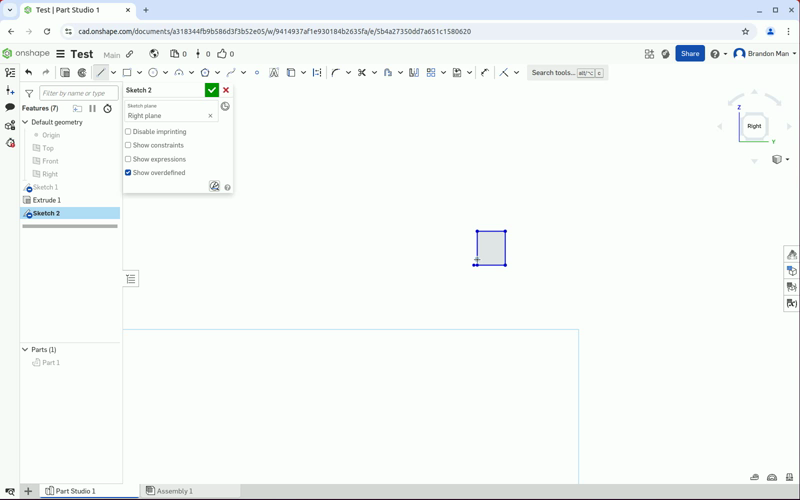
scroll(-6)
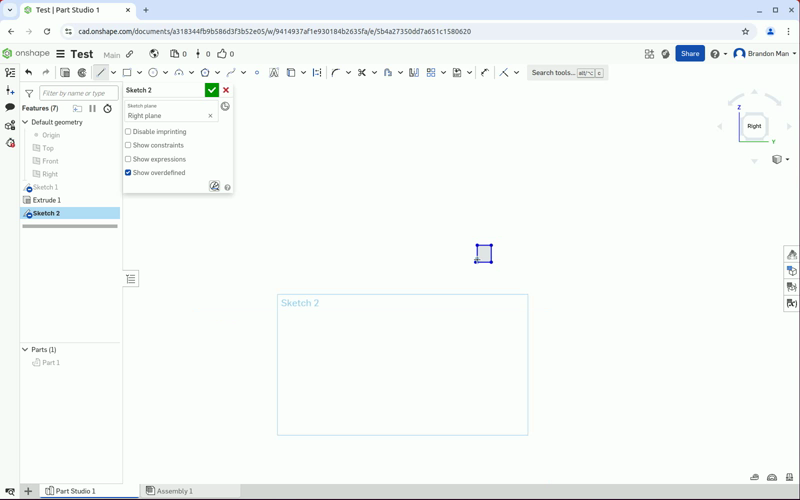
scroll(-6)
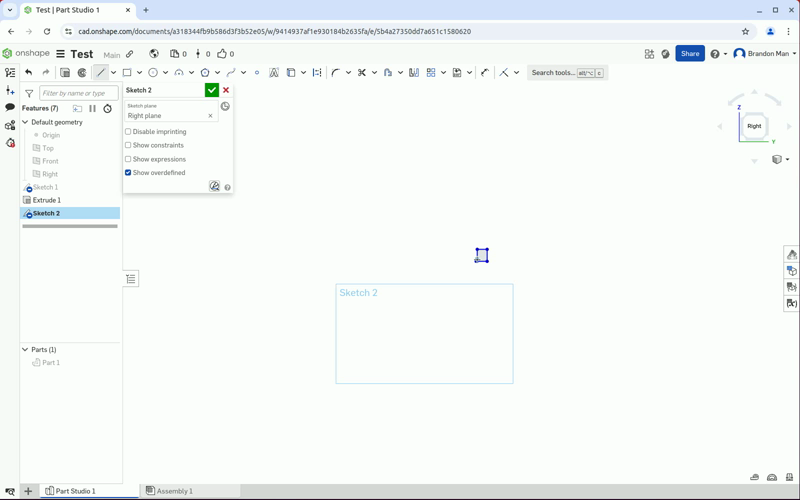
scroll(-6)
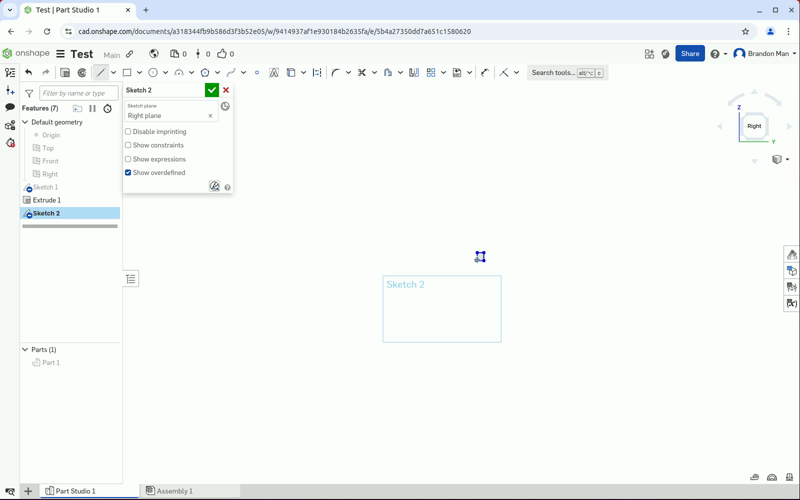
scroll(-6)
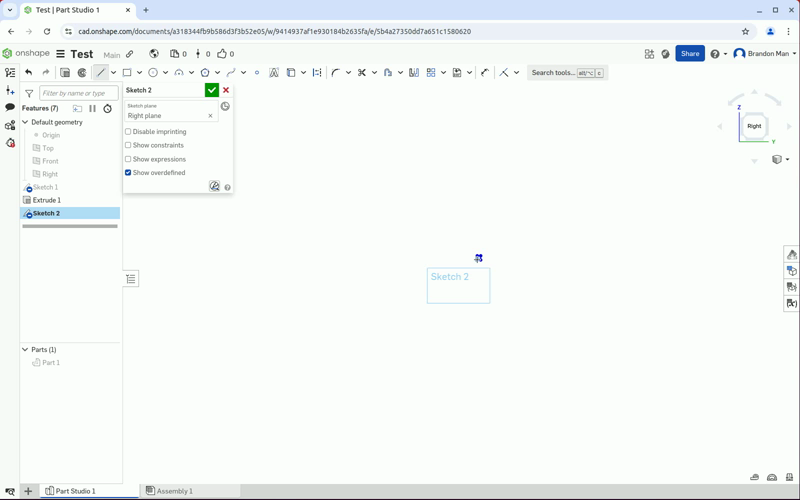
key_up(shift)
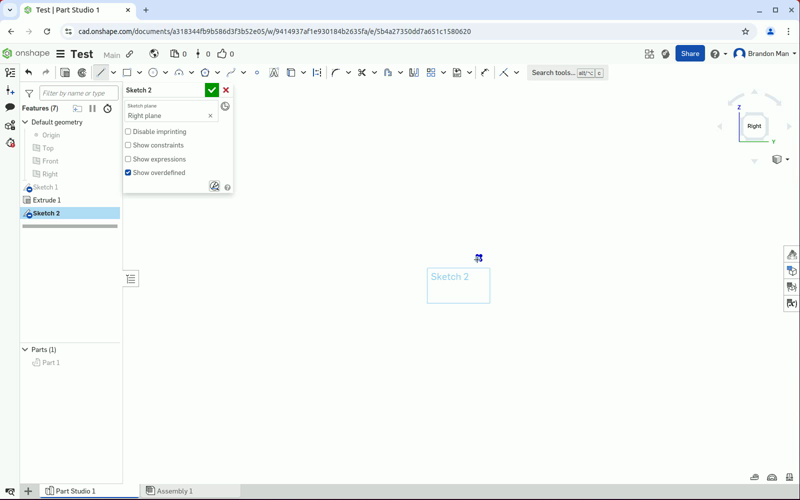
key_down(shift)
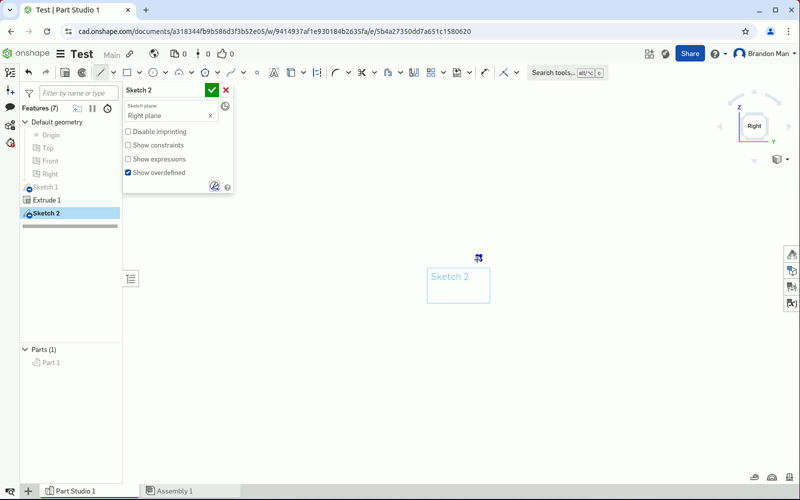
mouse_move(507, 259)
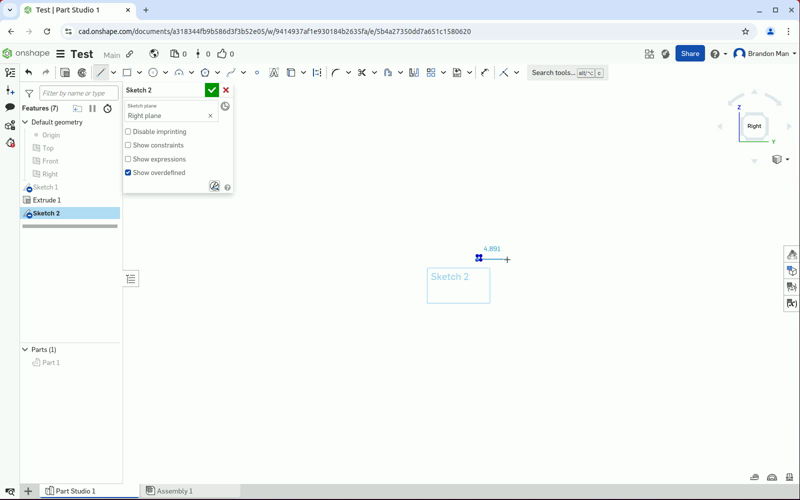
mouse_move(480, 259)
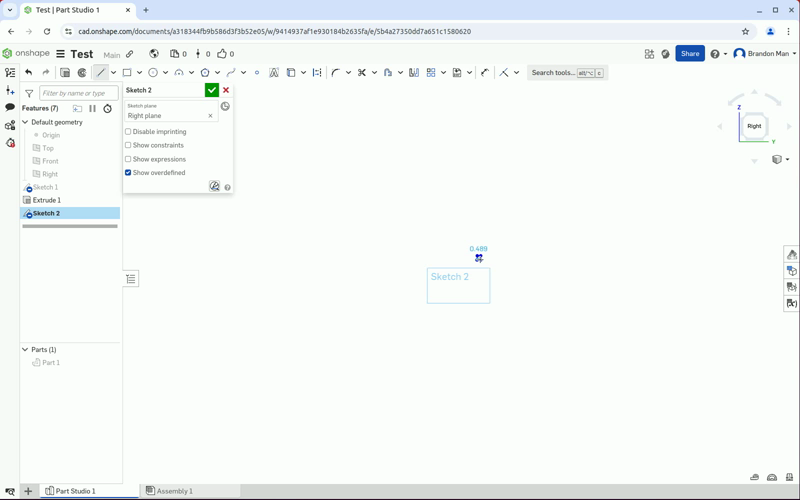
scroll(6)
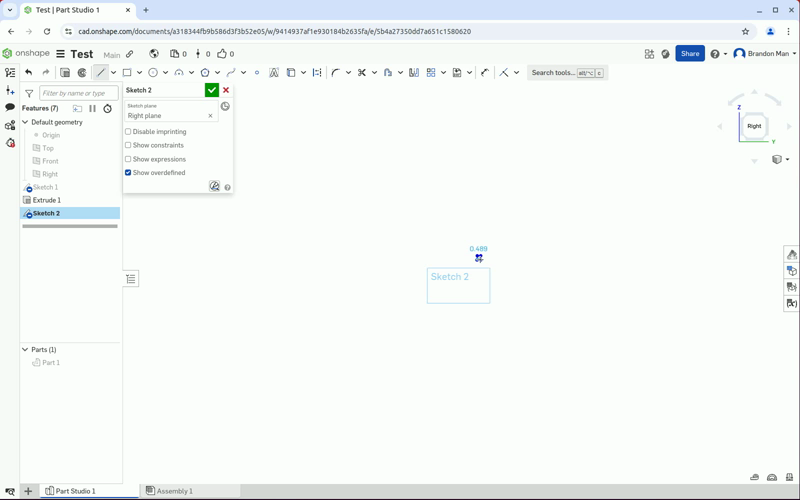
scroll(6)
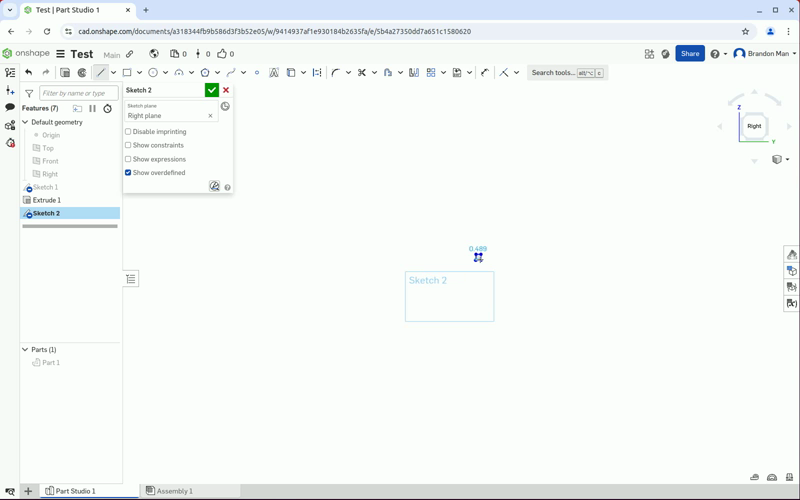
scroll(6)
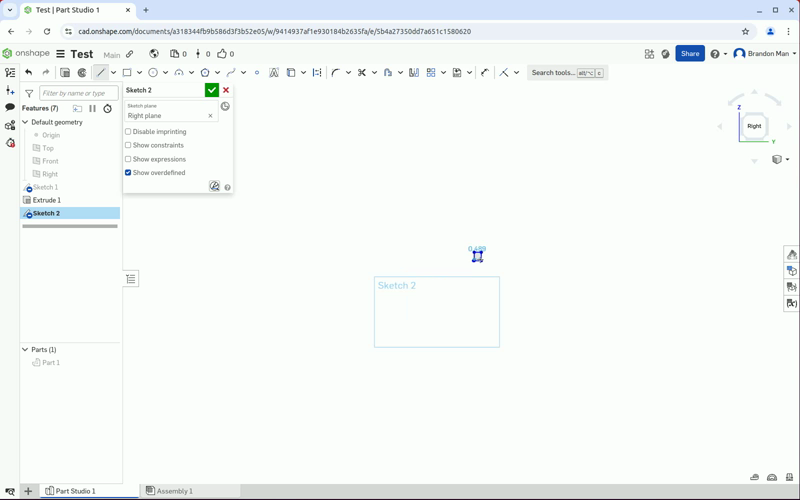
scroll(6)
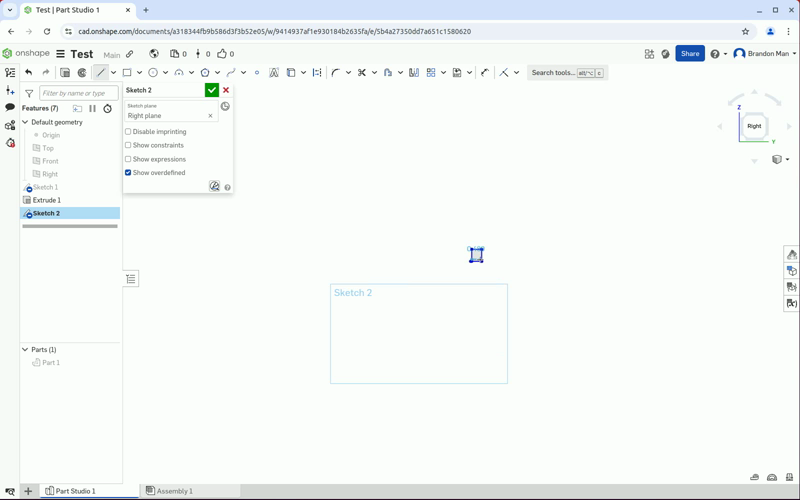
scroll(6)
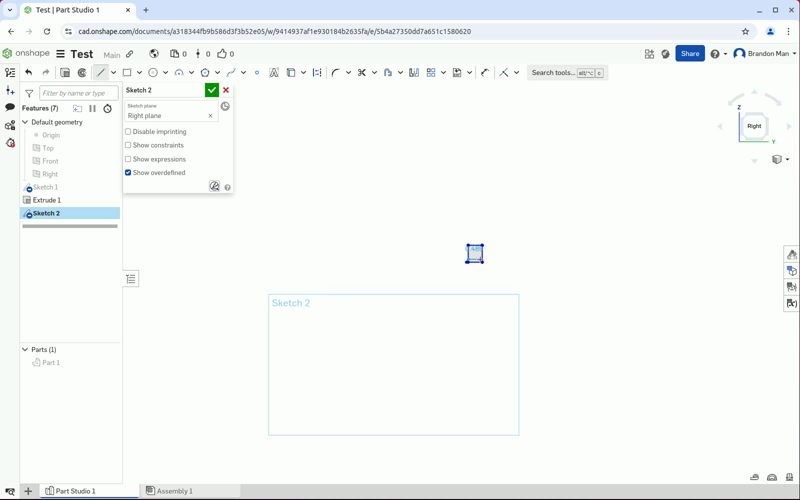
scroll(6)
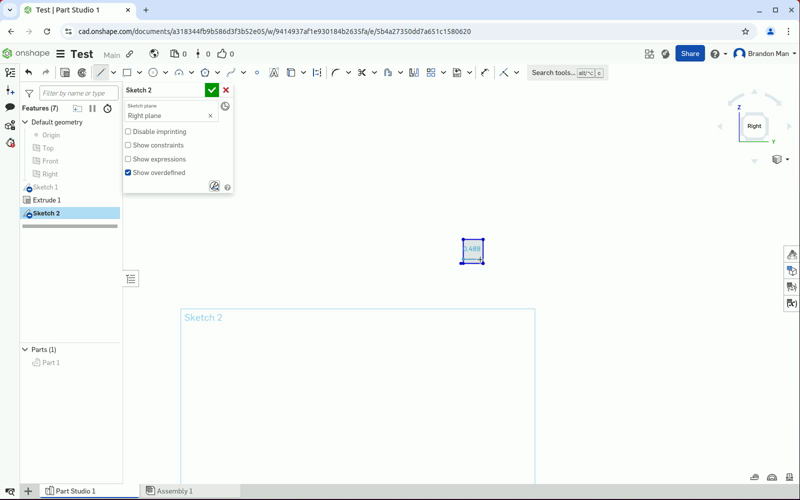
scroll(6)
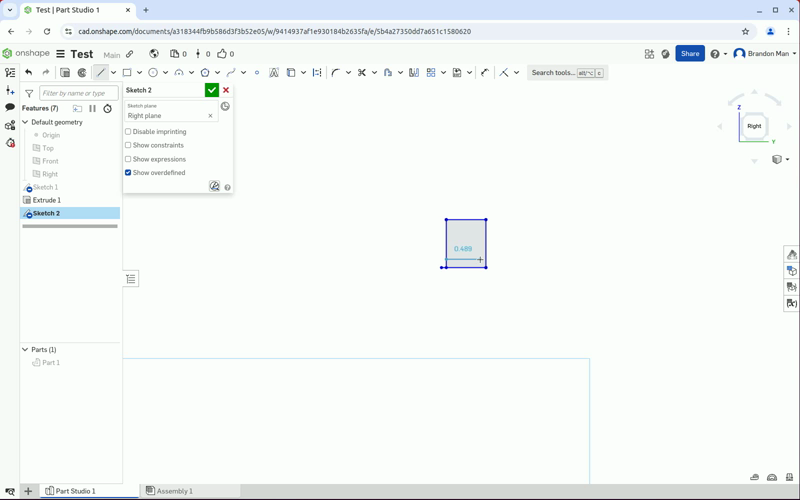
click(480, 259)
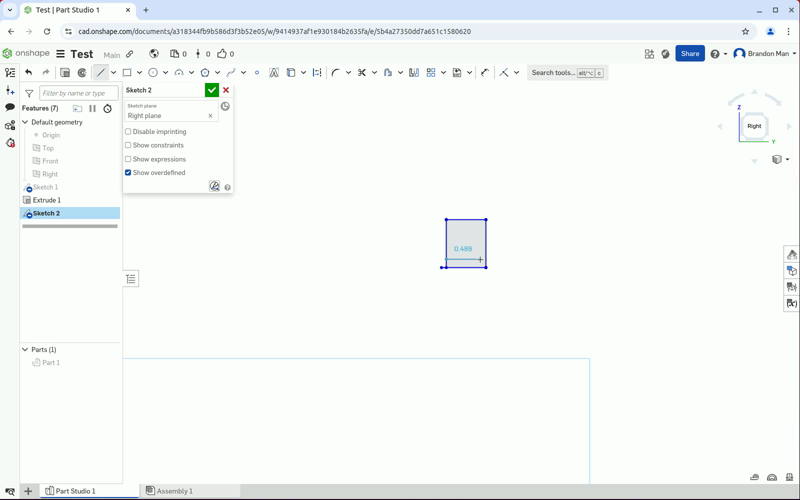
scroll(-6)
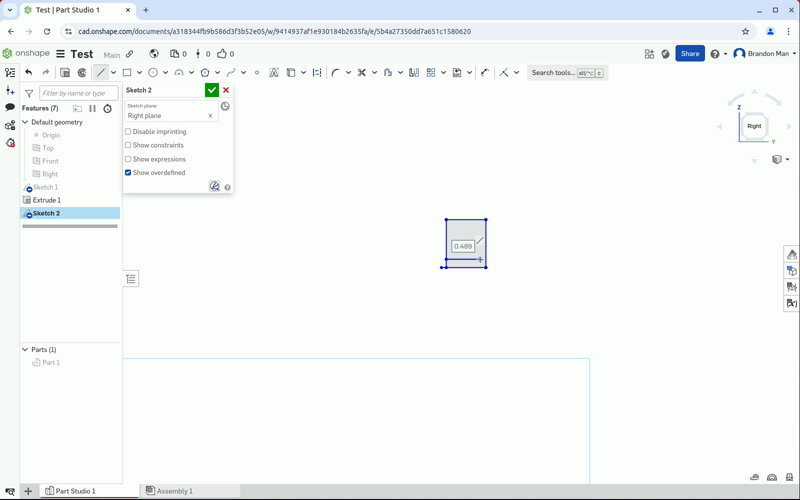
scroll(-6)
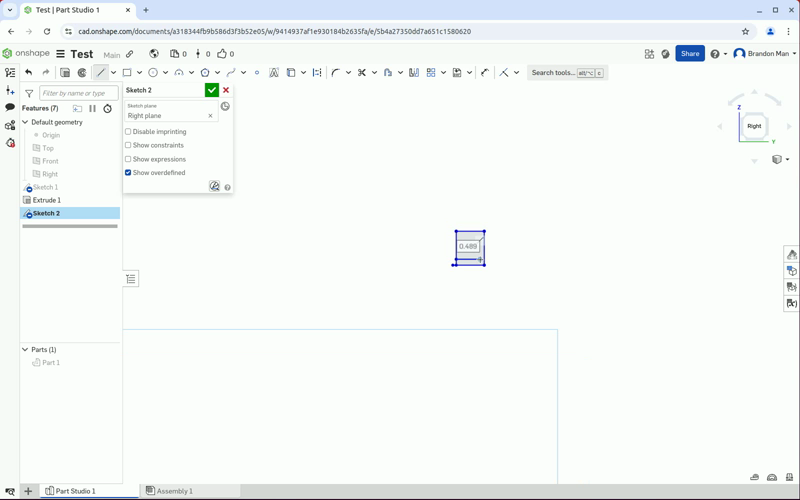
scroll(-6)
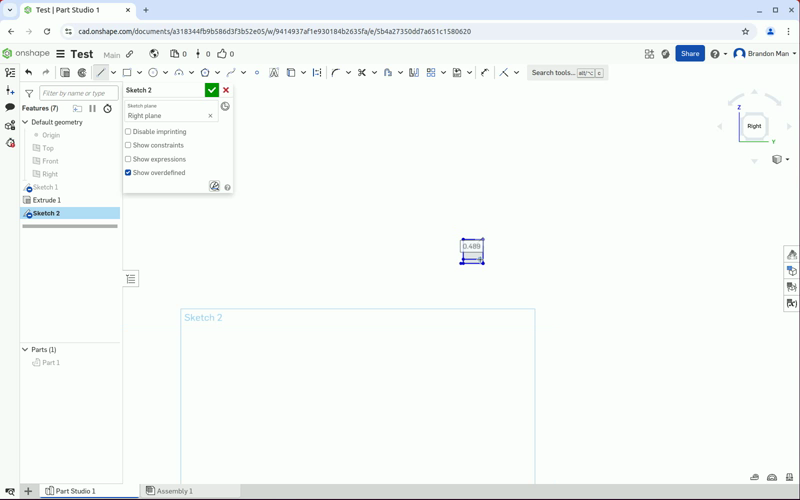
scroll(-6)
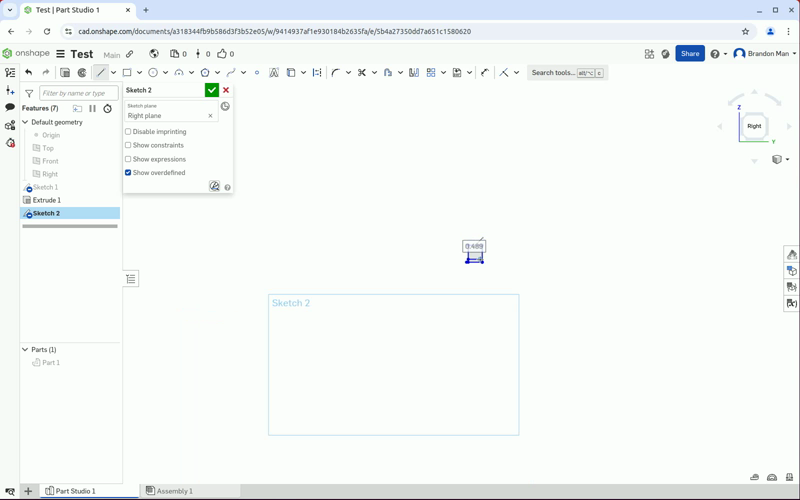
scroll(-6)
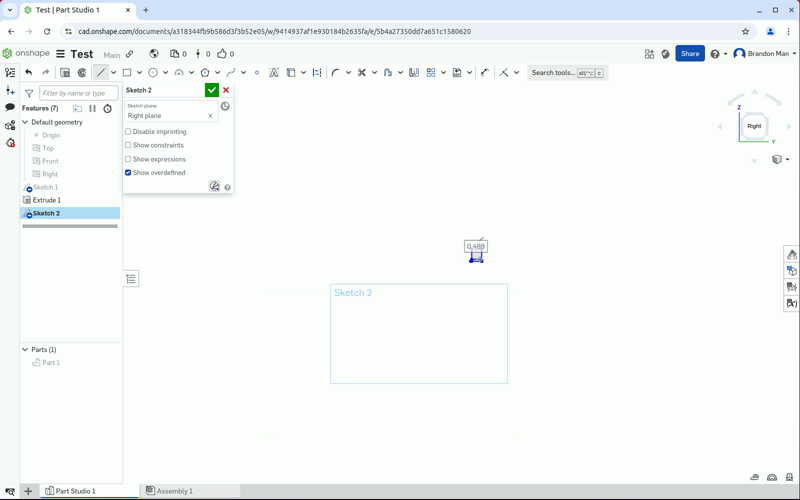
scroll(-6)
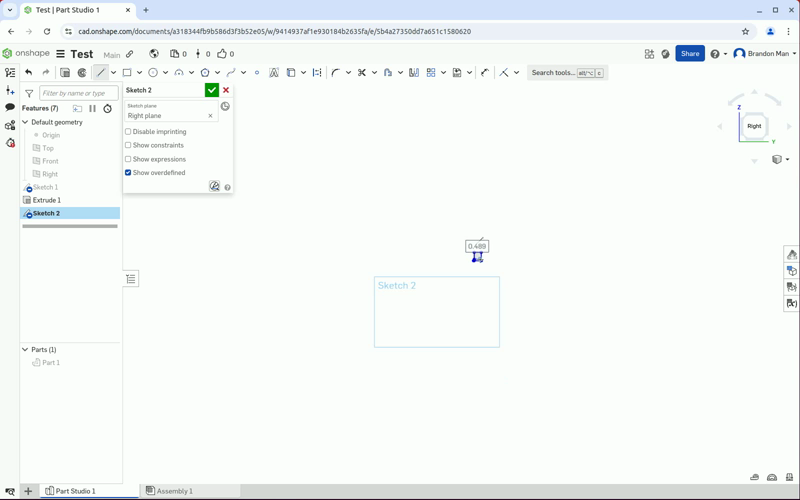
scroll(-6)
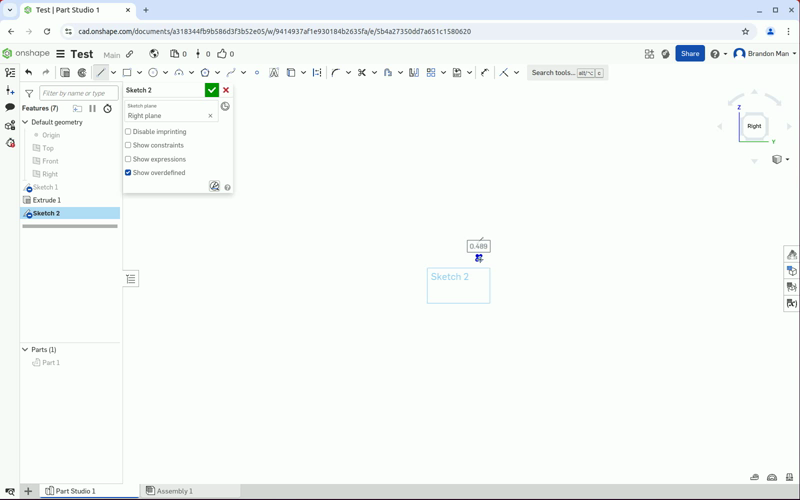
key_up(shift)
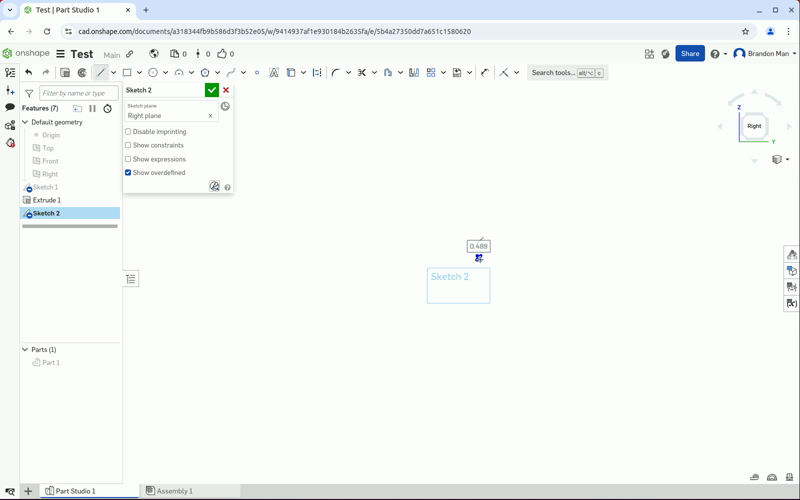
key_down(shift)
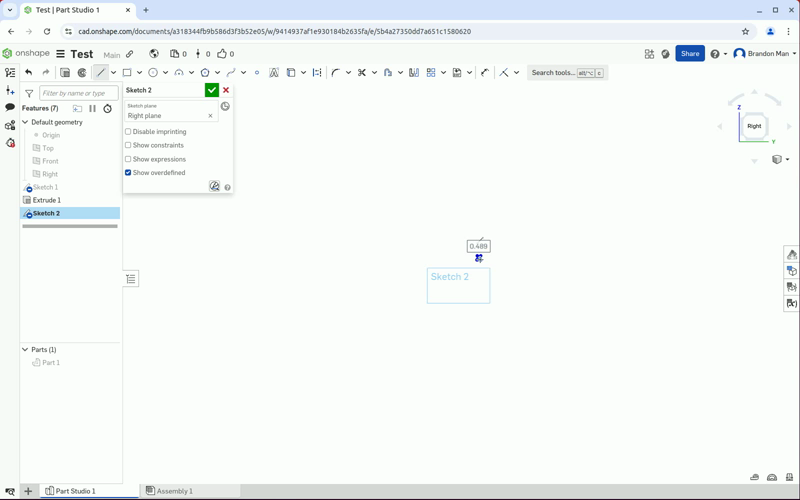
mouse_move(510, 259)
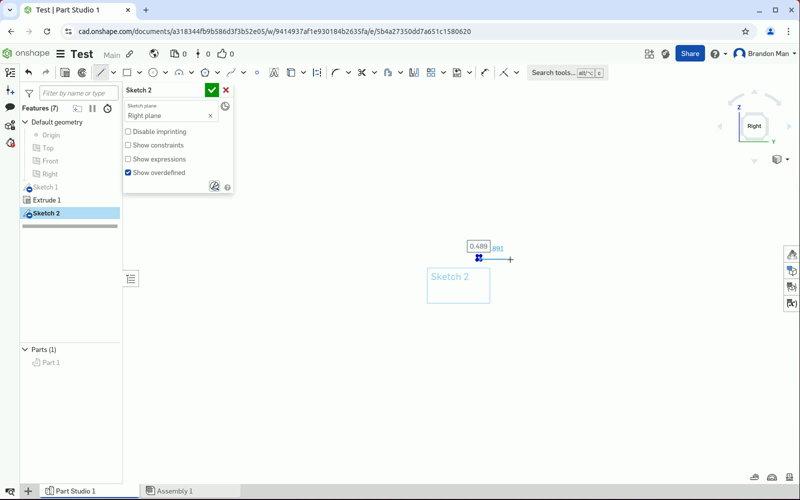
mouse_move(480, 256)
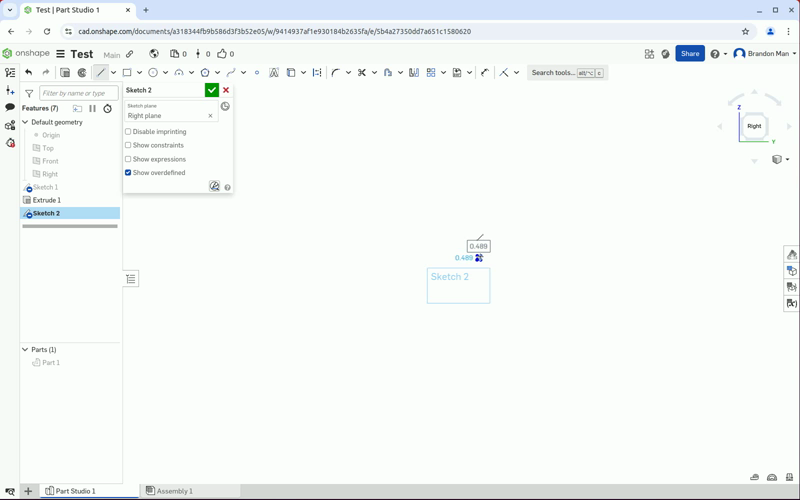
scroll(6)
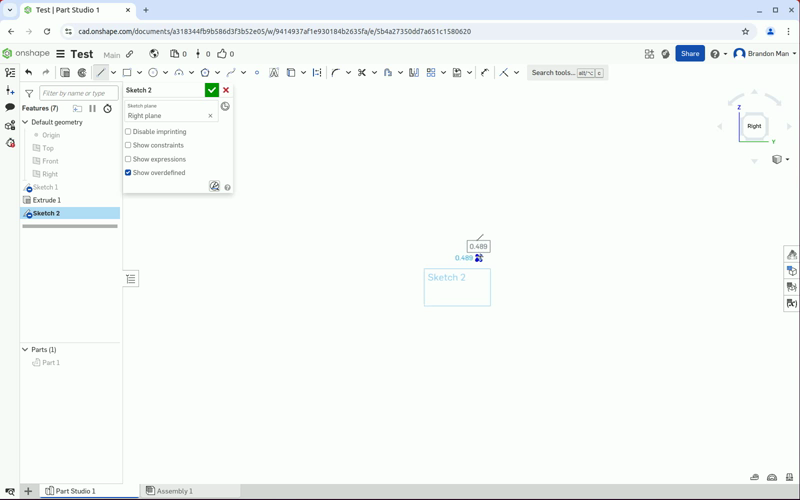
scroll(6)
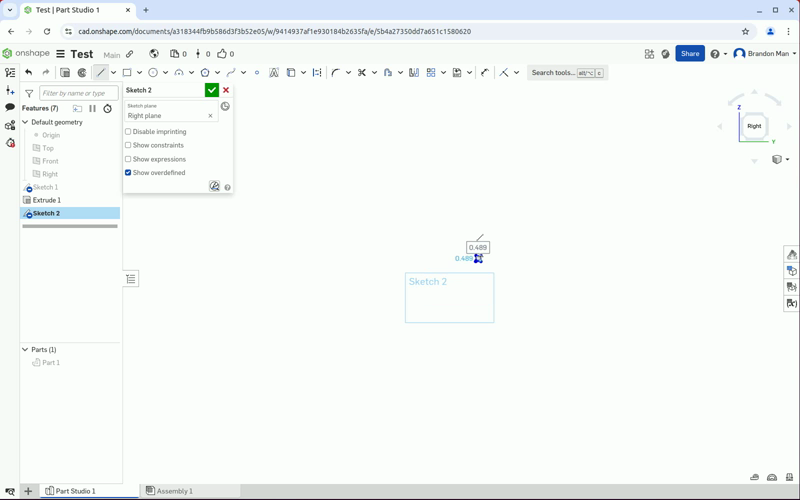
scroll(6)
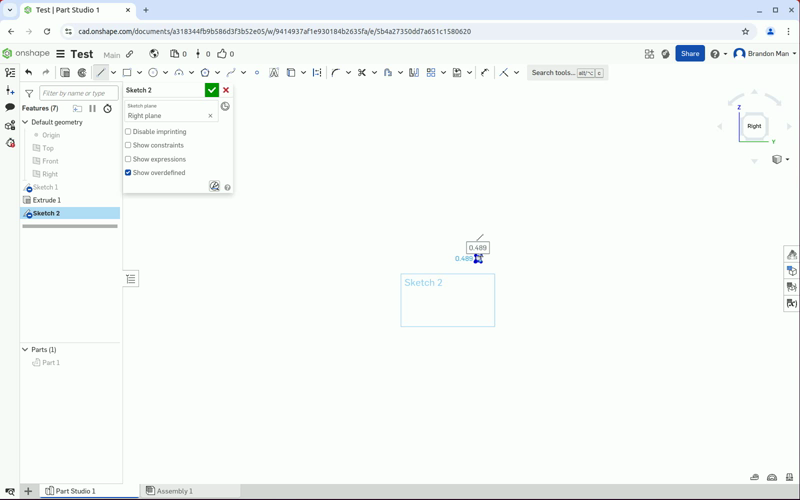
scroll(6)
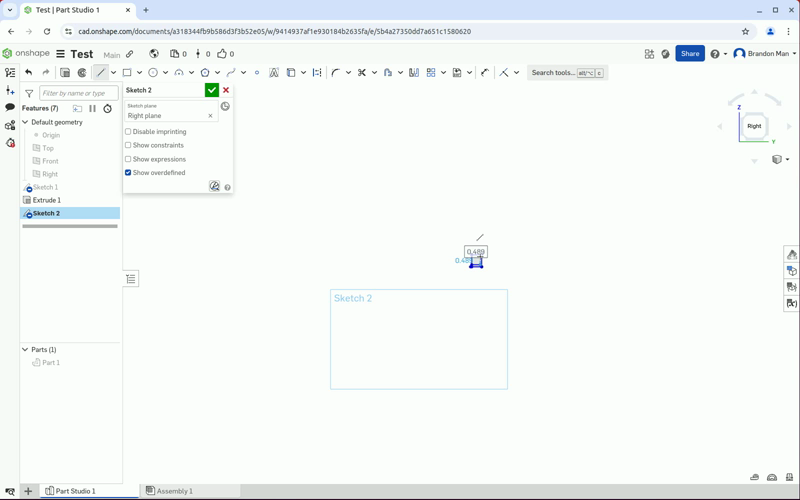
scroll(6)
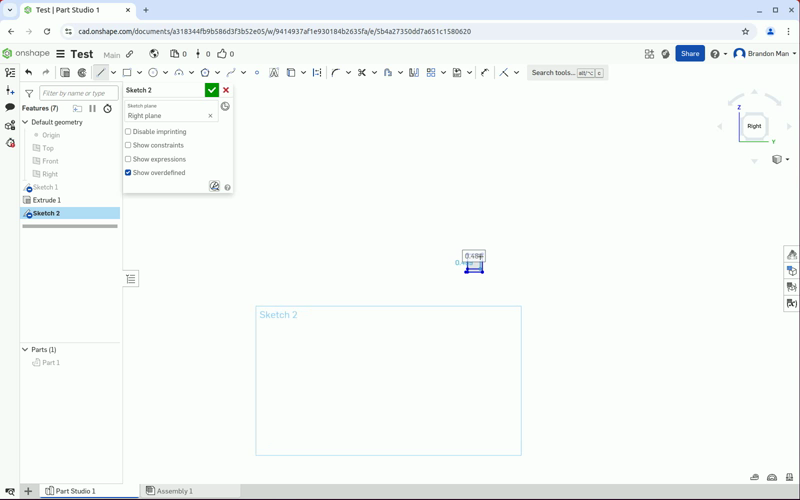
scroll(6)
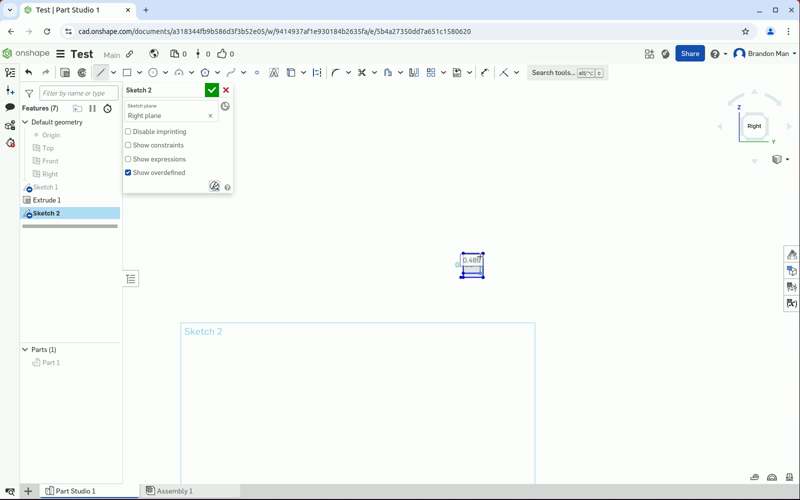
scroll(6)
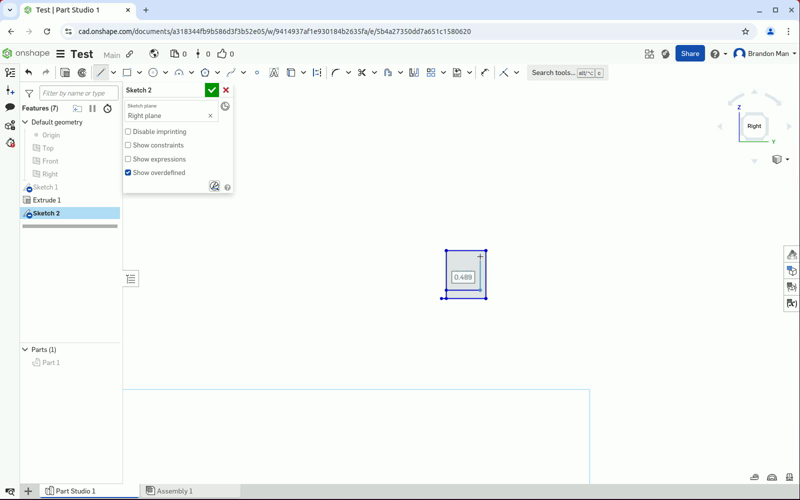
click(480, 256)
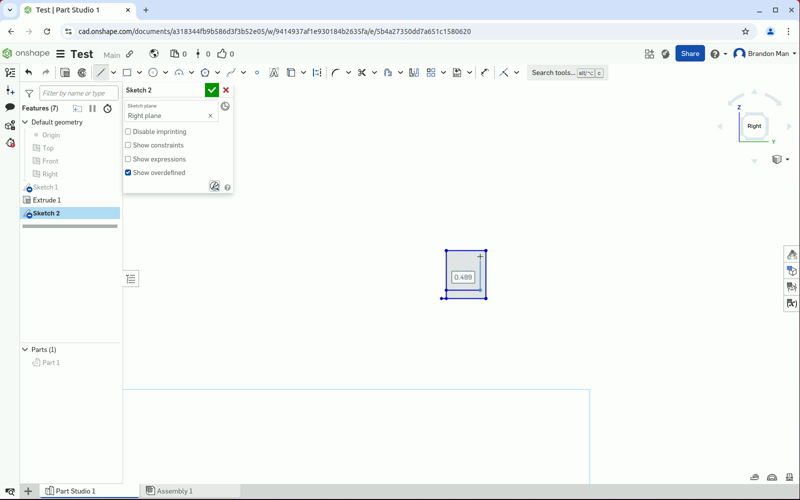
scroll(-6)
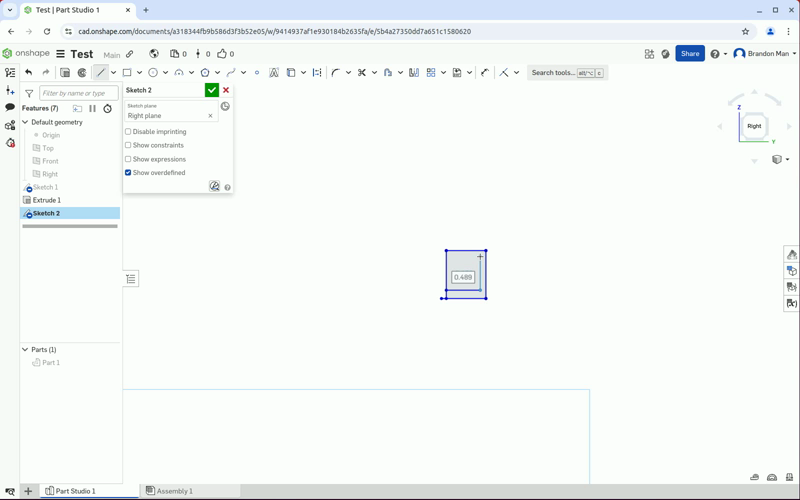
scroll(-6)
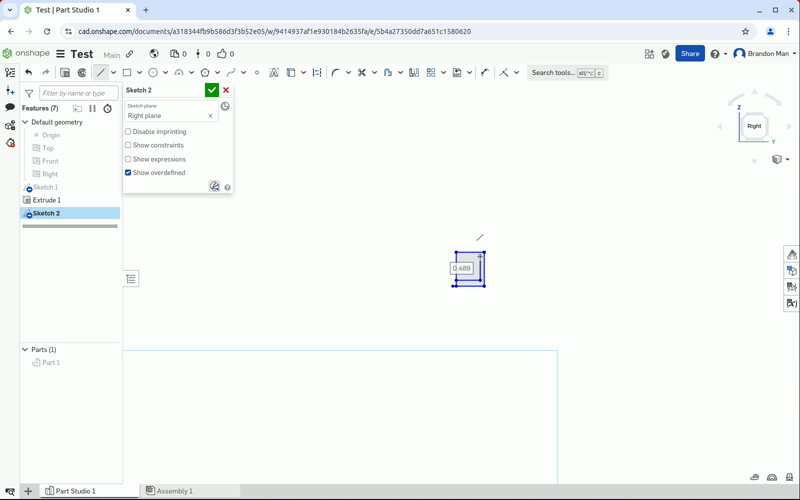
scroll(-6)
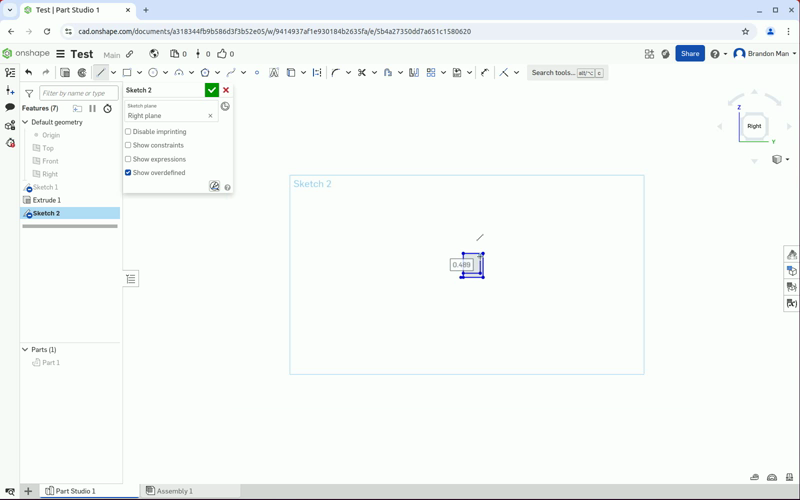
scroll(-6)
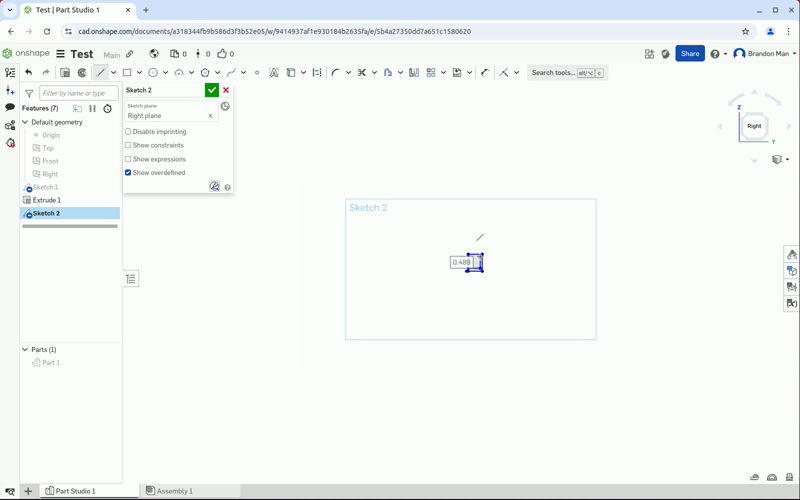
scroll(-6)
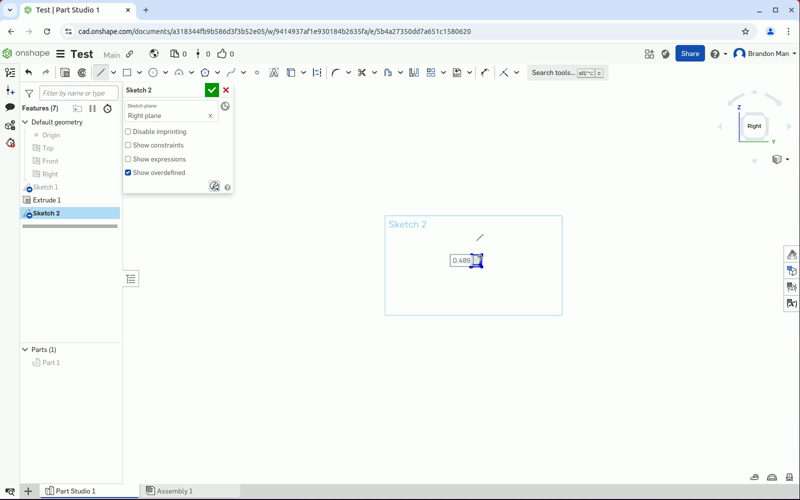
scroll(-6)
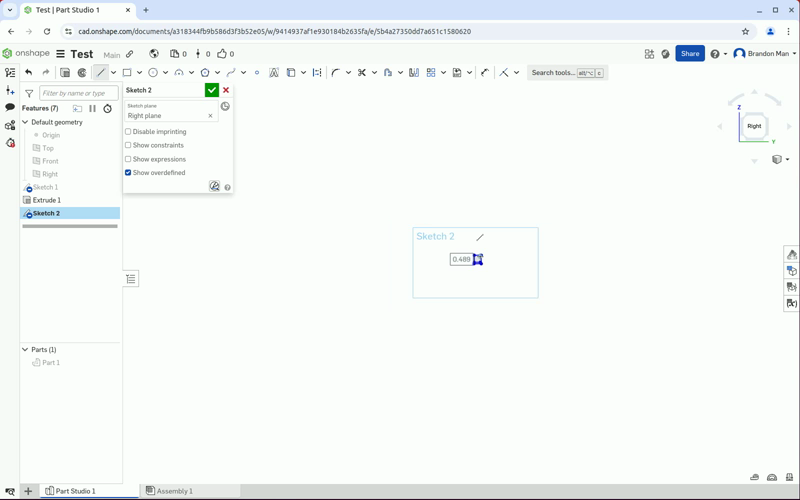
scroll(-6)
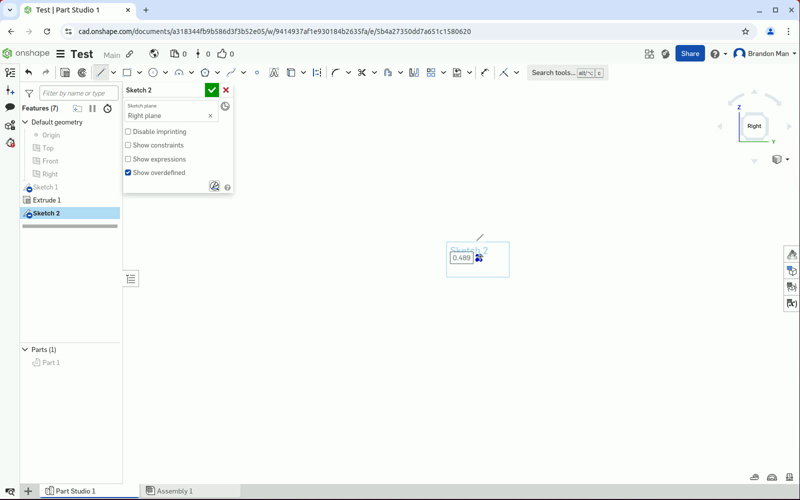
key_up(shift)
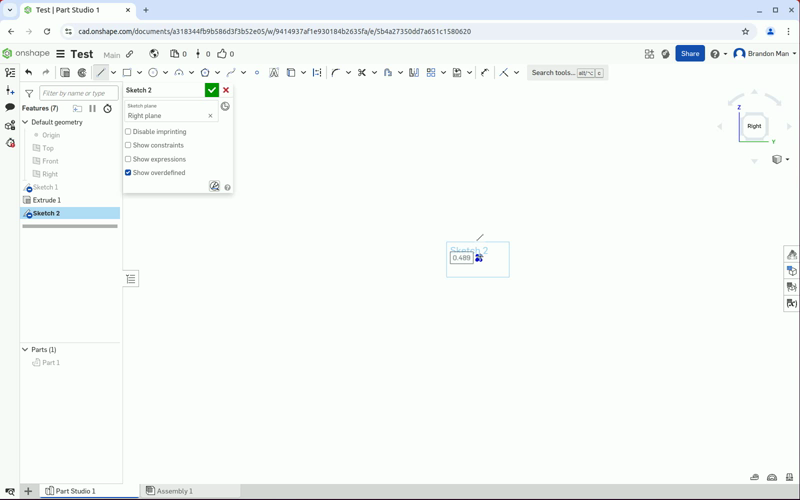
key_down(shift)
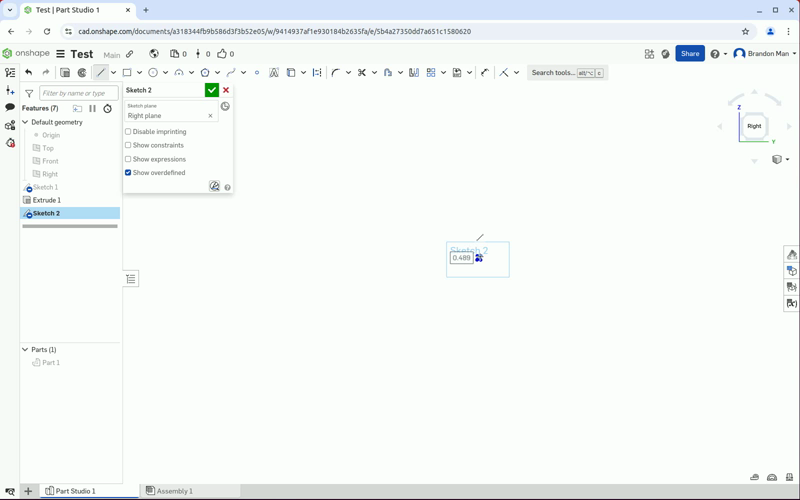
mouse_move(510, 256)
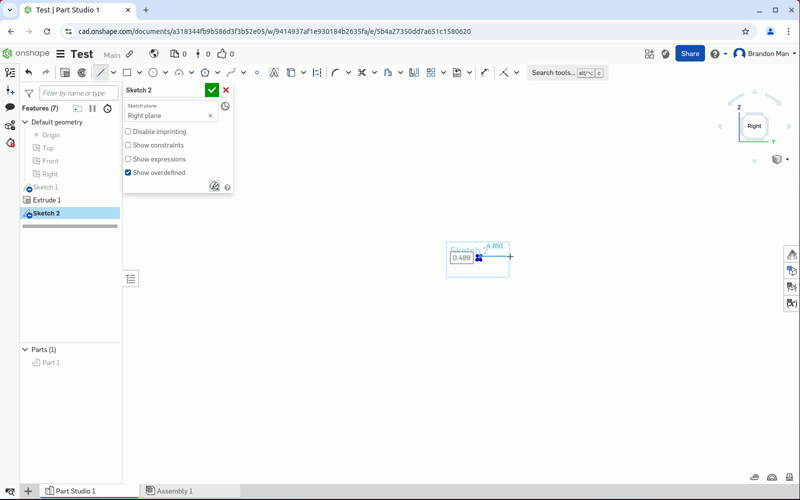
mouse_move(477, 256)
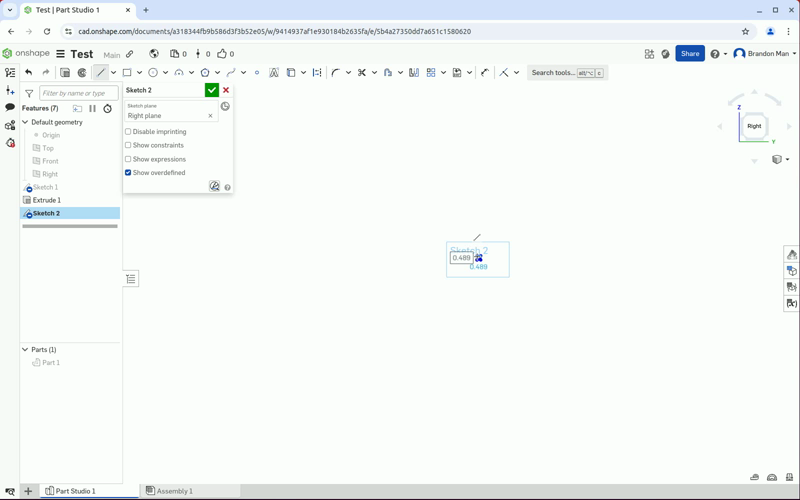
scroll(6)
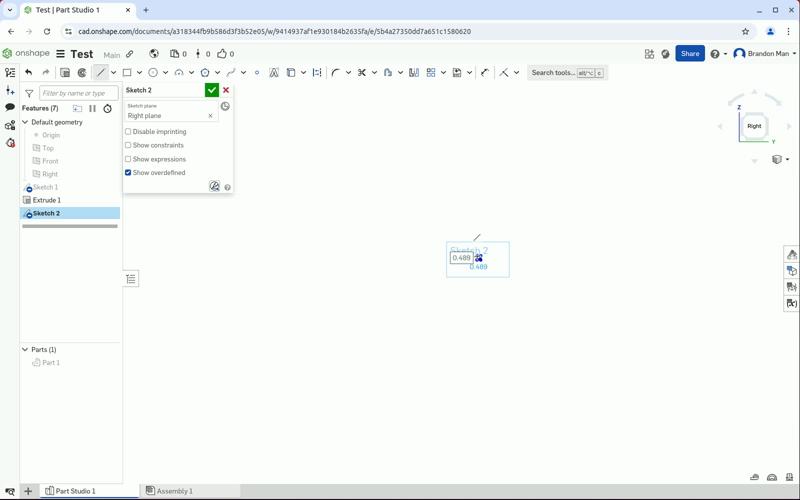
scroll(6)
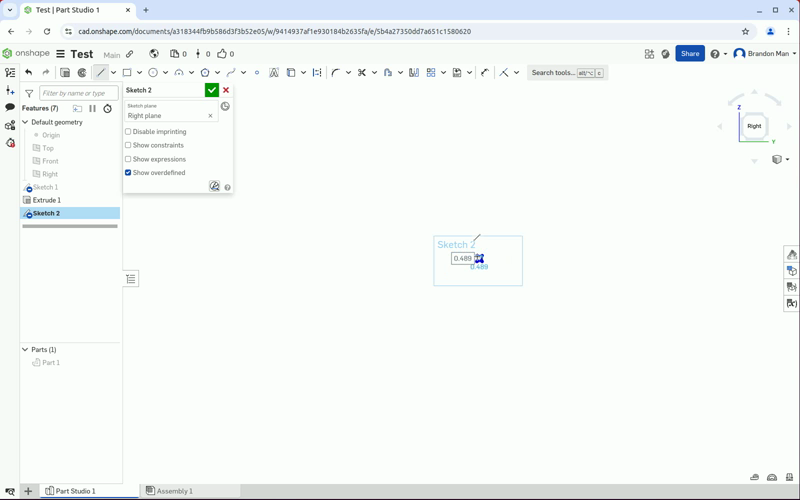
scroll(6)
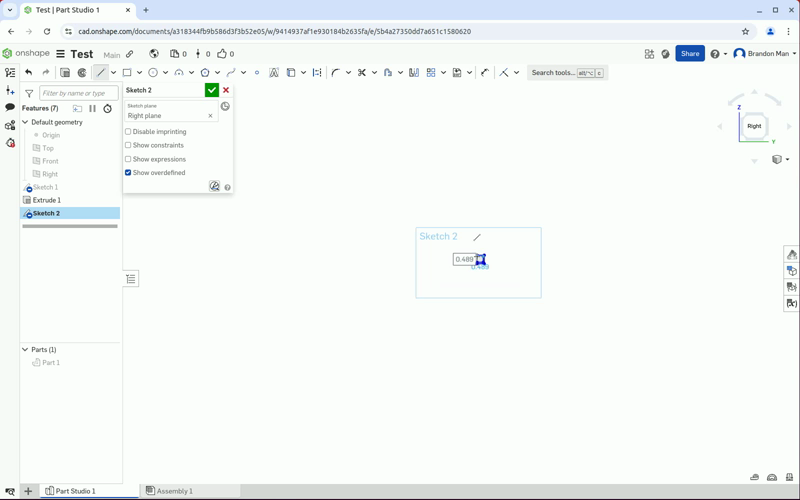
scroll(6)
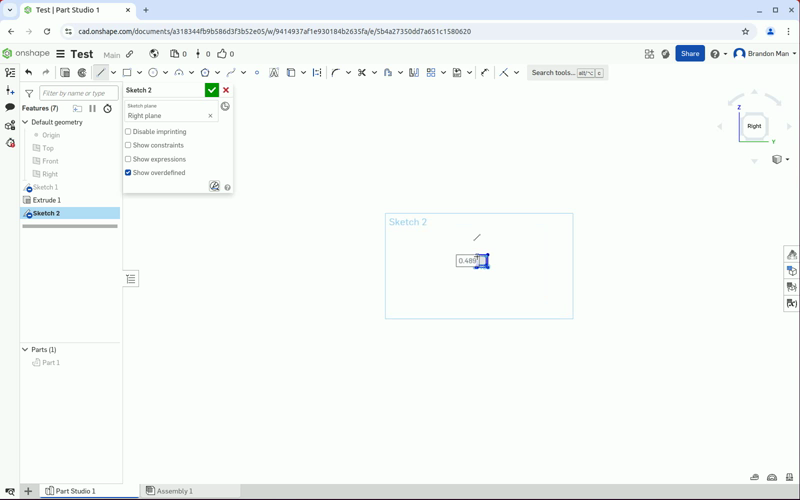
scroll(6)
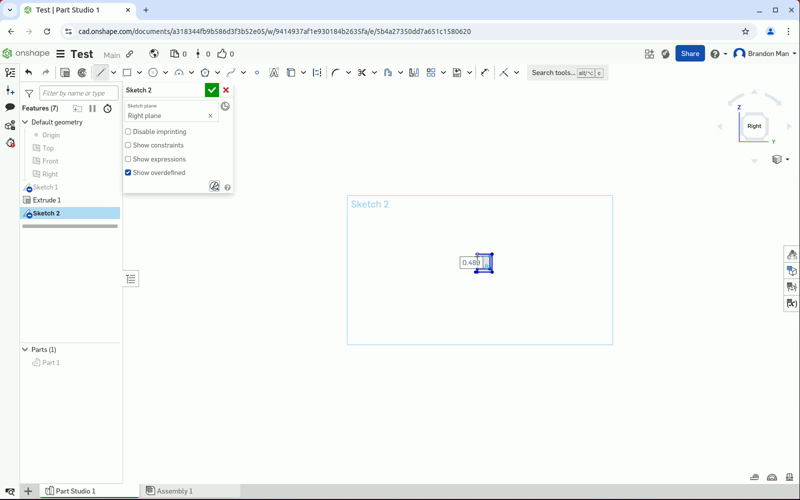
scroll(6)
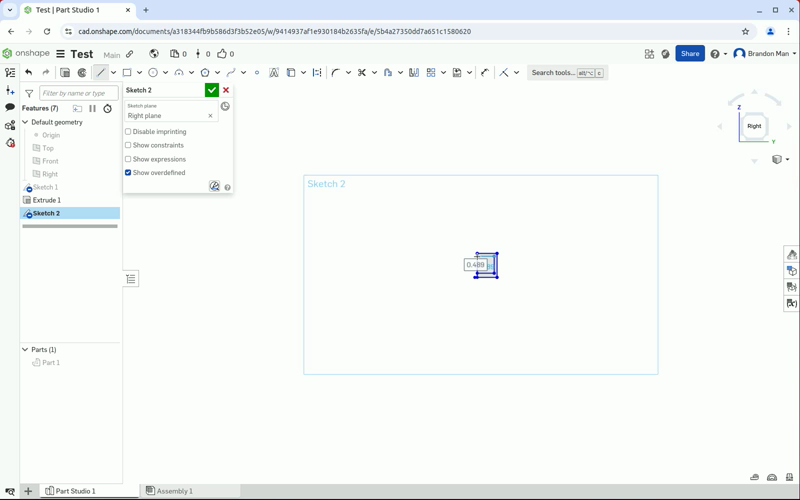
scroll(6)
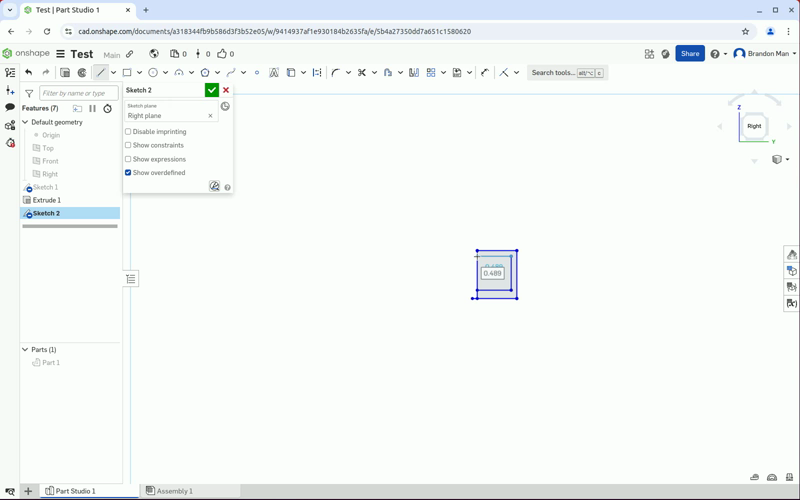
click(477, 256)
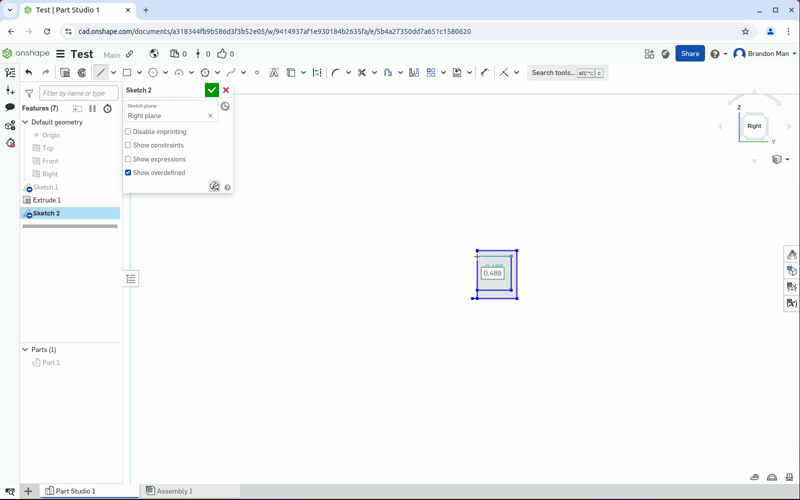
scroll(-6)
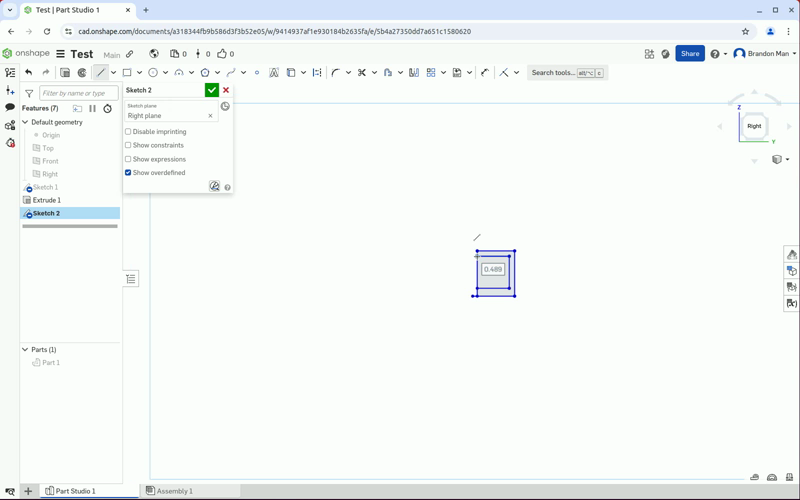
scroll(-6)
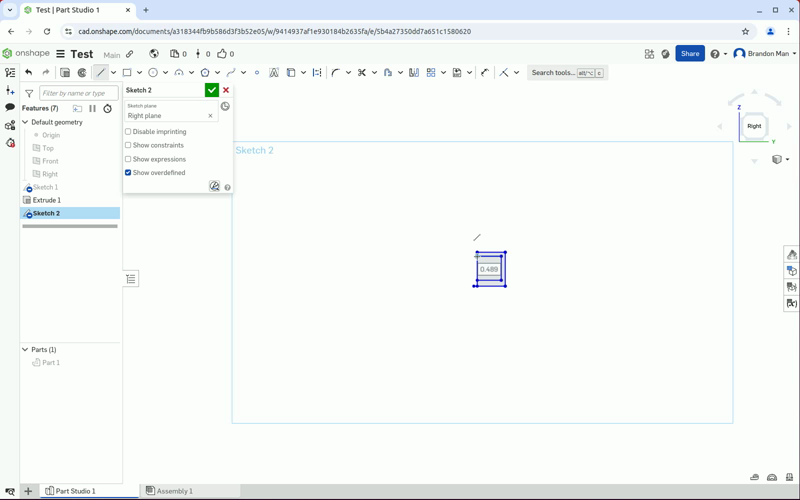
scroll(-6)
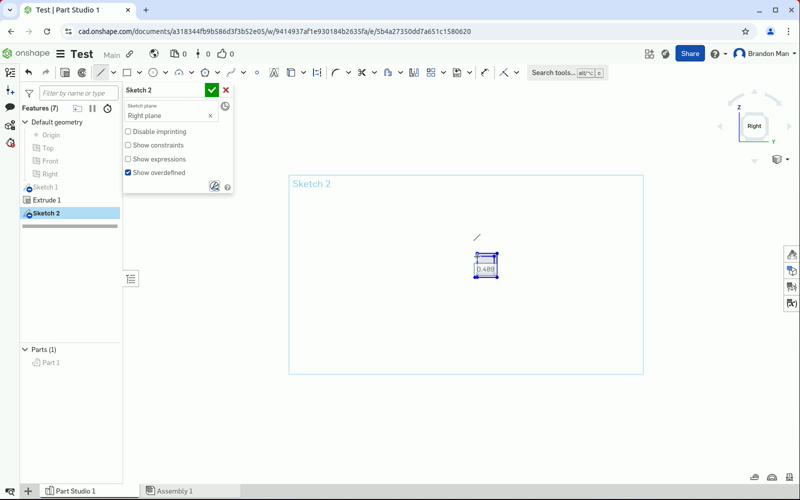
scroll(-6)
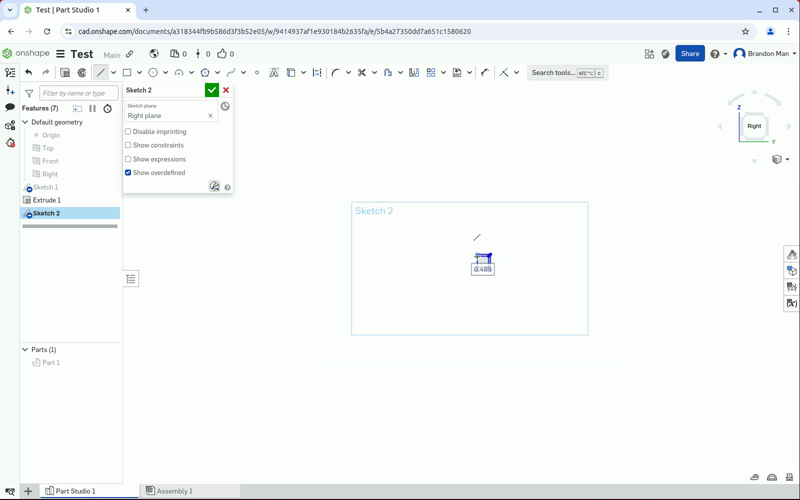
scroll(-6)
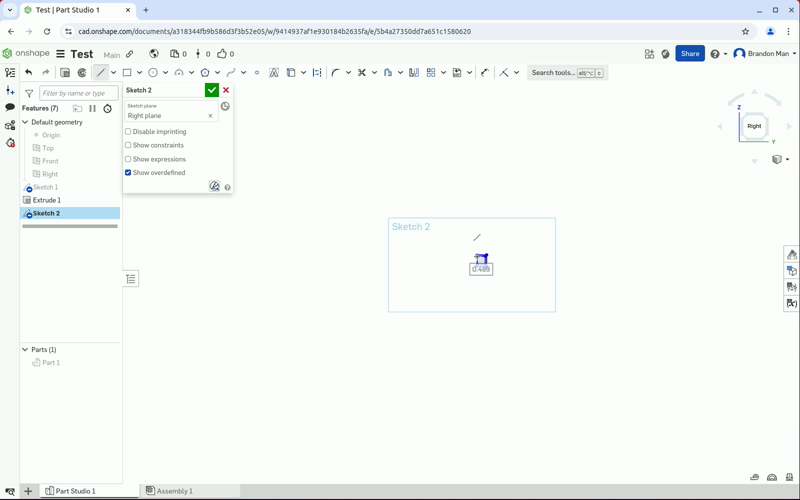
scroll(-6)
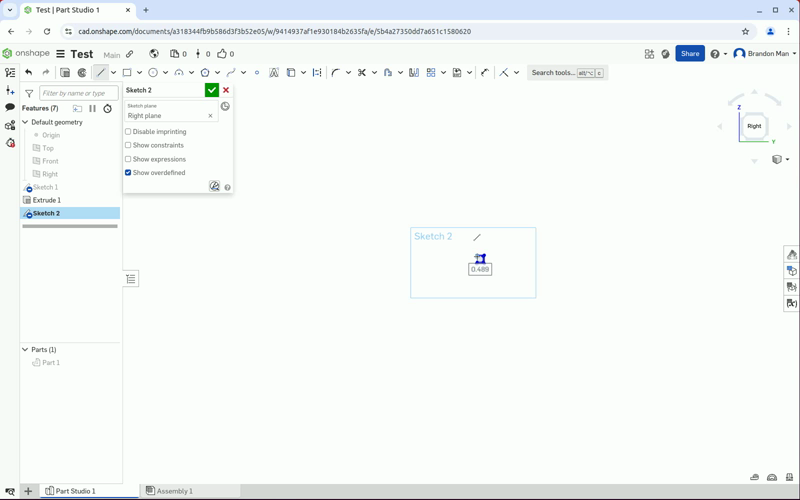
scroll(-6)
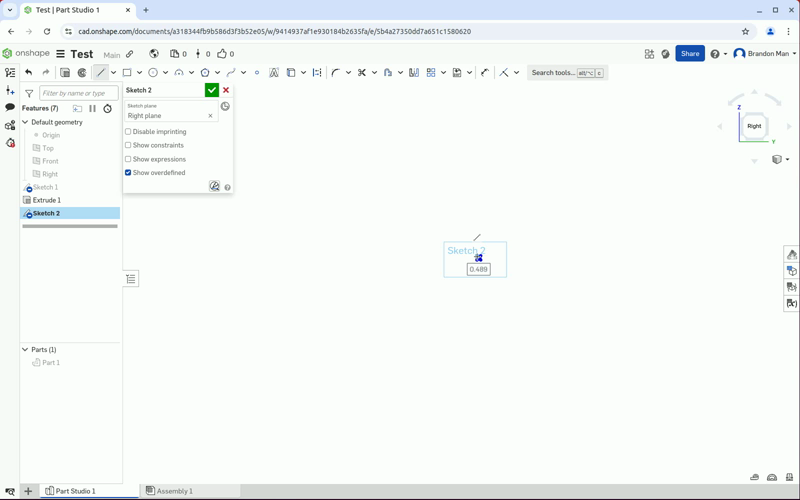
key_up(shift)
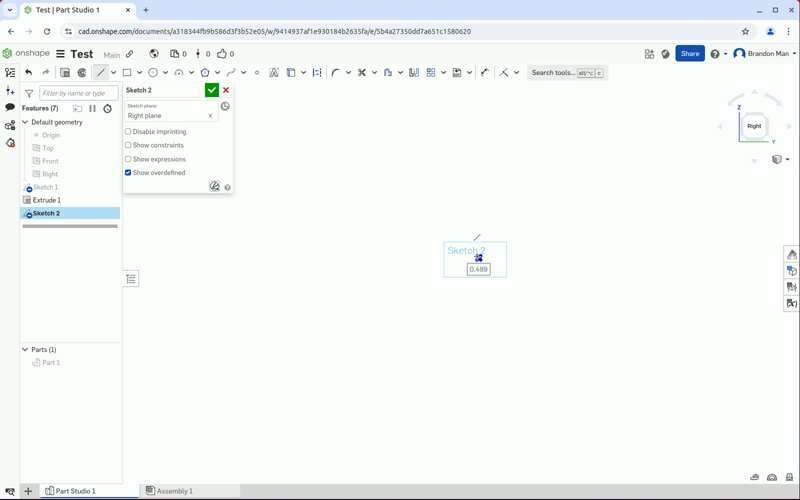
mouse_move(507, 256)
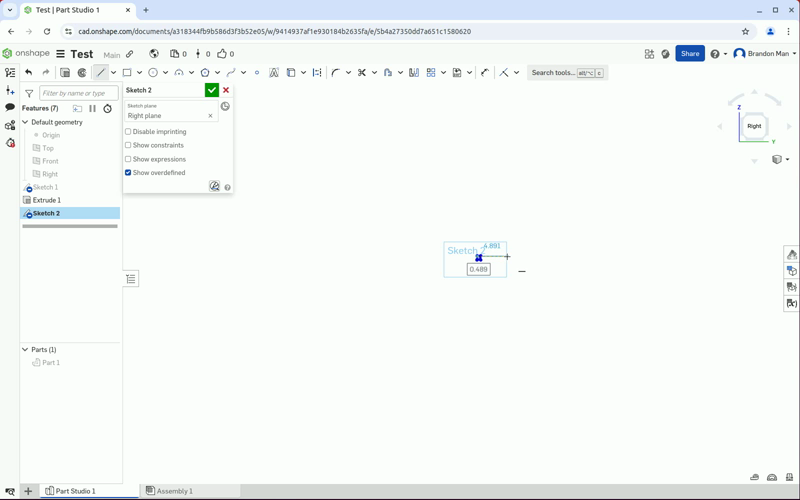
key_down(shift)
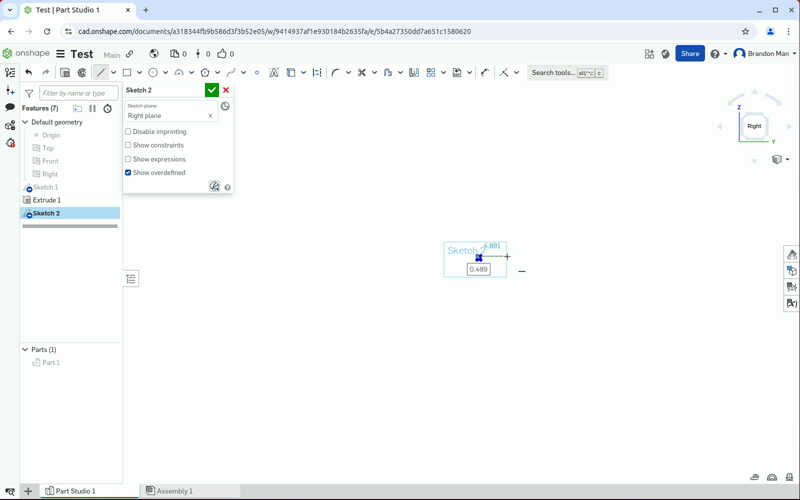
mouse_move(477, 259)
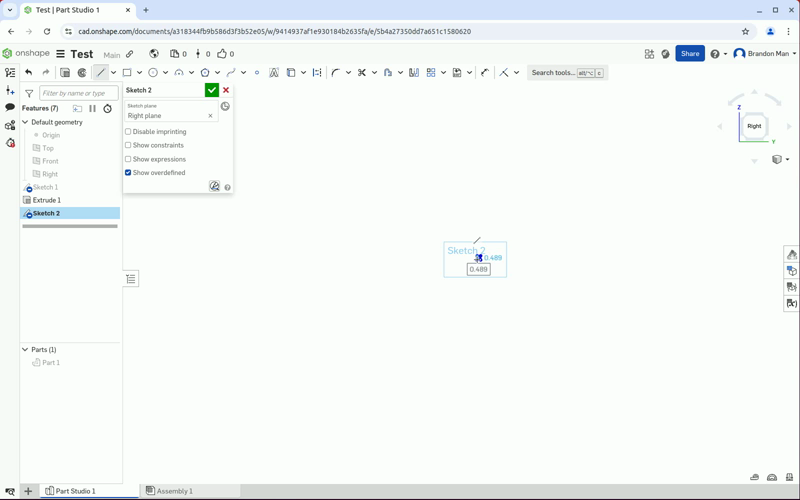
scroll(6)
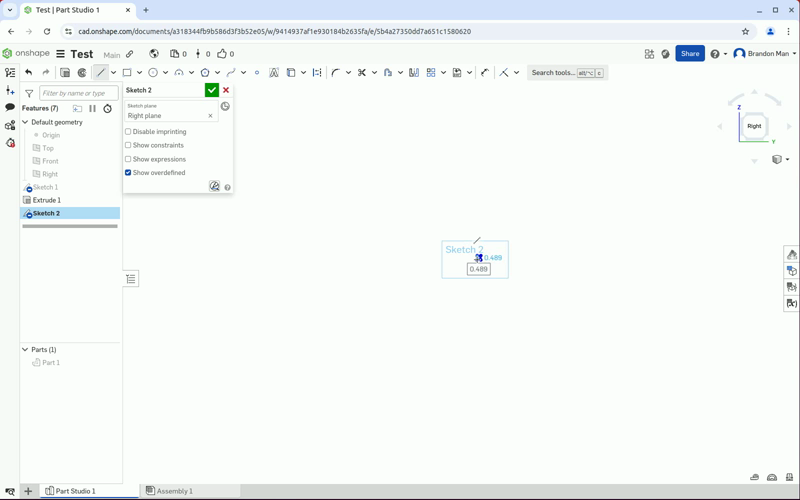
scroll(6)
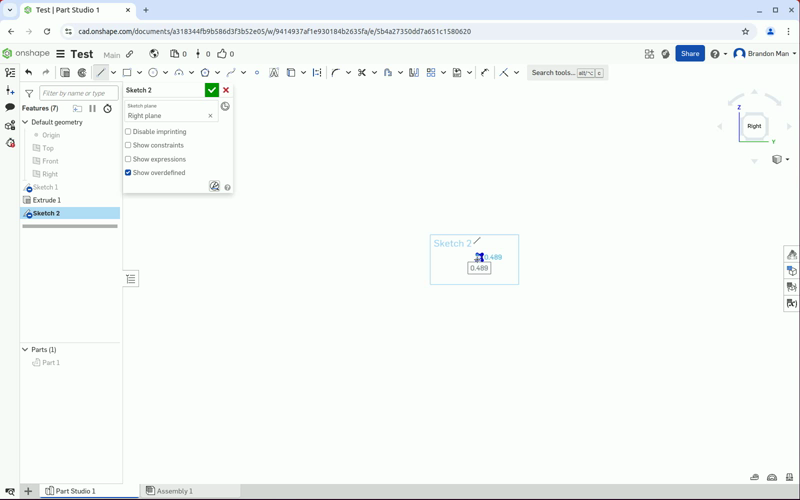
scroll(6)
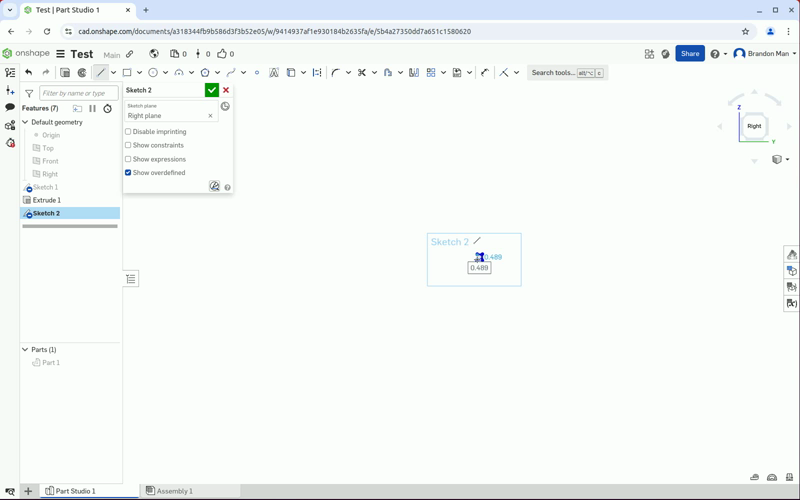
scroll(6)
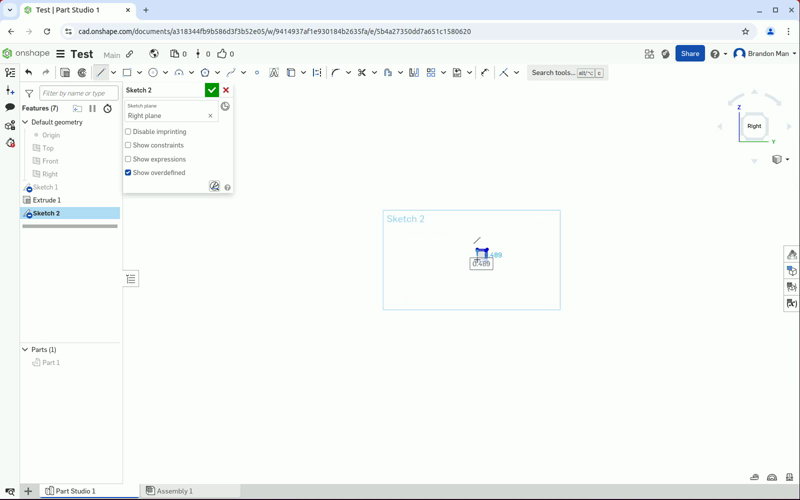
scroll(6)
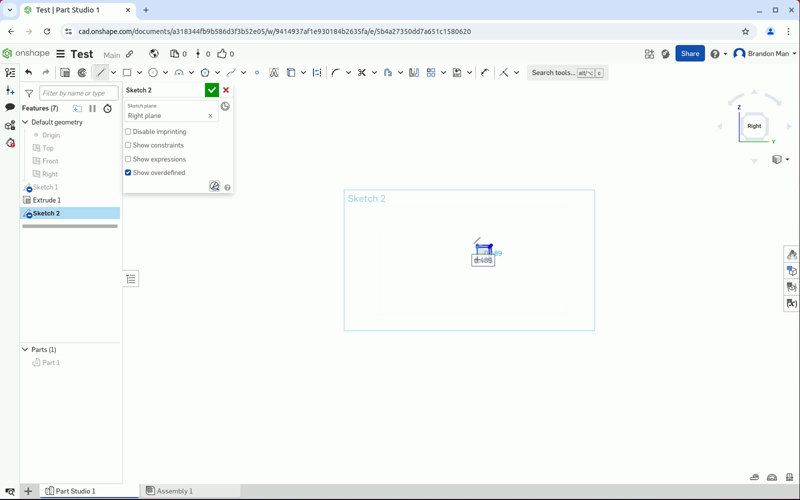
scroll(6)
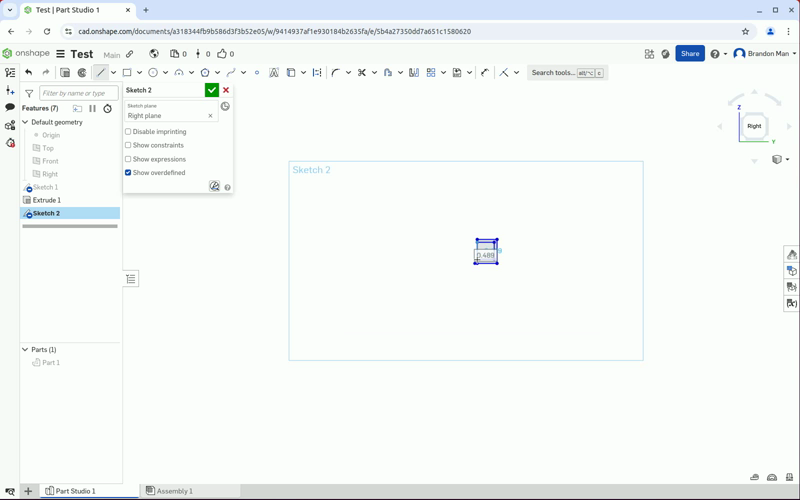
scroll(6)
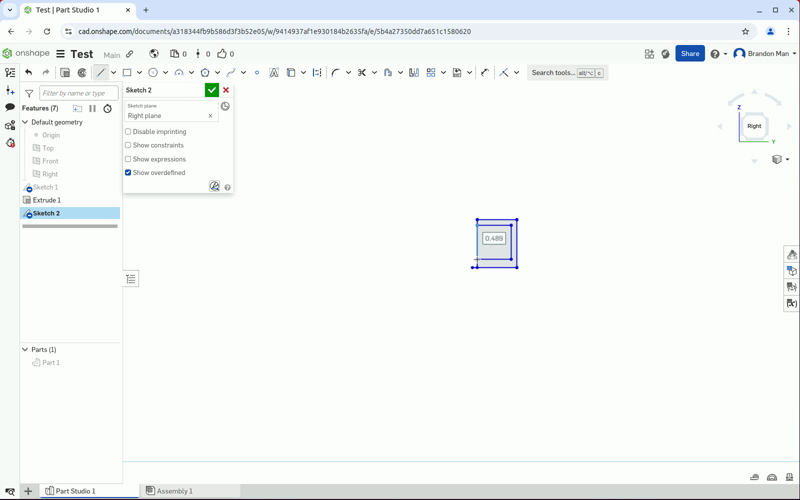
key_up(shift)
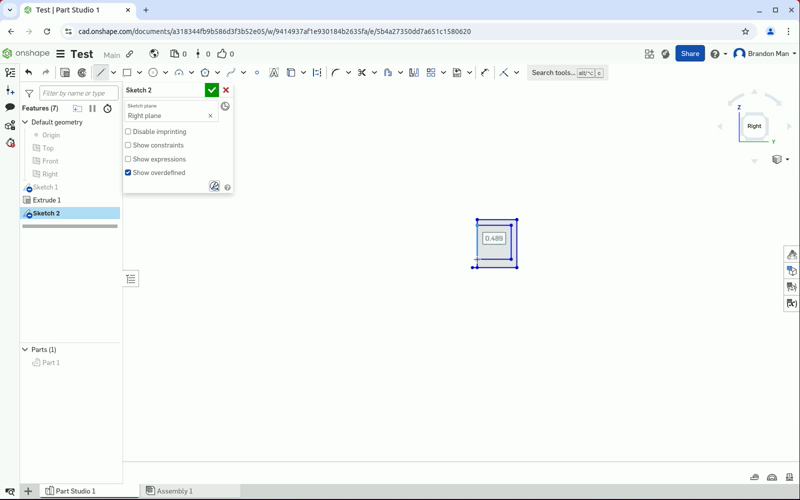
click(477, 259)
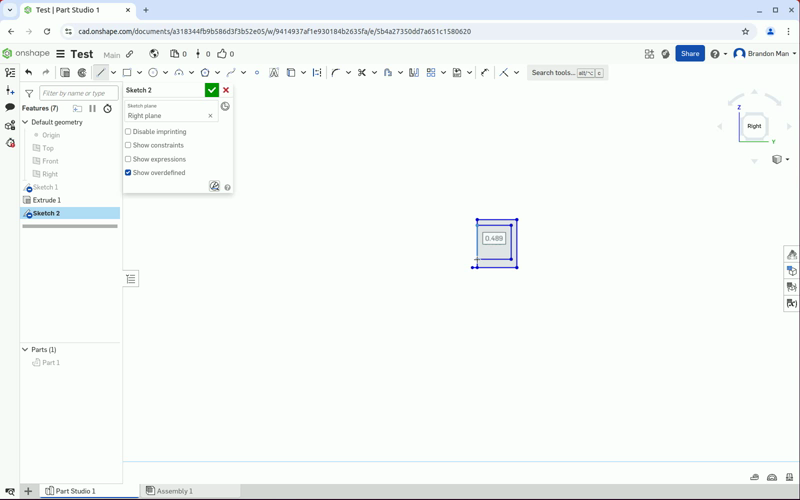
scroll(-6)
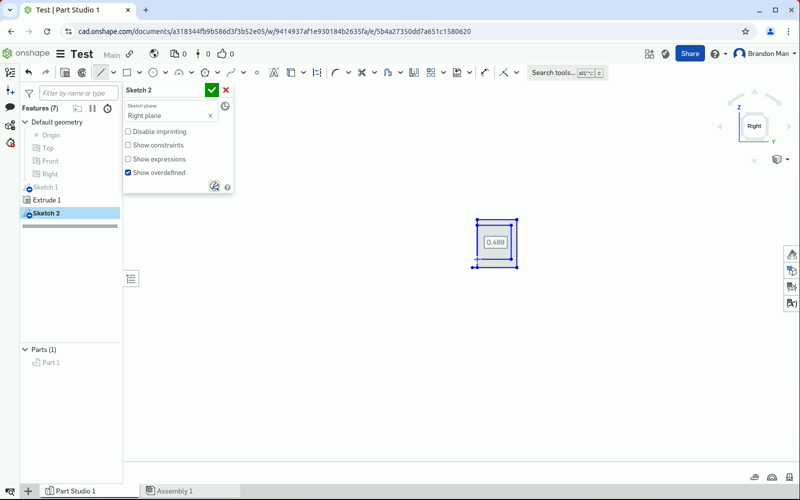
scroll(-6)
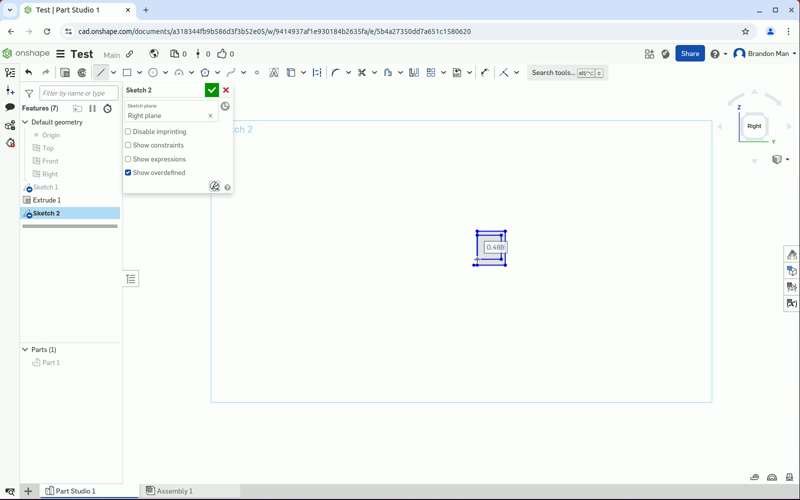
scroll(-6)
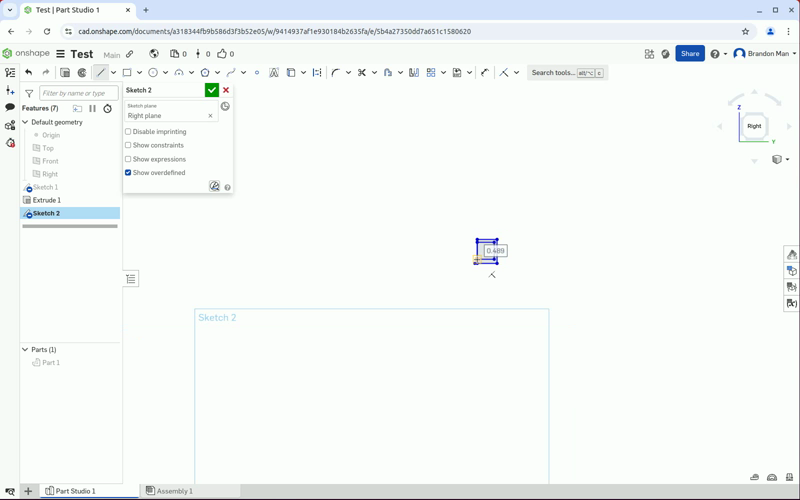
scroll(-6)
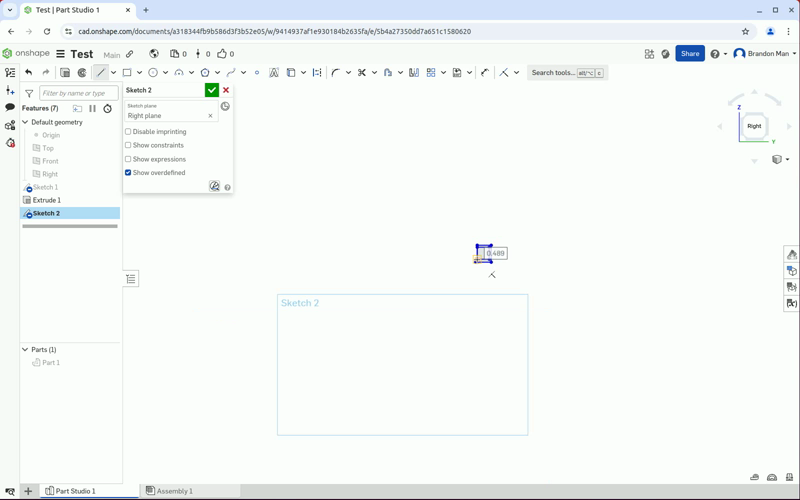
scroll(-6)
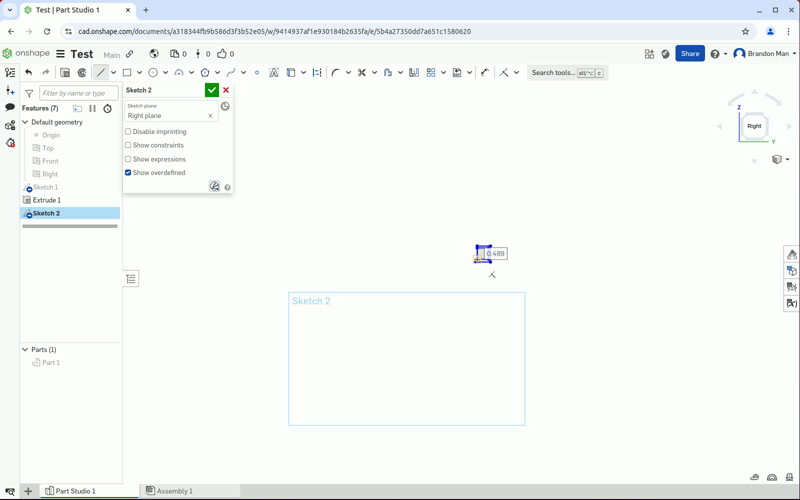
scroll(-6)
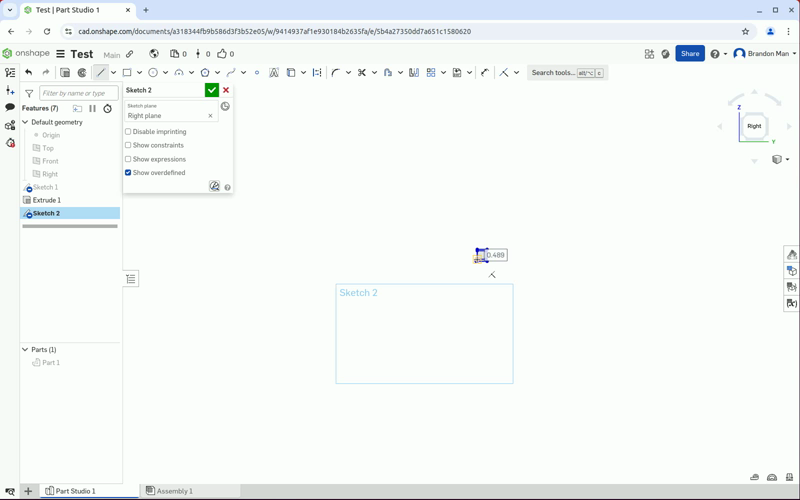
scroll(-6)
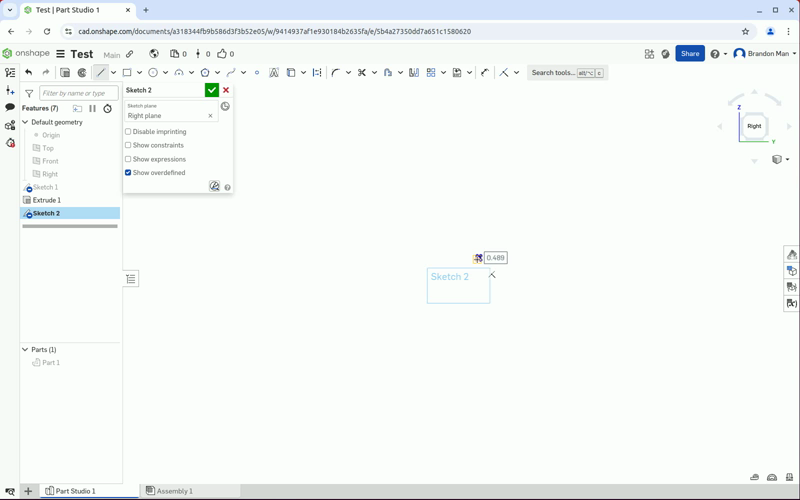
key(esc)
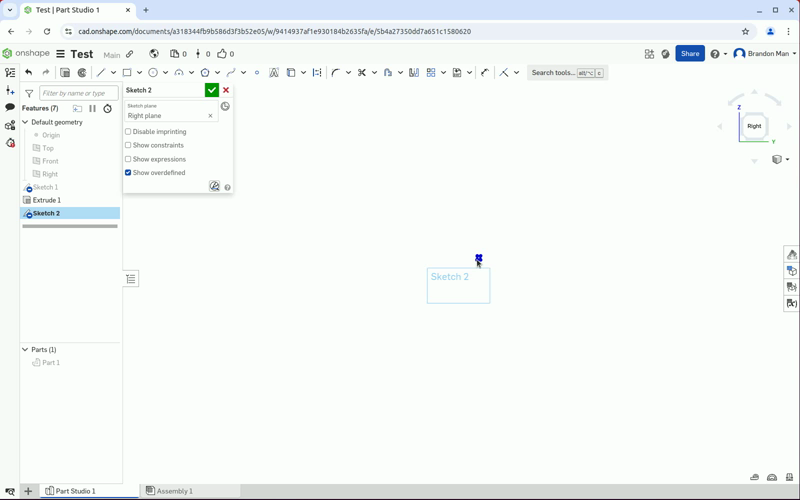
mouse_move(480, 259)
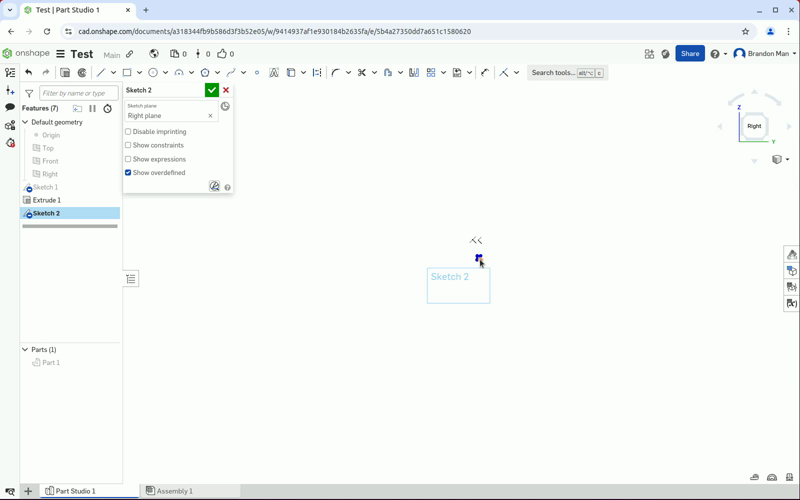
scroll(6)
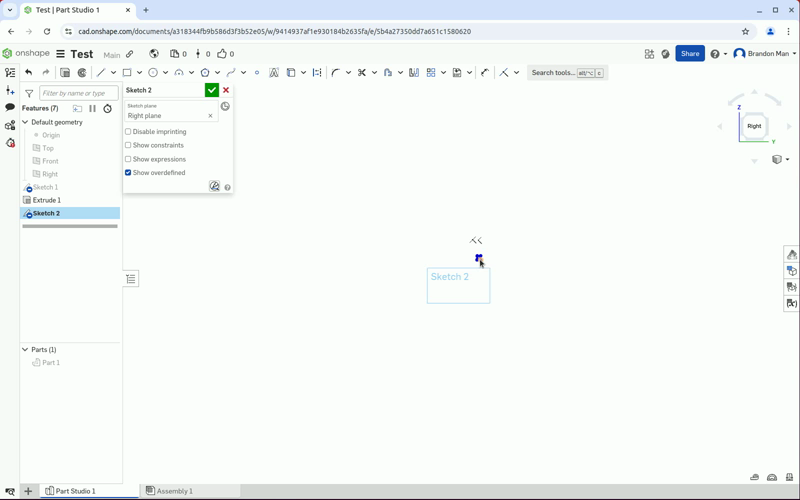
scroll(6)
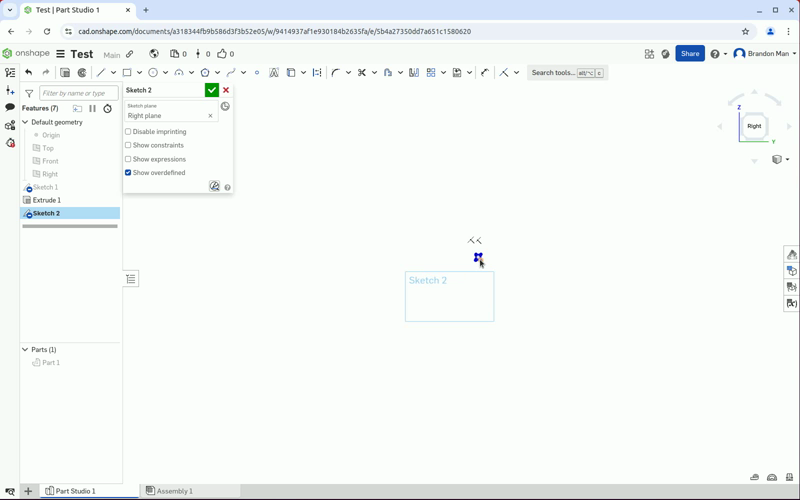
scroll(6)
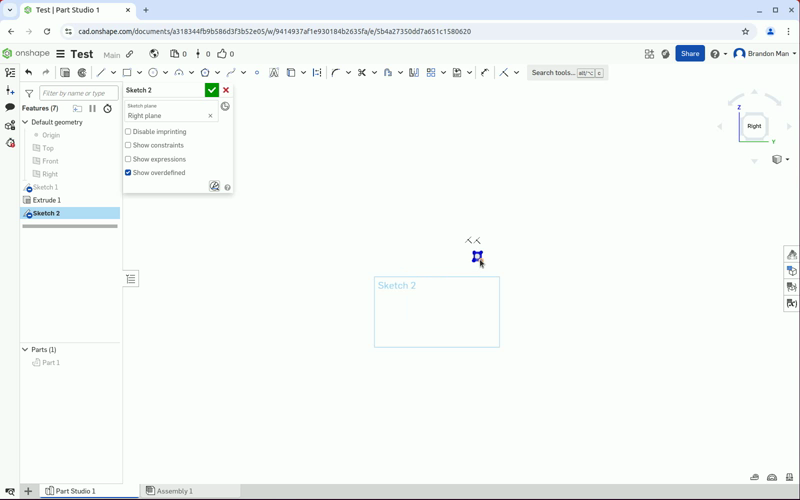
scroll(6)
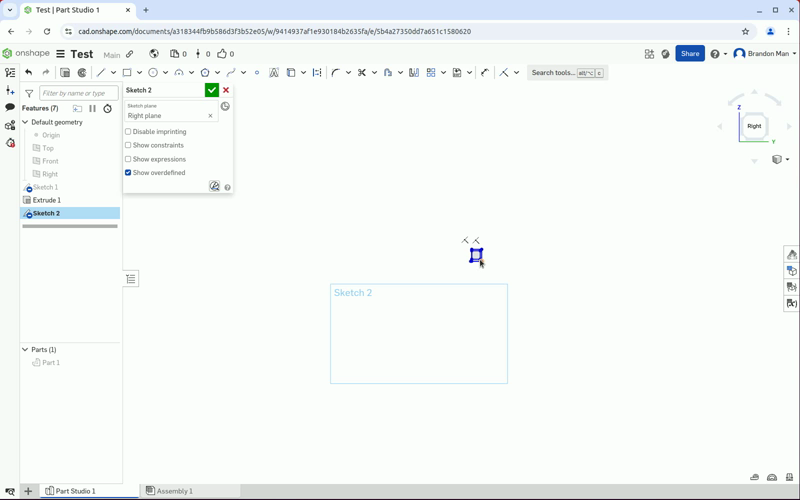
scroll(6)
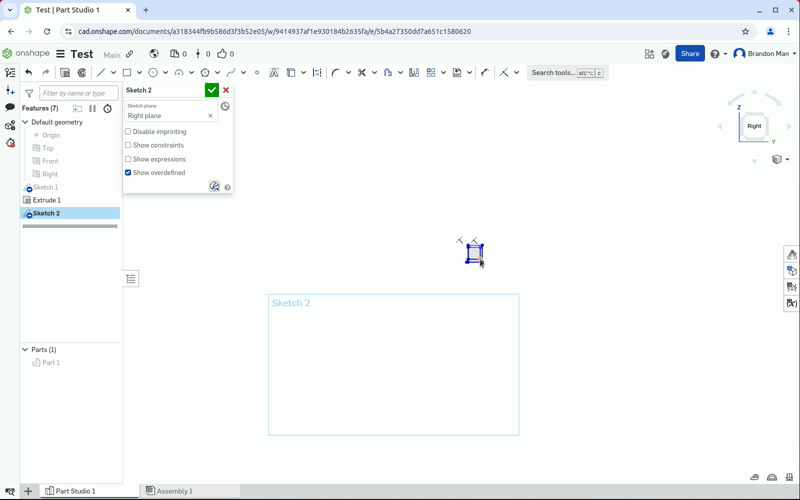
scroll(6)
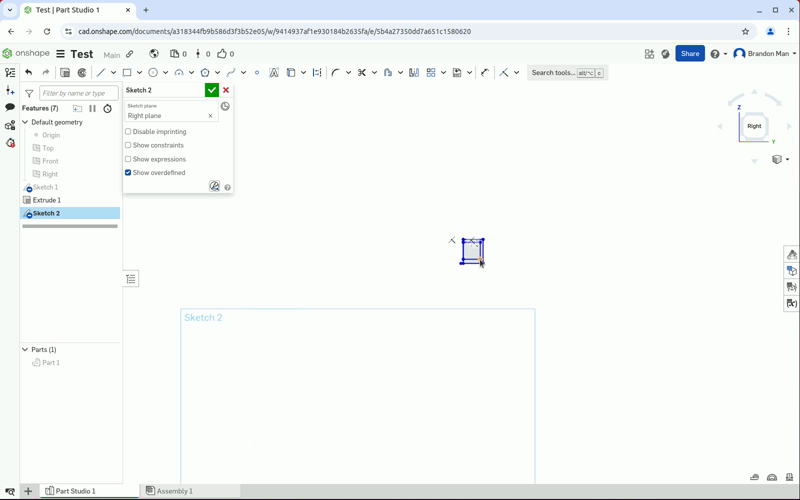
scroll(6)
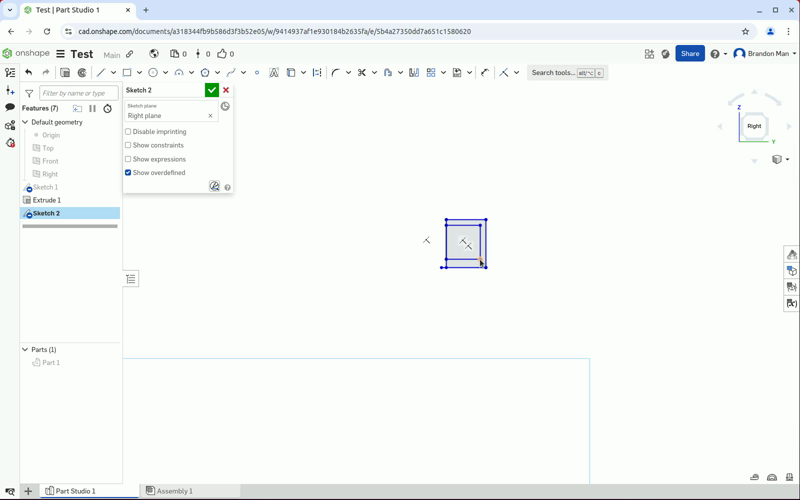
click(480, 259)
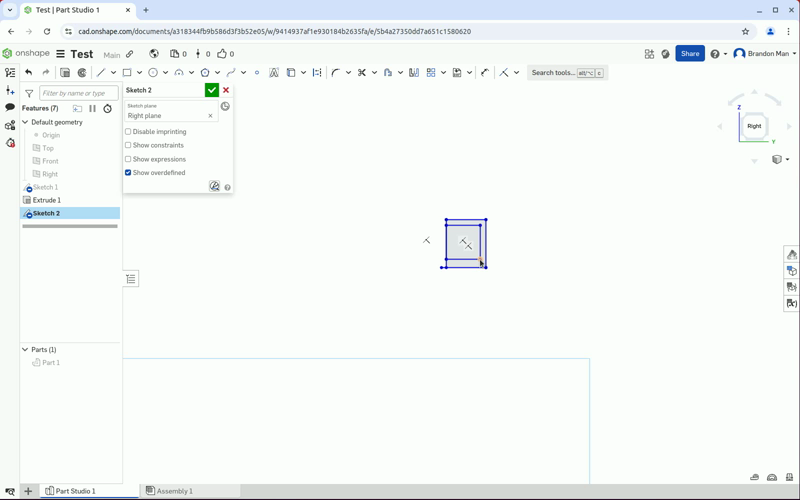
scroll(-6)
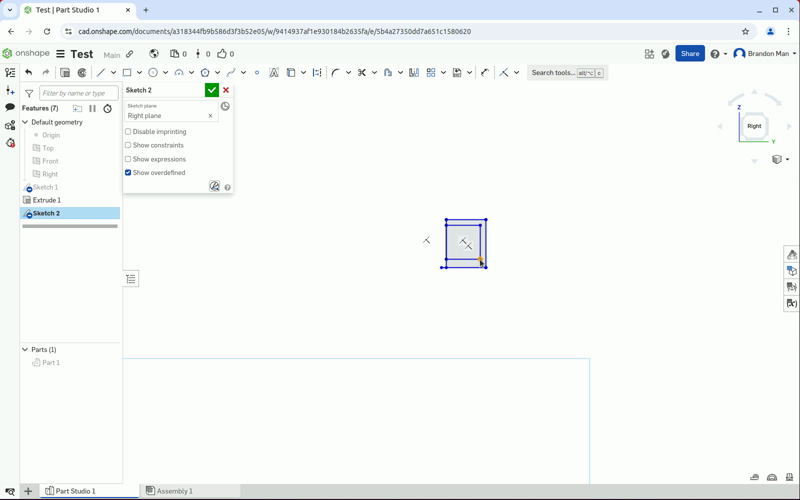
scroll(-6)
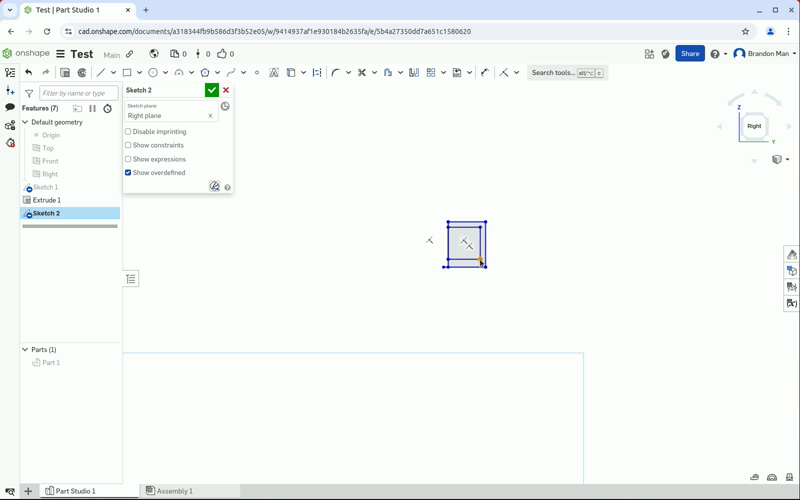
scroll(-6)
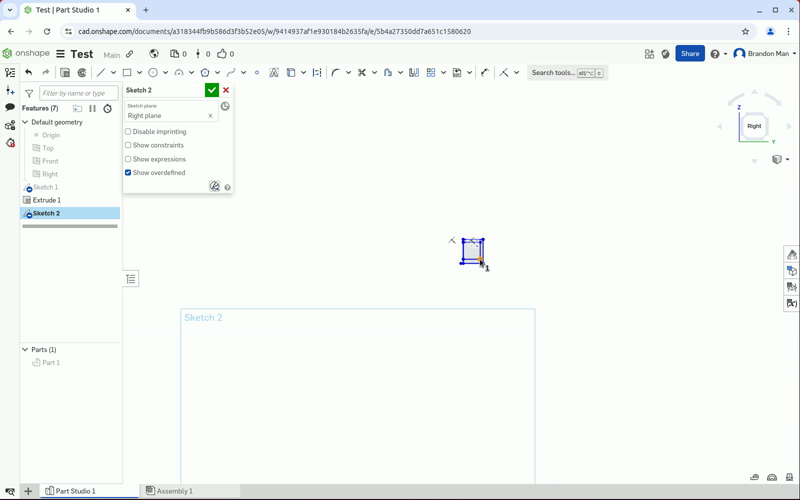
scroll(-6)
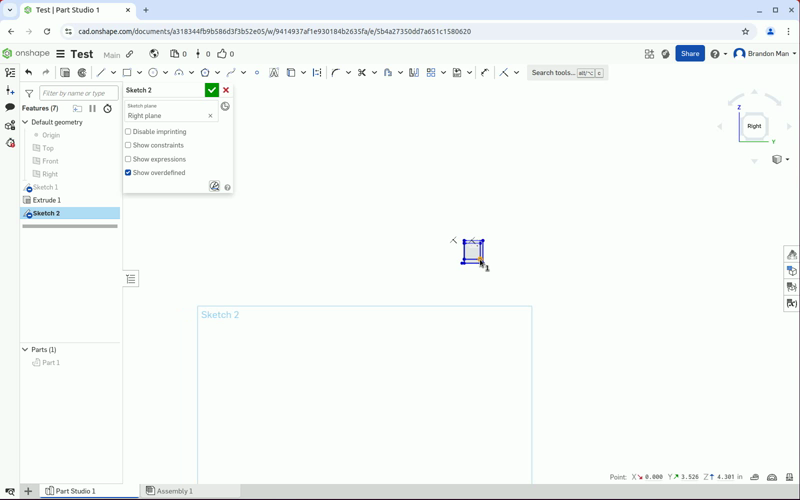
scroll(-6)
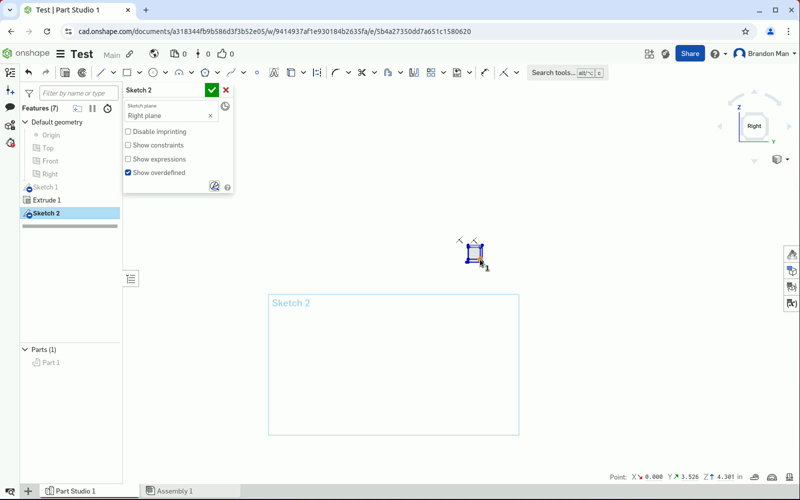
scroll(-6)
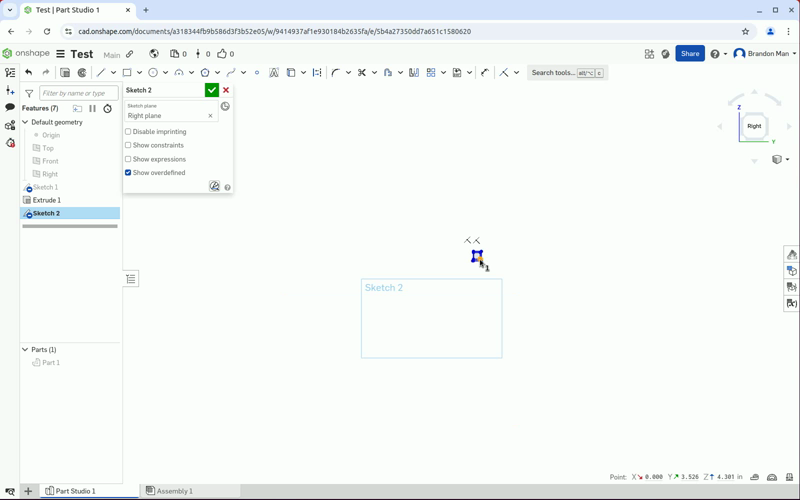
scroll(-6)
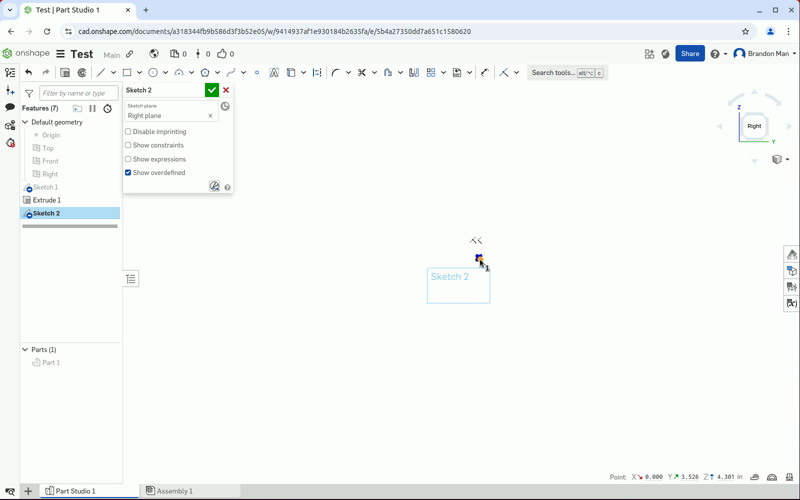
mouse_move(73, 352)
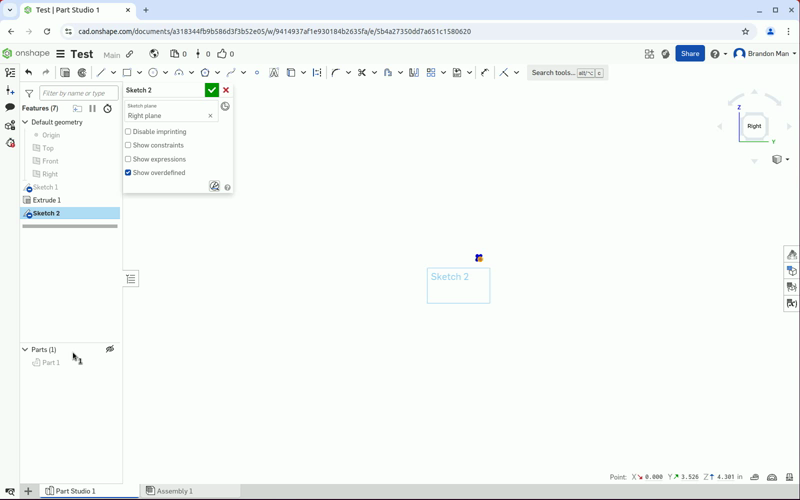
key(shift+y)
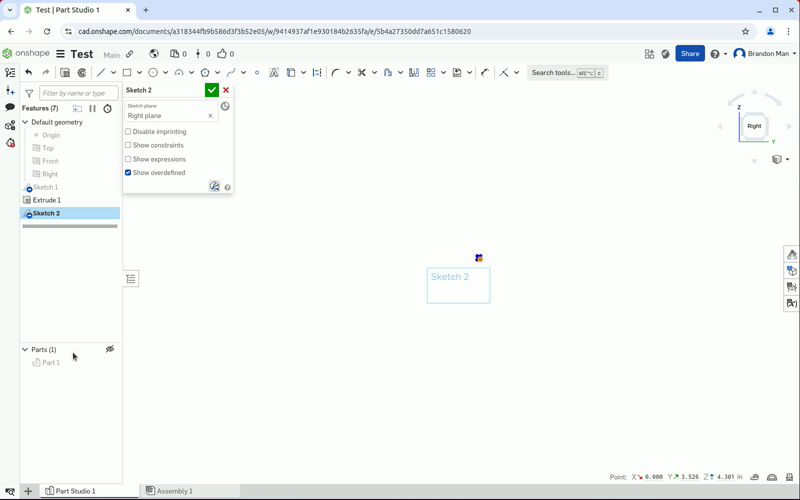
key(shift+e)
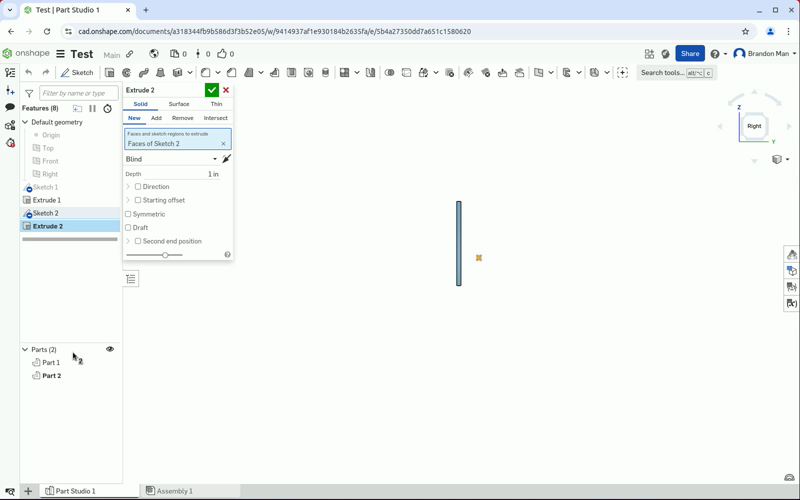
mouse_move(143, 106)
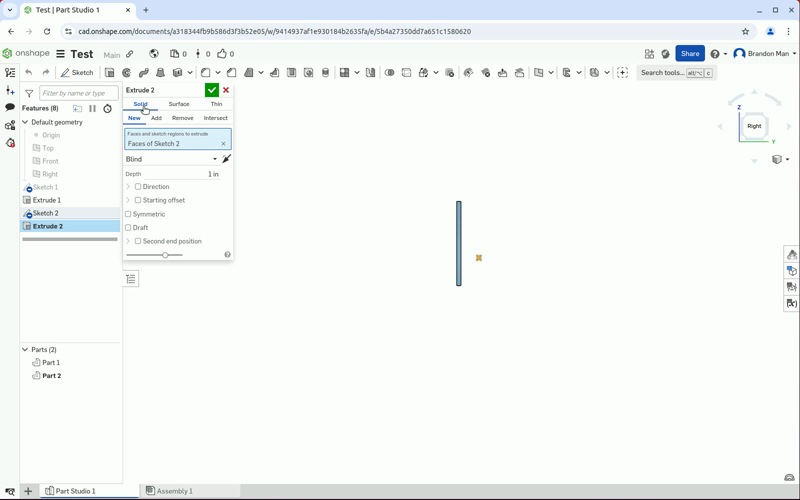
click(143, 106)
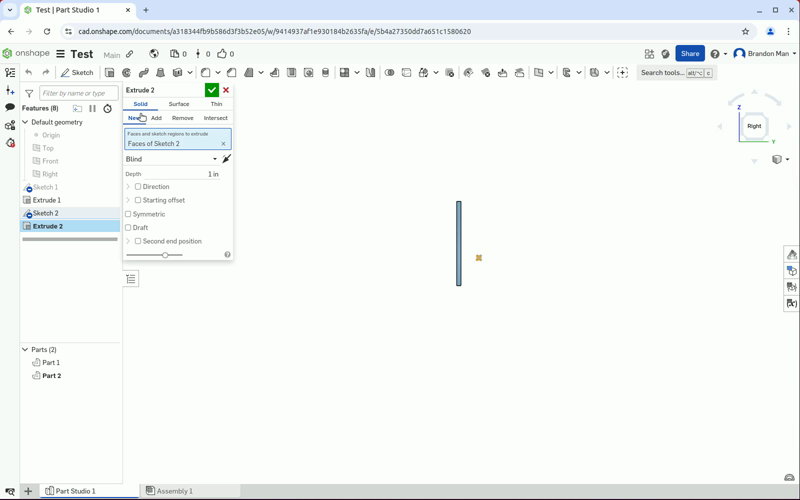
mouse_move(137, 120)
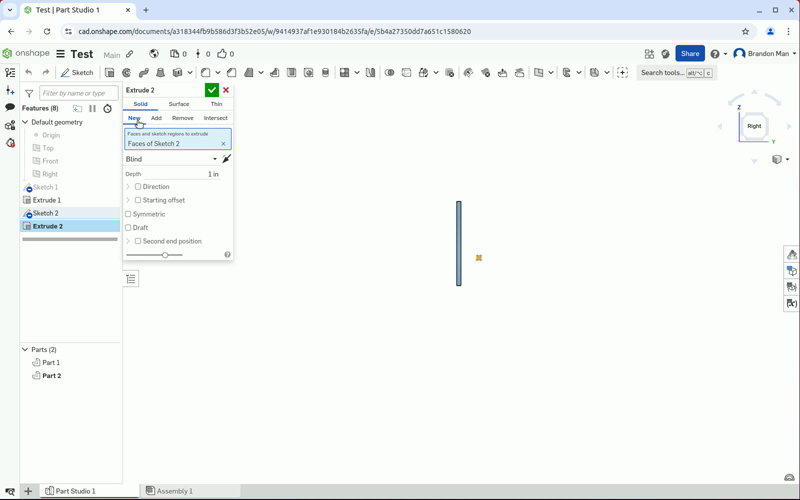
click(137, 120)
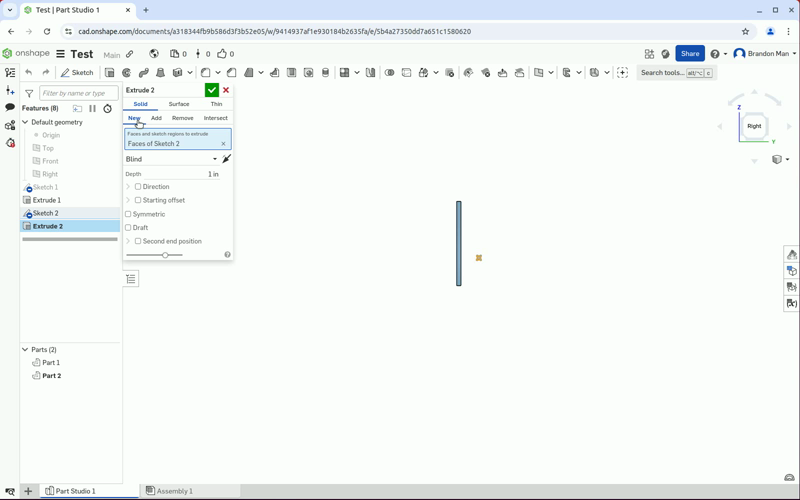
key(tab, 4)
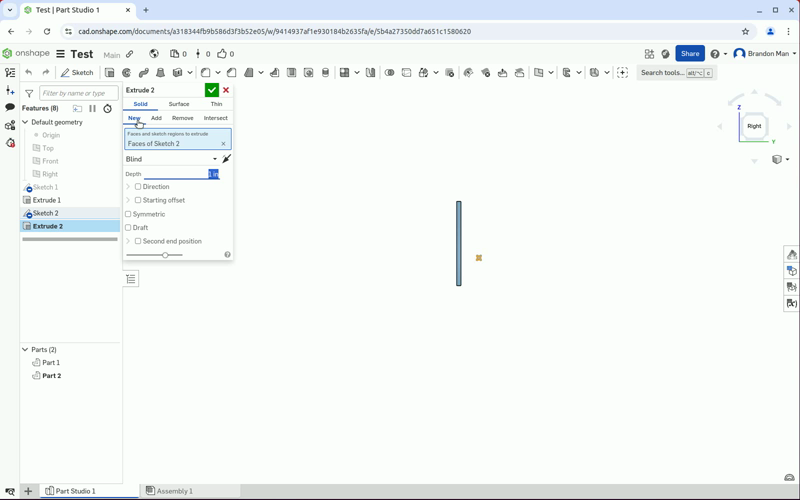
text(23.108)
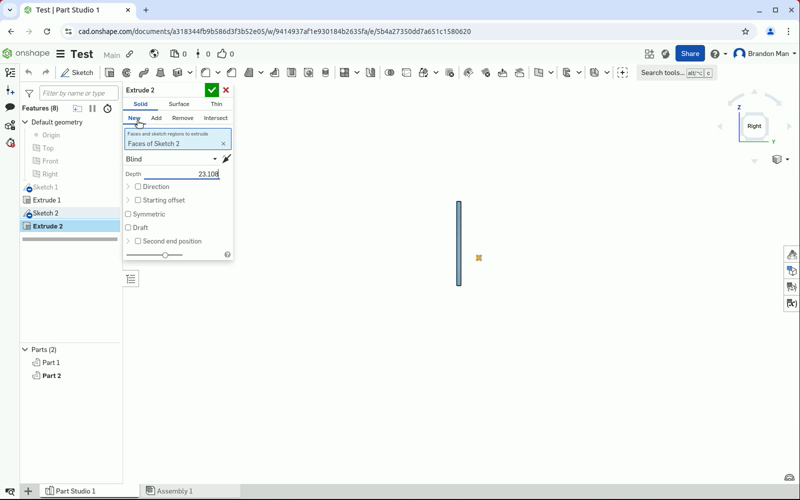
key(enter)
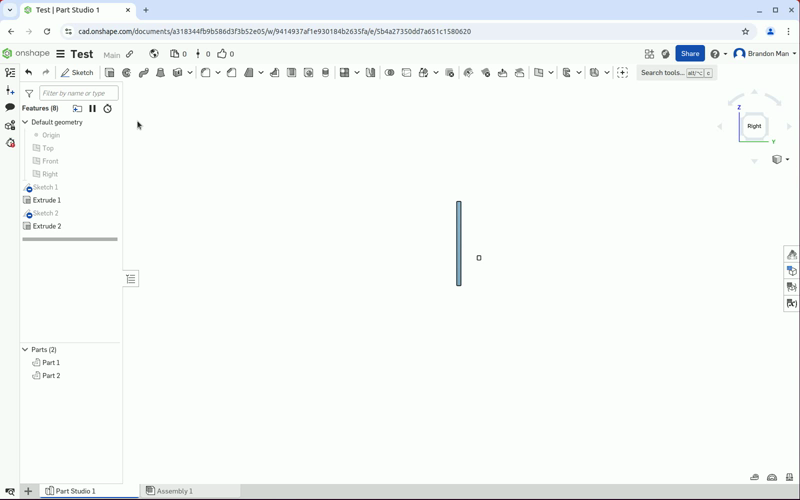
key(shift+h)
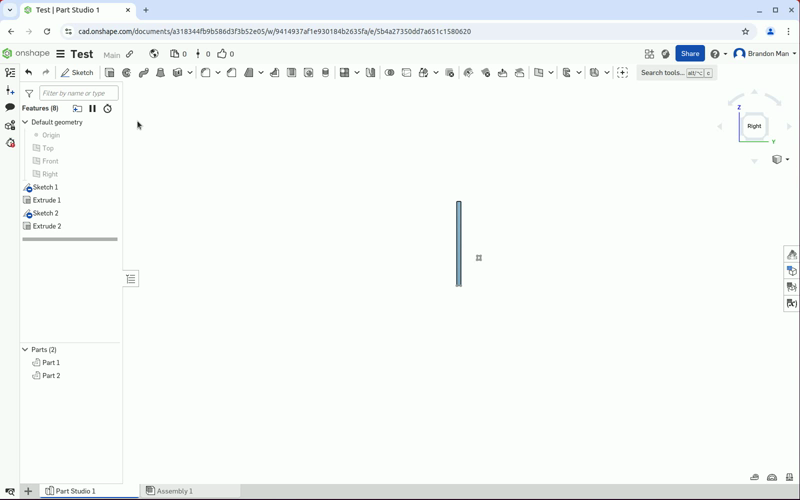
key(shift+h)
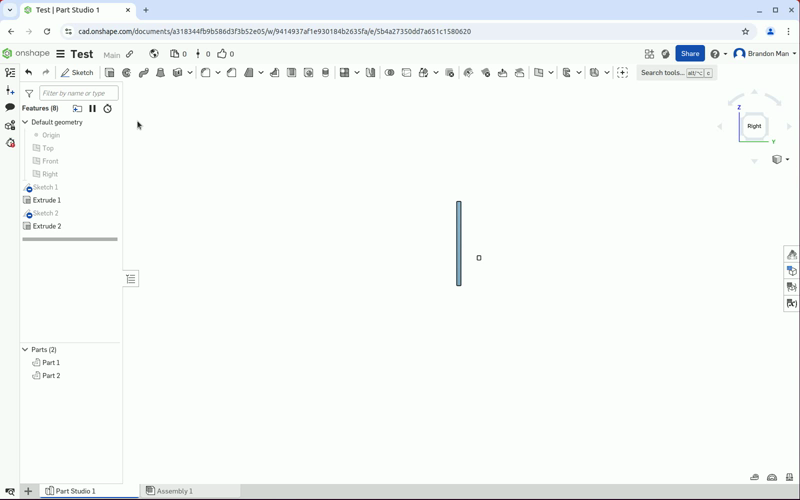
mouse_move(73, 189)
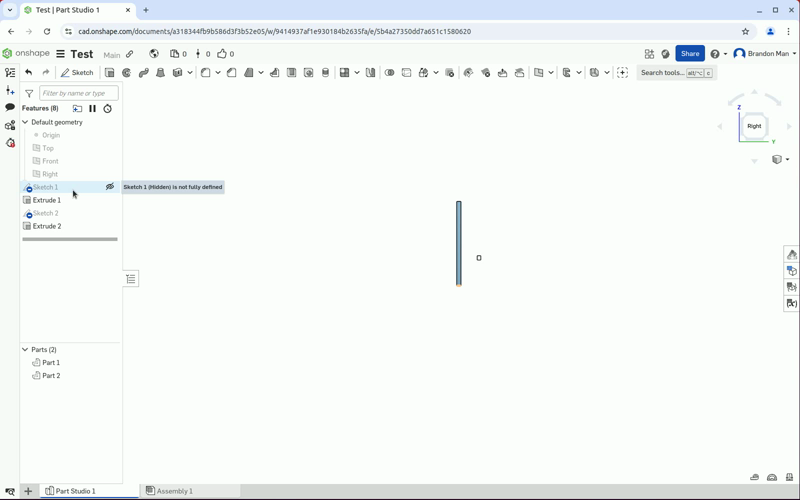
click(73, 189)
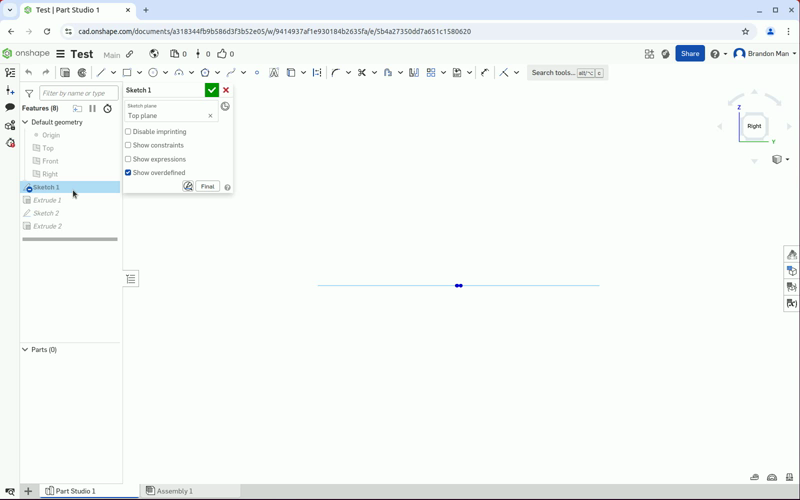
mouse_move(229, 92)
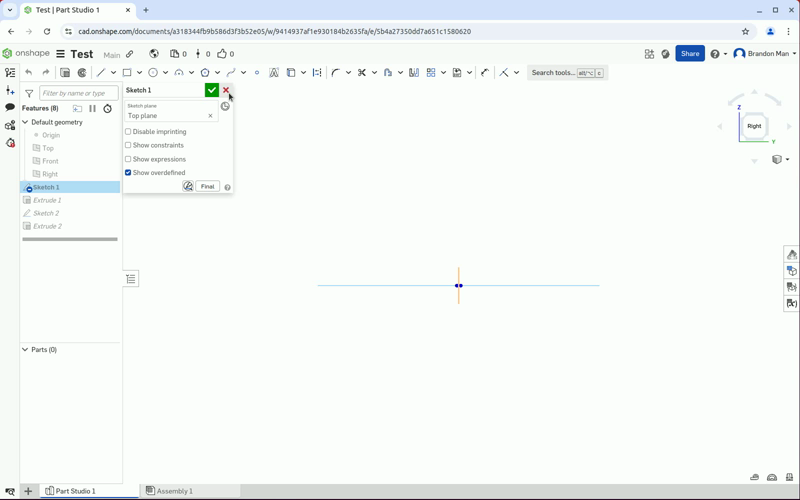
click(229, 92)
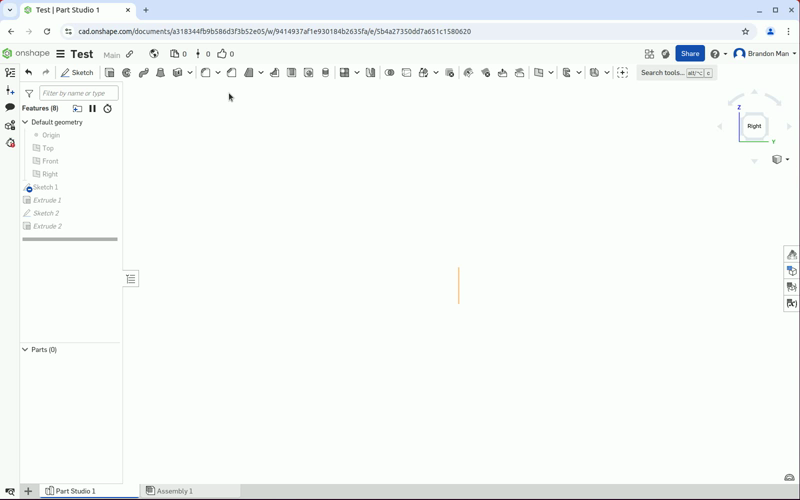
mouse_move(73, 352)
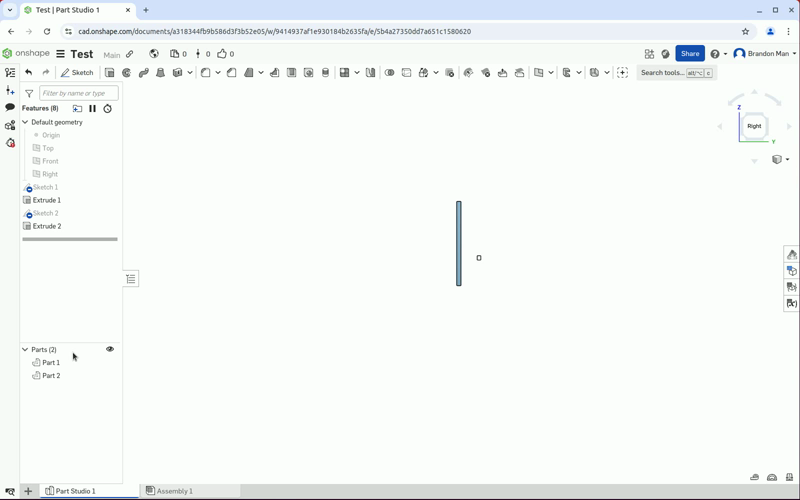
key(y)
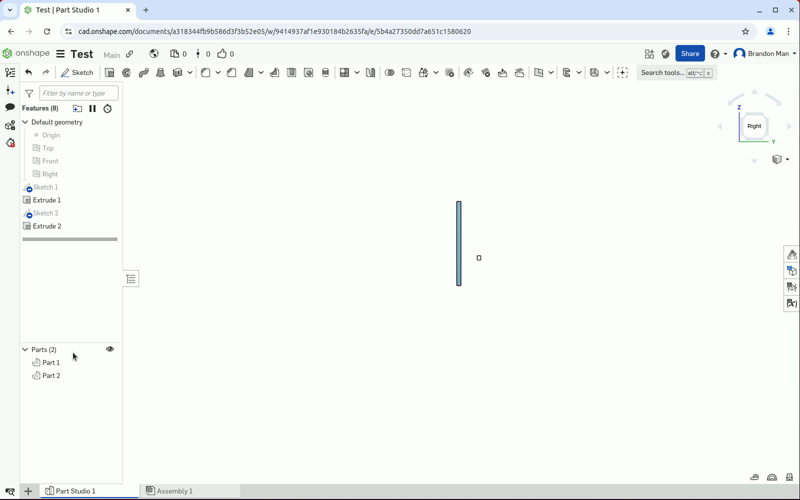
key(shift+p)
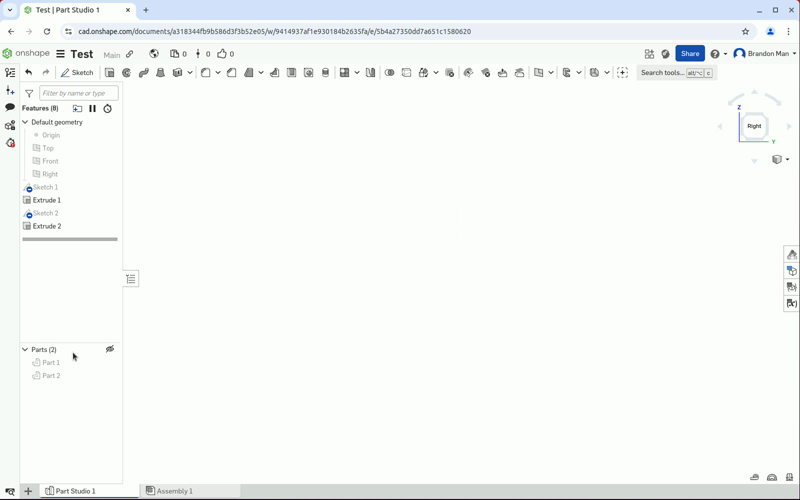
key(space)
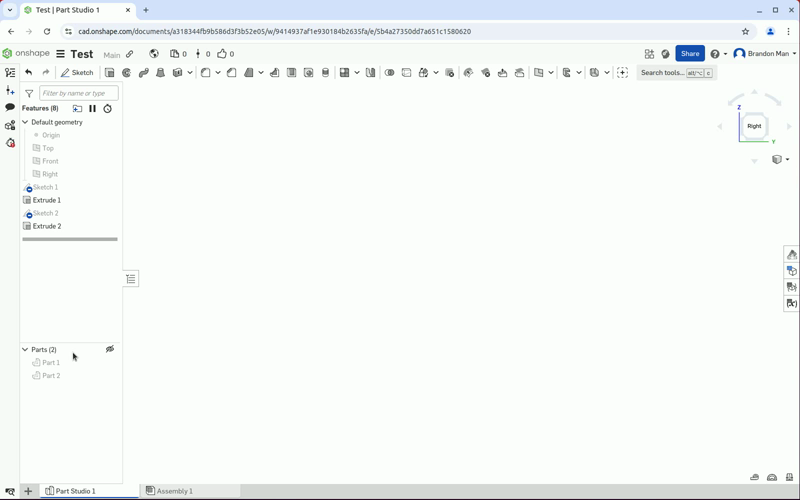
key_down(shift)
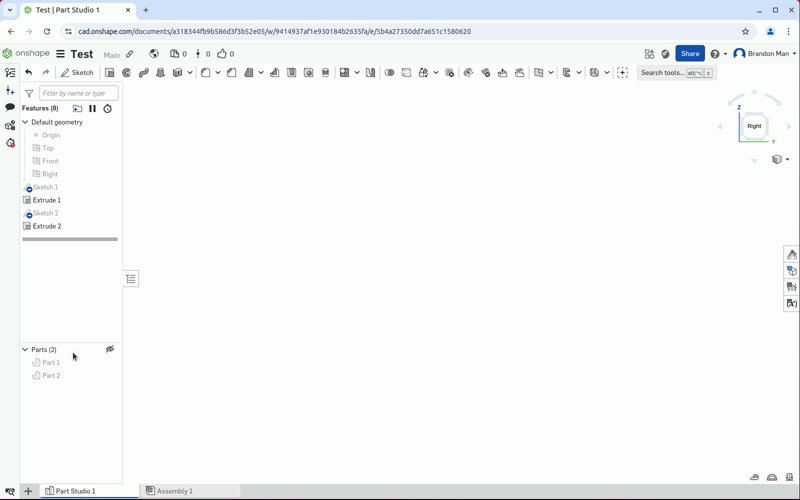
key(right)
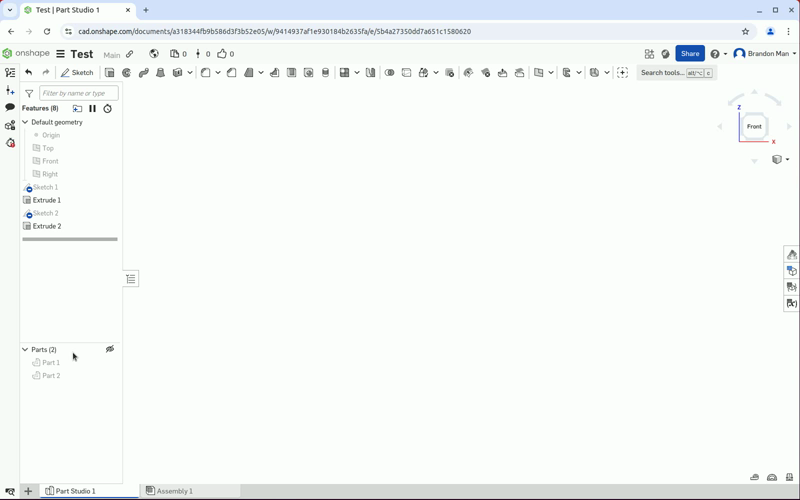
key_up(shift)
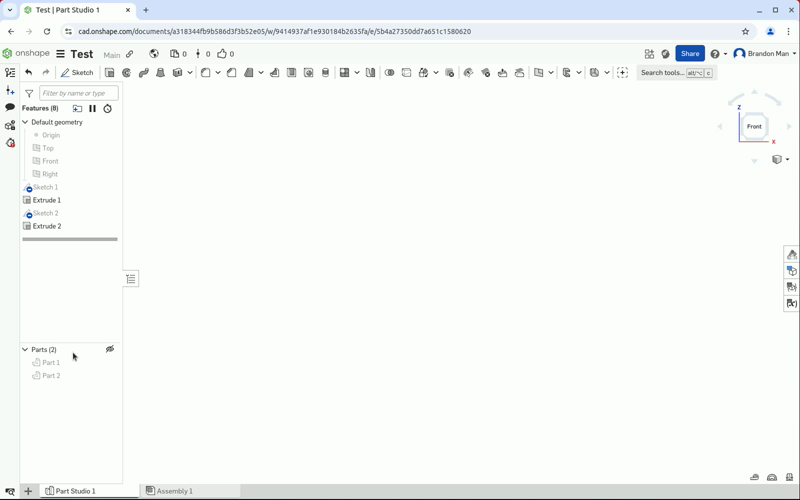
mouse_move(73, 352)
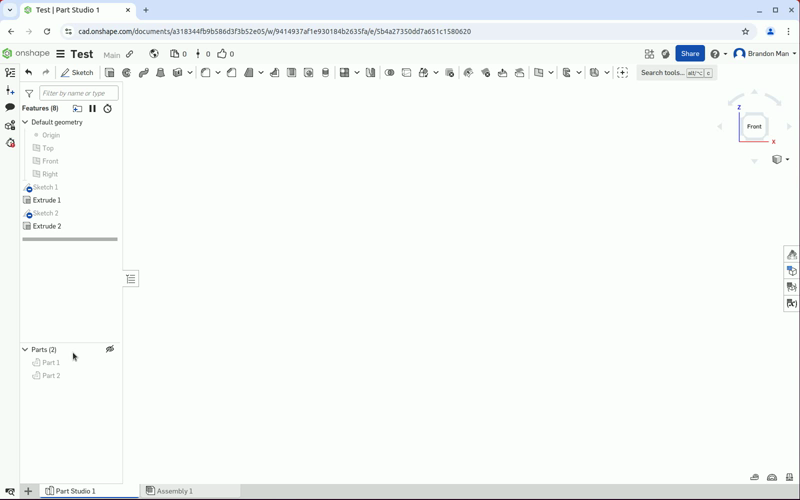
key(shift+y)
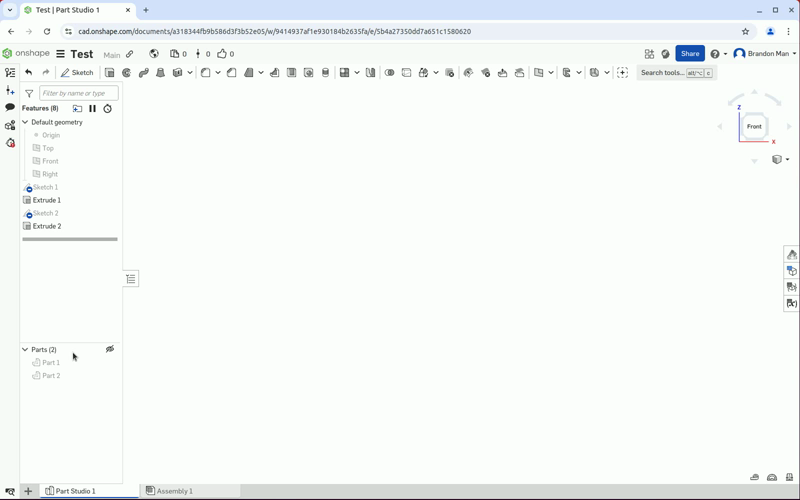
key(shift+s)
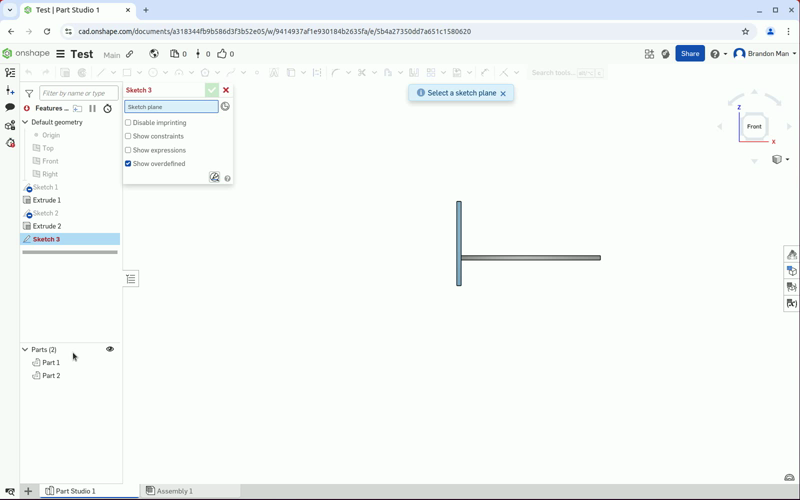
mouse_move(73, 163)
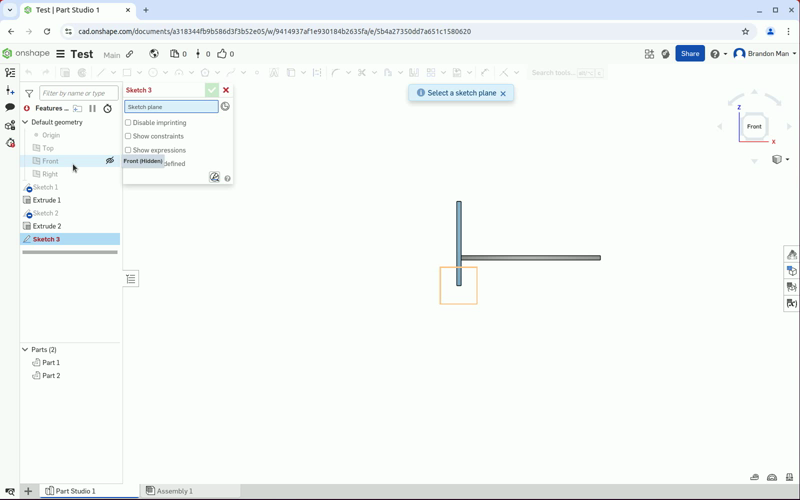
click(73, 163)
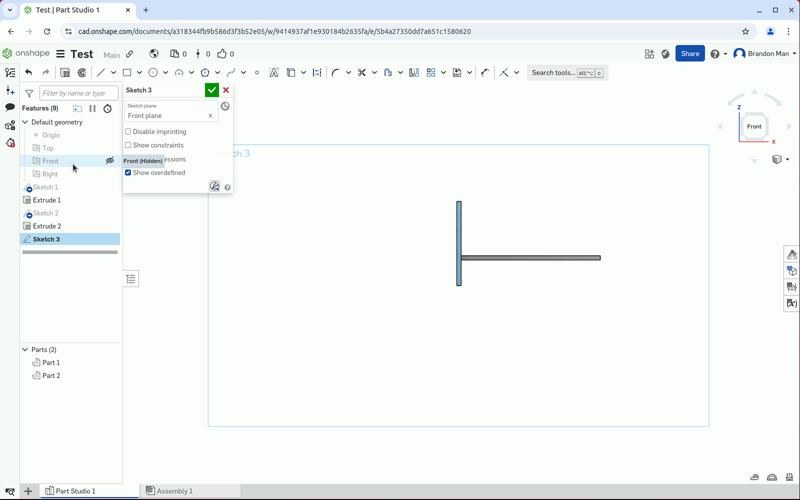
mouse_move(73, 352)
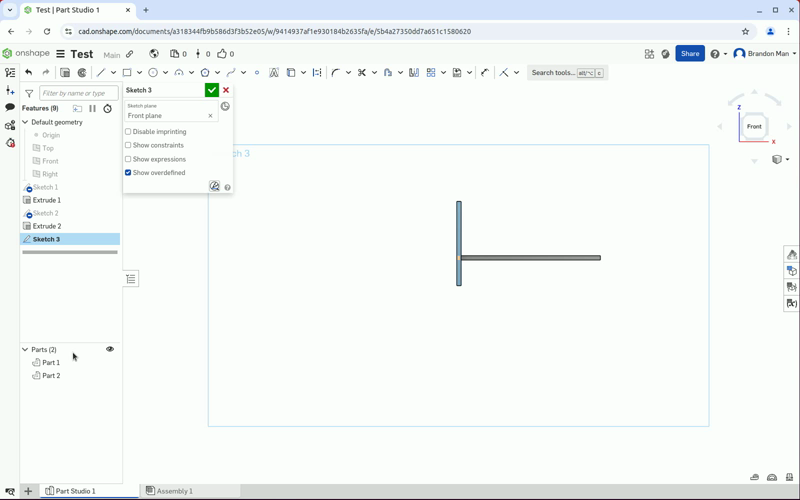
key(y)
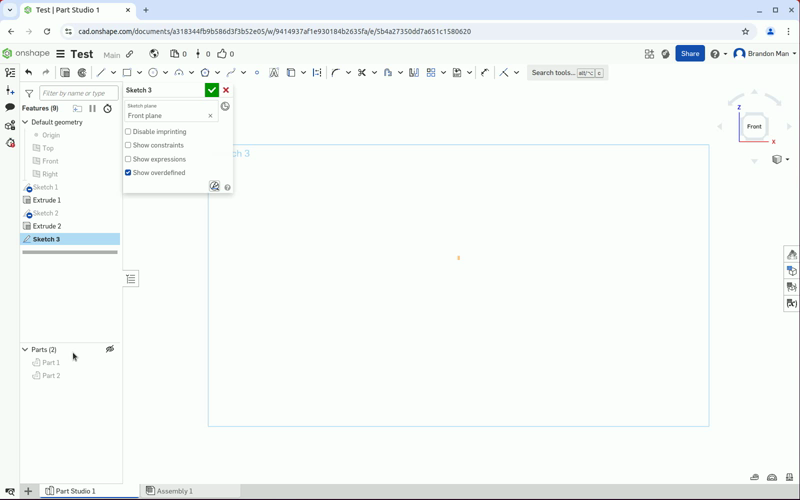
key(l)
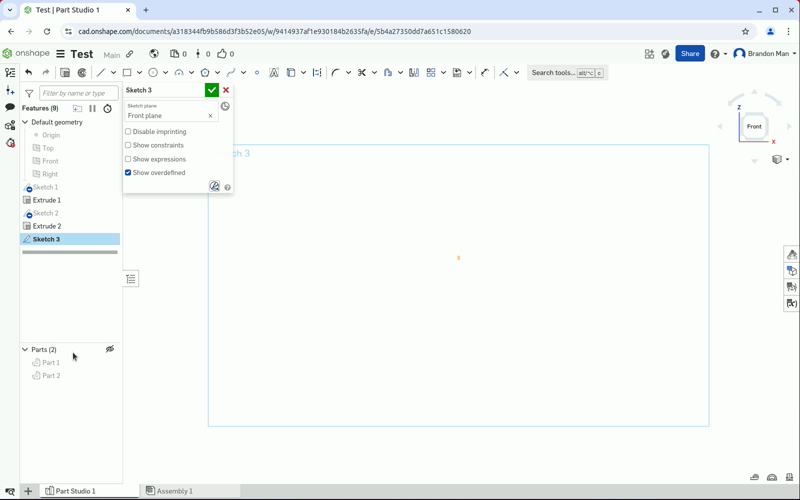
key_down(shift)
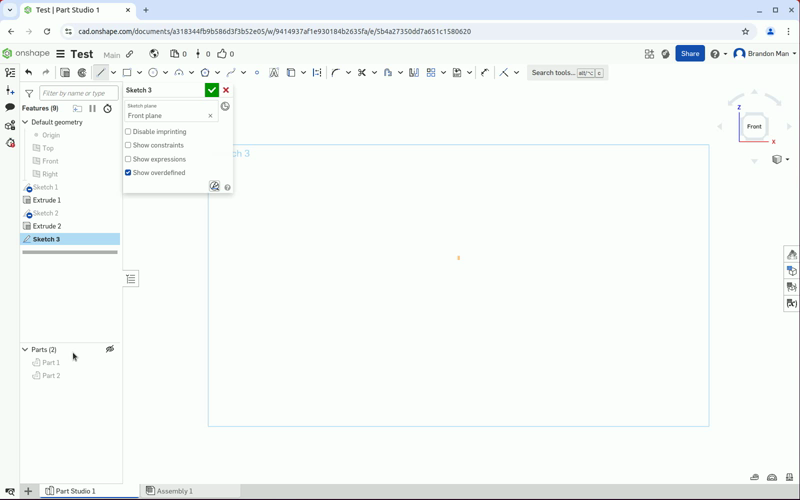
mouse_move(460, 299)
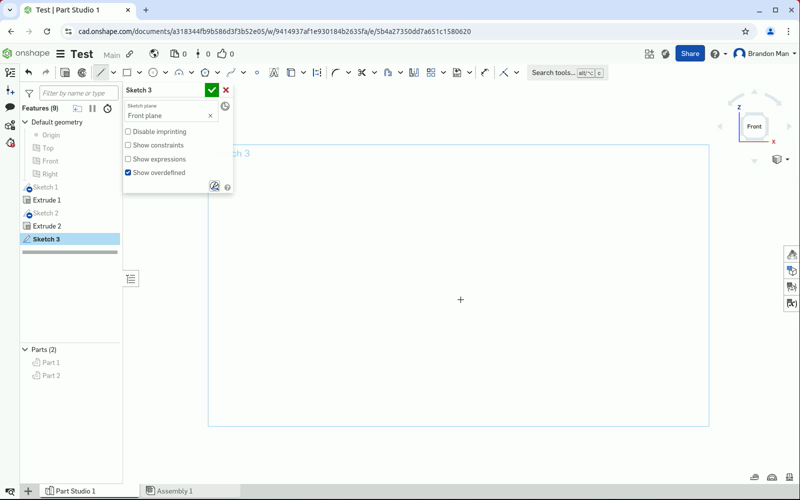
click(460, 299)
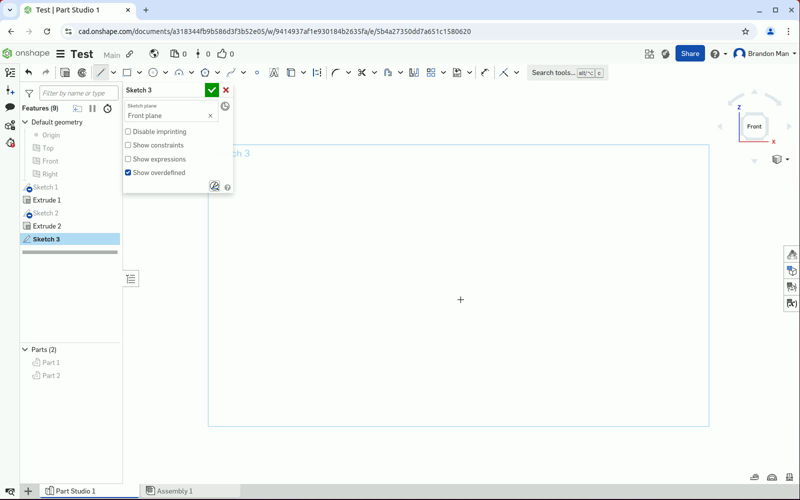
key_up(shift)
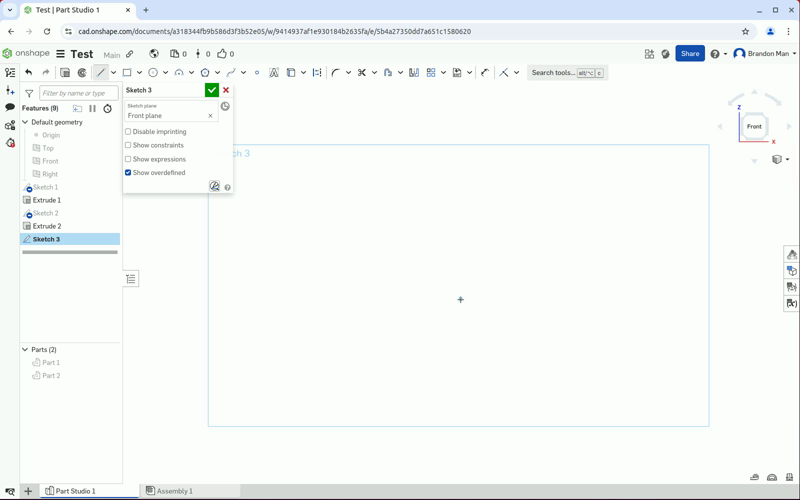
key_down(shift)
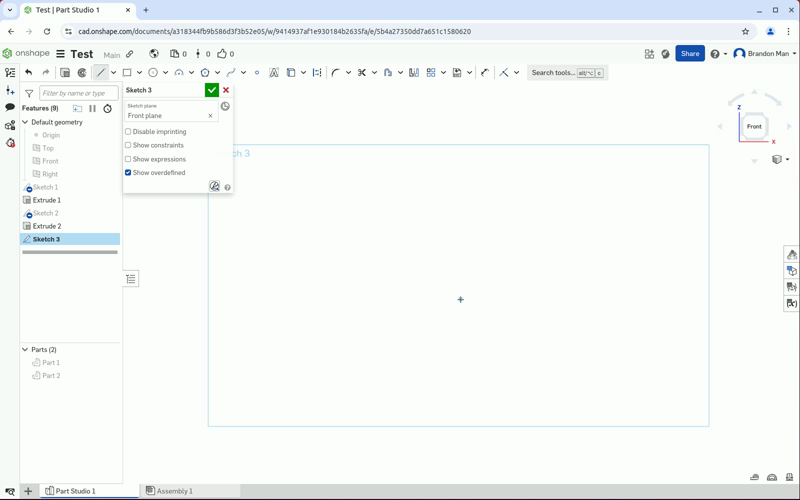
mouse_move(490, 299)
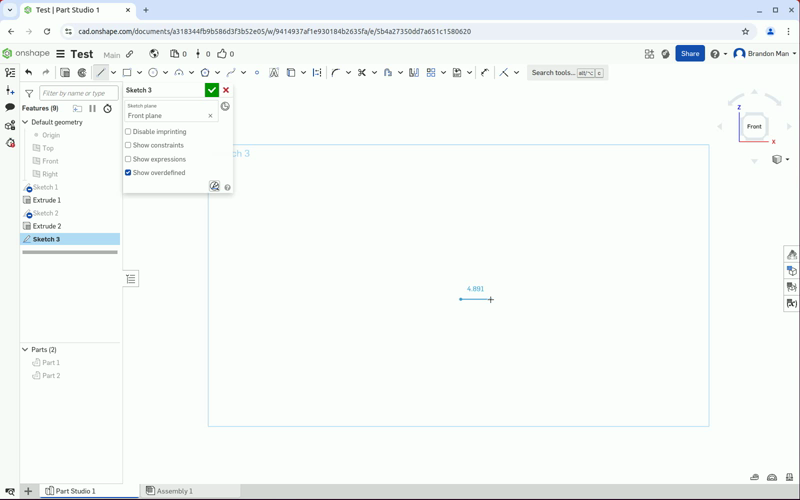
mouse_move(464, 299)
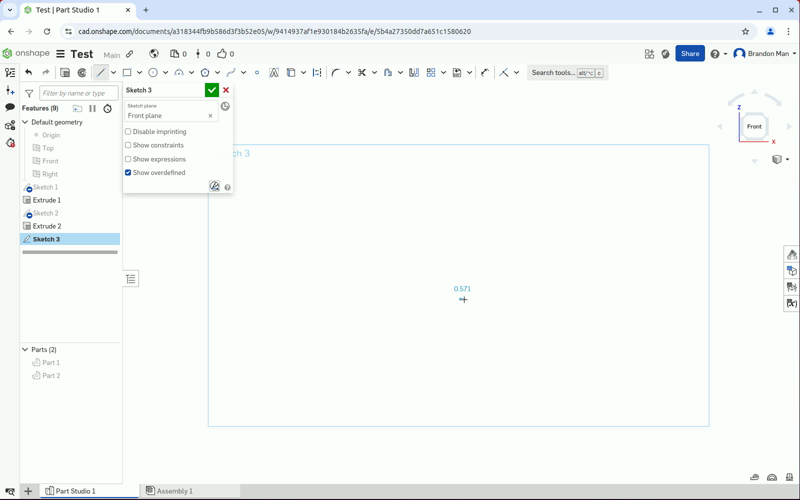
scroll(6)
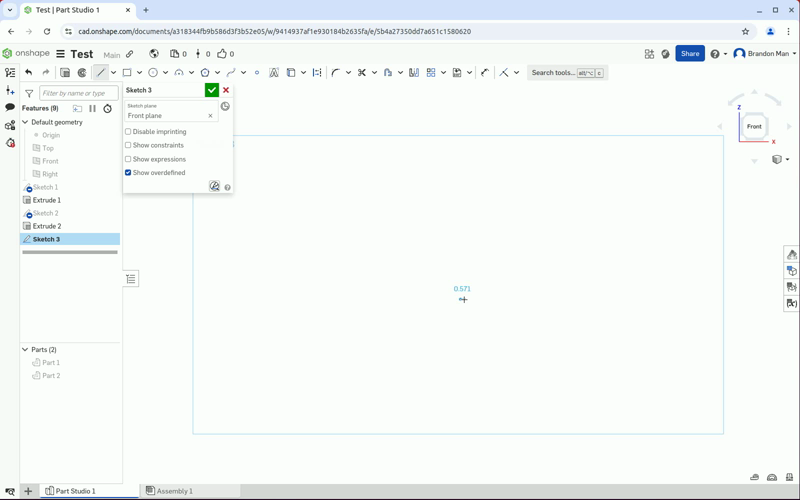
scroll(6)
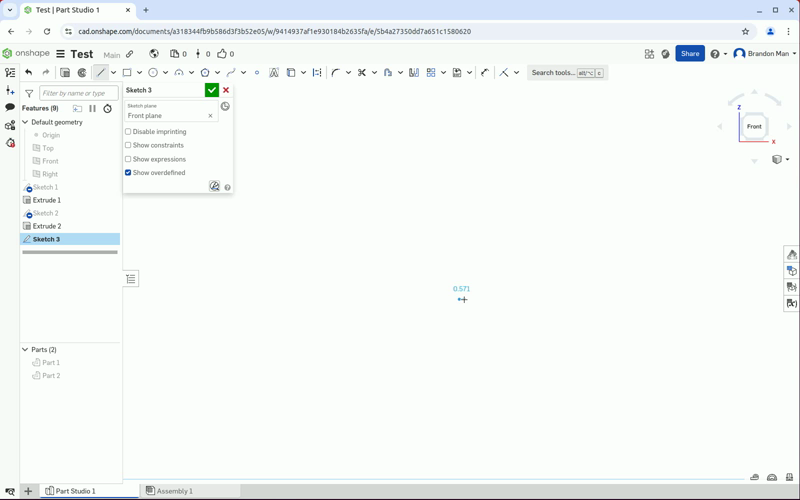
scroll(6)
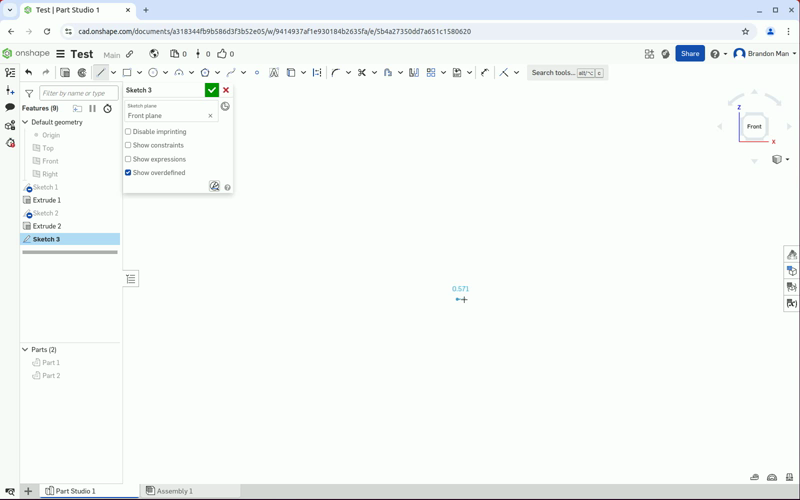
scroll(6)
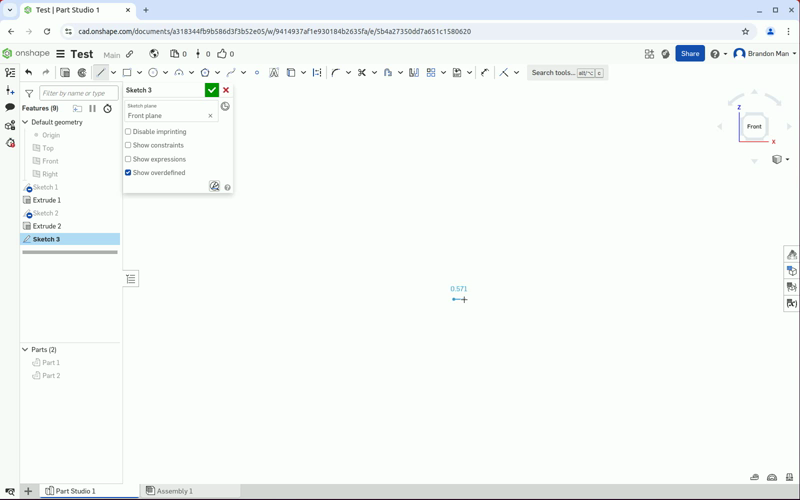
scroll(6)
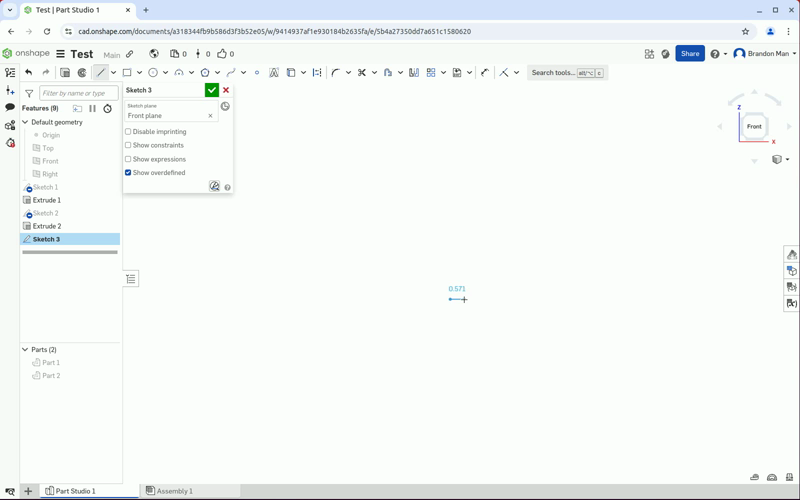
scroll(6)
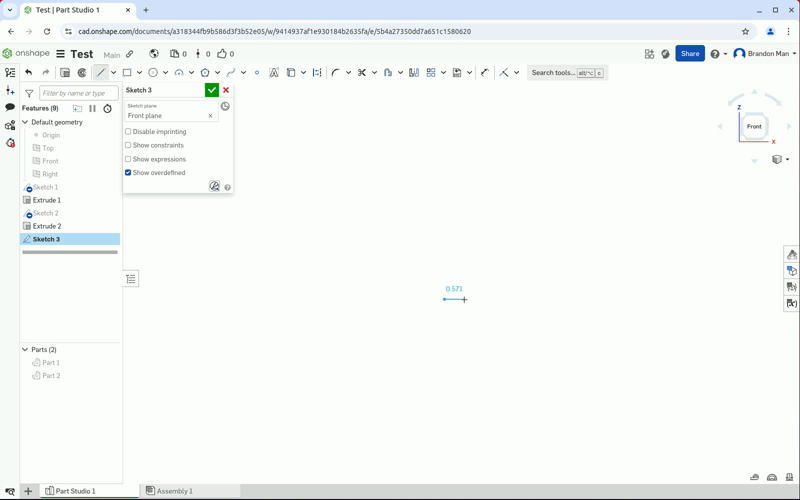
scroll(6)
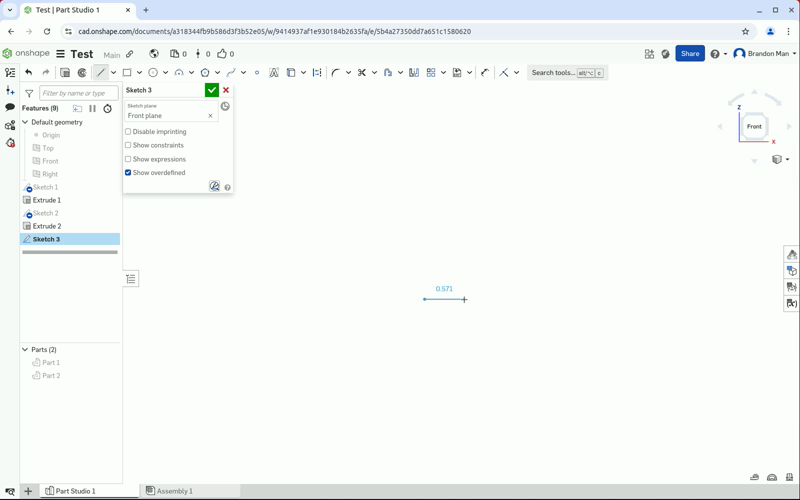
click(464, 299)
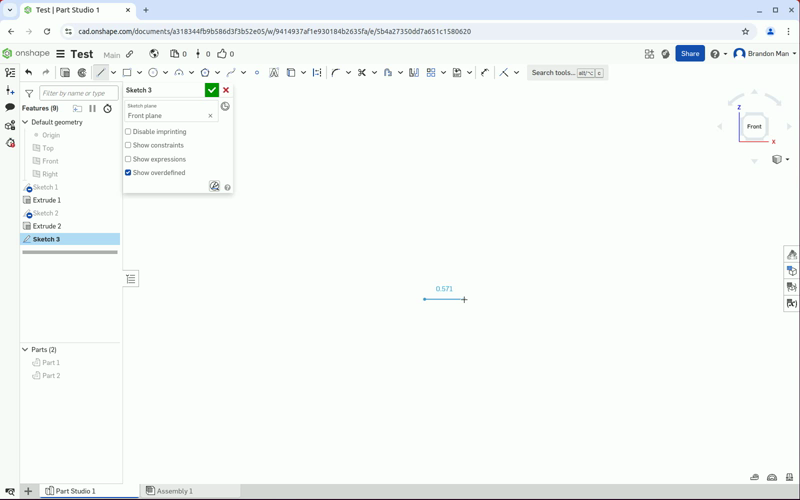
scroll(-6)
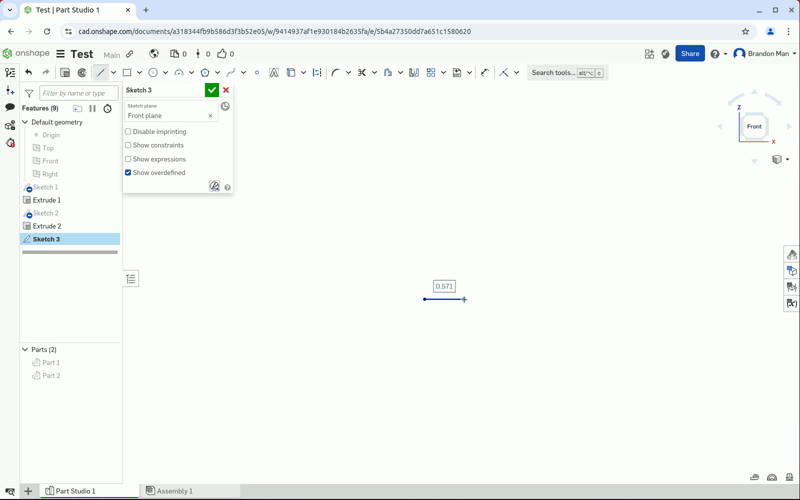
scroll(-6)
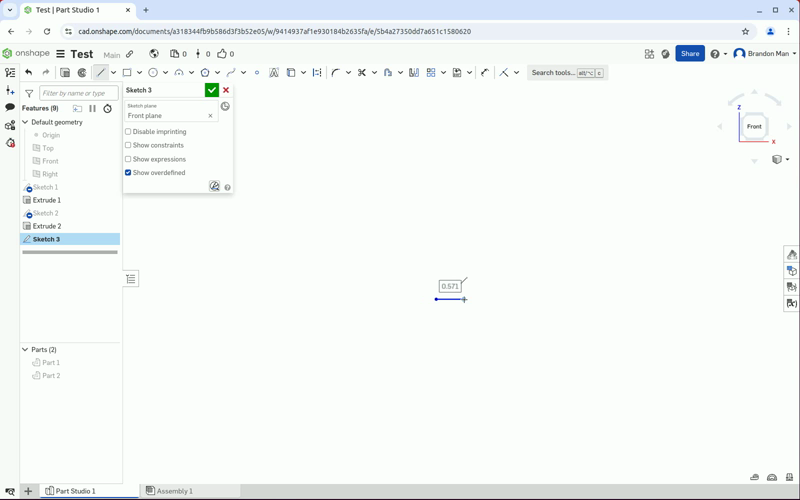
scroll(-6)
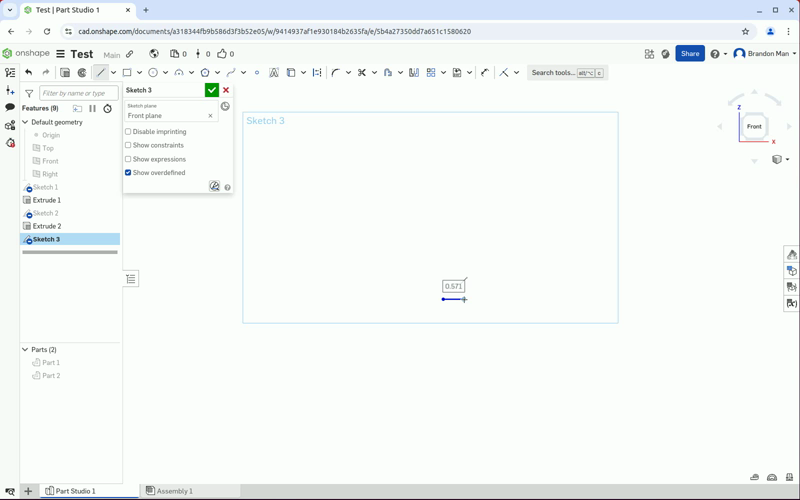
scroll(-6)
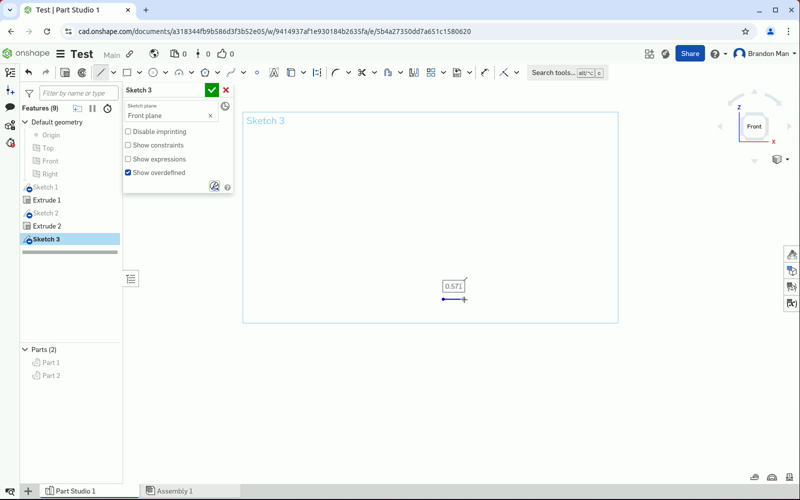
scroll(-6)
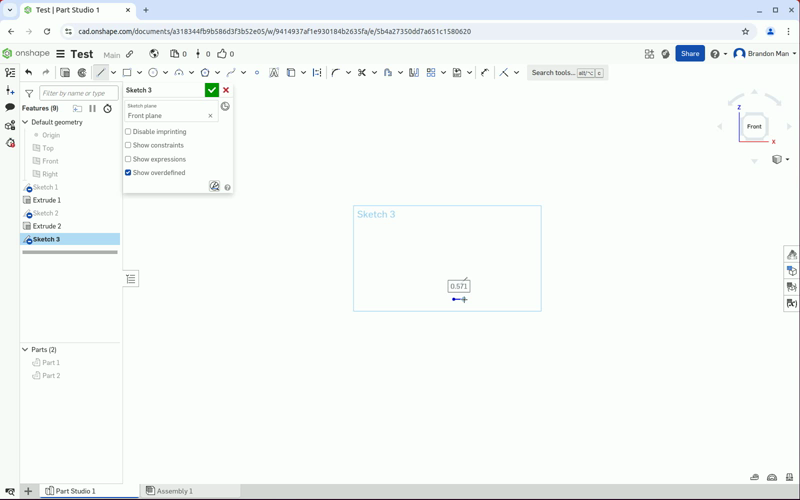
scroll(-6)
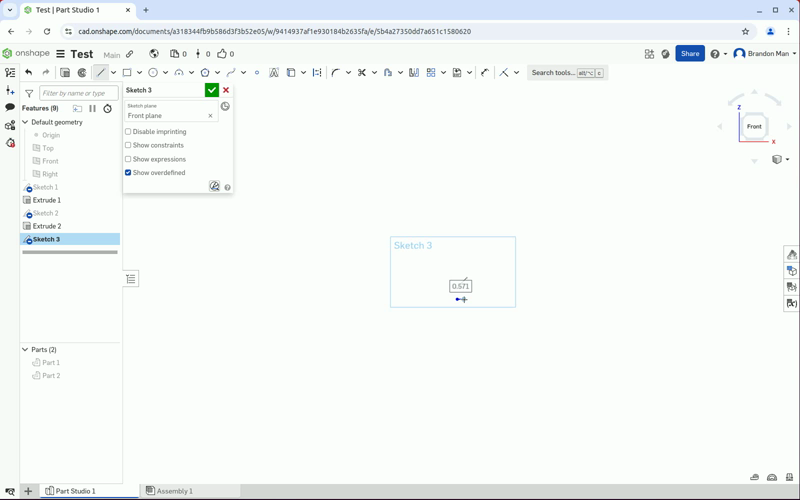
scroll(-6)
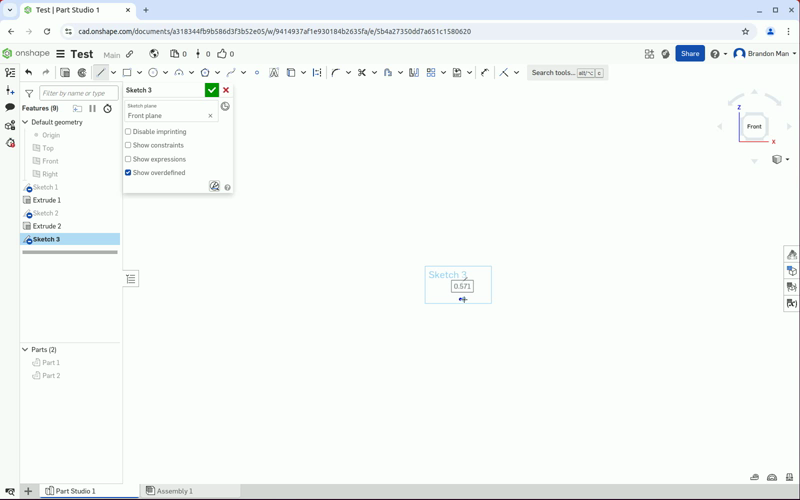
key_up(shift)
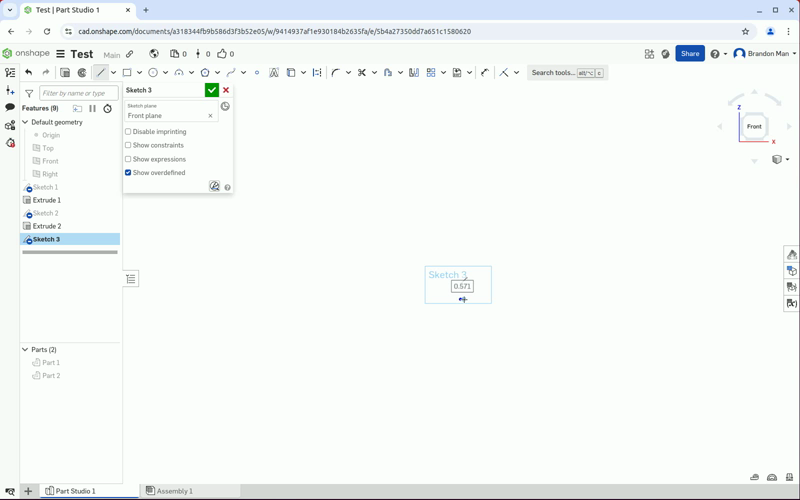
key_down(shift)
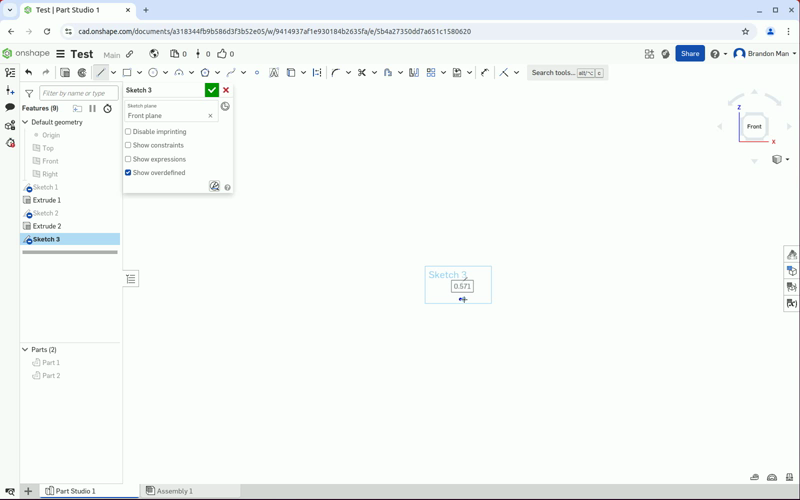
mouse_move(494, 299)
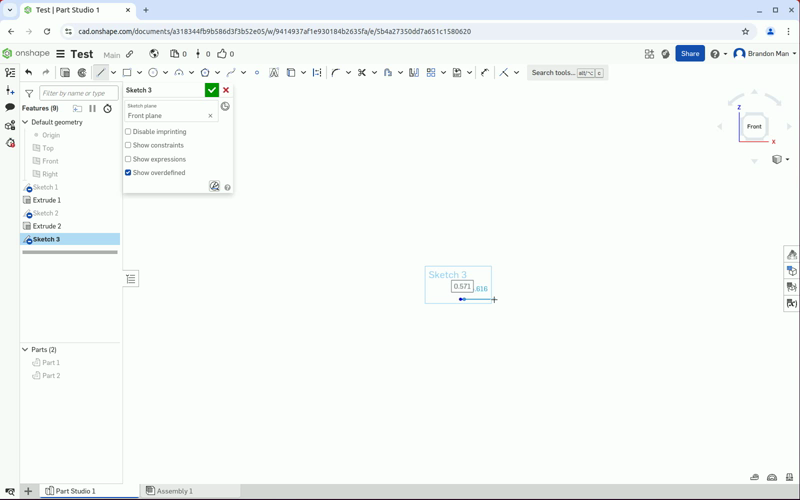
mouse_move(464, 295)
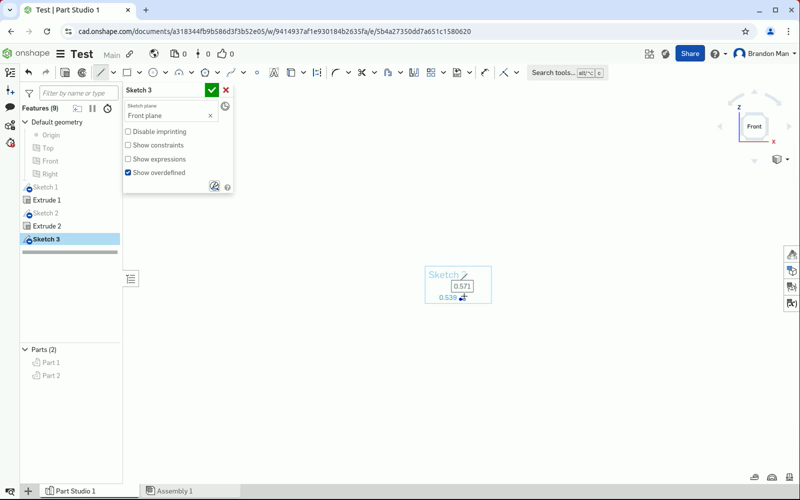
scroll(6)
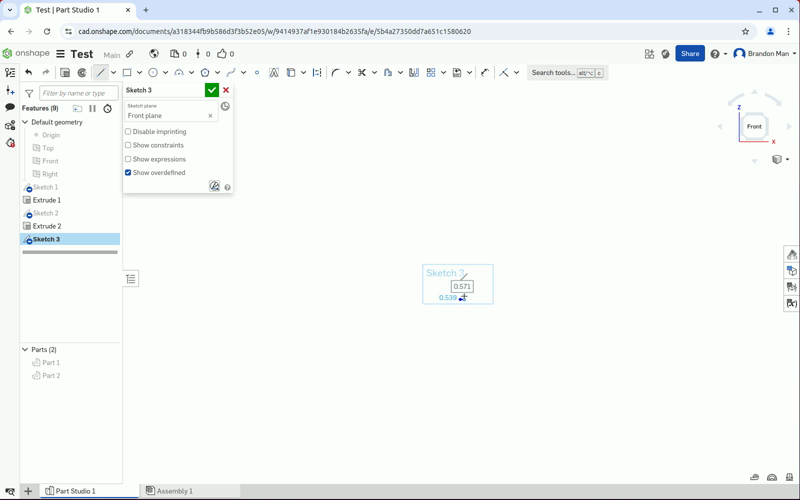
scroll(6)
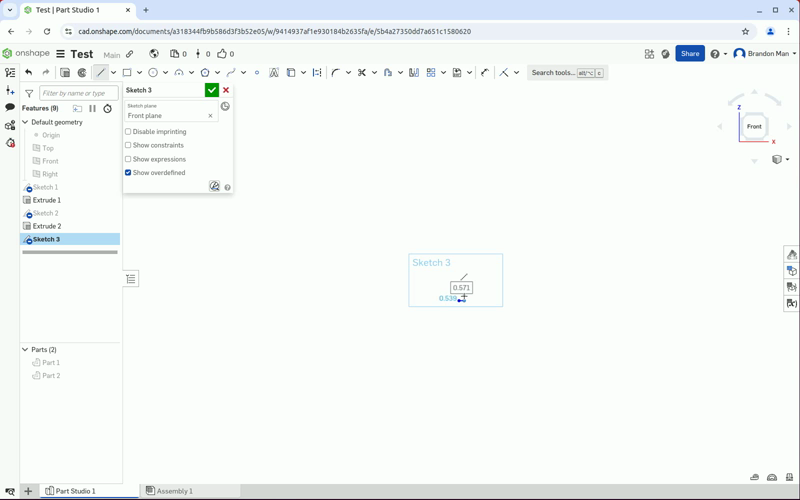
scroll(6)
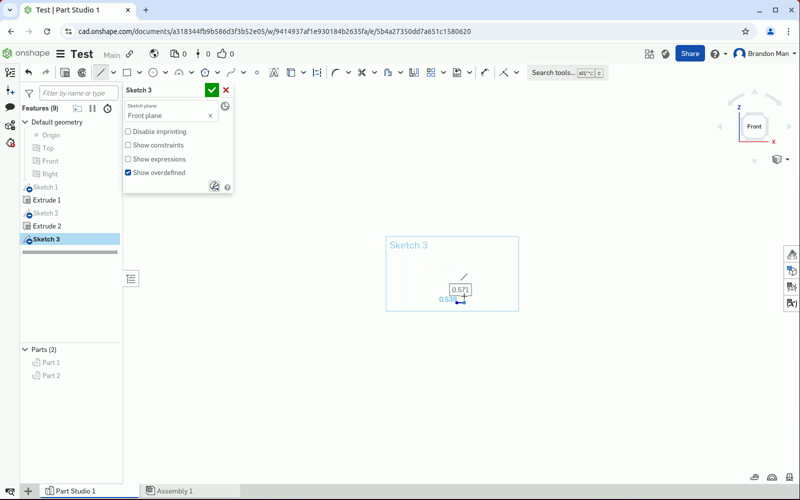
scroll(6)
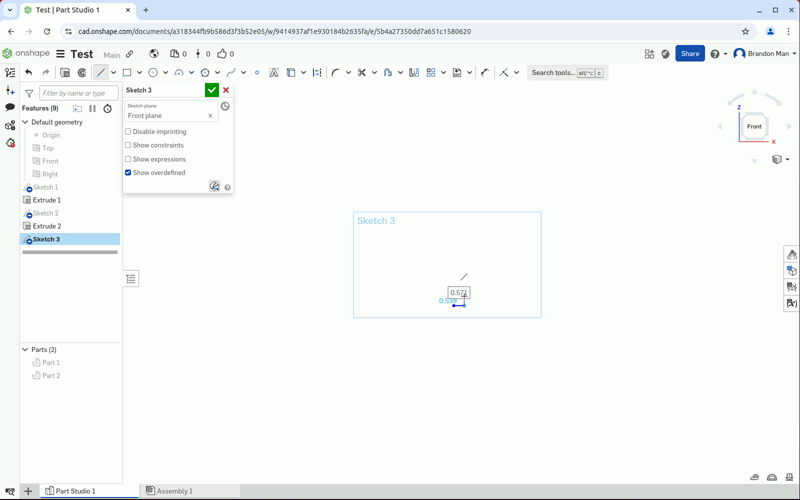
scroll(6)
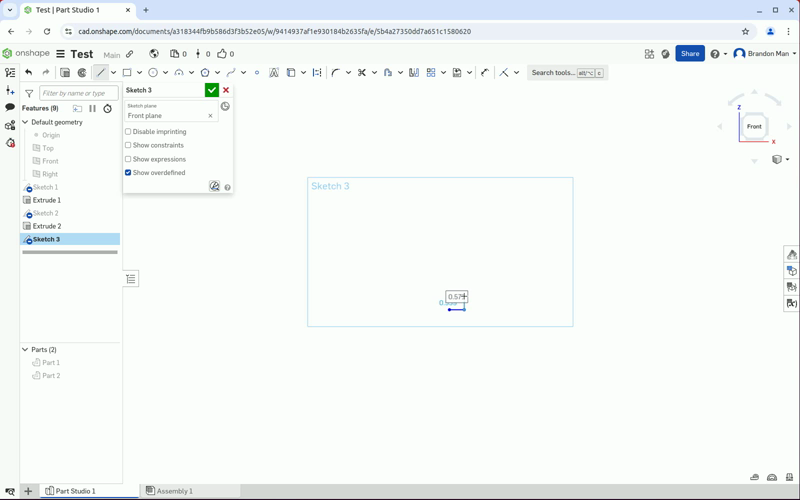
scroll(6)
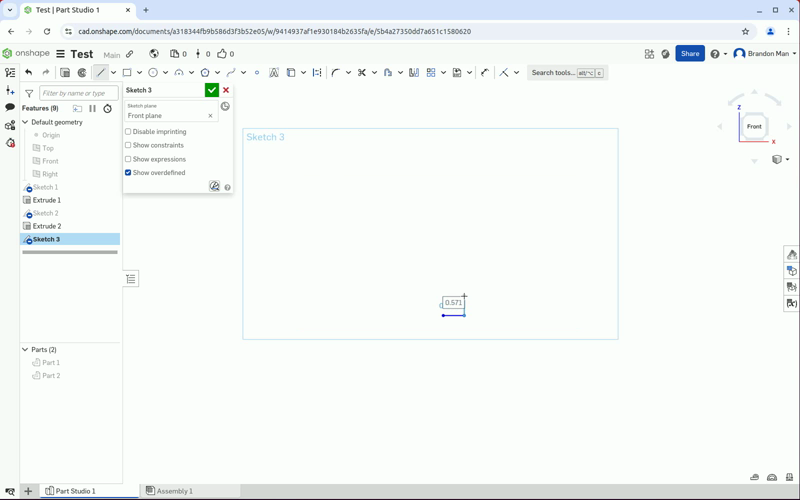
scroll(6)
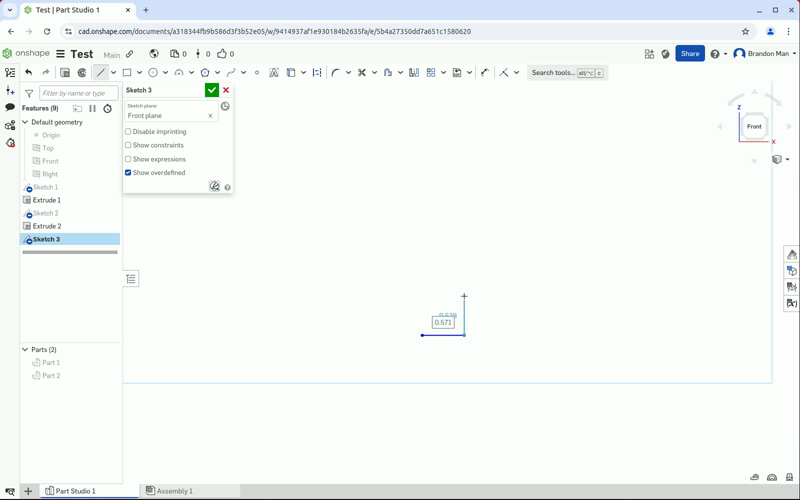
click(464, 295)
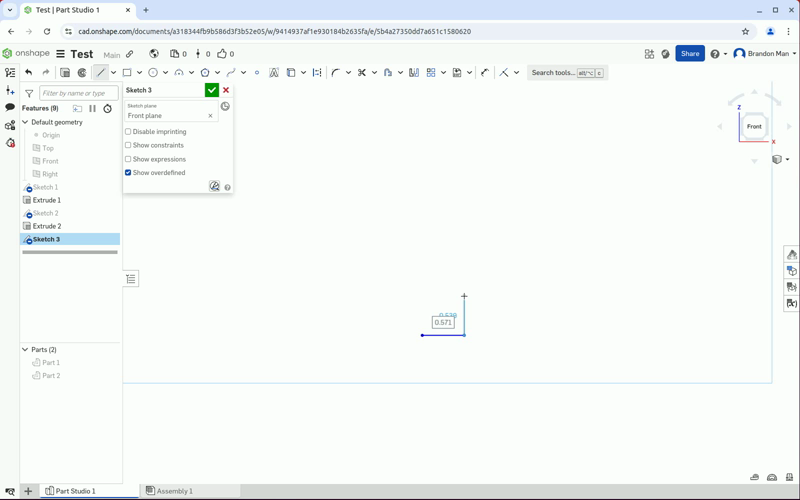
scroll(-6)
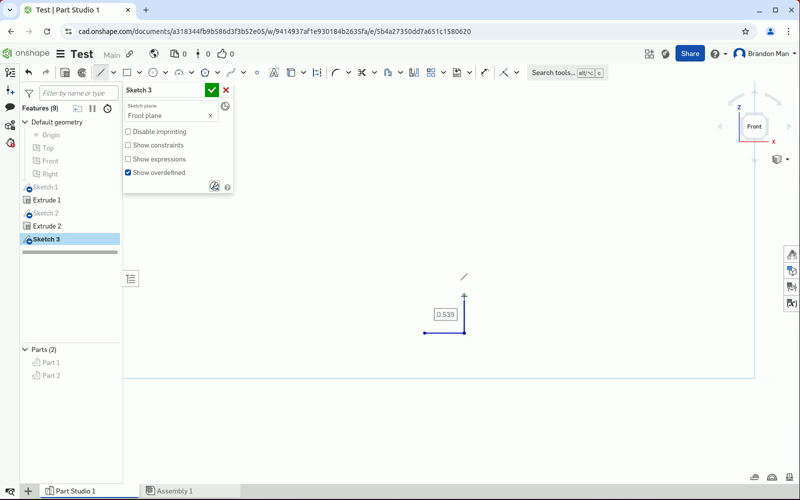
scroll(-6)
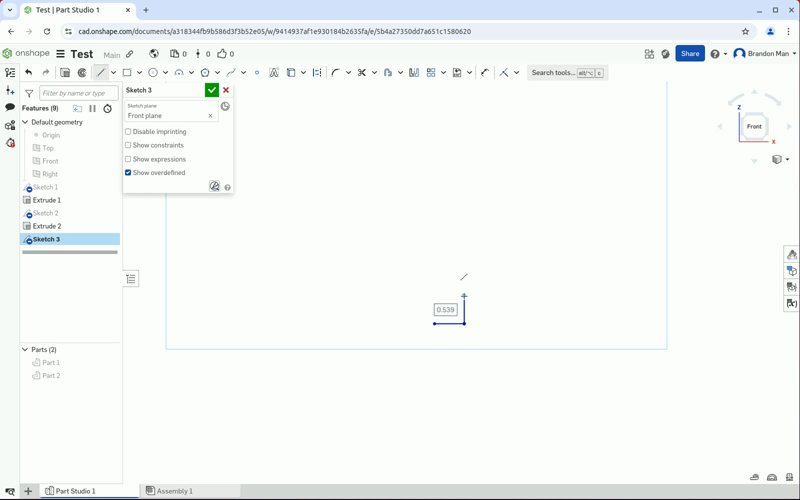
scroll(-6)
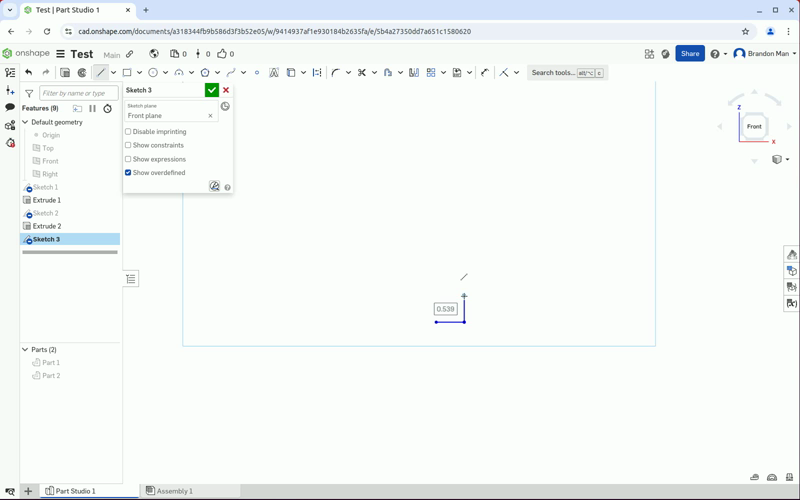
scroll(-6)
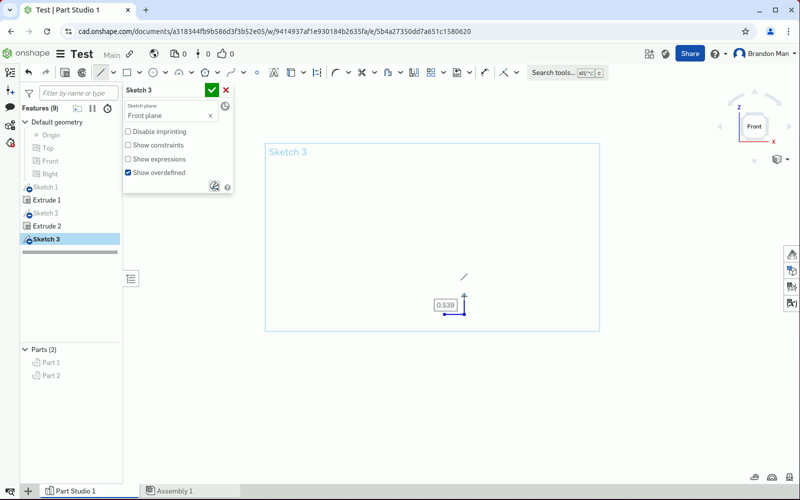
scroll(-6)
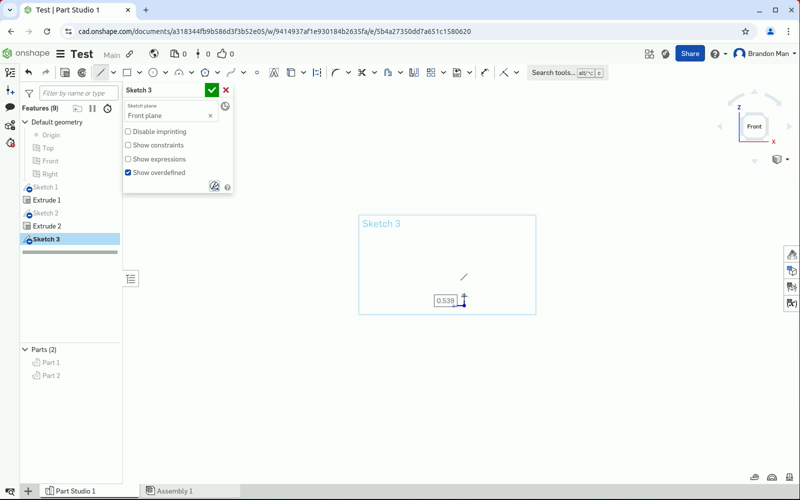
scroll(-6)
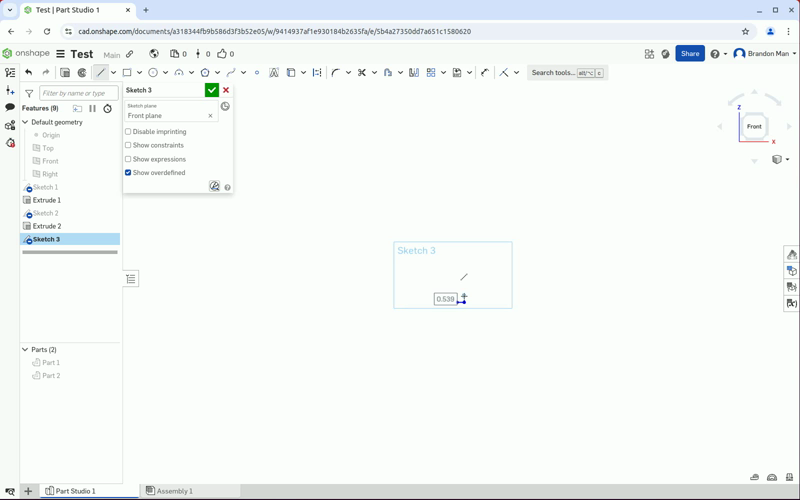
scroll(-6)
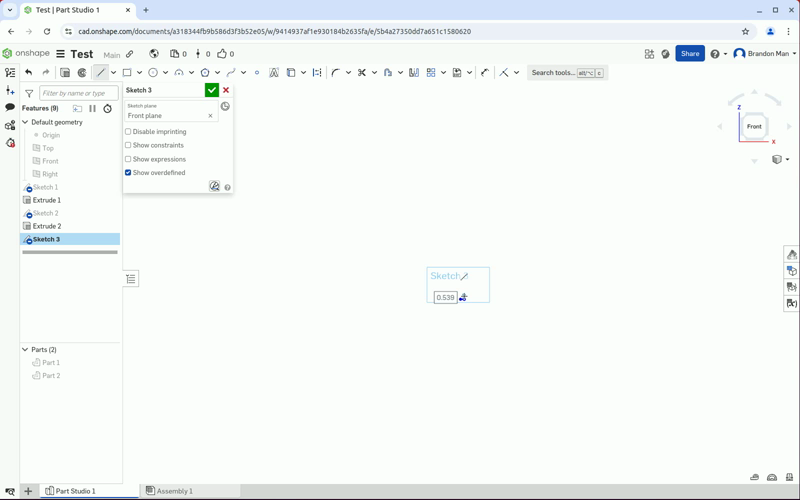
key_up(shift)
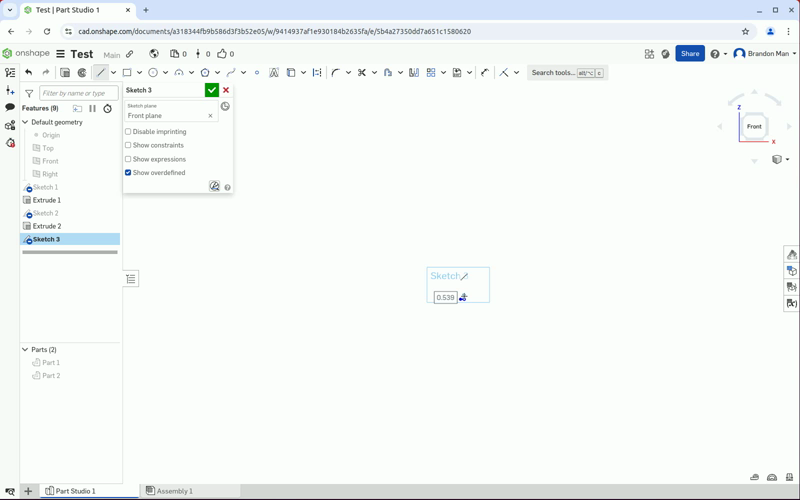
key_down(shift)
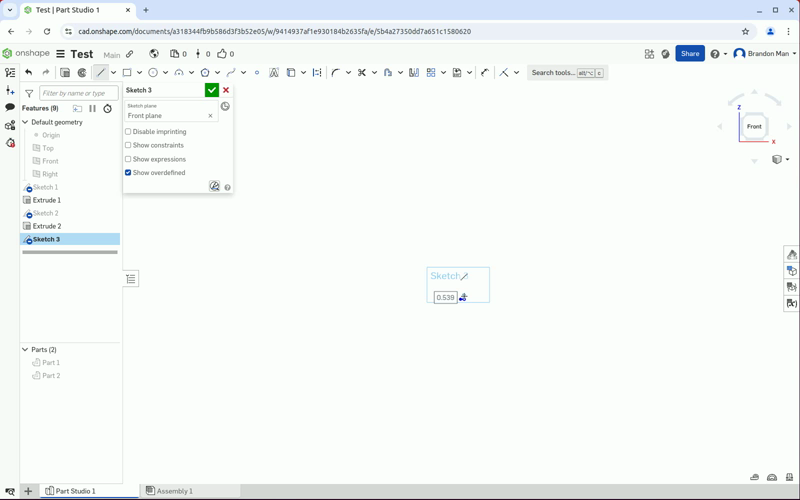
mouse_move(494, 295)
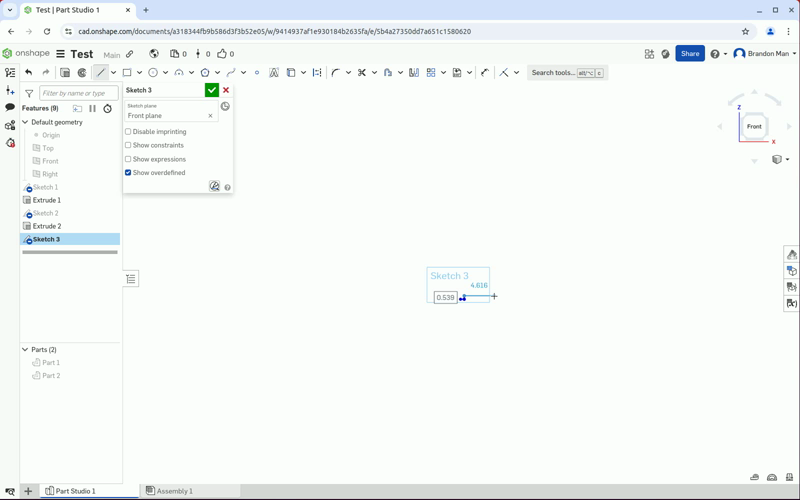
mouse_move(460, 295)
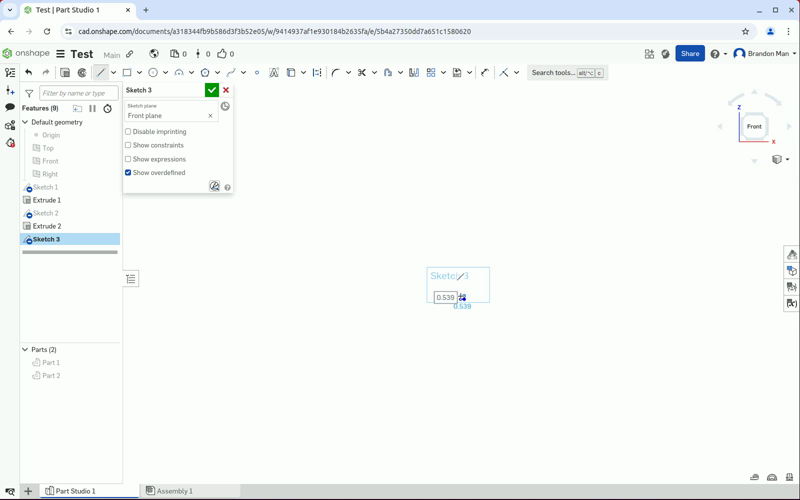
scroll(6)
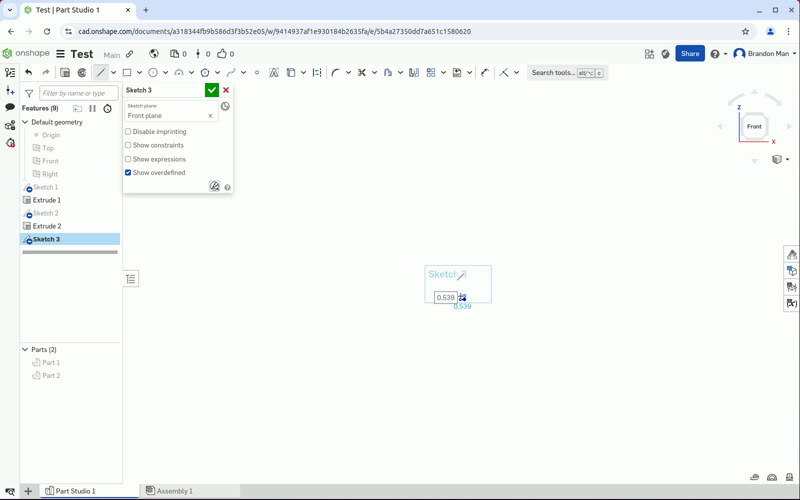
scroll(6)
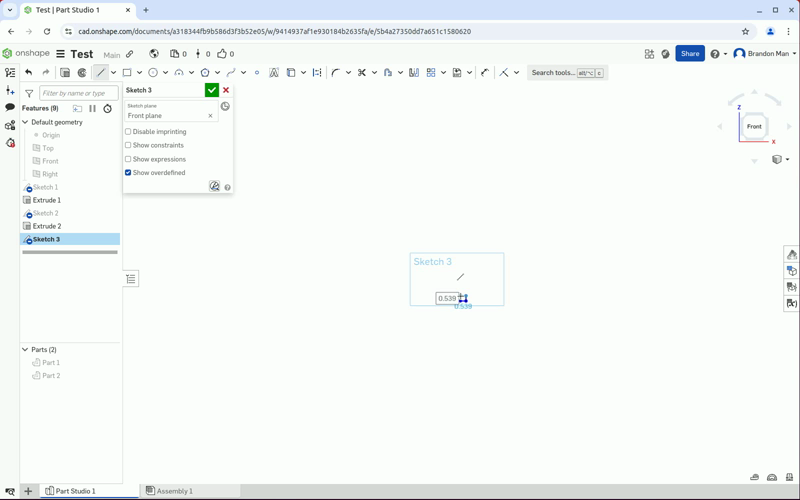
scroll(6)
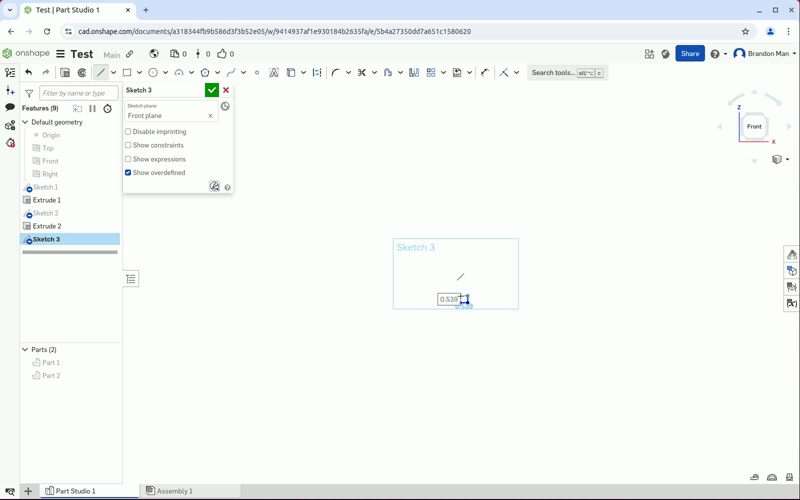
scroll(6)
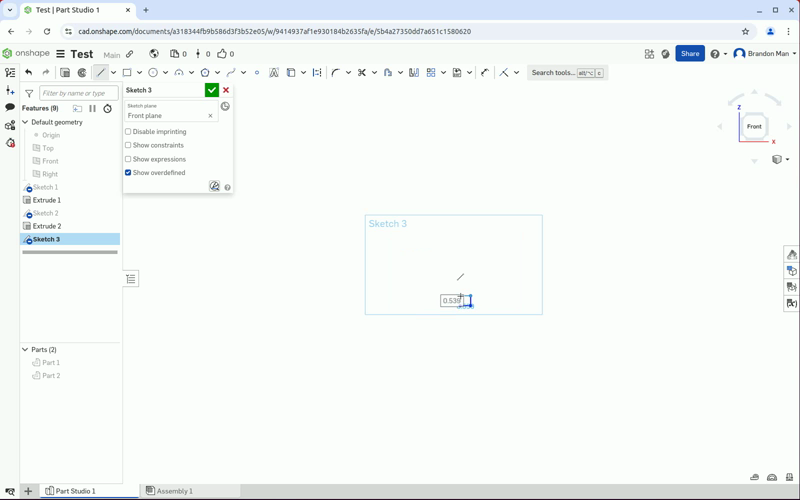
scroll(6)
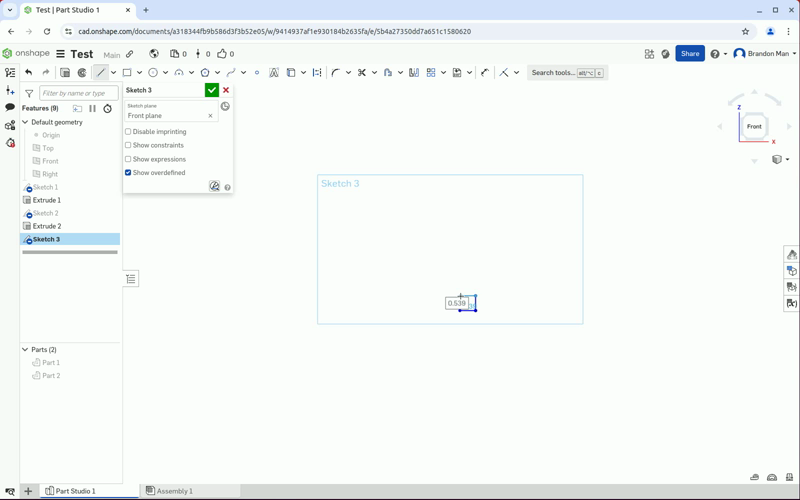
scroll(6)
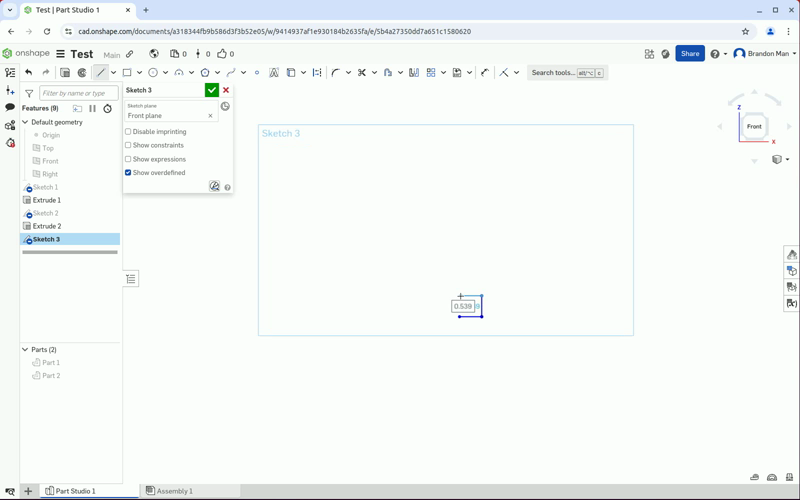
scroll(6)
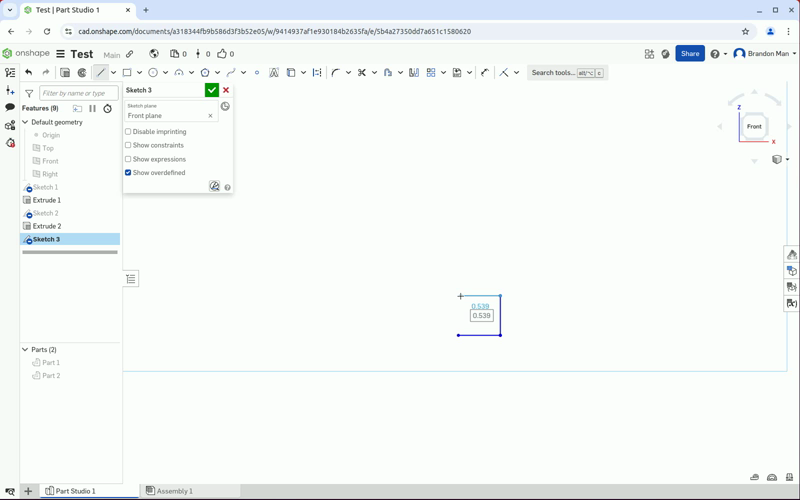
click(460, 295)
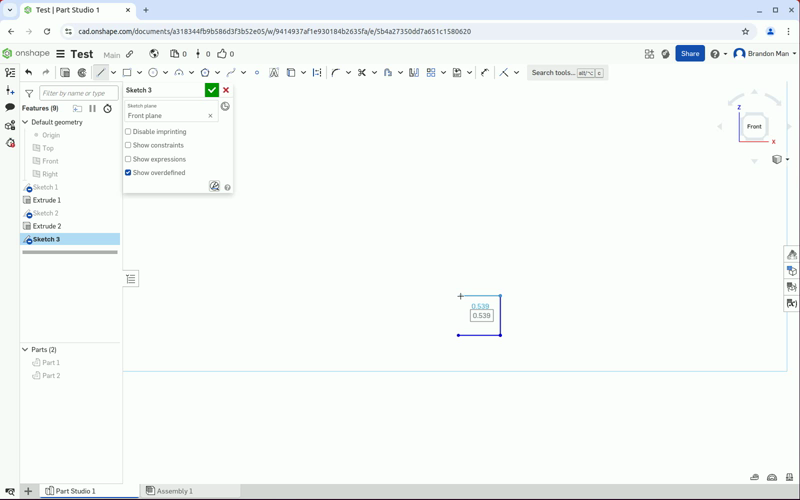
scroll(-6)
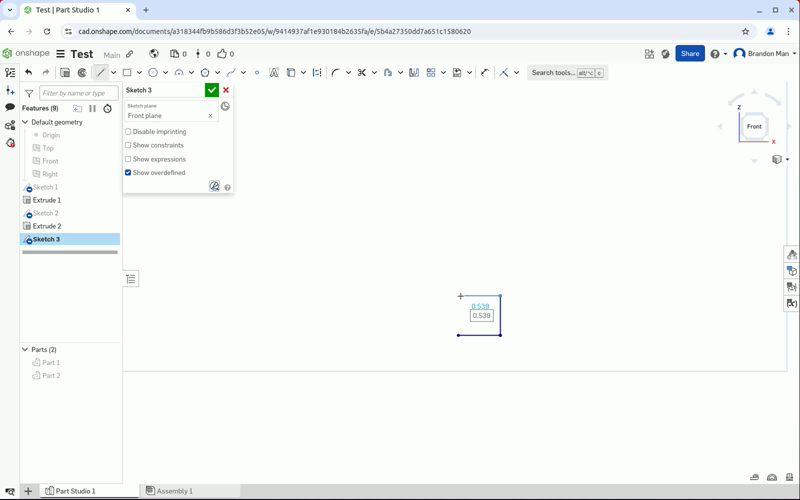
scroll(-6)
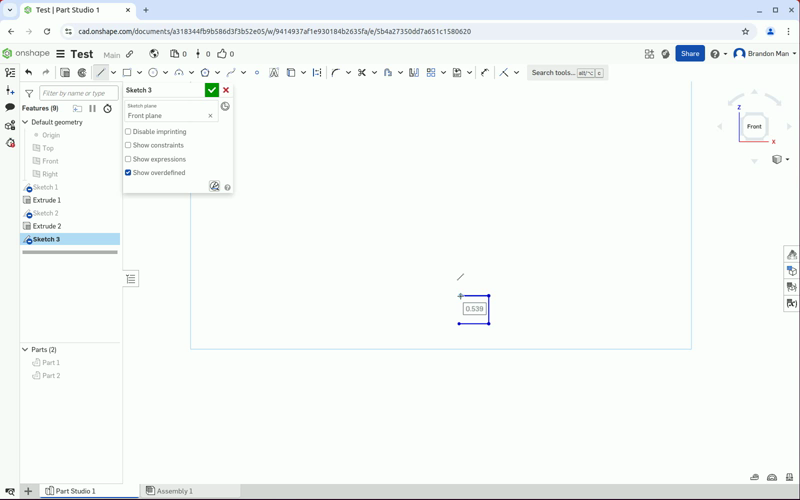
scroll(-6)
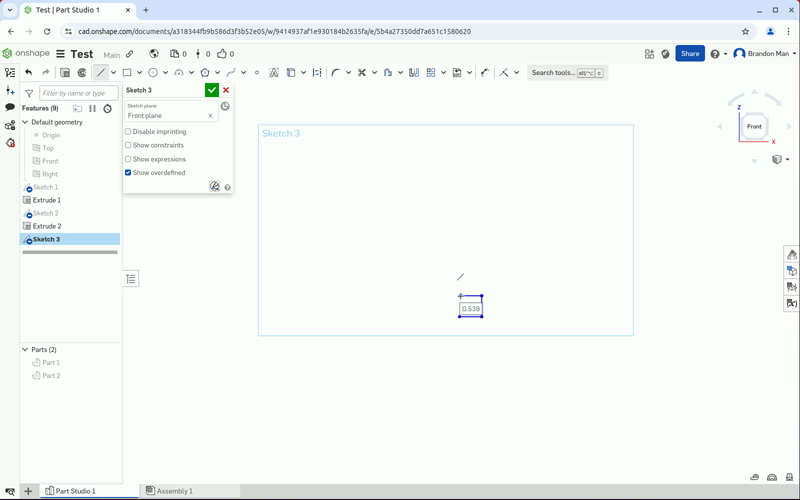
scroll(-6)
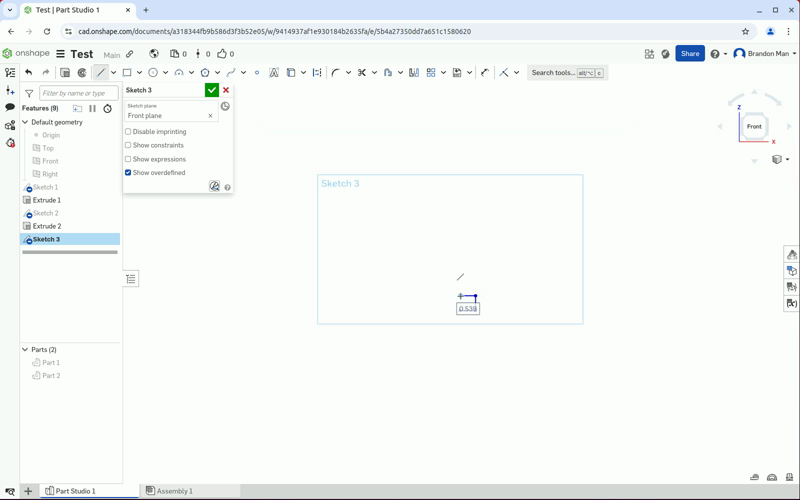
scroll(-6)
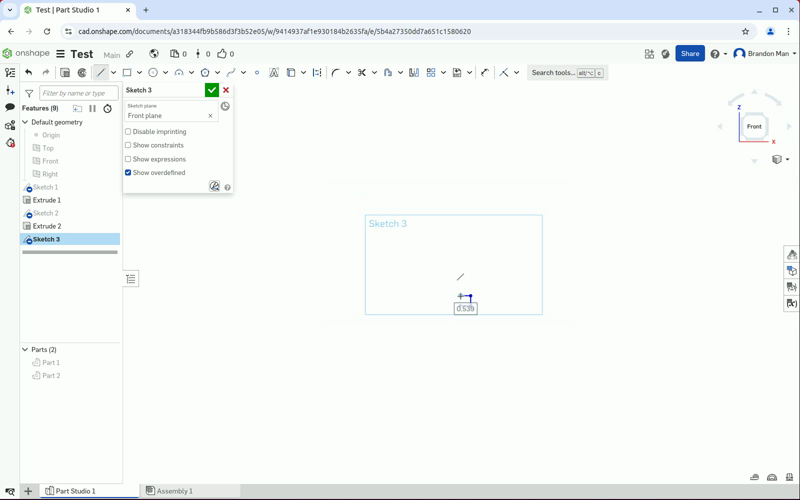
scroll(-6)
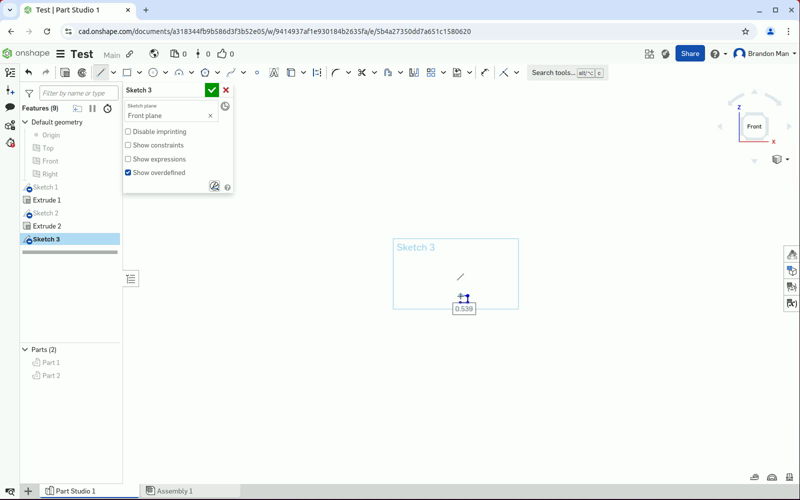
scroll(-6)
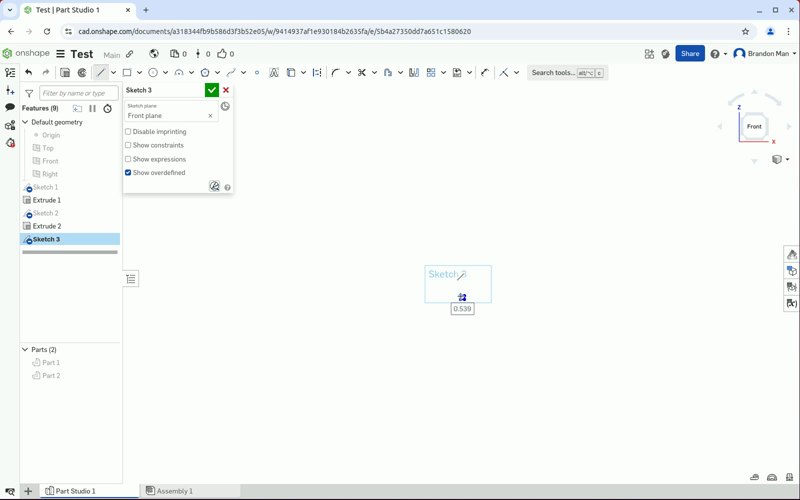
key_up(shift)
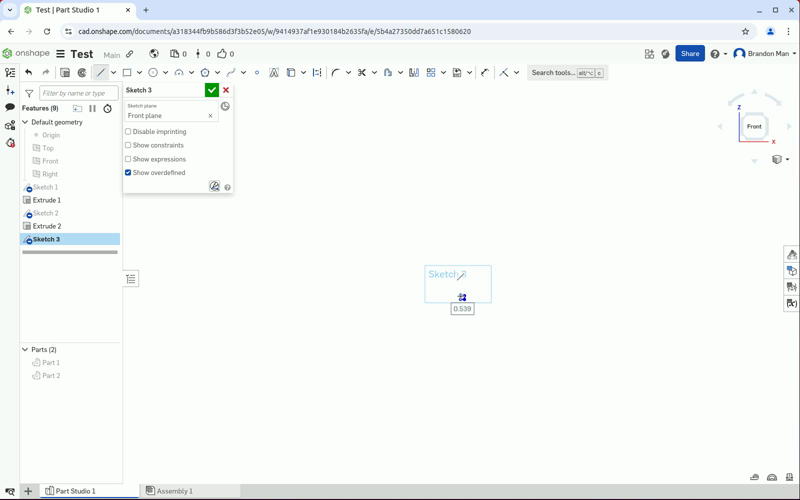
mouse_move(490, 295)
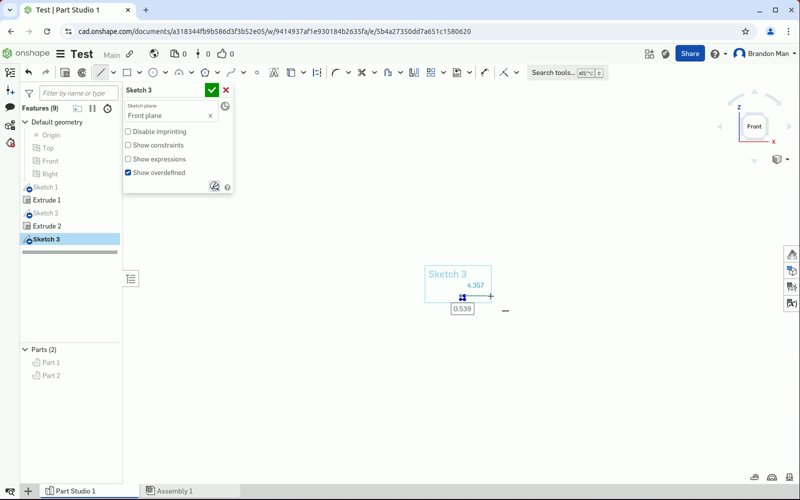
key_down(shift)
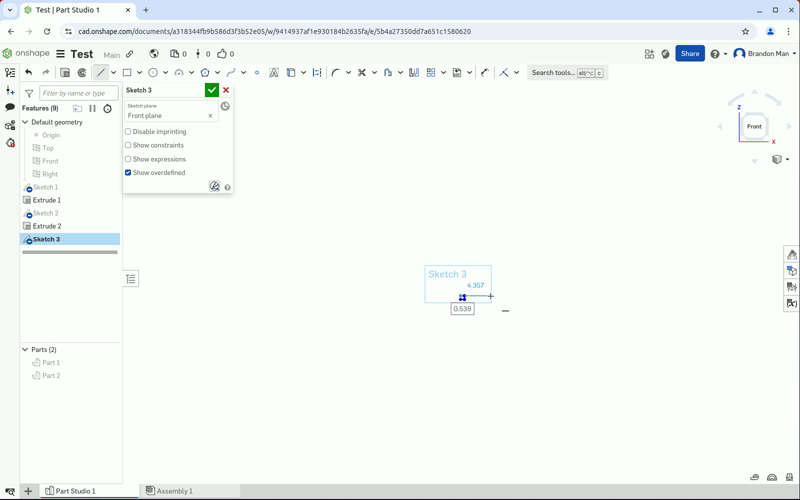
mouse_move(460, 299)
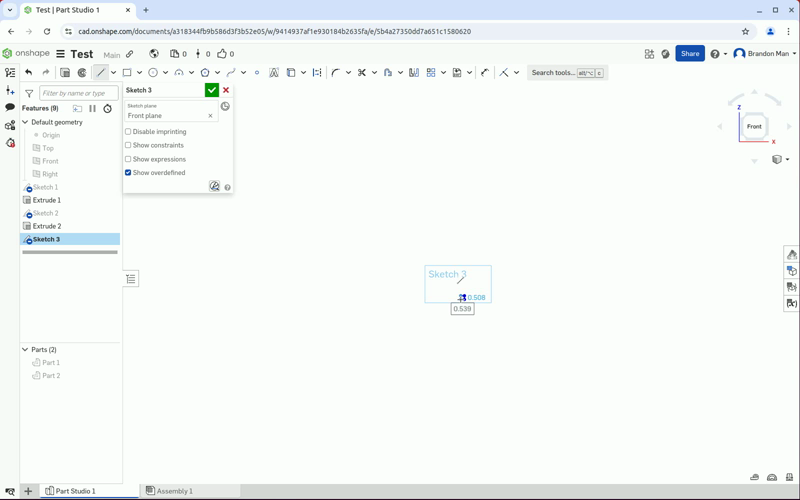
scroll(6)
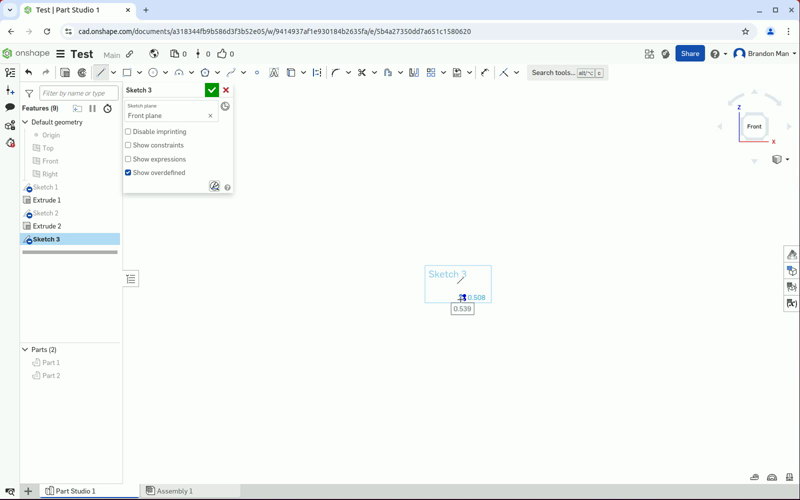
scroll(6)
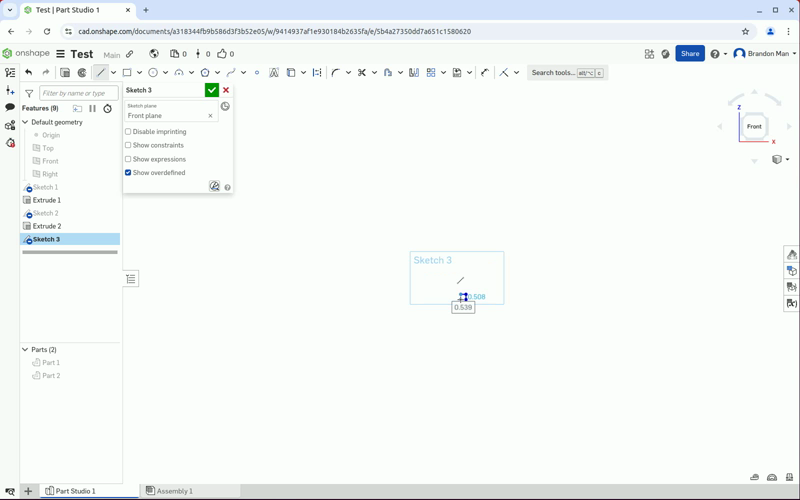
scroll(6)
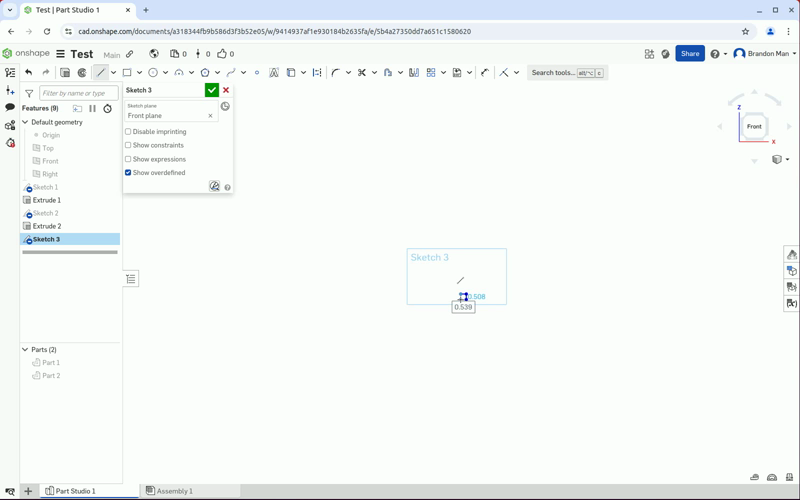
scroll(6)
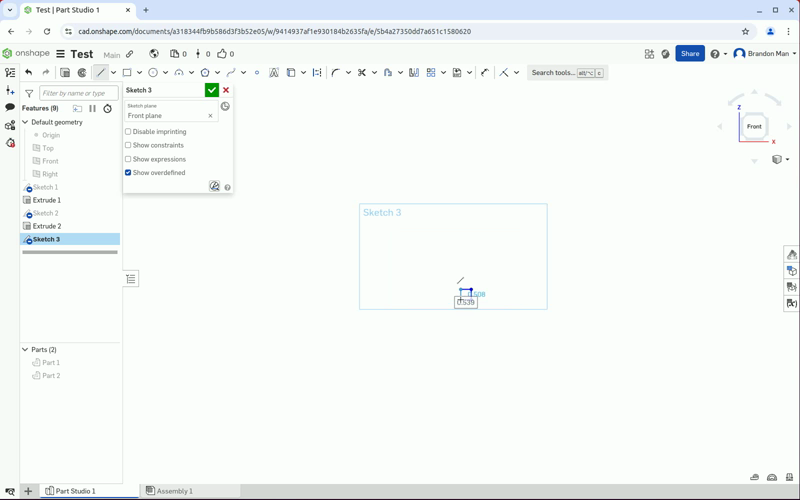
scroll(6)
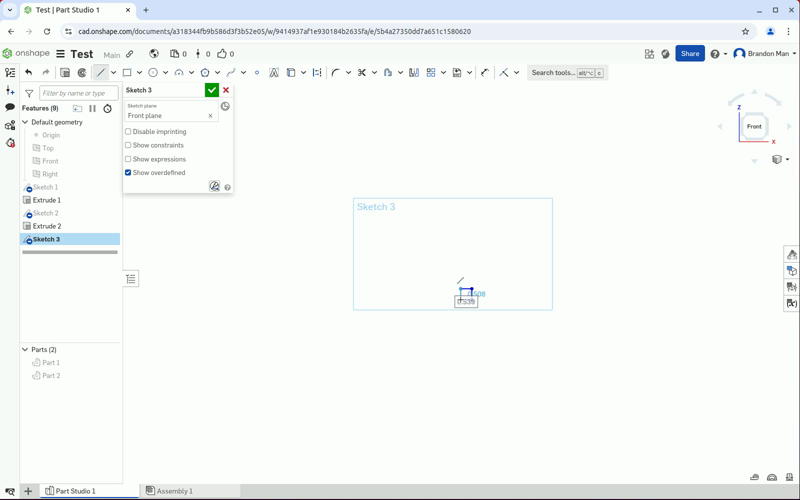
scroll(6)
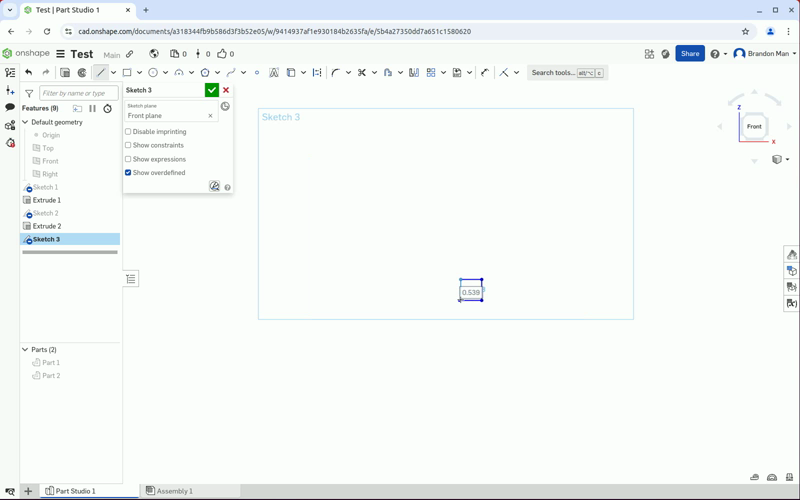
scroll(6)
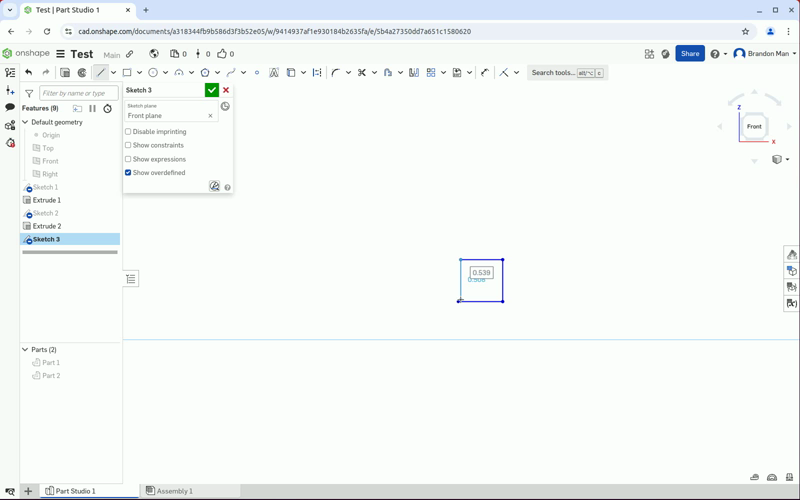
key_up(shift)
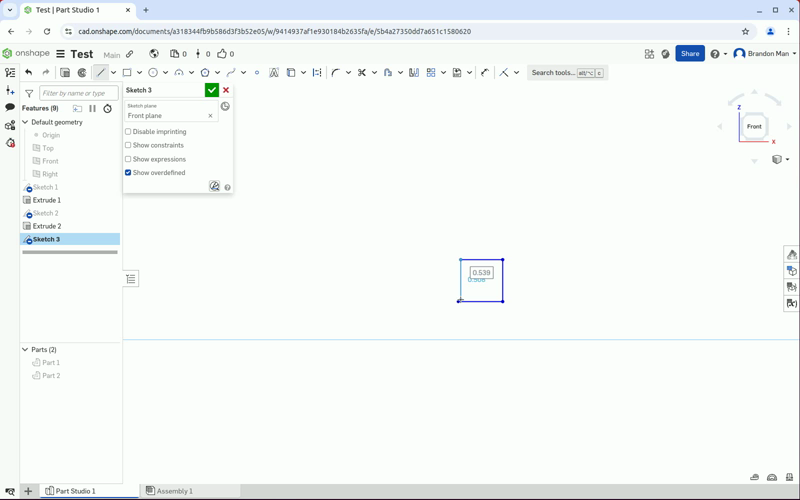
click(460, 299)
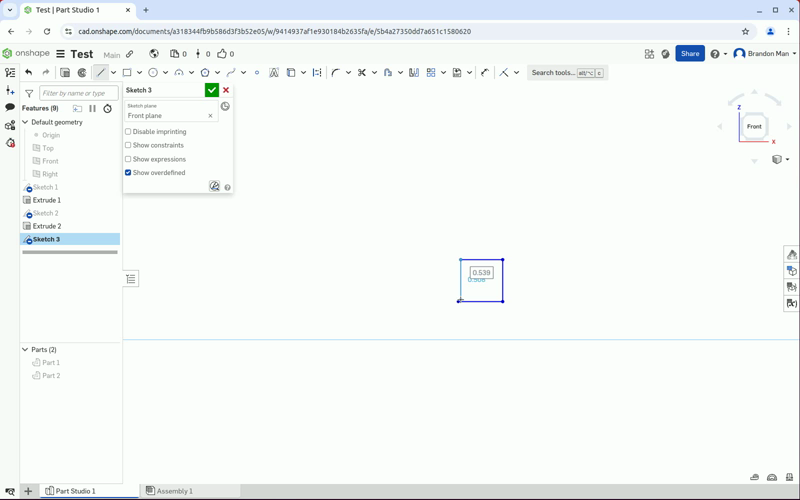
scroll(-6)
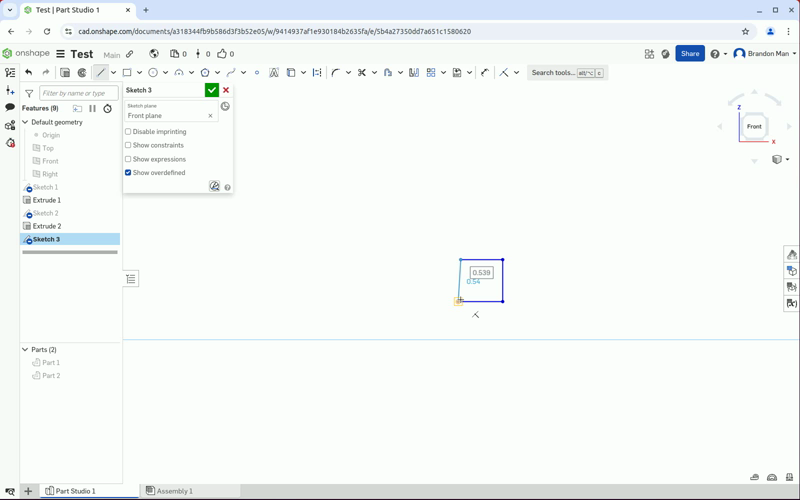
scroll(-6)
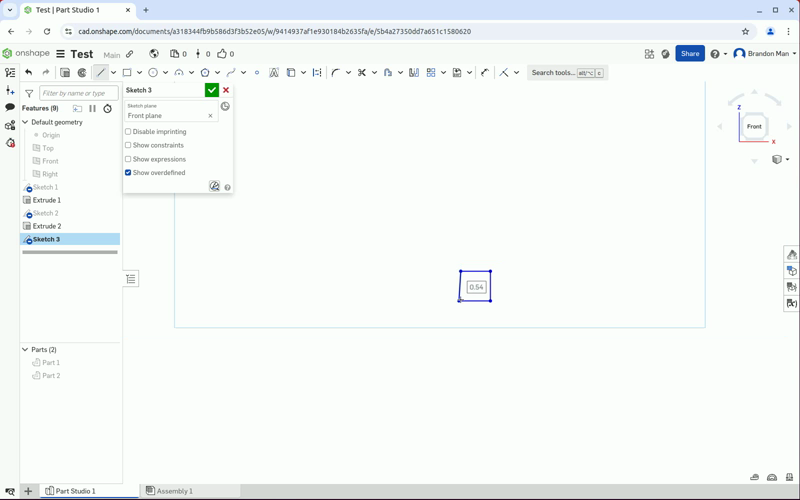
scroll(-6)
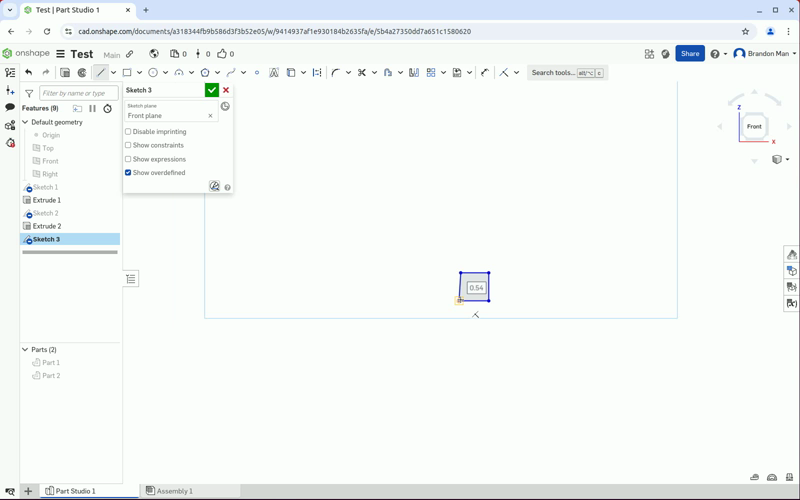
scroll(-6)
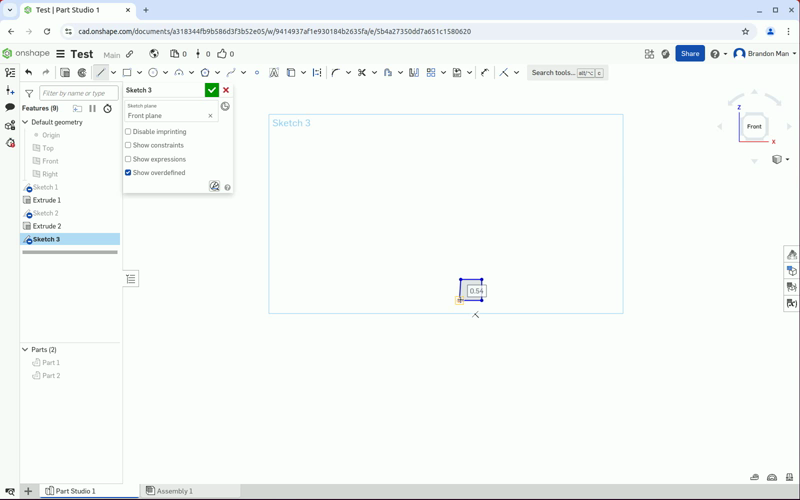
scroll(-6)
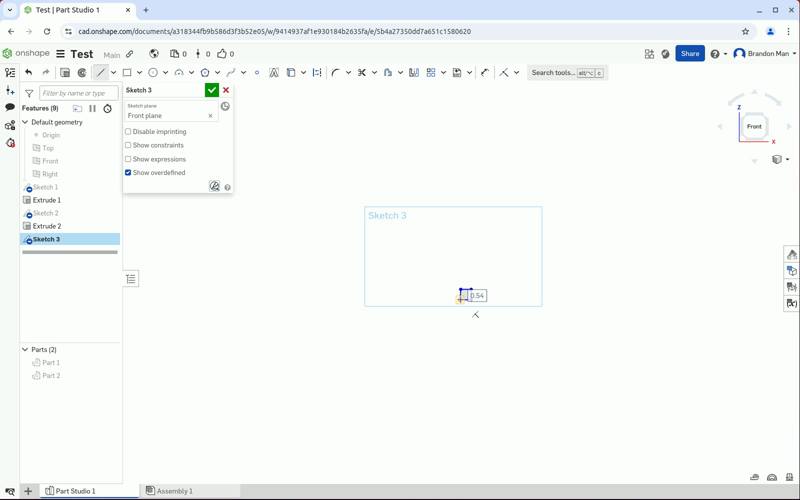
scroll(-6)
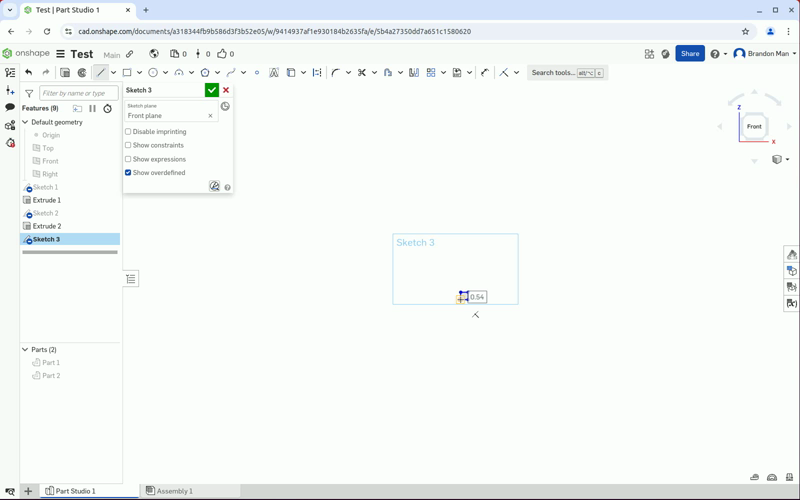
scroll(-6)
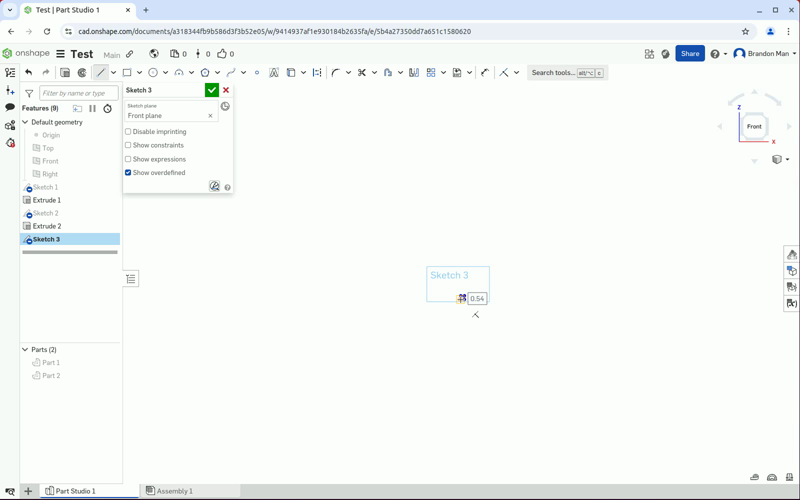
key(esc)
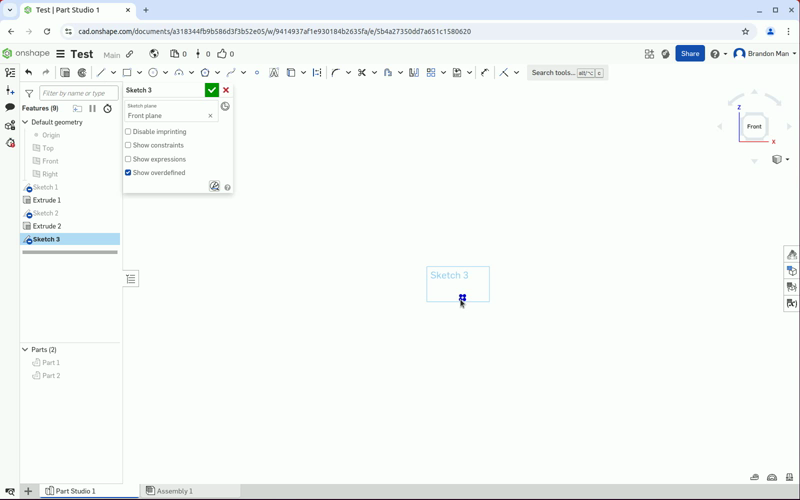
key(l)
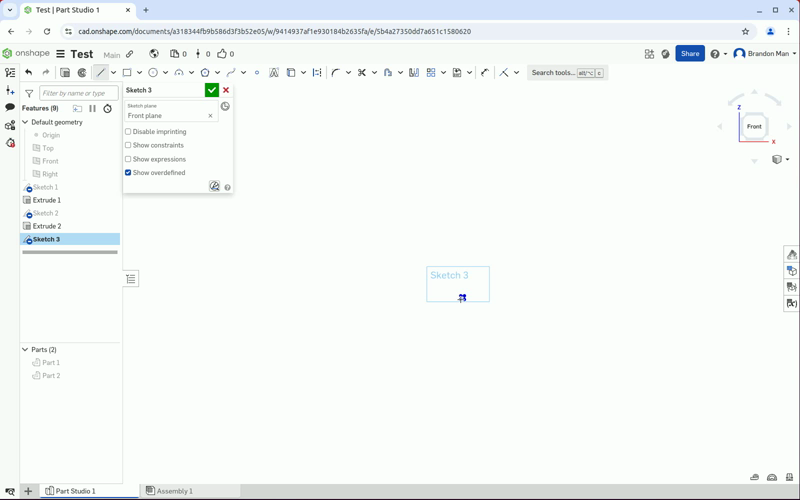
key_down(shift)
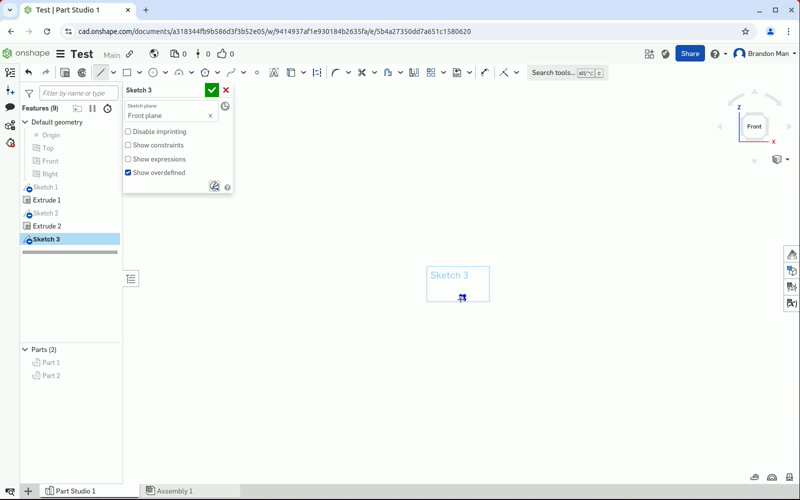
mouse_move(461, 299)
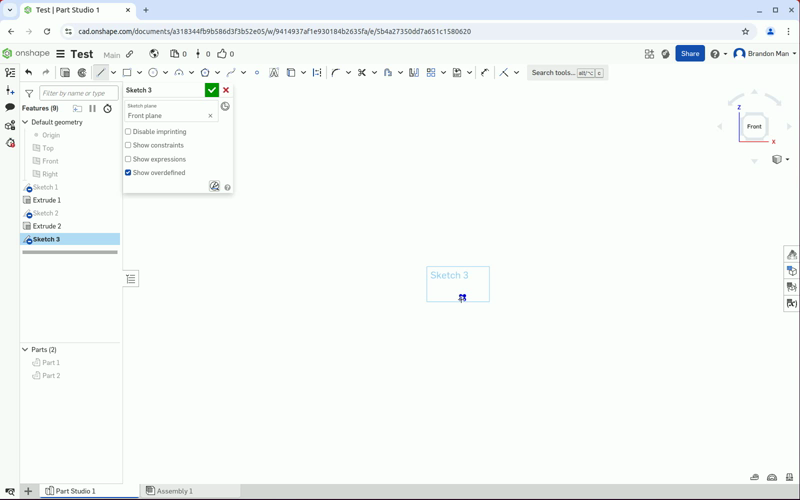
scroll(6)
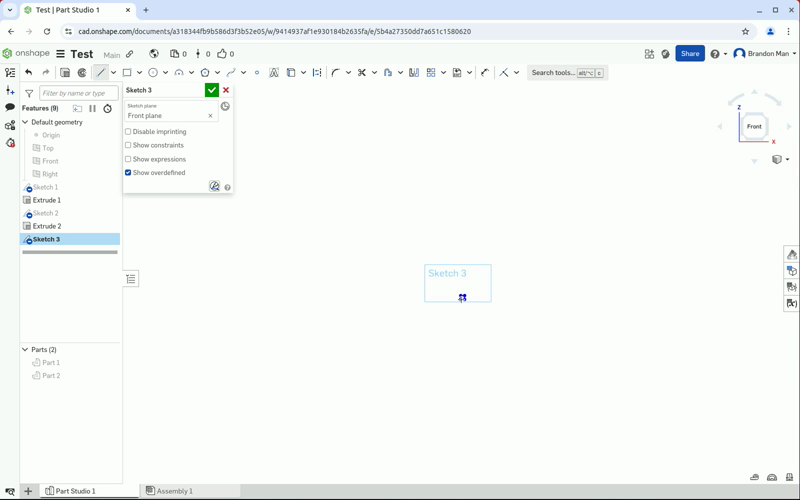
scroll(6)
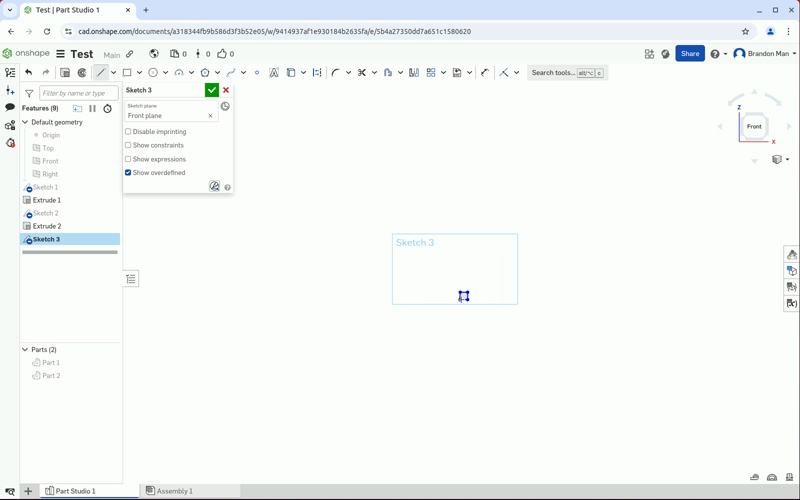
scroll(6)
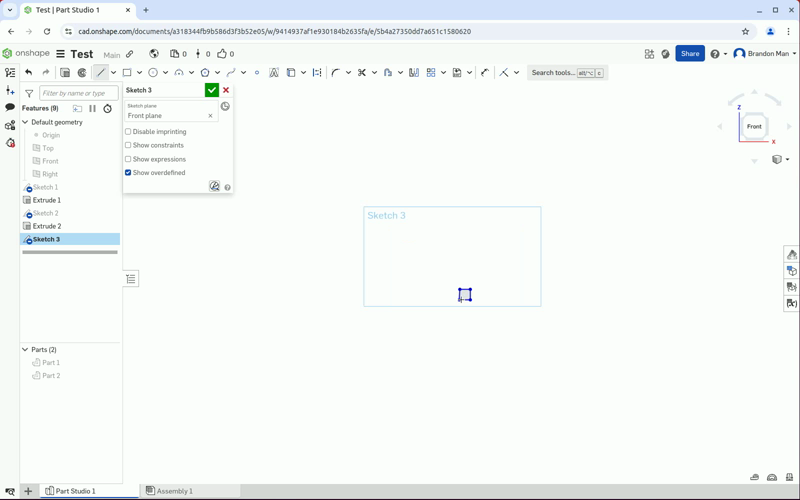
scroll(6)
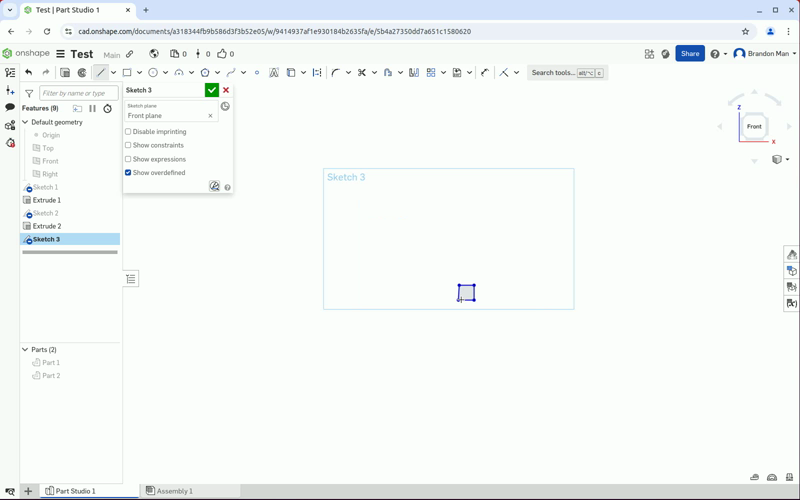
scroll(6)
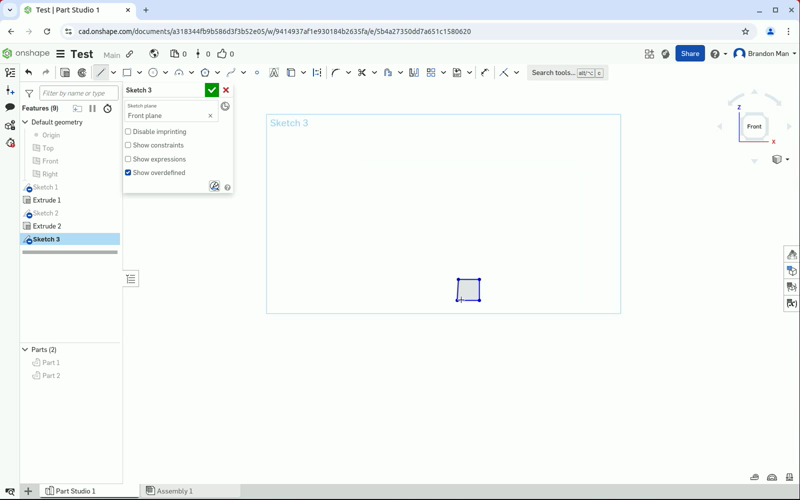
scroll(6)
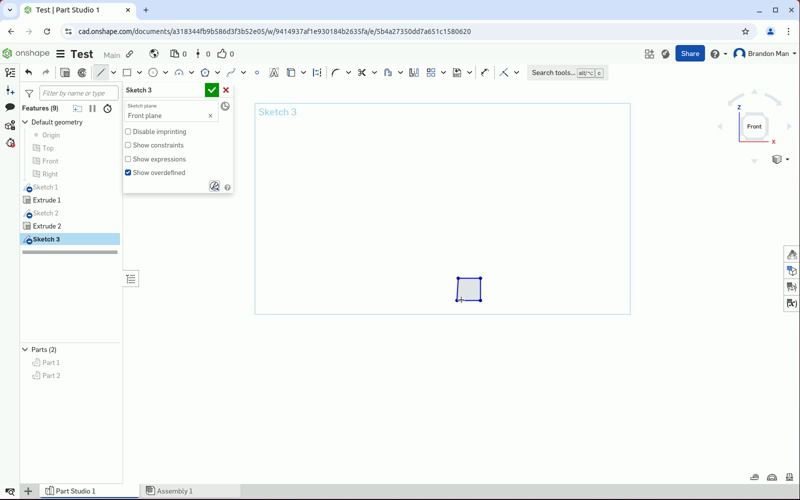
scroll(6)
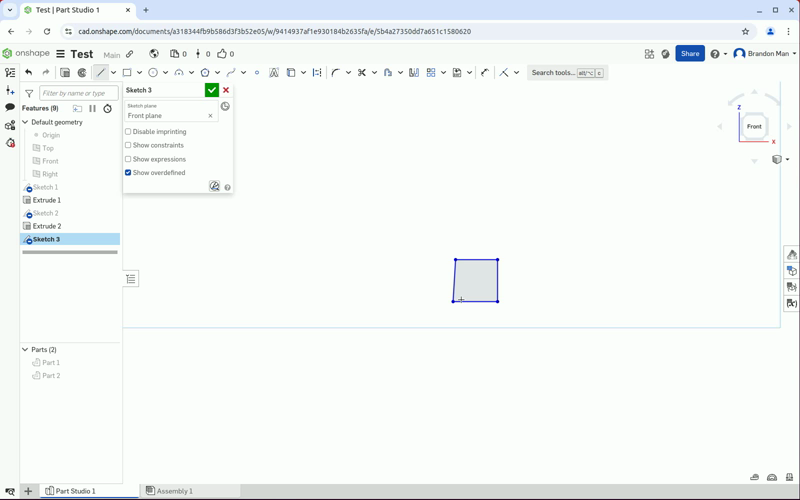
click(461, 299)
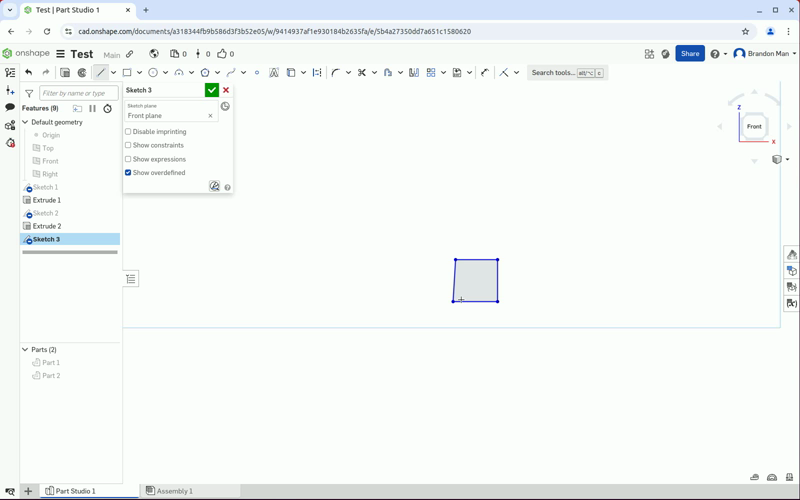
scroll(-6)
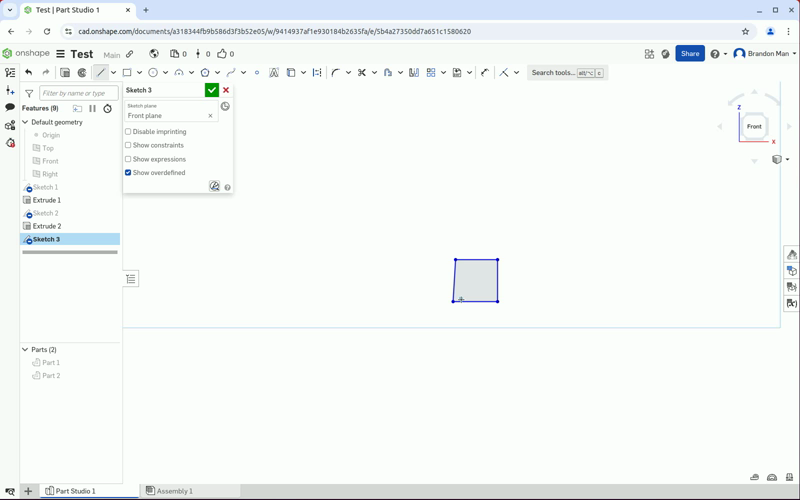
scroll(-6)
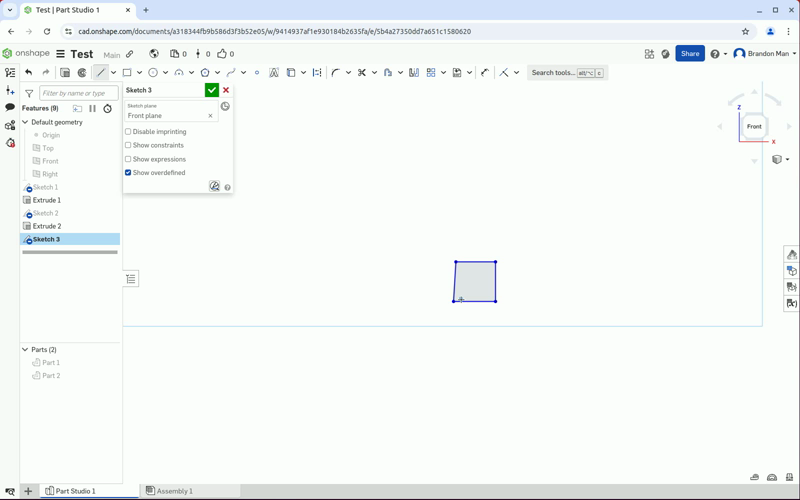
scroll(-6)
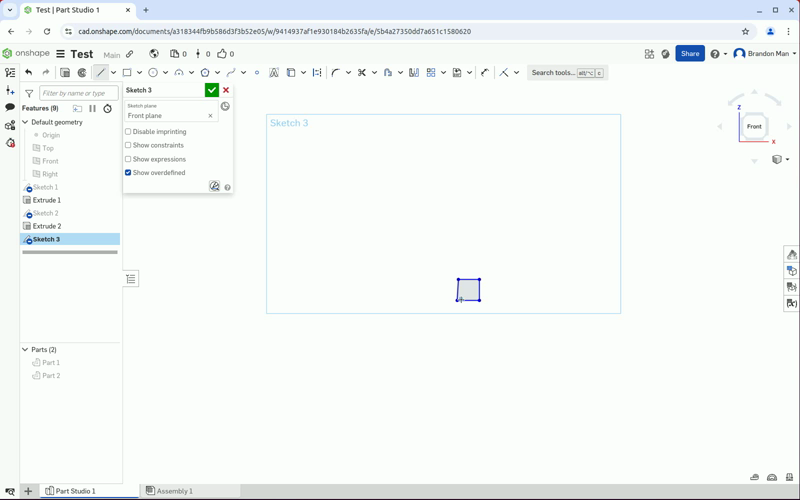
scroll(-6)
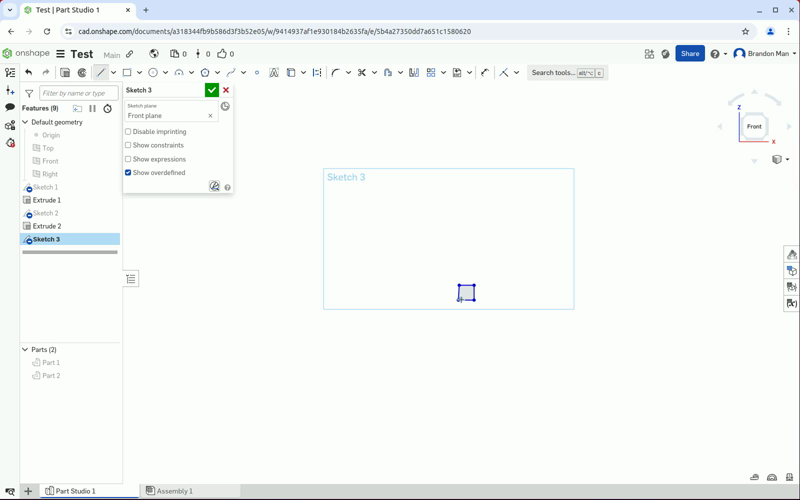
scroll(-6)
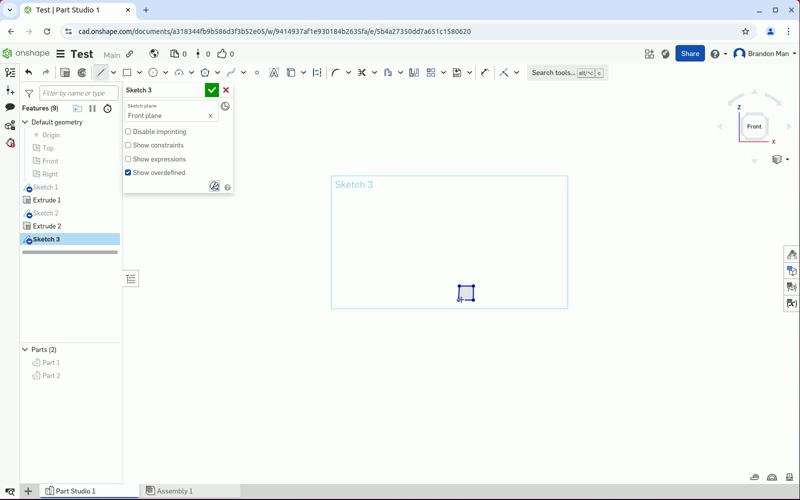
scroll(-6)
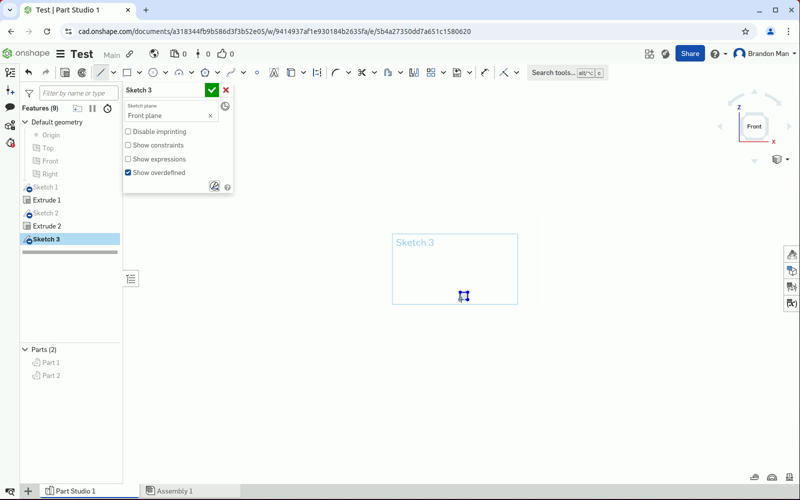
scroll(-6)
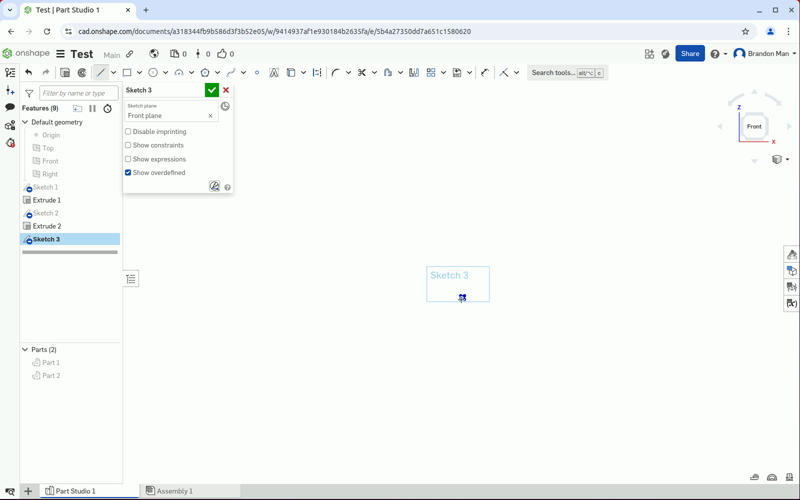
key_up(shift)
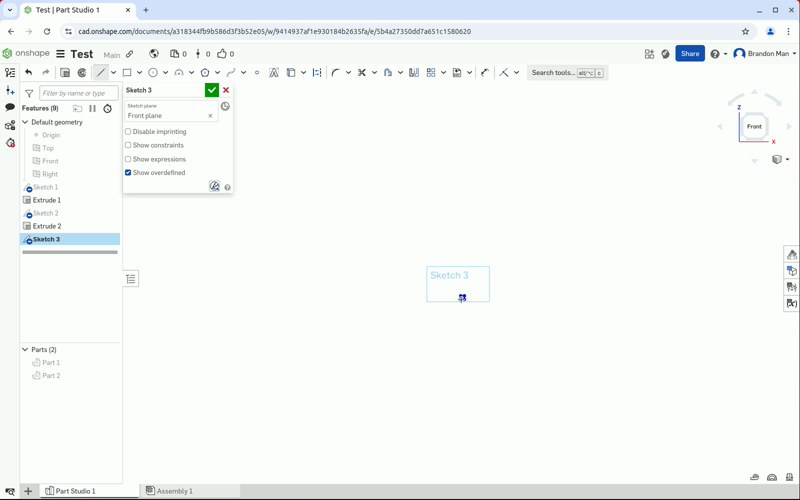
key_down(shift)
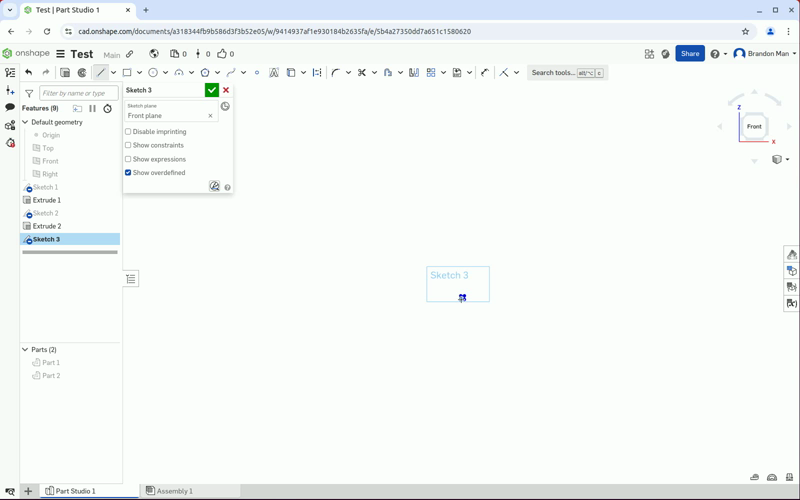
mouse_move(491, 299)
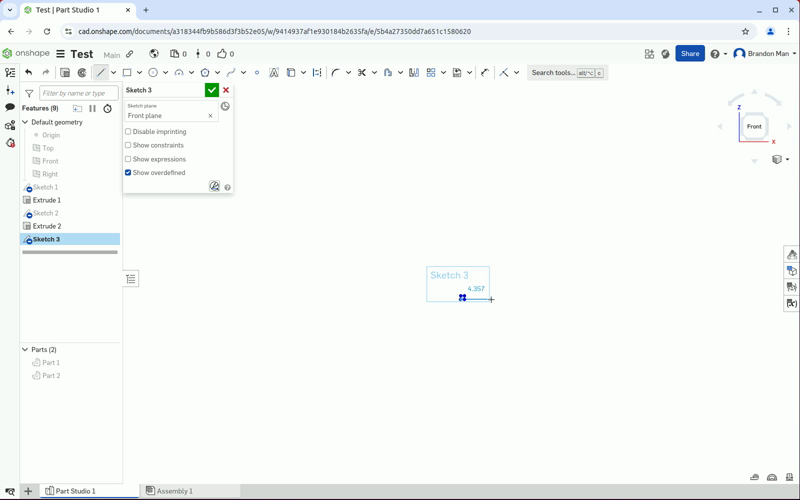
mouse_move(464, 299)
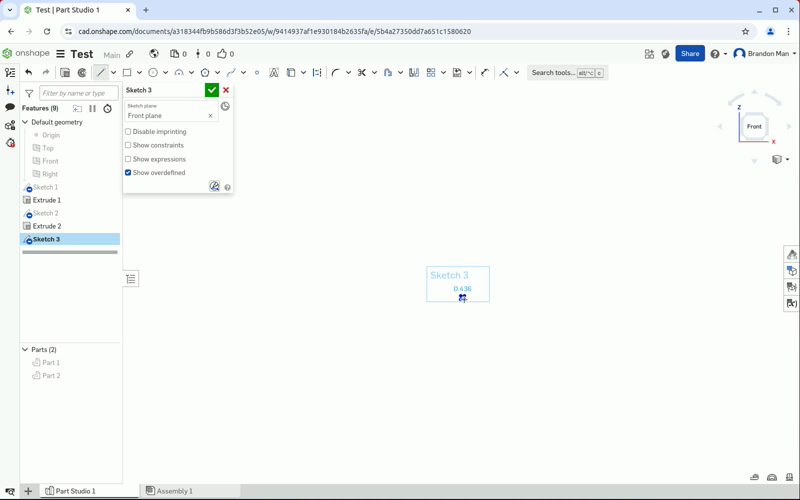
scroll(6)
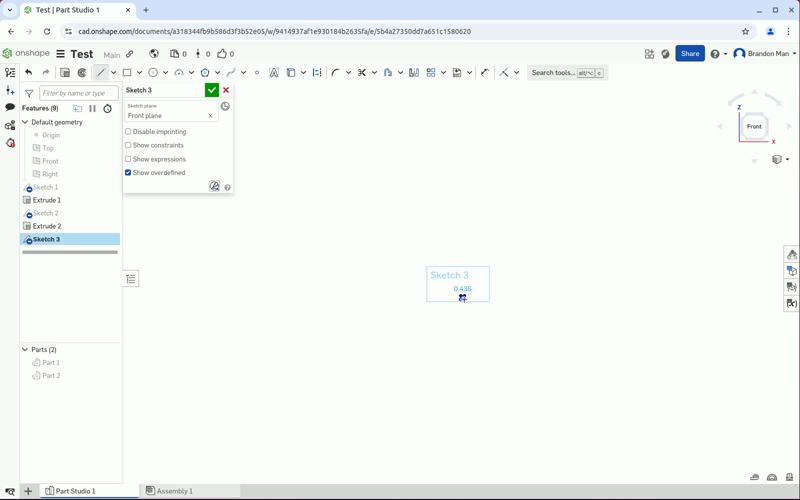
scroll(6)
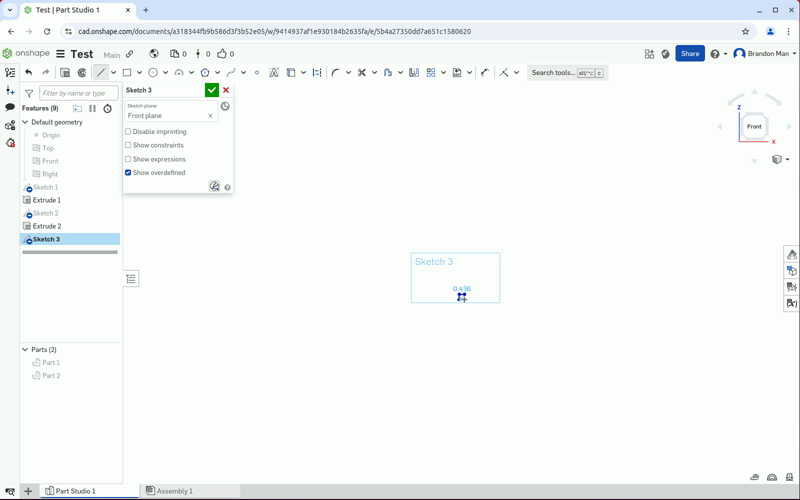
scroll(6)
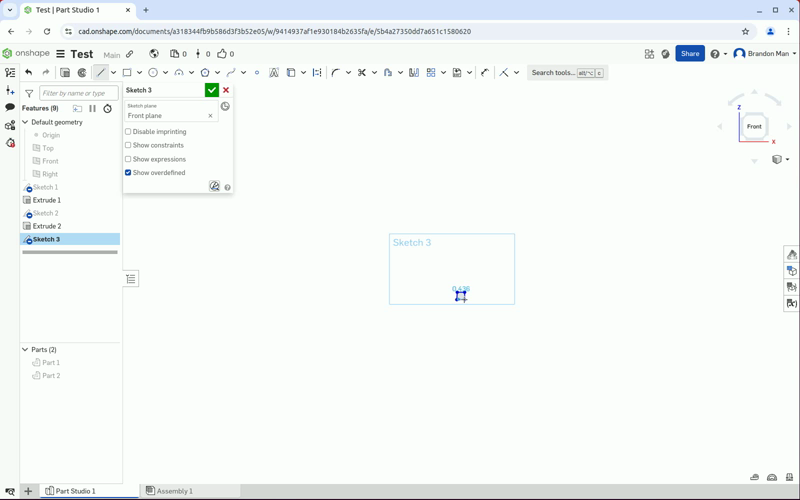
scroll(6)
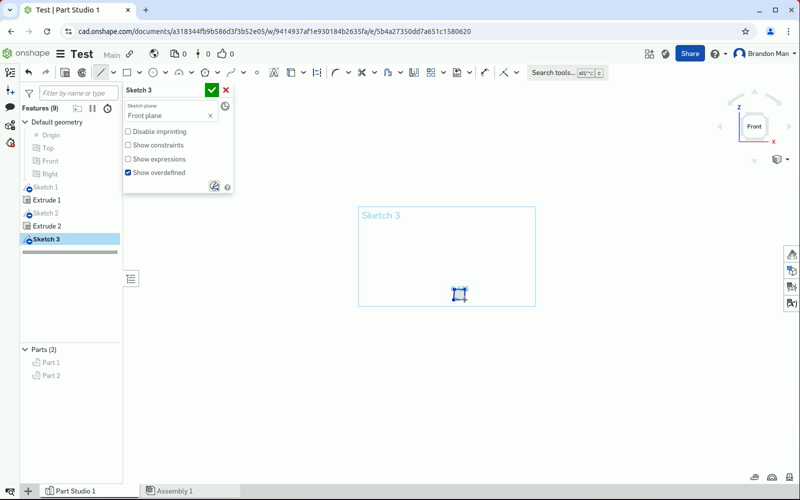
scroll(6)
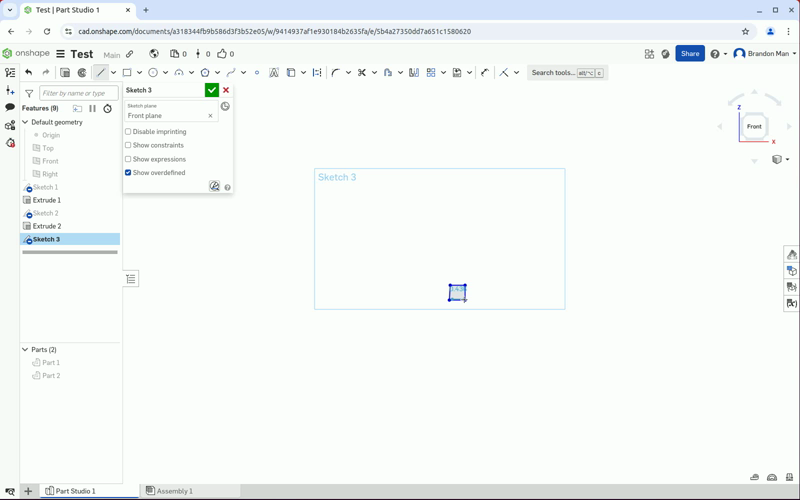
scroll(6)
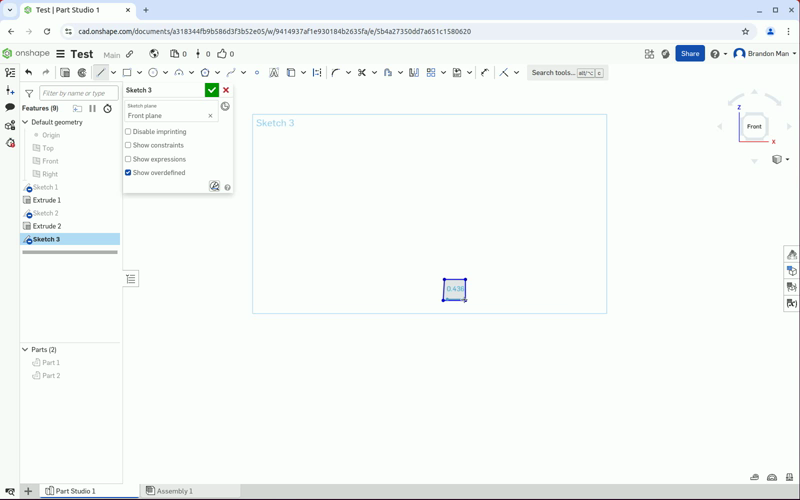
scroll(6)
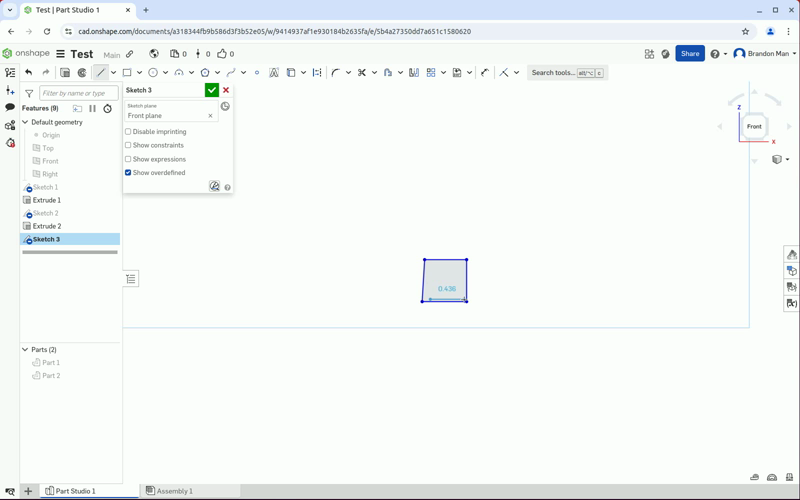
click(464, 299)
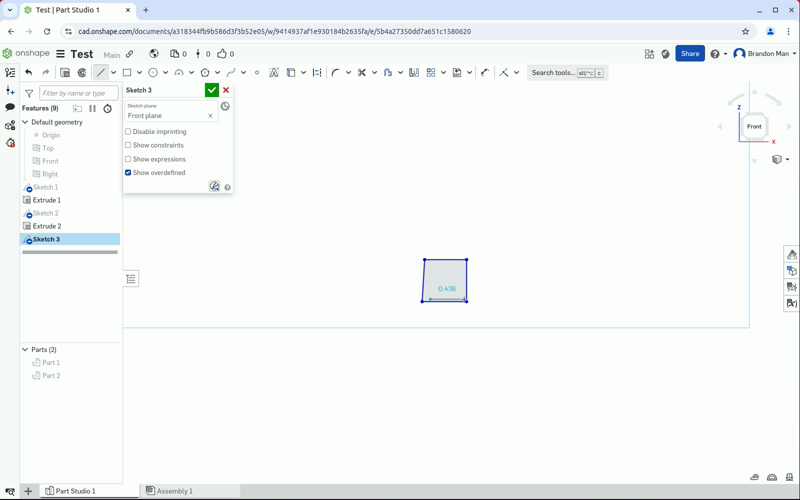
scroll(-6)
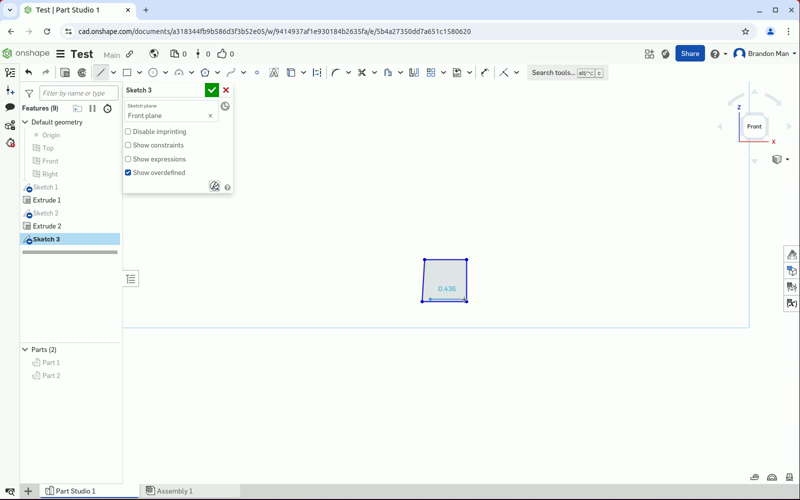
scroll(-6)
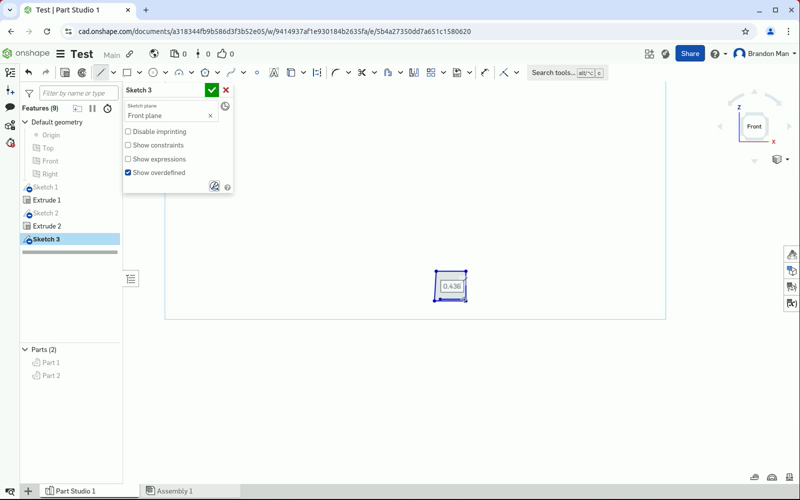
scroll(-6)
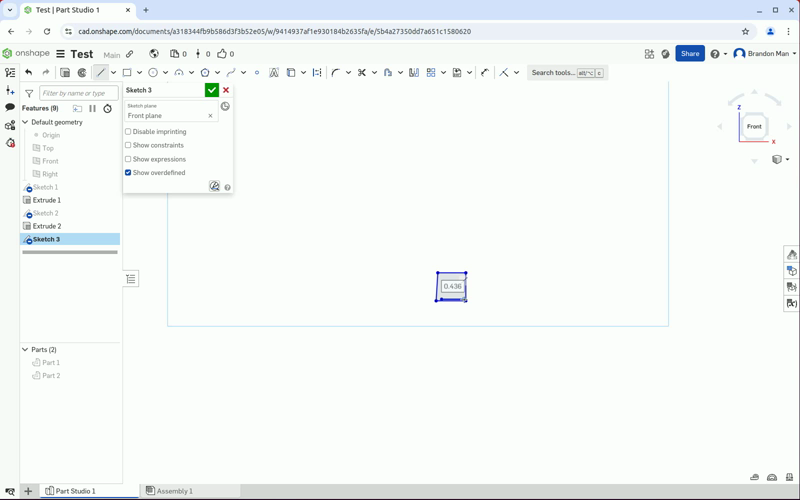
scroll(-6)
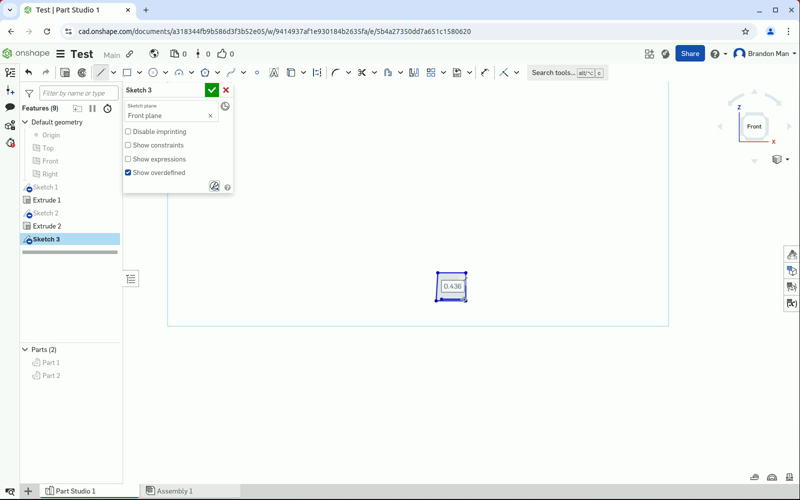
scroll(-6)
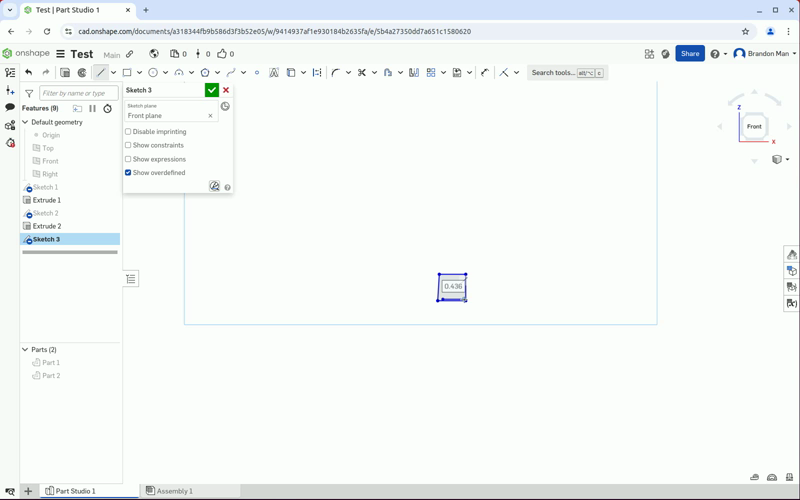
scroll(-6)
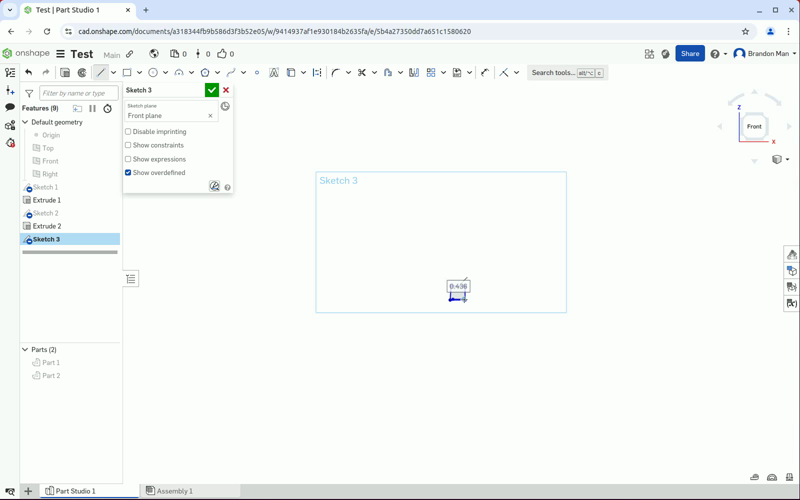
scroll(-6)
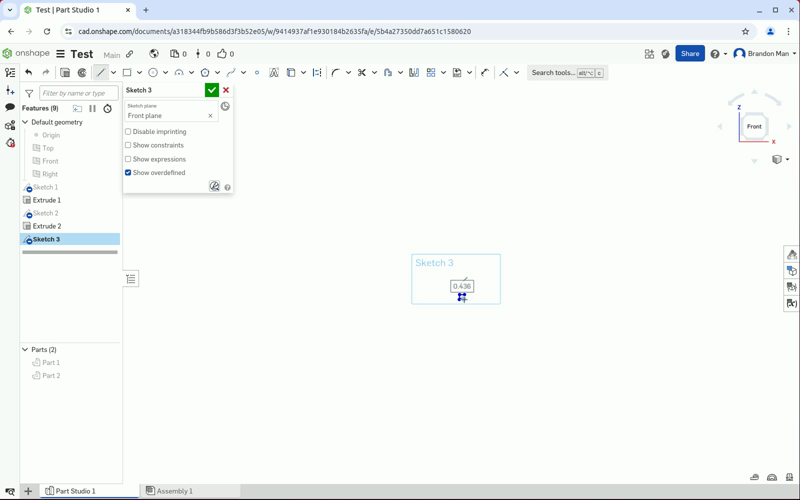
key_up(shift)
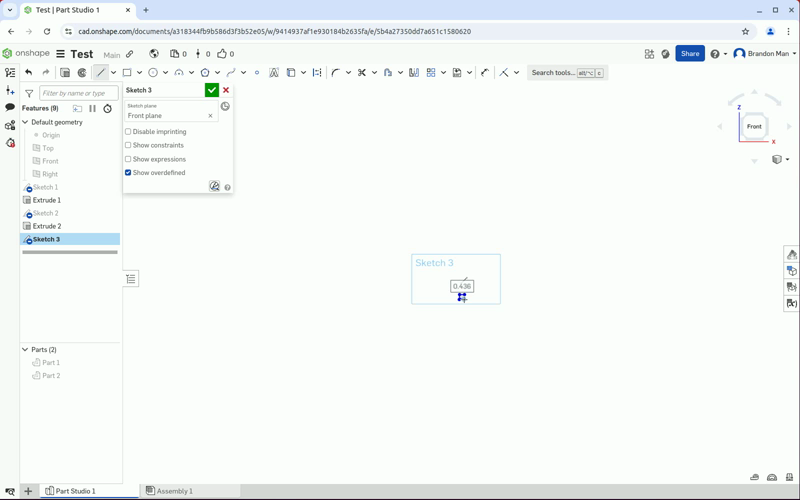
key_down(shift)
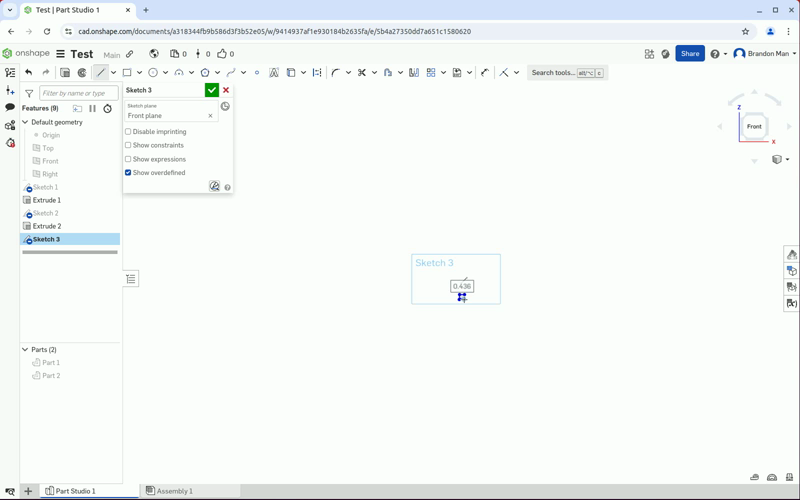
mouse_move(494, 299)
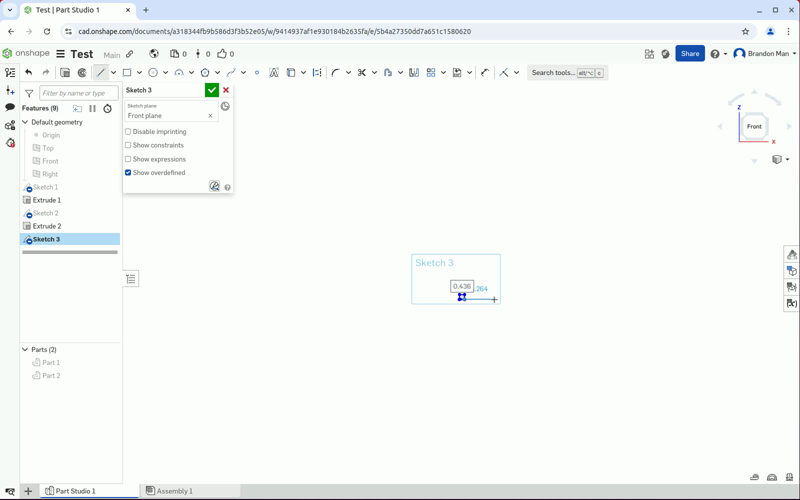
mouse_move(464, 296)
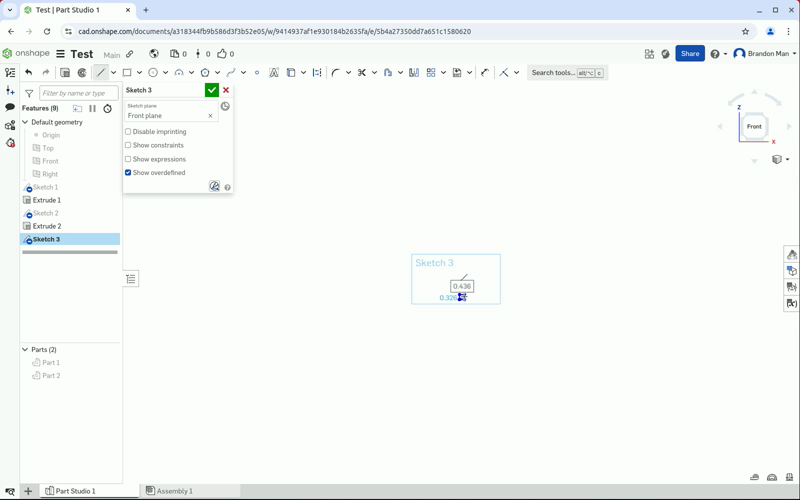
scroll(6)
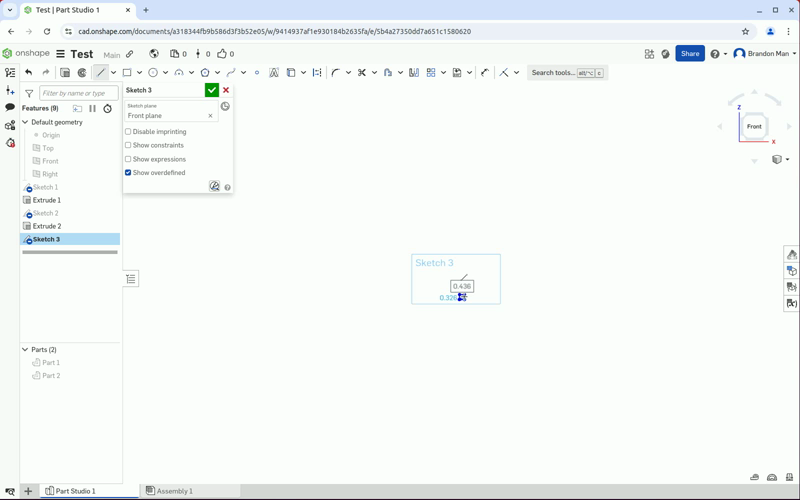
scroll(6)
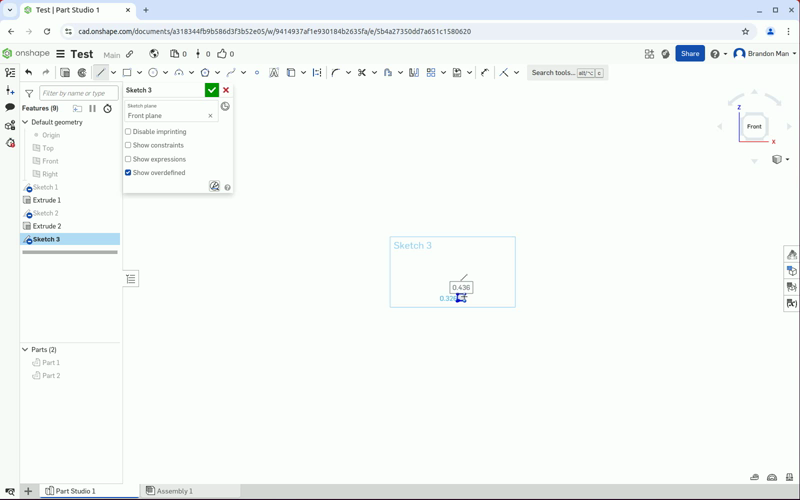
scroll(6)
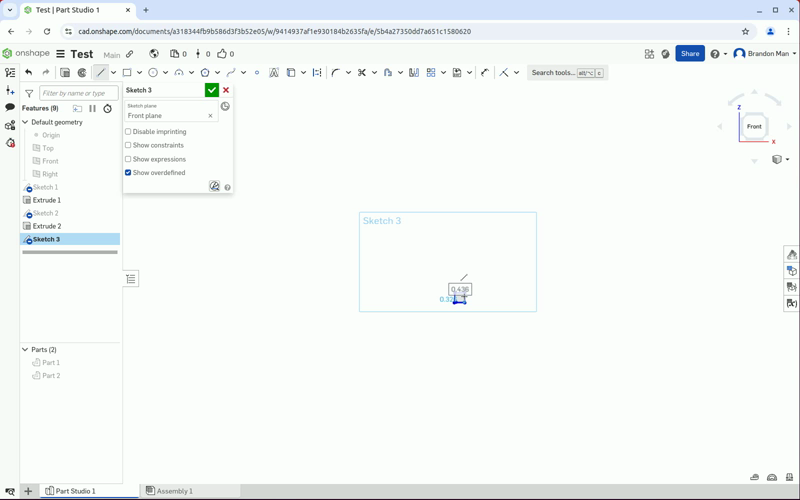
scroll(6)
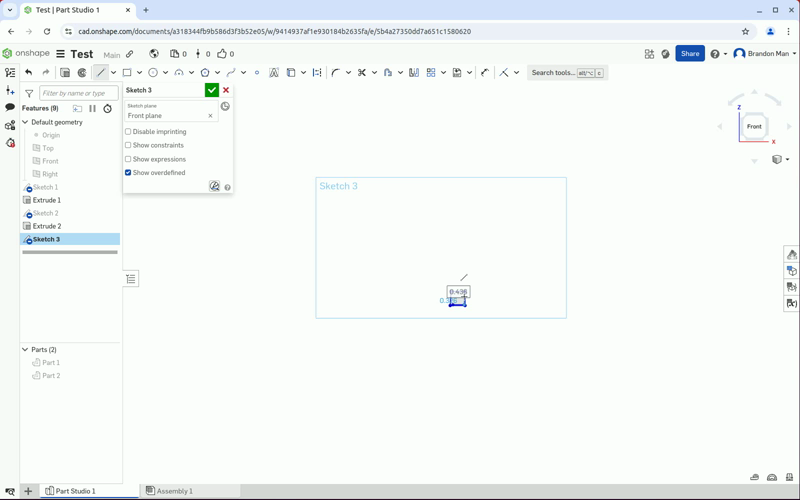
scroll(6)
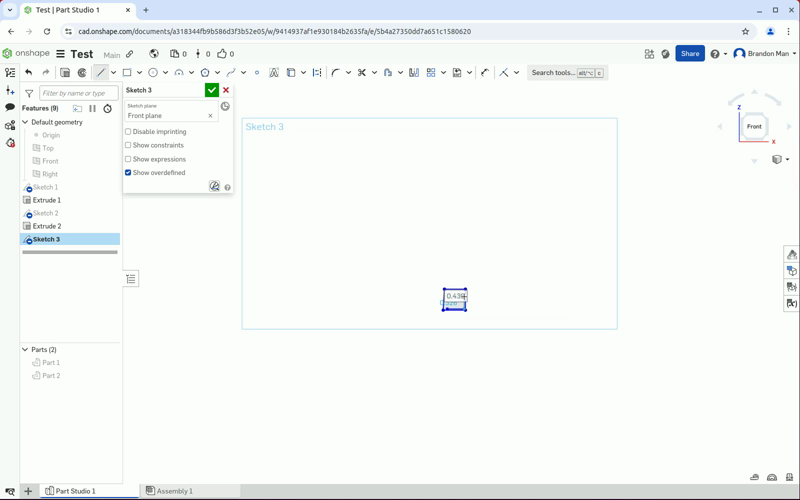
scroll(6)
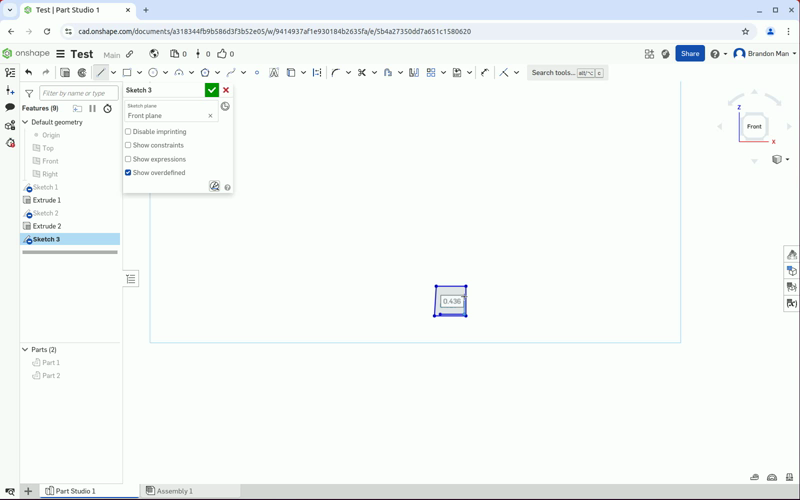
scroll(6)
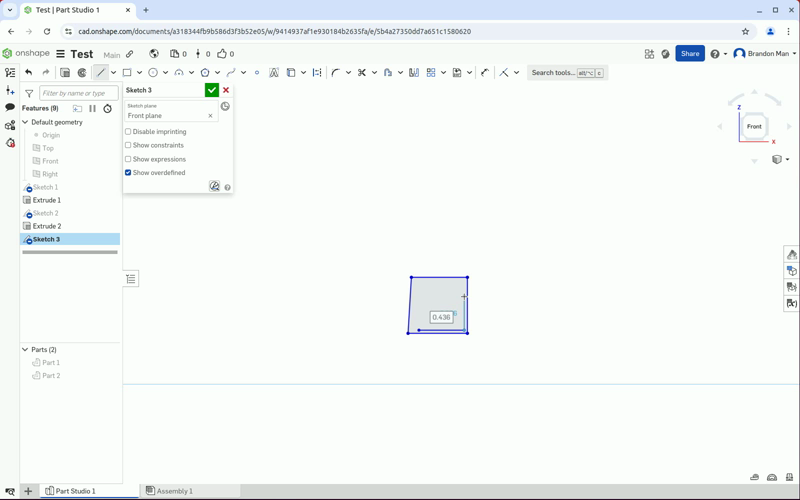
click(464, 296)
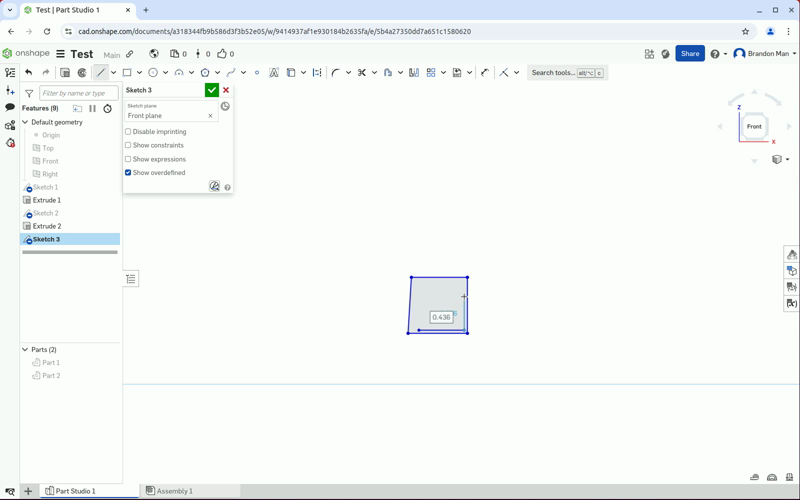
scroll(-6)
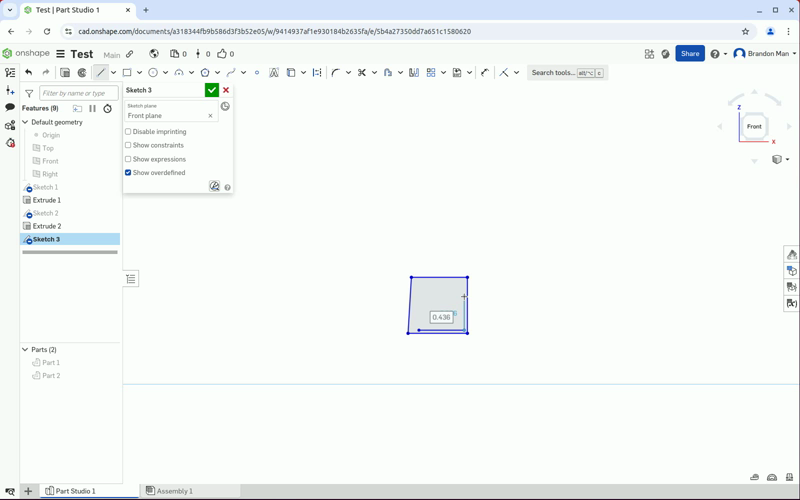
scroll(-6)
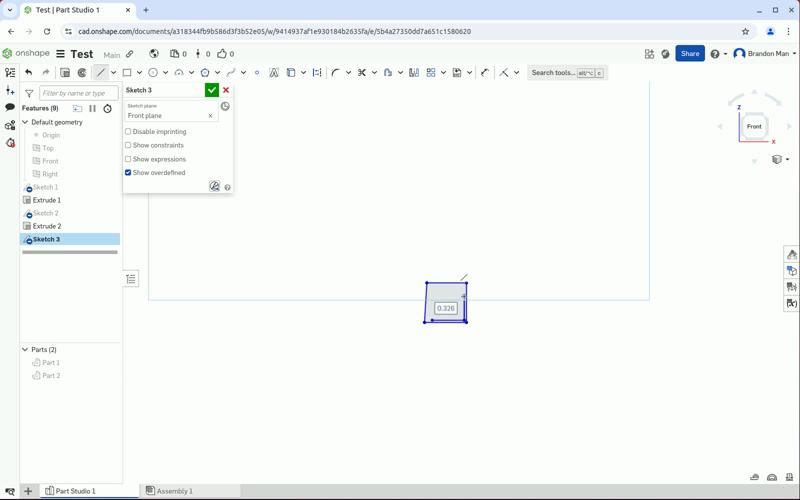
scroll(-6)
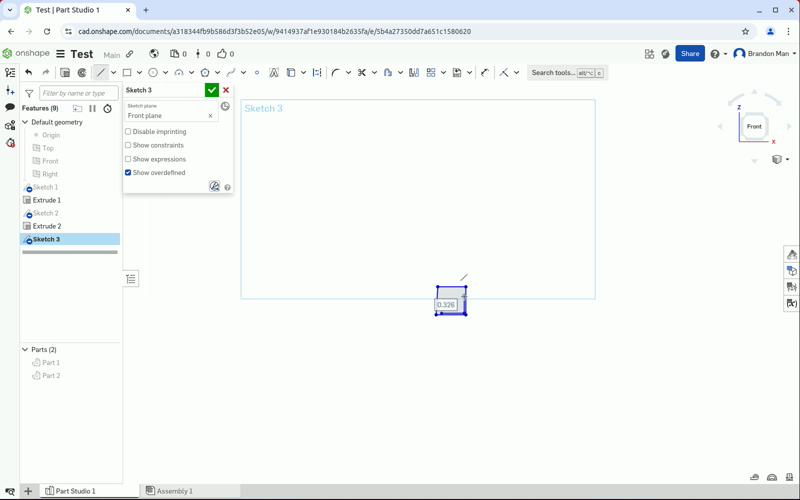
scroll(-6)
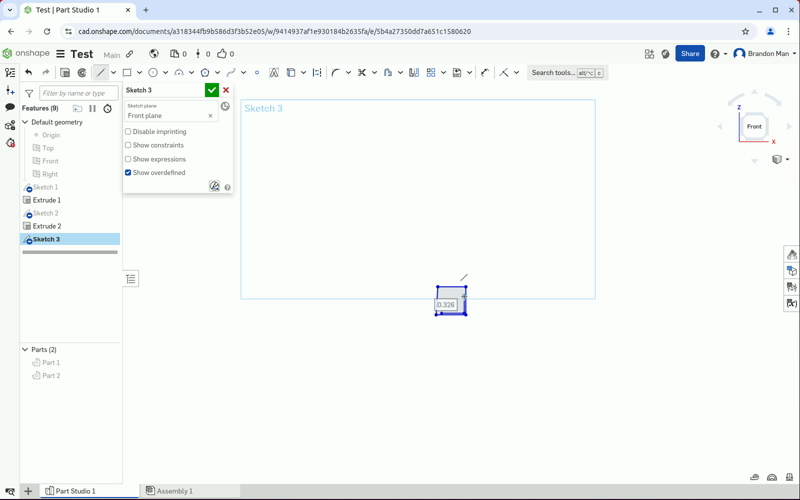
scroll(-6)
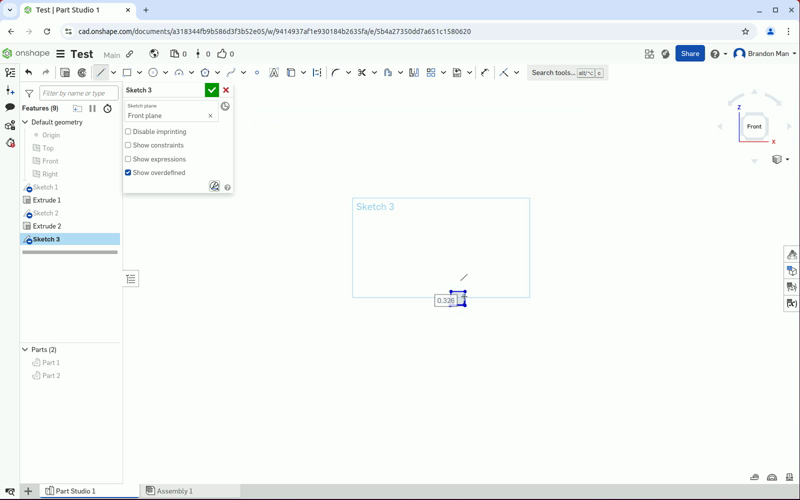
scroll(-6)
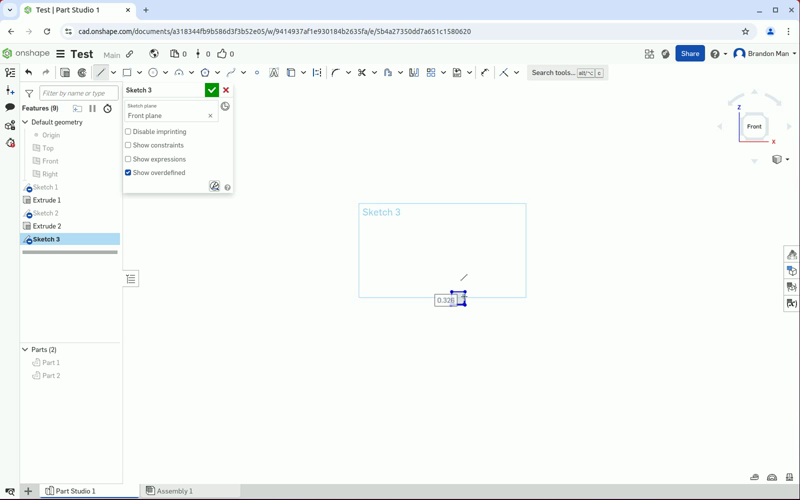
scroll(-6)
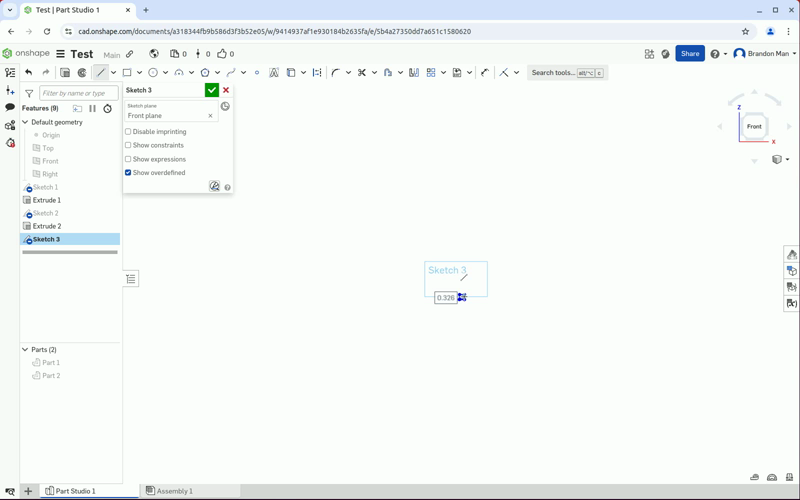
key_up(shift)
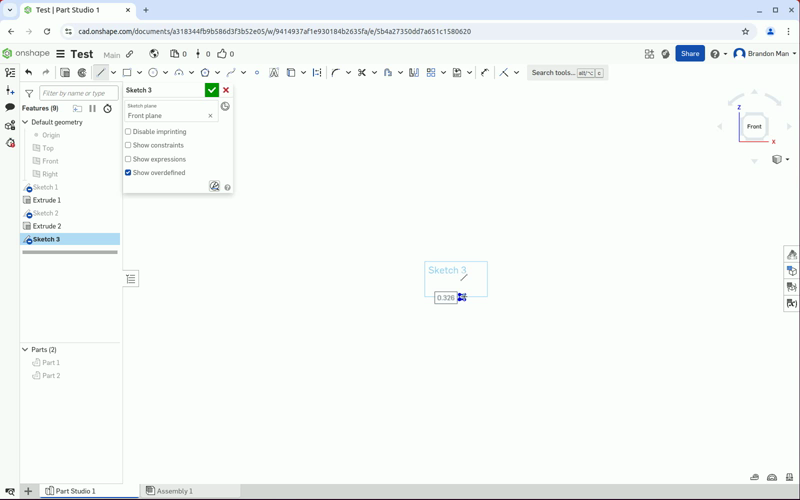
key_down(shift)
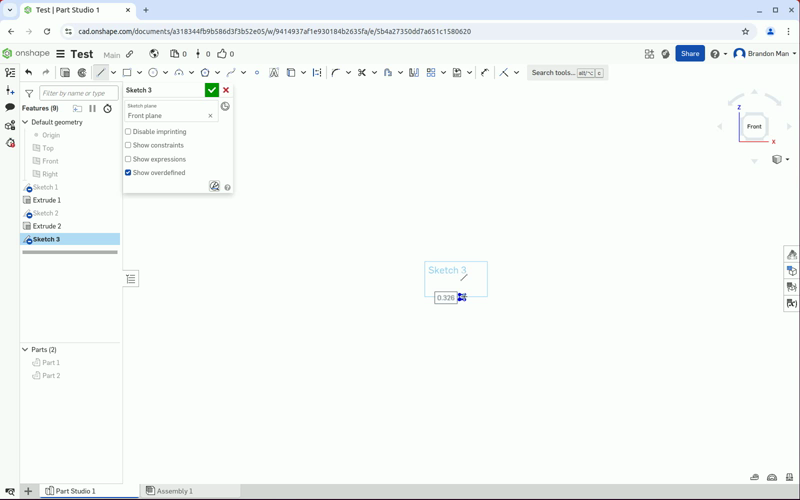
mouse_move(494, 296)
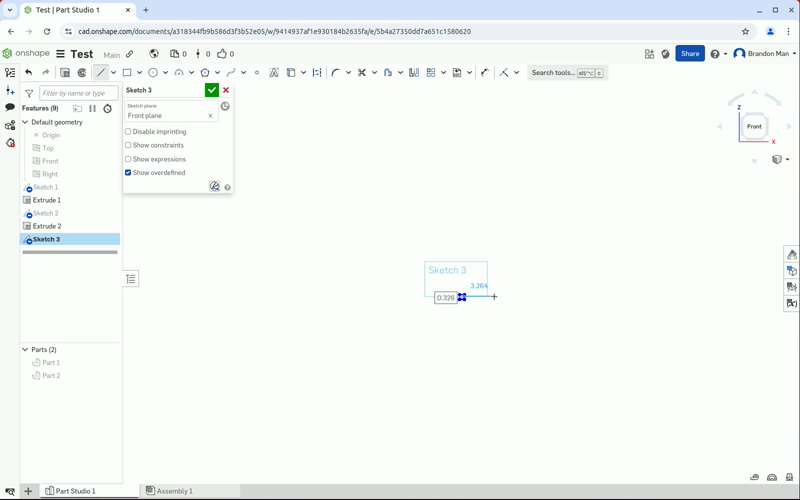
mouse_move(461, 296)
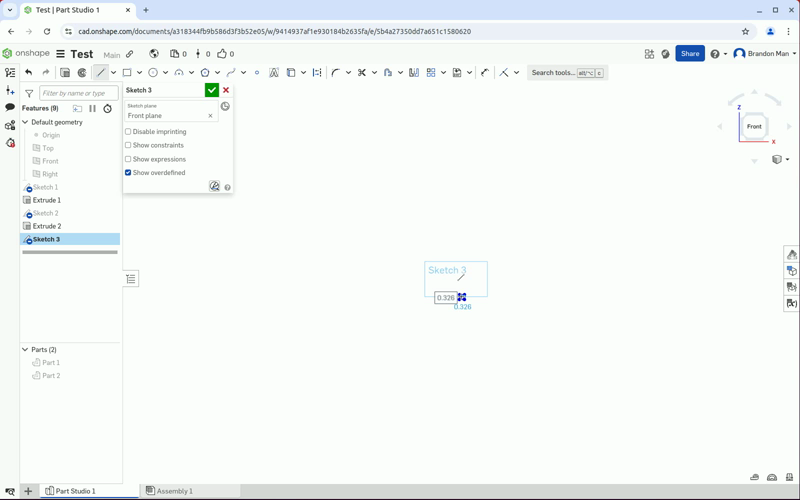
scroll(6)
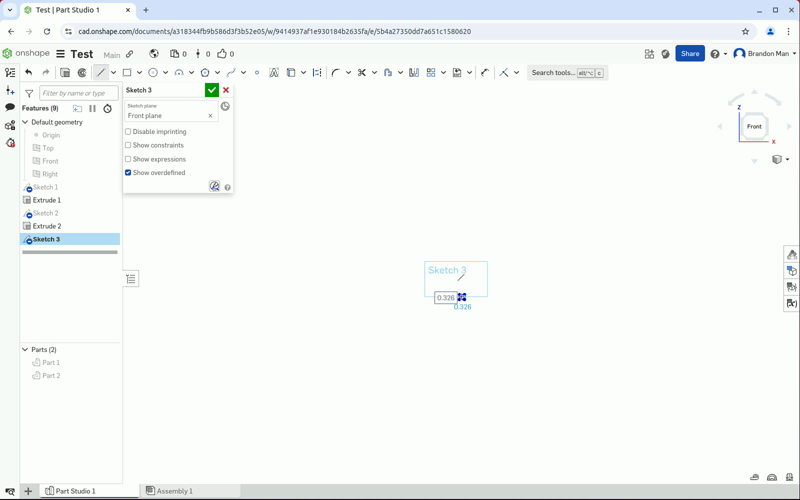
scroll(6)
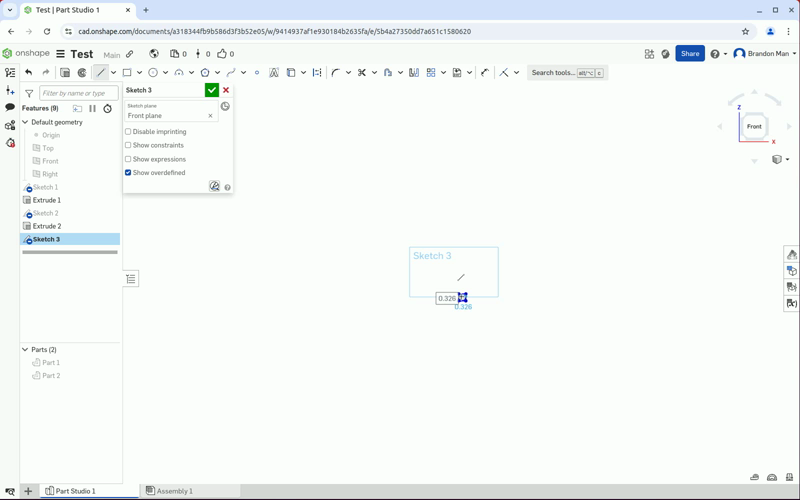
scroll(6)
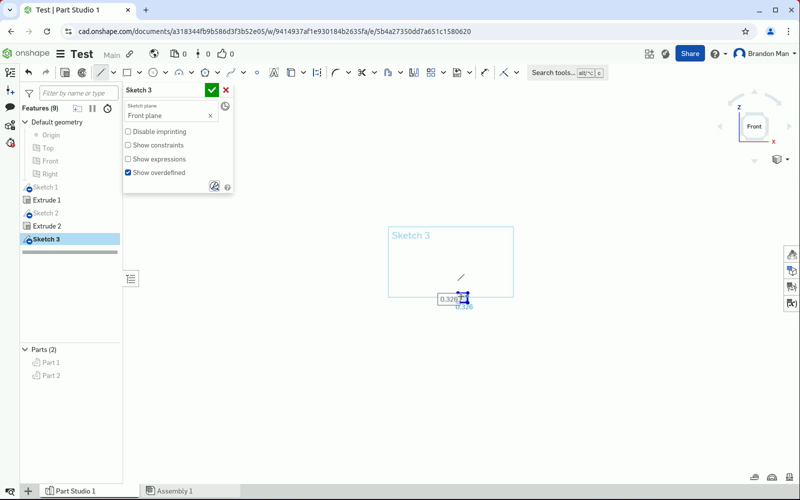
scroll(6)
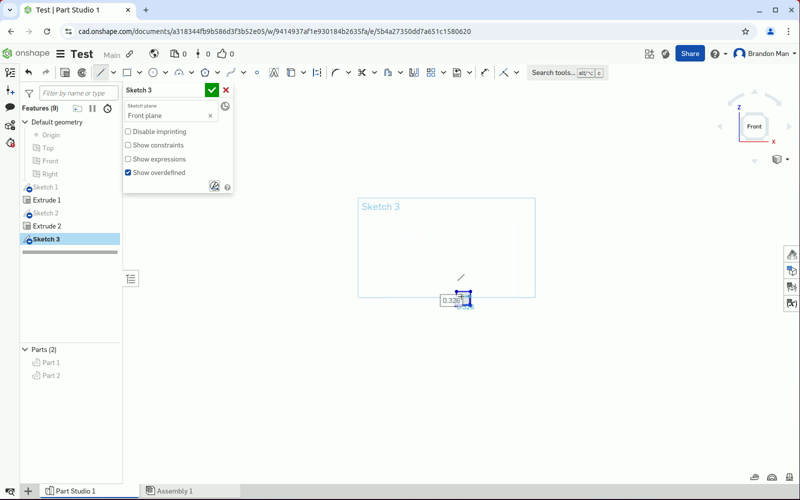
scroll(6)
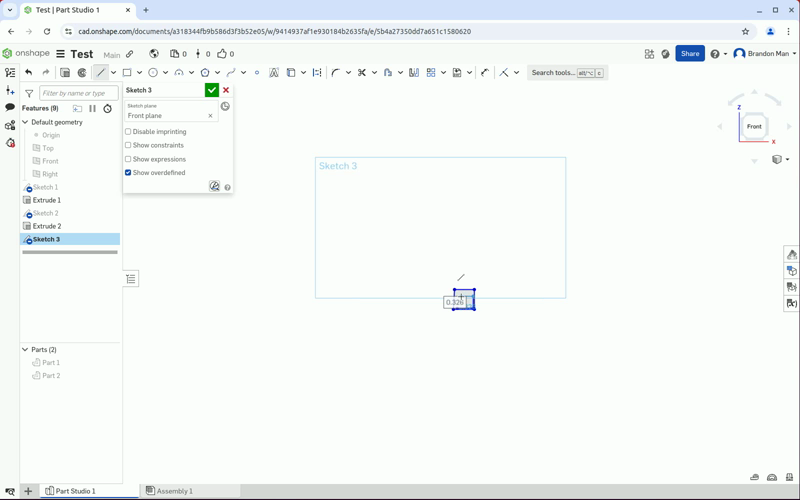
scroll(6)
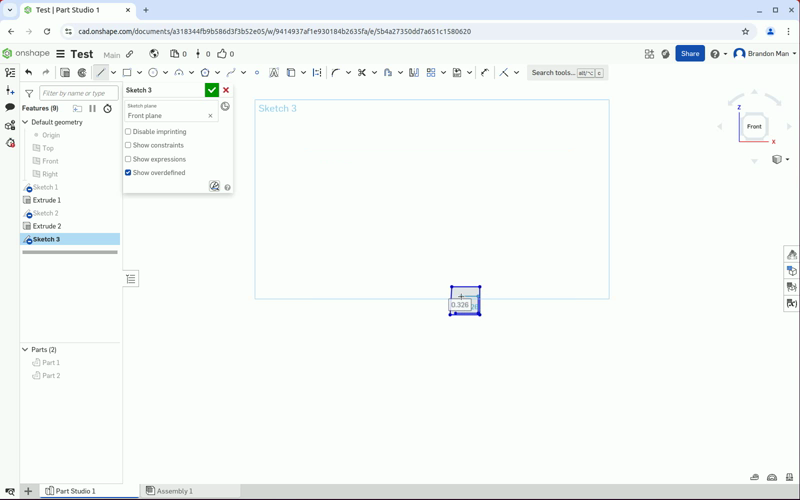
scroll(6)
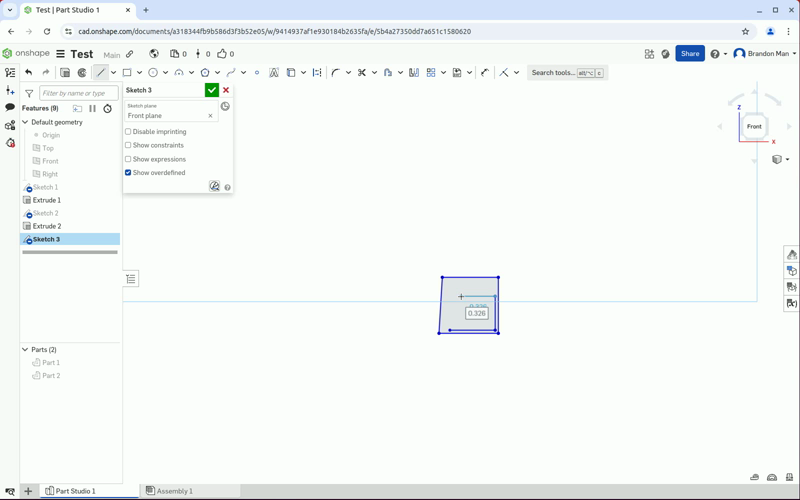
click(461, 296)
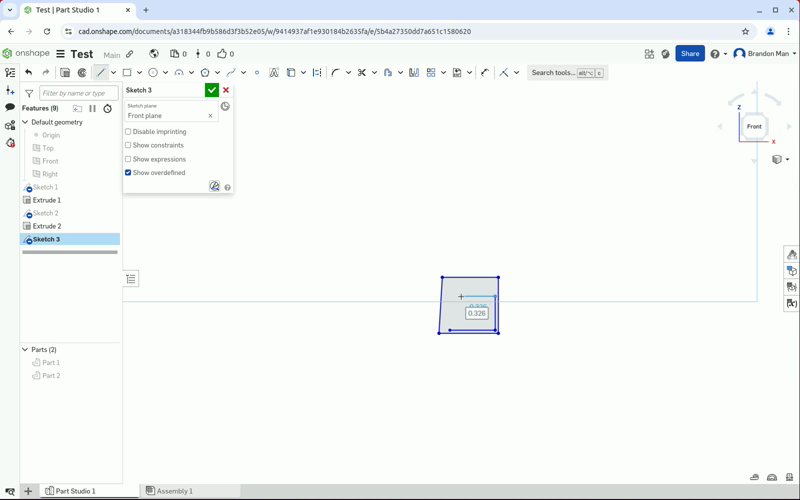
scroll(-6)
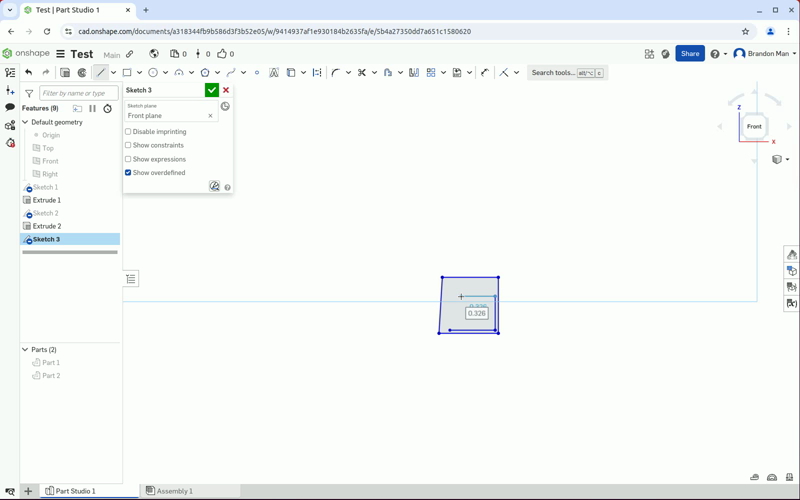
scroll(-6)
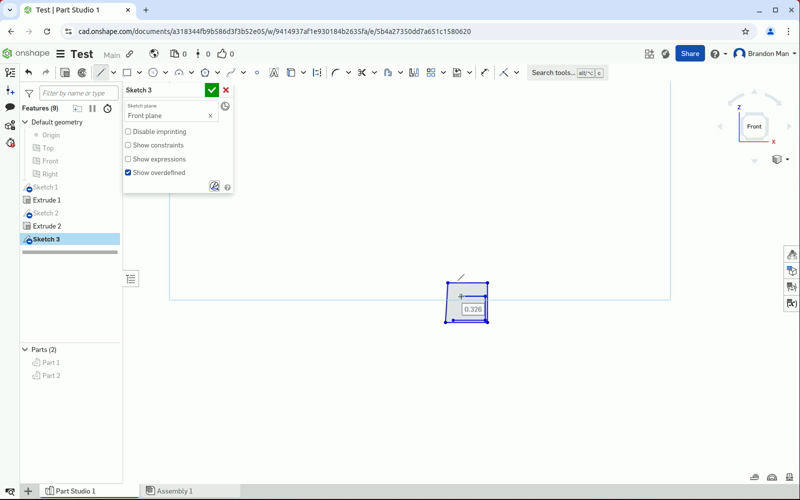
scroll(-6)
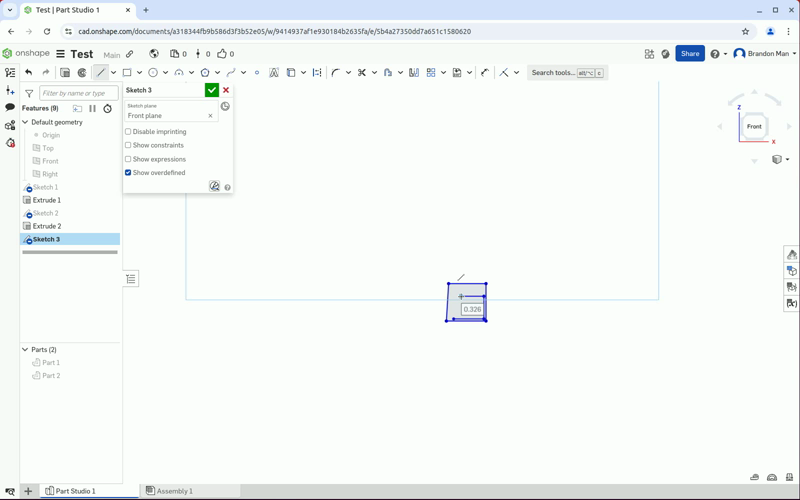
scroll(-6)
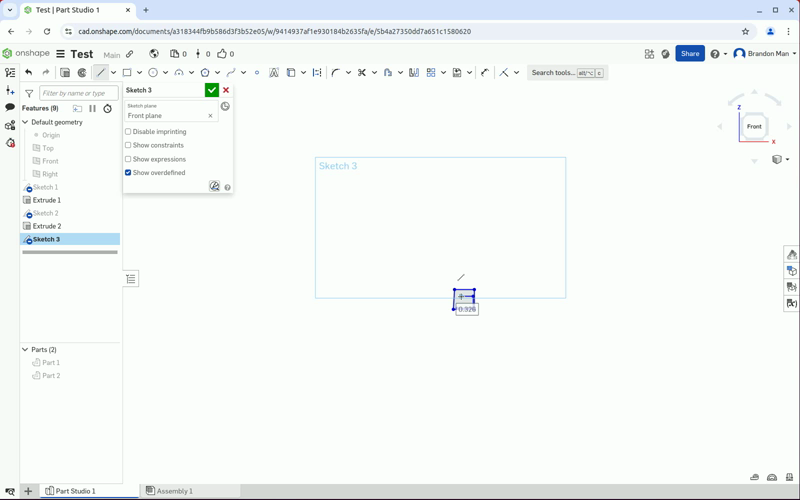
scroll(-6)
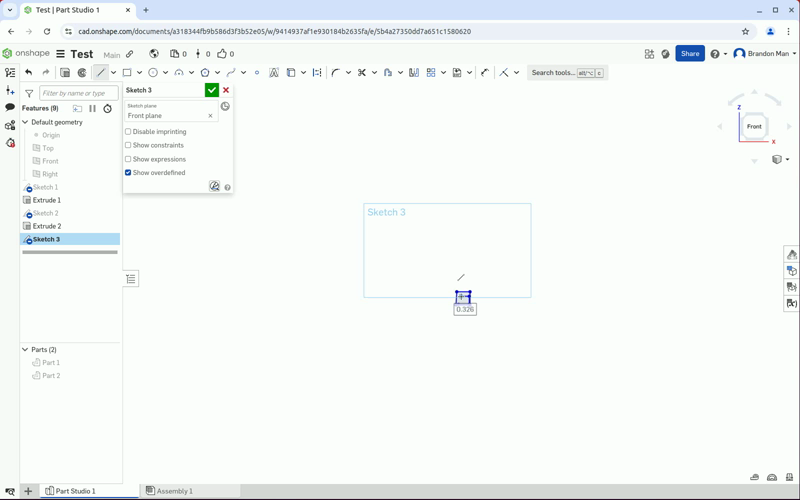
scroll(-6)
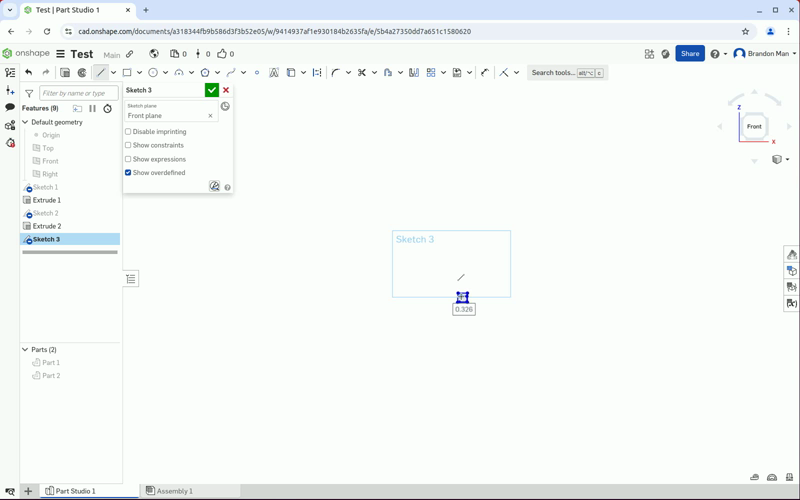
scroll(-6)
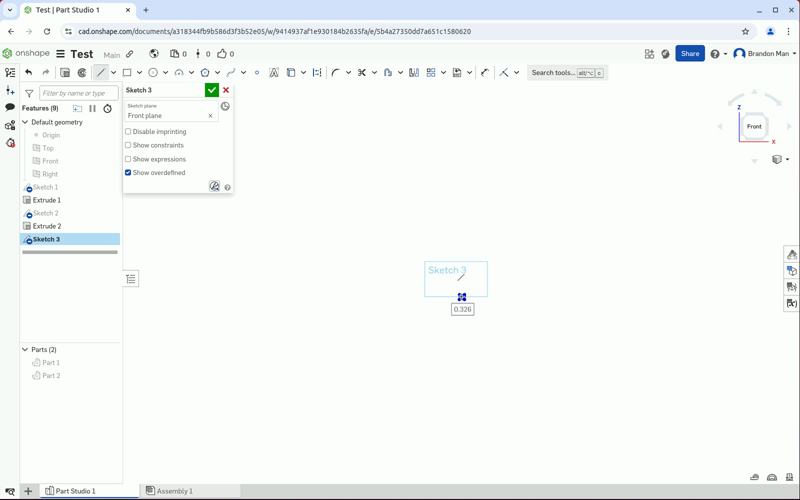
key_up(shift)
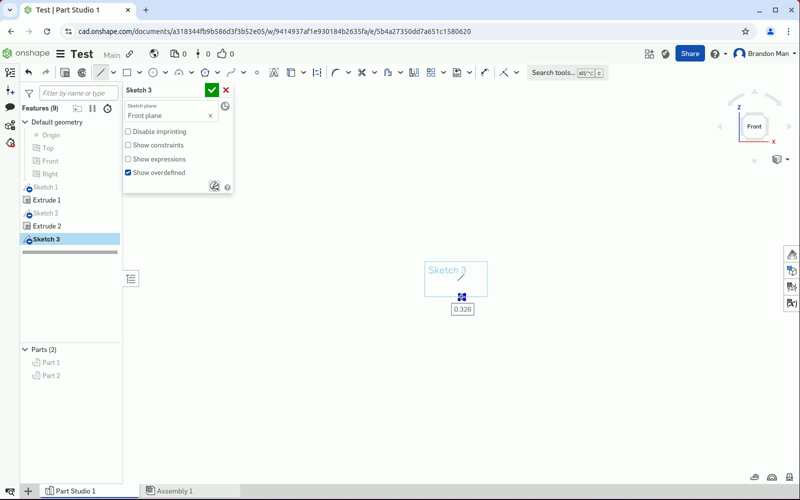
mouse_move(491, 296)
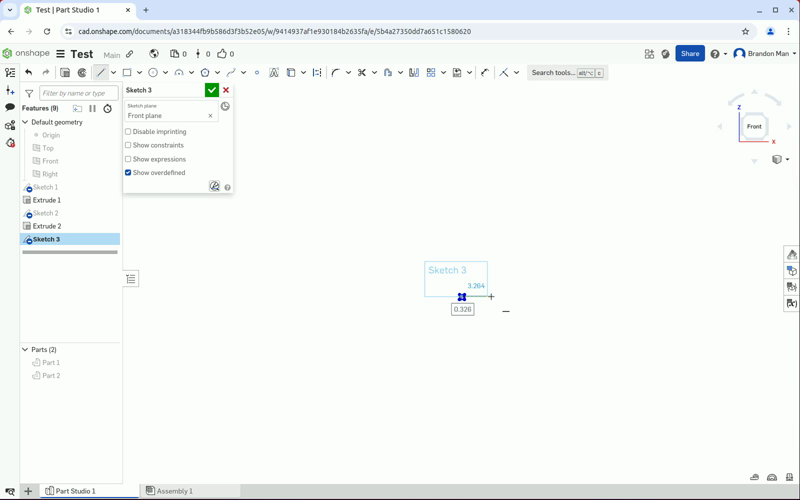
key_down(shift)
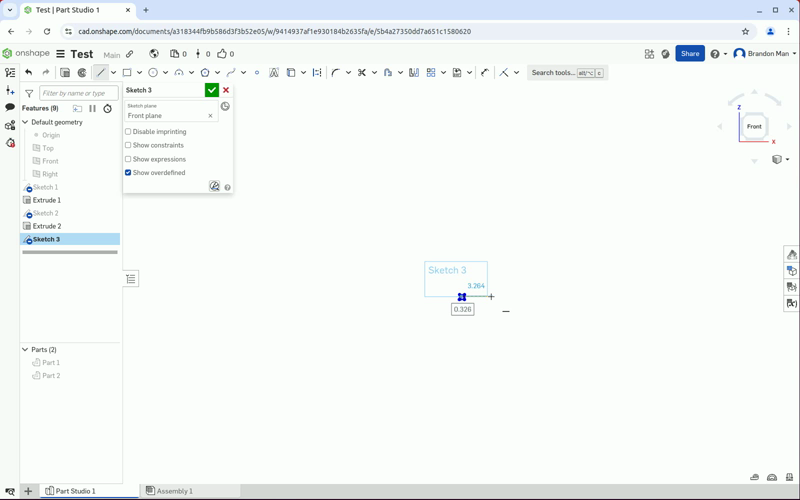
mouse_move(461, 299)
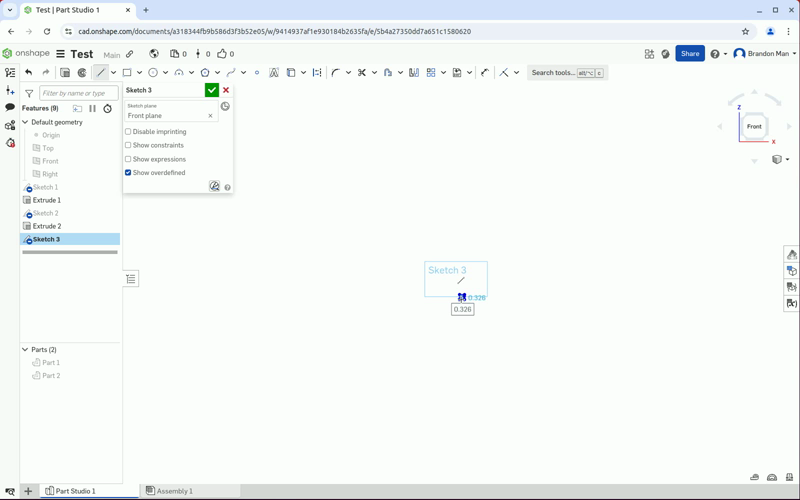
scroll(6)
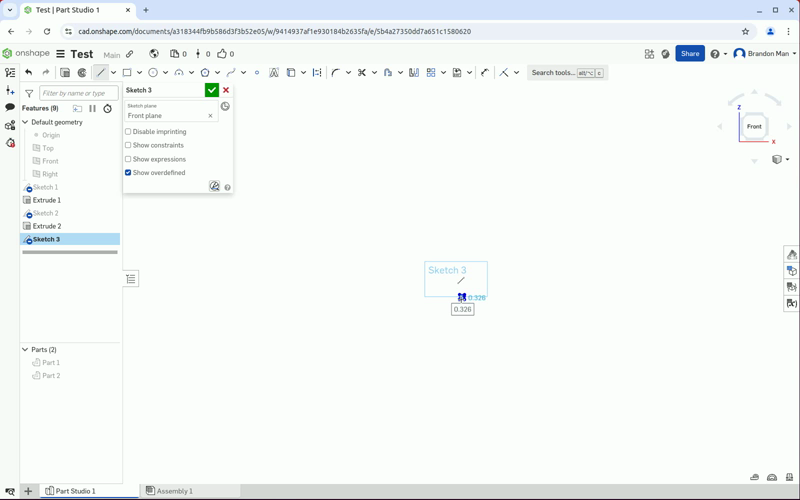
scroll(6)
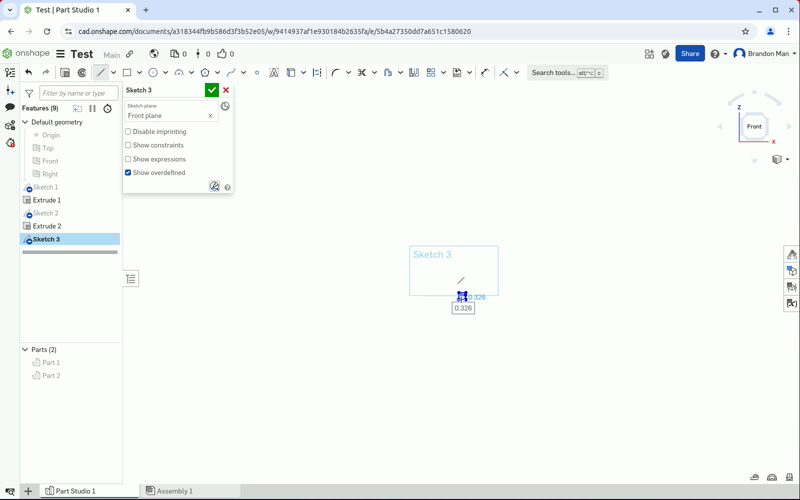
scroll(6)
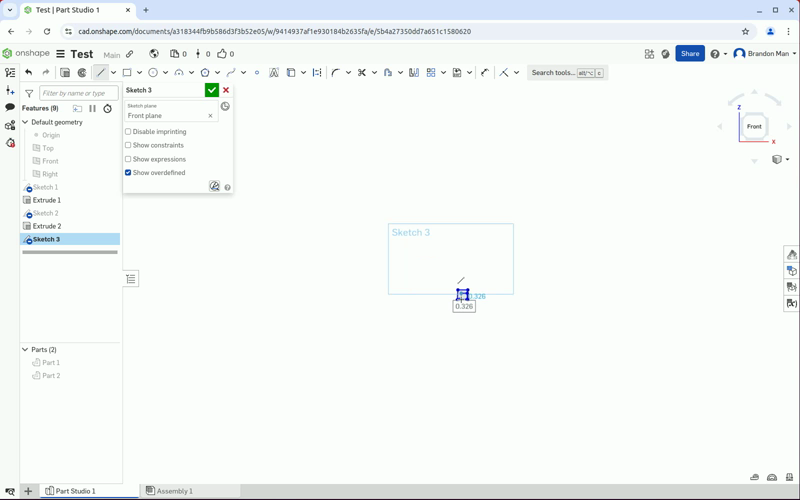
scroll(6)
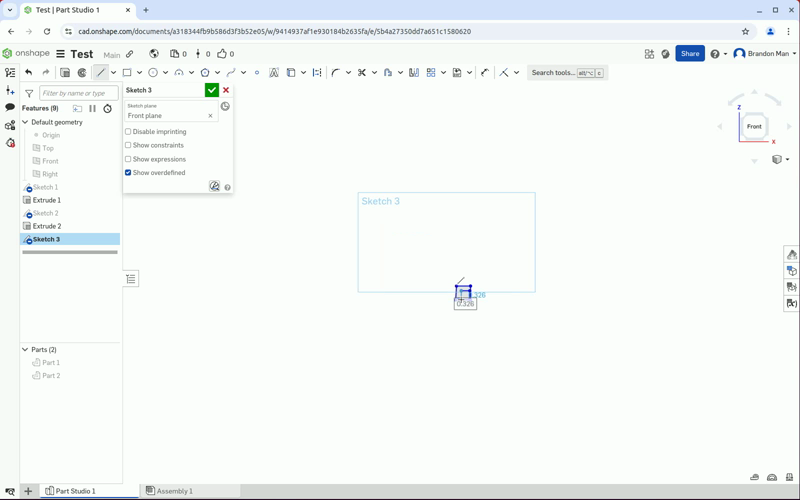
scroll(6)
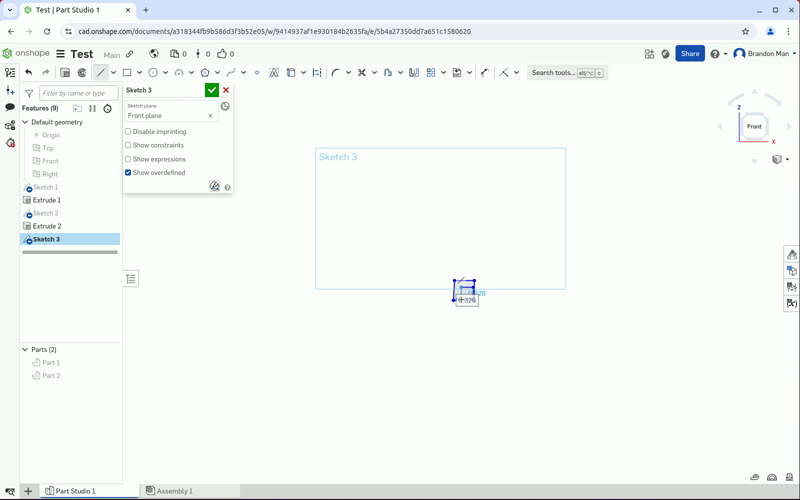
scroll(6)
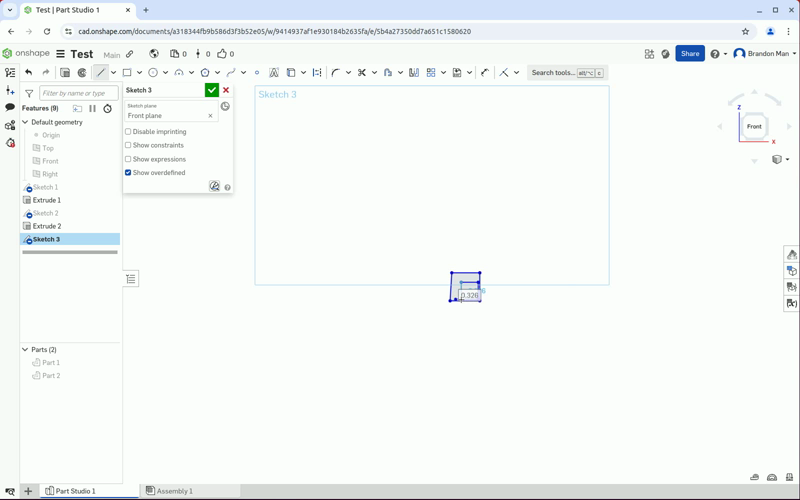
scroll(6)
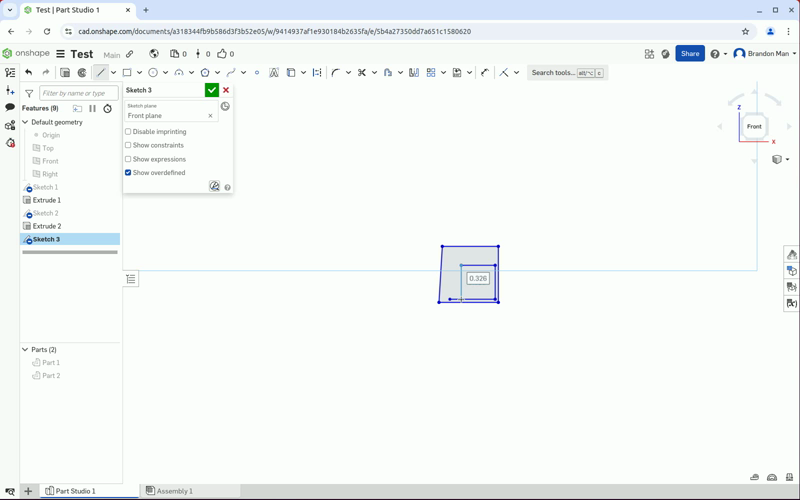
key_up(shift)
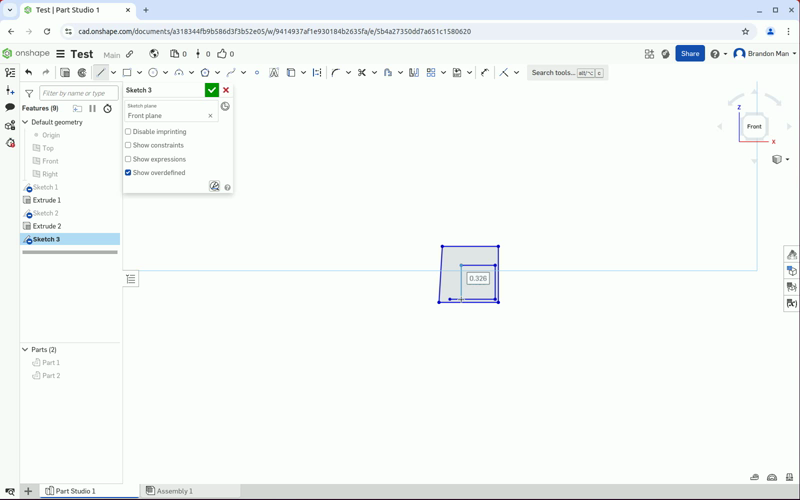
click(461, 299)
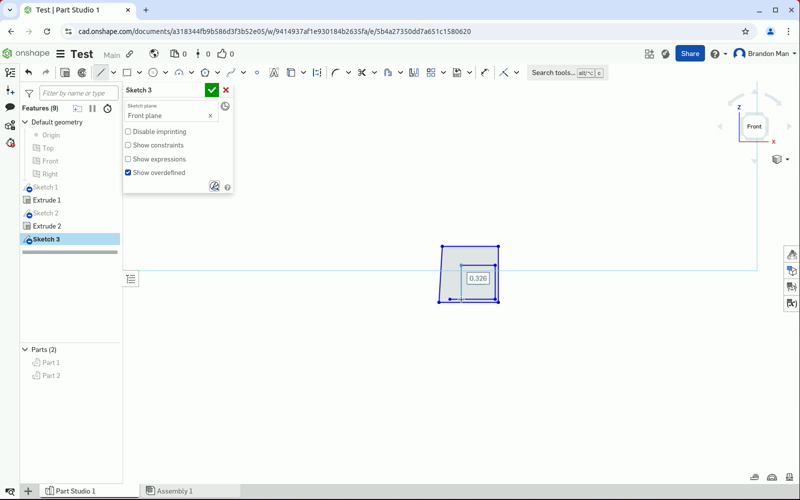
scroll(-6)
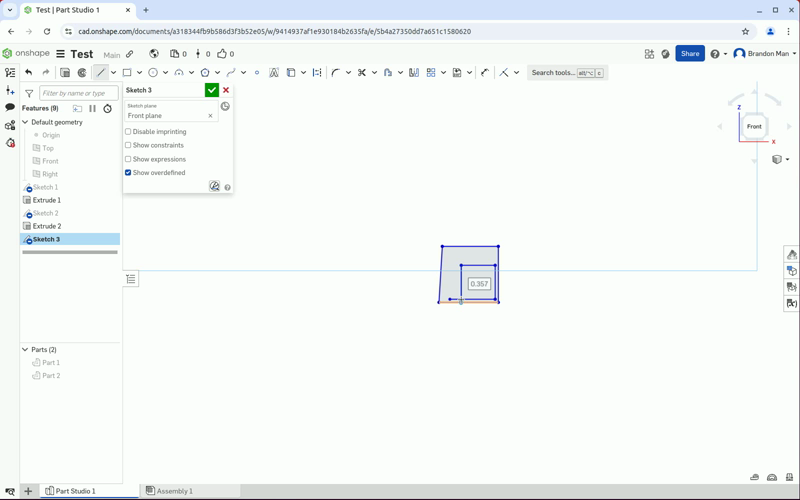
scroll(-6)
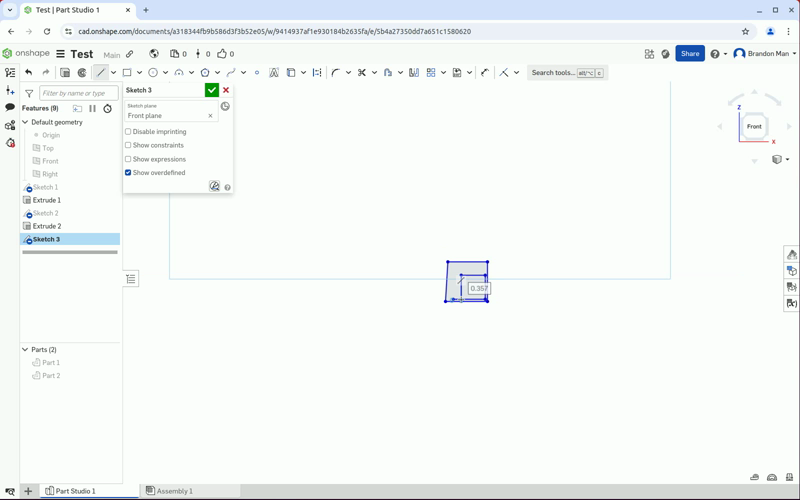
scroll(-6)
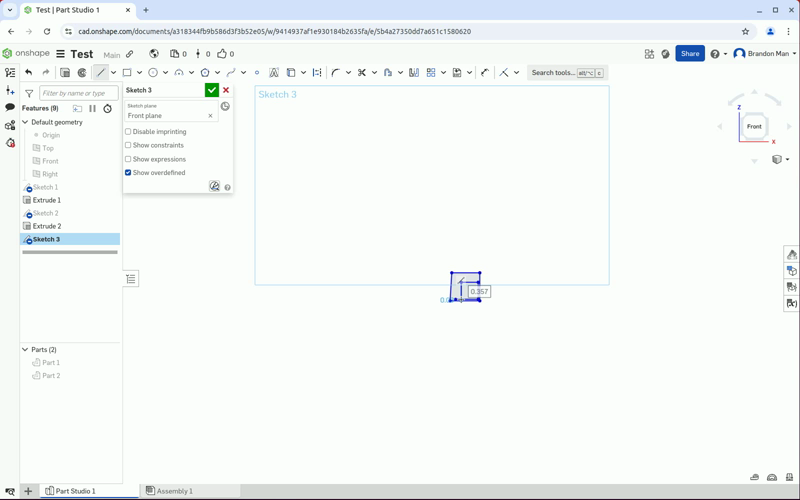
scroll(-6)
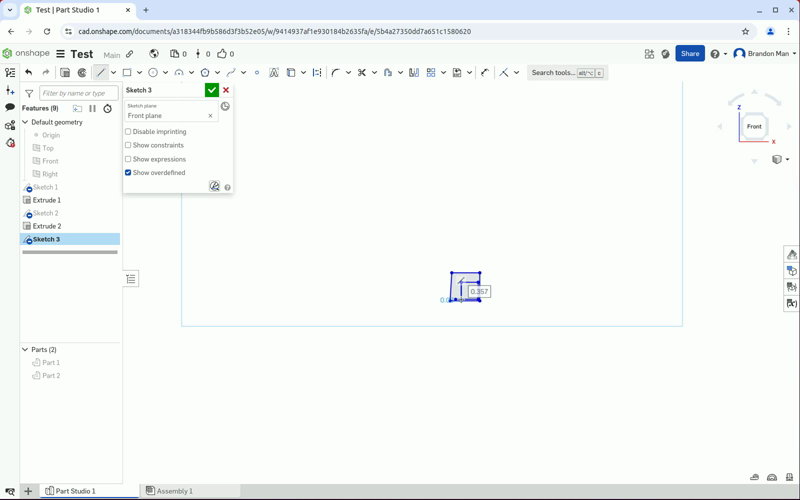
scroll(-6)
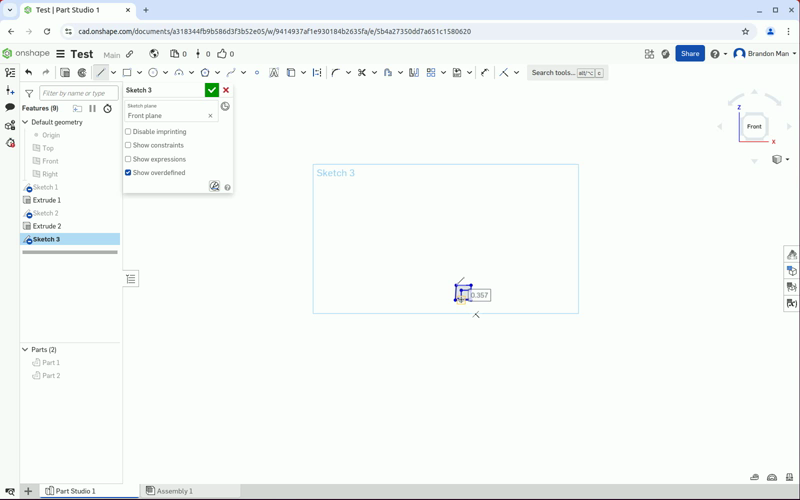
scroll(-6)
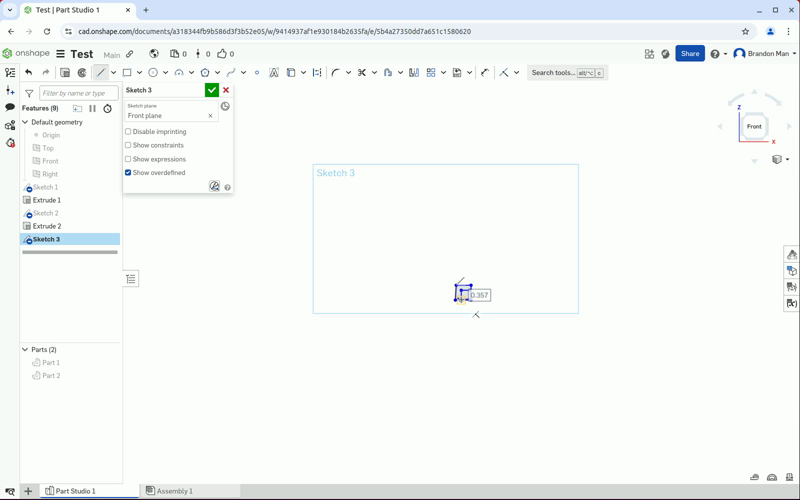
scroll(-6)
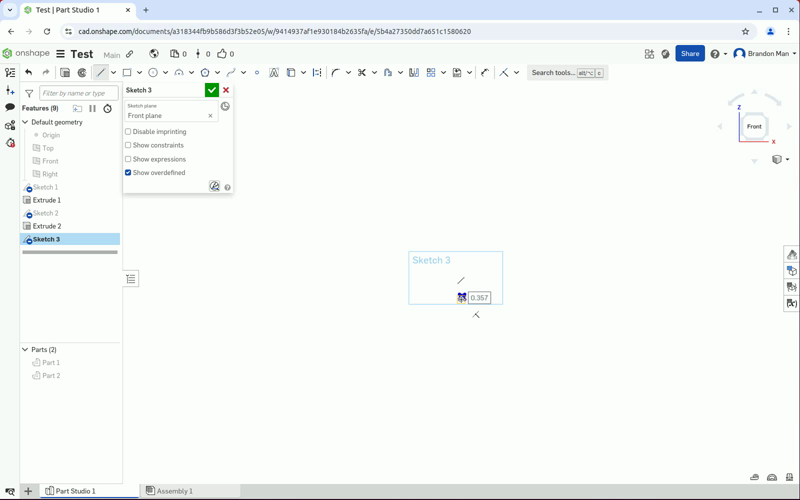
key(esc)
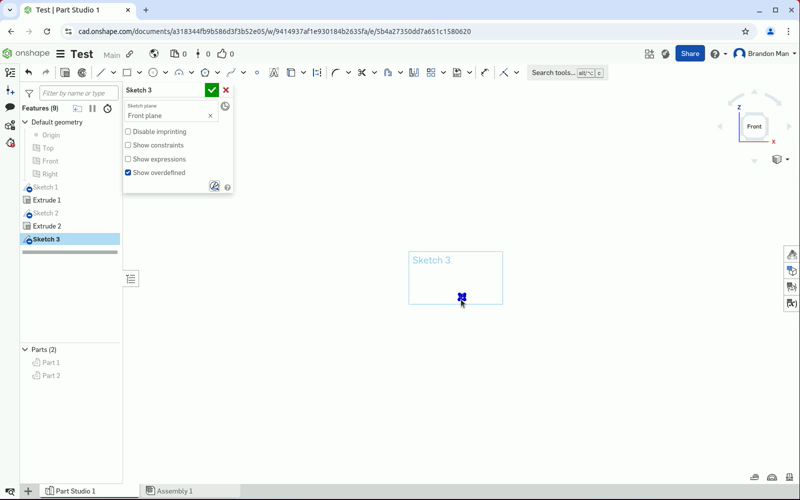
mouse_move(464, 297)
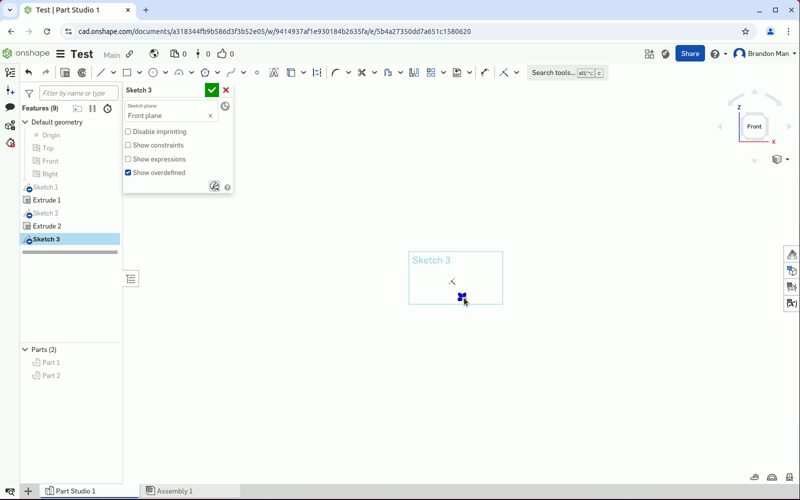
scroll(6)
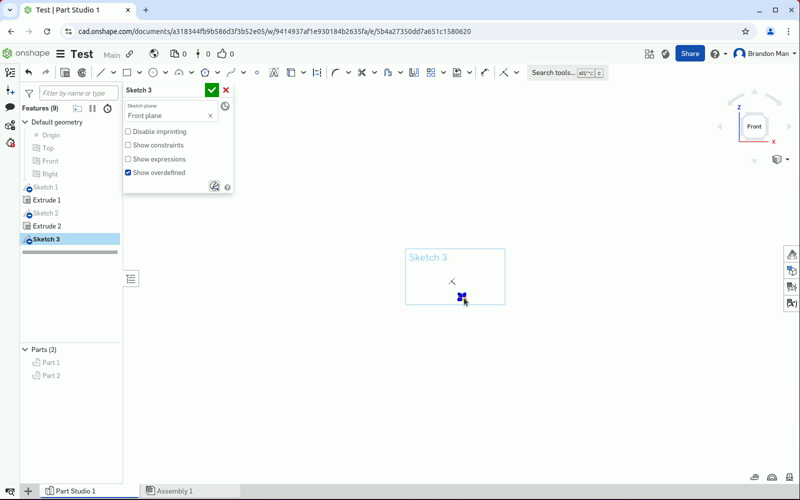
scroll(6)
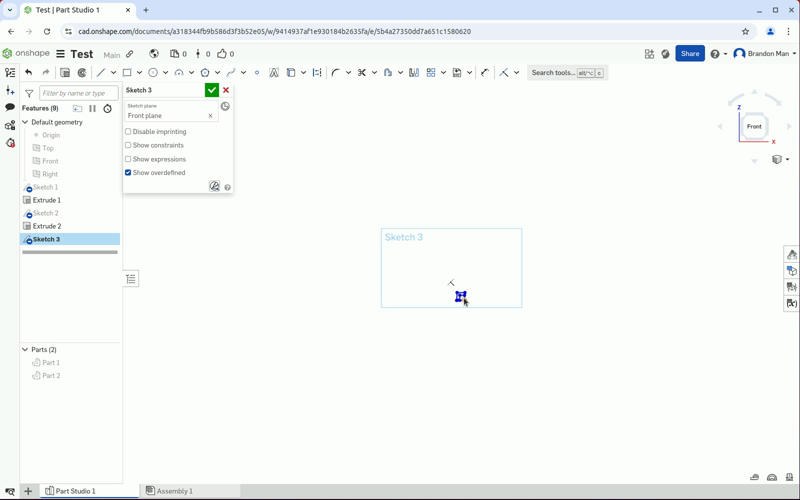
scroll(6)
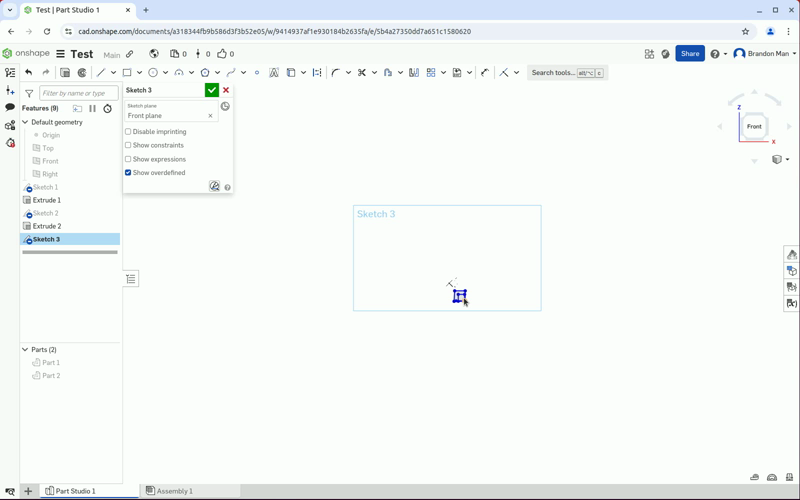
scroll(6)
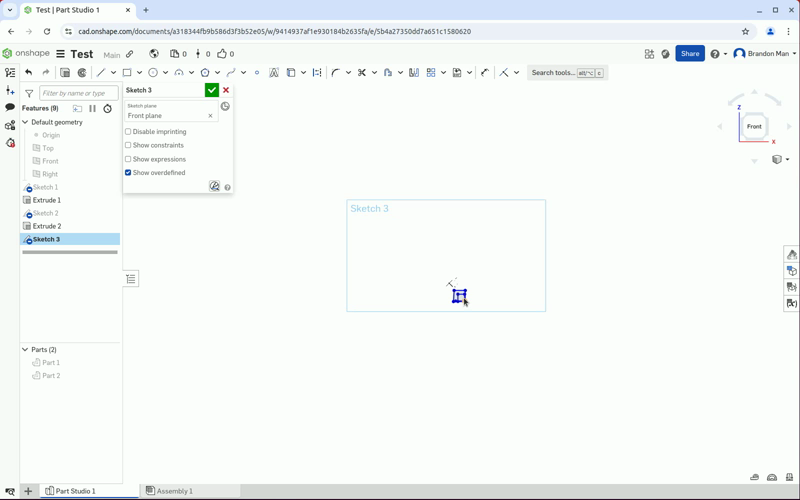
scroll(6)
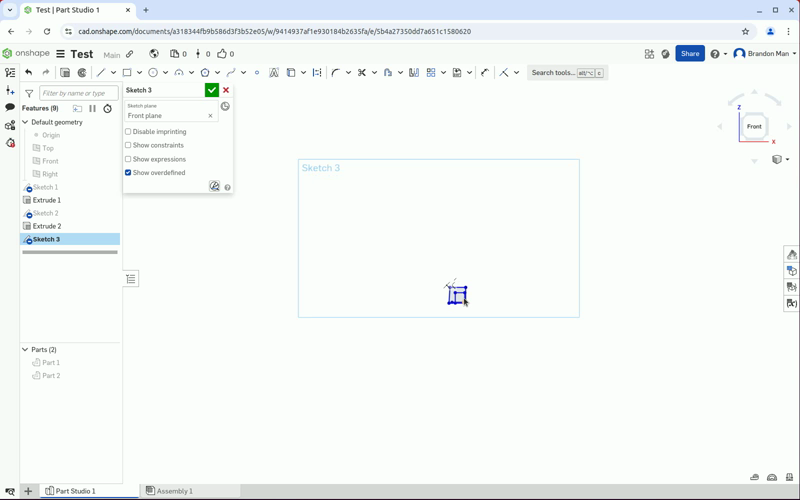
scroll(6)
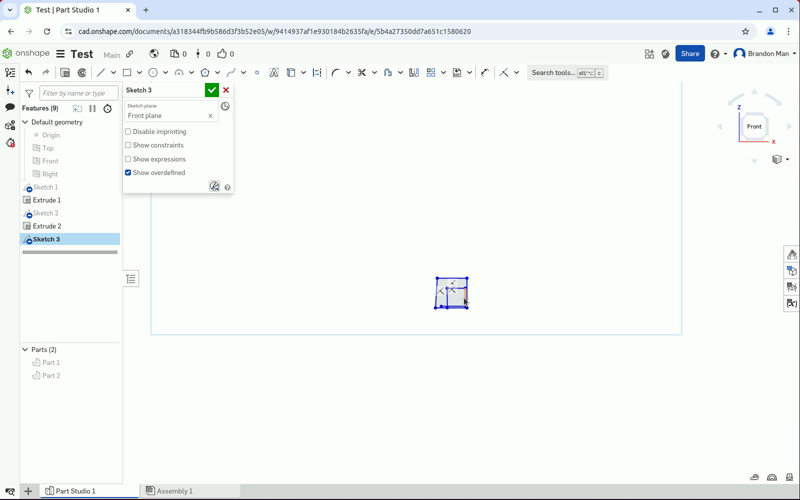
scroll(6)
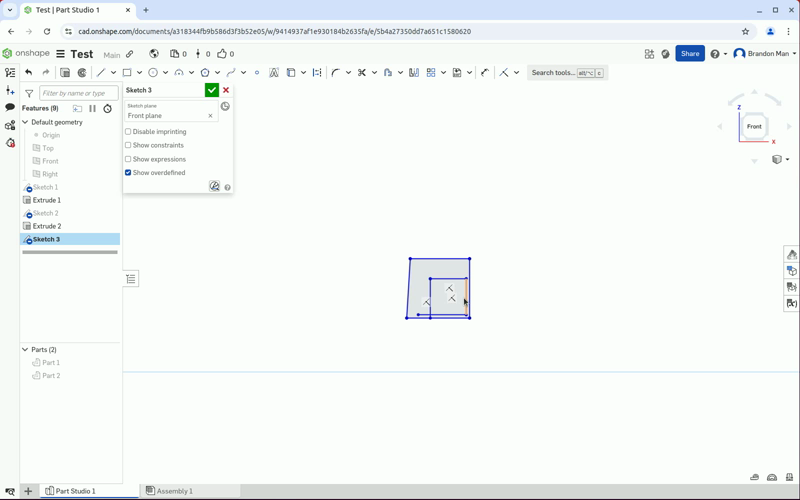
click(464, 297)
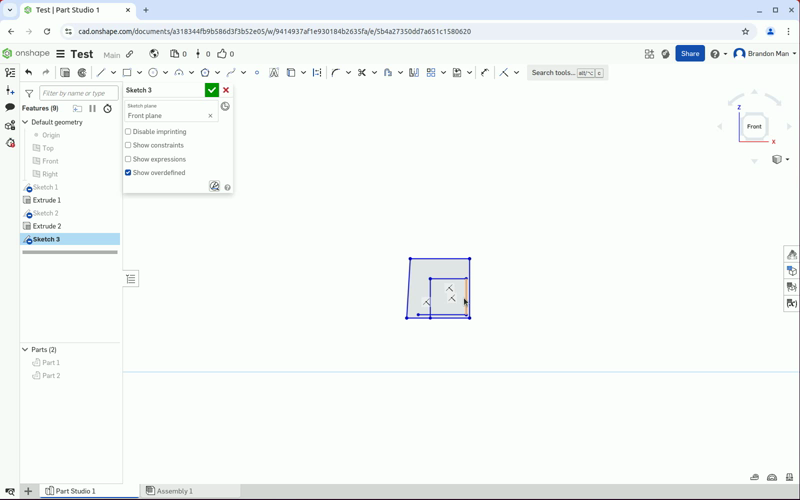
scroll(-6)
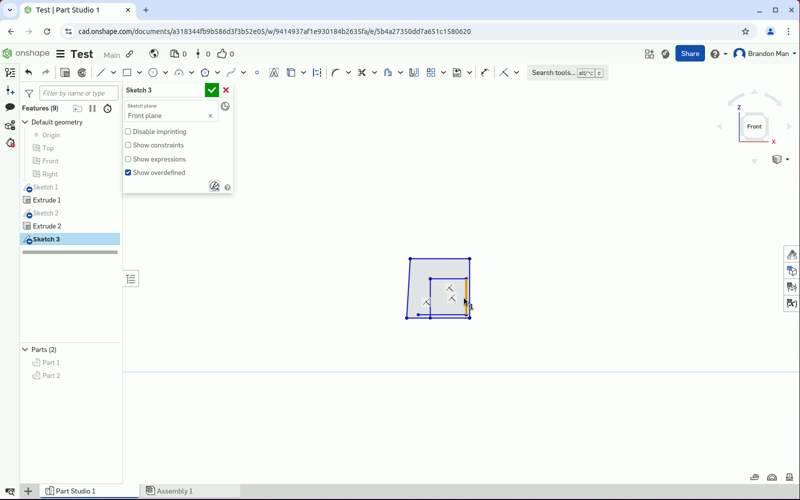
scroll(-6)
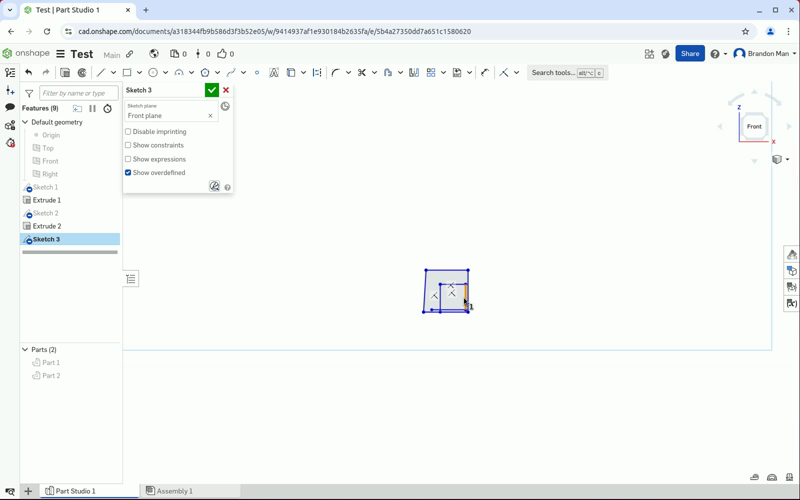
scroll(-6)
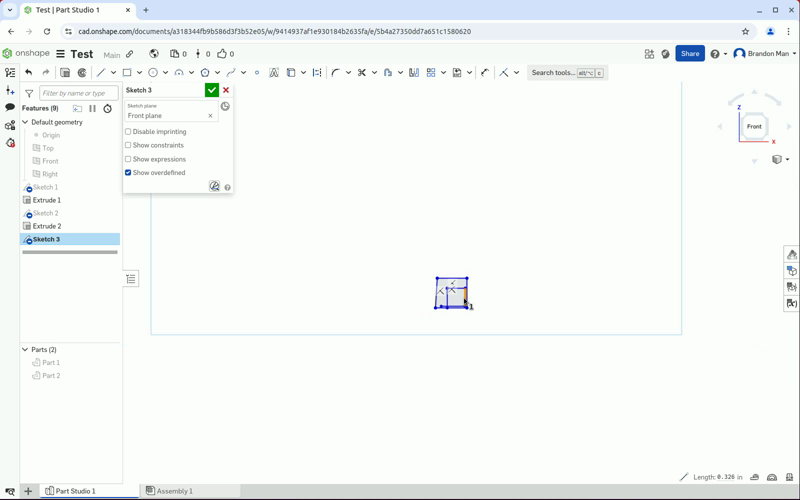
scroll(-6)
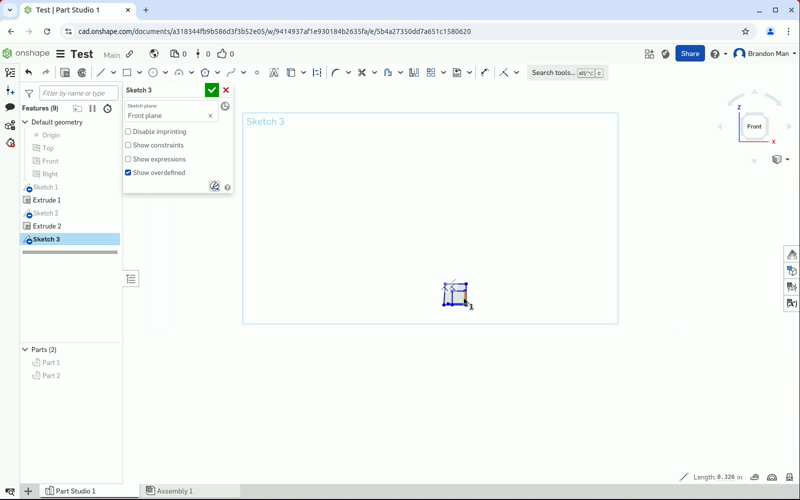
scroll(-6)
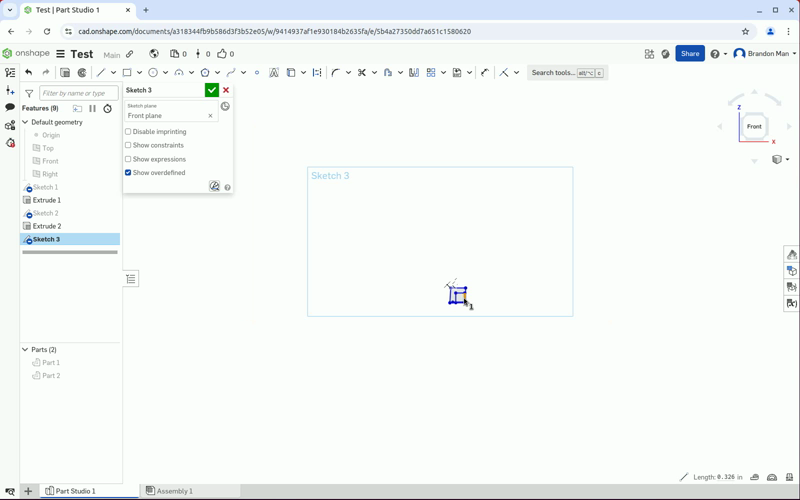
scroll(-6)
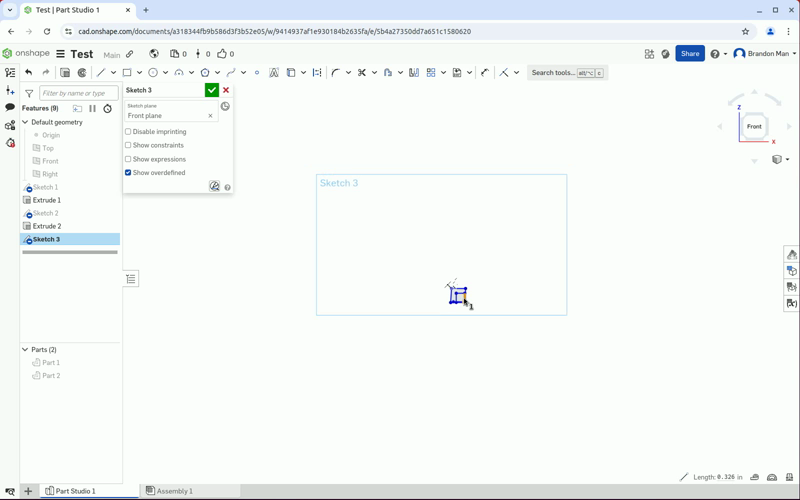
scroll(-6)
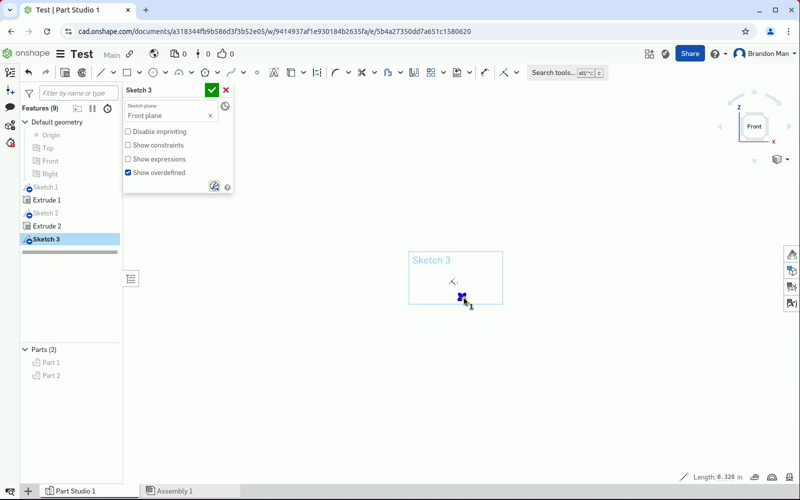
mouse_move(73, 352)
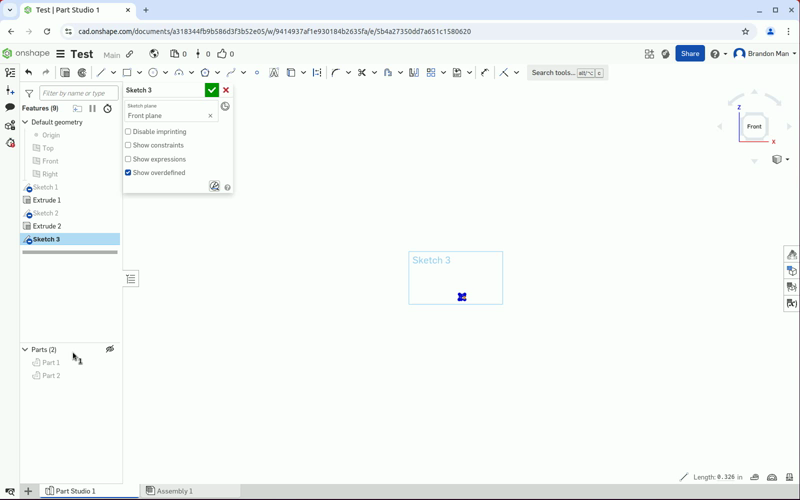
key(shift+y)
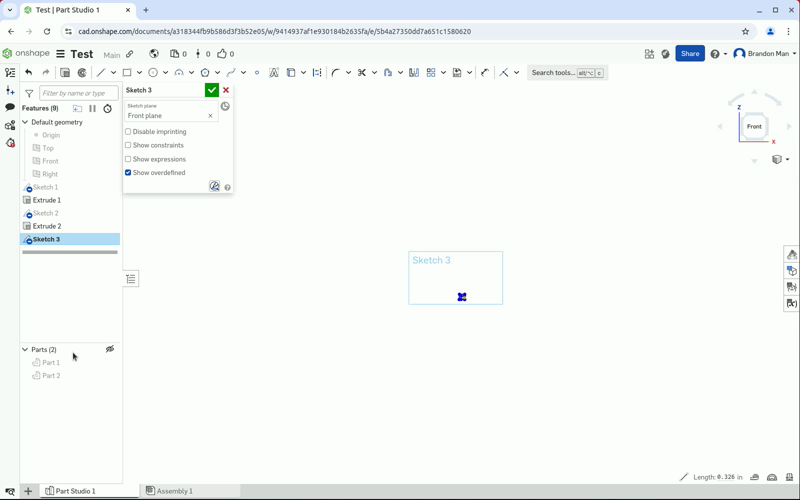
key(shift+e)
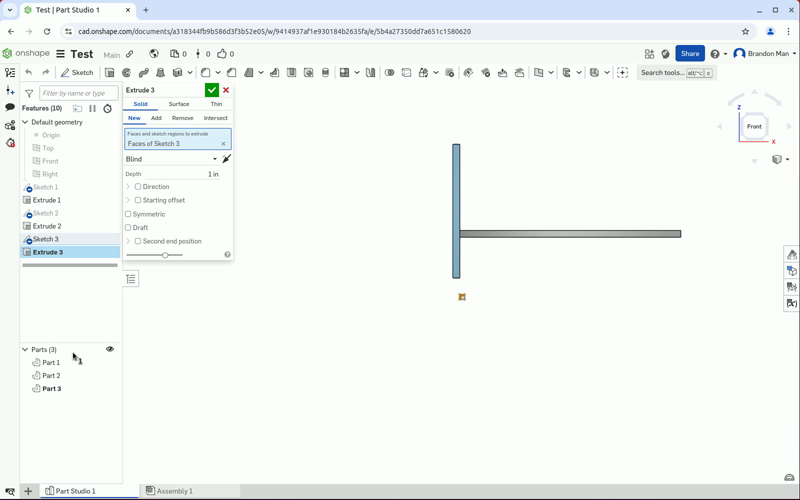
mouse_move(143, 106)
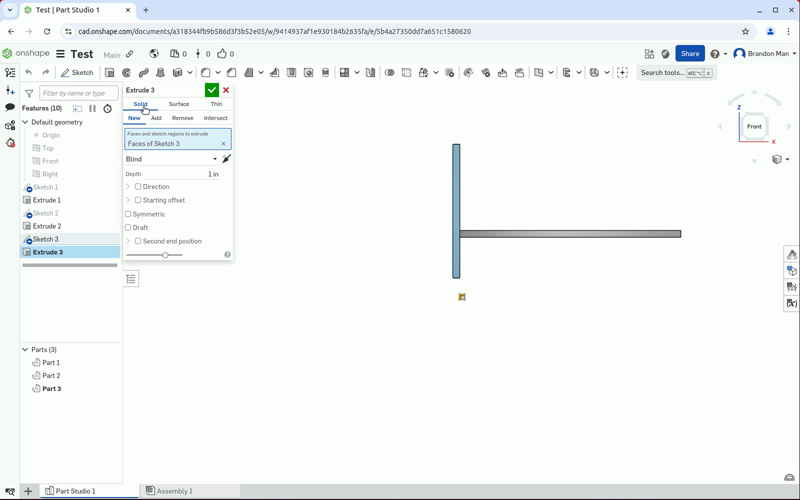
click(143, 106)
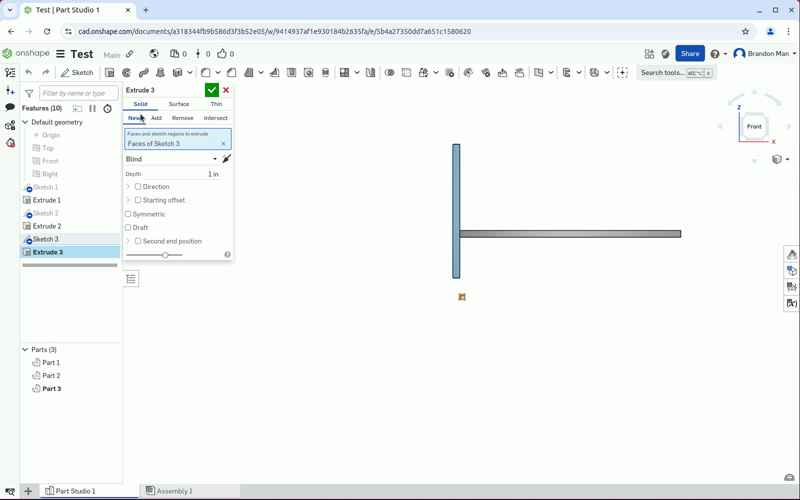
mouse_move(137, 120)
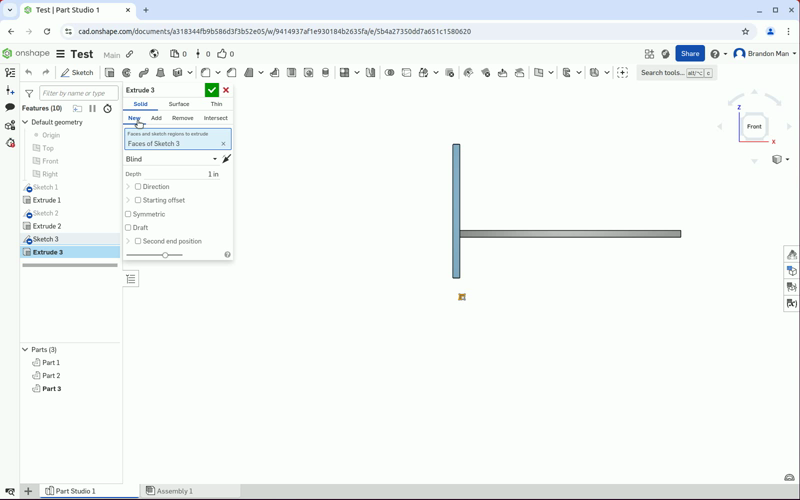
click(137, 120)
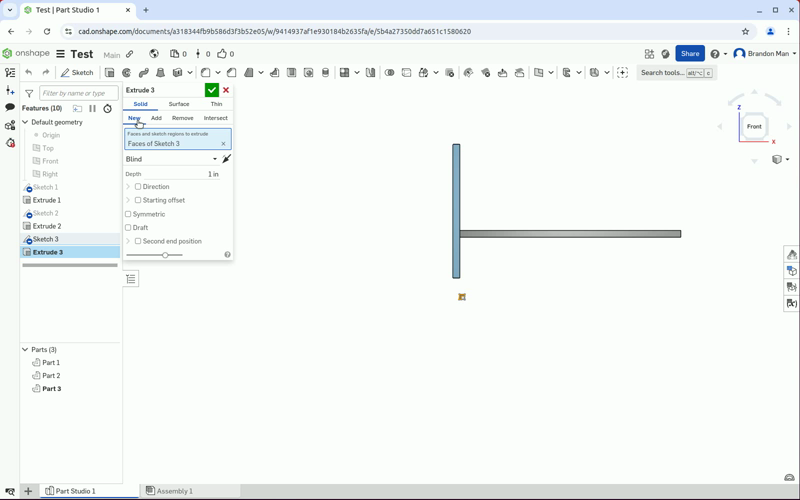
key(tab, 4)
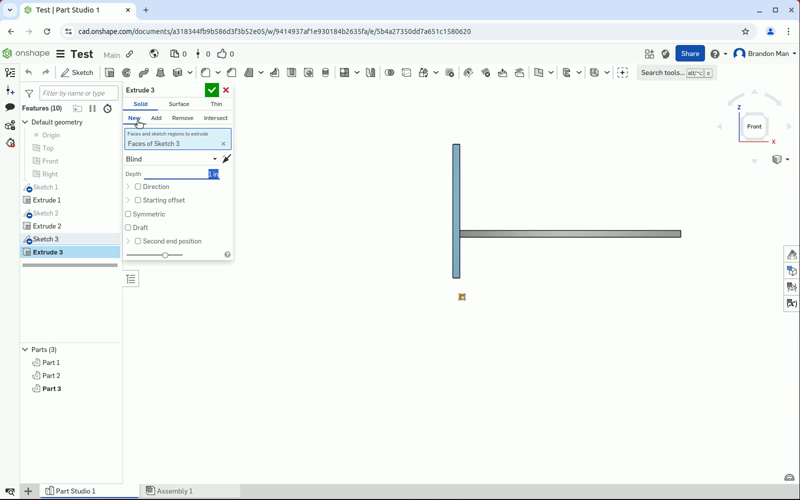
text(11.313)
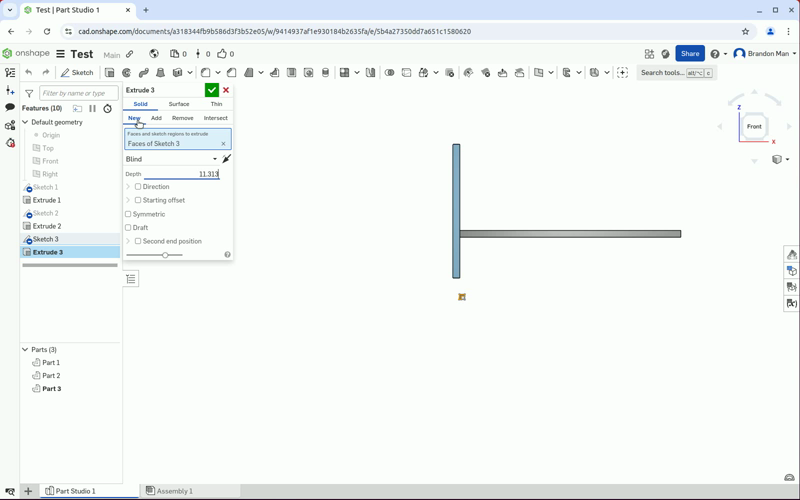
key(enter)
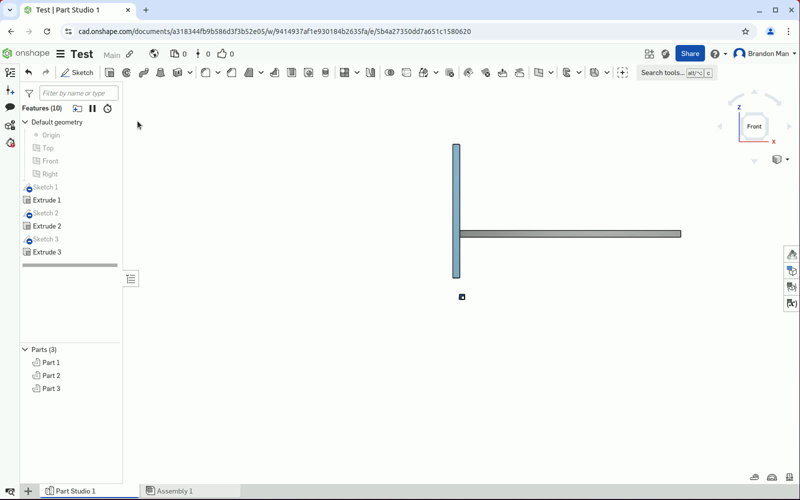
key(shift+h)
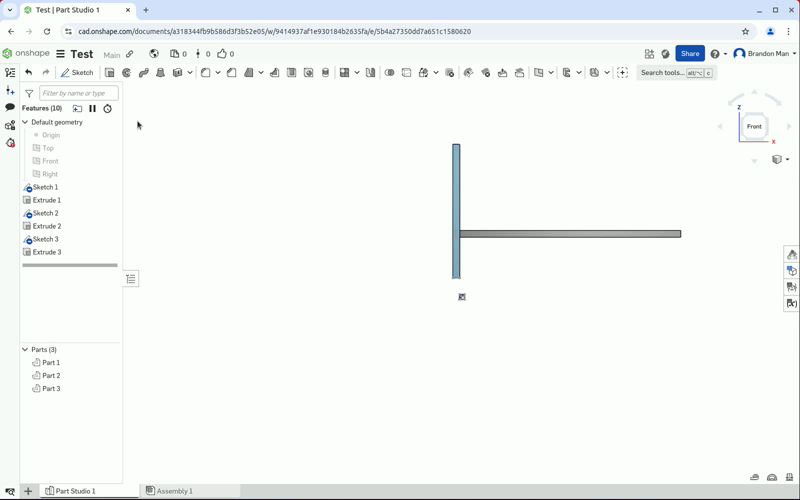
key(shift+h)
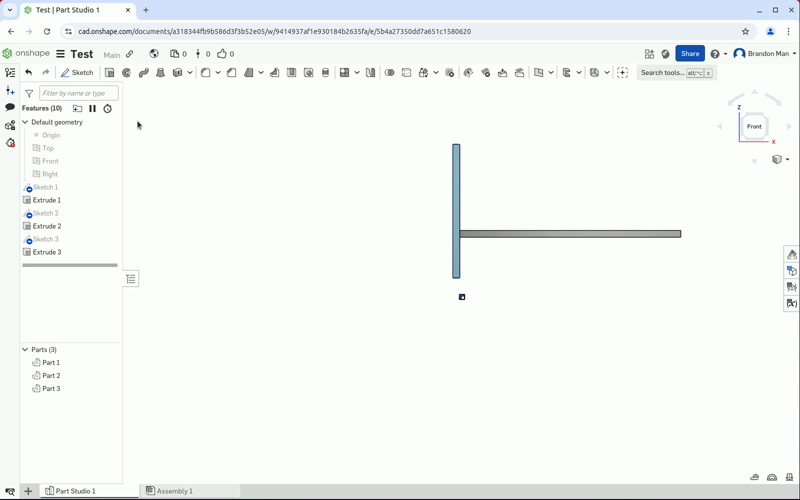
mouse_move(73, 189)
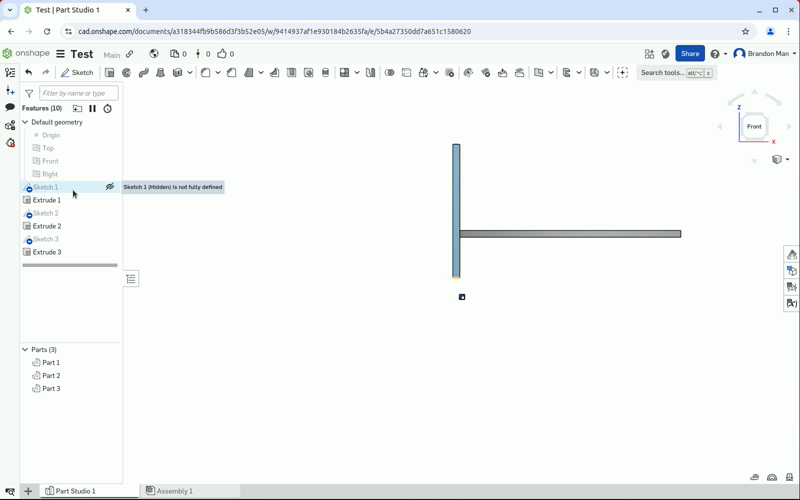
click(73, 189)
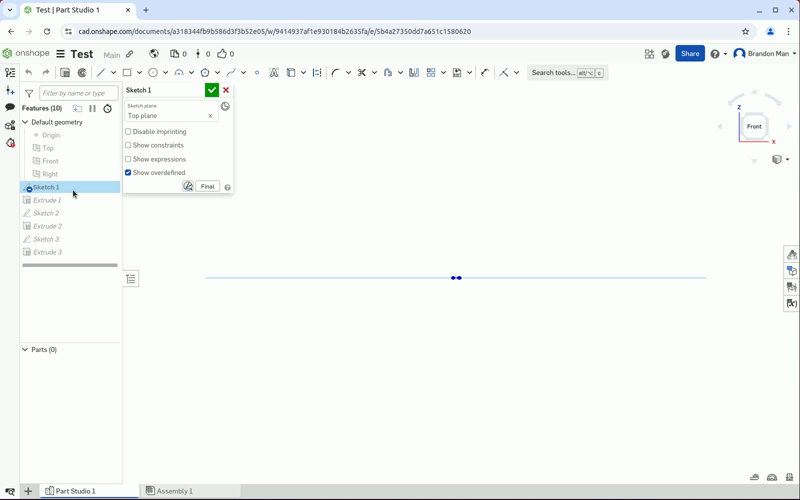
mouse_move(229, 92)
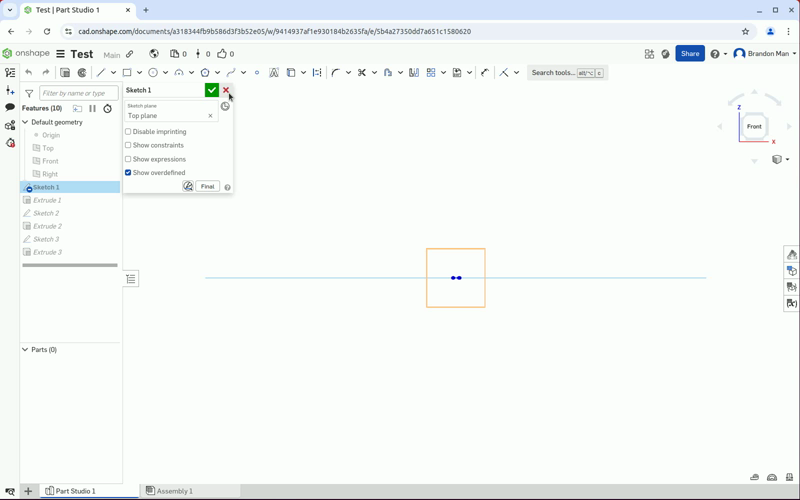
click(229, 92)
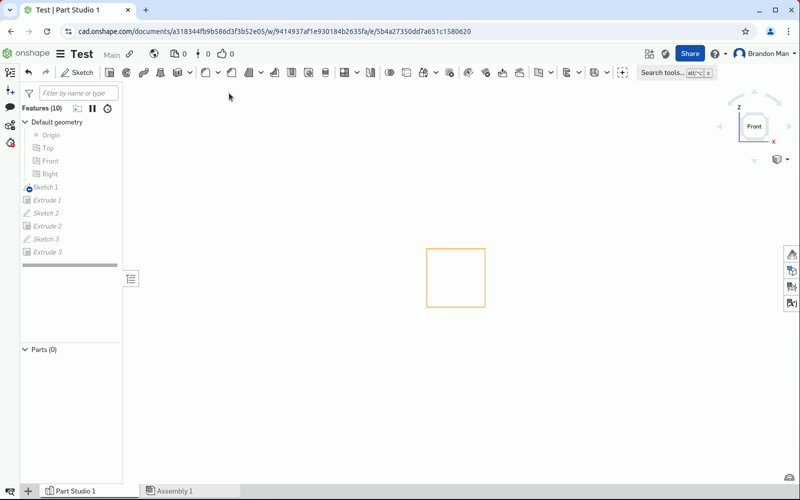
mouse_move(73, 352)
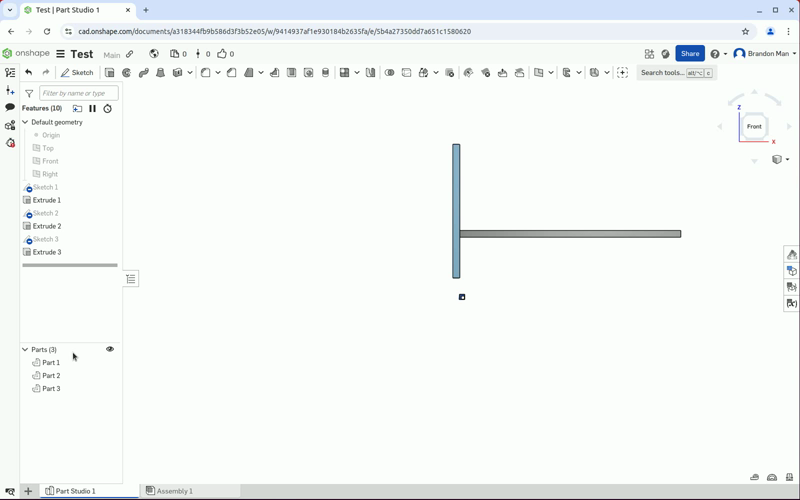
key(y)
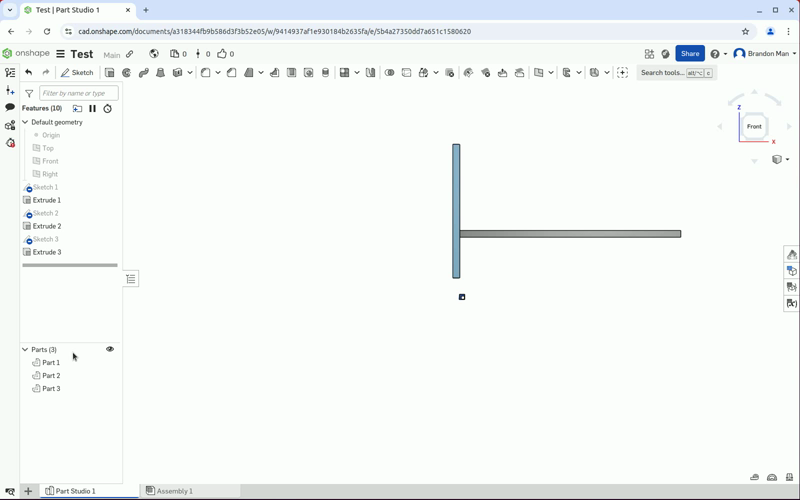
key(shift+p)
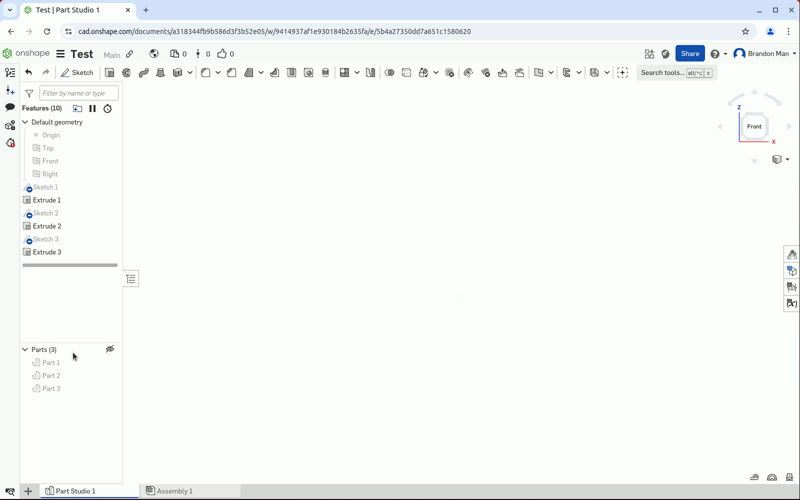
key(space)
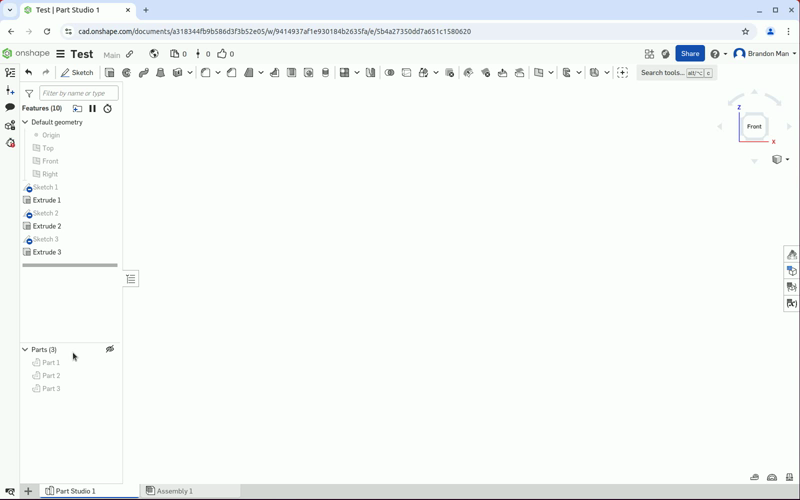
key_down(shift)
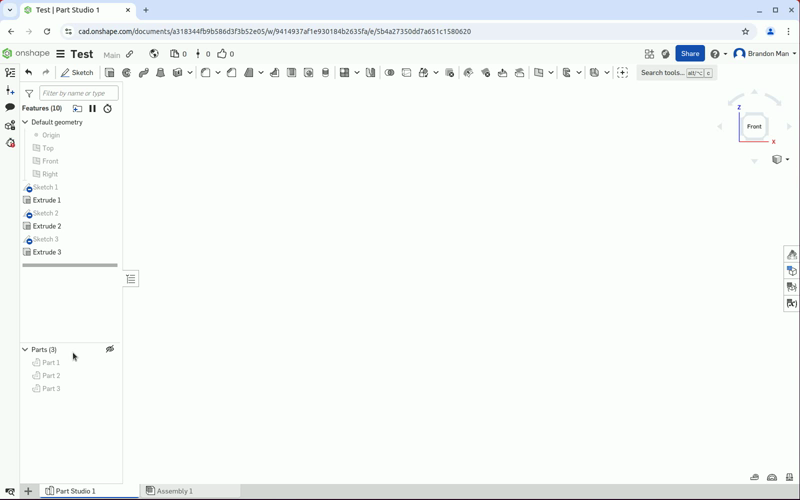
key(left)
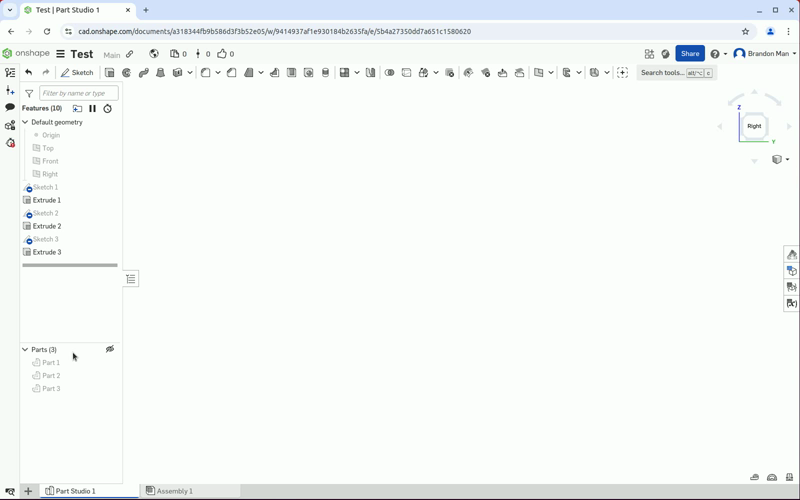
key_up(shift)
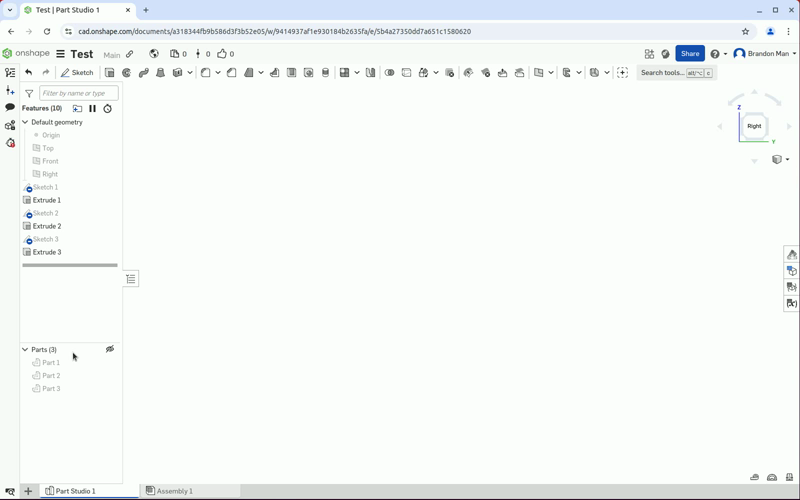
mouse_move(73, 352)
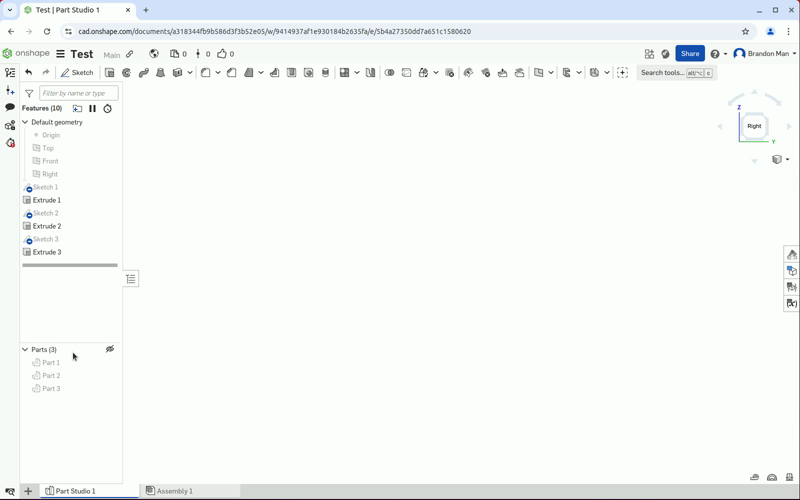
key(shift+y)
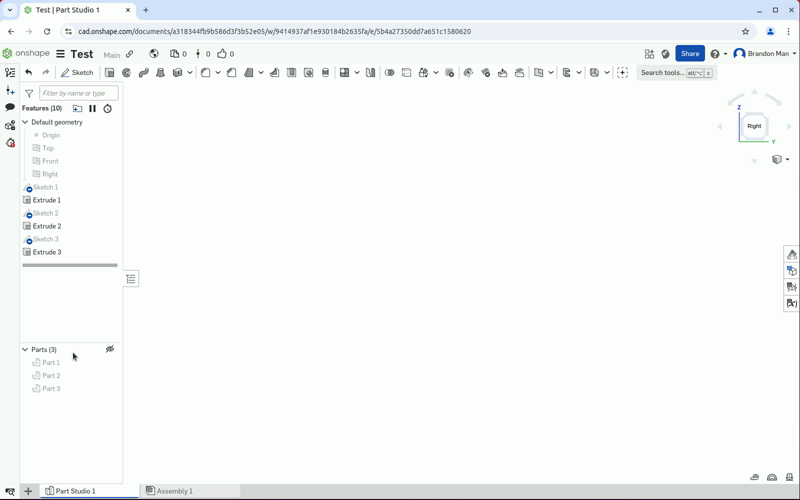
key(shift+s)
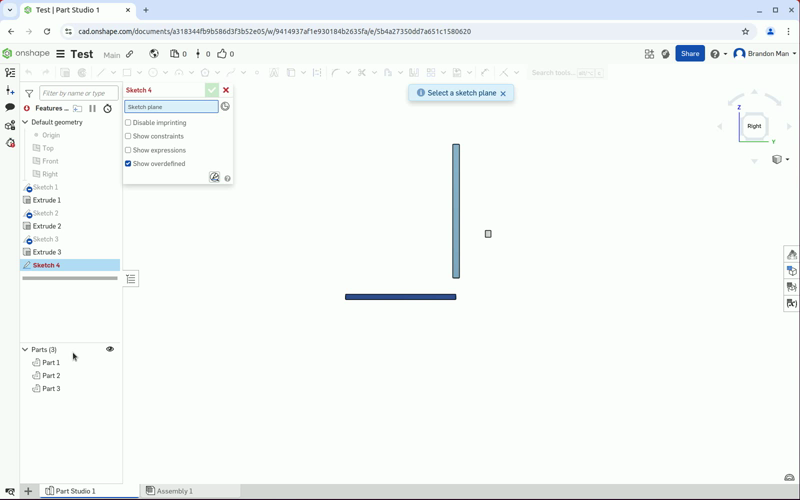
mouse_move(73, 176)
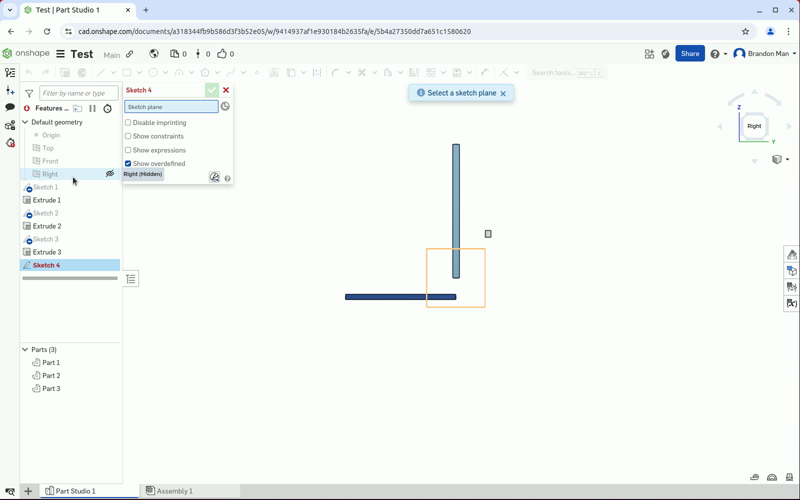
click(73, 176)
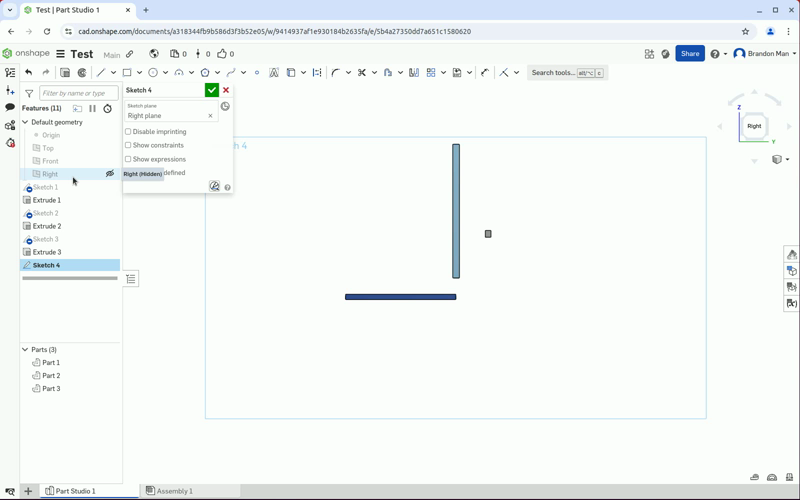
mouse_move(73, 352)
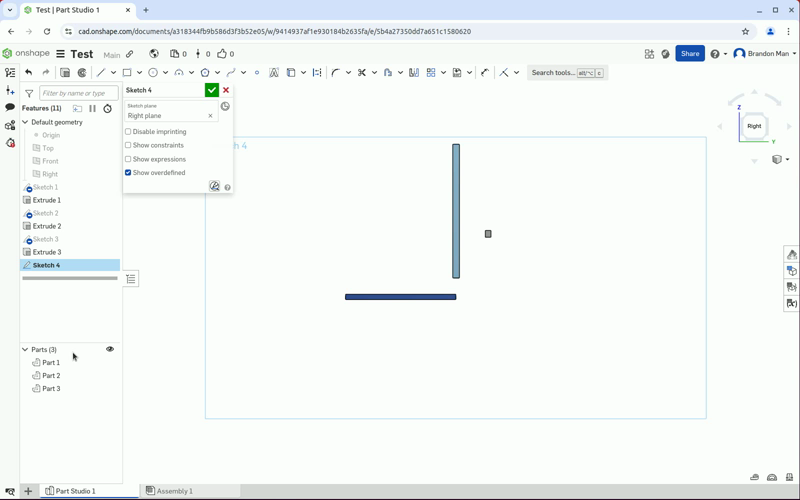
key(y)
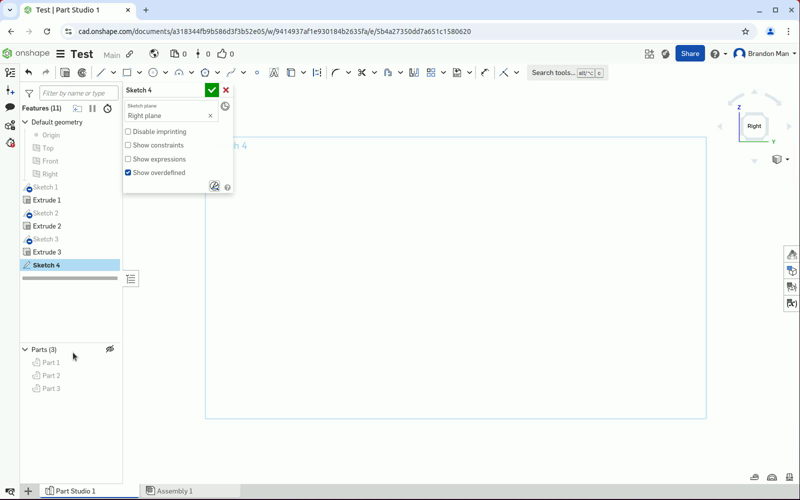
key(l)
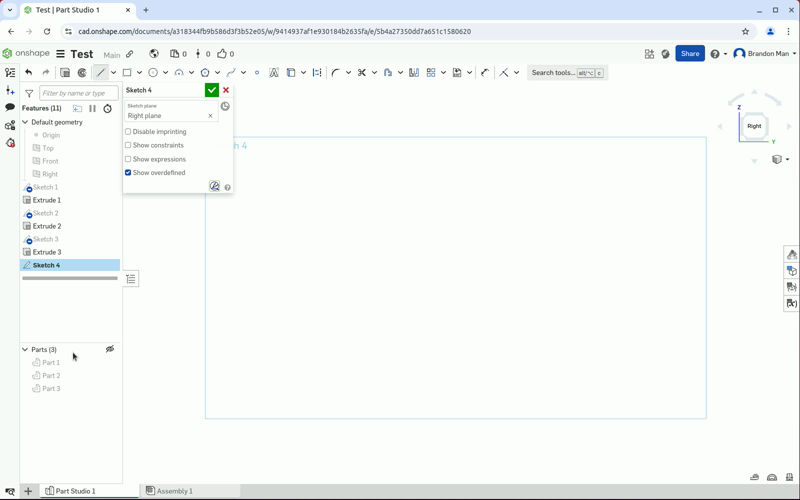
key_down(shift)
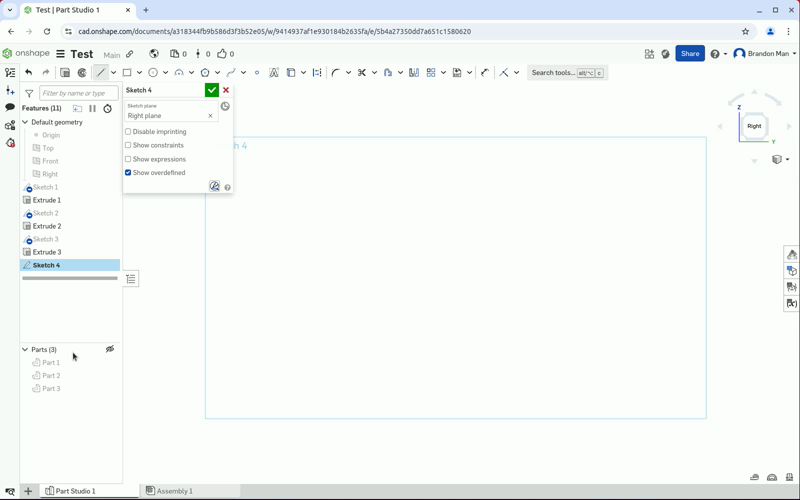
mouse_move(502, 308)
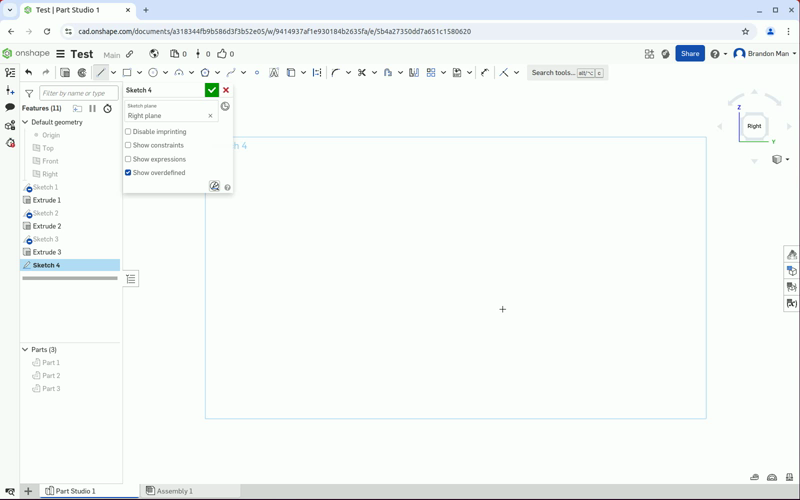
click(502, 308)
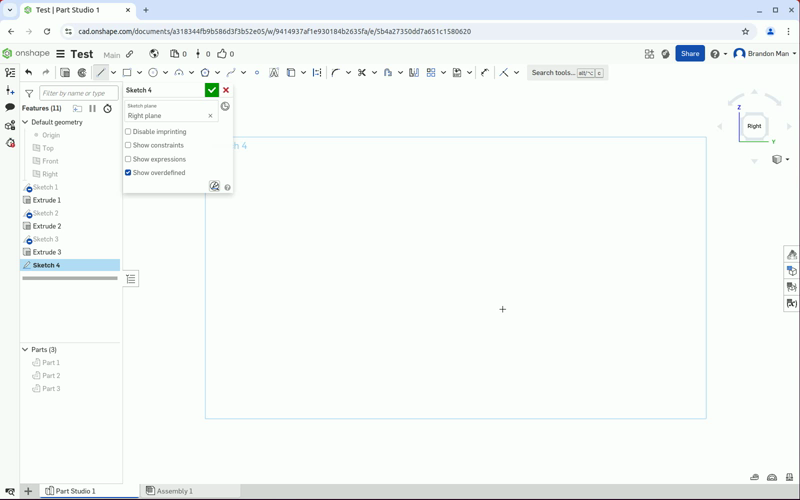
key_up(shift)
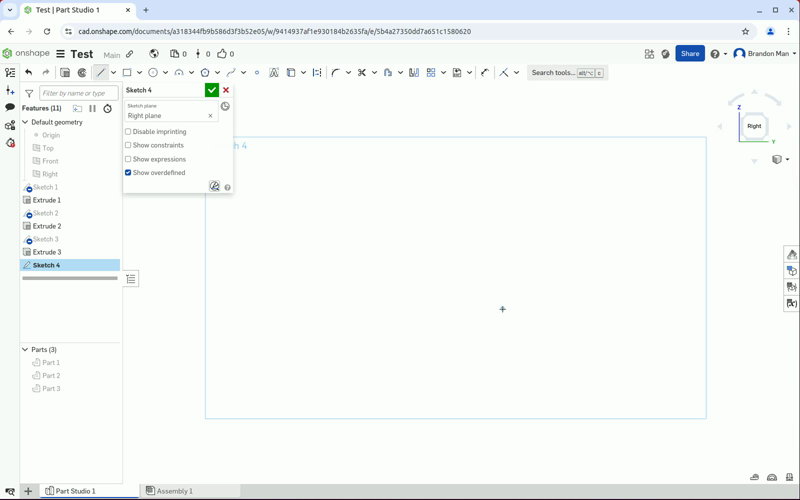
key_down(shift)
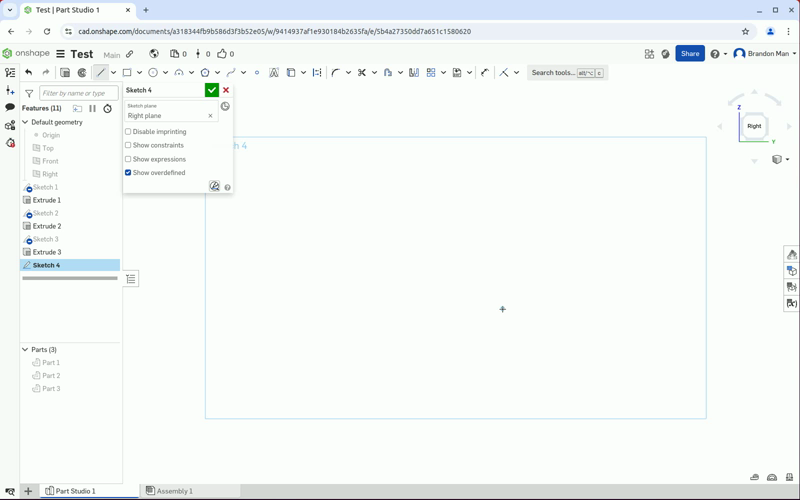
mouse_move(532, 308)
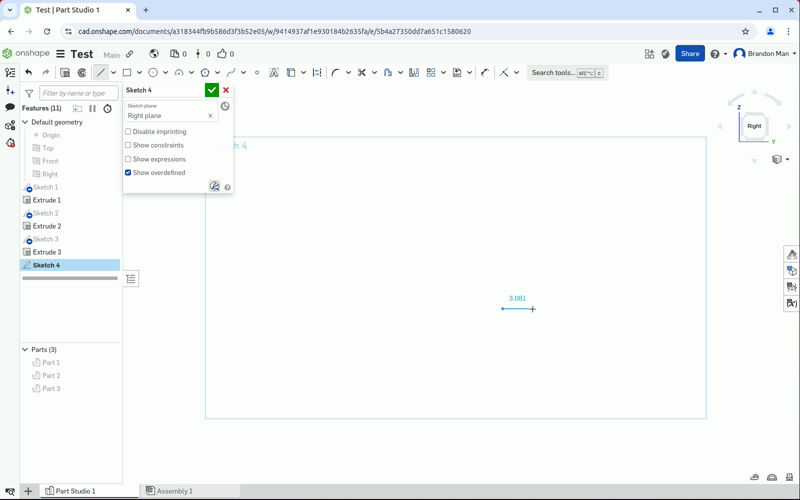
mouse_move(506, 308)
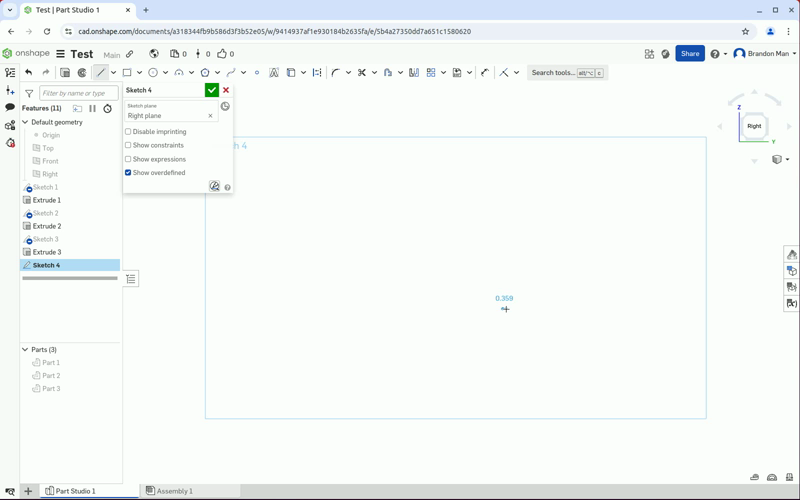
scroll(6)
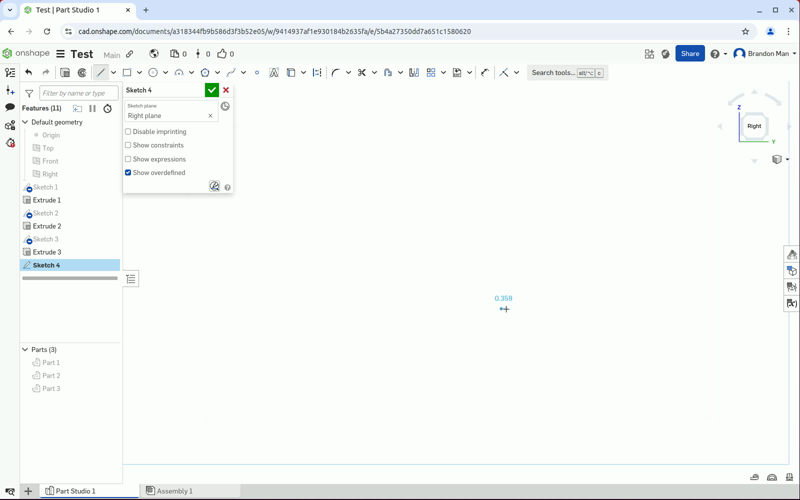
scroll(6)
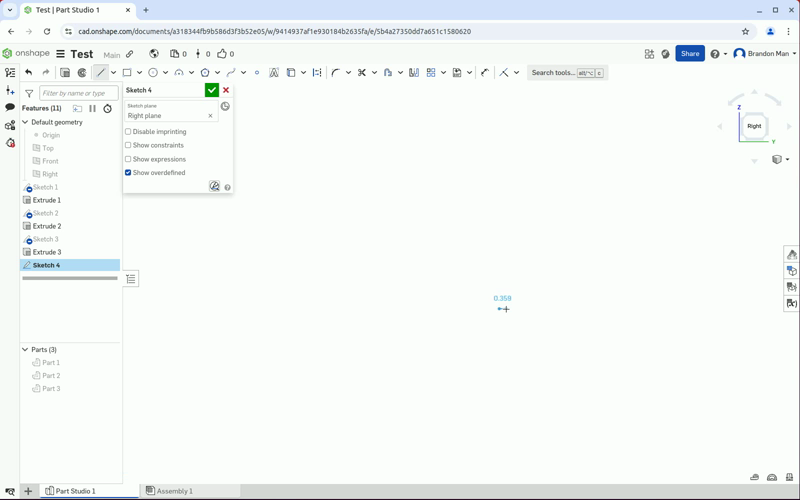
scroll(6)
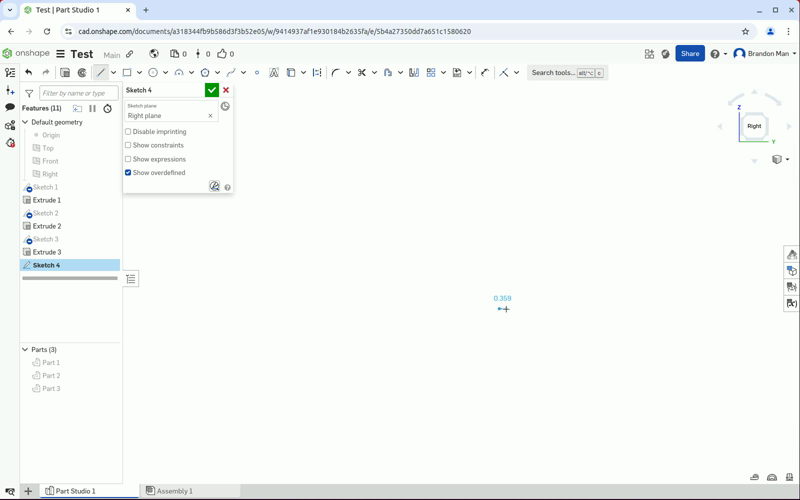
scroll(6)
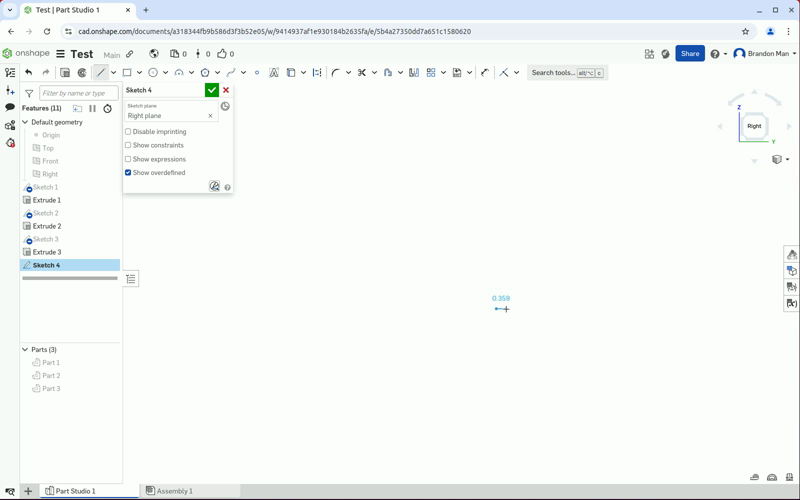
scroll(6)
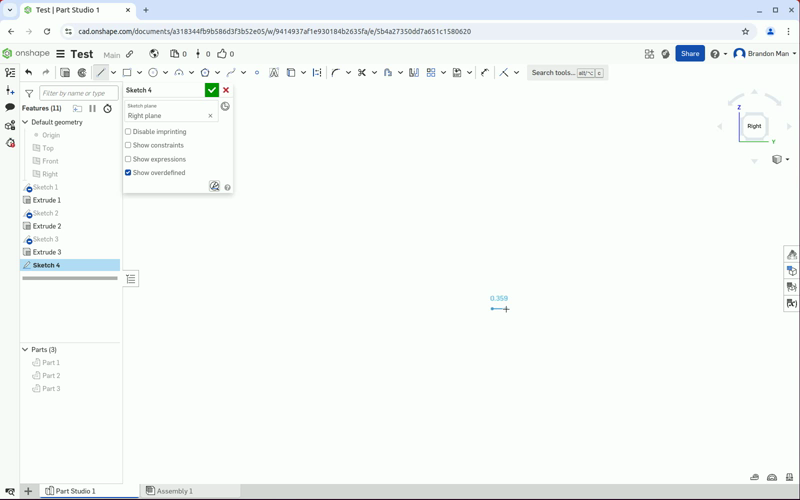
scroll(6)
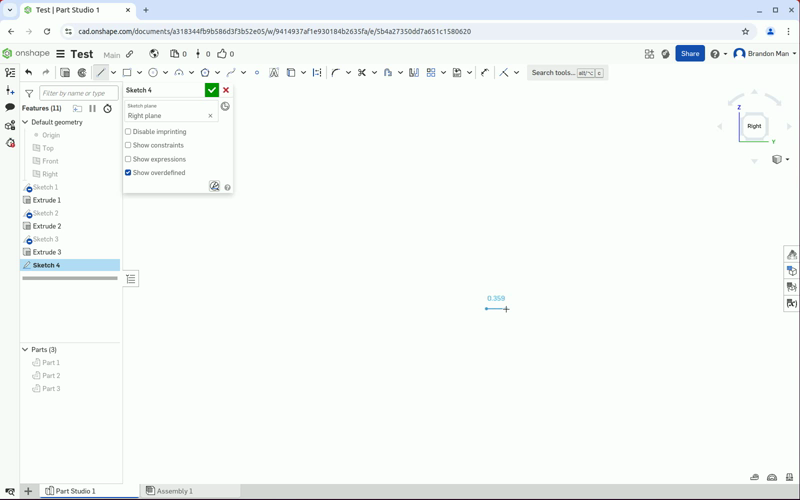
scroll(6)
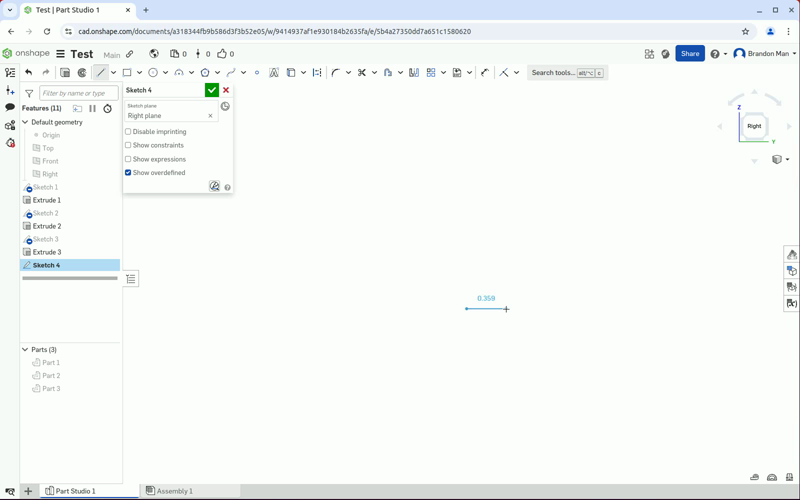
click(506, 308)
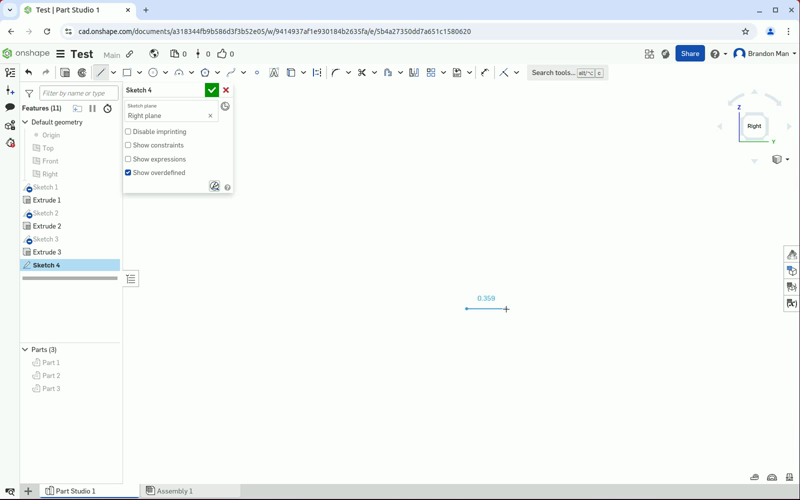
scroll(-6)
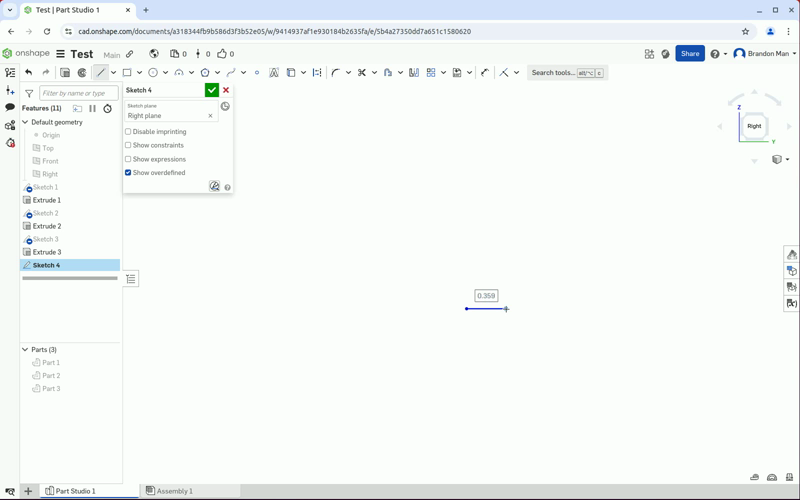
scroll(-6)
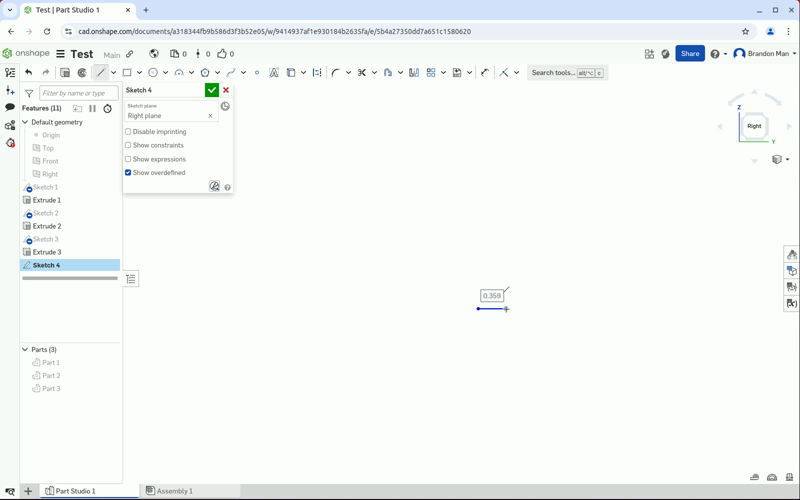
scroll(-6)
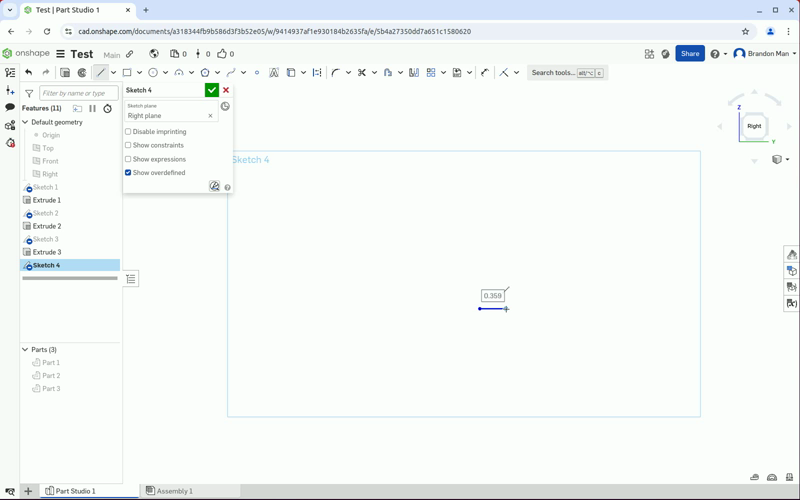
scroll(-6)
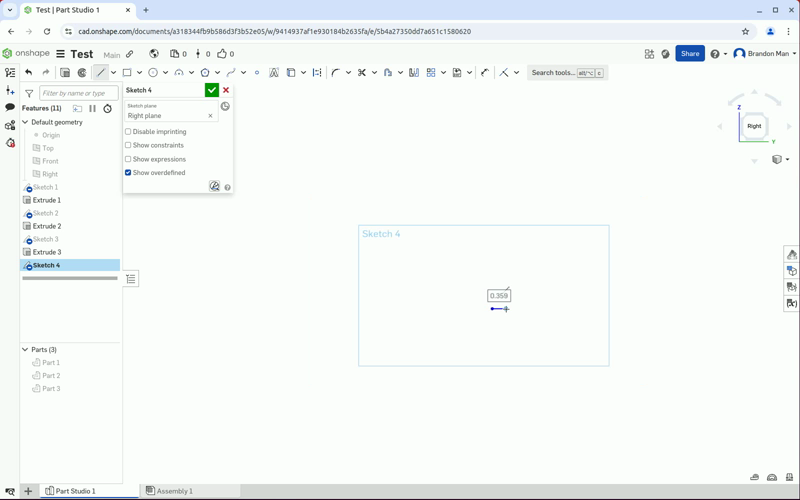
scroll(-6)
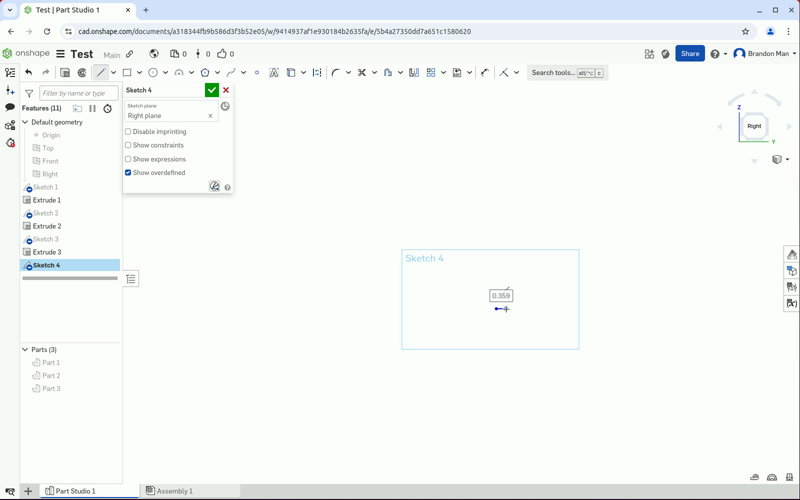
scroll(-6)
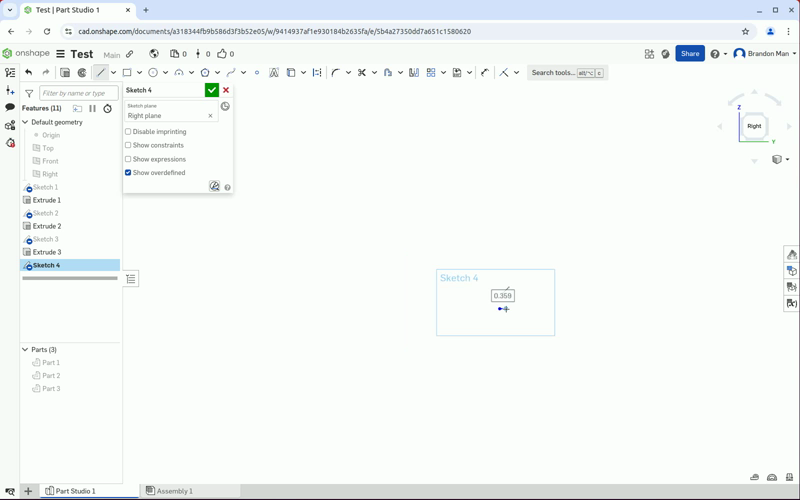
scroll(-6)
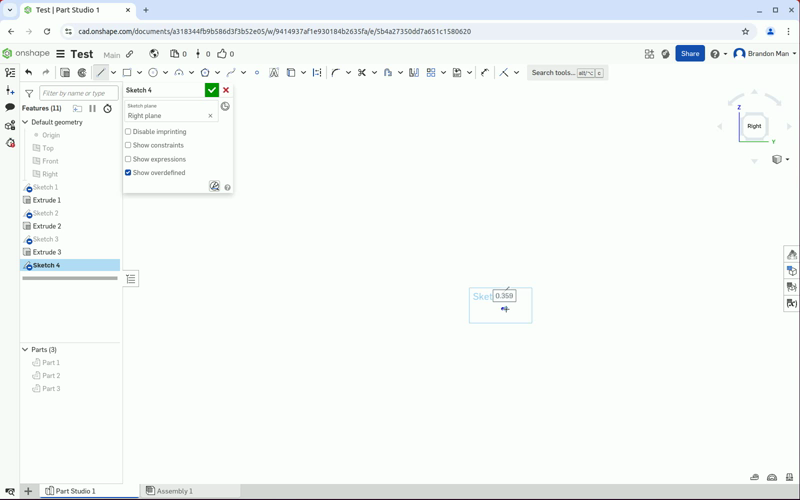
key_up(shift)
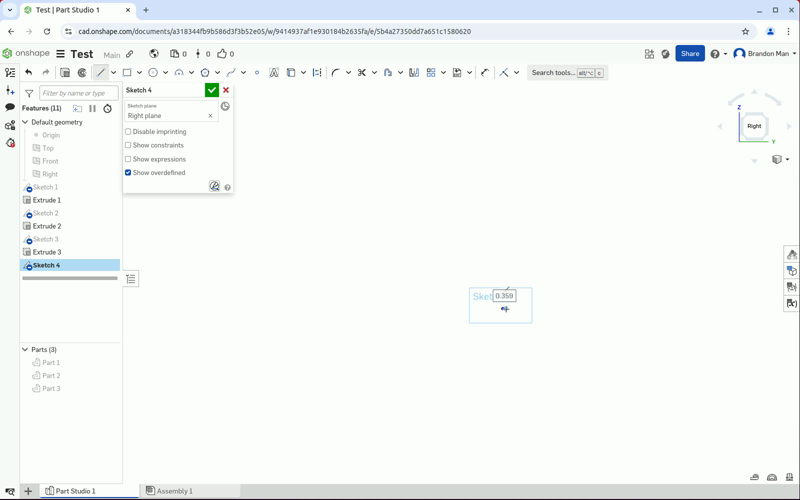
key_down(shift)
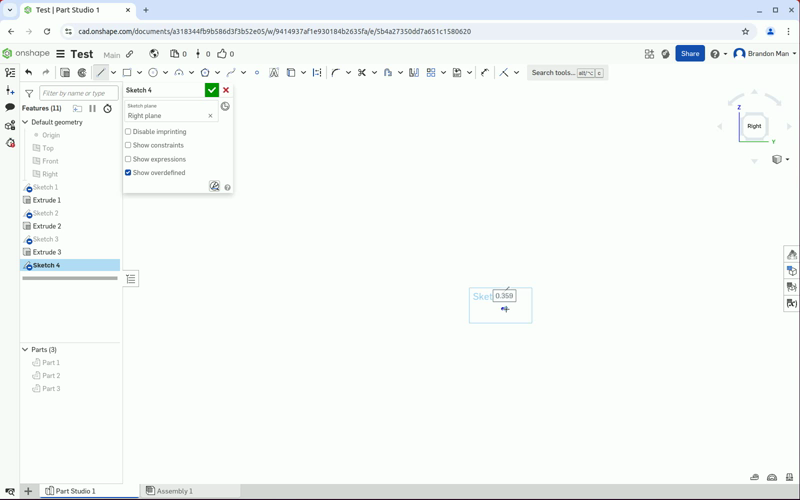
mouse_move(536, 308)
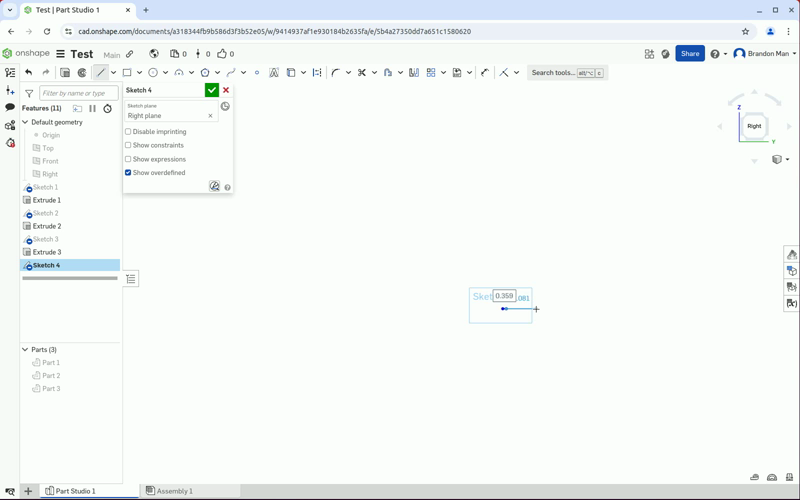
mouse_move(506, 305)
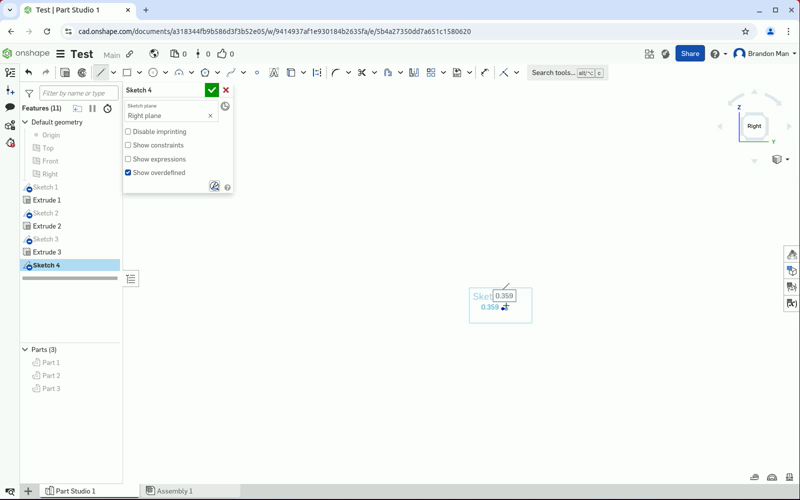
scroll(6)
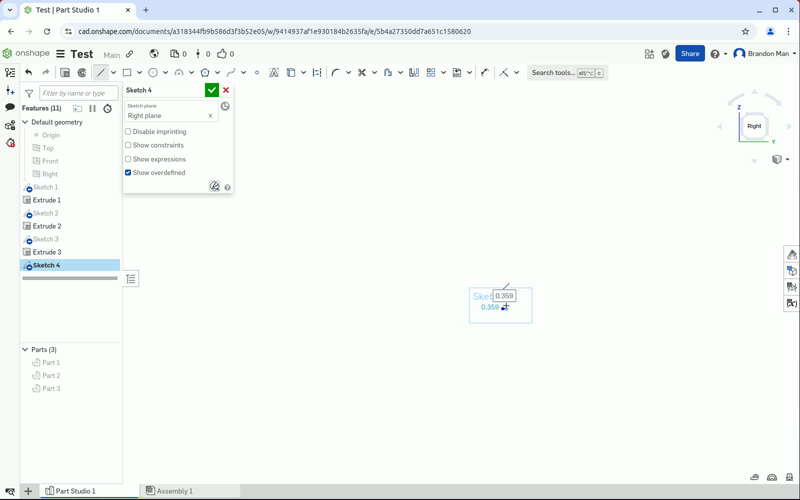
scroll(6)
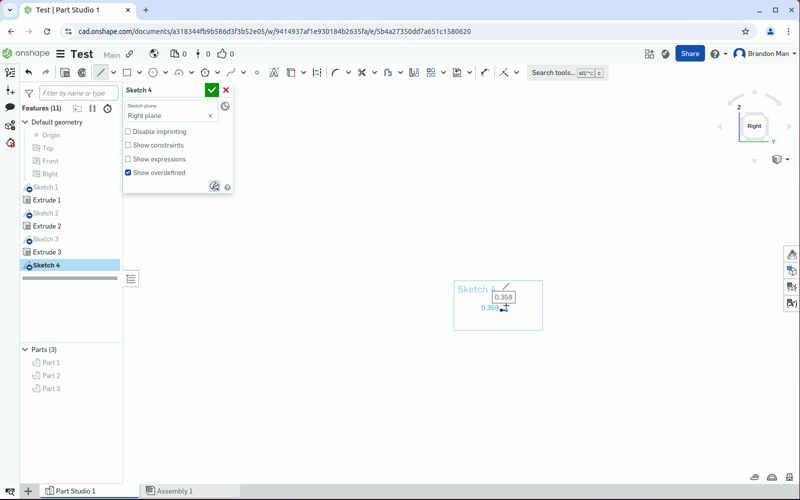
scroll(6)
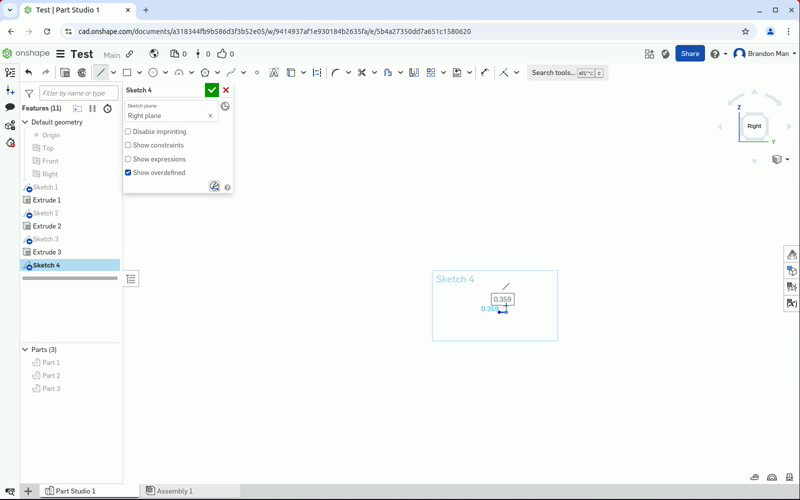
scroll(6)
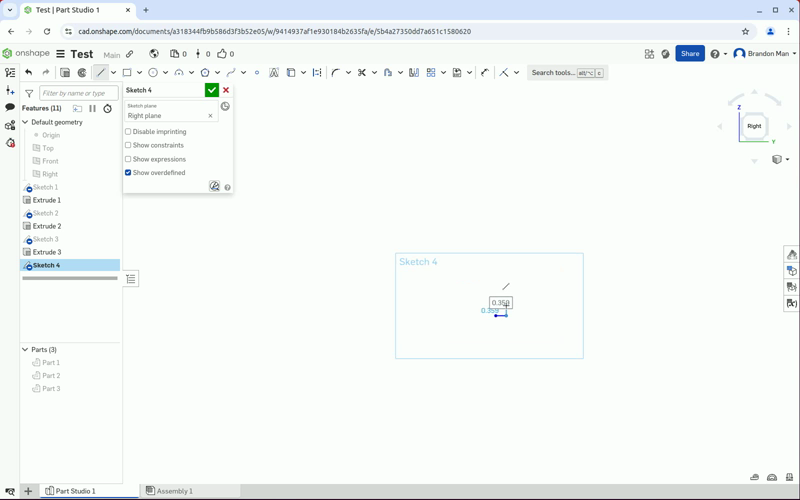
scroll(6)
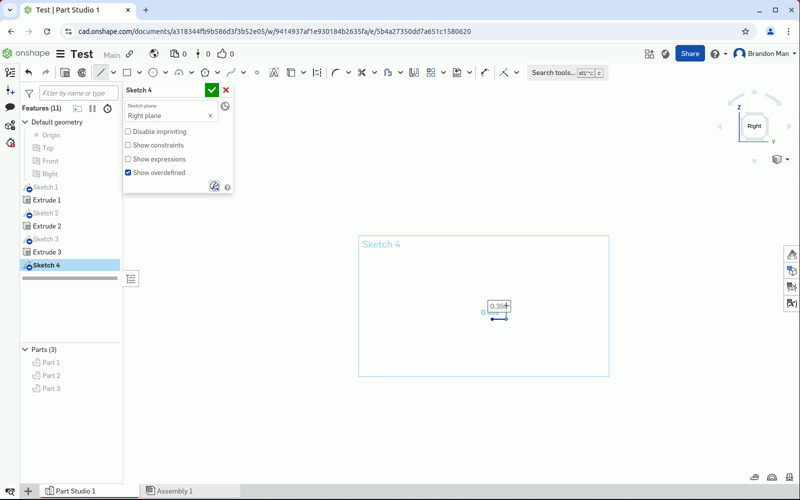
scroll(6)
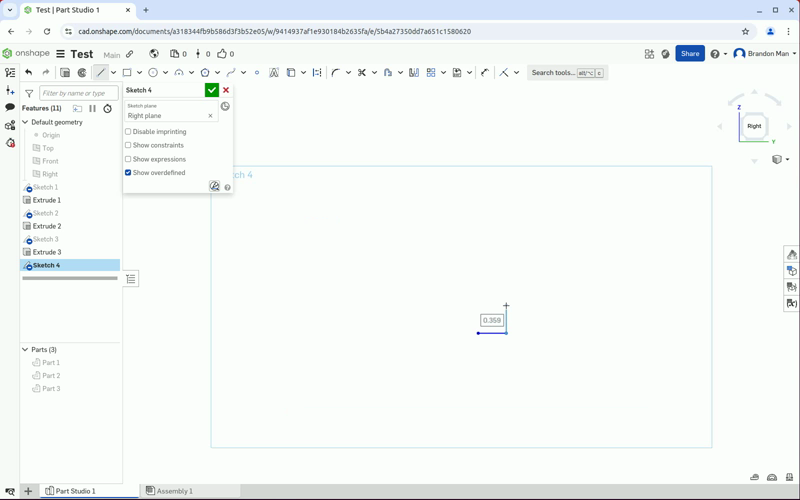
scroll(6)
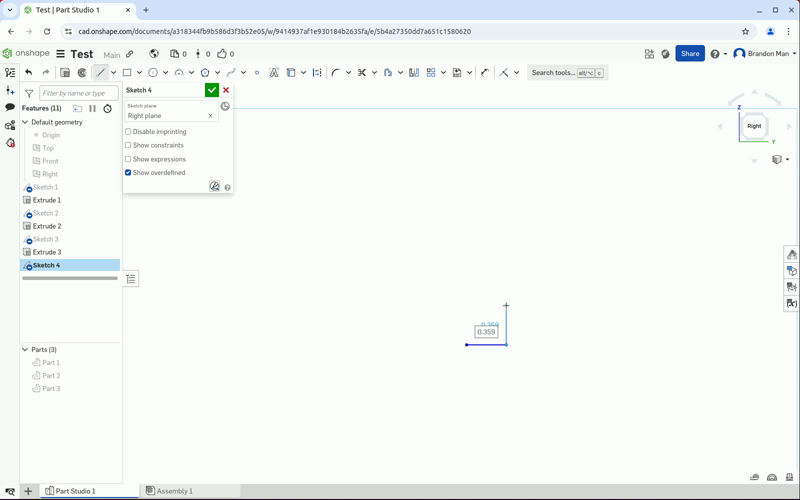
click(506, 305)
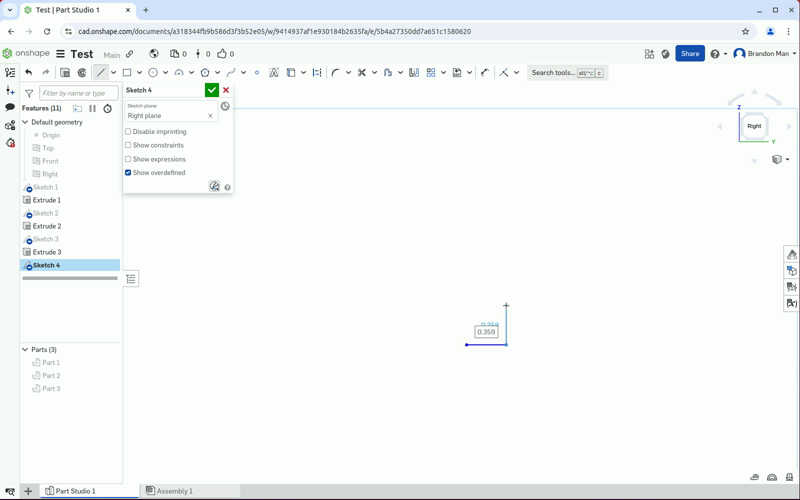
scroll(-6)
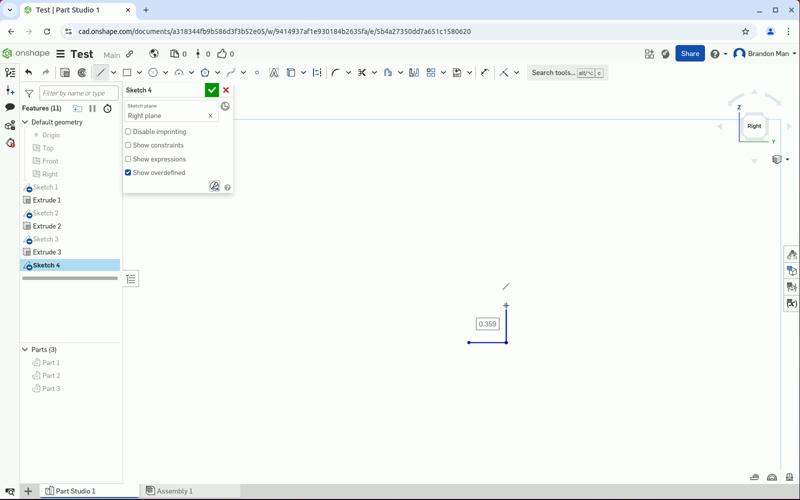
scroll(-6)
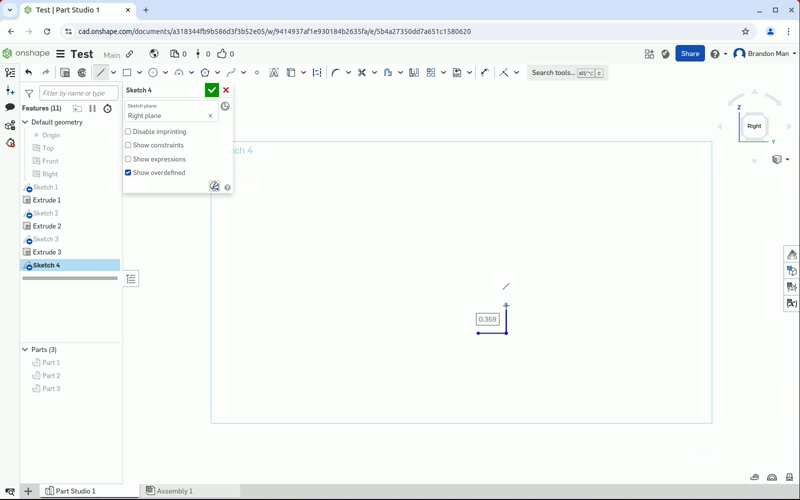
scroll(-6)
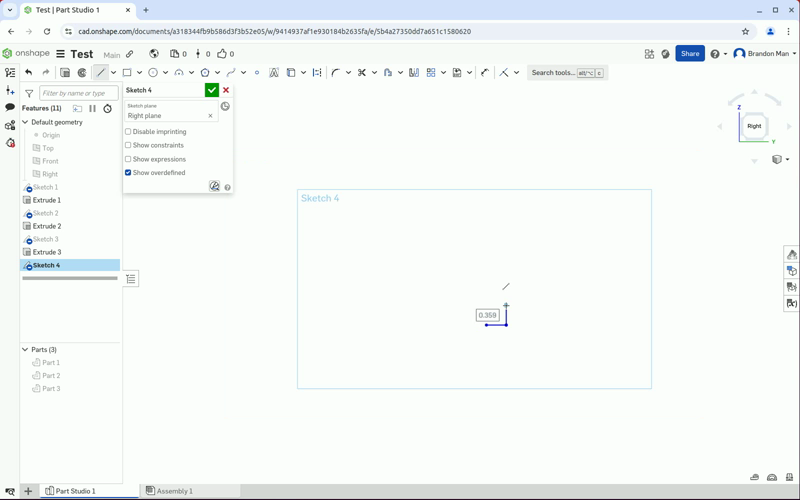
scroll(-6)
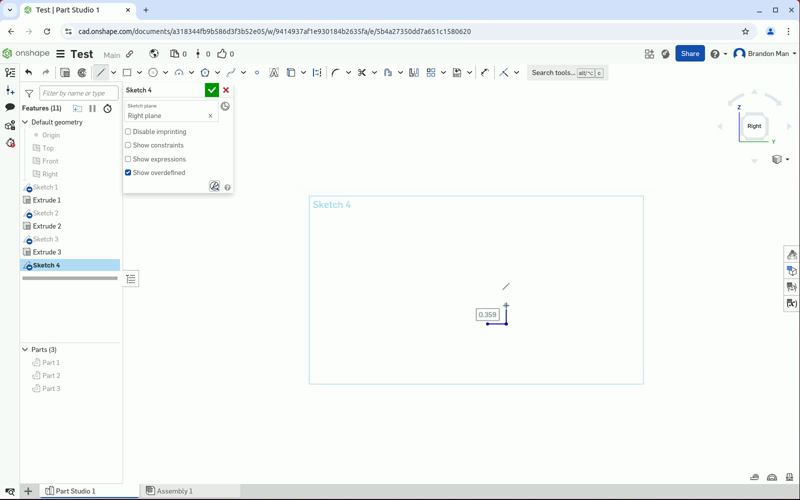
scroll(-6)
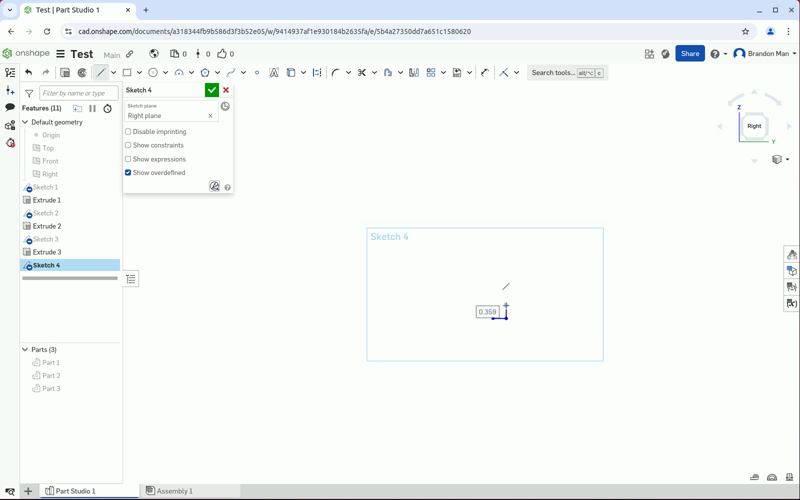
scroll(-6)
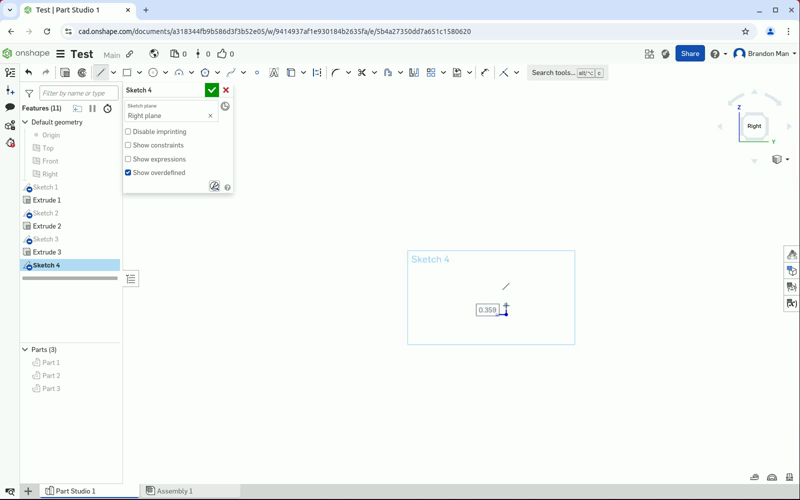
scroll(-6)
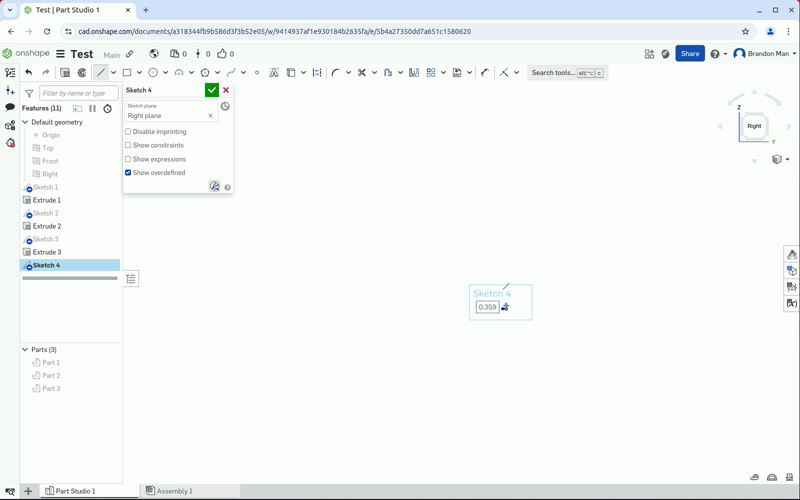
key_up(shift)
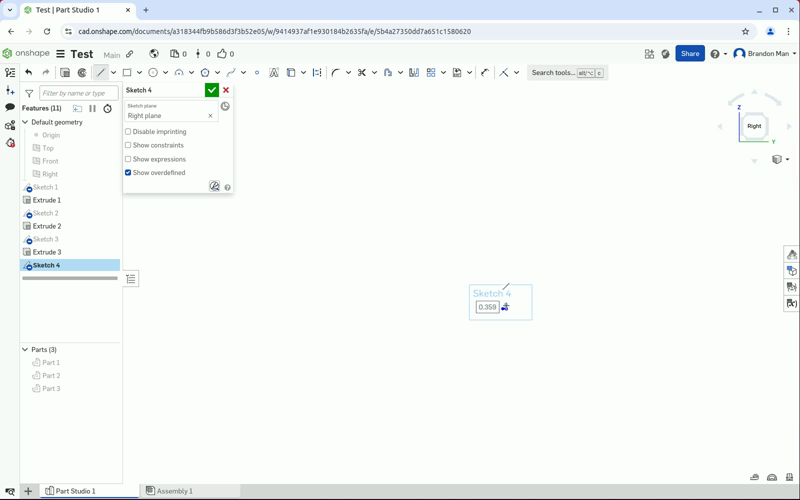
key_down(shift)
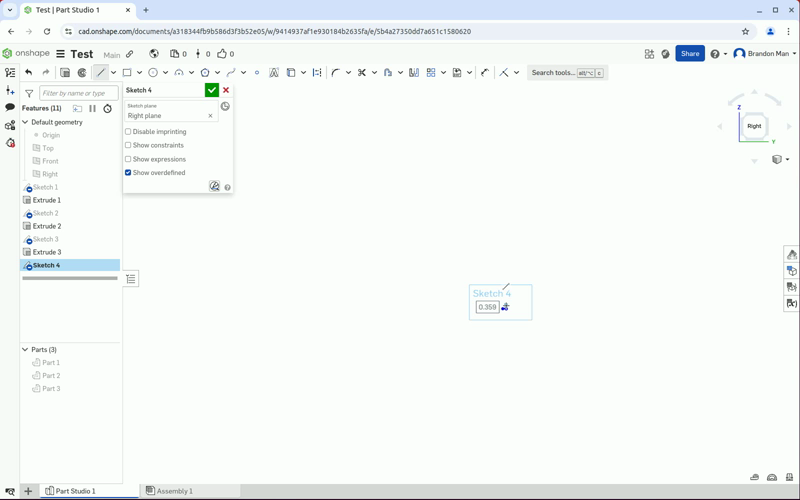
mouse_move(536, 305)
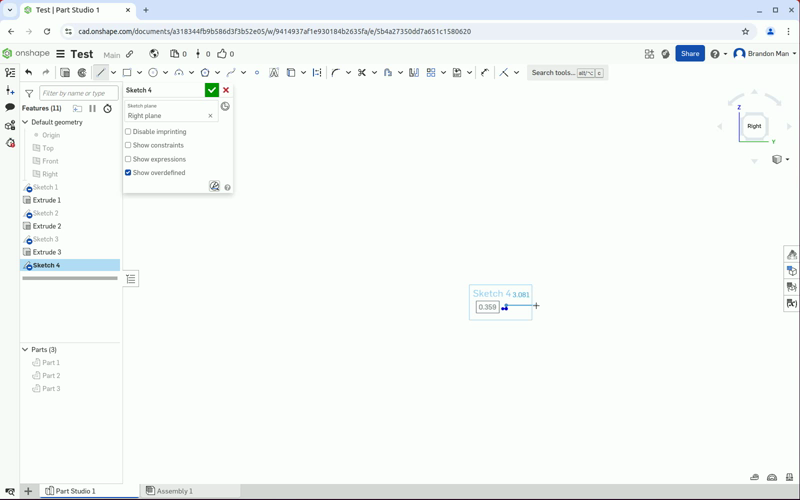
mouse_move(502, 305)
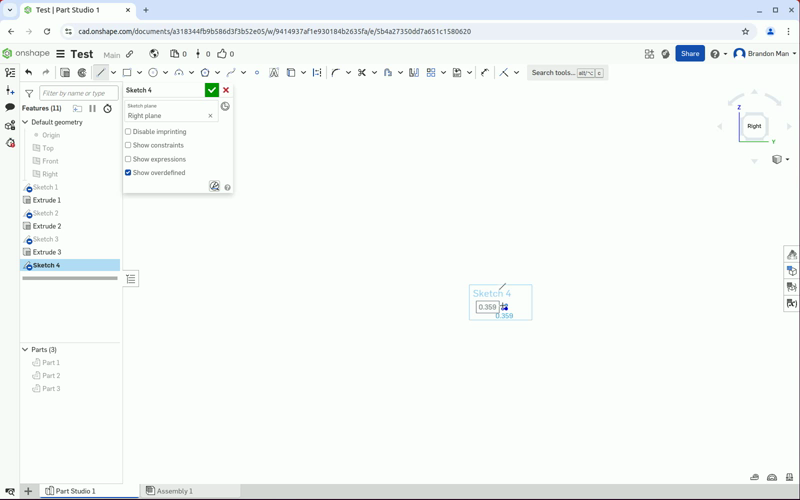
scroll(6)
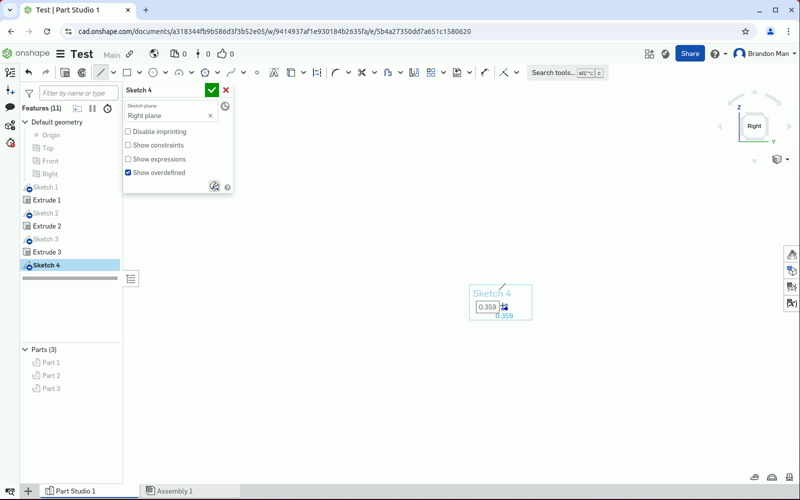
scroll(6)
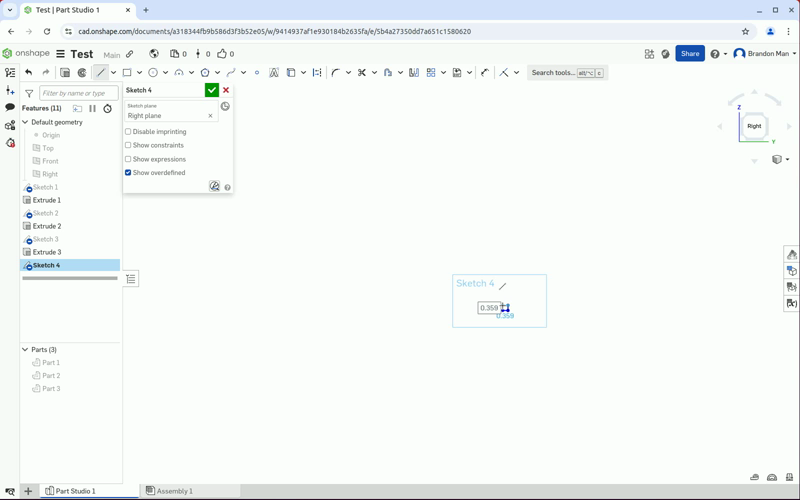
scroll(6)
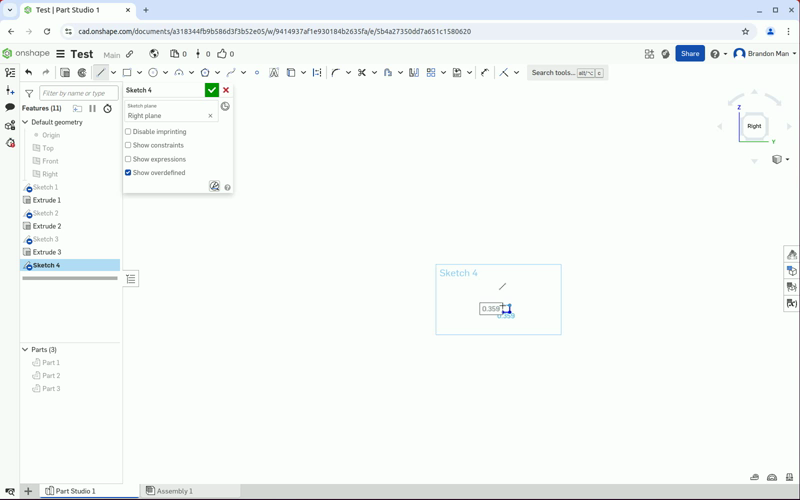
scroll(6)
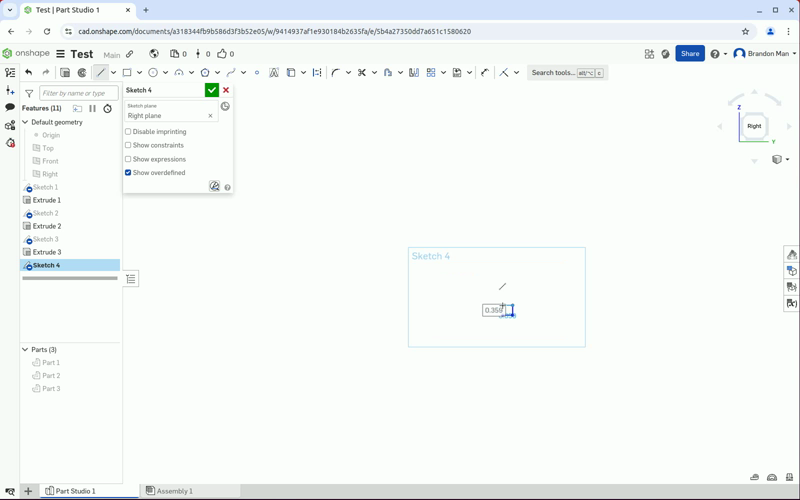
scroll(6)
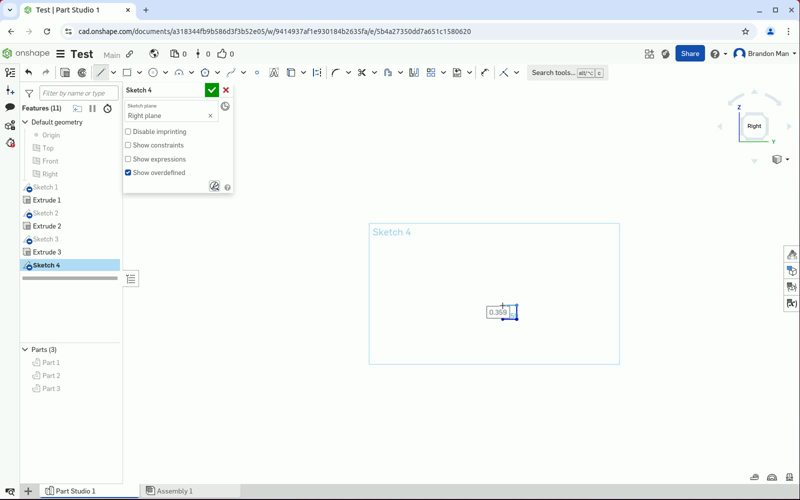
scroll(6)
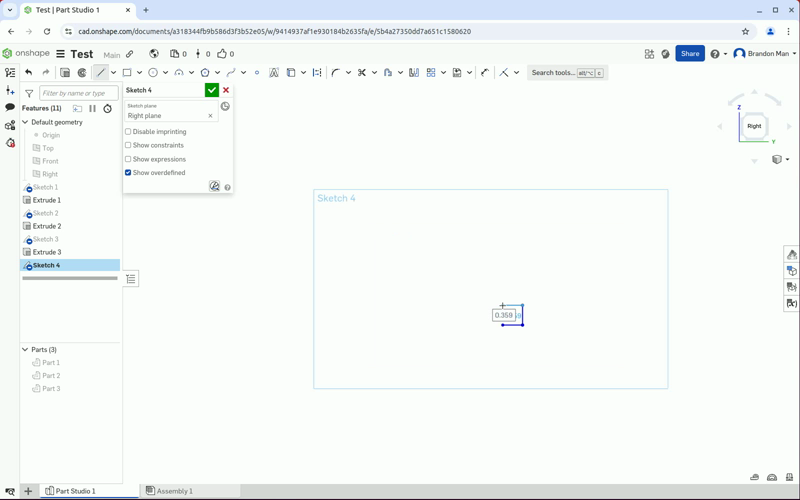
scroll(6)
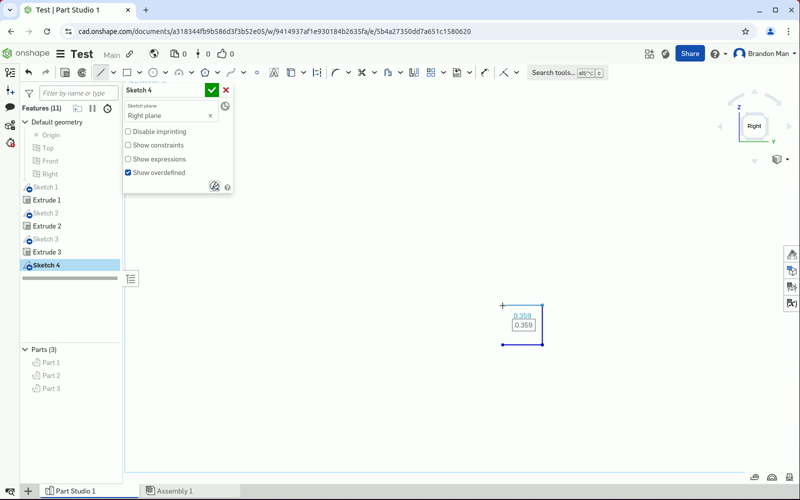
click(502, 305)
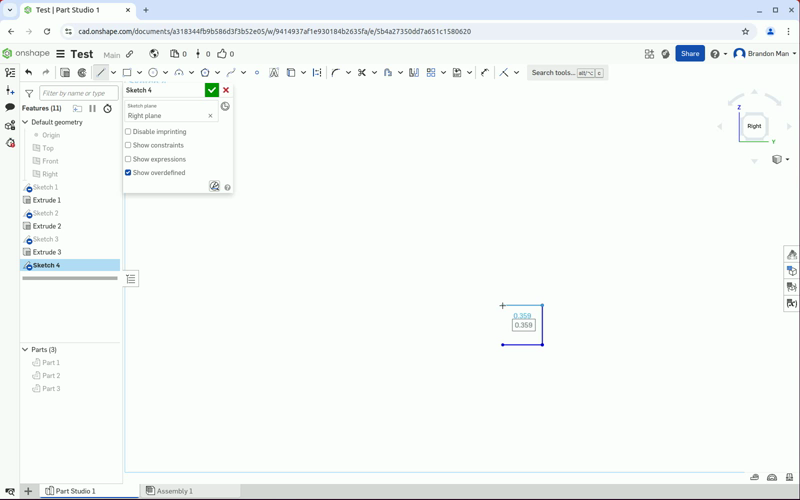
scroll(-6)
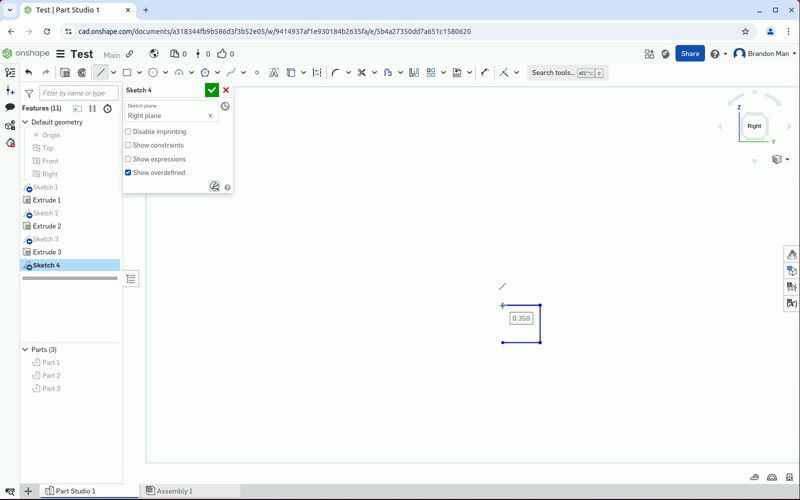
scroll(-6)
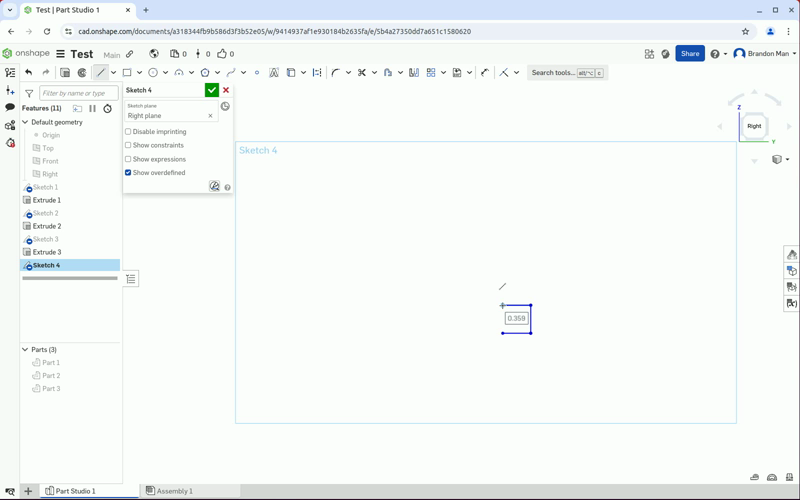
scroll(-6)
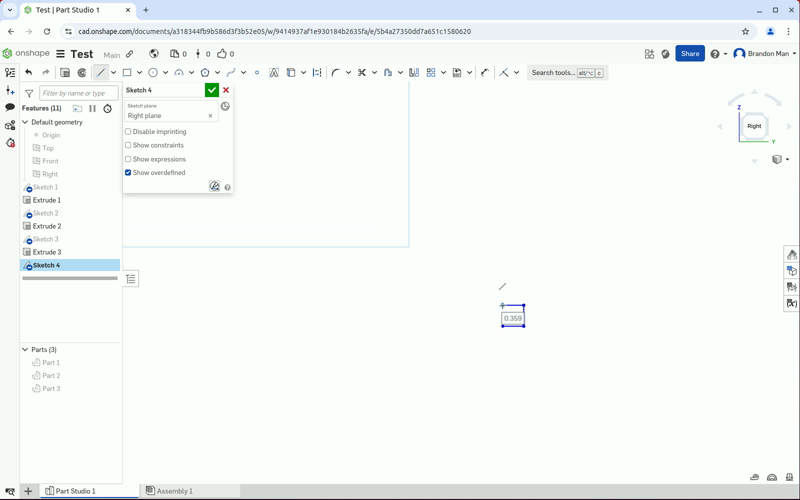
scroll(-6)
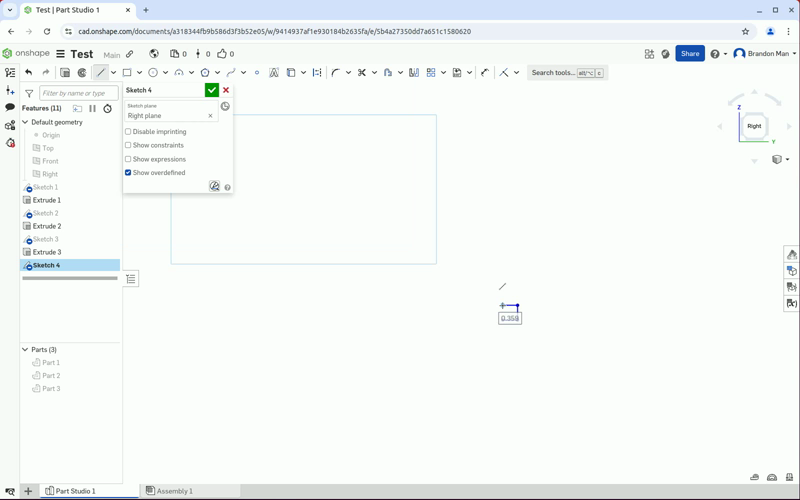
scroll(-6)
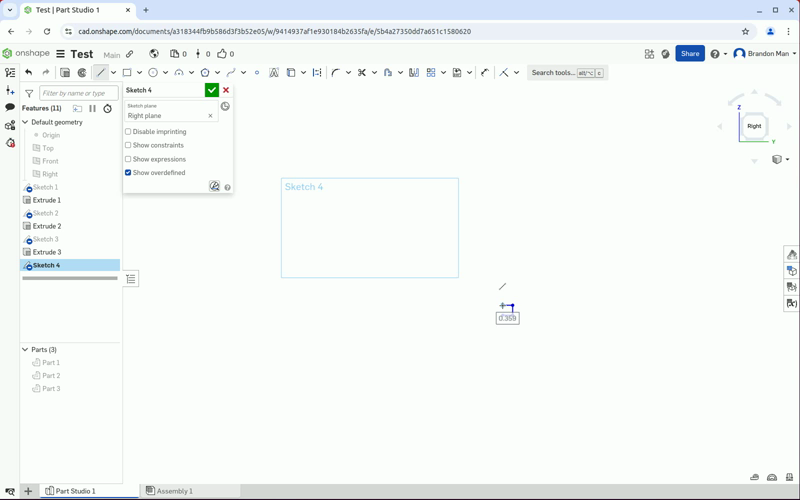
scroll(-6)
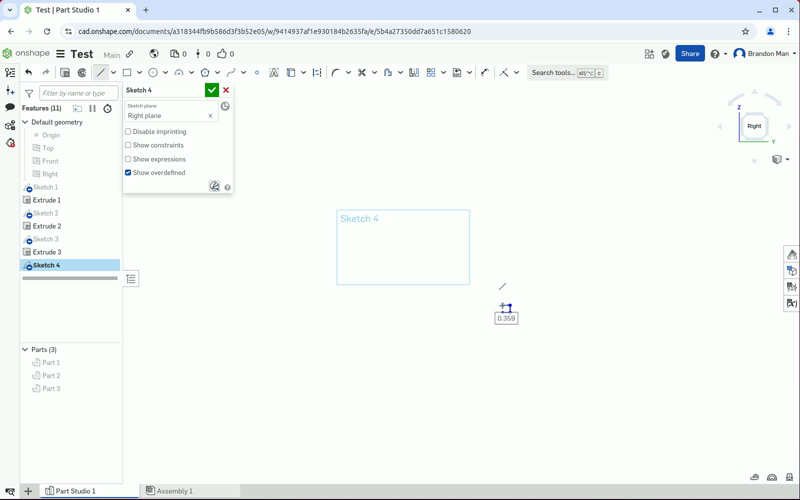
scroll(-6)
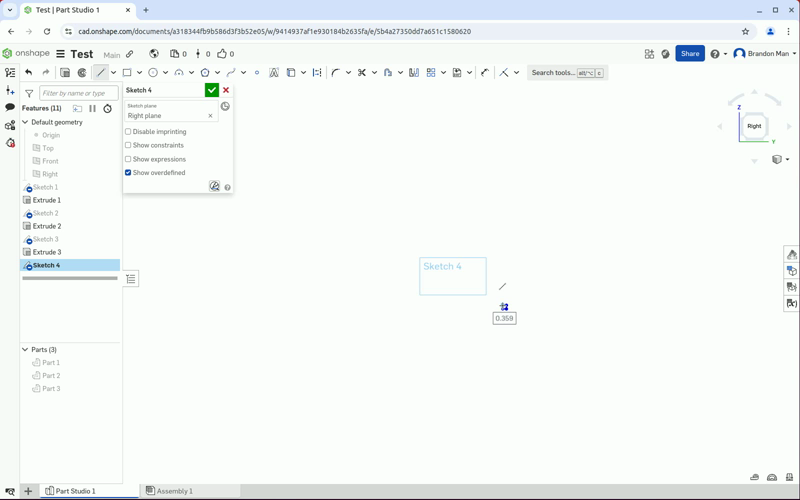
key_up(shift)
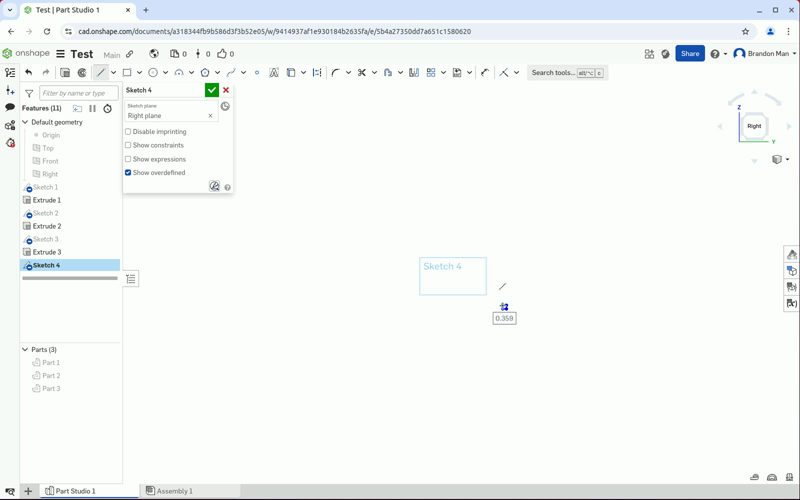
mouse_move(532, 305)
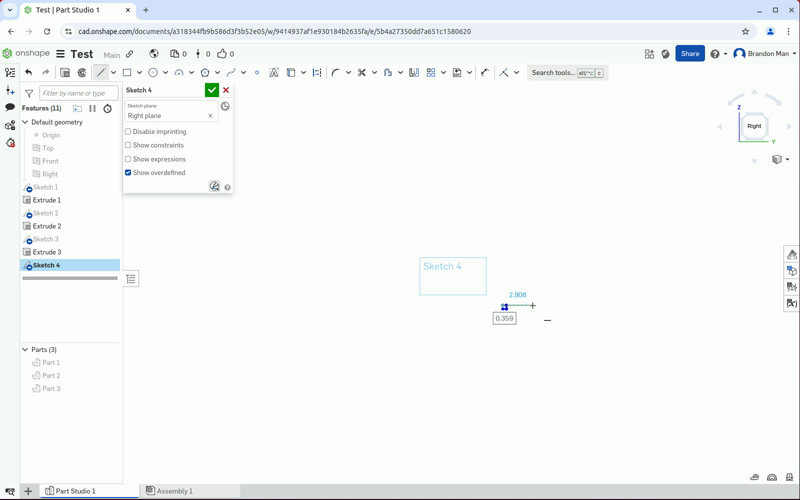
key_down(shift)
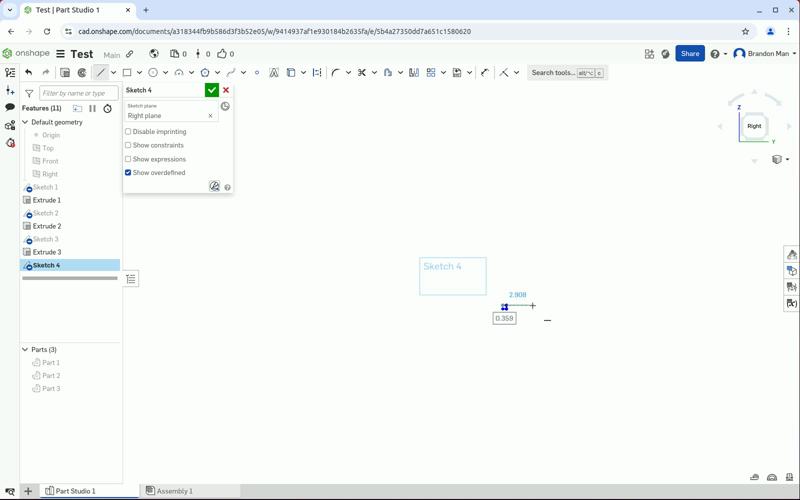
mouse_move(502, 308)
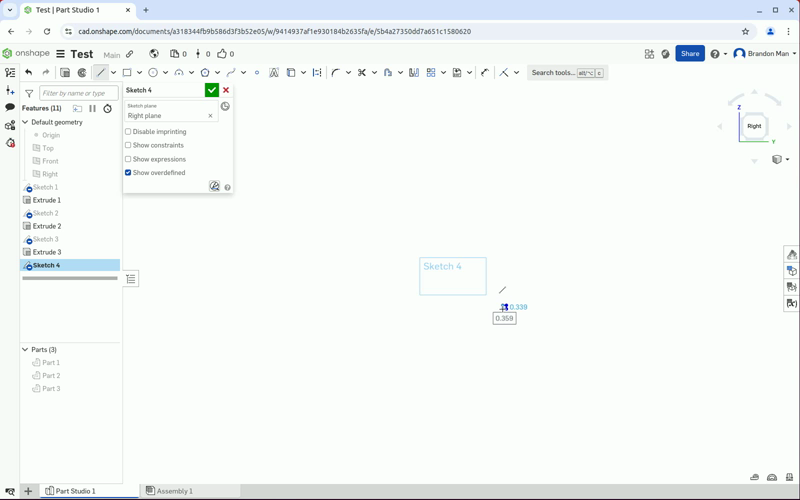
scroll(6)
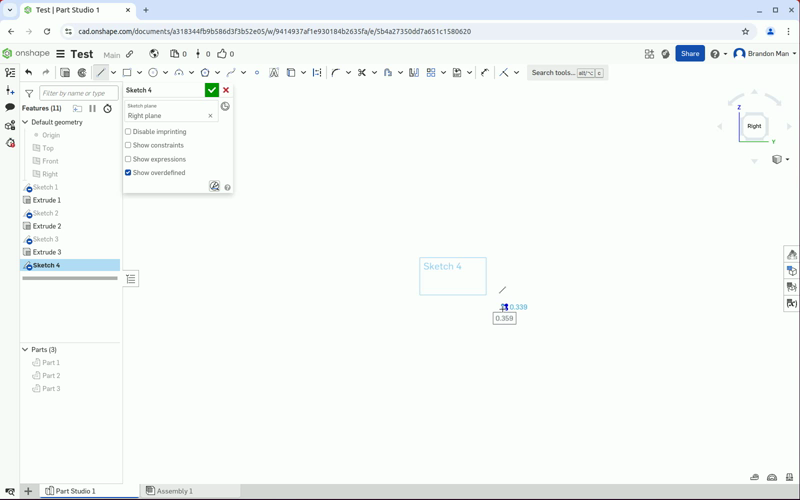
scroll(6)
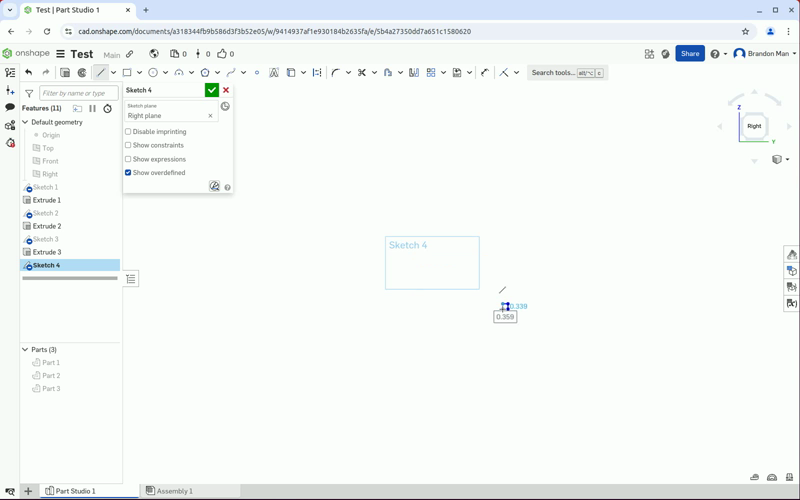
scroll(6)
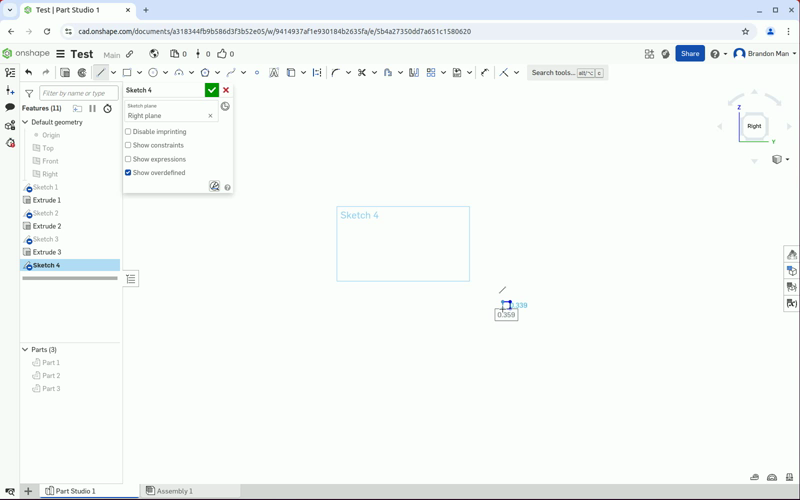
scroll(6)
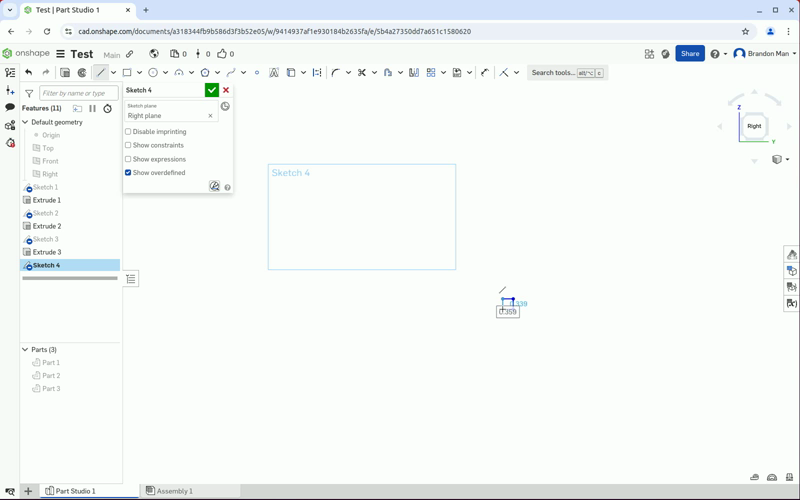
scroll(6)
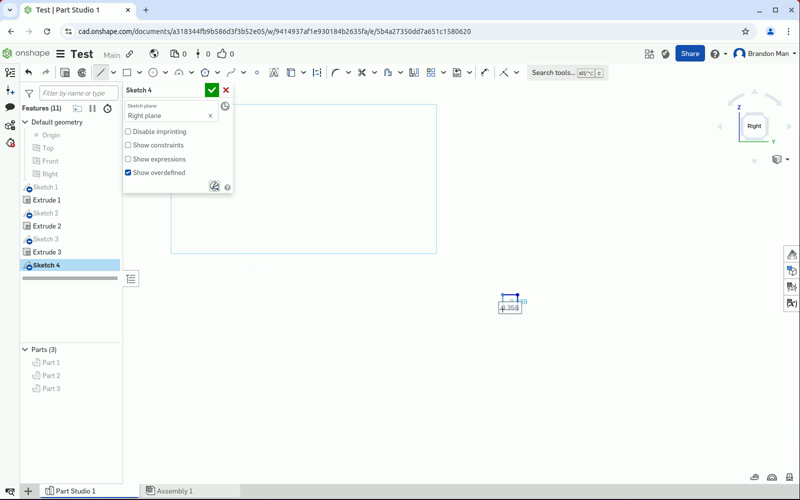
scroll(6)
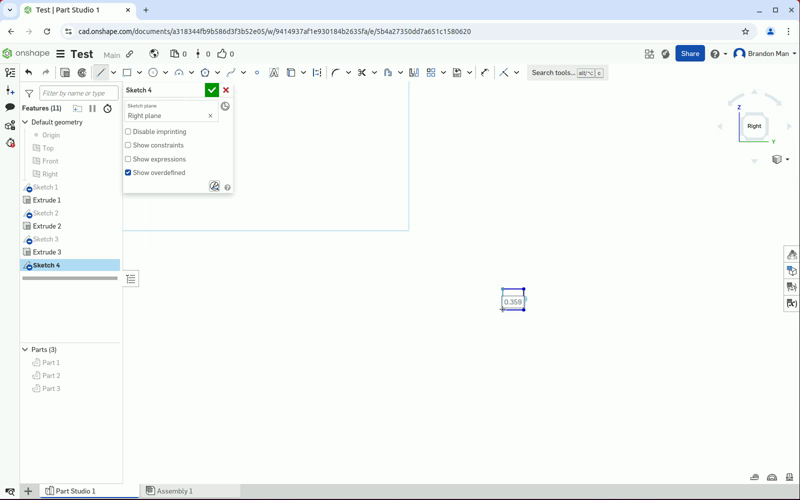
scroll(6)
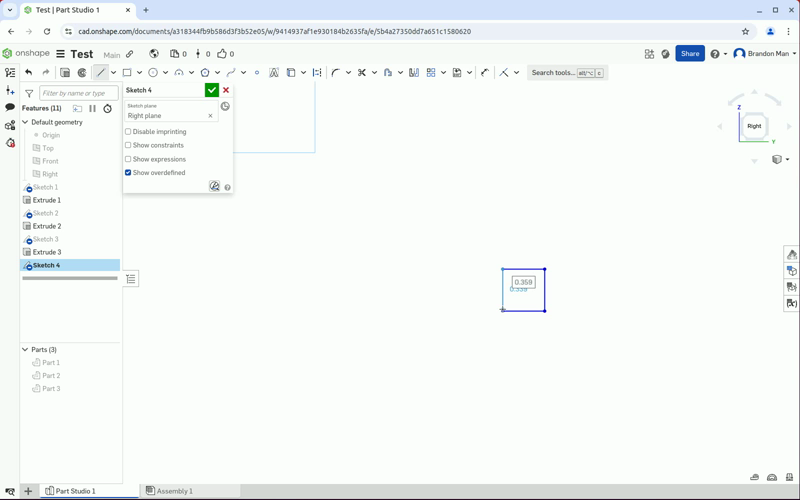
key_up(shift)
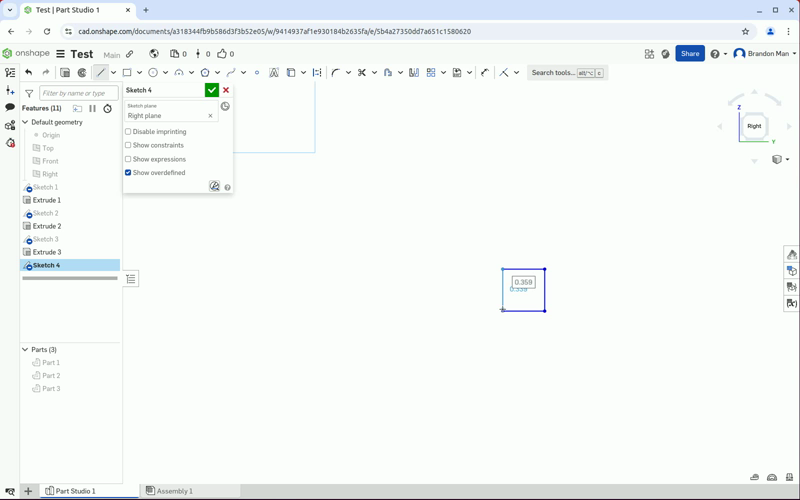
click(502, 308)
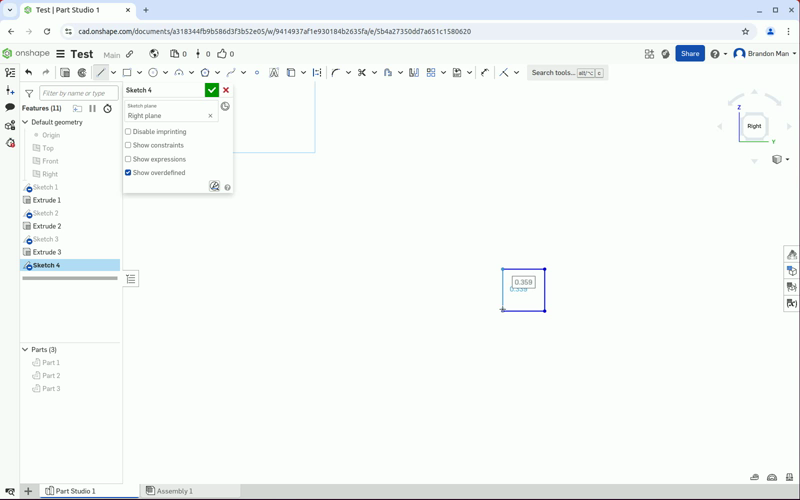
scroll(-6)
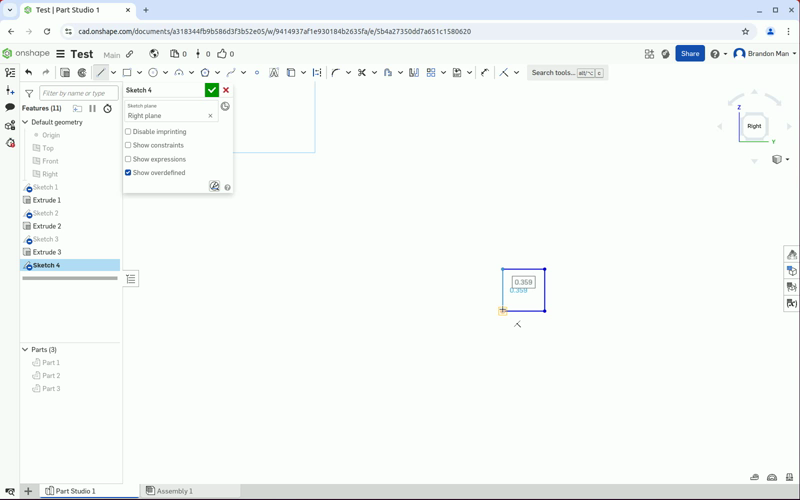
scroll(-6)
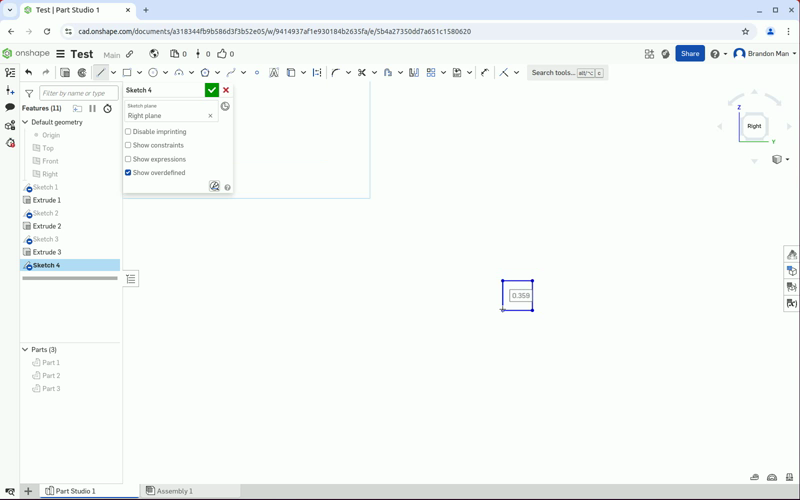
scroll(-6)
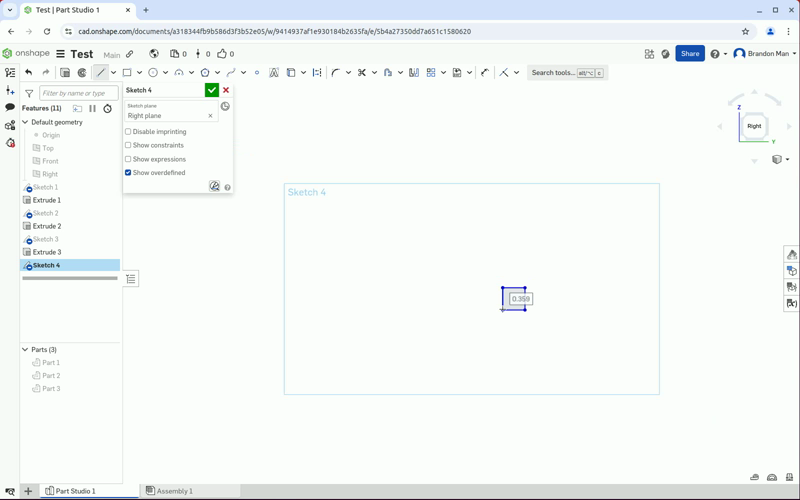
scroll(-6)
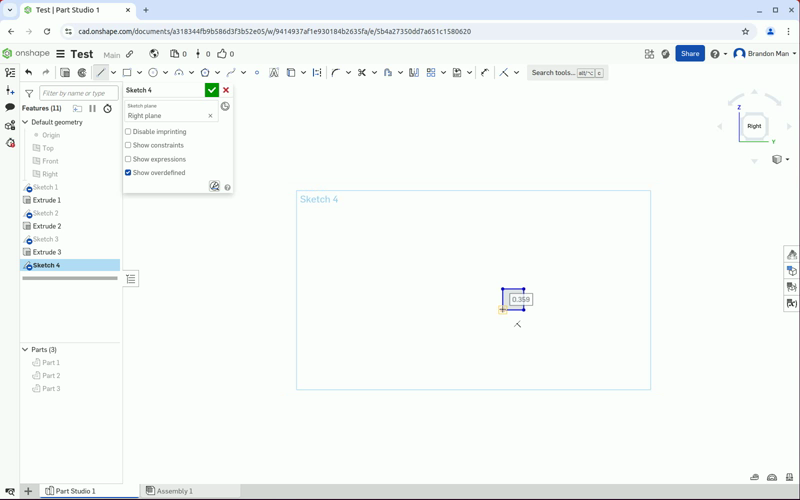
scroll(-6)
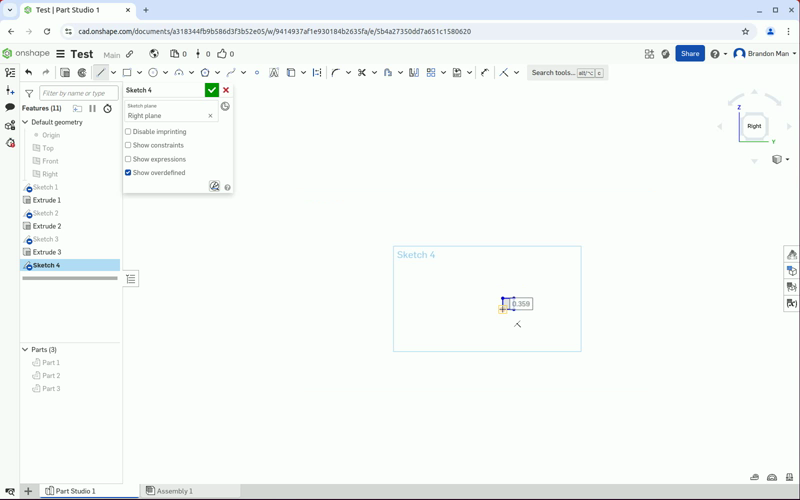
scroll(-6)
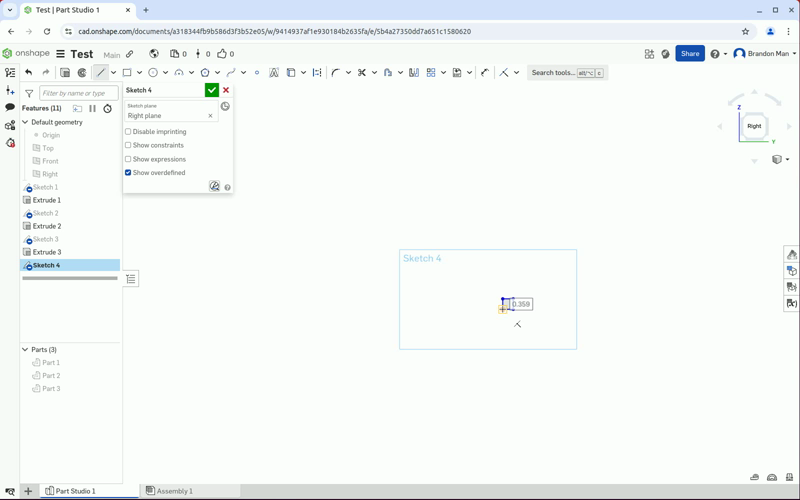
scroll(-6)
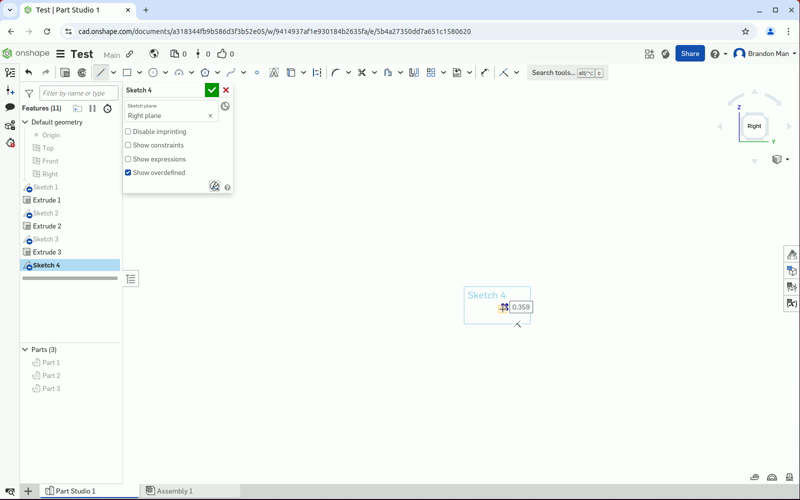
key(esc)
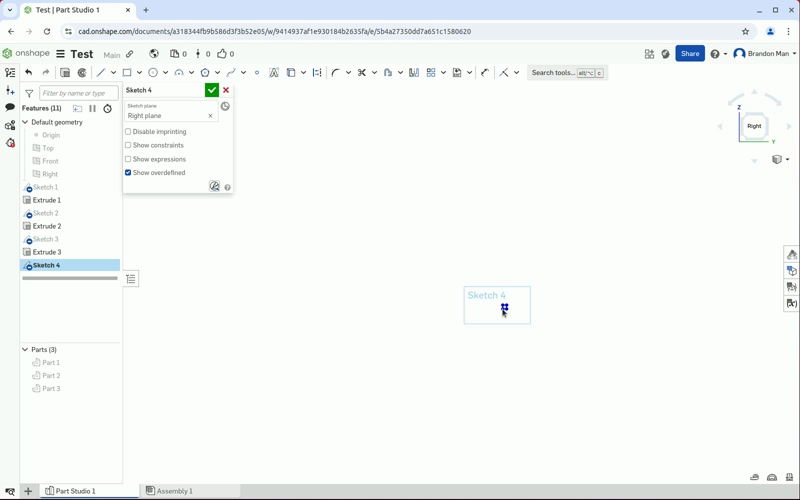
key(l)
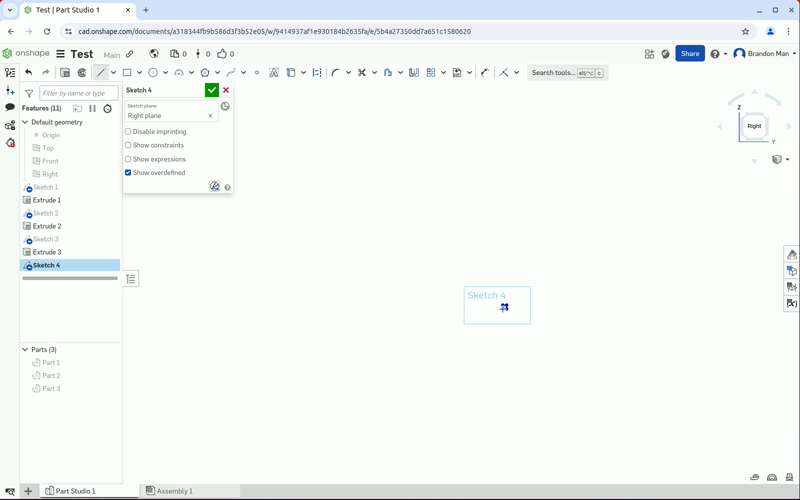
key_down(shift)
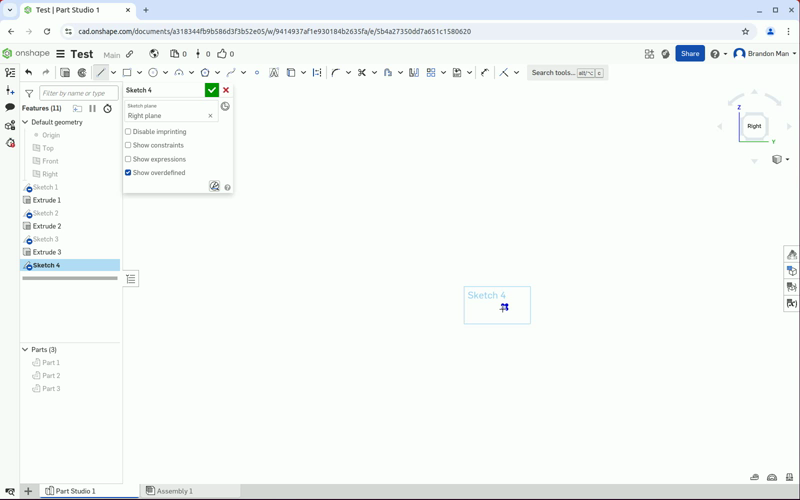
mouse_move(503, 308)
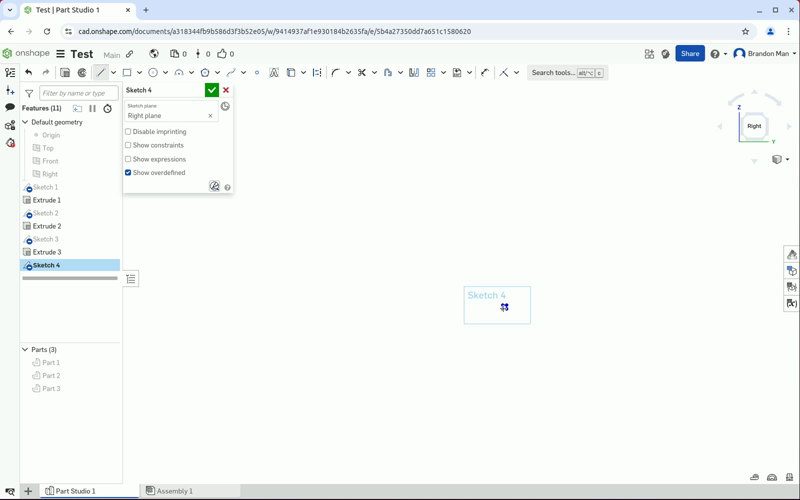
scroll(6)
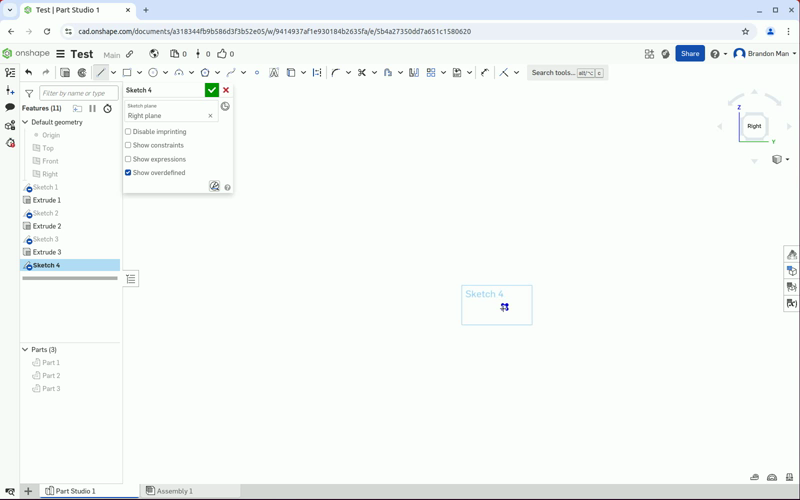
scroll(6)
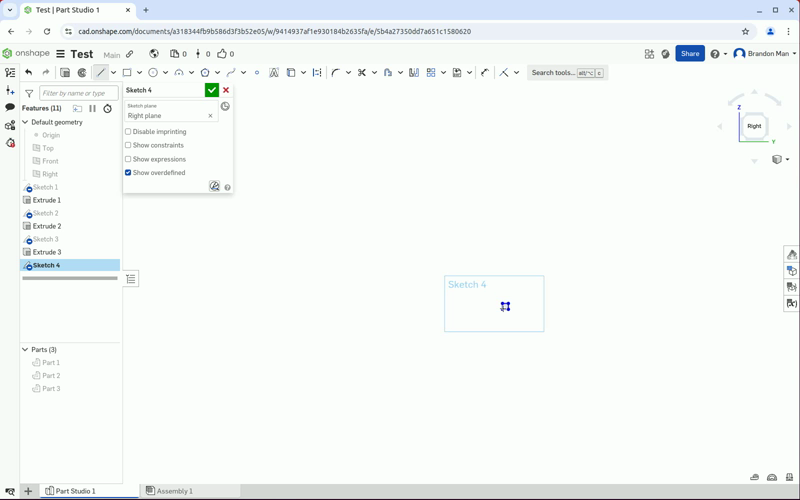
scroll(6)
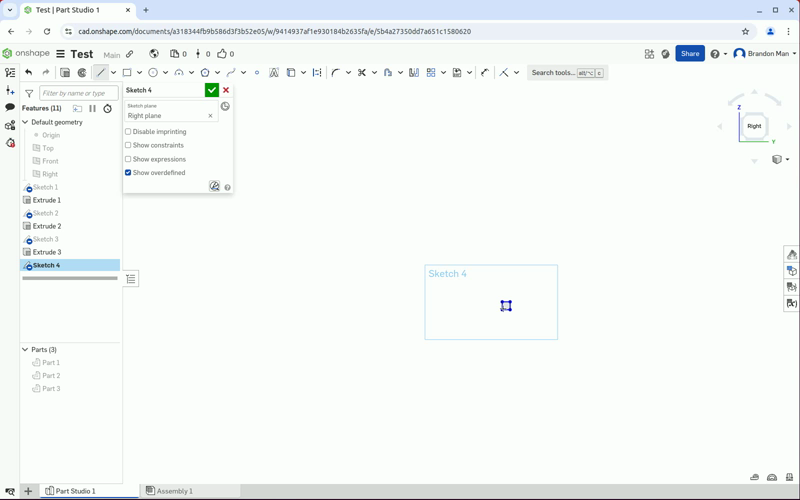
scroll(6)
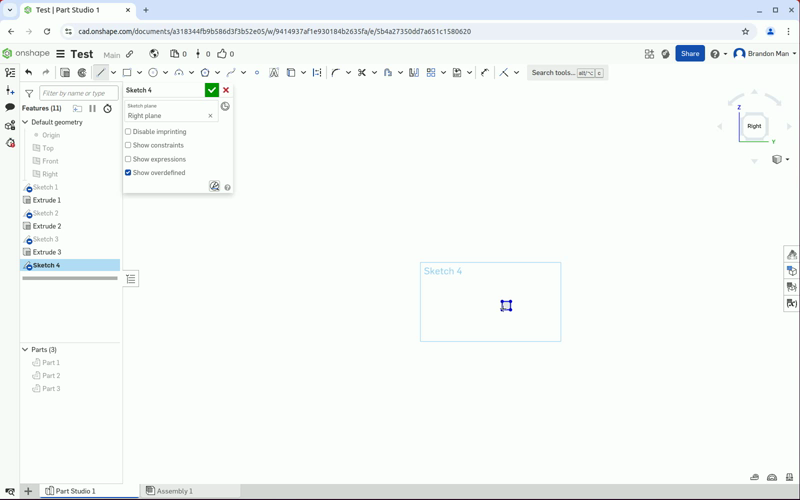
scroll(6)
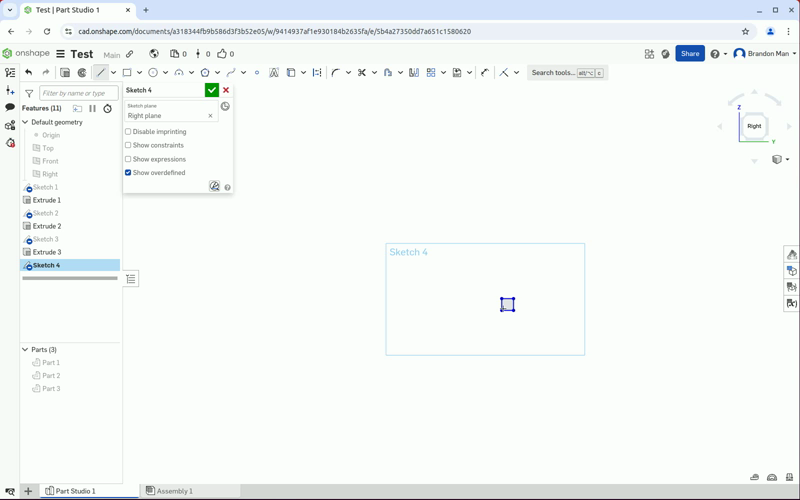
scroll(6)
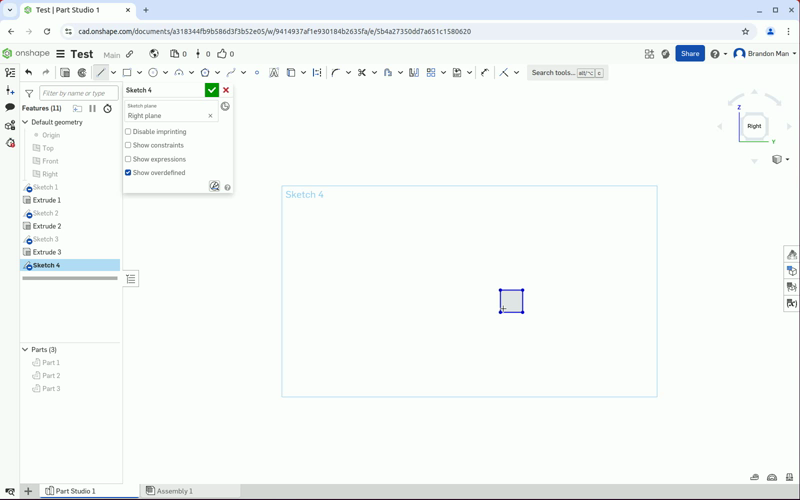
scroll(6)
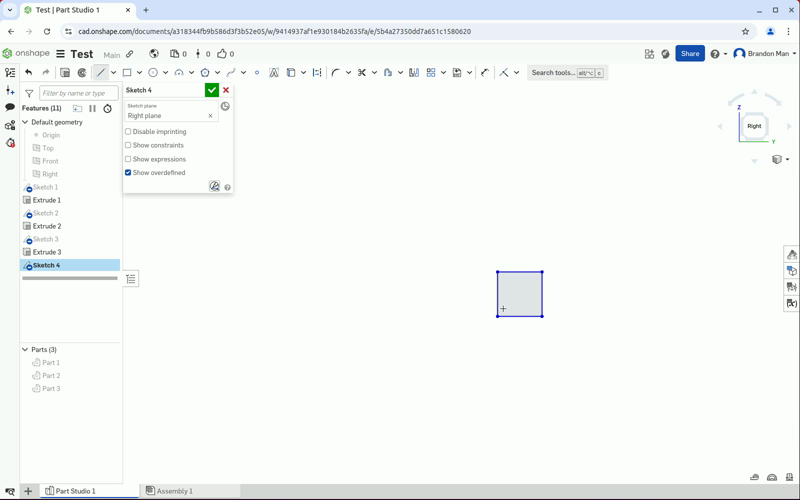
click(503, 308)
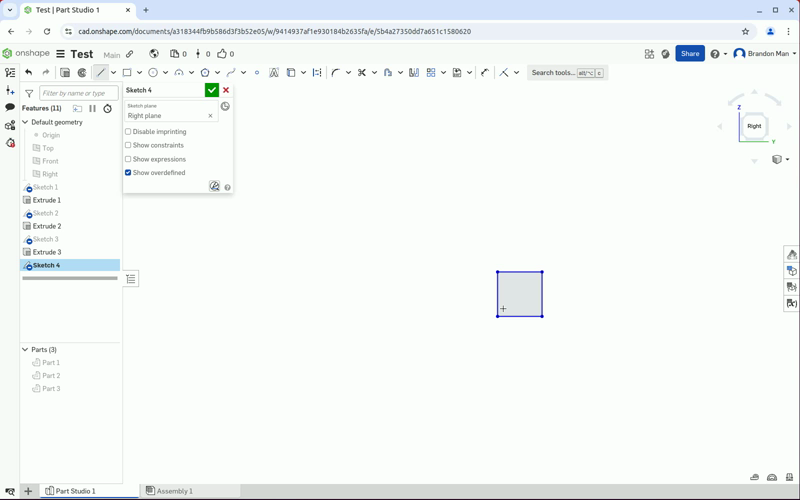
scroll(-6)
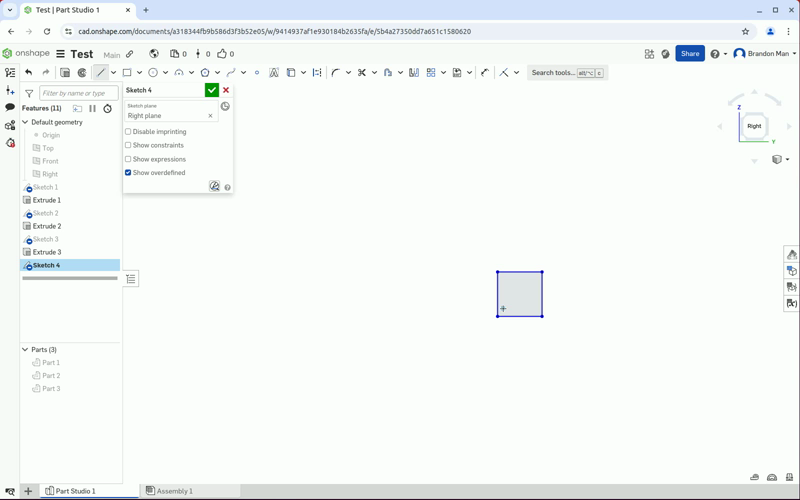
scroll(-6)
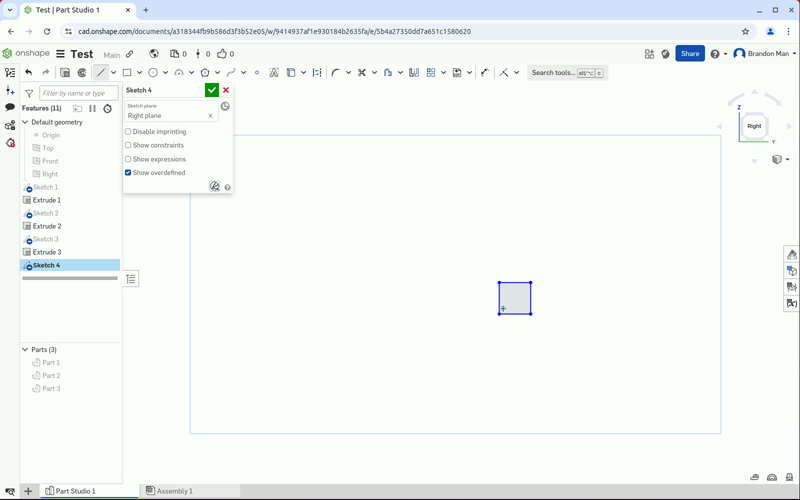
scroll(-6)
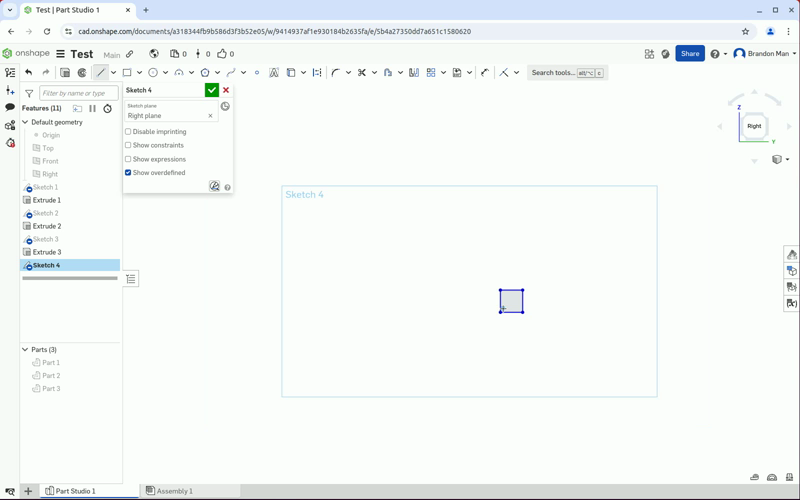
scroll(-6)
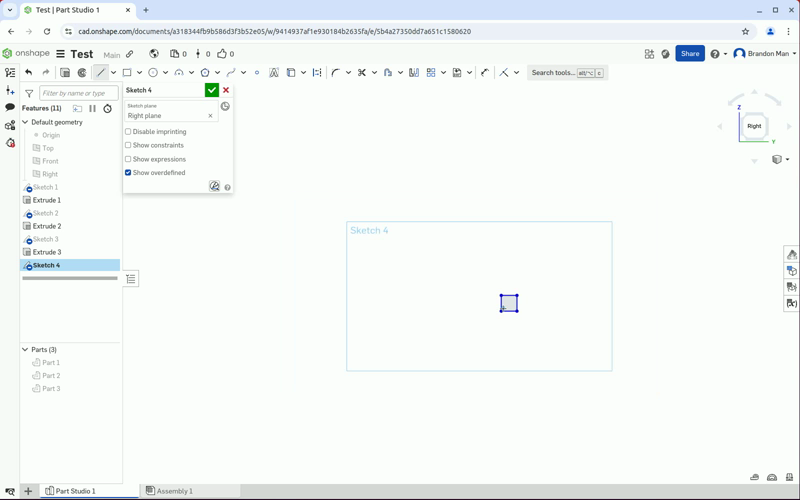
scroll(-6)
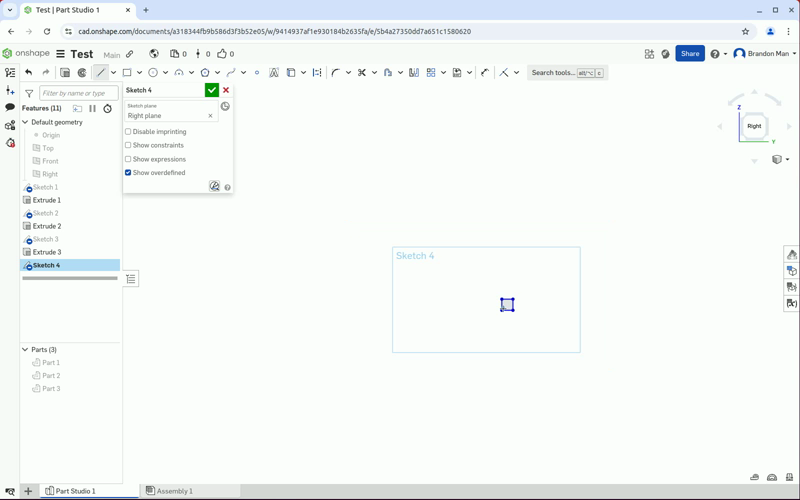
scroll(-6)
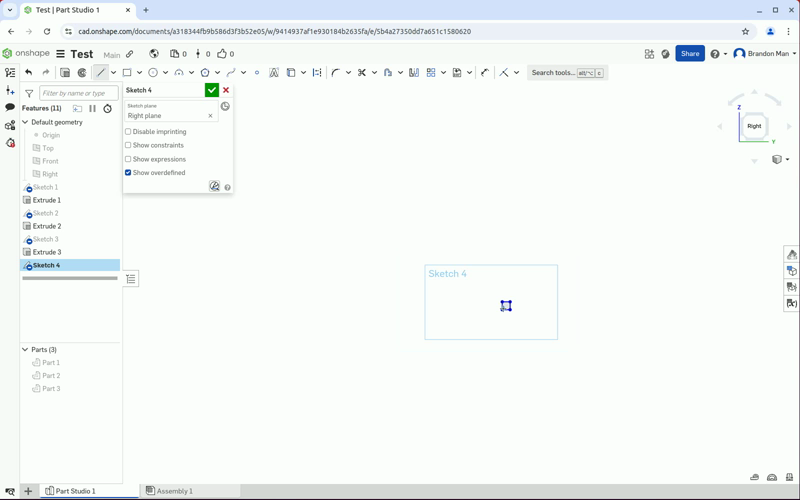
scroll(-6)
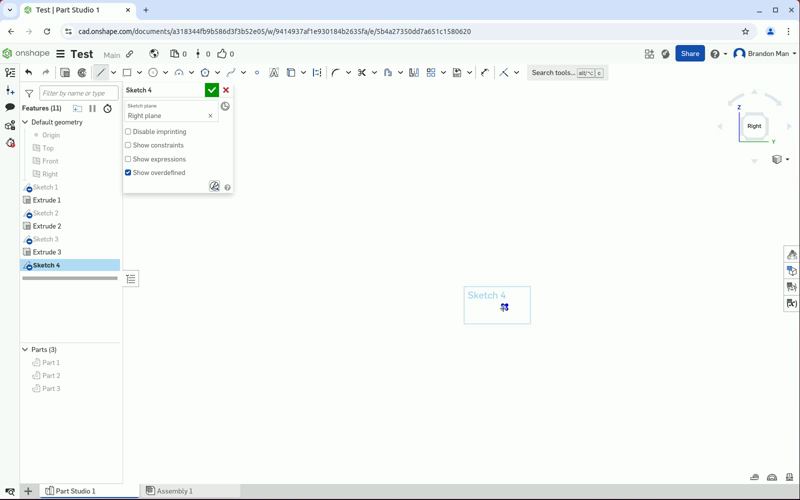
key_up(shift)
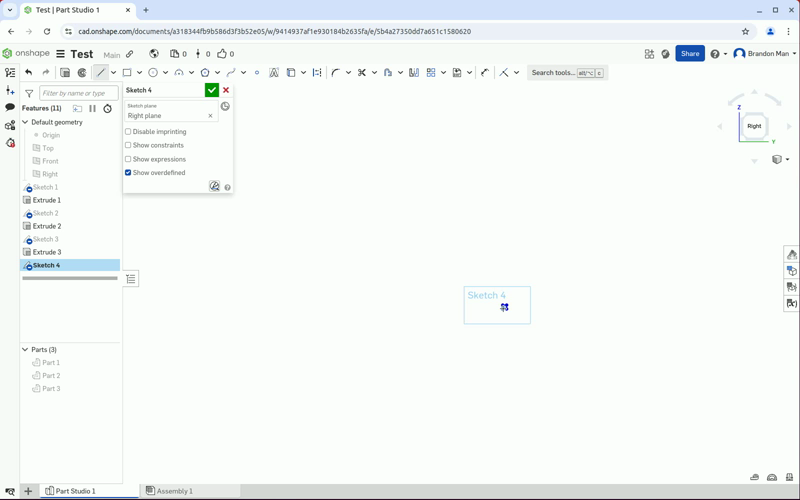
key_down(shift)
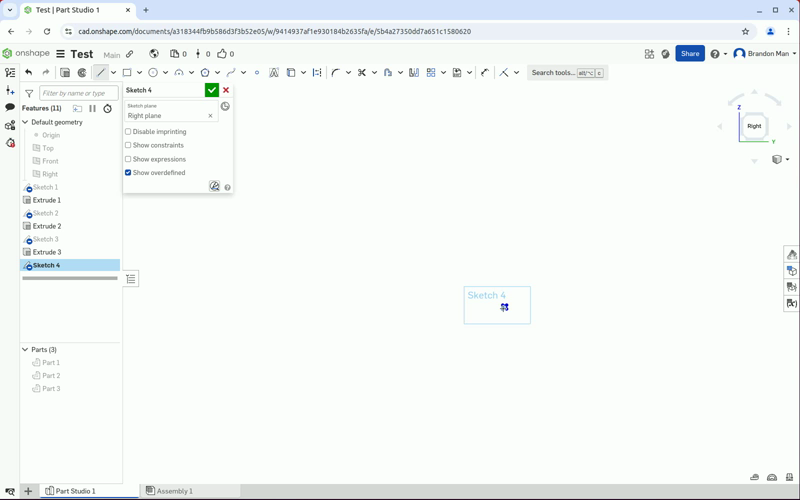
mouse_move(533, 308)
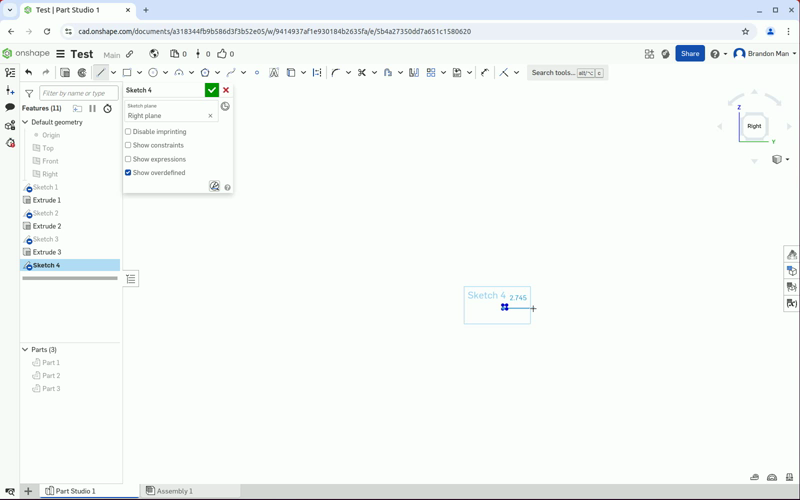
mouse_move(506, 308)
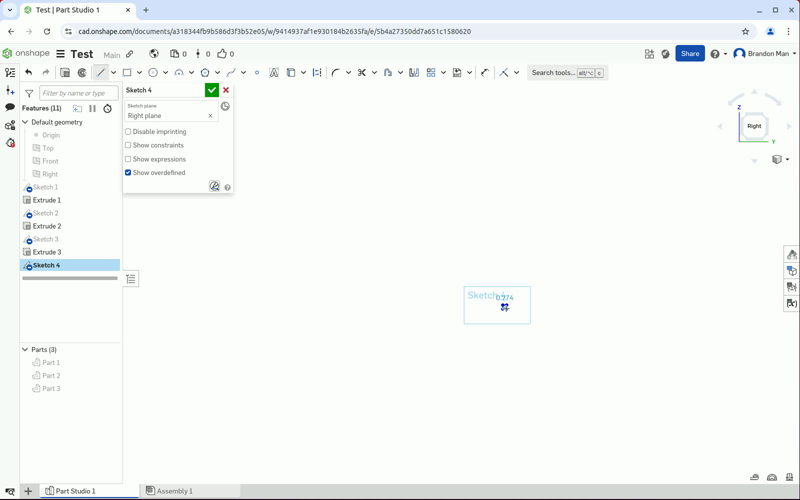
scroll(6)
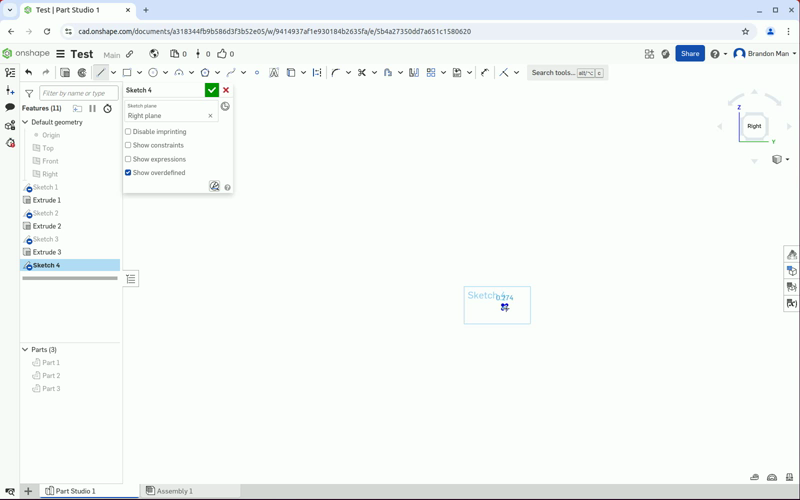
scroll(6)
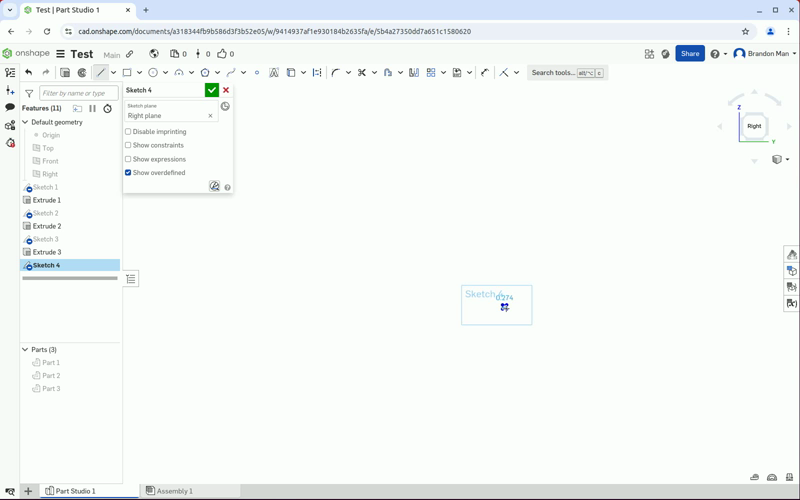
scroll(6)
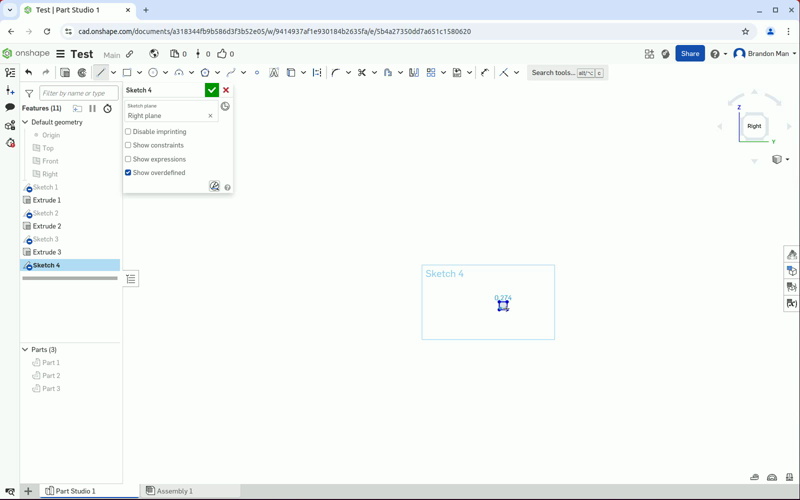
scroll(6)
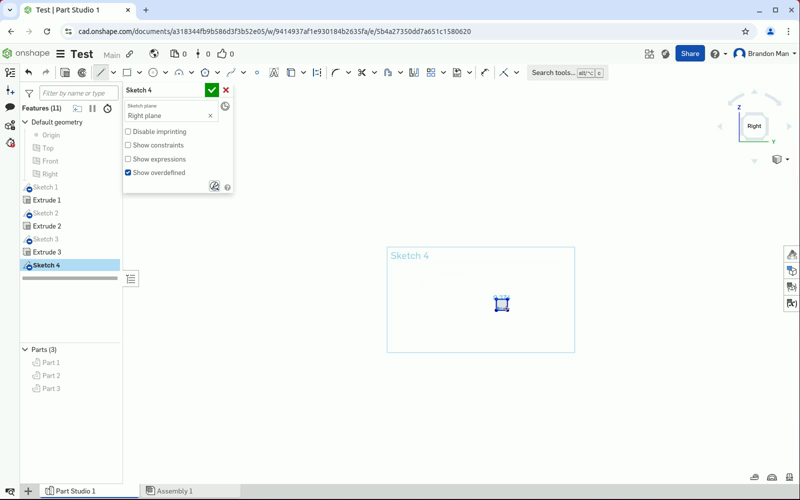
scroll(6)
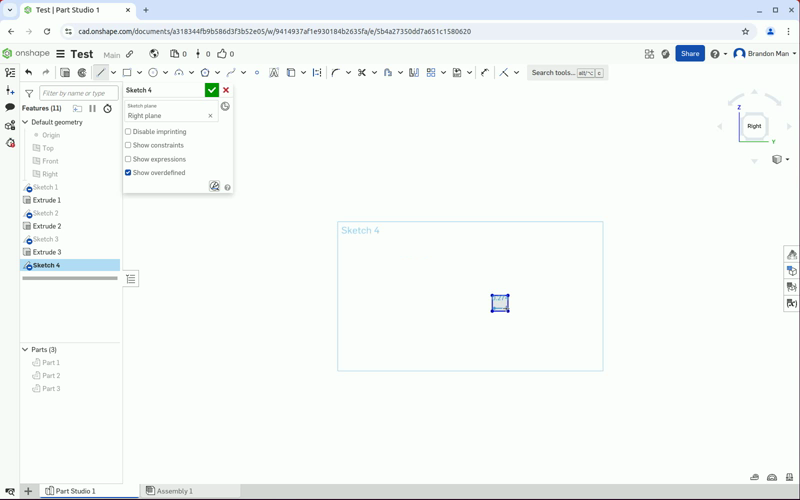
scroll(6)
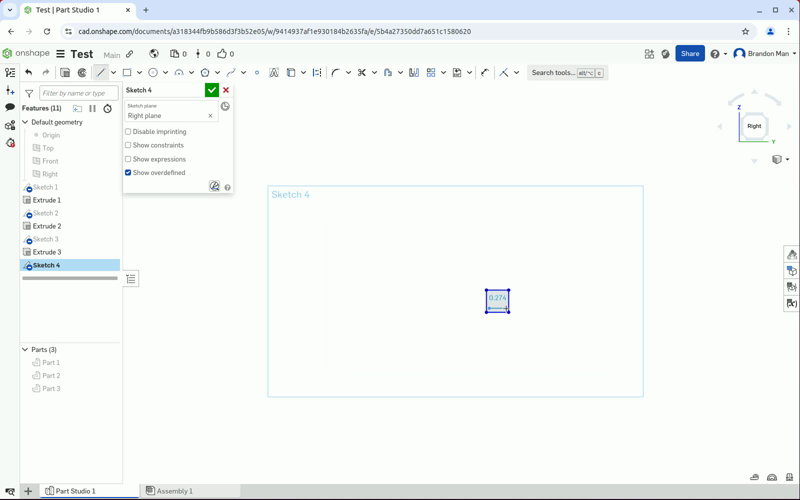
scroll(6)
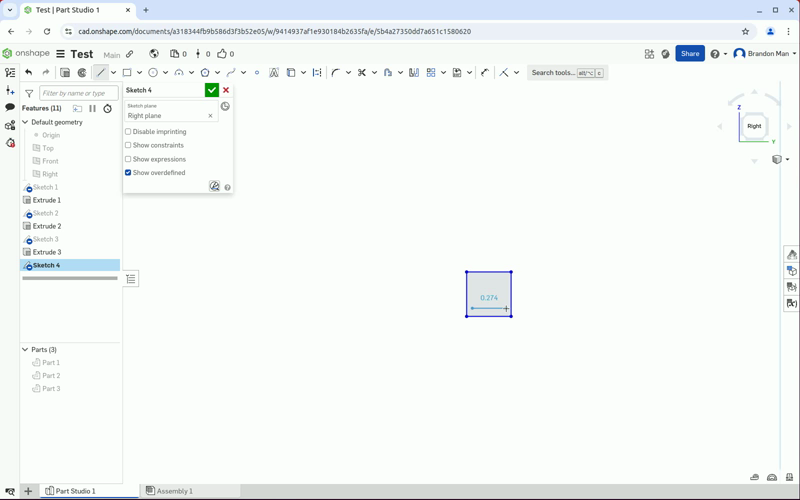
click(506, 308)
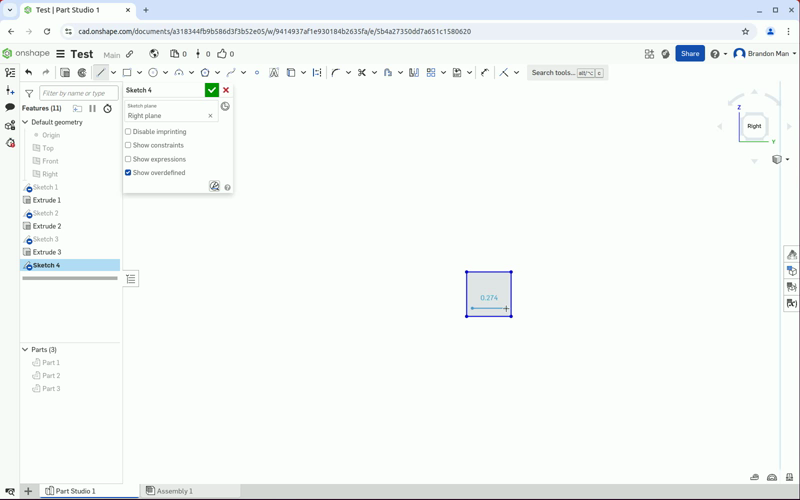
scroll(-6)
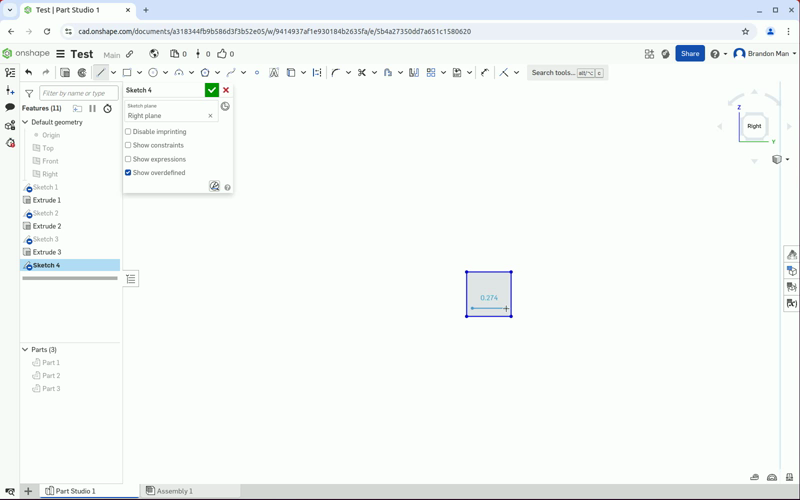
scroll(-6)
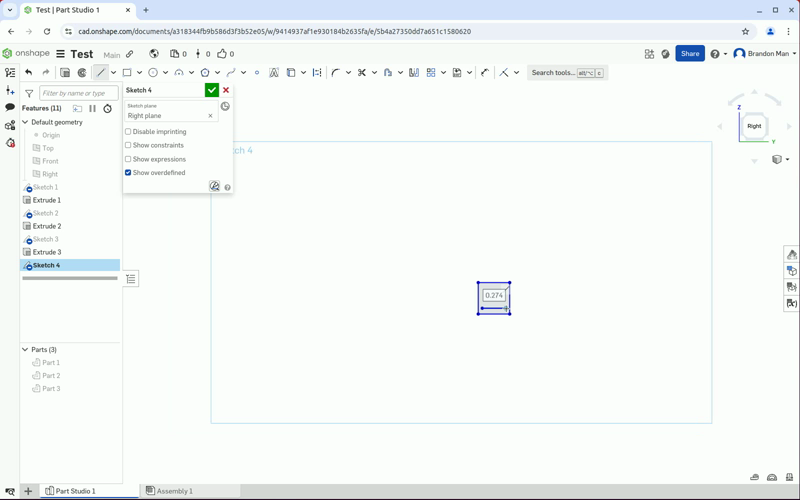
scroll(-6)
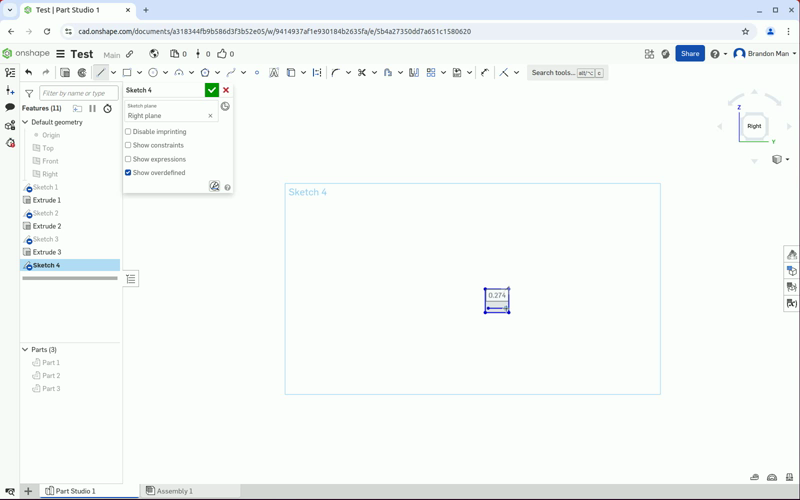
scroll(-6)
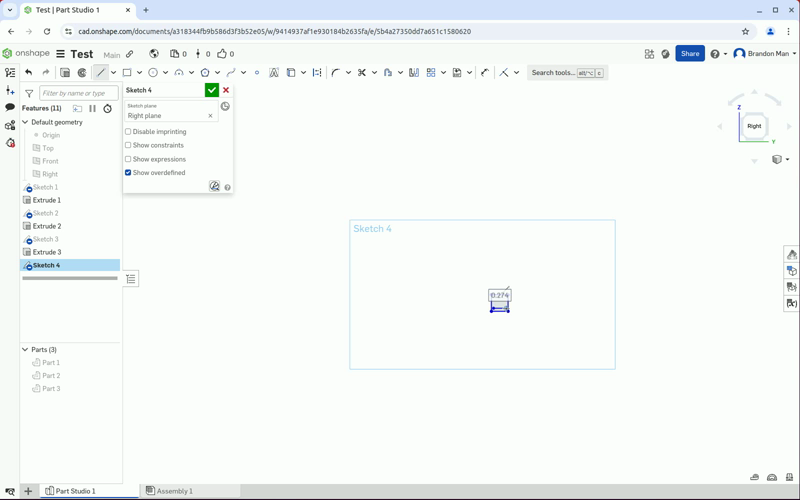
scroll(-6)
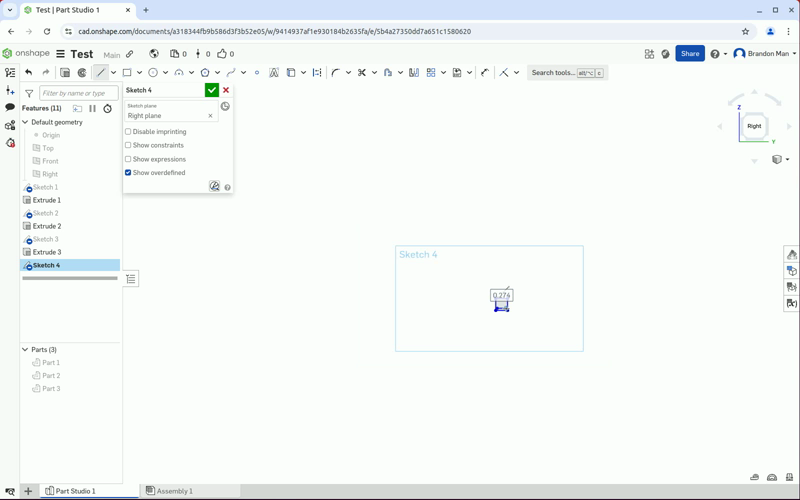
scroll(-6)
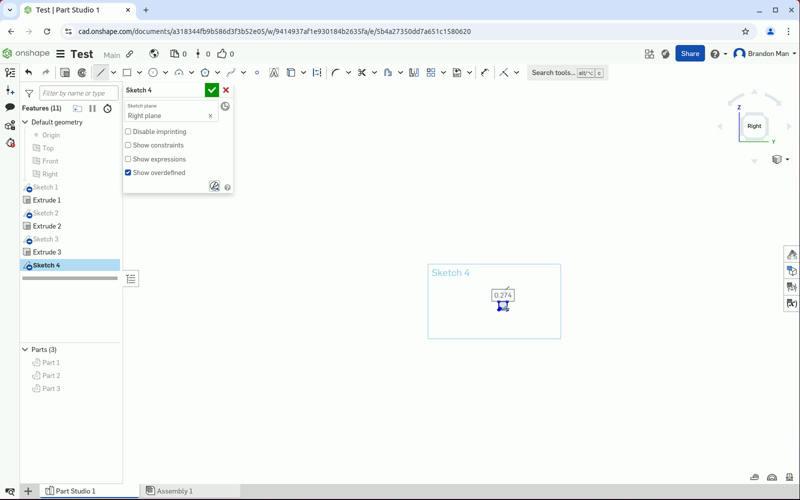
scroll(-6)
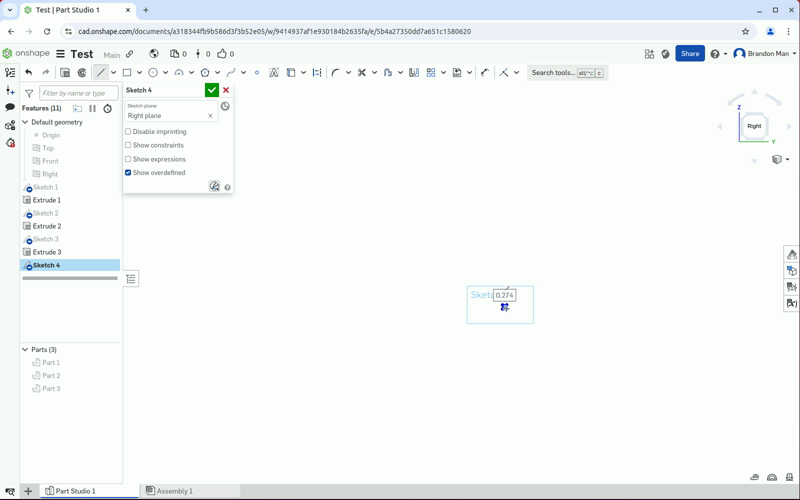
key_up(shift)
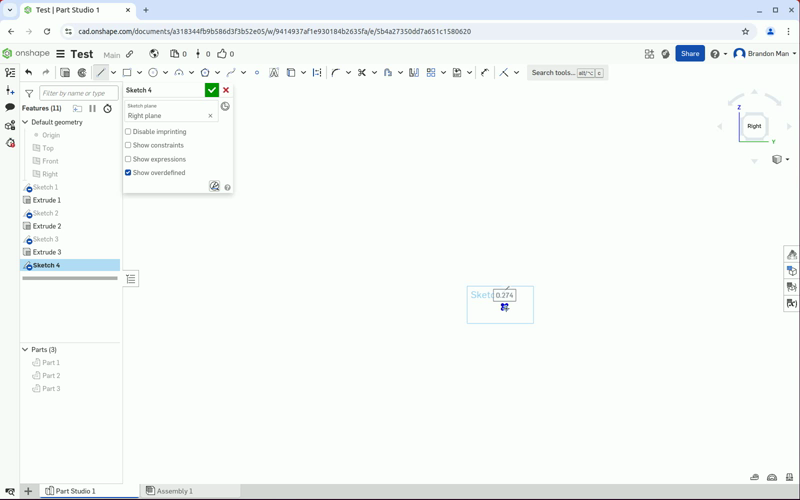
key_down(shift)
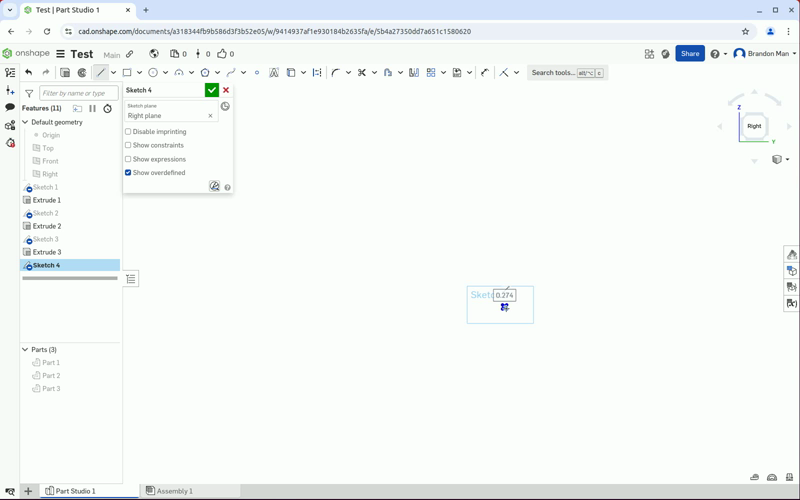
mouse_move(536, 308)
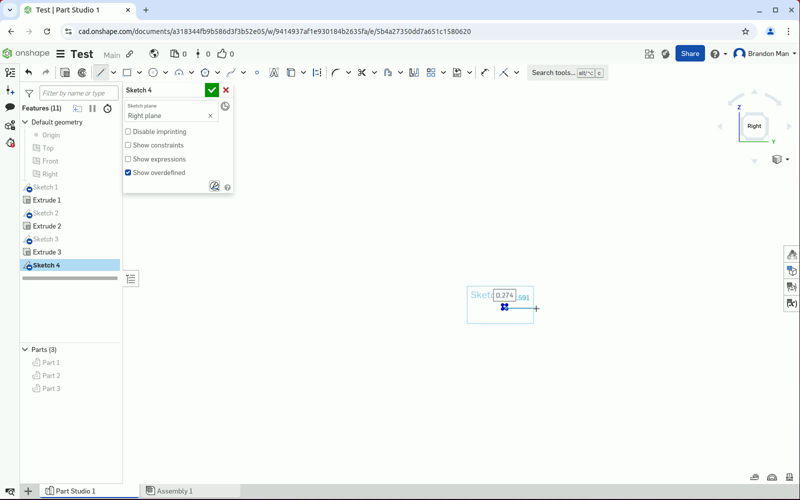
mouse_move(506, 305)
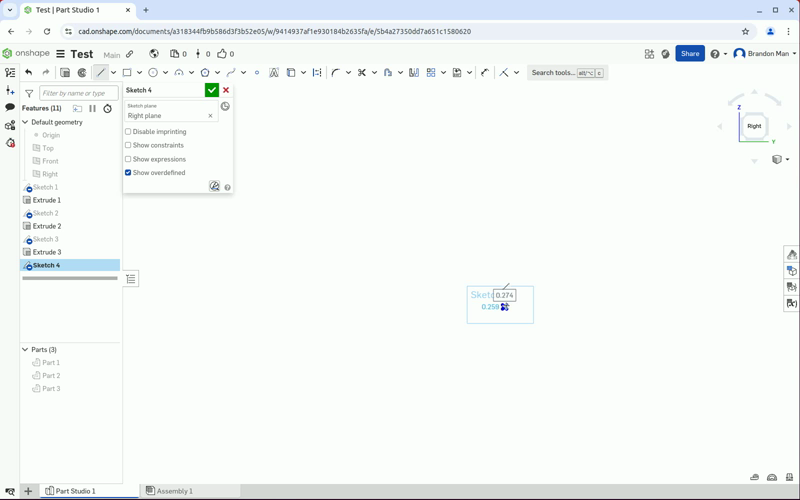
scroll(6)
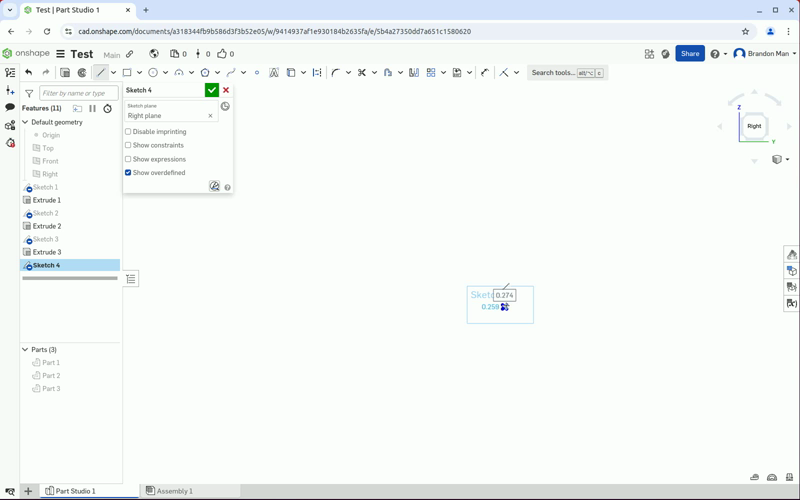
scroll(6)
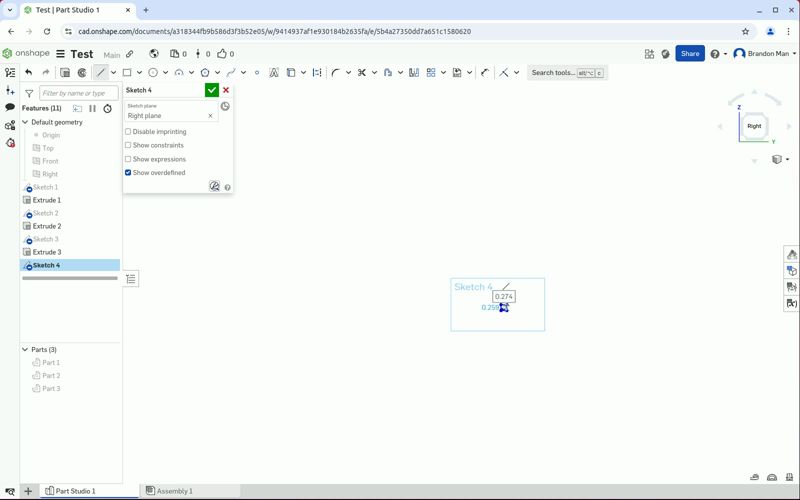
scroll(6)
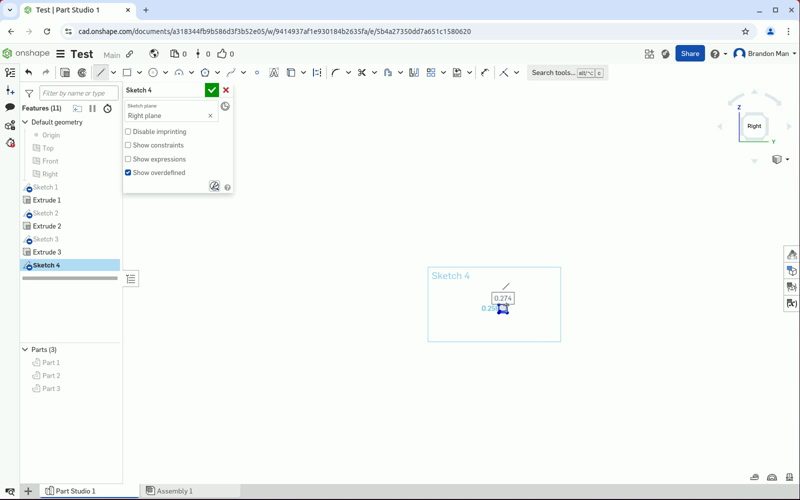
scroll(6)
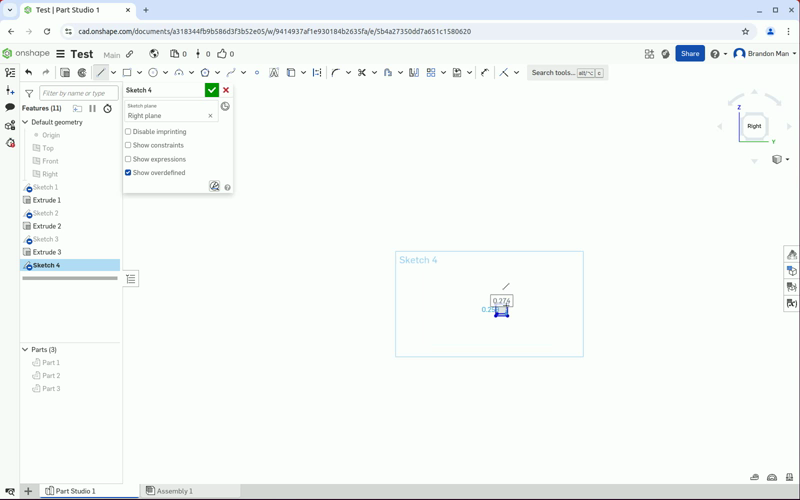
scroll(6)
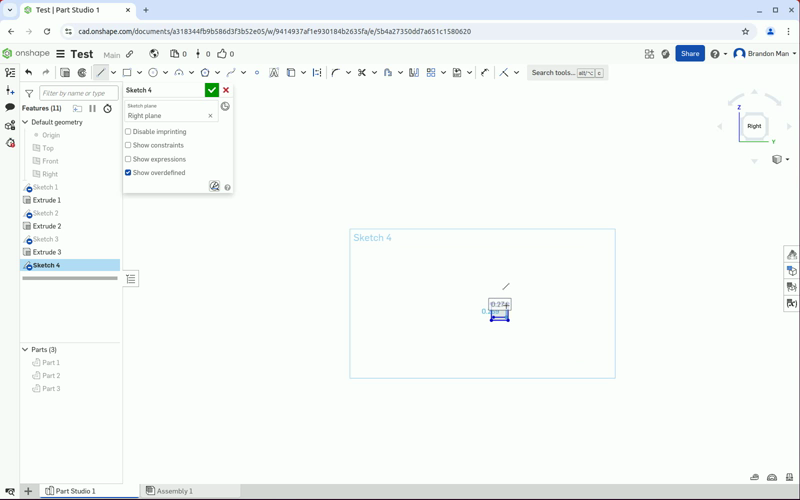
scroll(6)
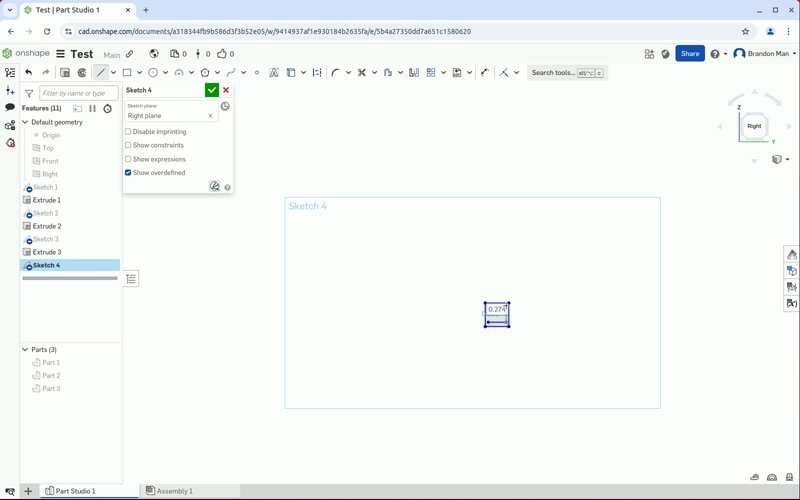
scroll(6)
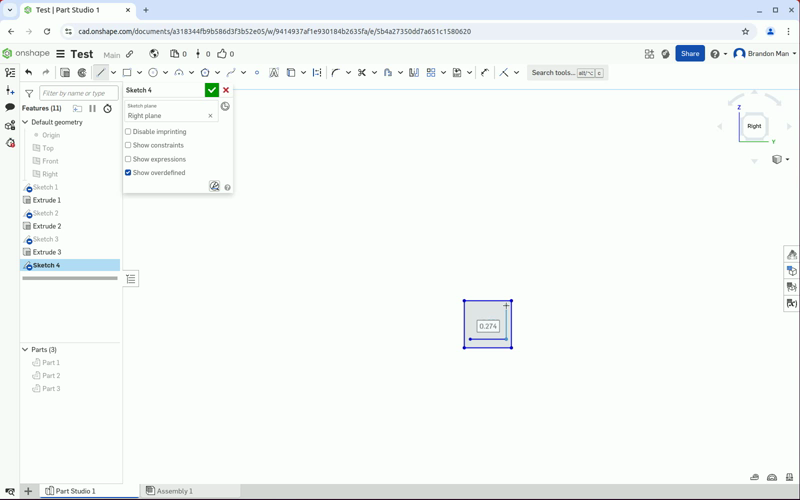
click(506, 305)
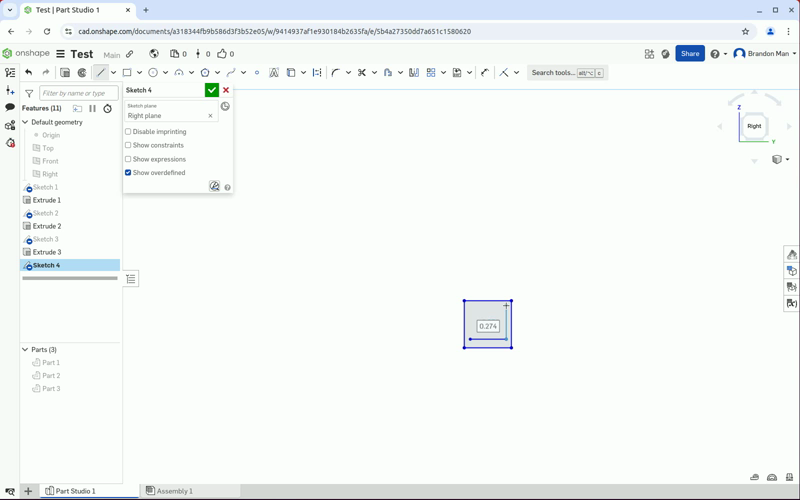
scroll(-6)
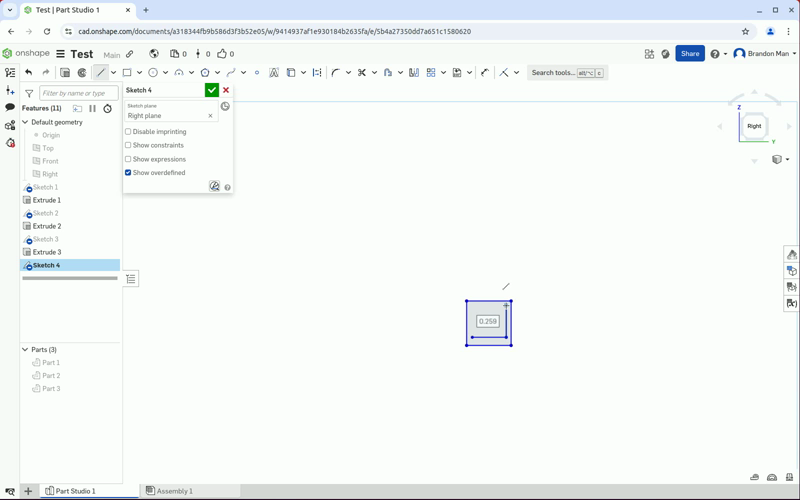
scroll(-6)
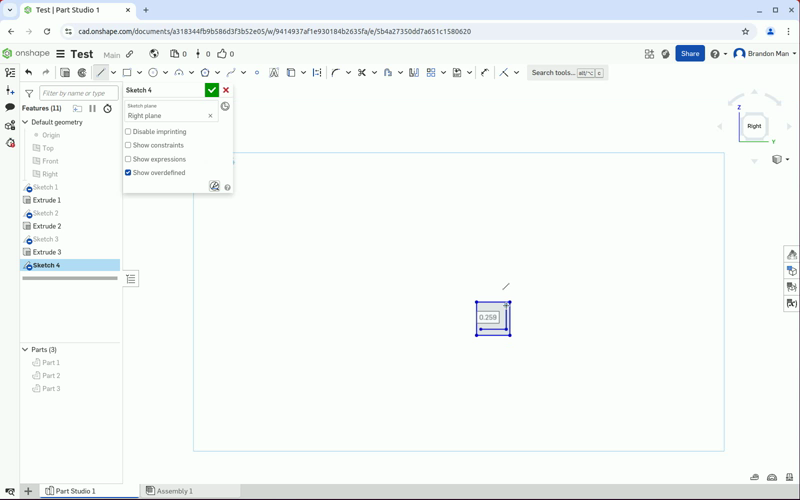
scroll(-6)
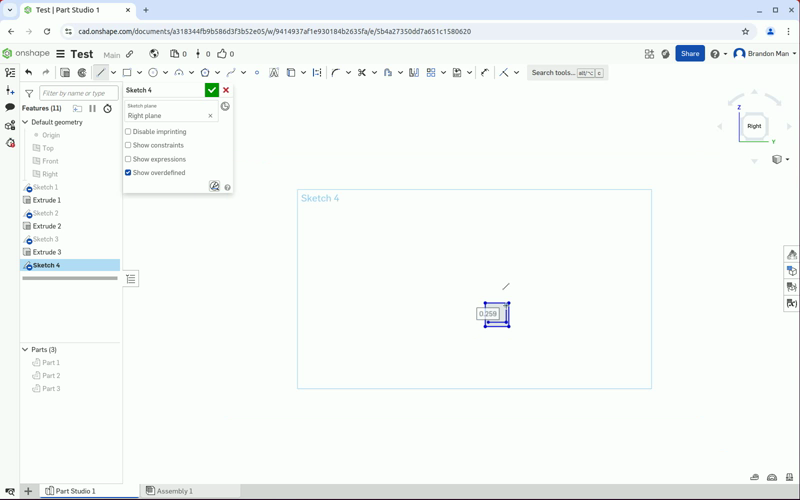
scroll(-6)
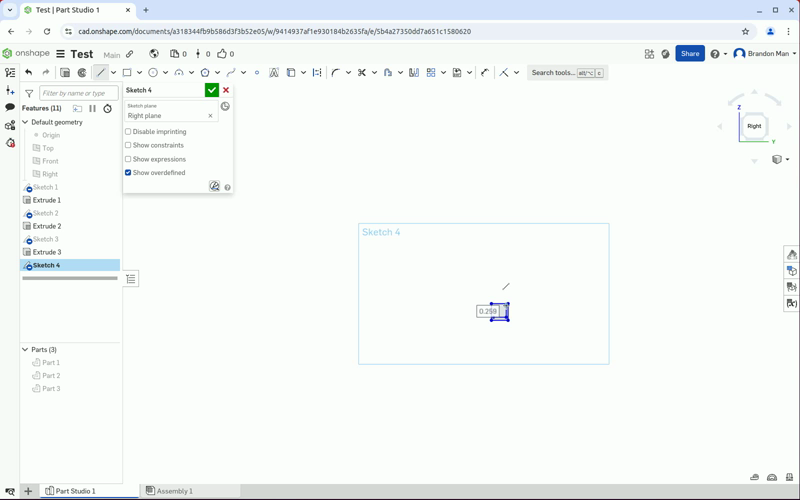
scroll(-6)
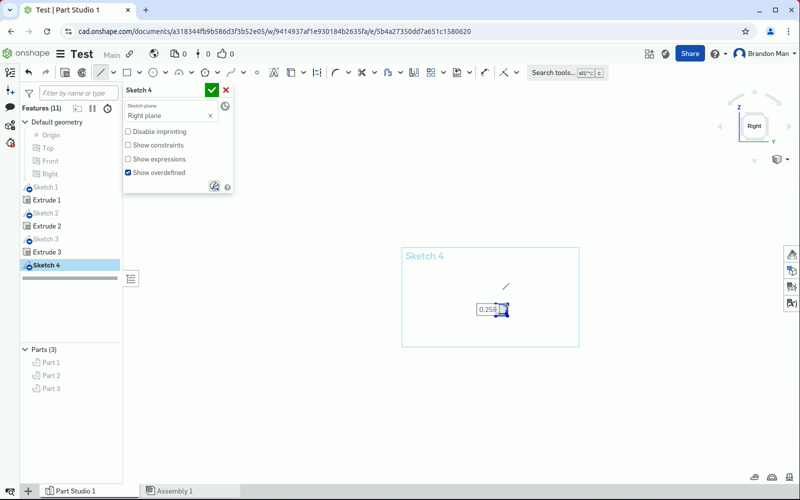
scroll(-6)
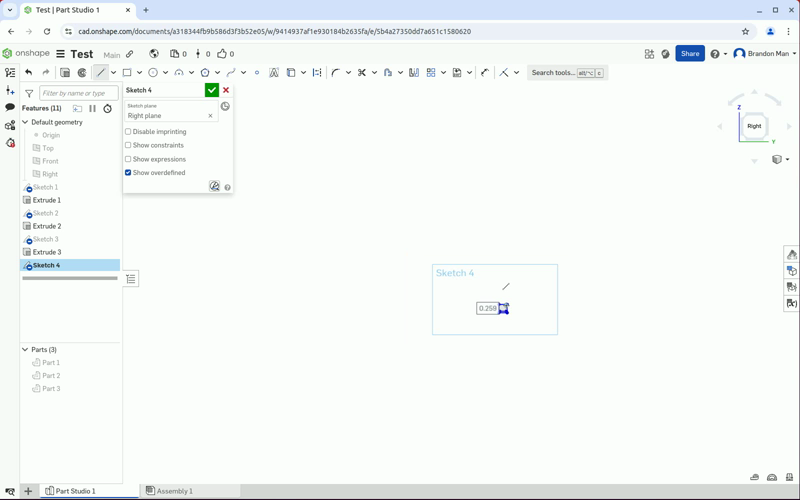
scroll(-6)
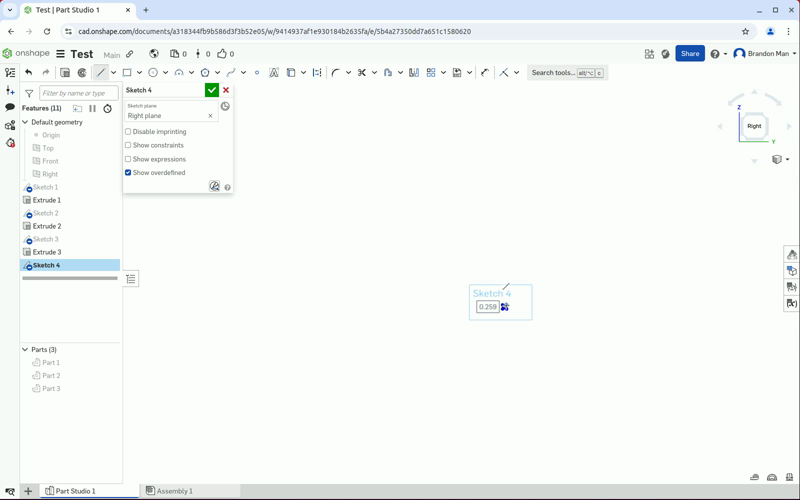
key_up(shift)
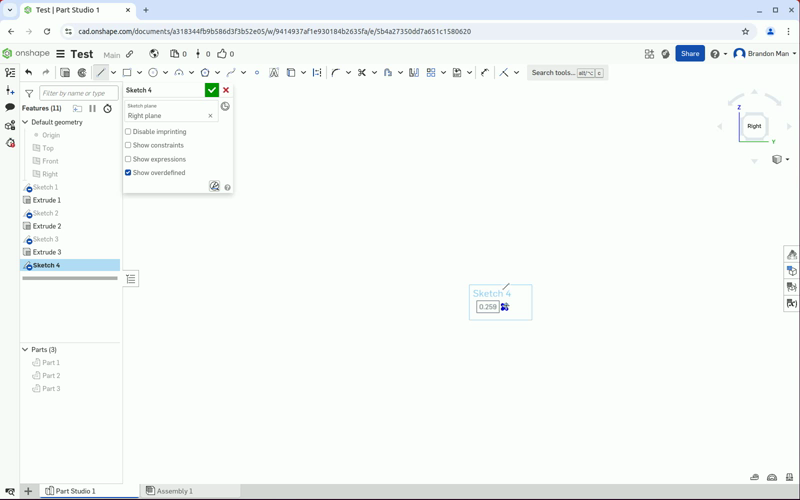
key_down(shift)
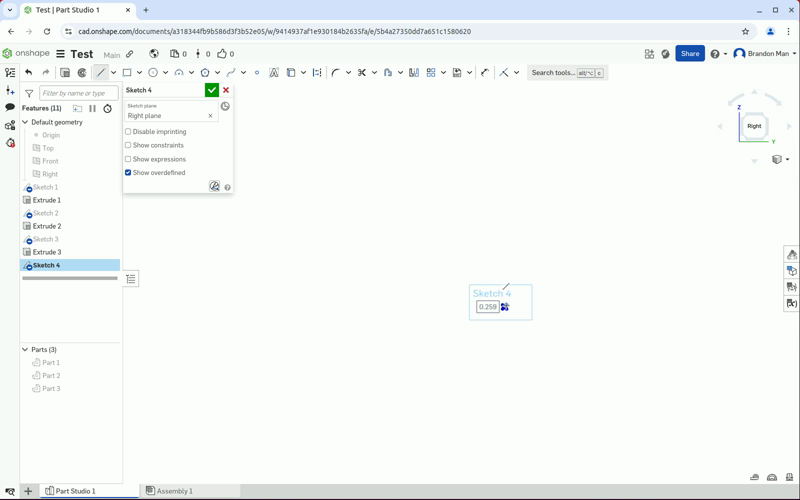
mouse_move(536, 305)
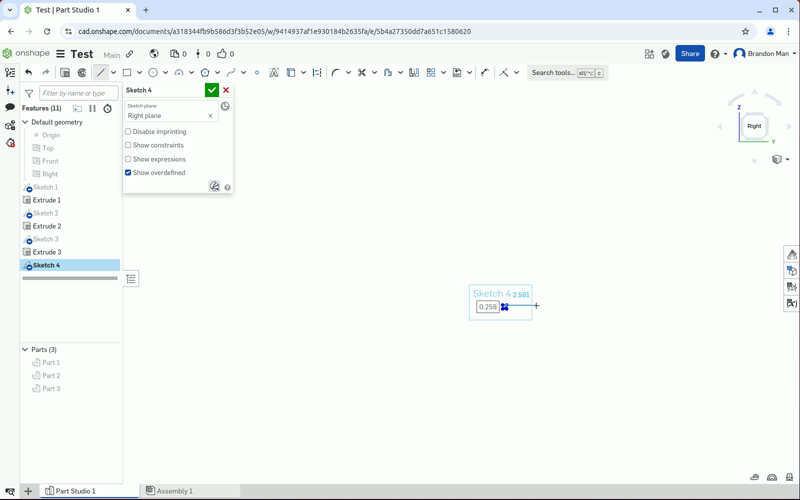
mouse_move(503, 305)
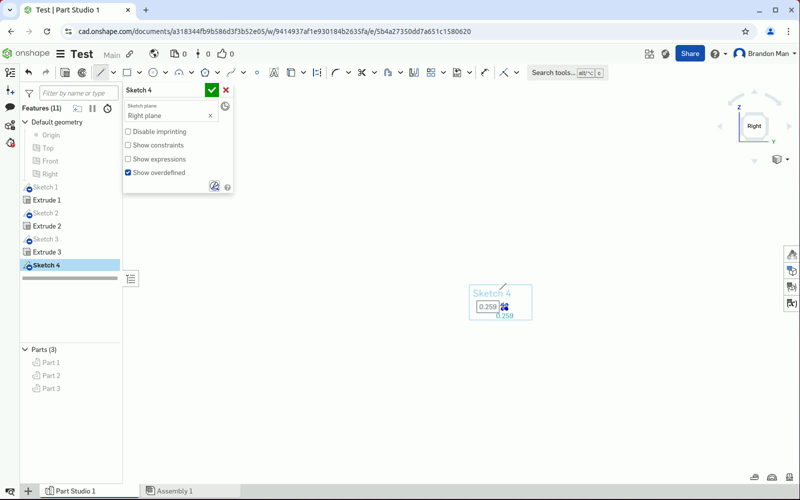
scroll(6)
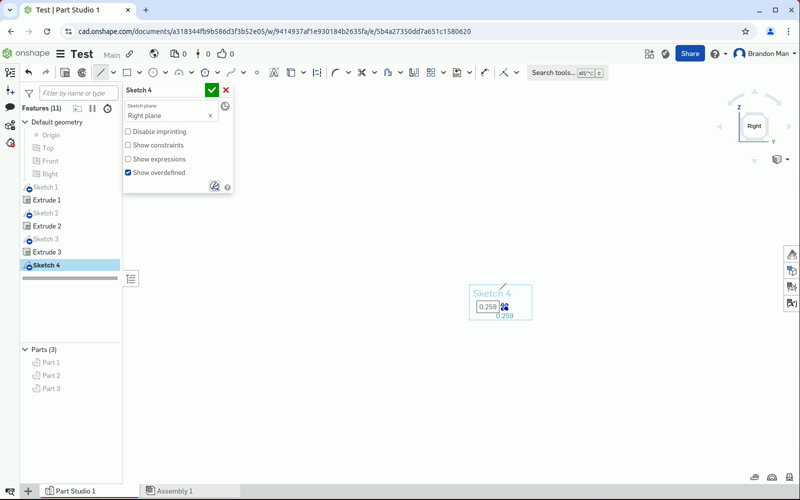
scroll(6)
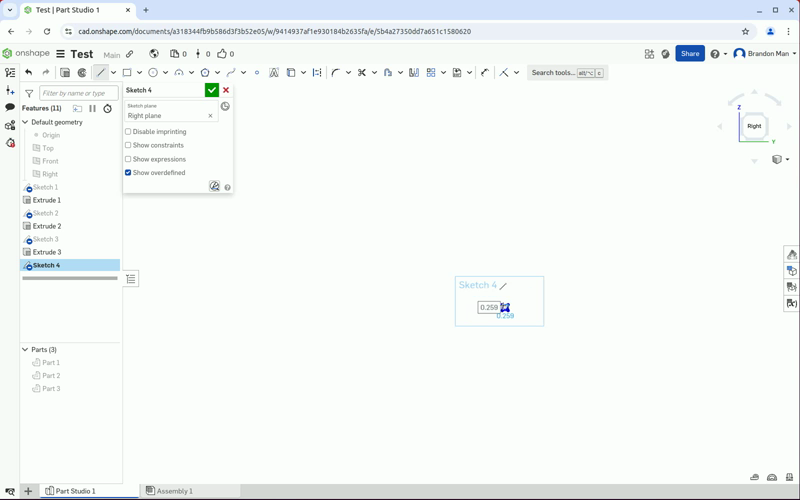
scroll(6)
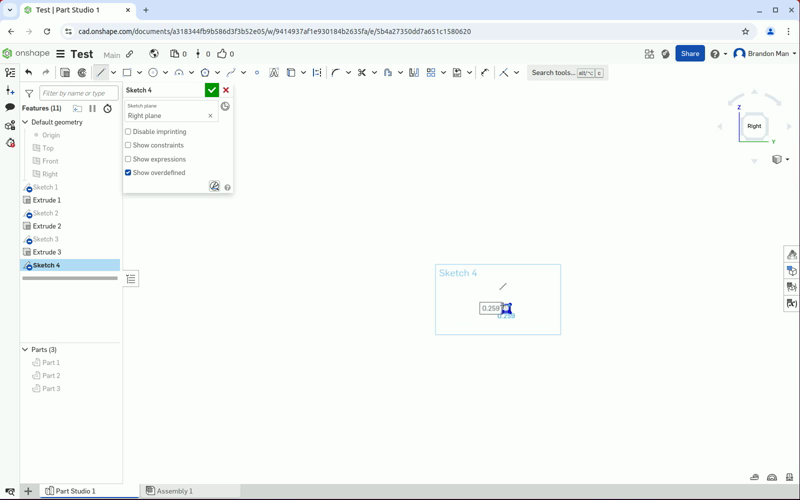
scroll(6)
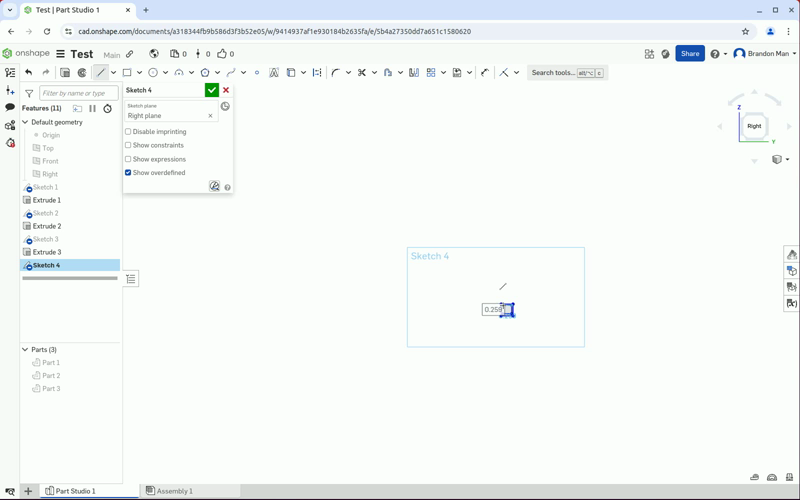
scroll(6)
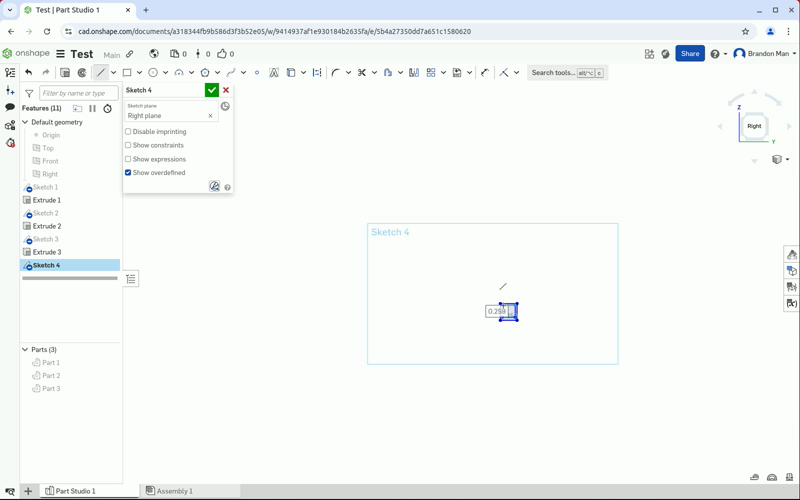
scroll(6)
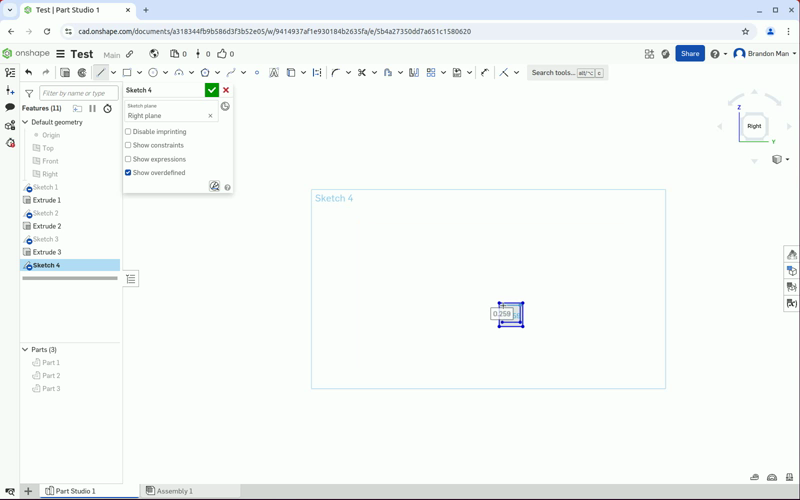
scroll(6)
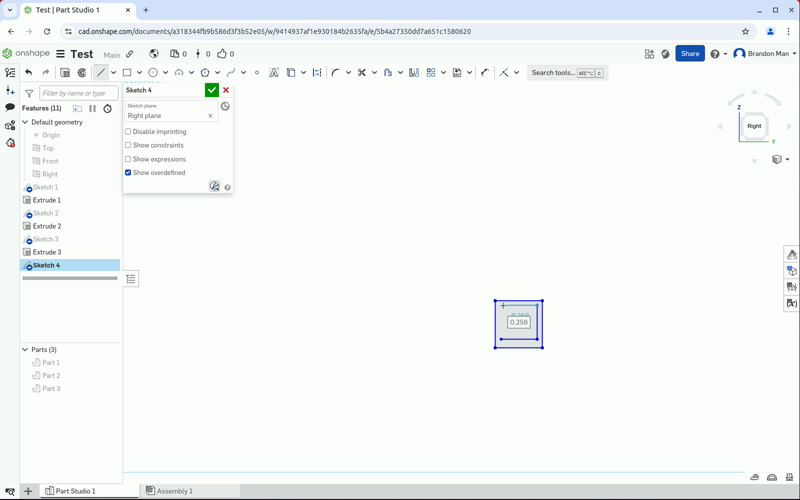
click(503, 305)
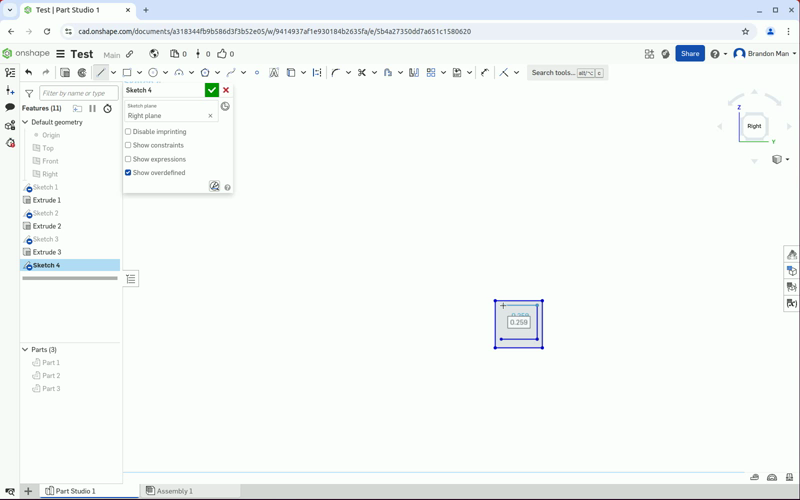
scroll(-6)
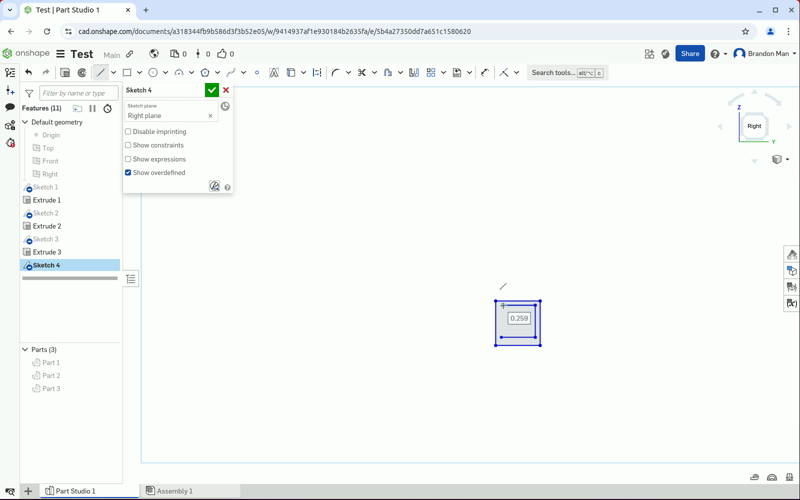
scroll(-6)
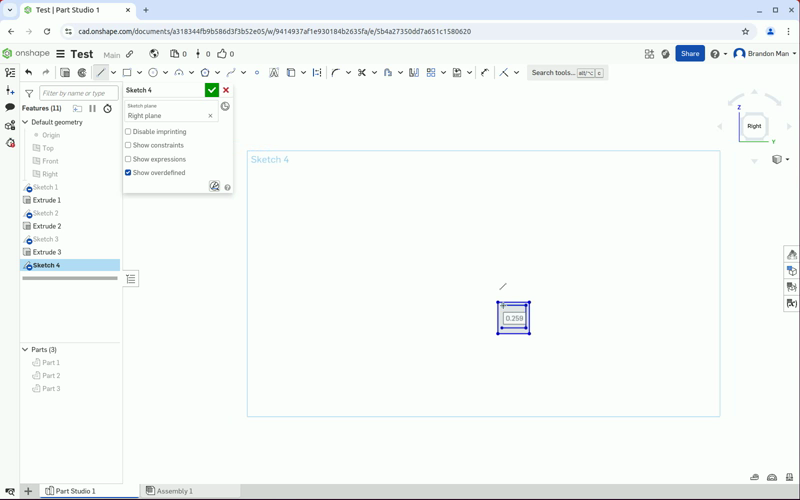
scroll(-6)
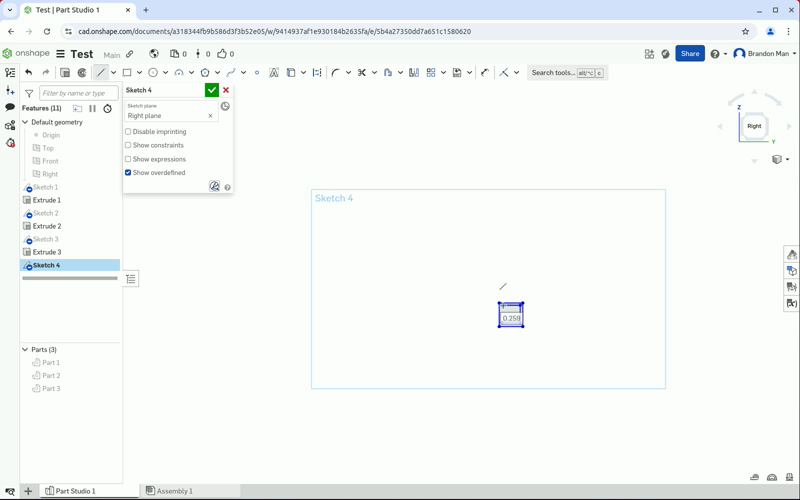
scroll(-6)
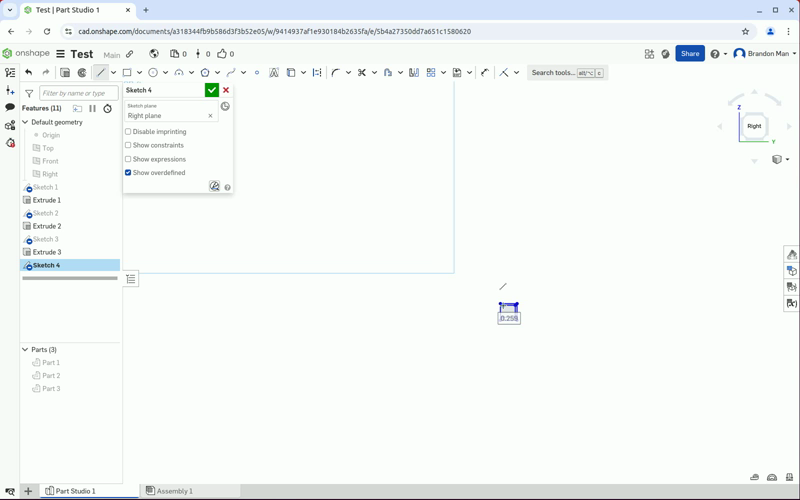
scroll(-6)
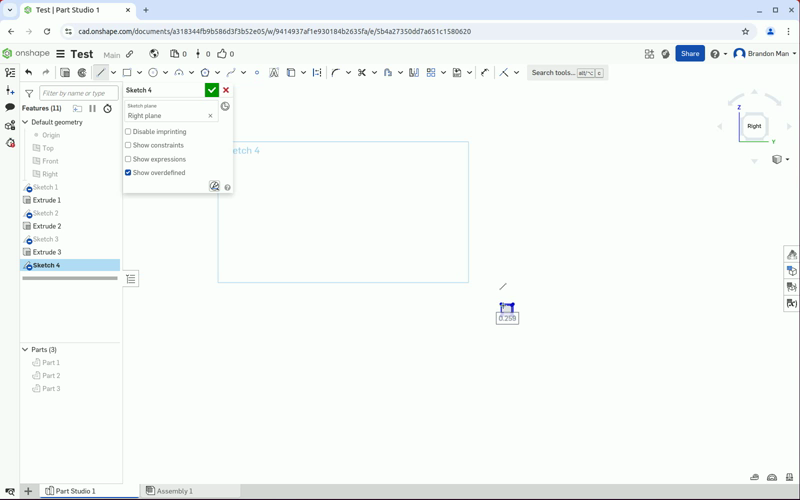
scroll(-6)
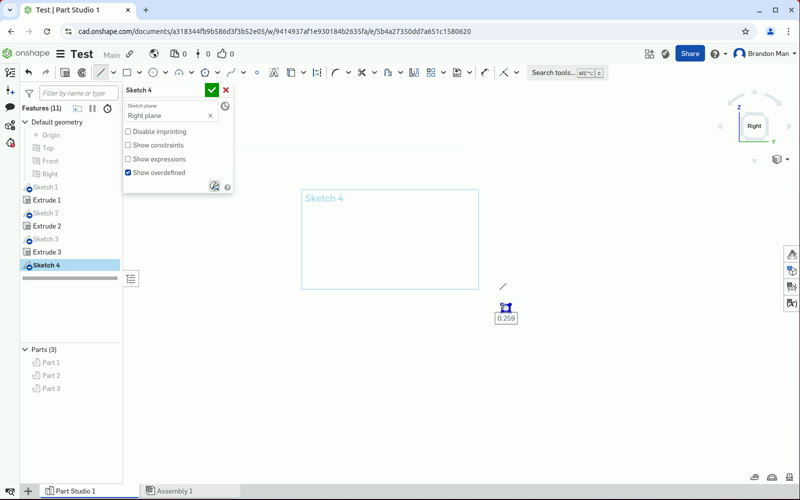
scroll(-6)
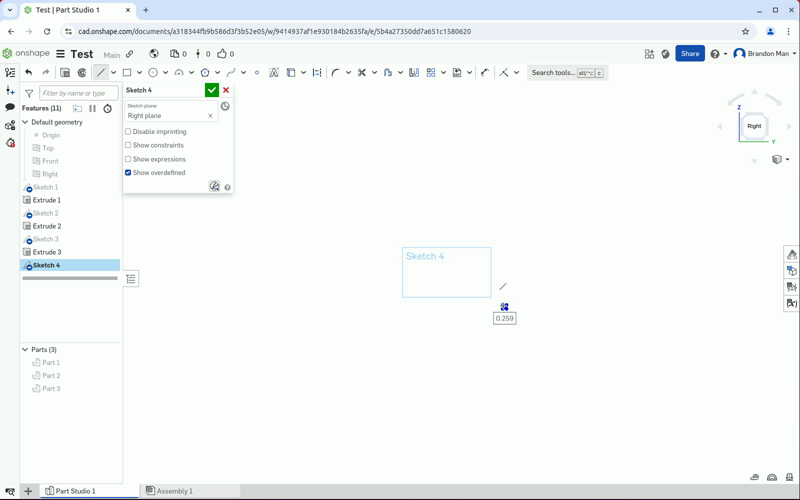
key_up(shift)
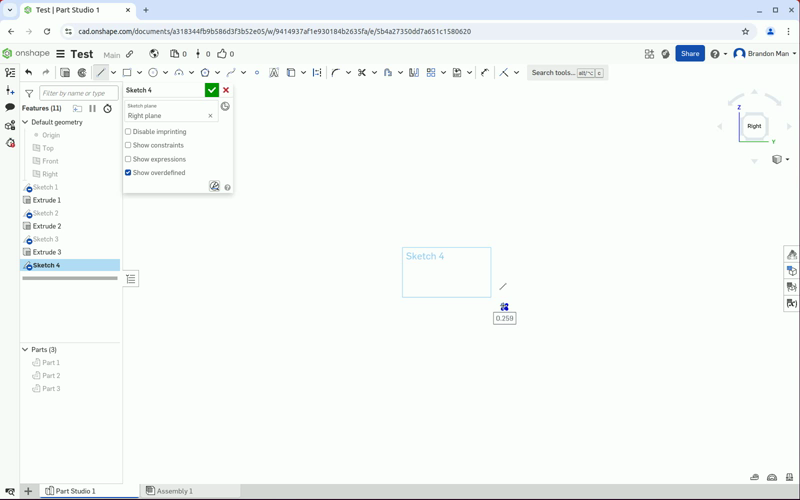
mouse_move(533, 305)
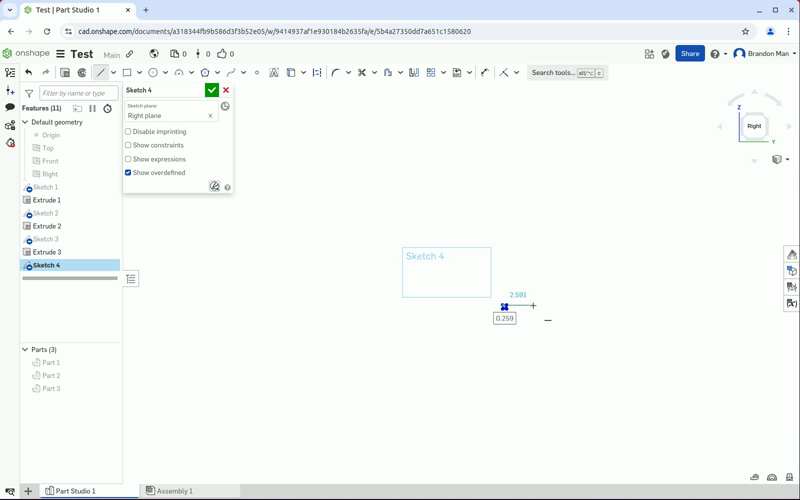
key_down(shift)
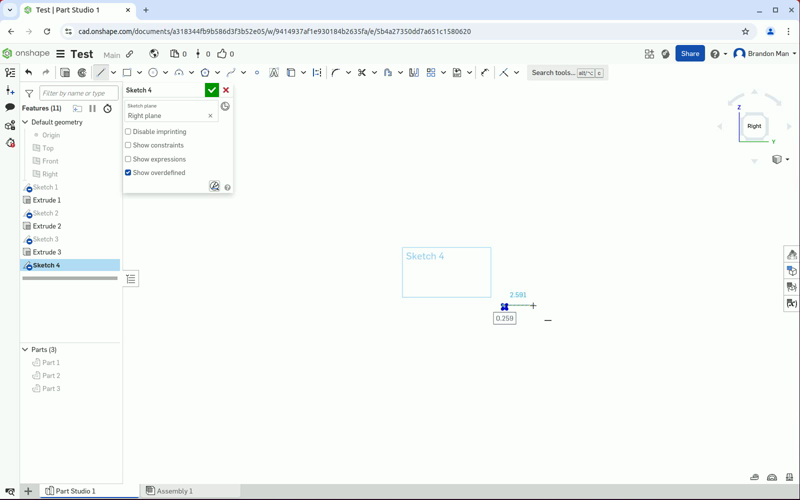
mouse_move(503, 308)
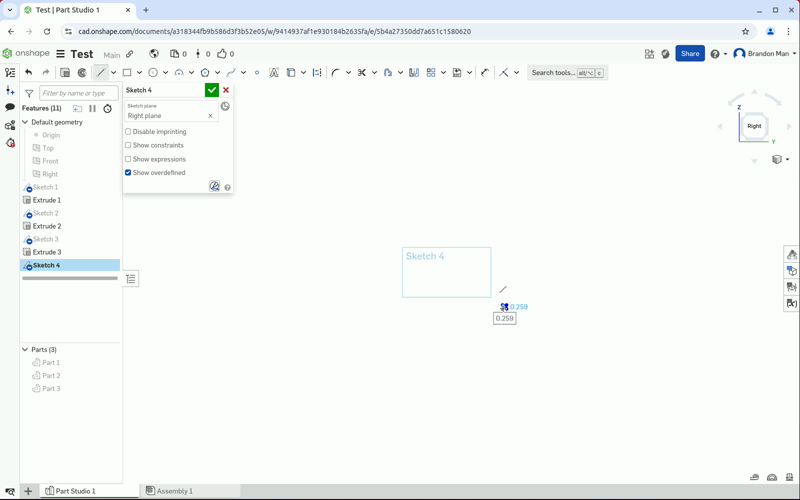
scroll(6)
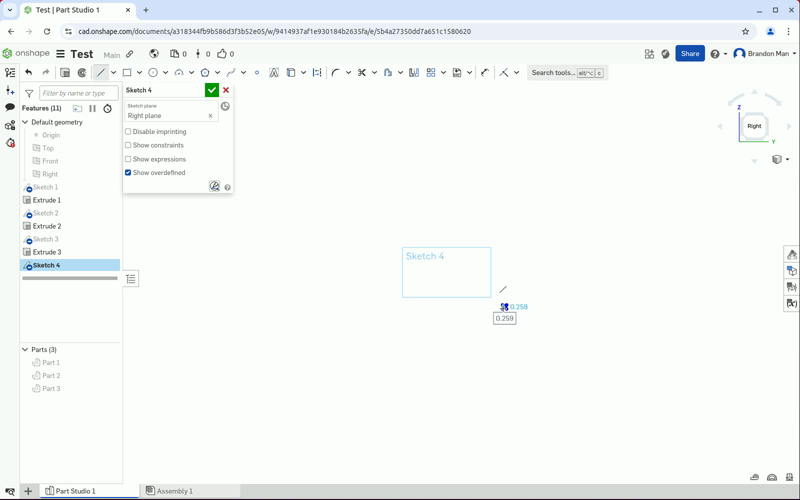
scroll(6)
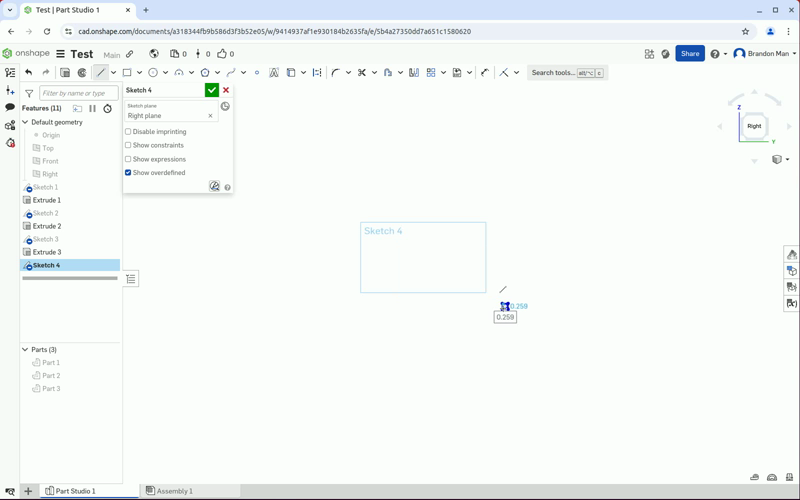
scroll(6)
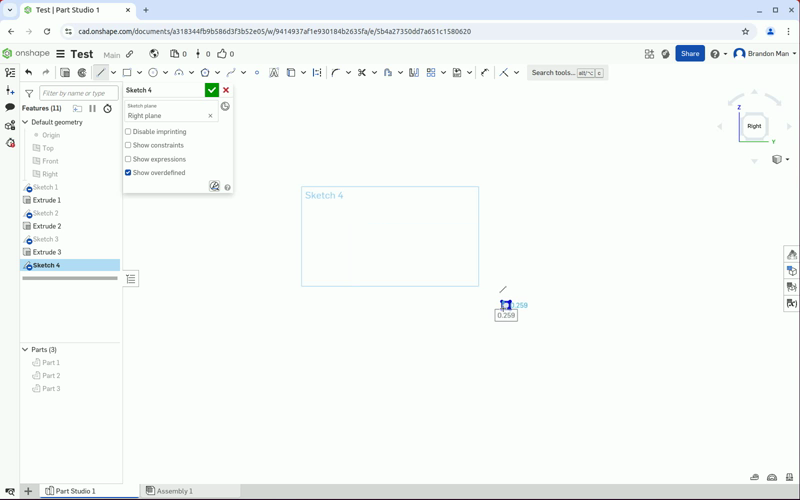
scroll(6)
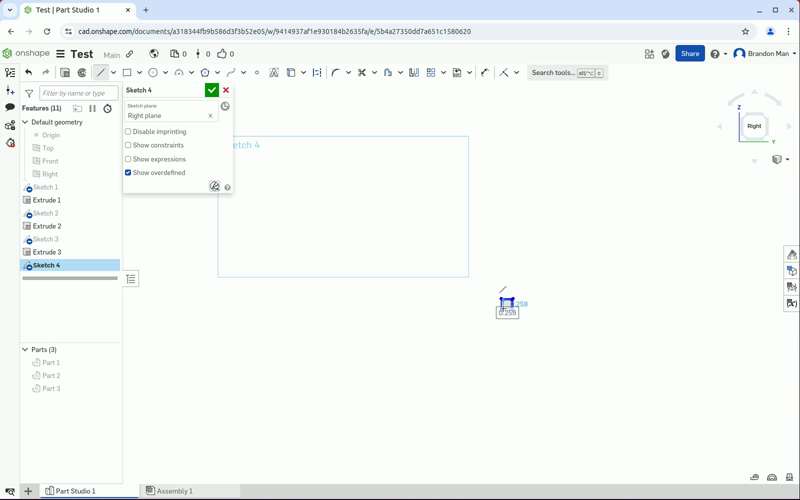
scroll(6)
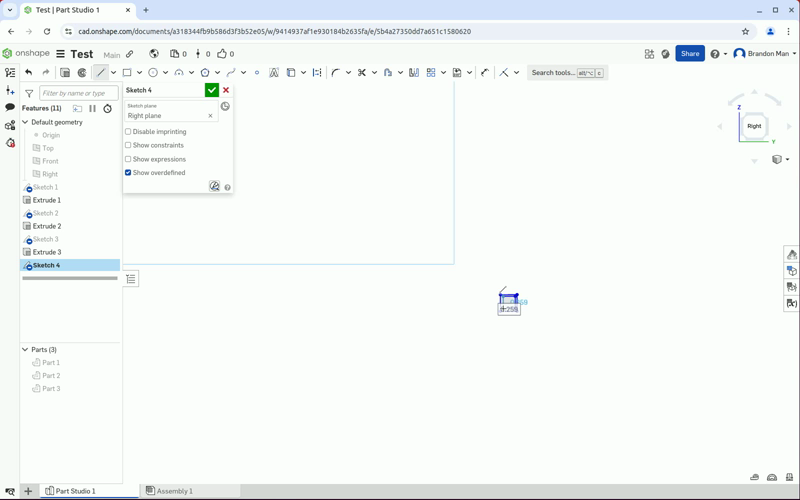
scroll(6)
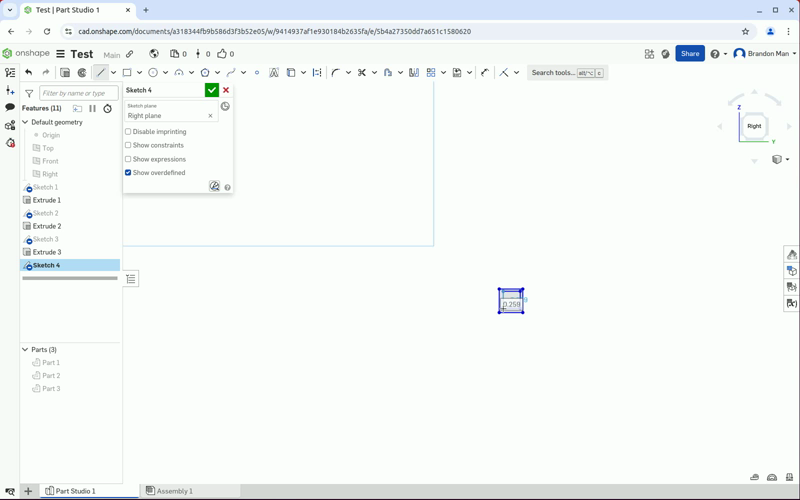
scroll(6)
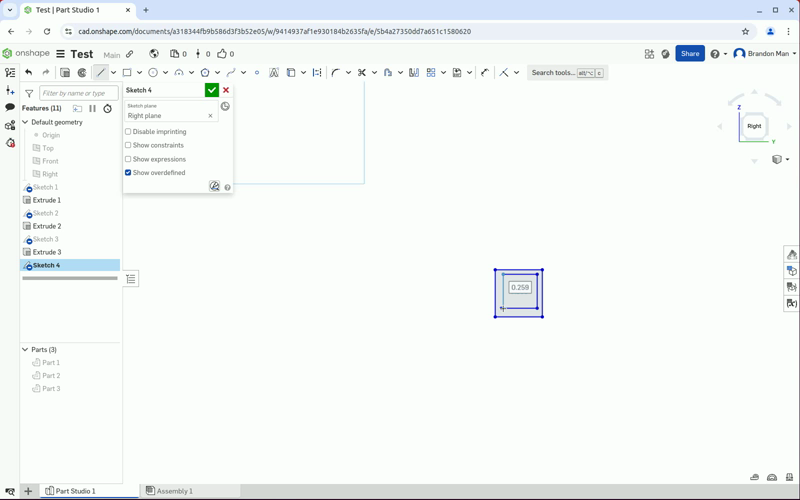
key_up(shift)
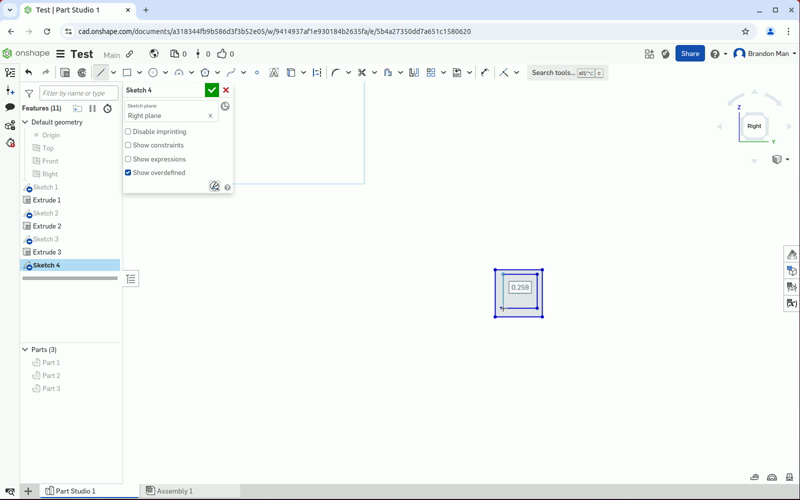
click(503, 308)
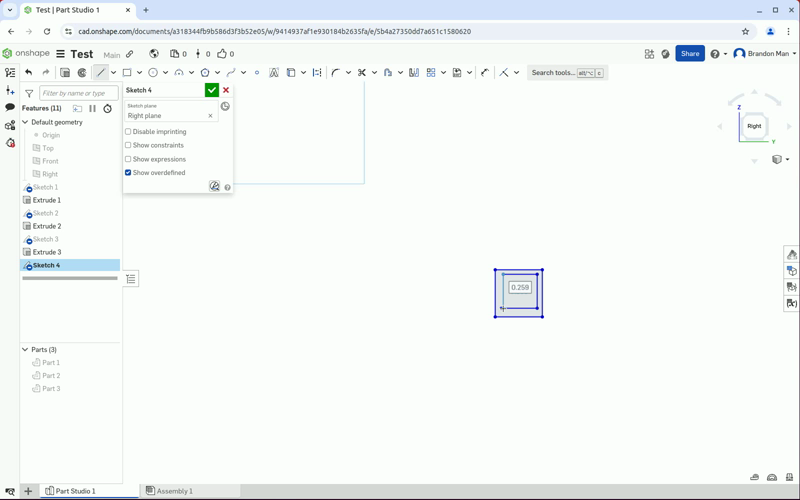
scroll(-6)
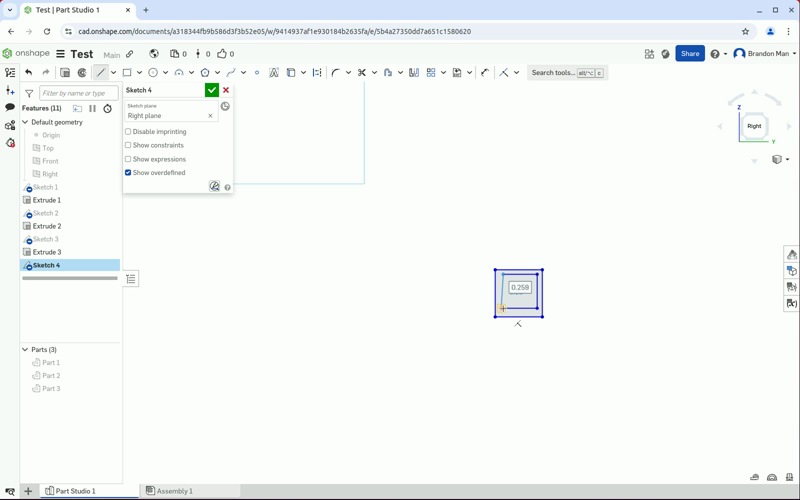
scroll(-6)
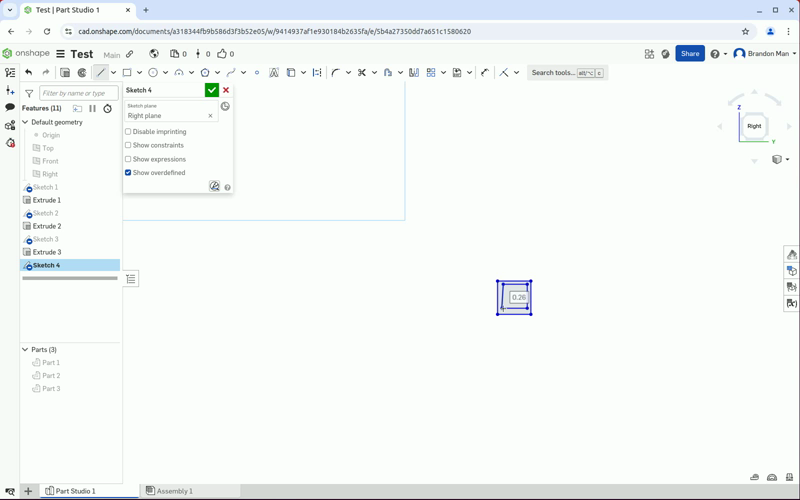
scroll(-6)
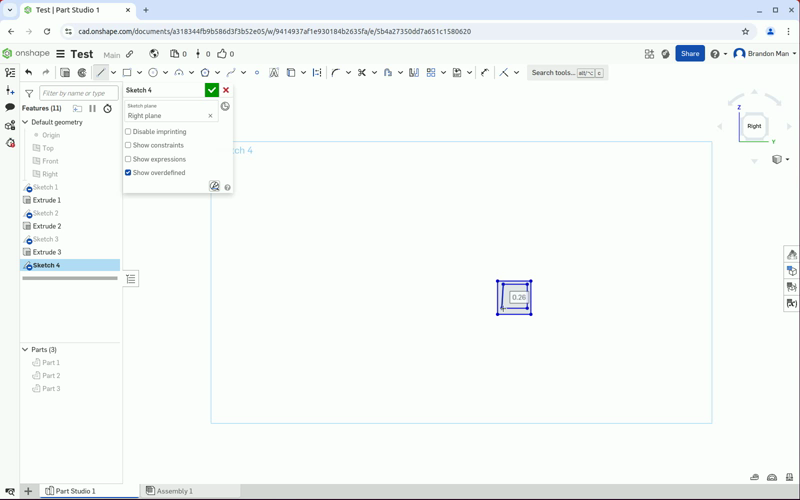
scroll(-6)
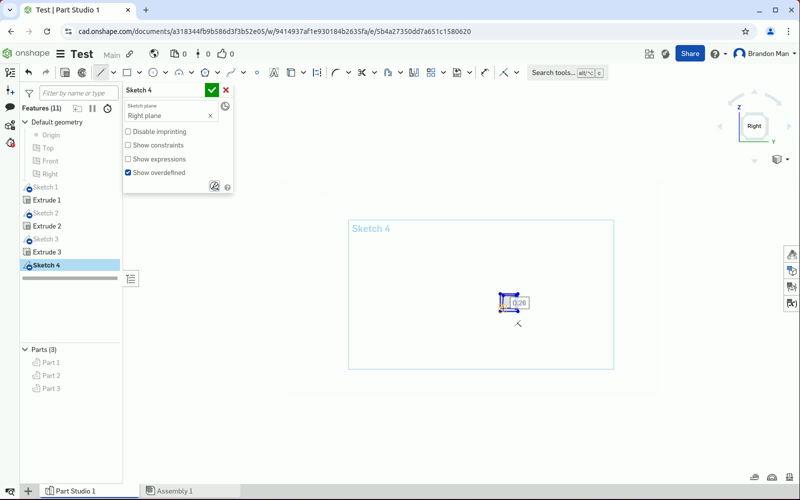
scroll(-6)
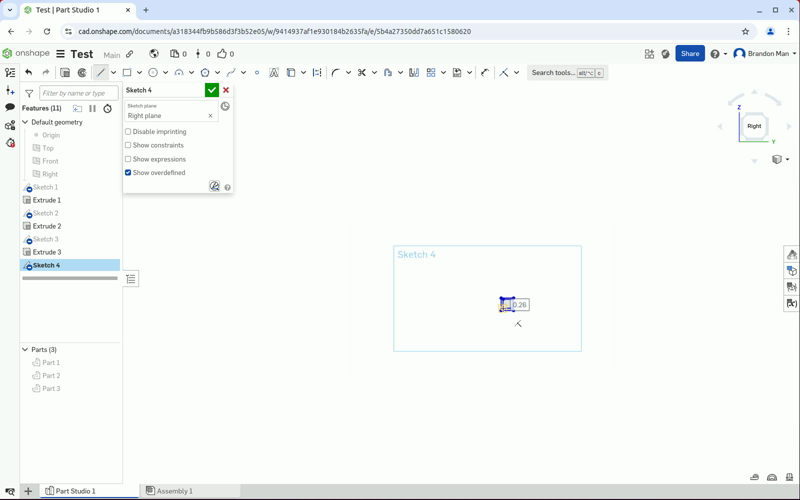
scroll(-6)
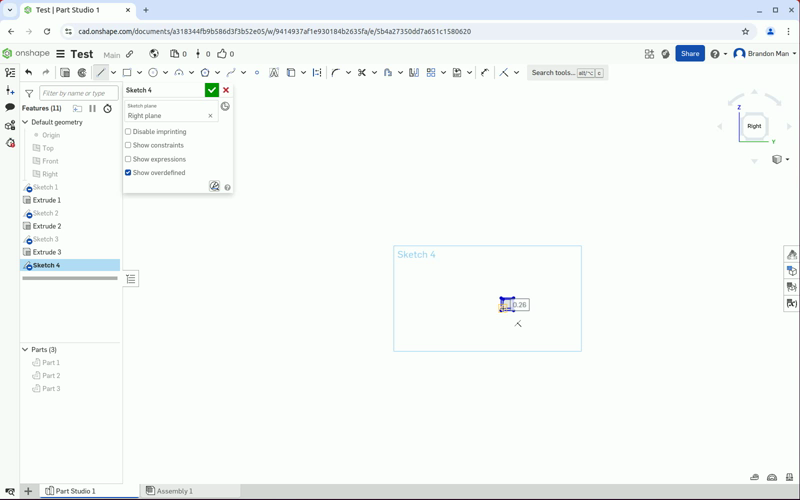
scroll(-6)
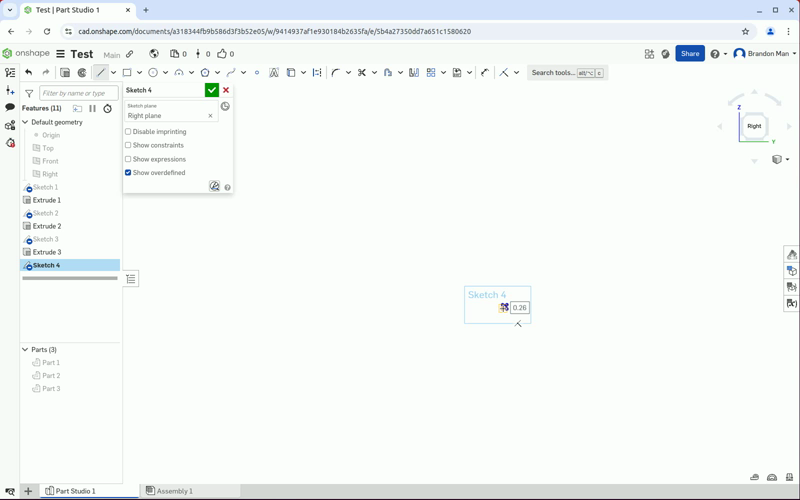
key(esc)
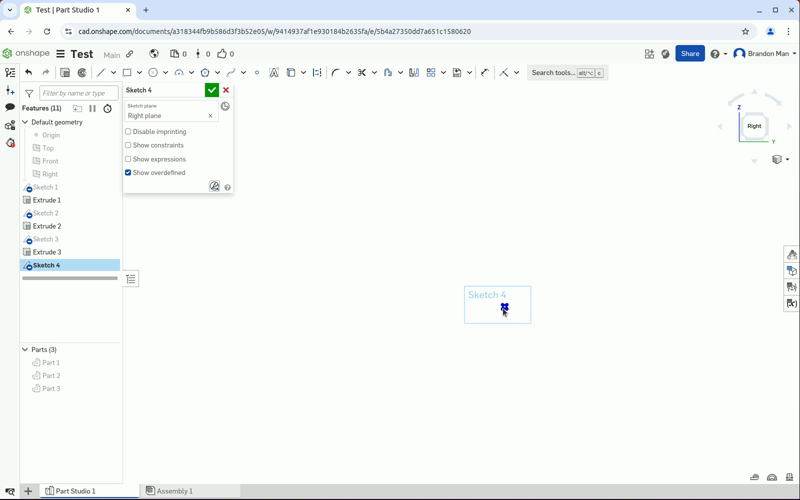
mouse_move(506, 308)
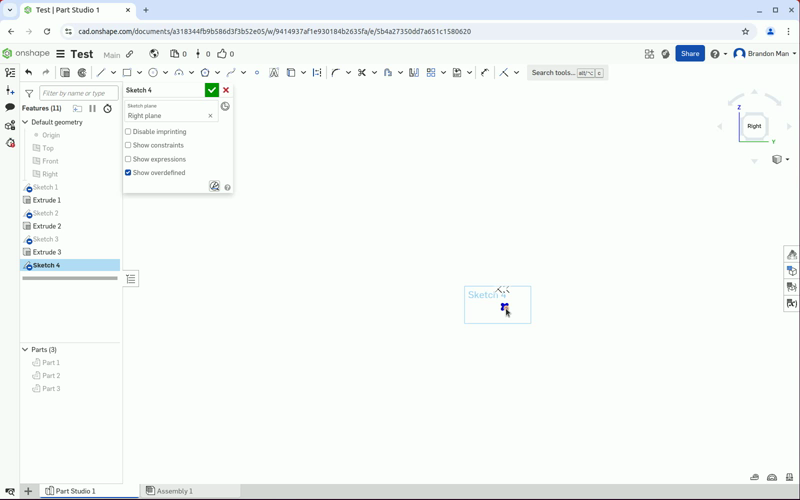
scroll(6)
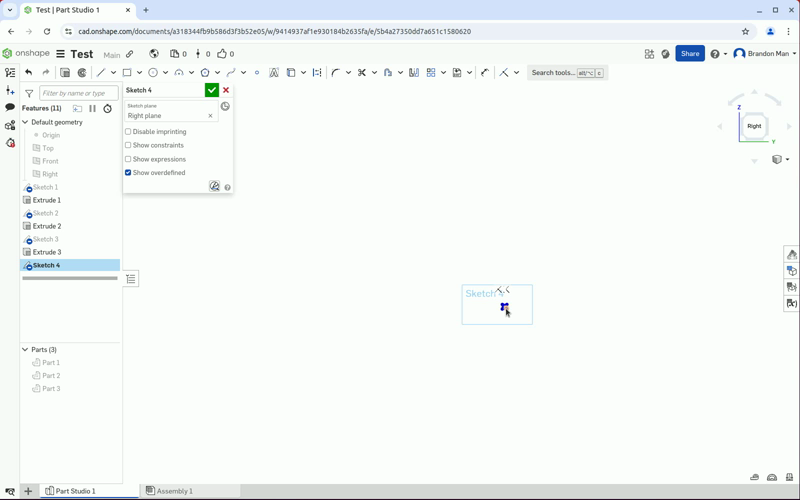
scroll(6)
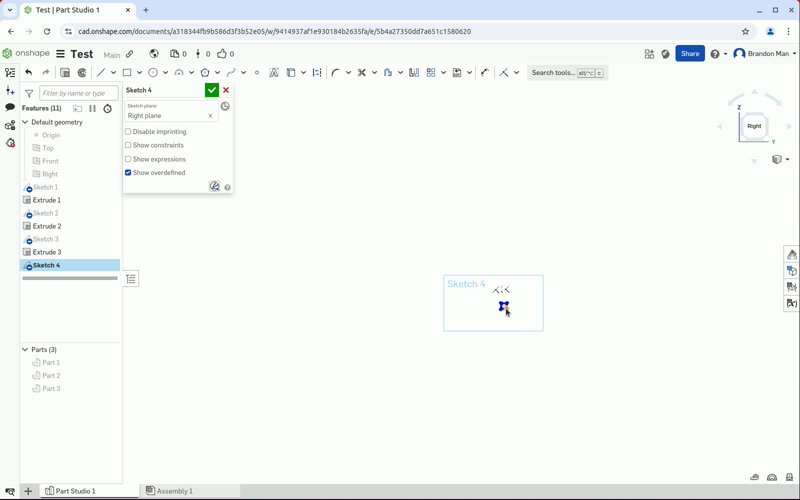
scroll(6)
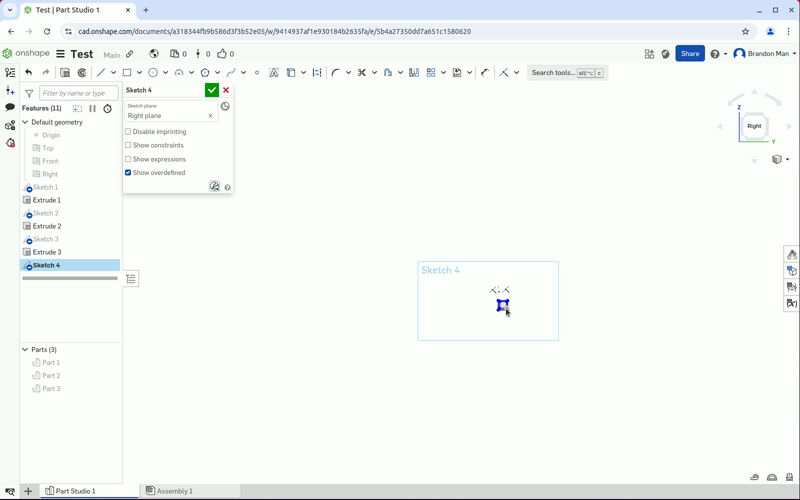
scroll(6)
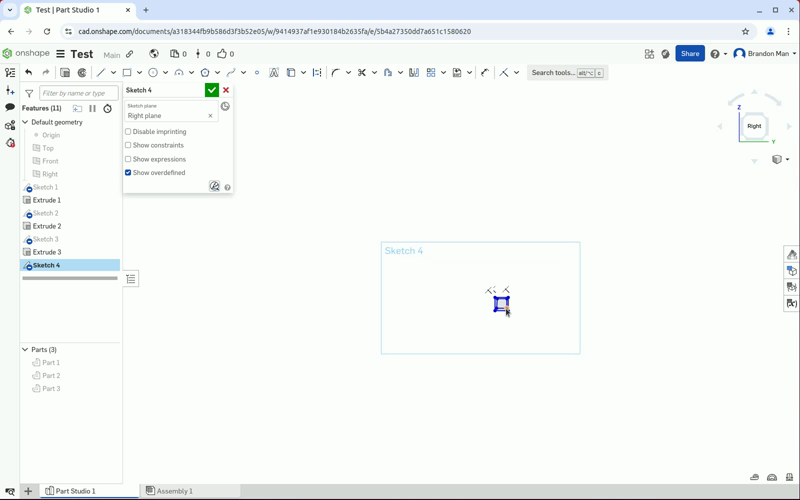
scroll(6)
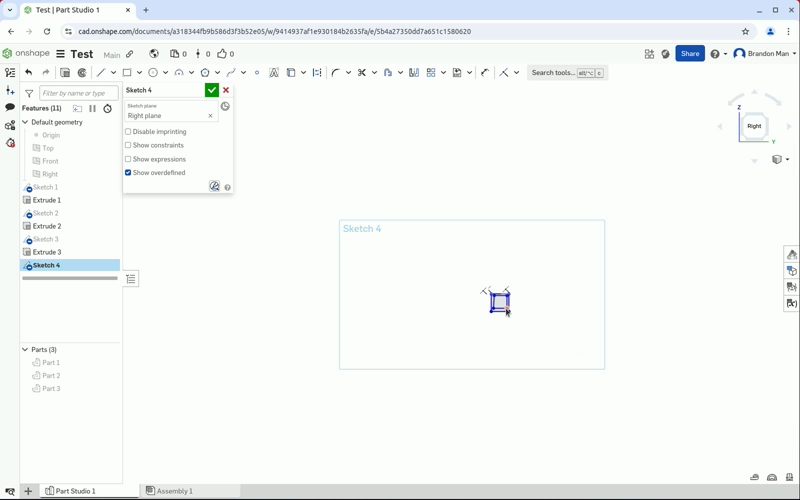
scroll(6)
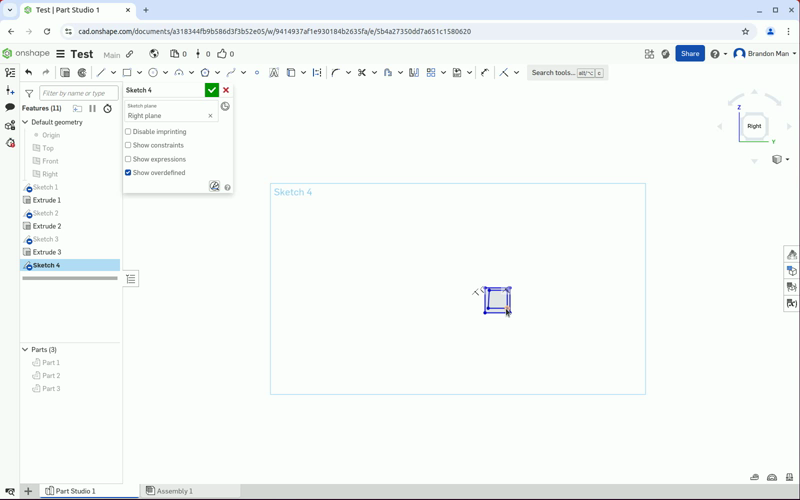
scroll(6)
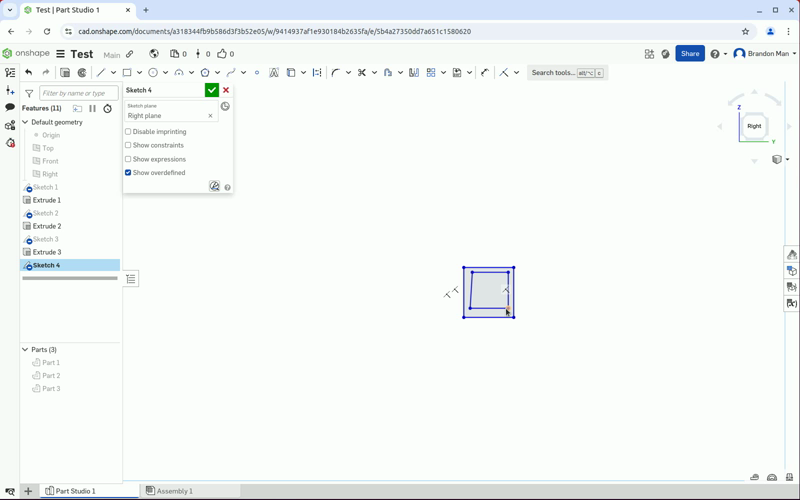
click(506, 308)
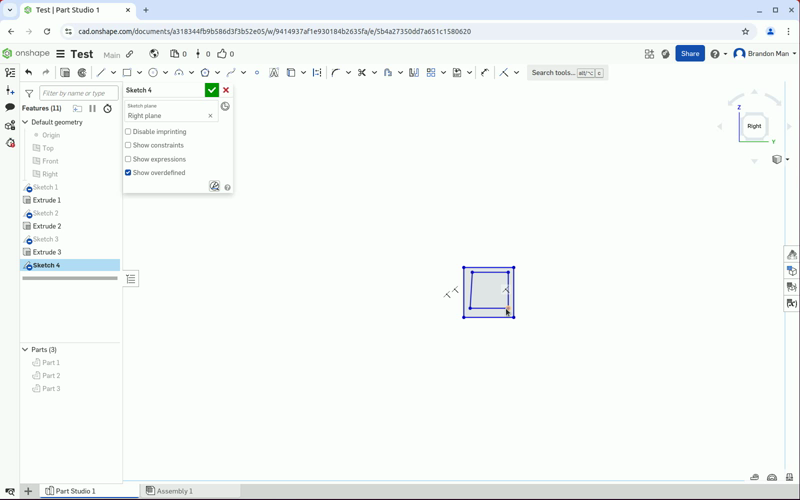
scroll(-6)
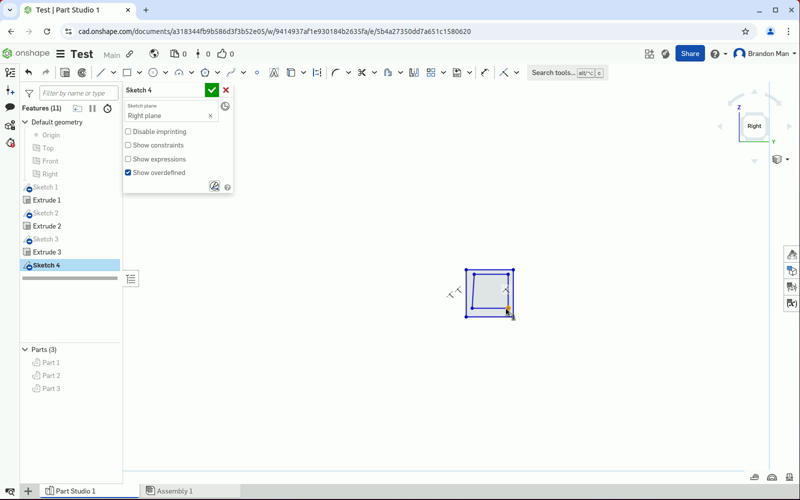
scroll(-6)
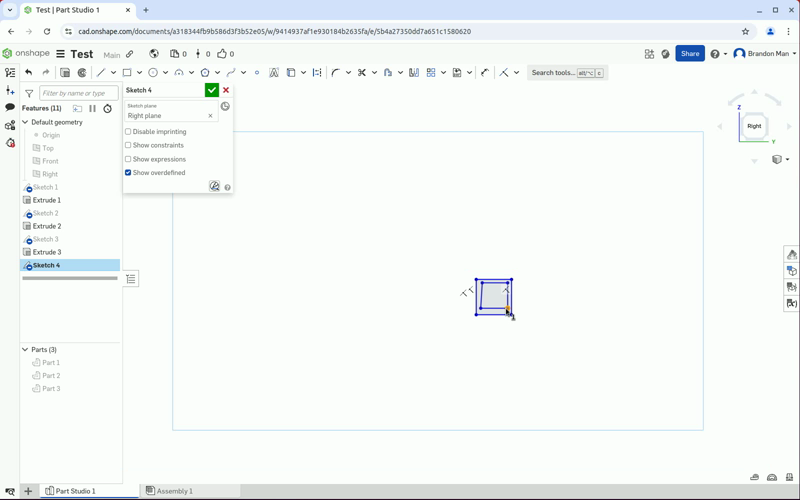
scroll(-6)
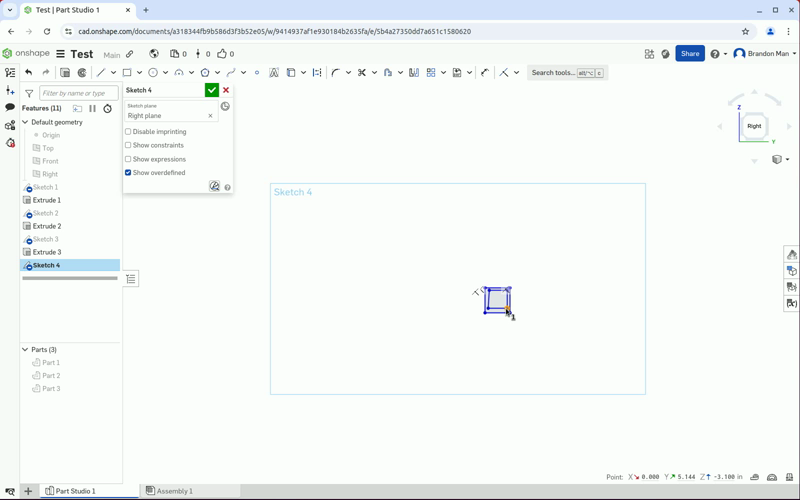
scroll(-6)
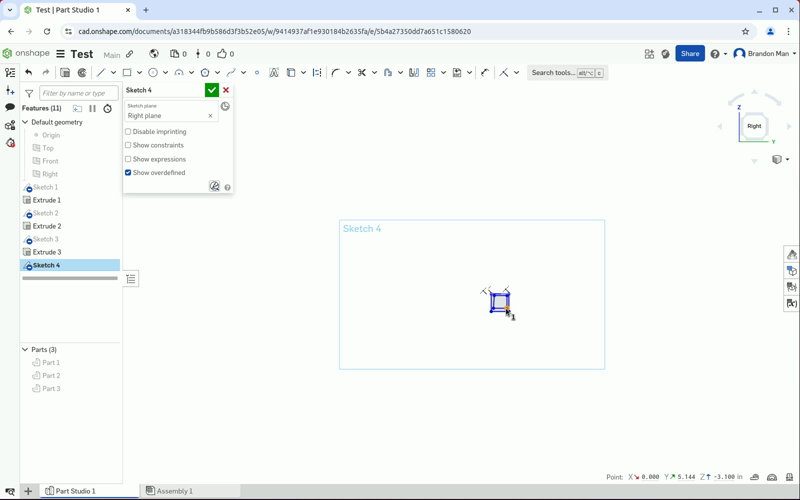
scroll(-6)
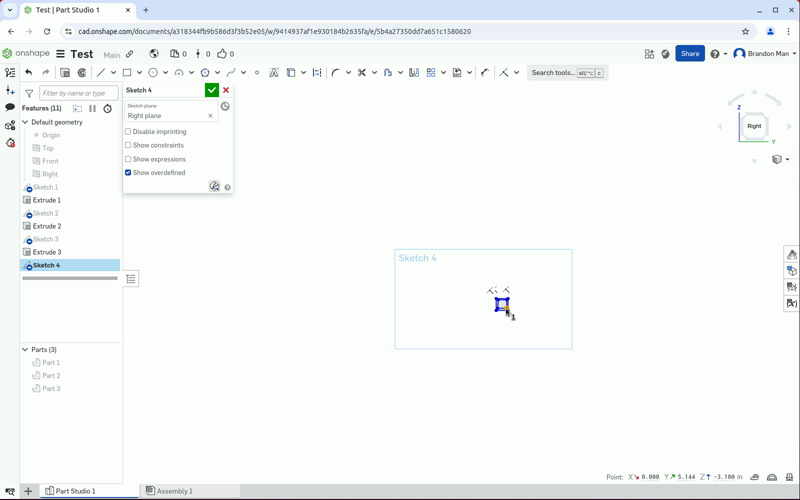
scroll(-6)
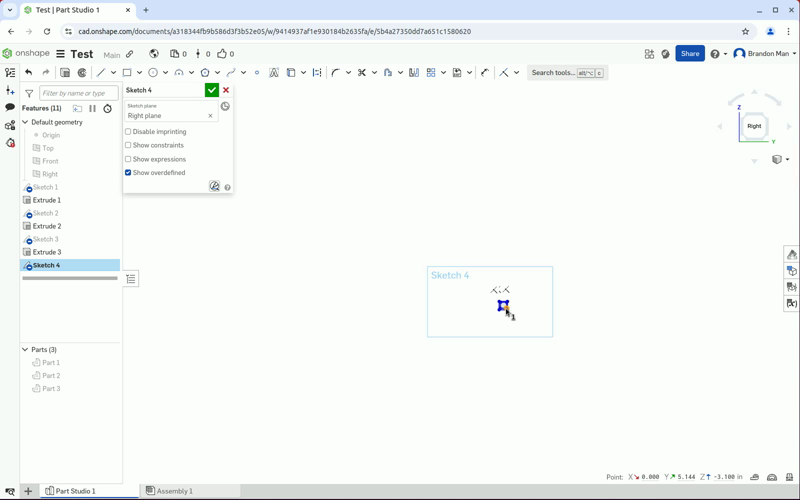
scroll(-6)
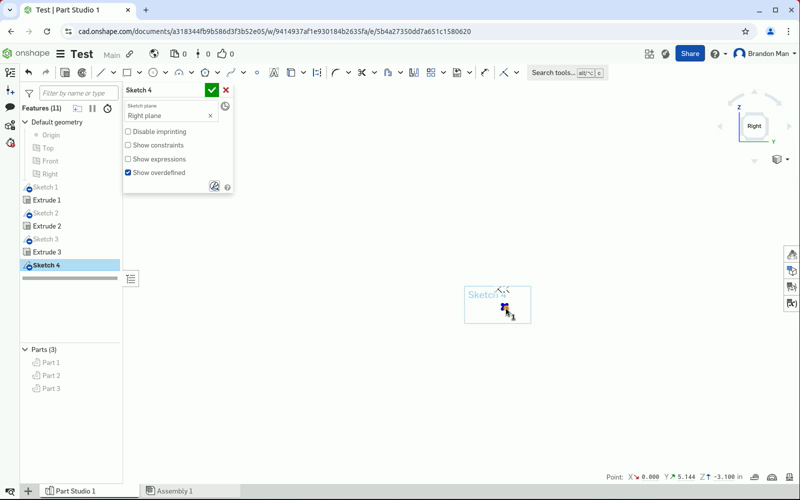
mouse_move(73, 352)
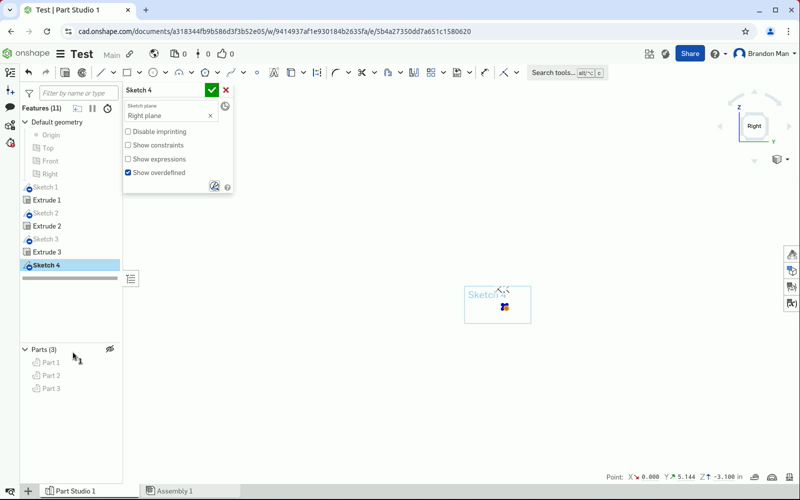
key(shift+y)
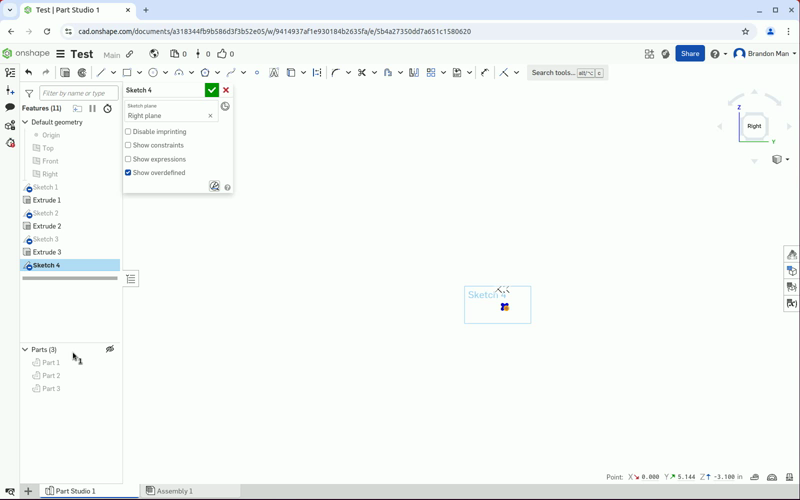
key(shift+e)
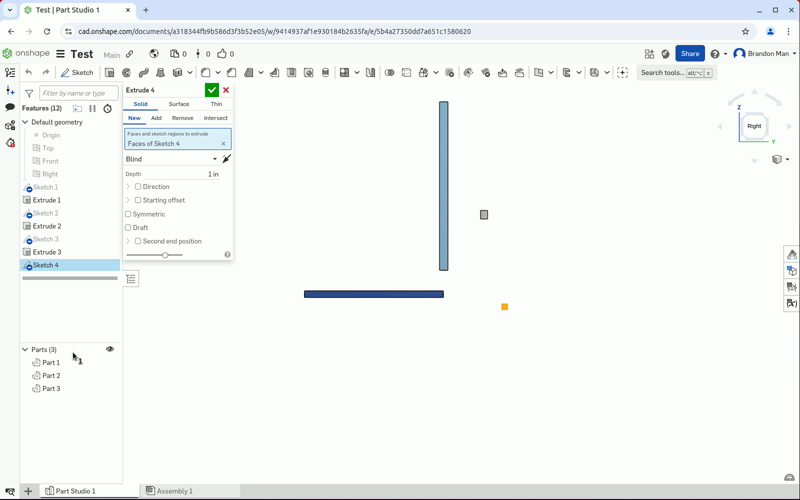
mouse_move(143, 106)
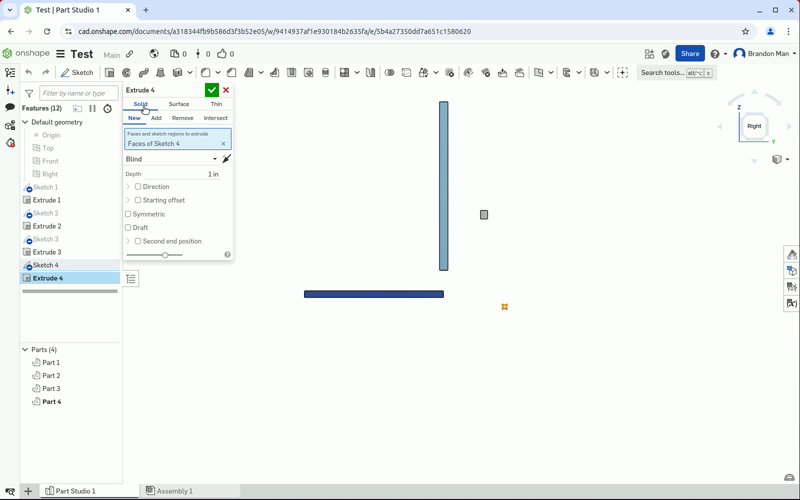
click(143, 106)
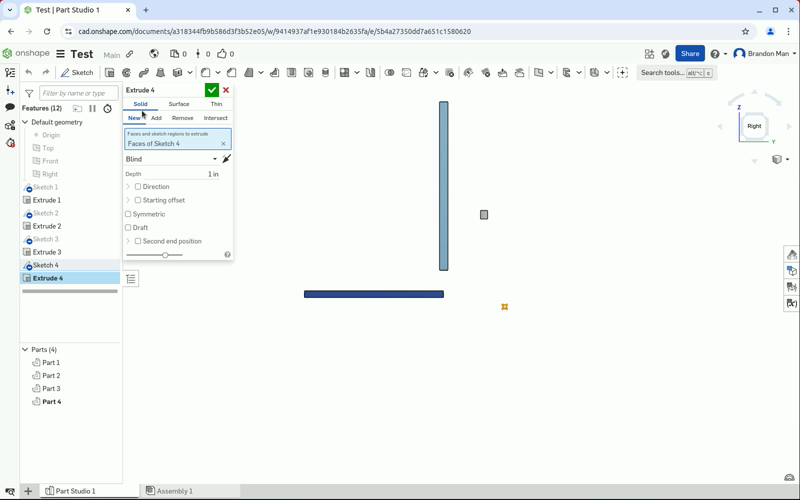
mouse_move(137, 120)
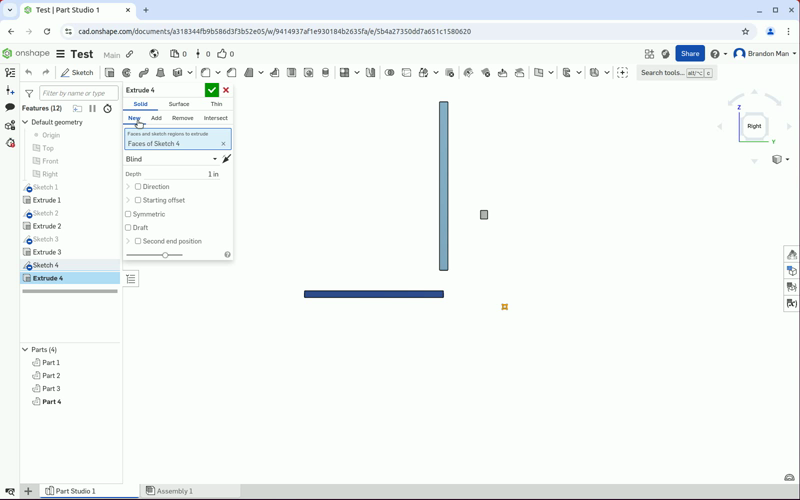
click(137, 120)
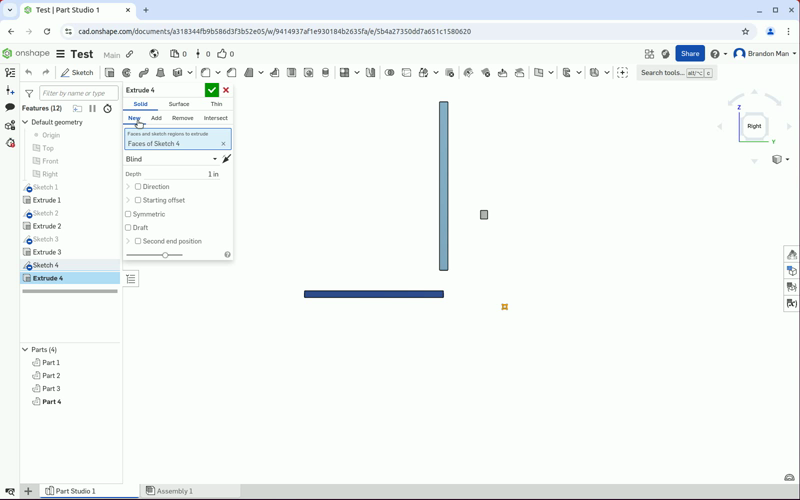
key(tab, 4)
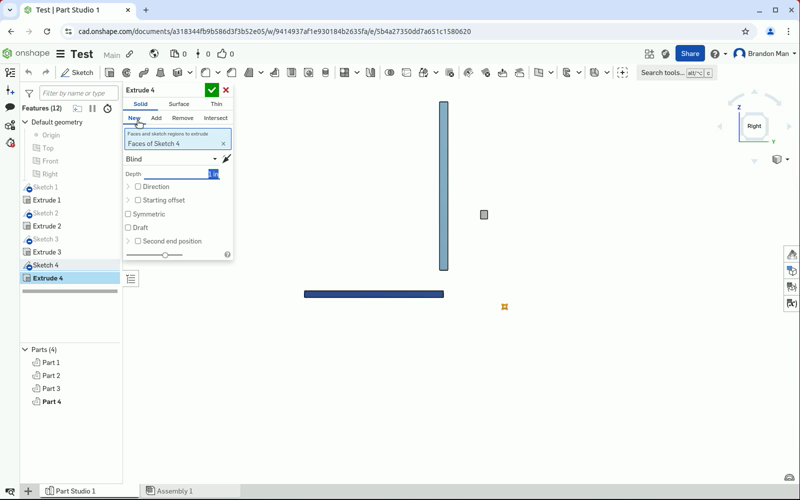
text(3.611)
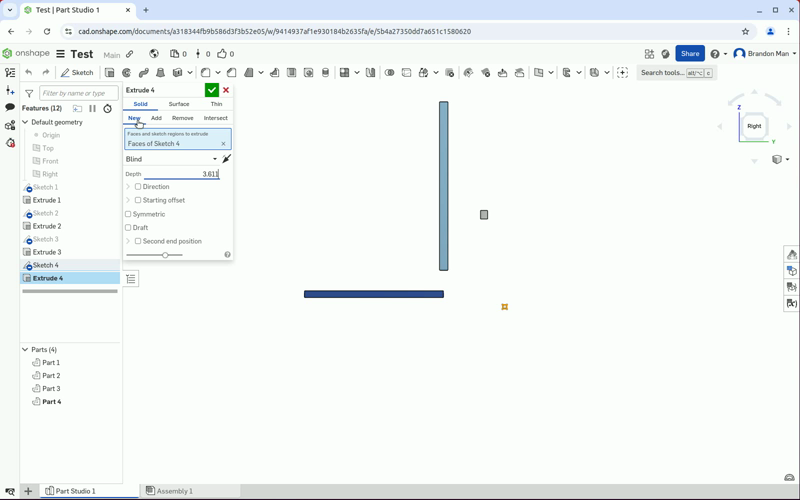
key(enter)
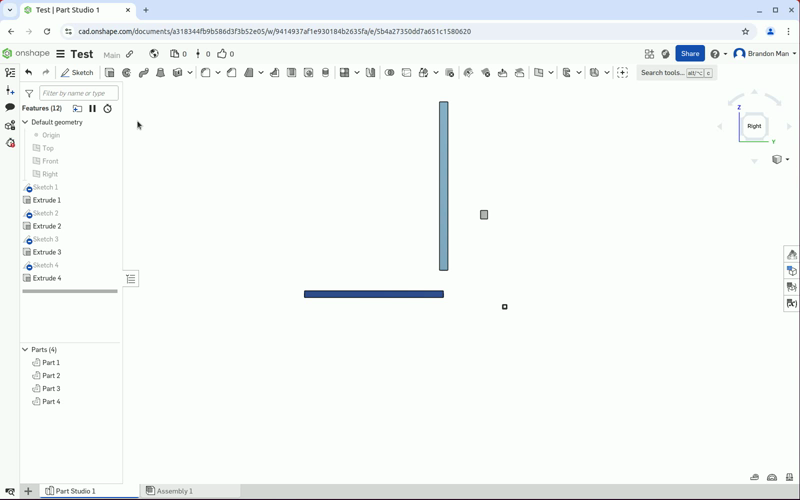
key(shift+h)
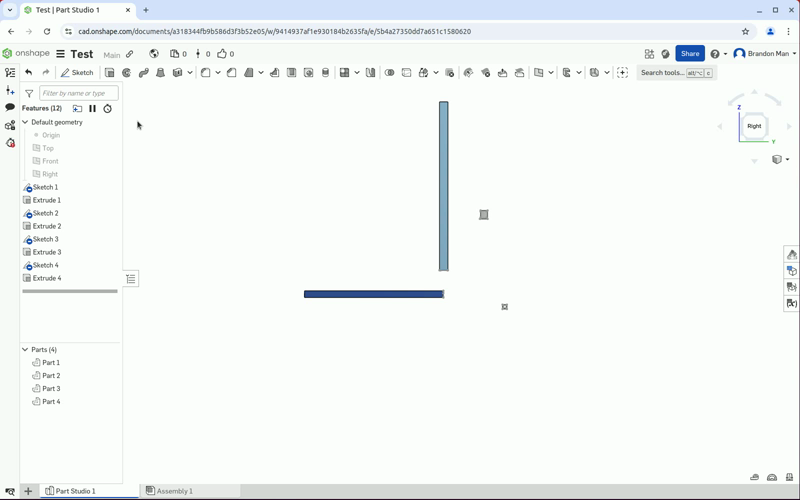
key(shift+h)
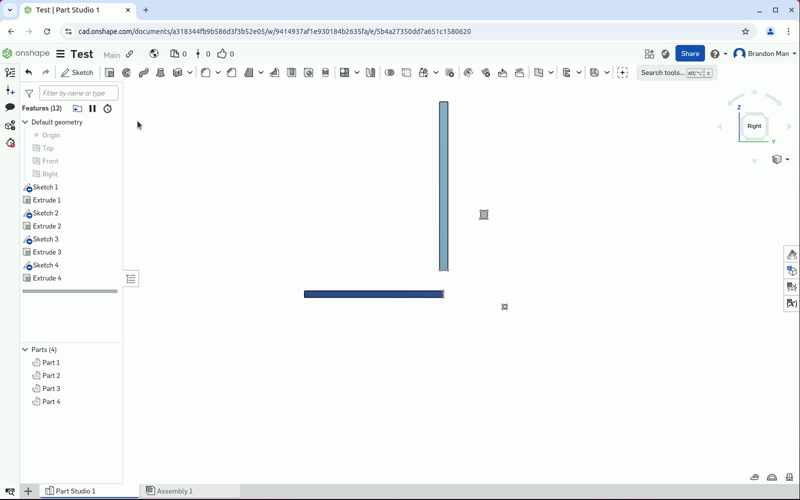
key(shift+7)
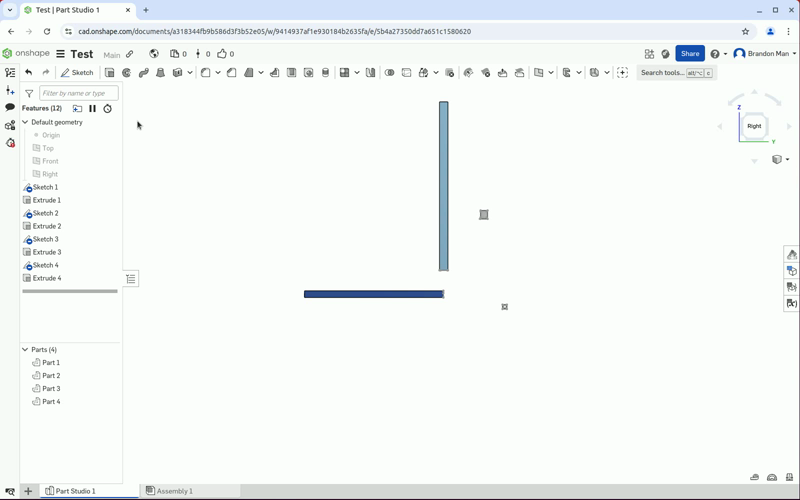
key(right, 2)
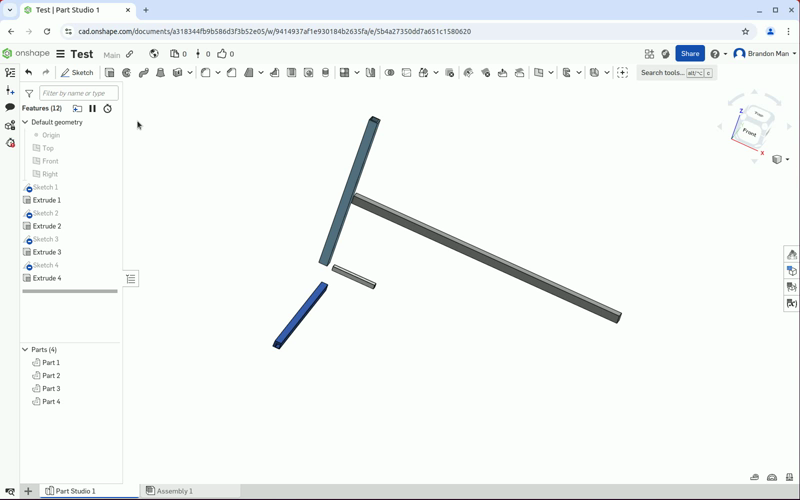
key(down, 2)
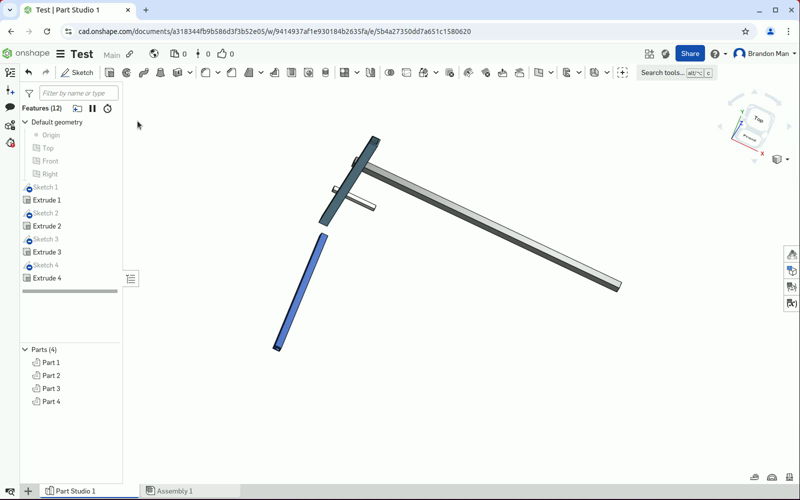
key(up, 2)
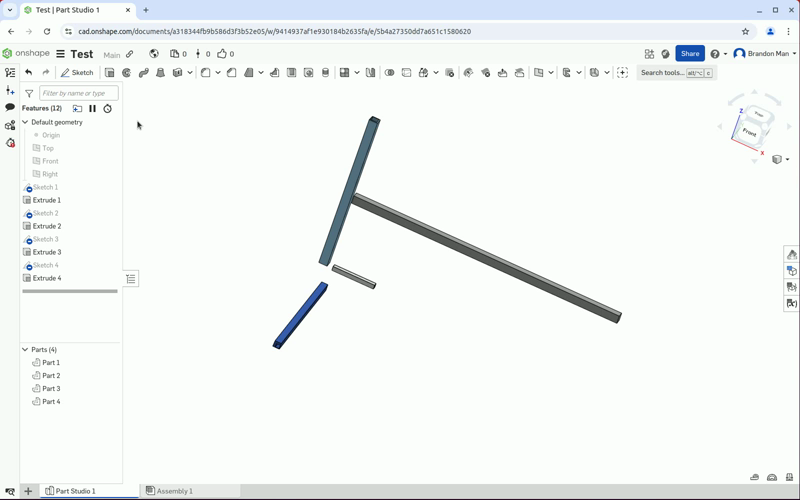
key(left, 2)
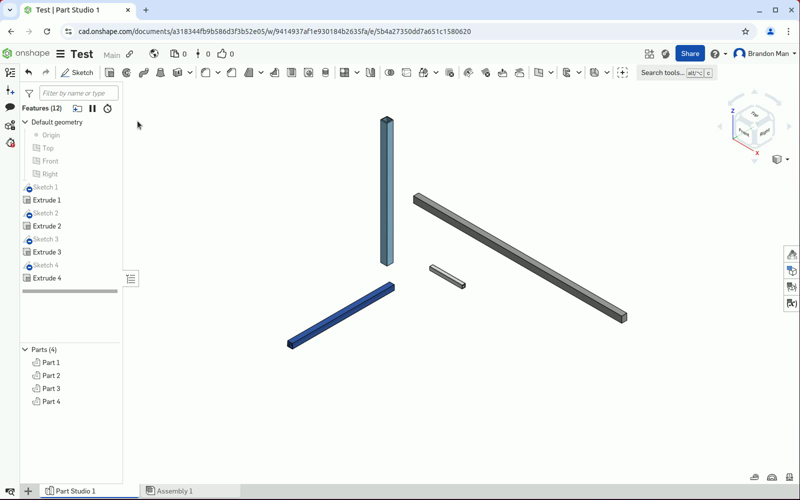
mouse_move(73, 189)
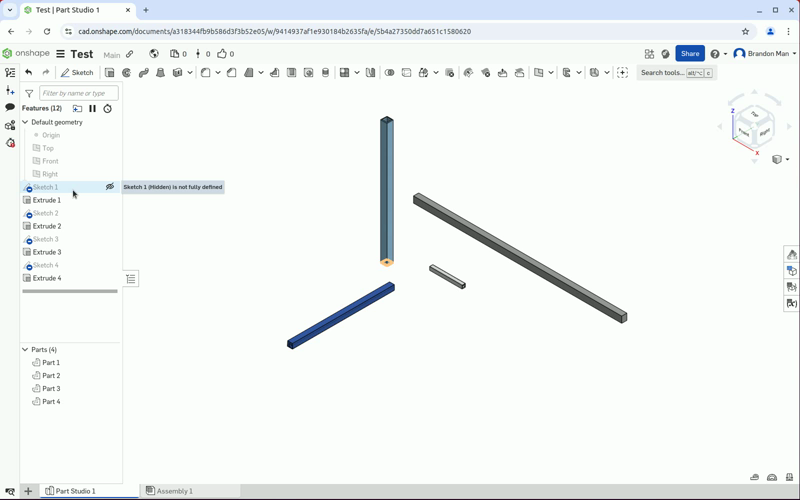
click(73, 189)